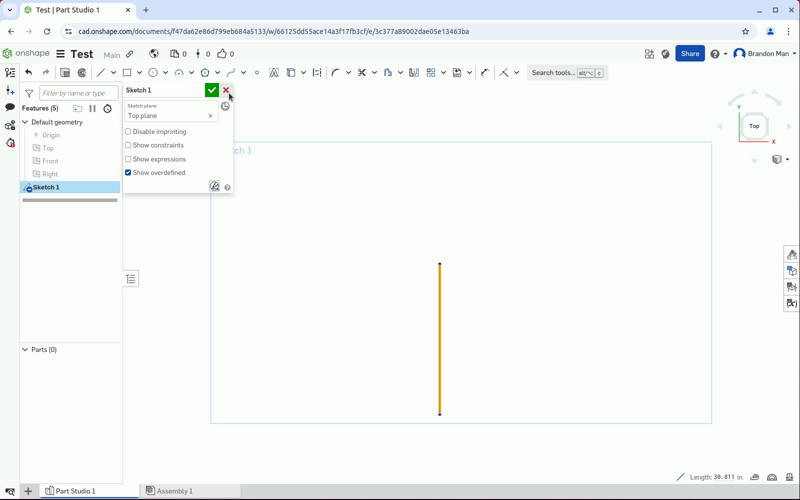
key(shift+h)
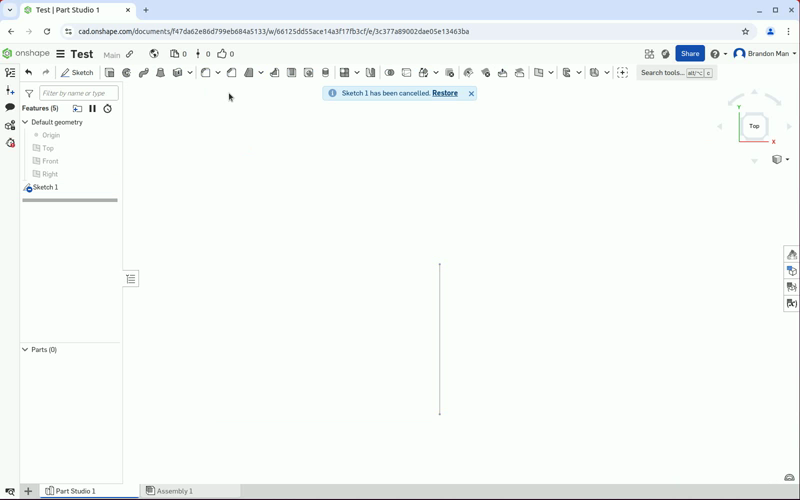
key(shift+s)
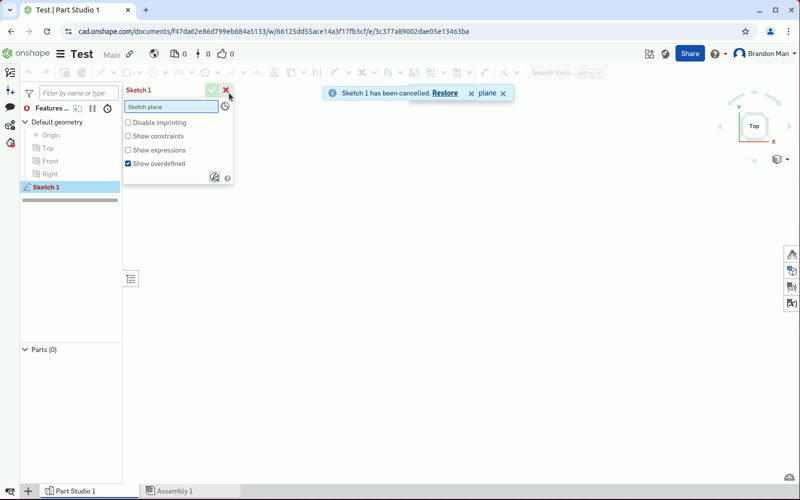
mouse_move(73, 150)
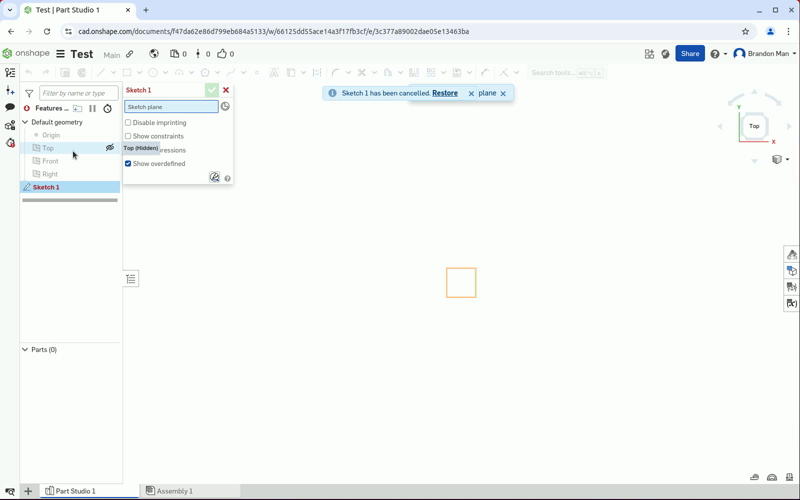
click(73, 150)
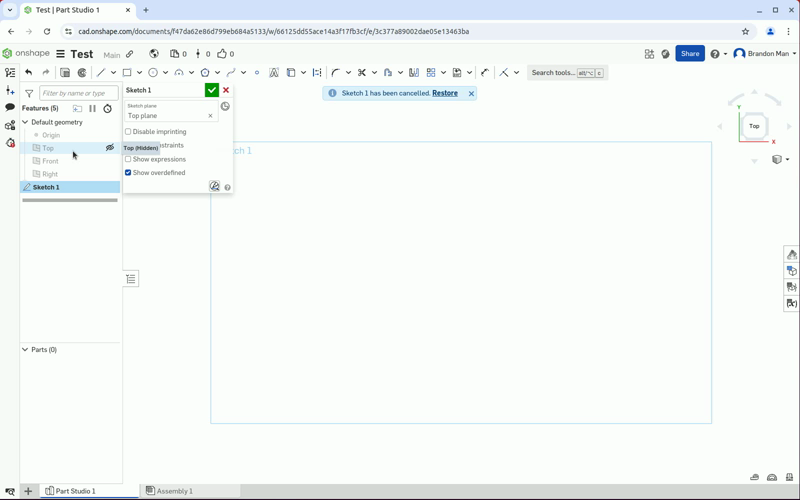
mouse_move(73, 352)
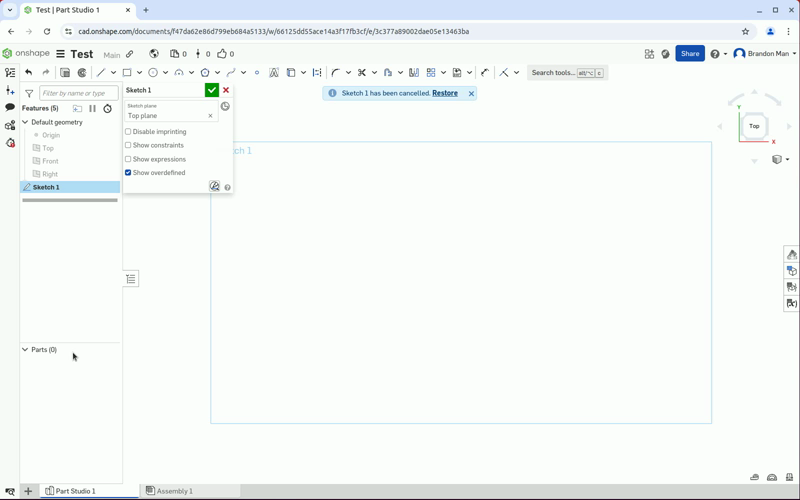
key(y)
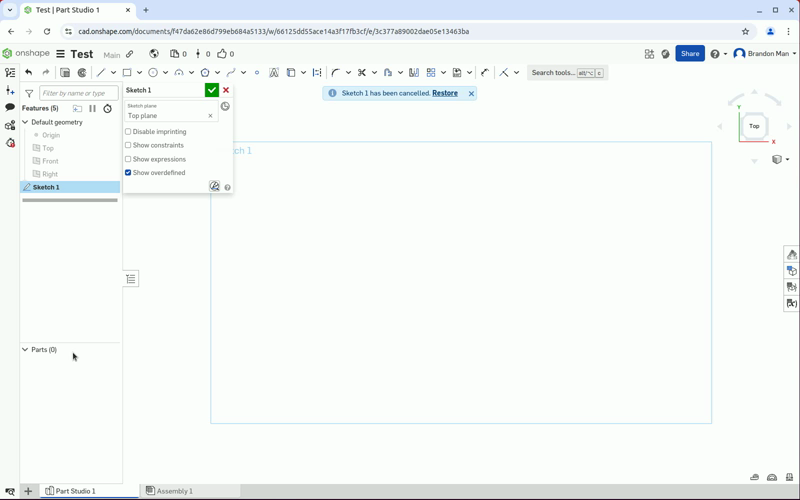
key(c)
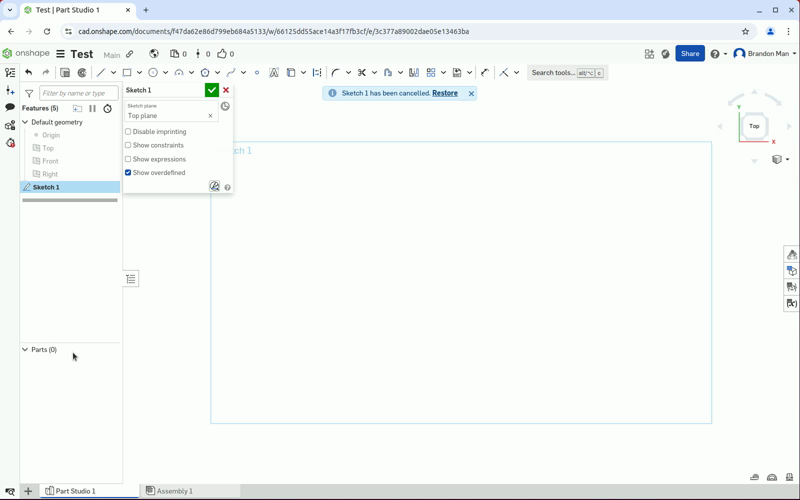
key_down(shift)
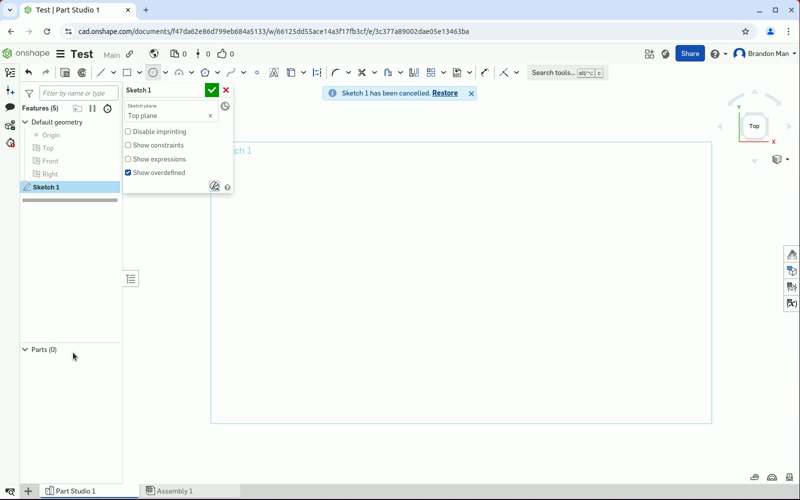
mouse_move(460, 282)
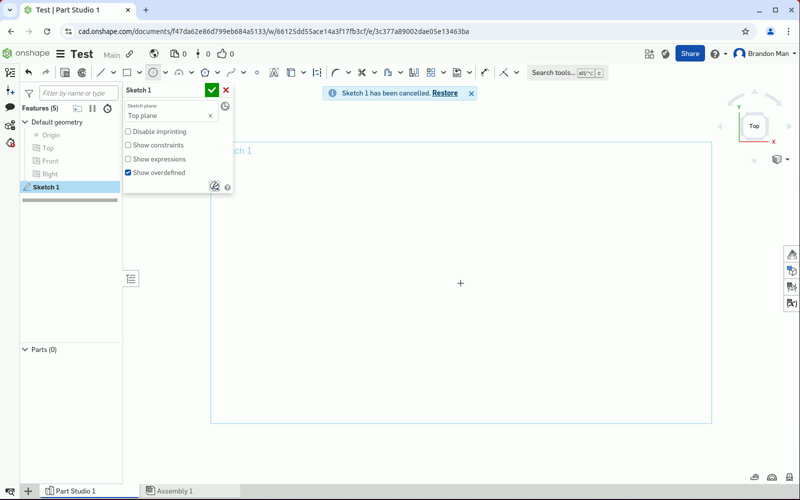
click(460, 282)
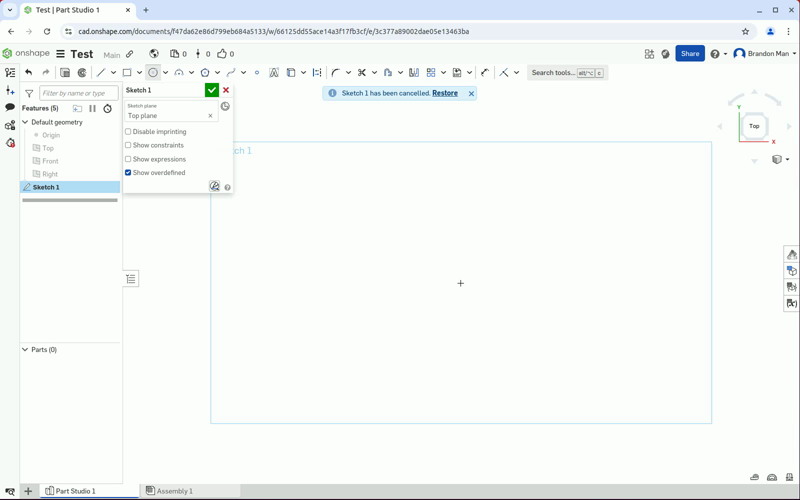
key_up(shift)
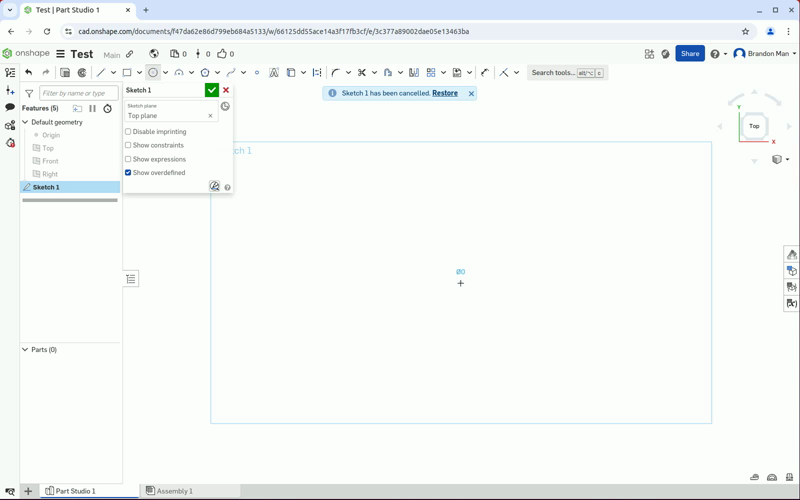
mouse_move(463, 282)
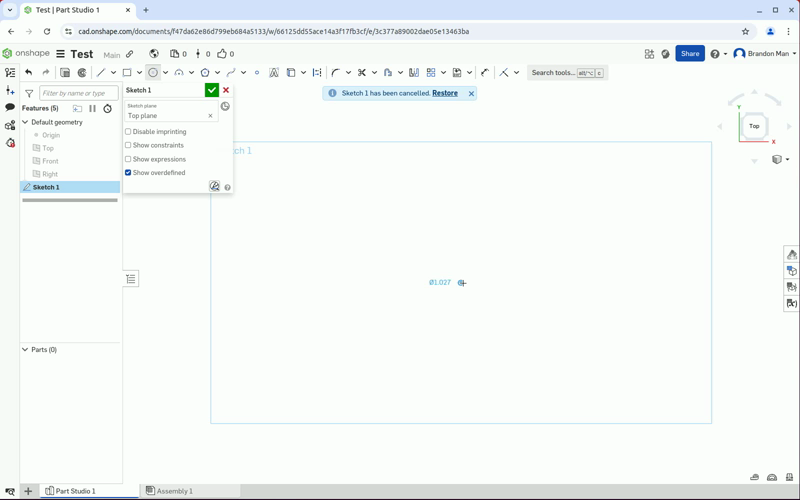
scroll(6)
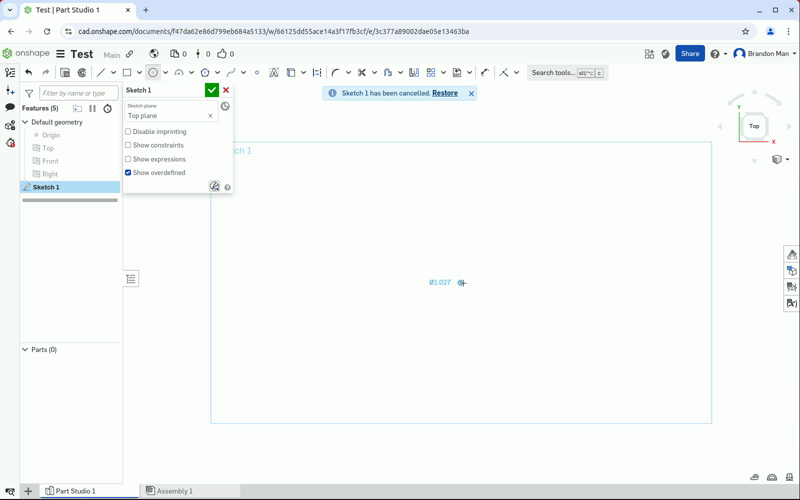
scroll(6)
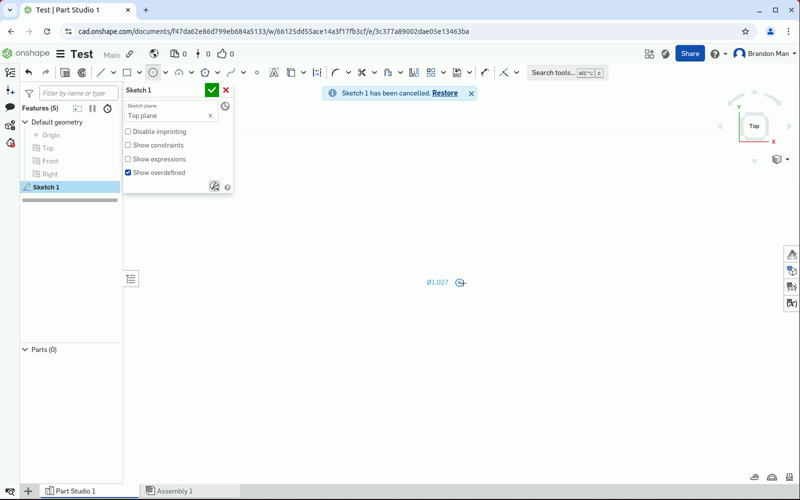
scroll(6)
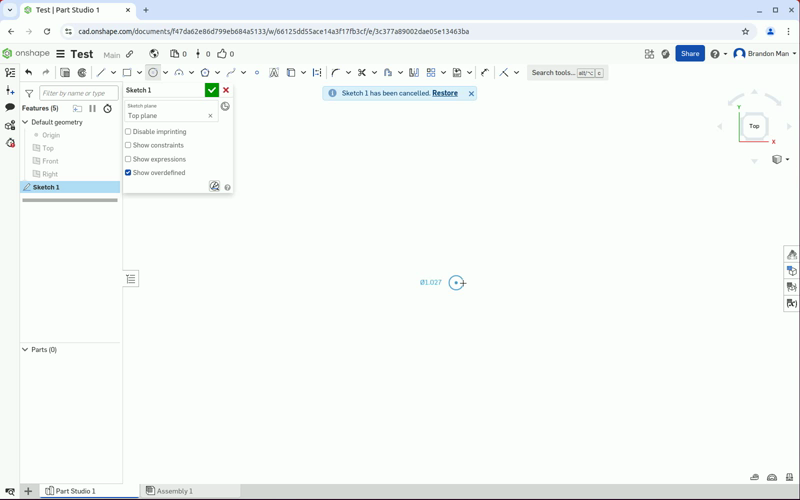
scroll(6)
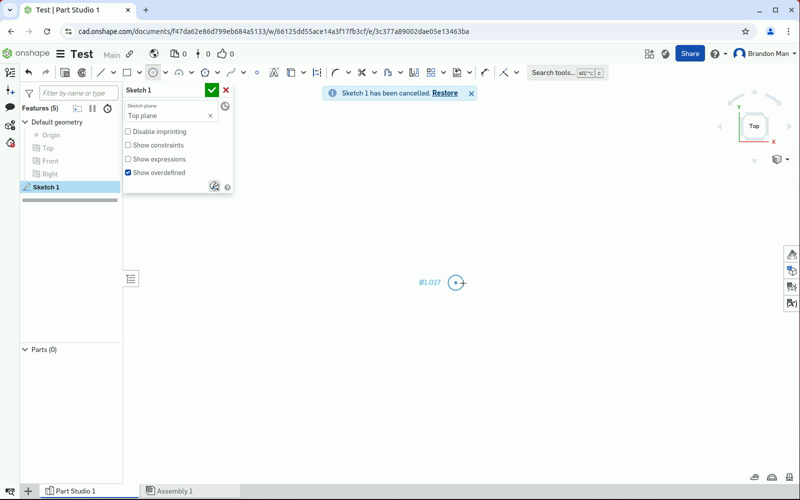
scroll(6)
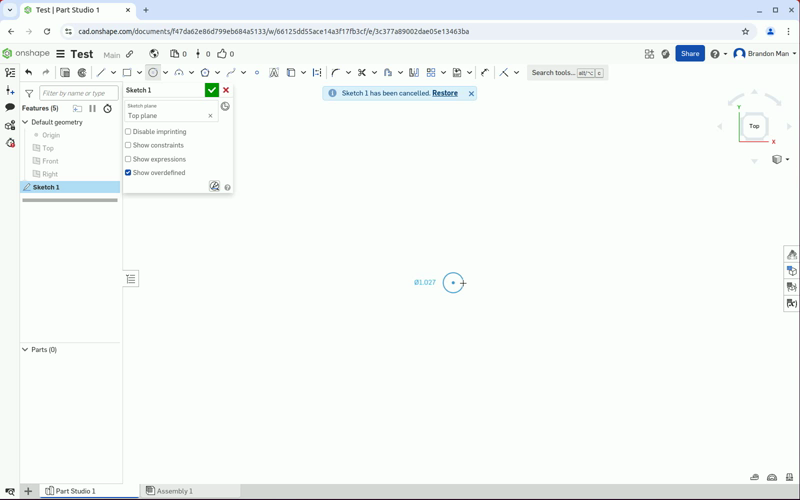
scroll(6)
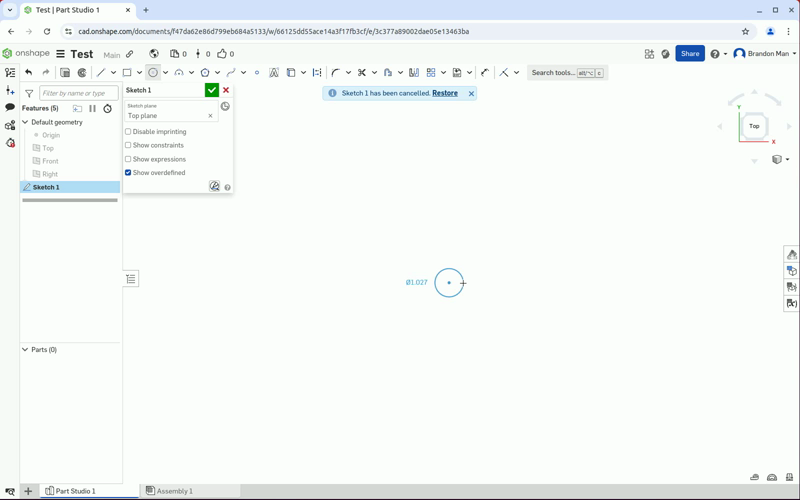
scroll(6)
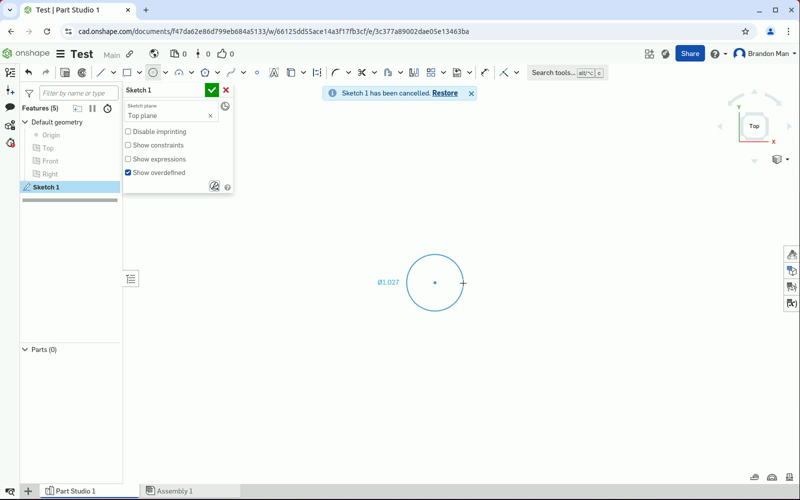
click(463, 282)
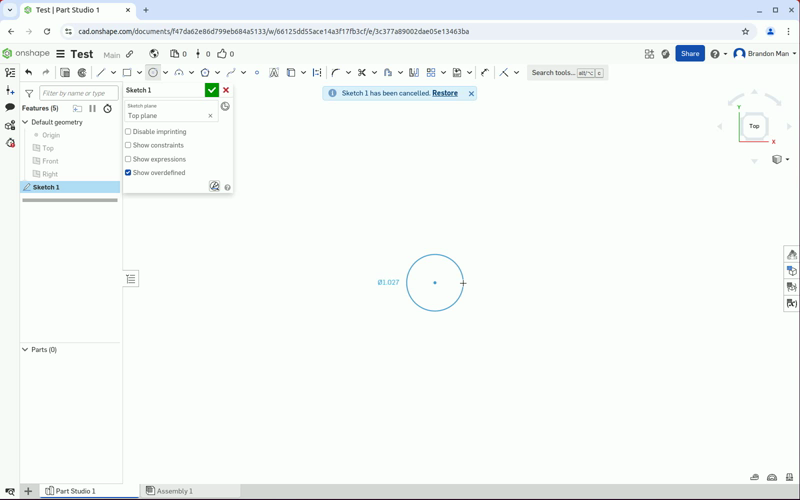
scroll(-6)
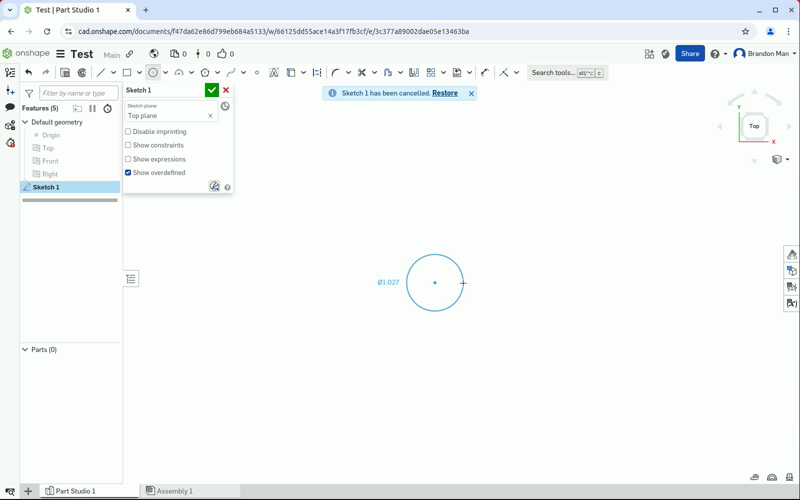
scroll(-6)
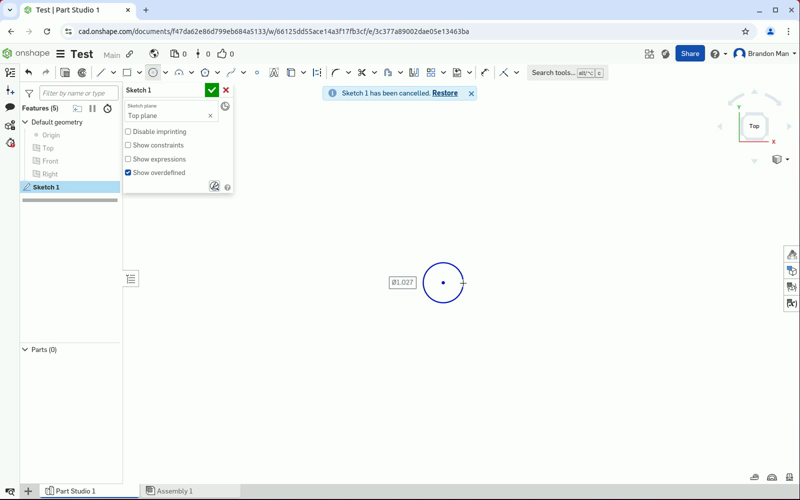
scroll(-6)
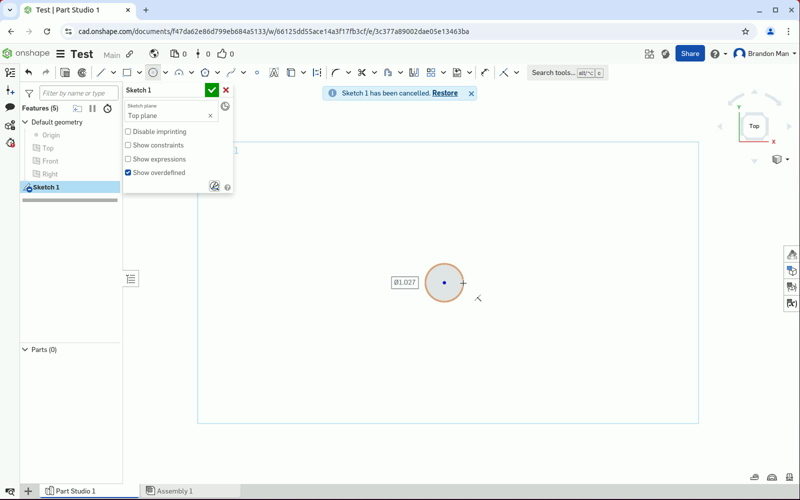
scroll(-6)
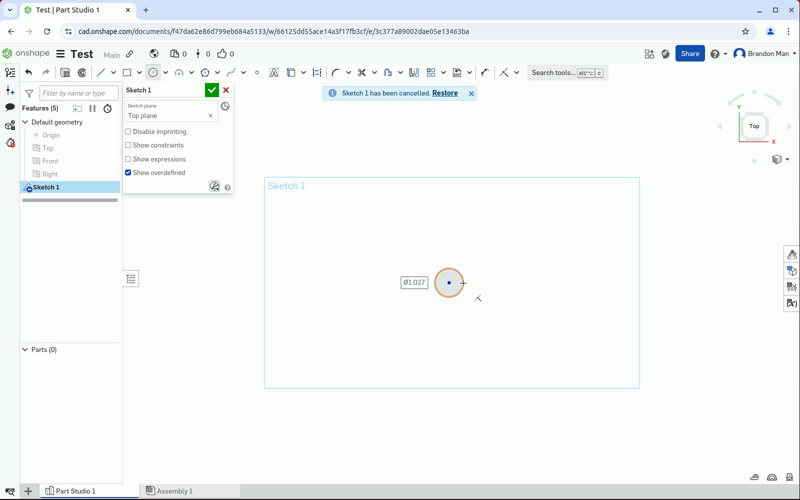
scroll(-6)
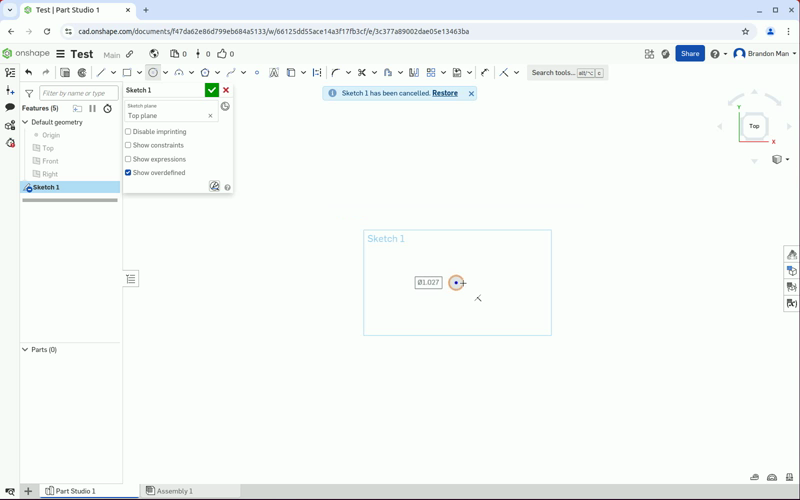
scroll(-6)
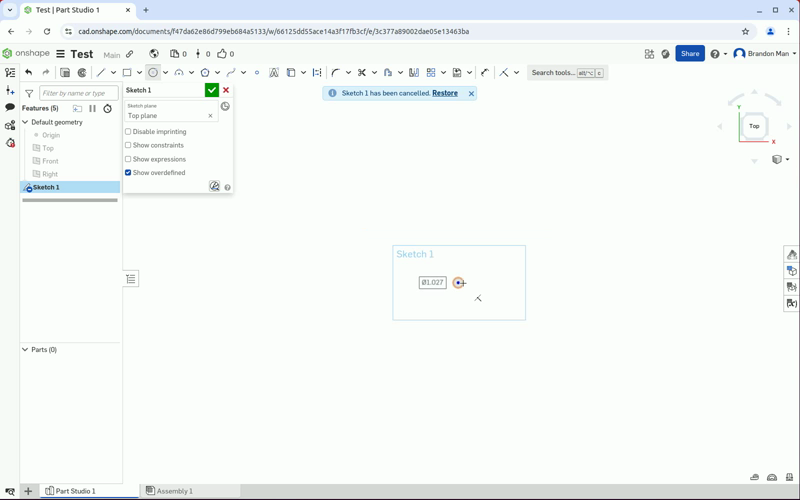
scroll(-6)
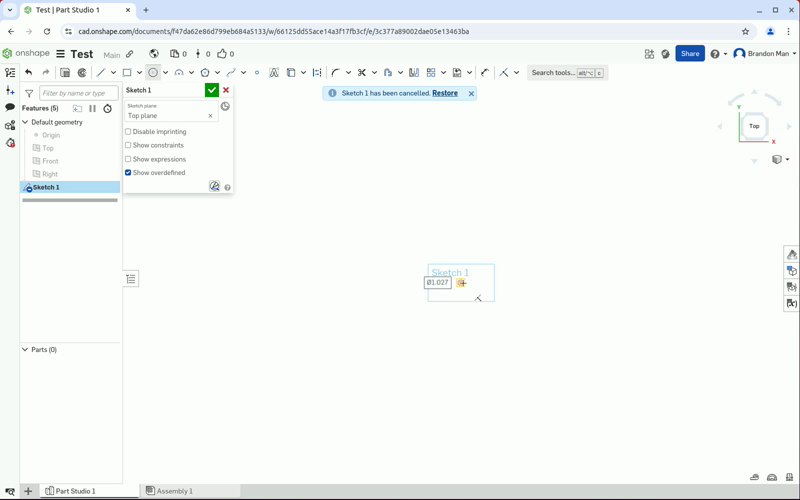
key(esc)
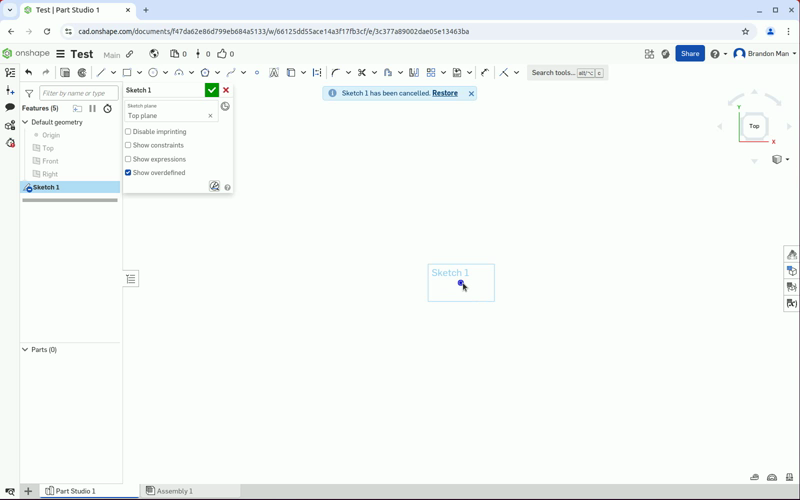
mouse_move(458, 283)
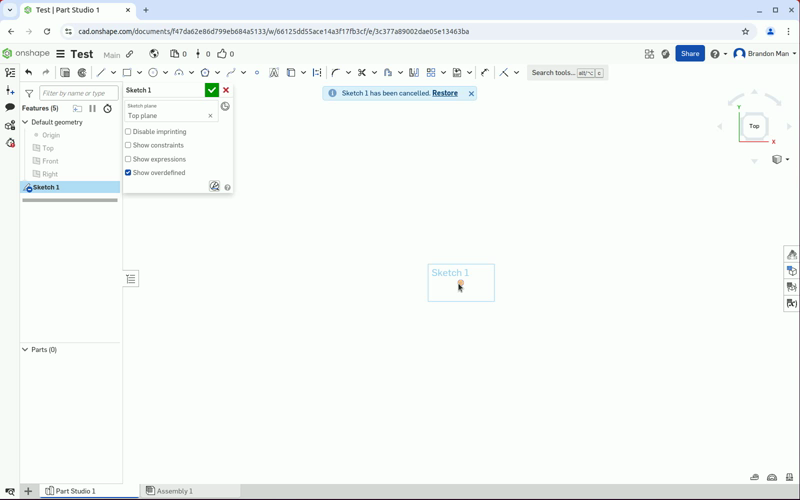
scroll(6)
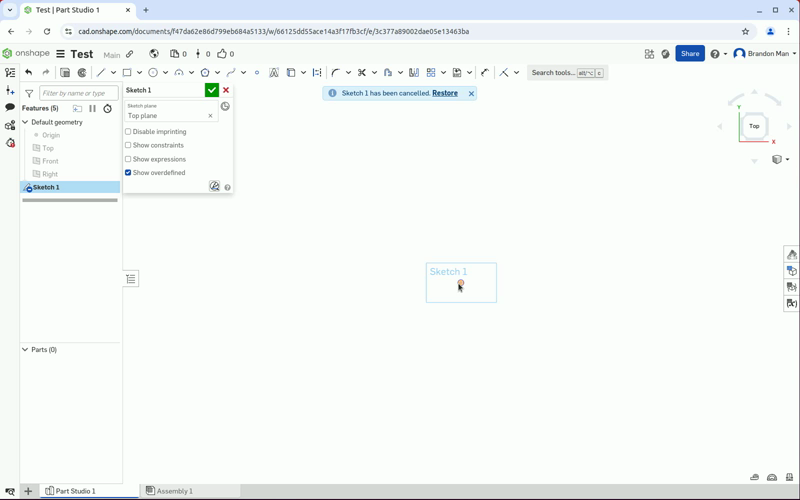
scroll(6)
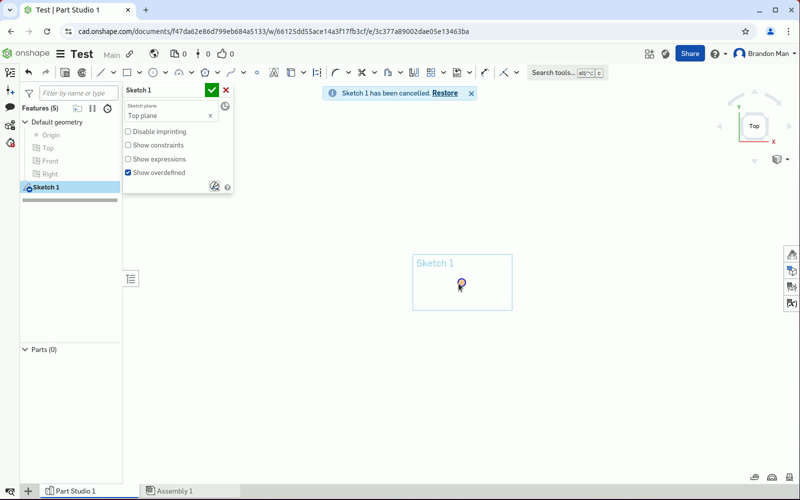
scroll(6)
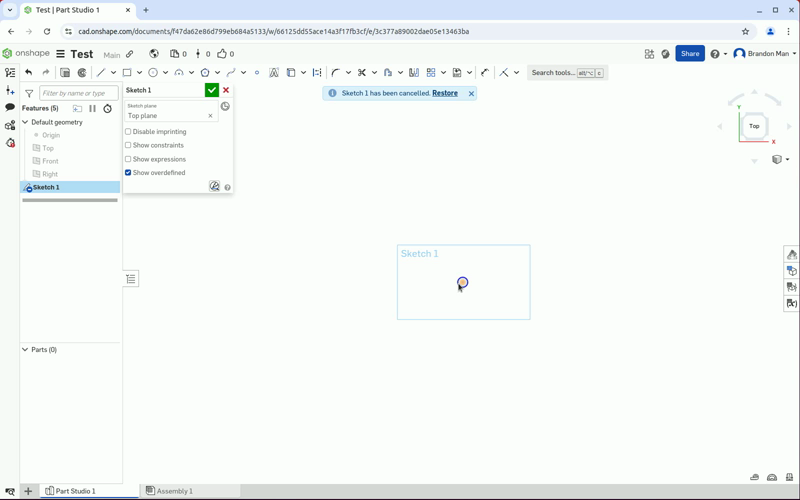
scroll(6)
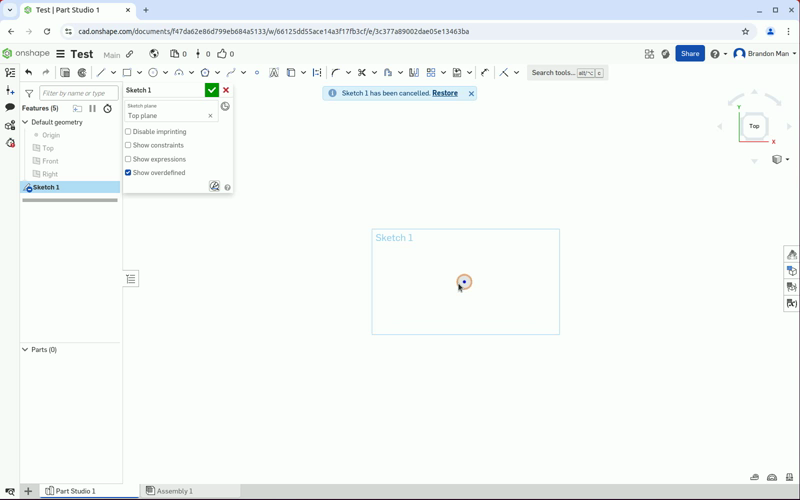
scroll(6)
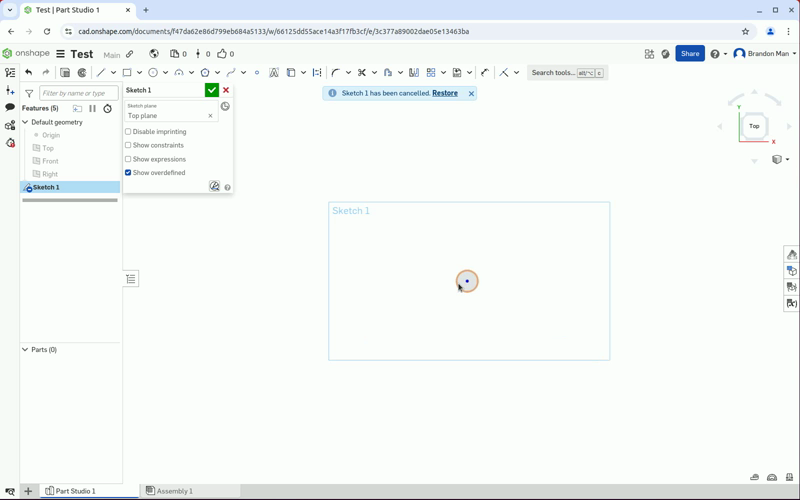
scroll(6)
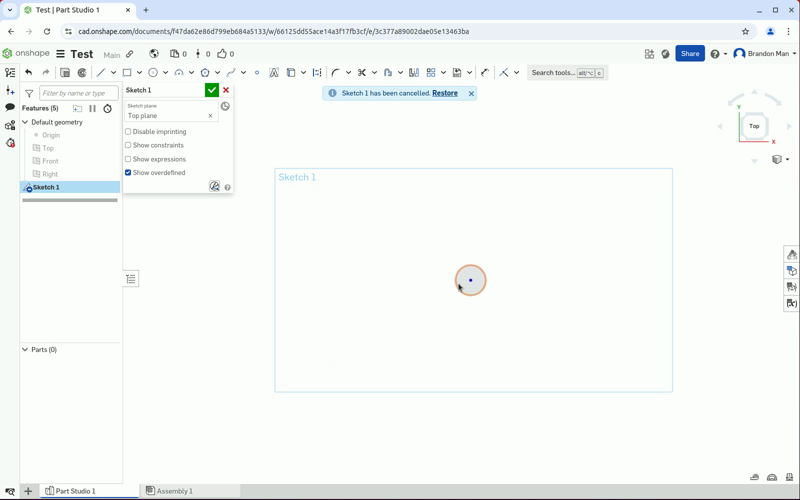
scroll(6)
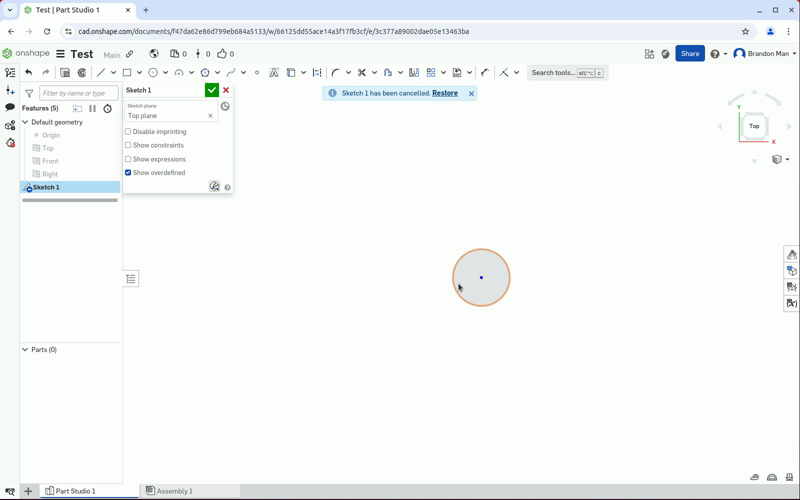
click(458, 283)
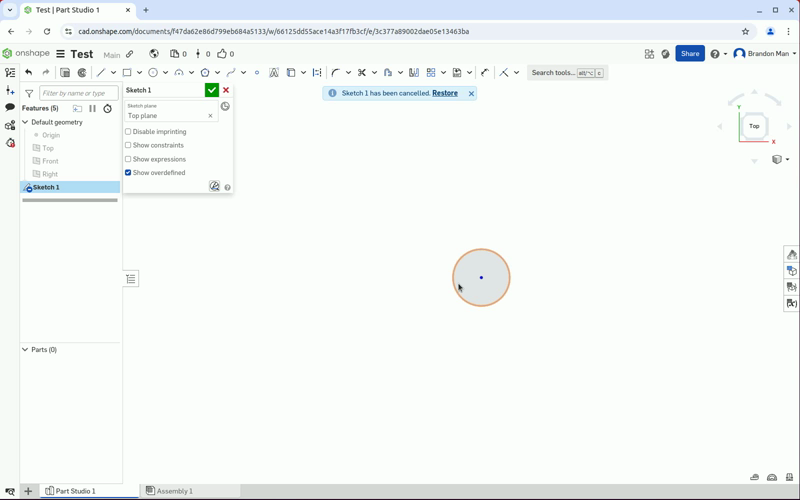
scroll(-6)
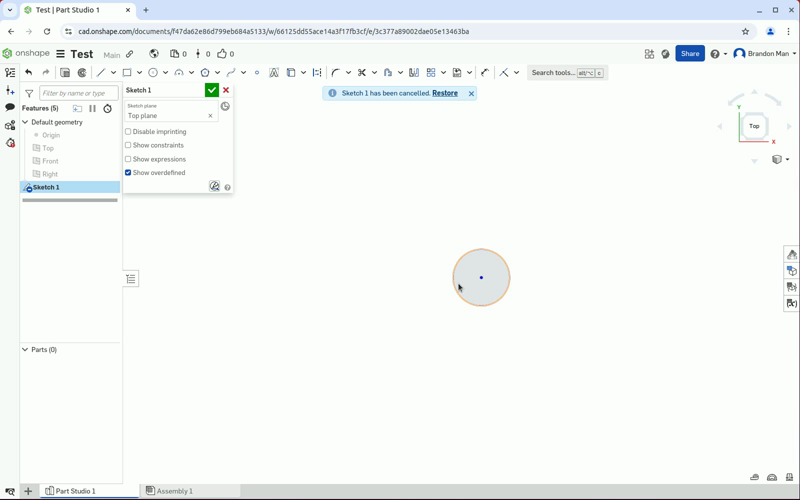
scroll(-6)
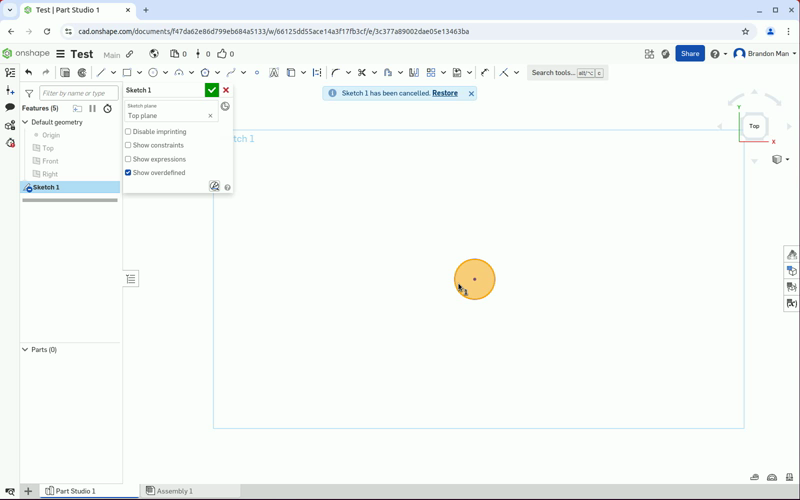
scroll(-6)
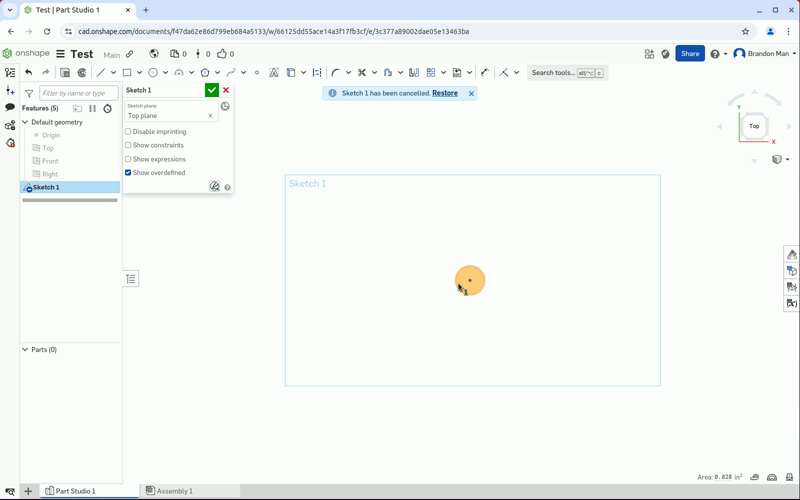
scroll(-6)
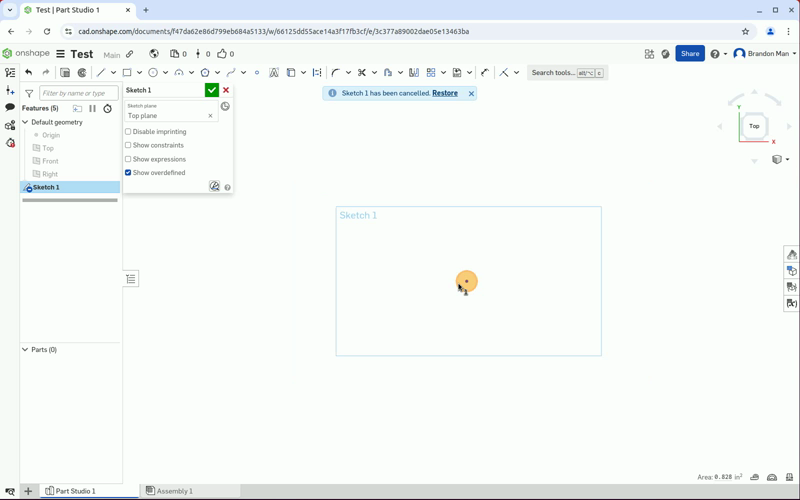
scroll(-6)
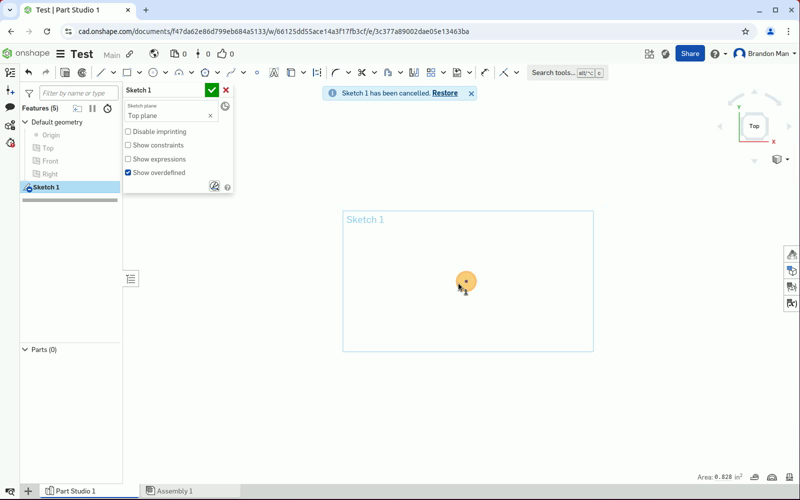
scroll(-6)
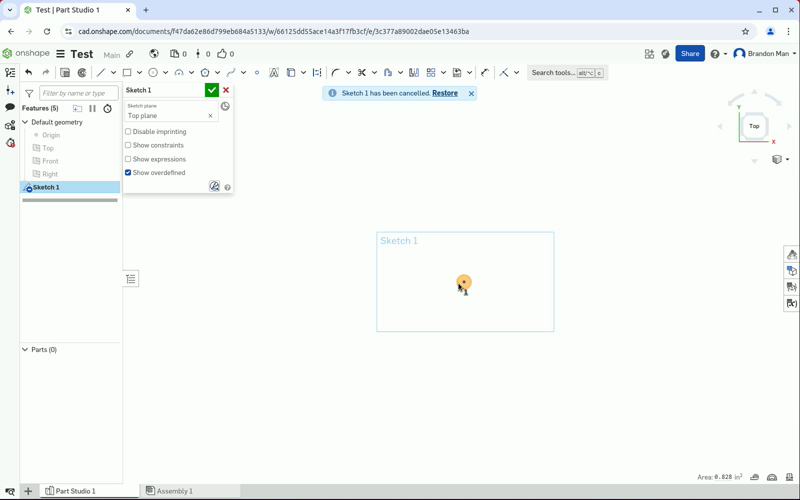
scroll(-6)
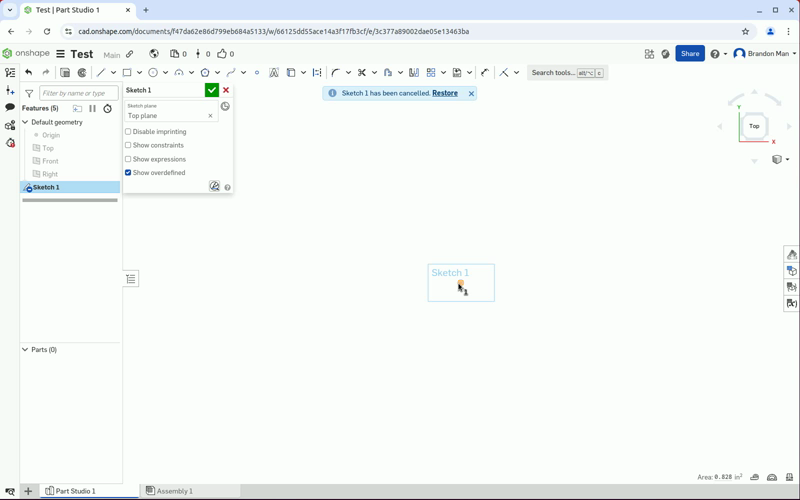
mouse_move(73, 352)
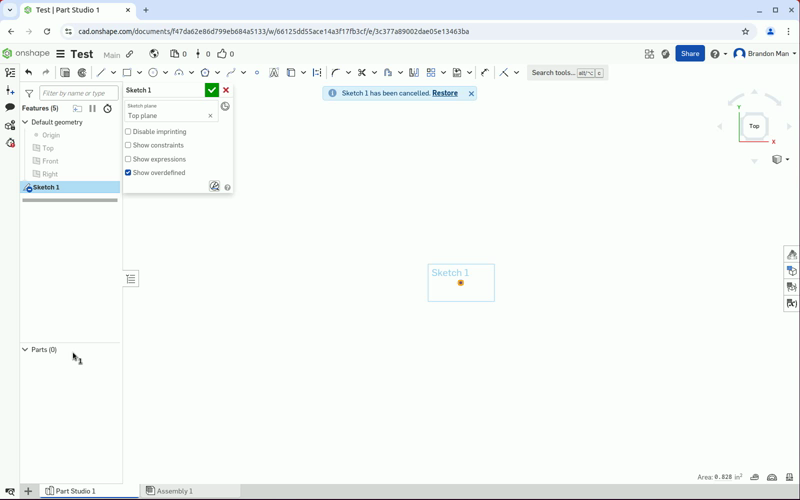
key(shift+y)
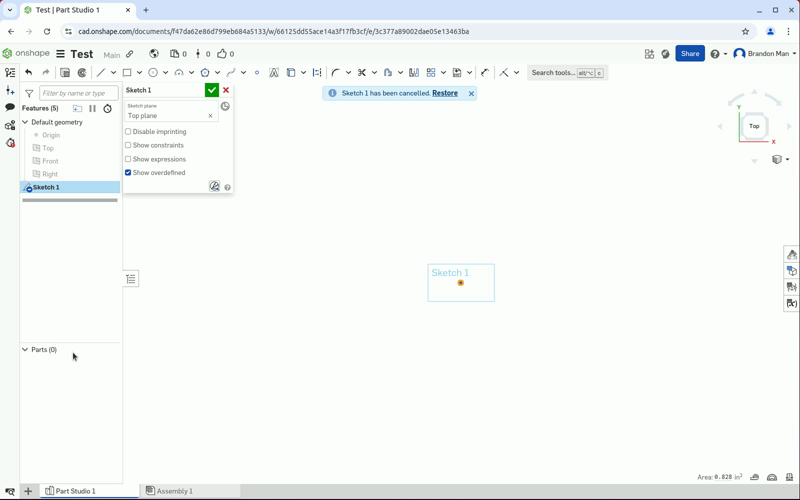
key(shift+e)
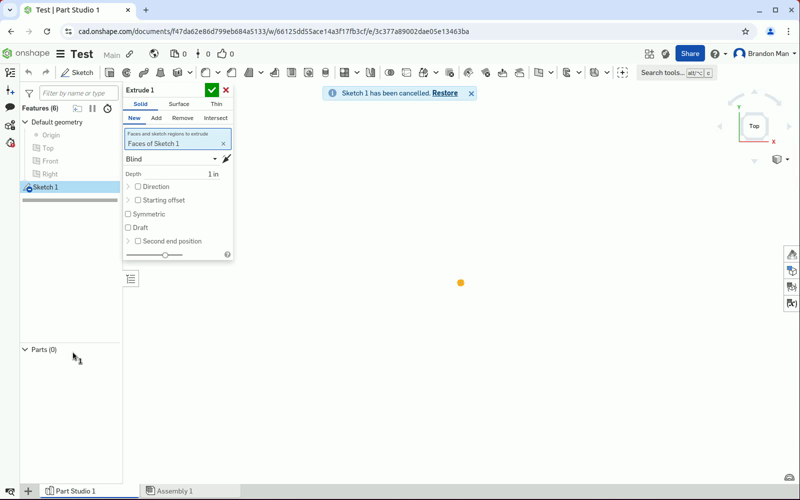
mouse_move(143, 106)
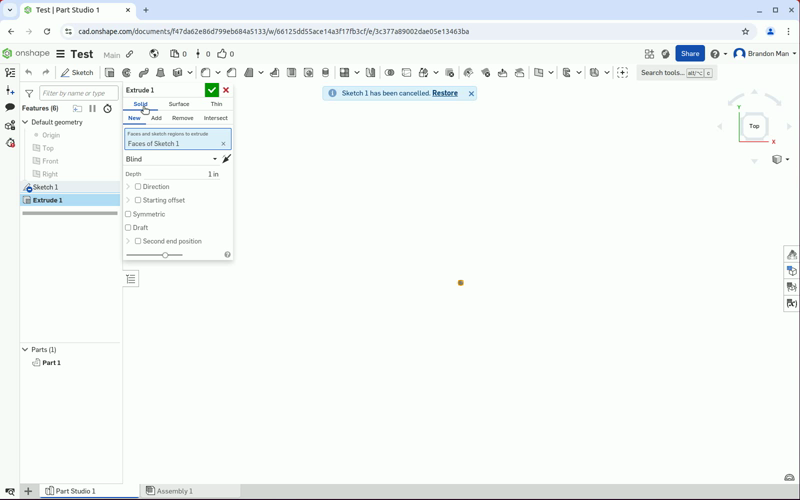
click(143, 106)
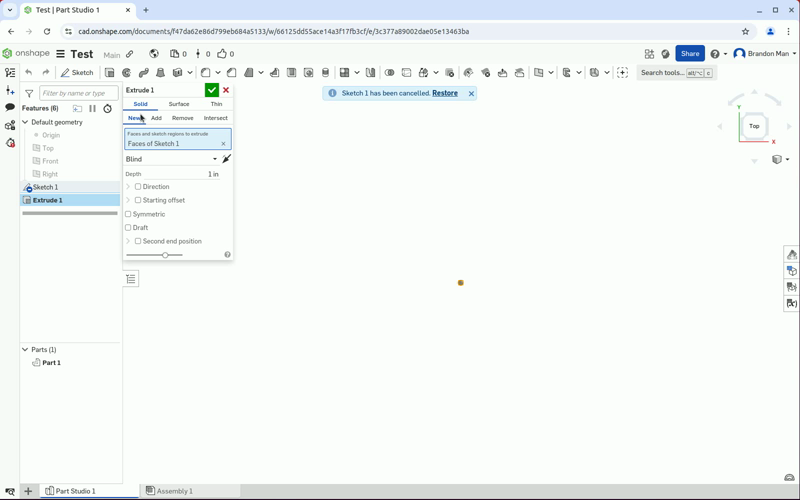
mouse_move(137, 120)
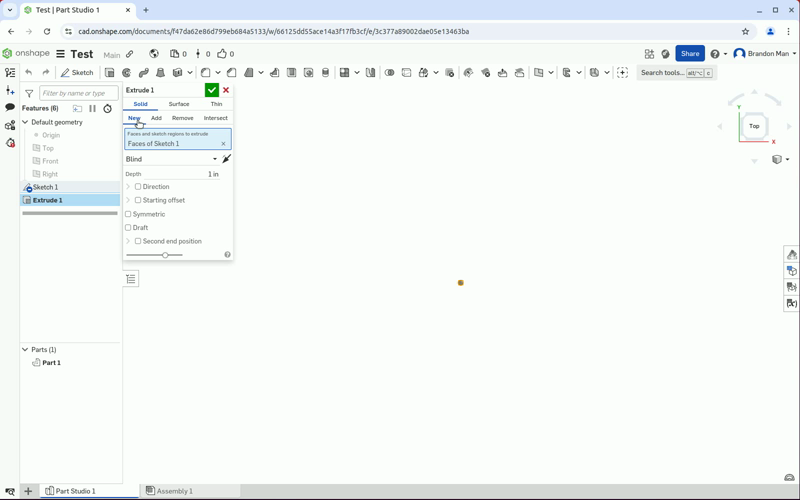
click(137, 120)
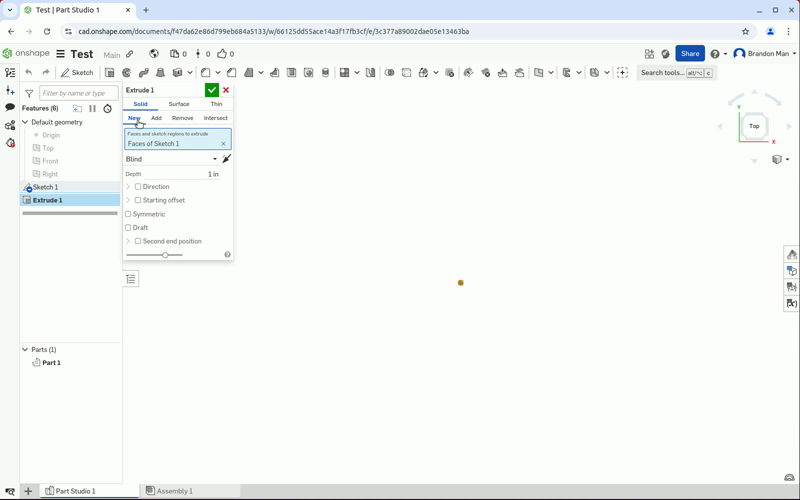
key(tab, 4)
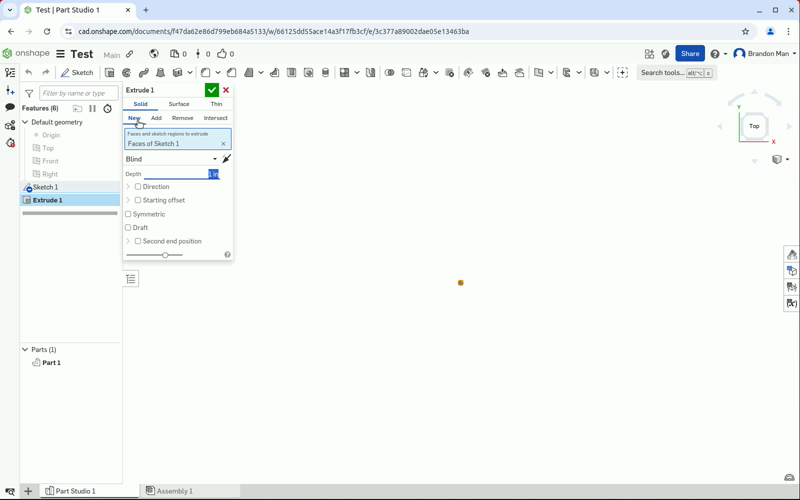
text(1.204)
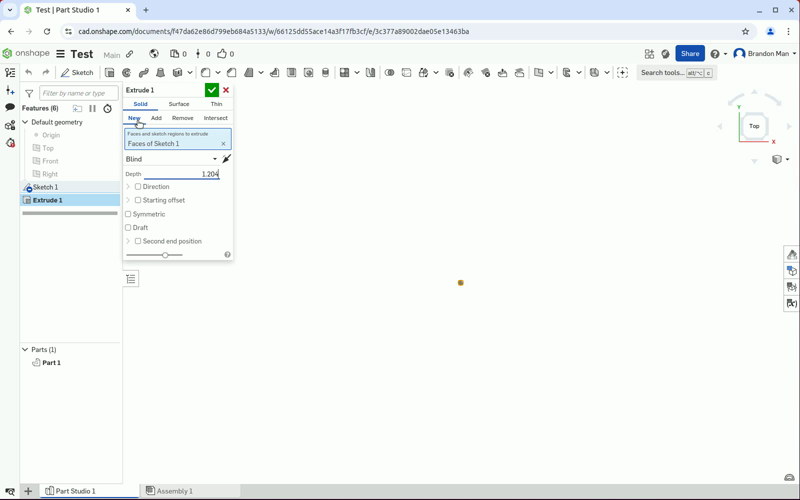
key(enter)
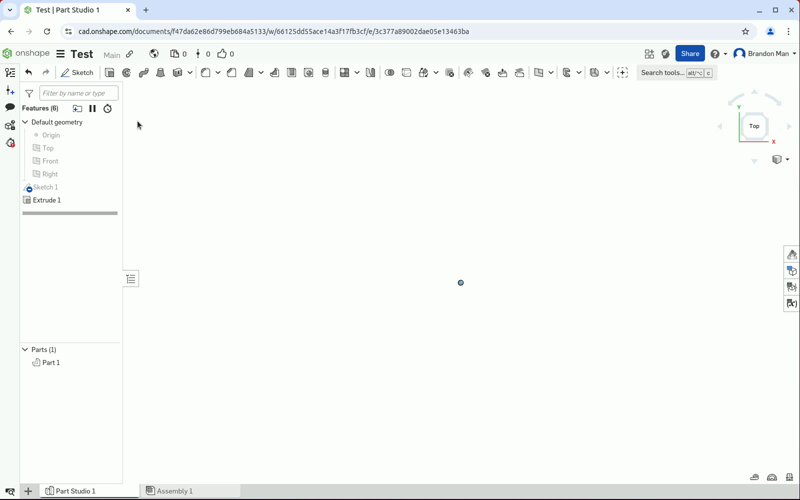
key(shift+h)
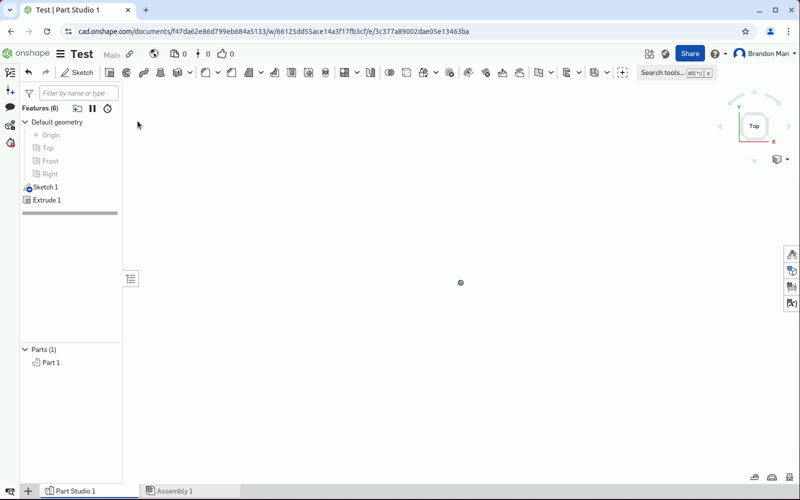
key(shift+h)
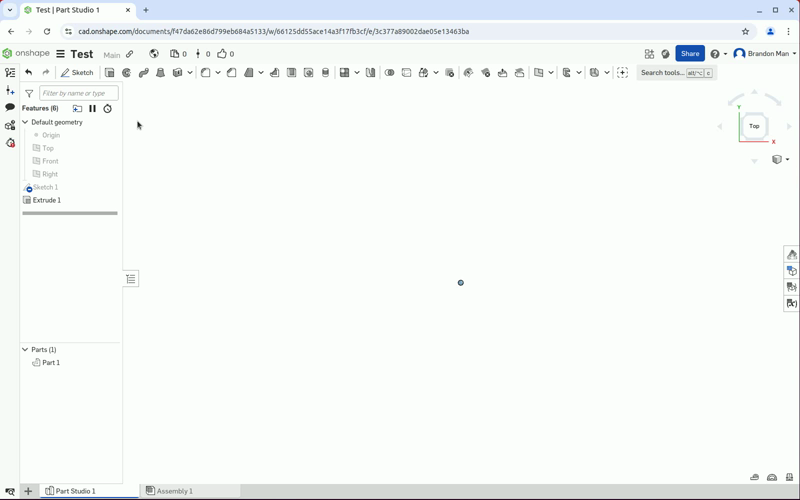
mouse_move(73, 189)
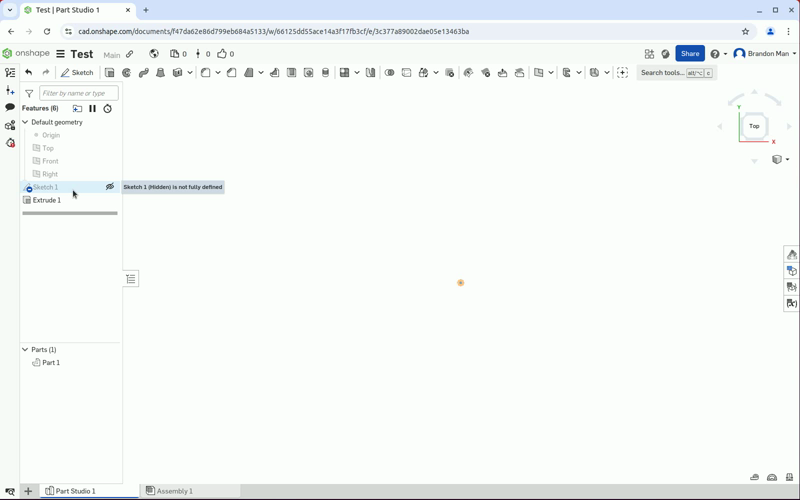
click(73, 189)
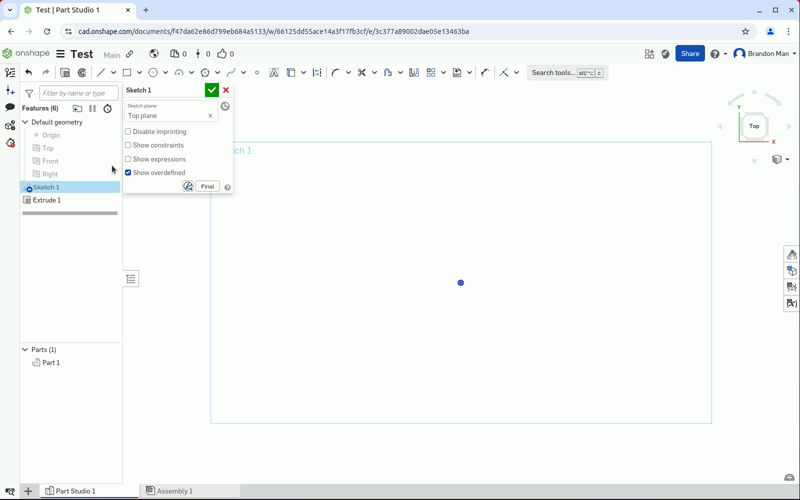
mouse_move(229, 92)
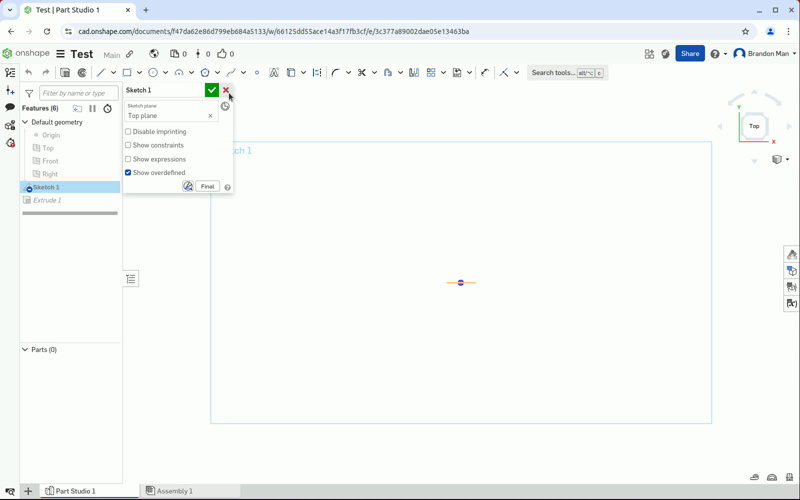
click(229, 92)
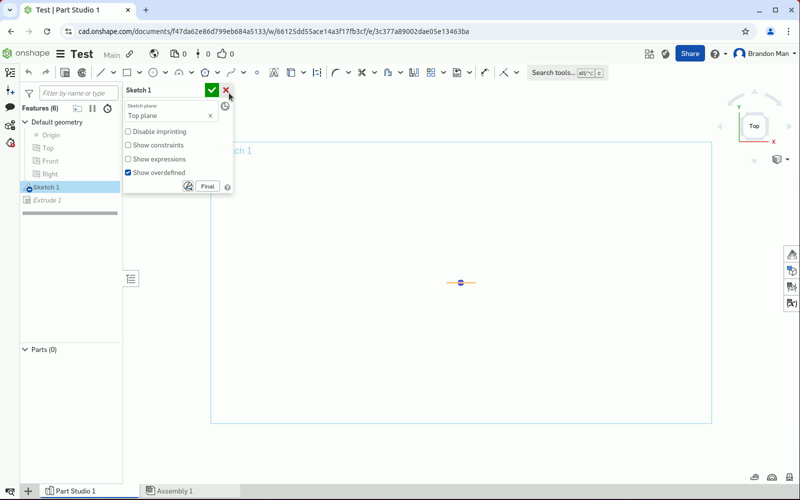
key(shift+s)
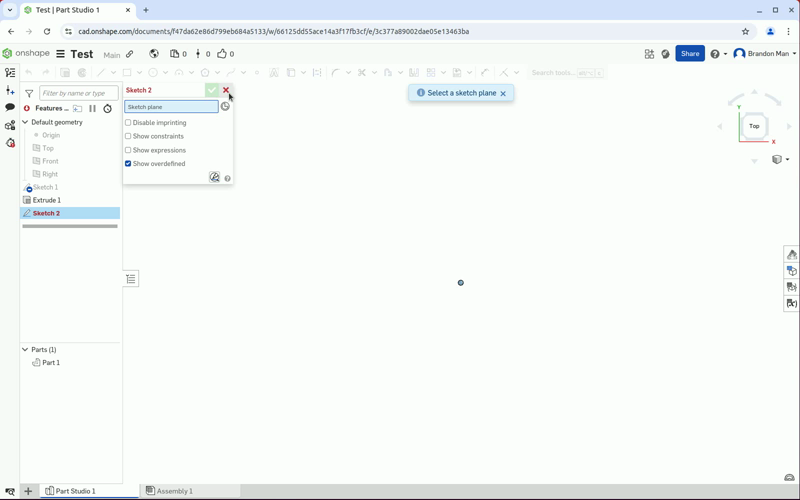
mouse_move(73, 150)
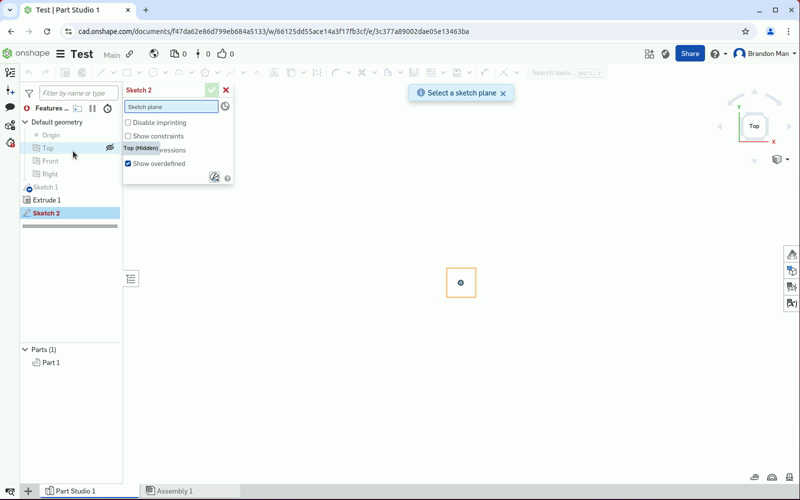
click(73, 150)
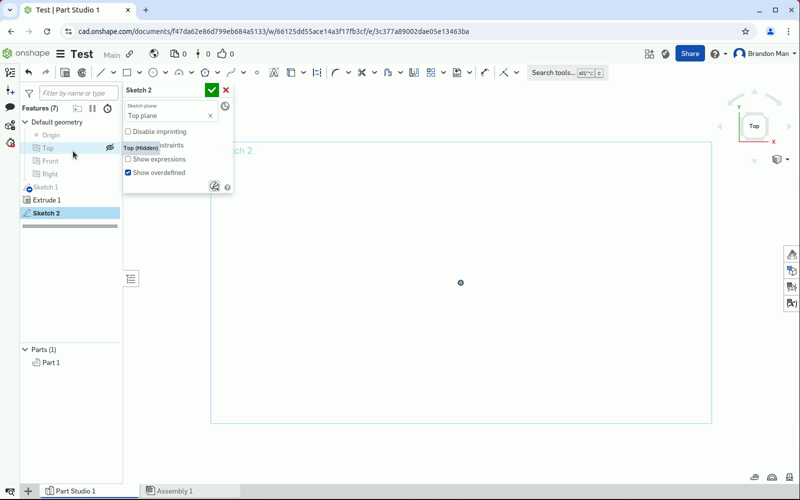
mouse_move(73, 352)
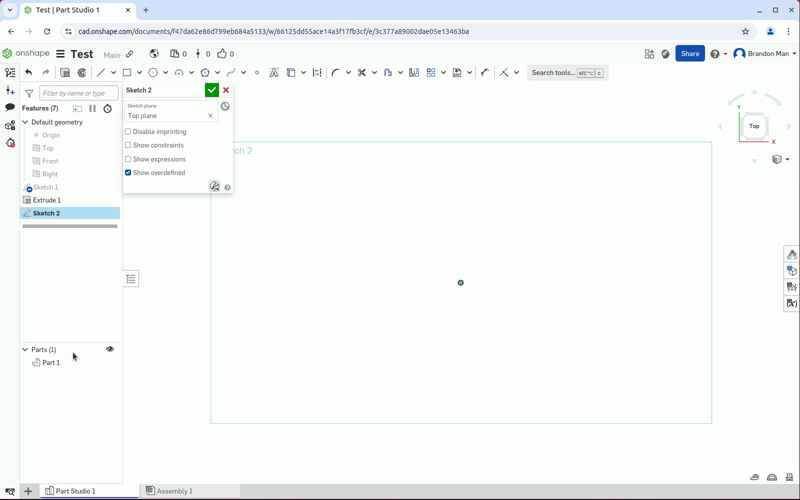
key(y)
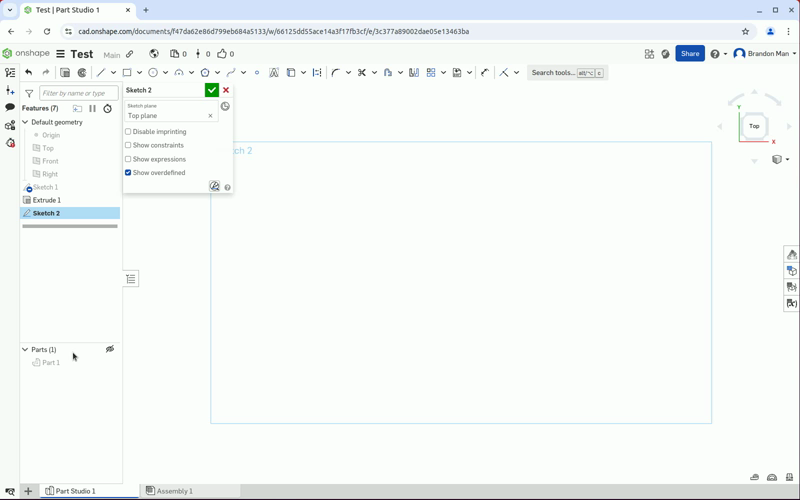
key(l)
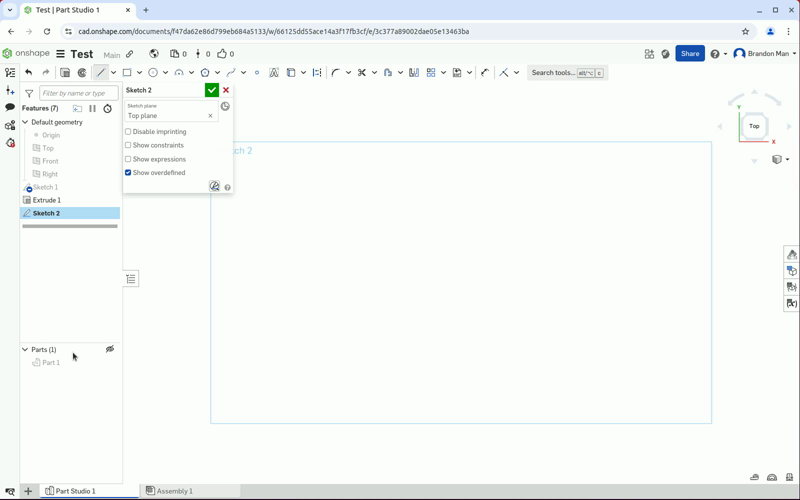
key_down(shift)
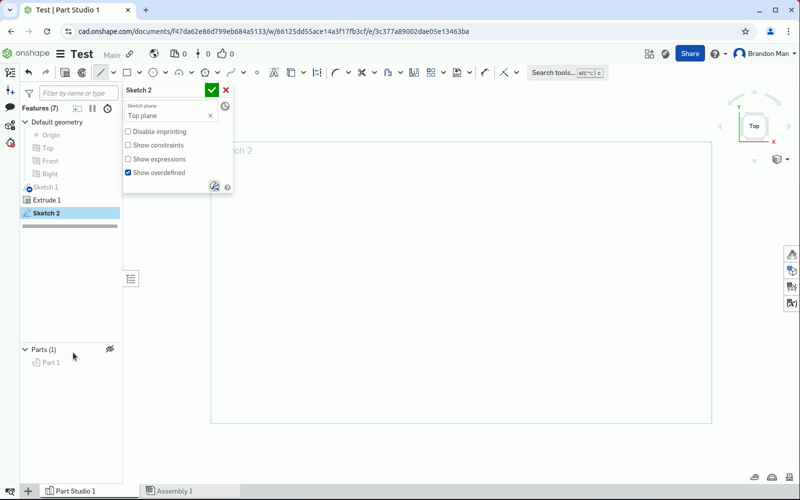
mouse_move(464, 286)
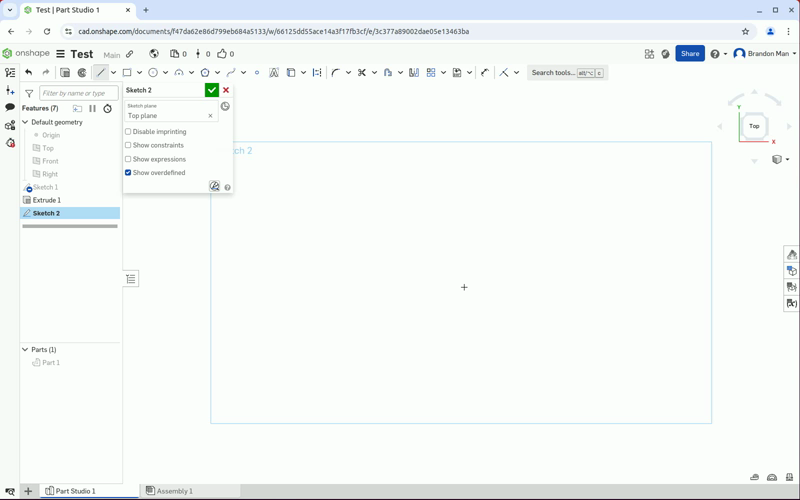
click(464, 286)
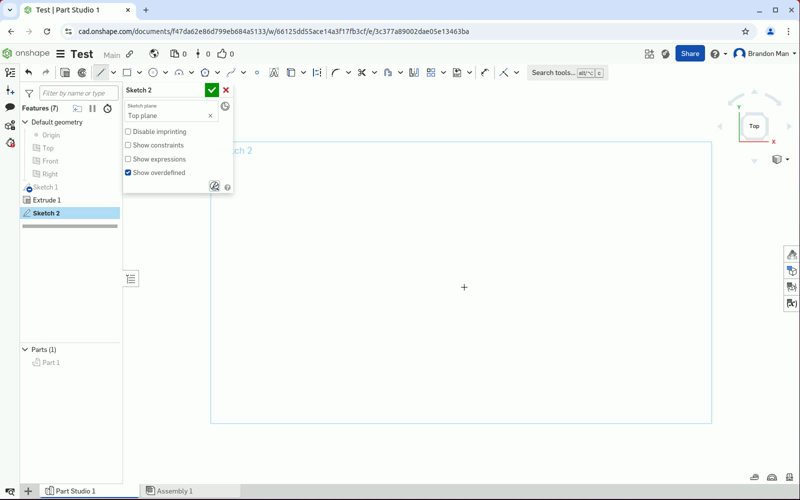
key_up(shift)
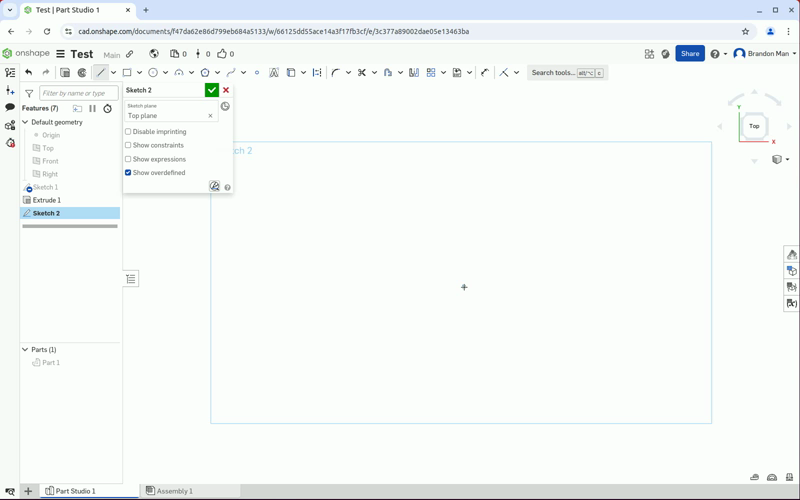
key_down(shift)
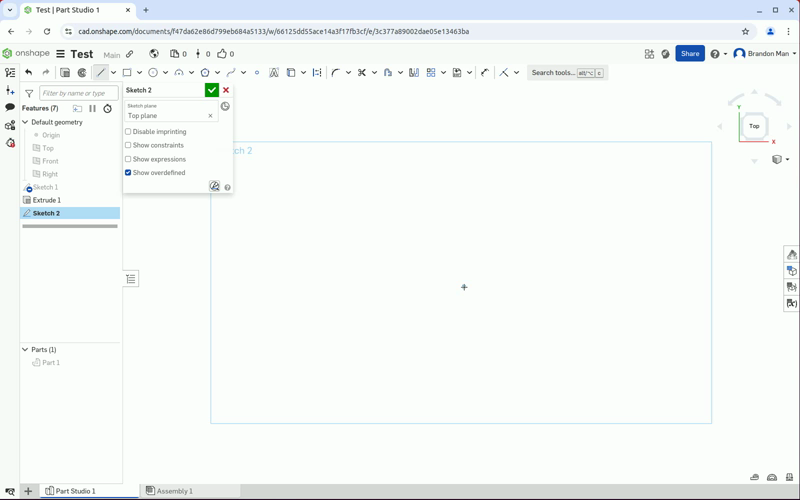
mouse_move(494, 286)
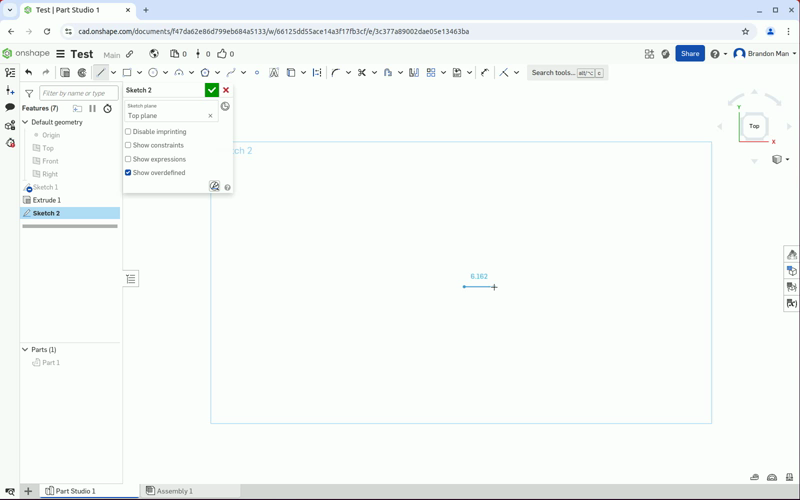
mouse_move(464, 278)
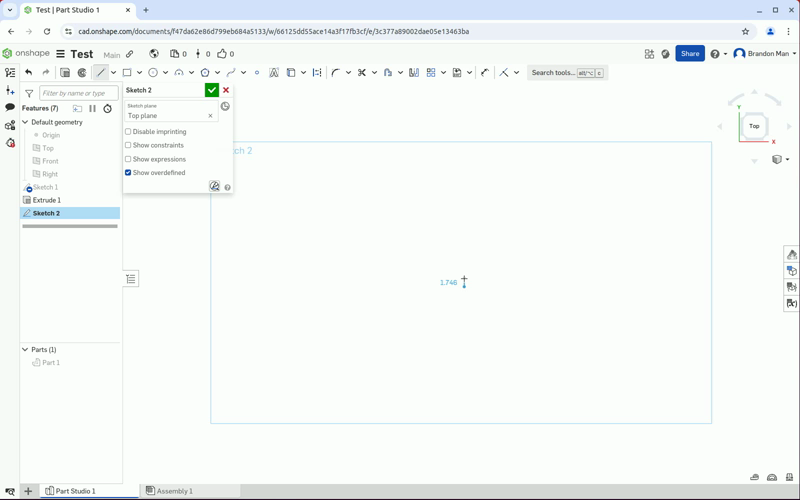
click(464, 278)
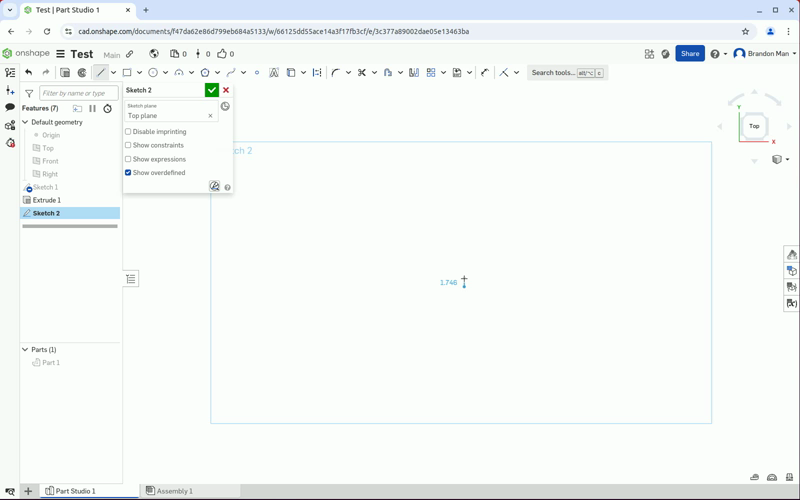
key_up(shift)
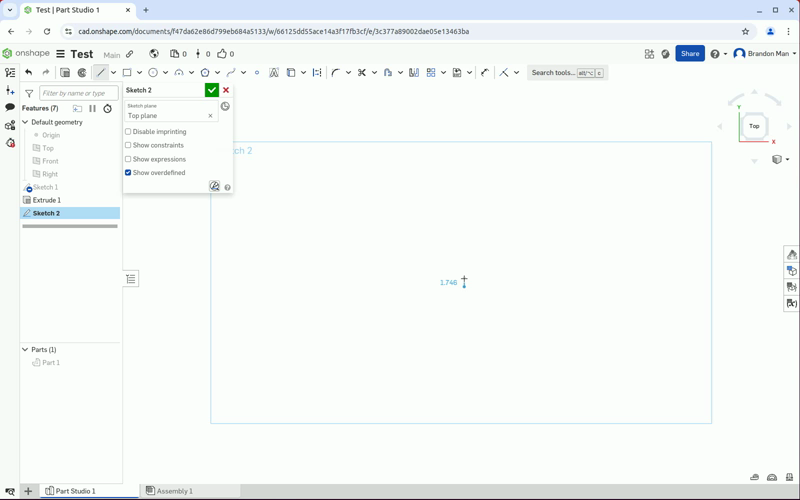
key(esc)
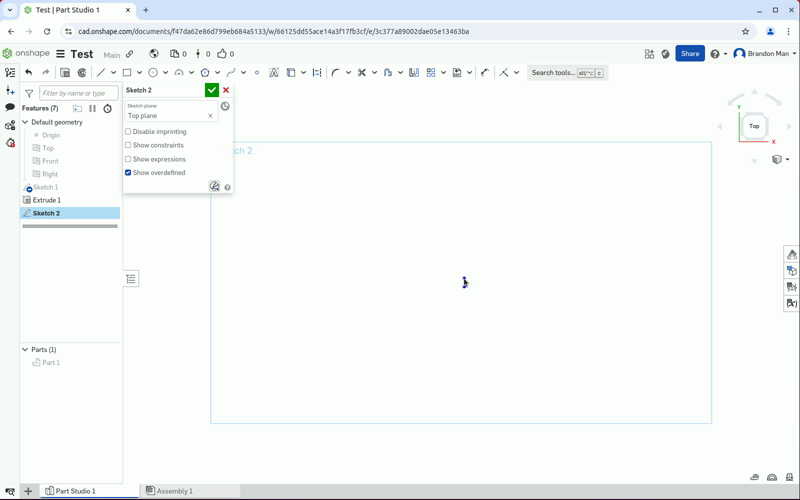
key(a)
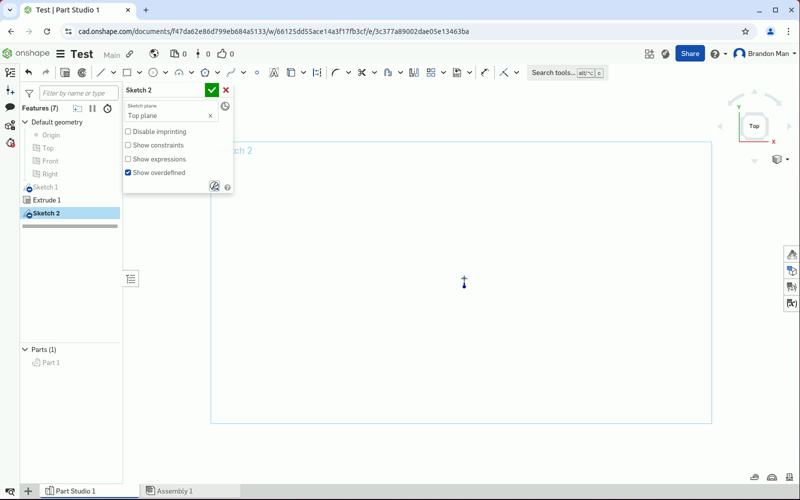
mouse_move(464, 278)
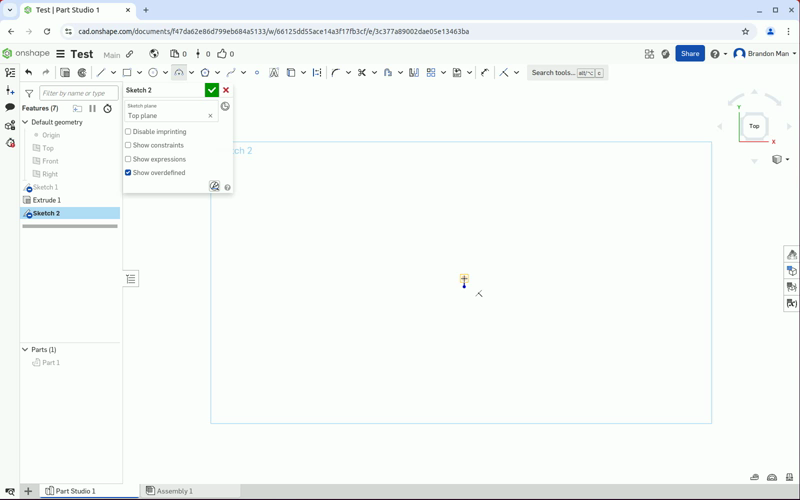
click(464, 278)
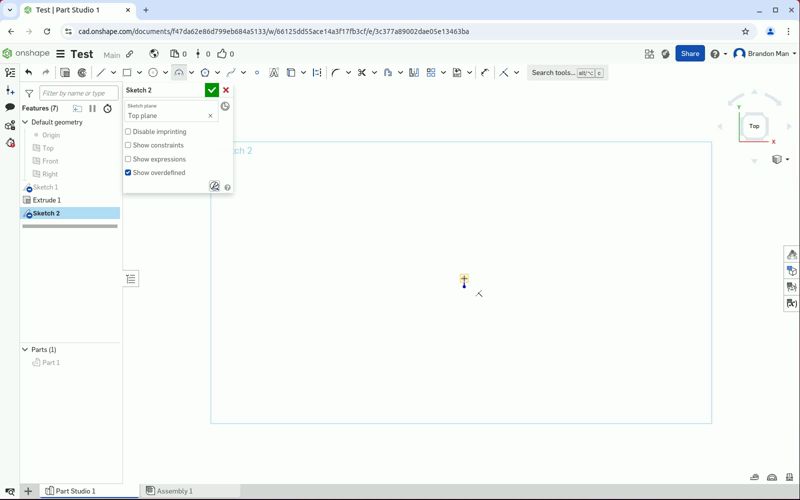
mouse_move(464, 286)
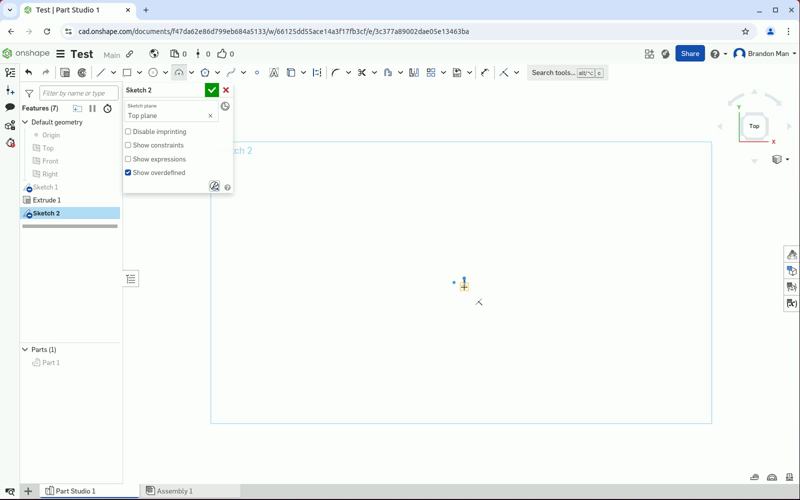
click(464, 286)
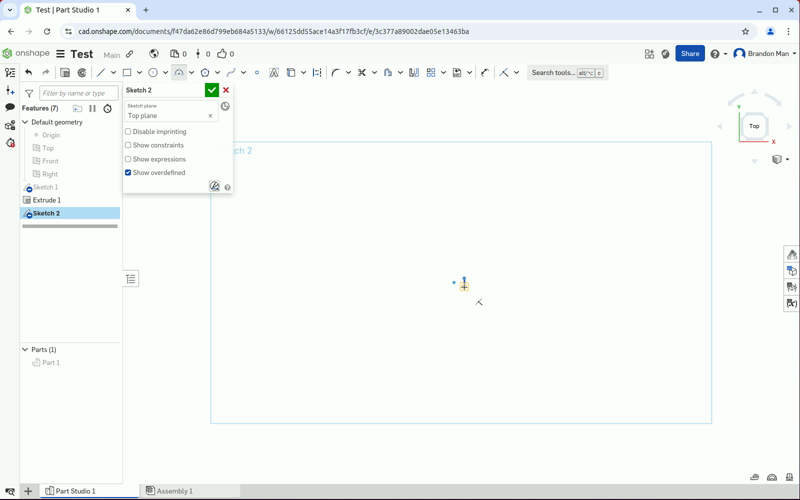
key_down(shift)
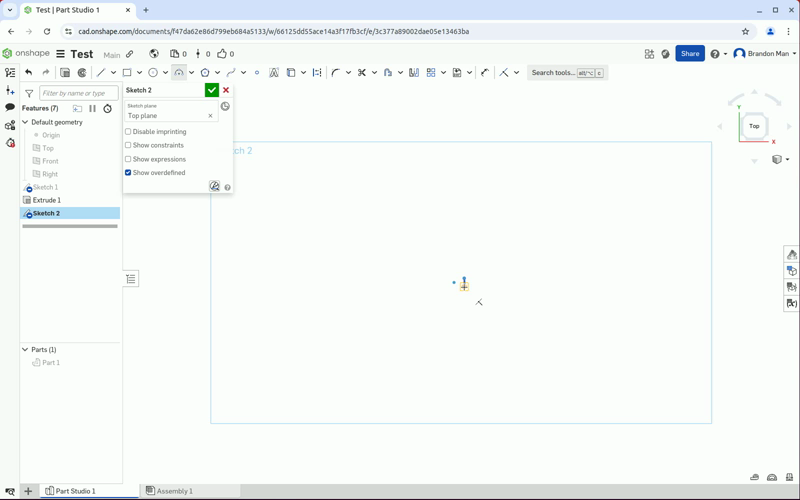
mouse_move(455, 282)
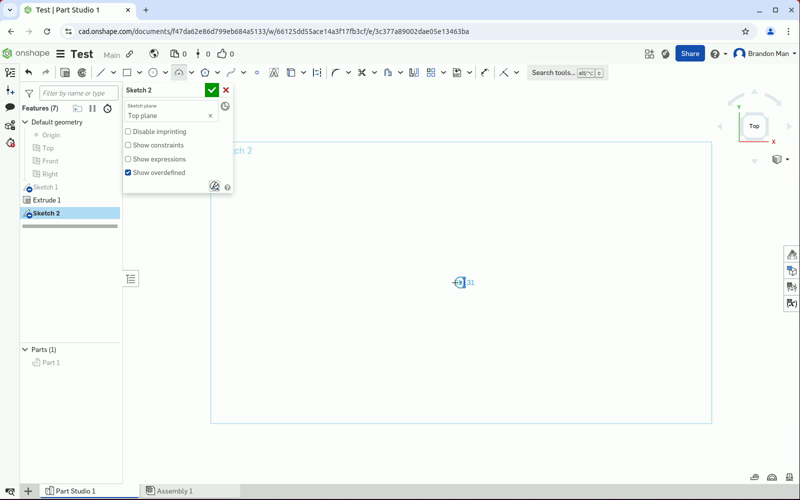
click(455, 282)
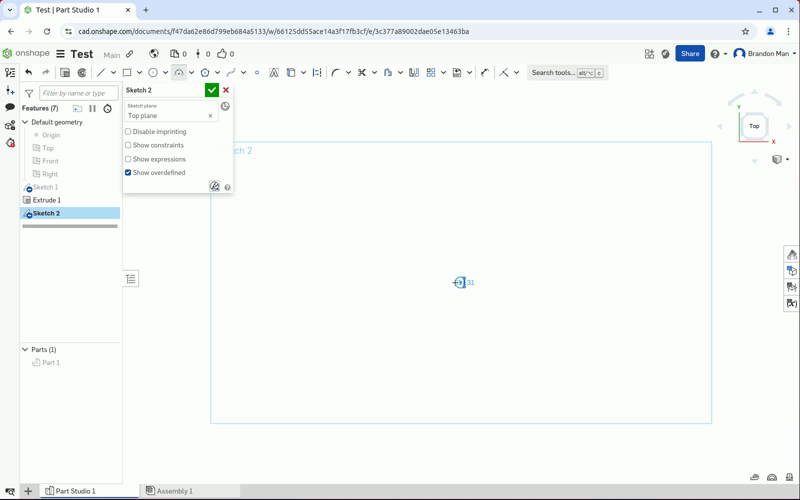
key_up(shift)
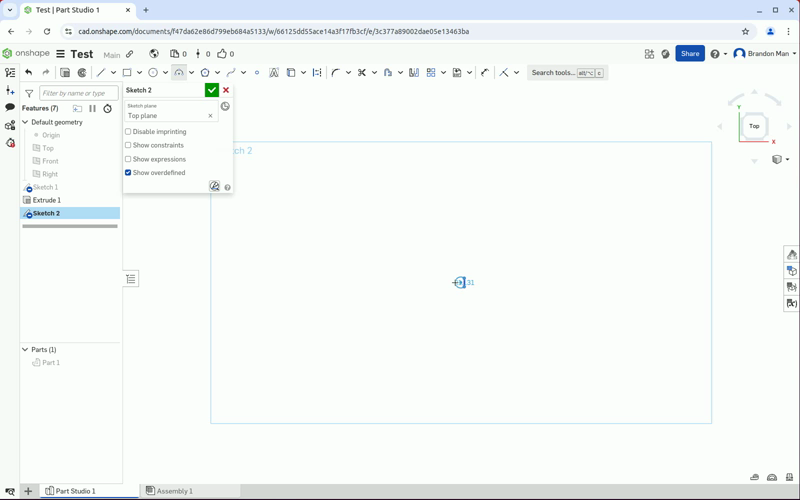
key(esc)
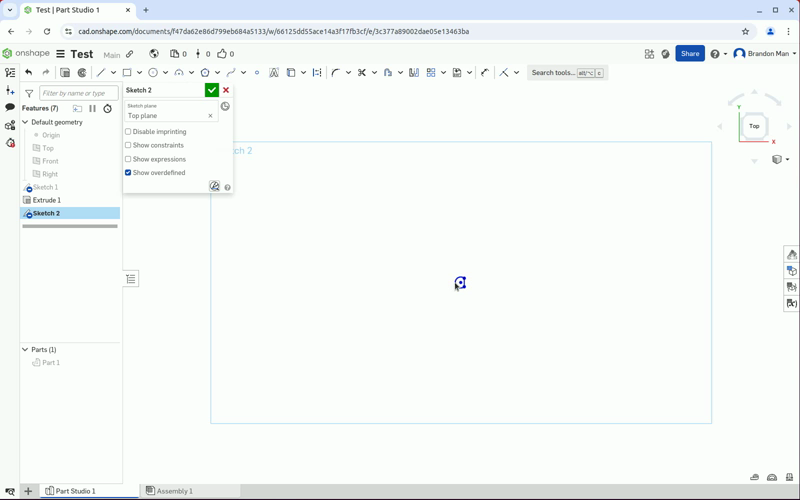
key(c)
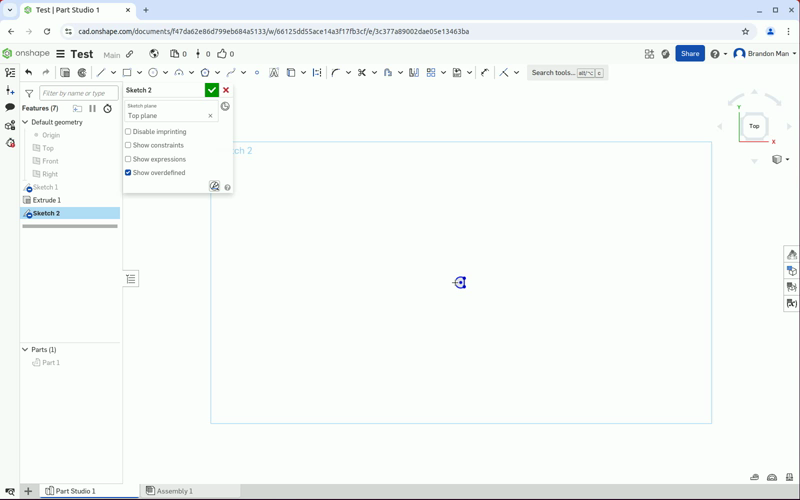
key_down(shift)
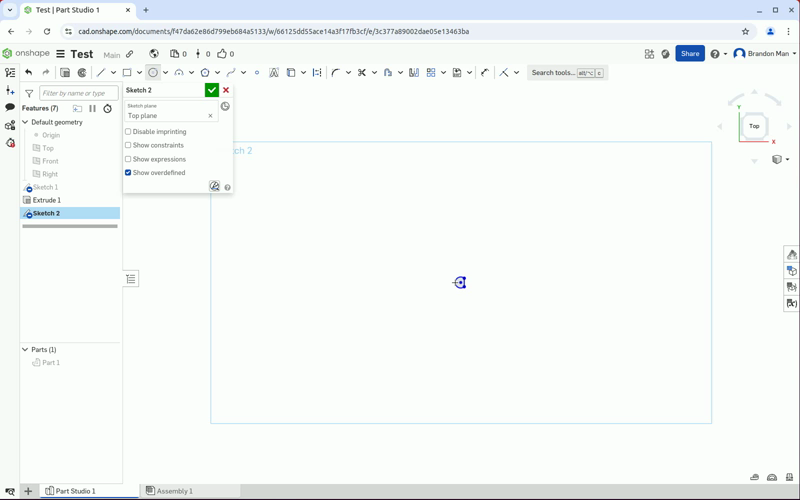
mouse_move(460, 282)
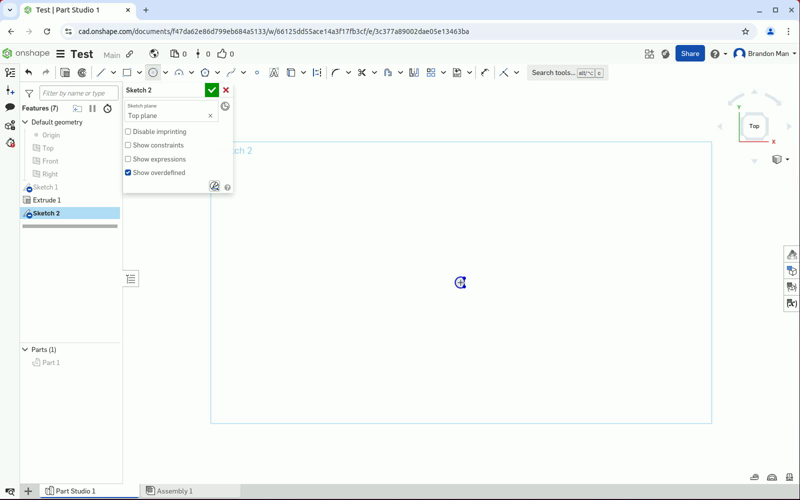
click(460, 282)
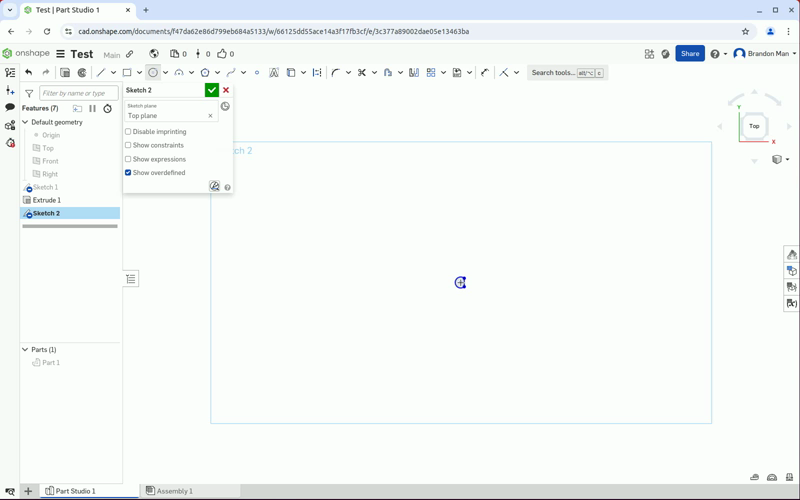
key_up(shift)
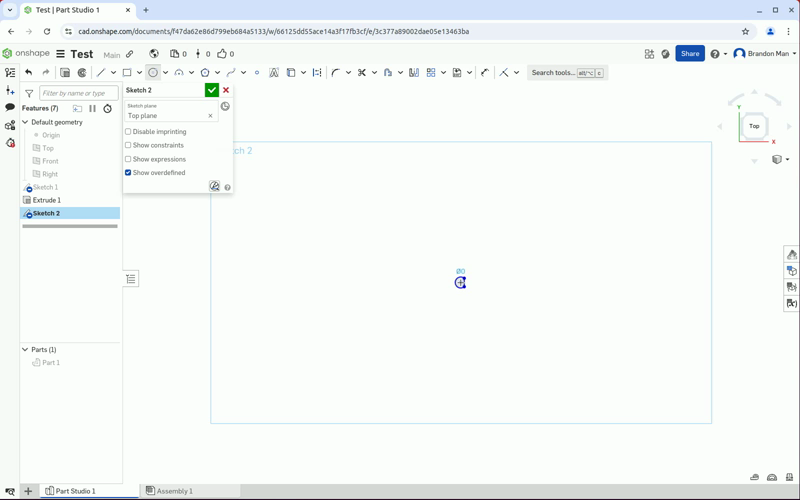
mouse_move(462, 282)
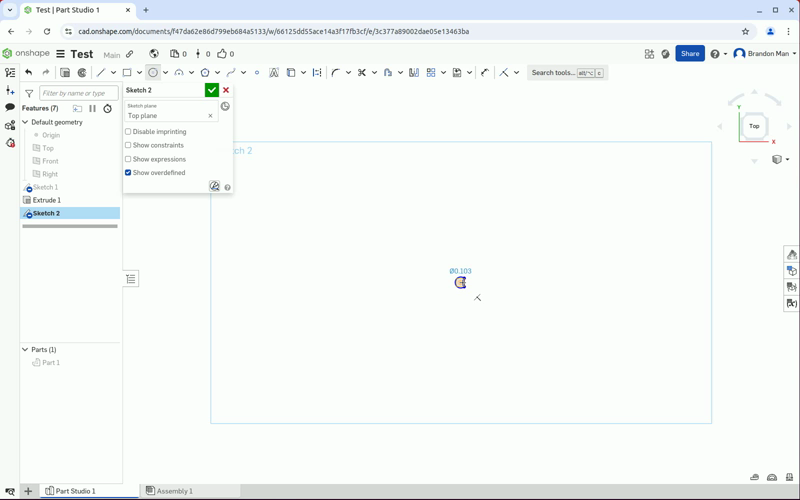
scroll(6)
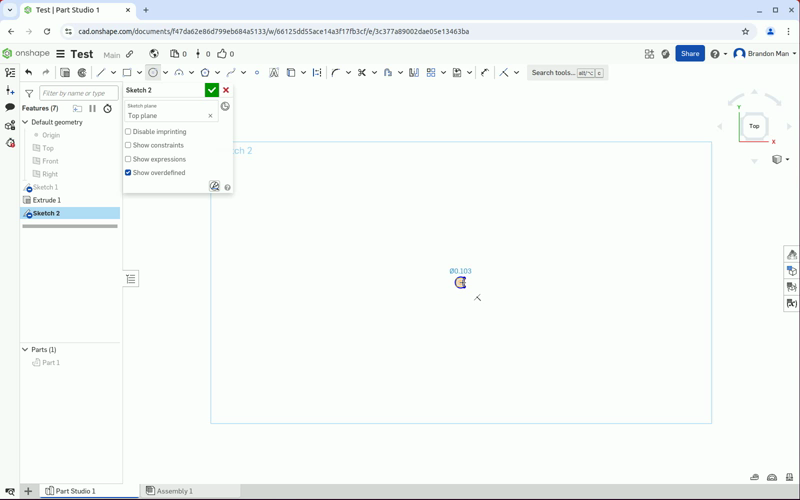
scroll(6)
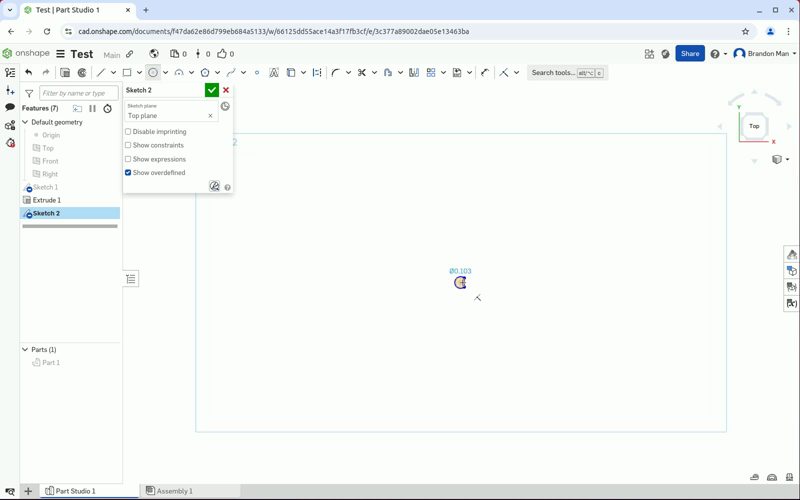
scroll(6)
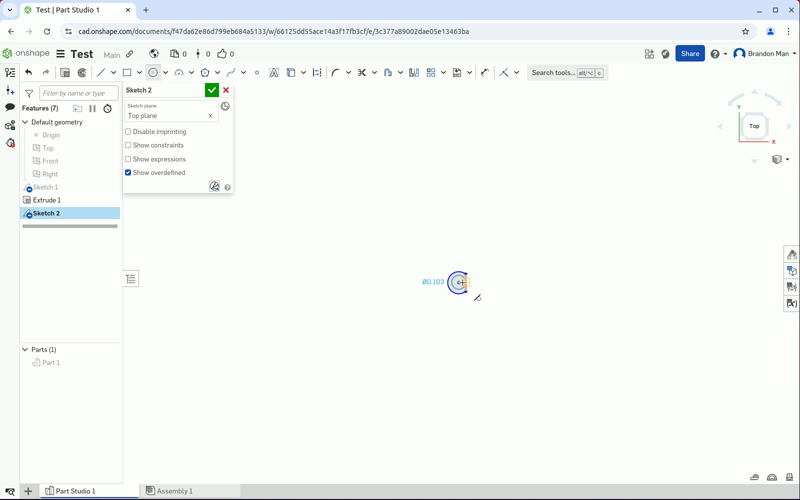
scroll(6)
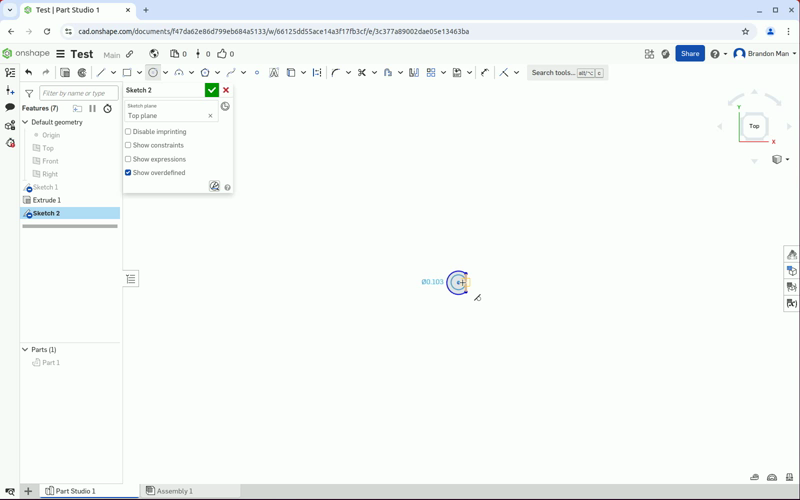
scroll(6)
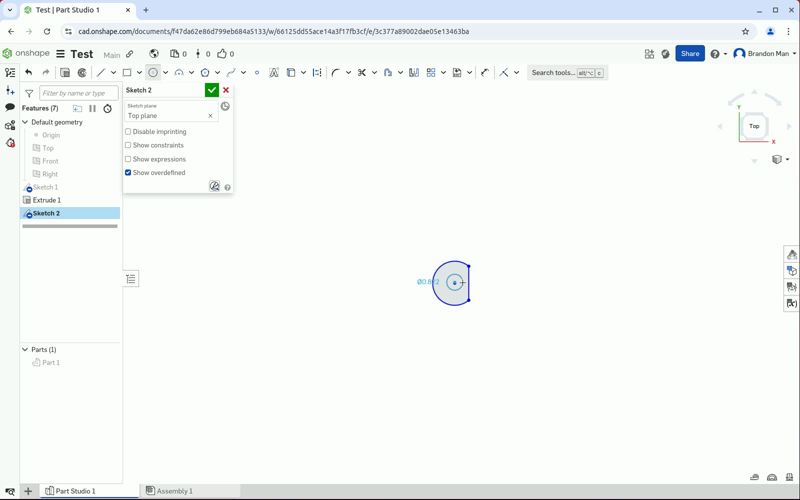
scroll(6)
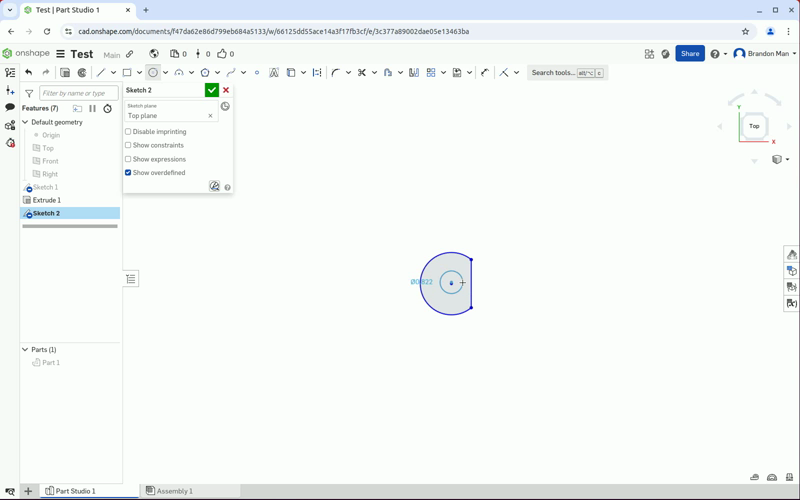
scroll(6)
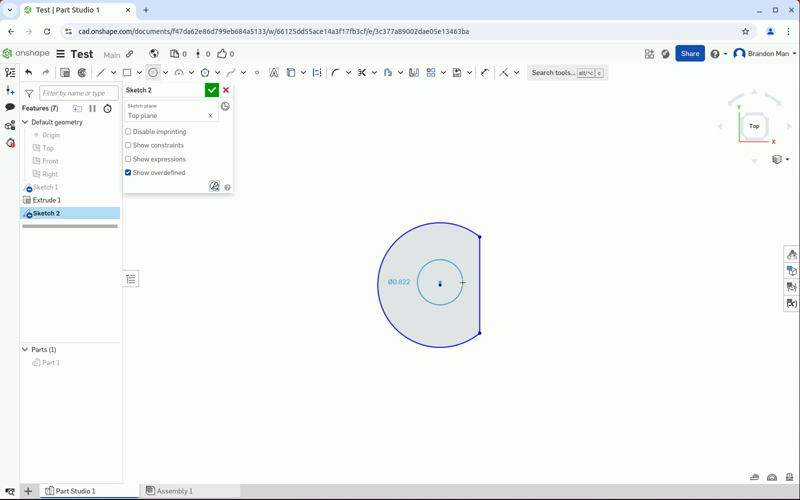
click(462, 282)
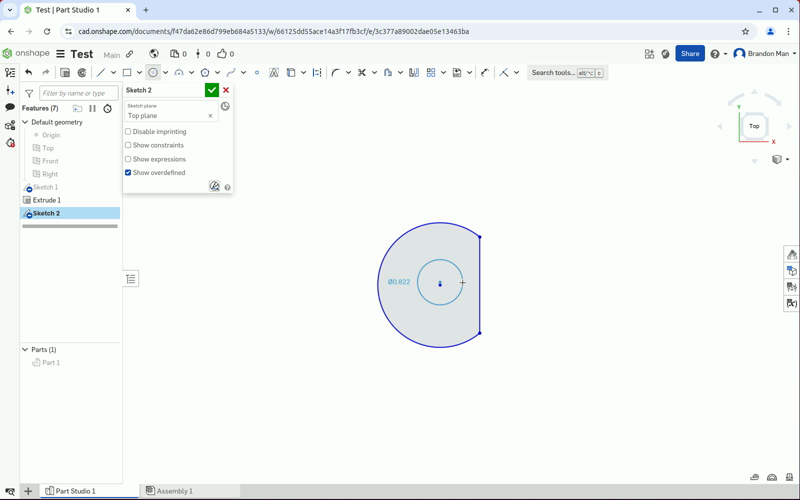
scroll(-6)
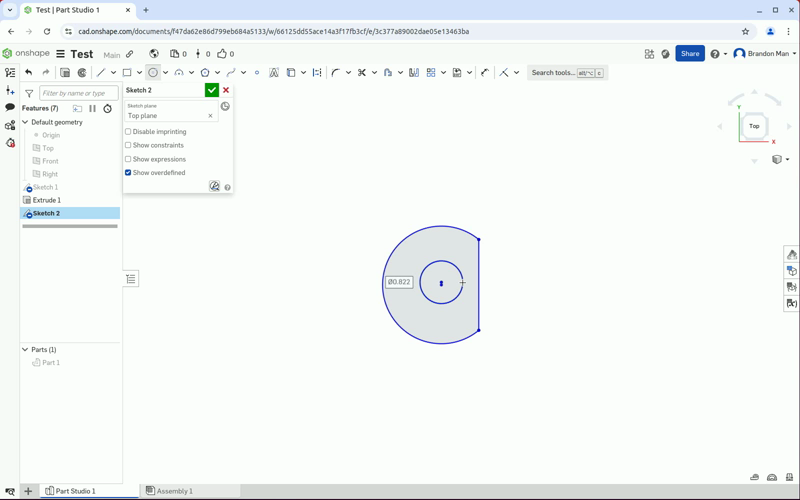
scroll(-6)
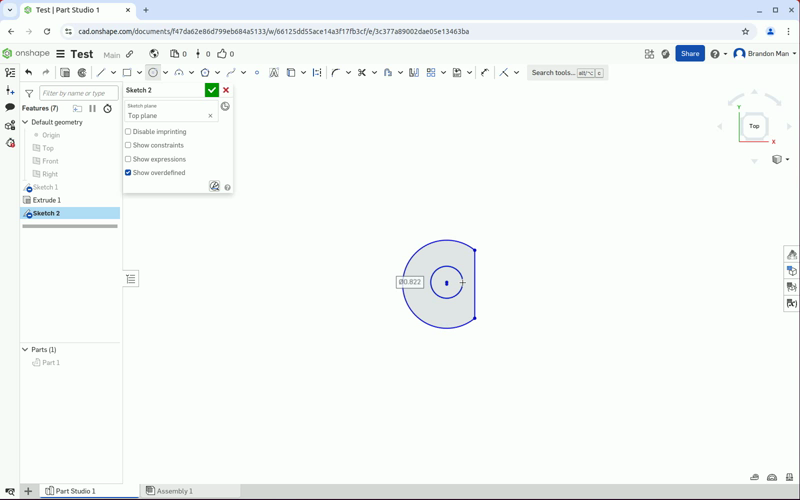
scroll(-6)
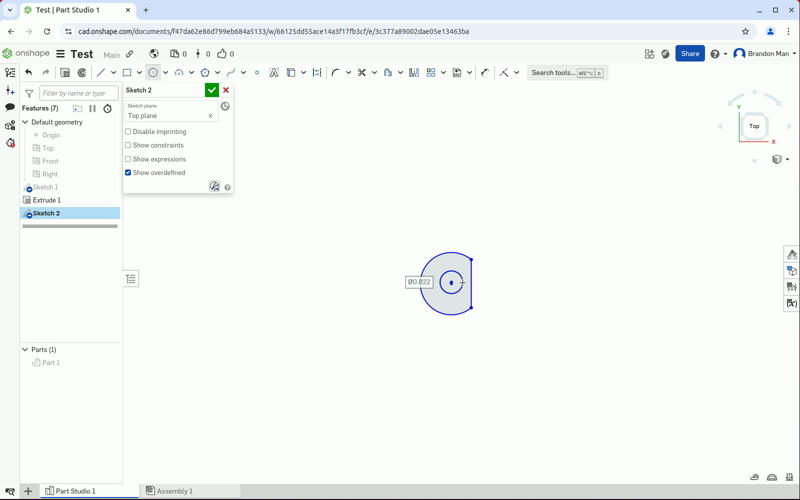
scroll(-6)
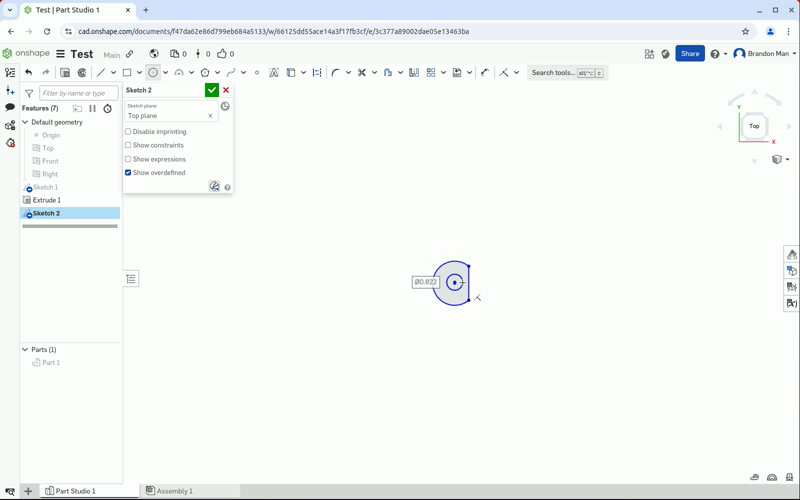
scroll(-6)
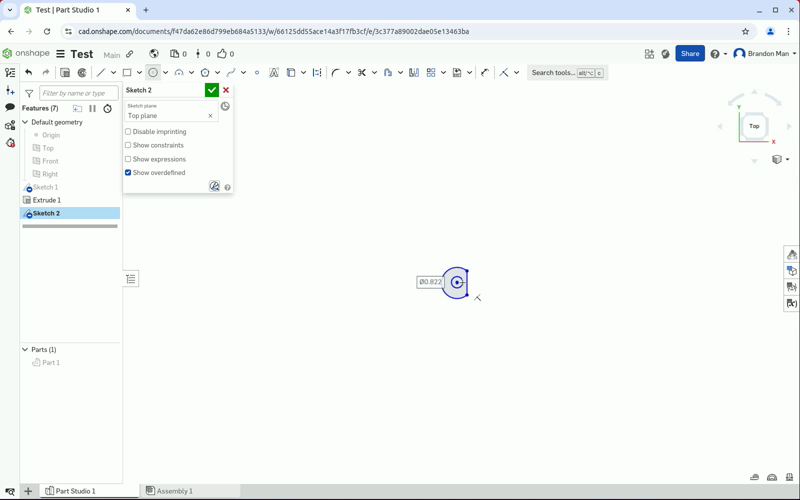
scroll(-6)
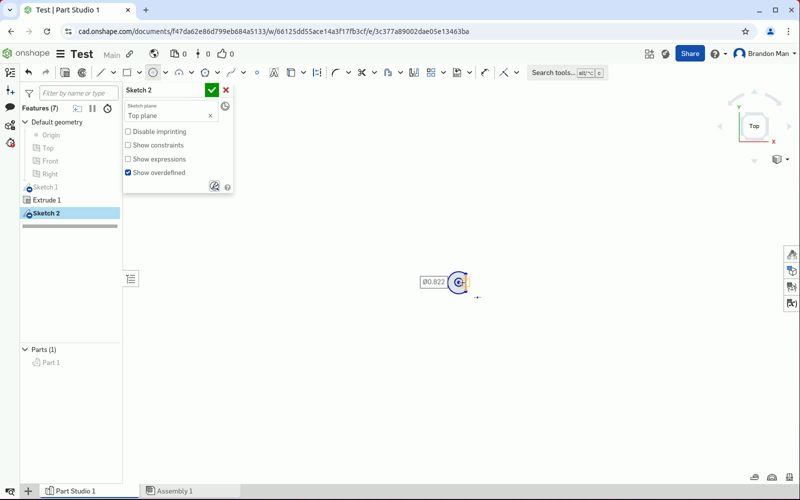
scroll(-6)
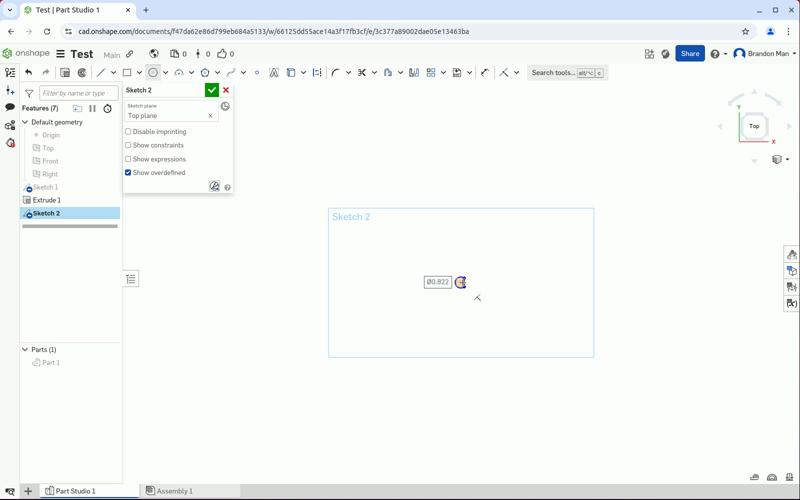
key(esc)
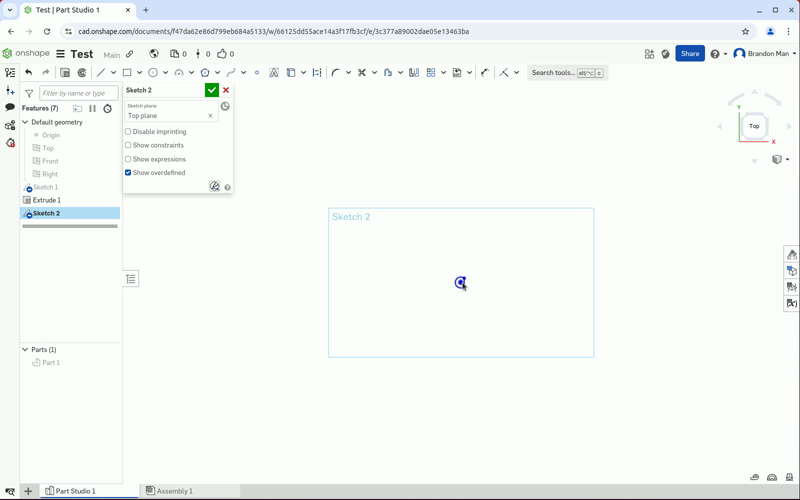
mouse_move(459, 279)
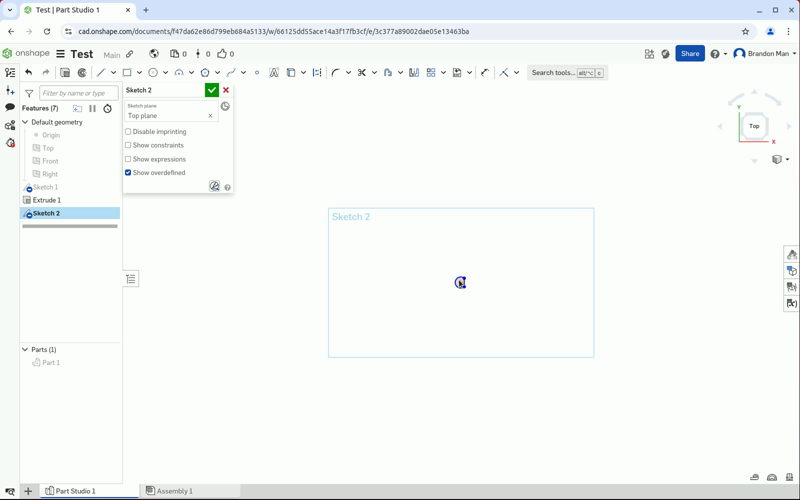
scroll(6)
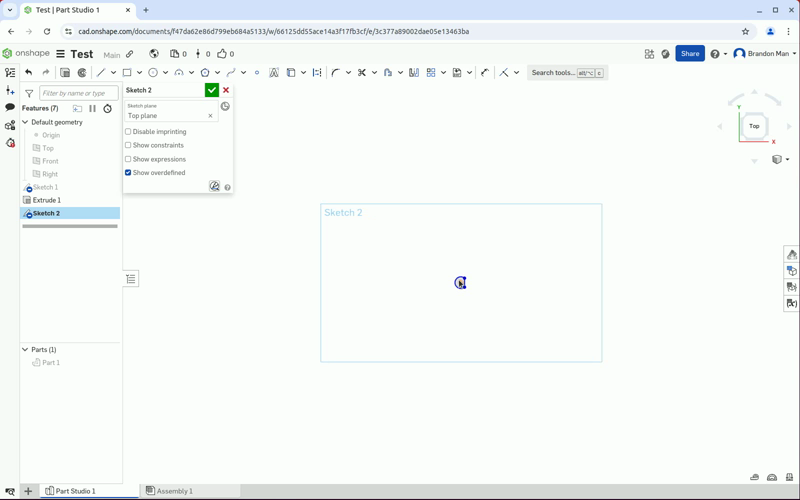
scroll(6)
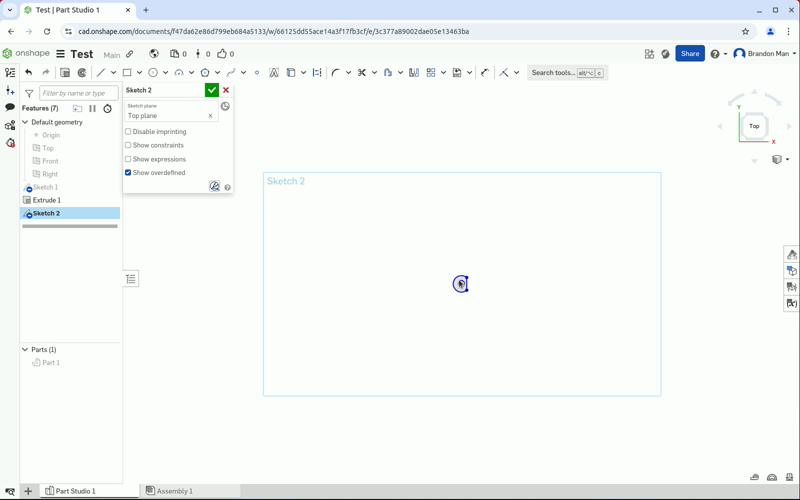
scroll(6)
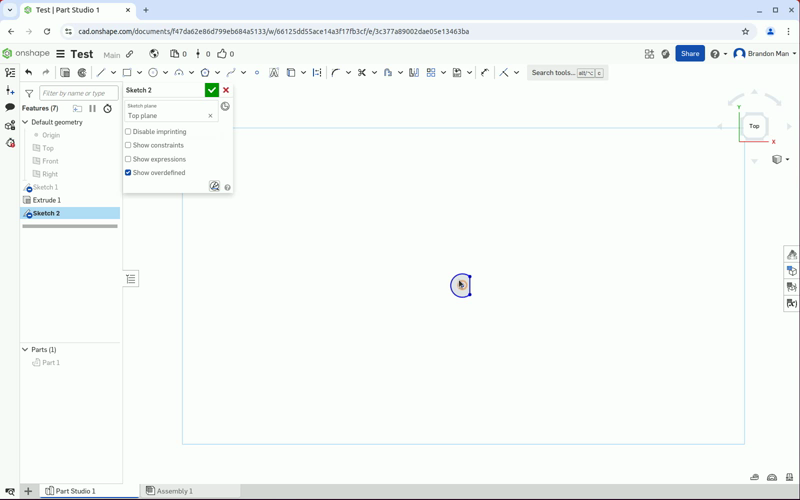
scroll(6)
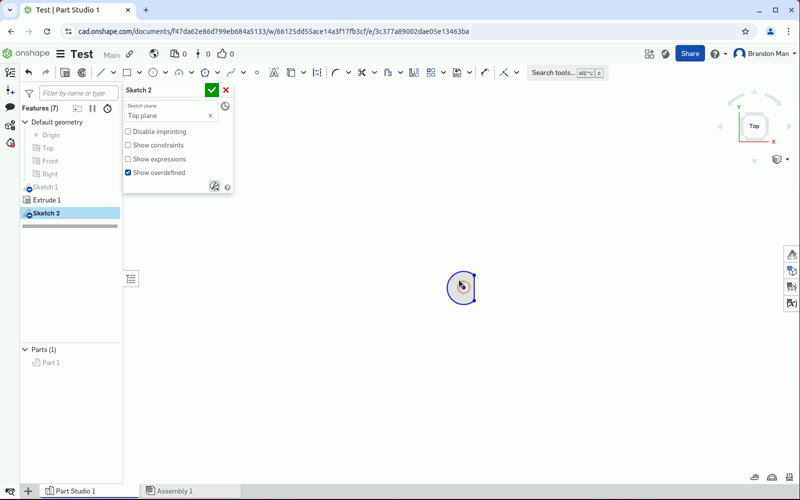
scroll(6)
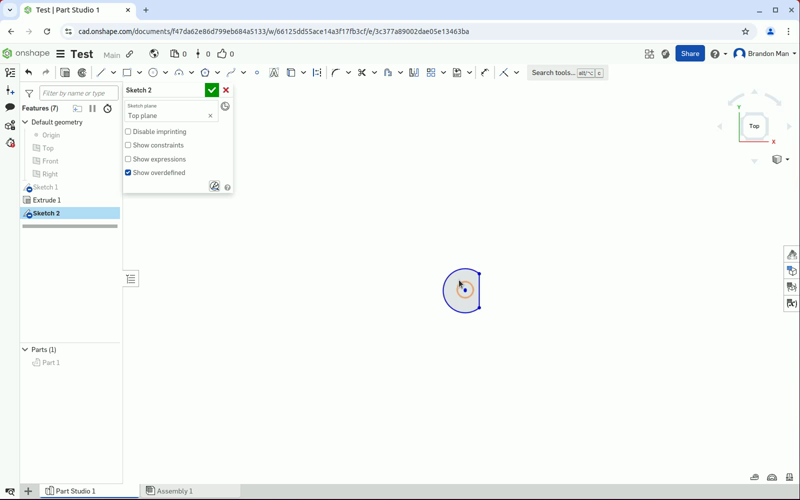
scroll(6)
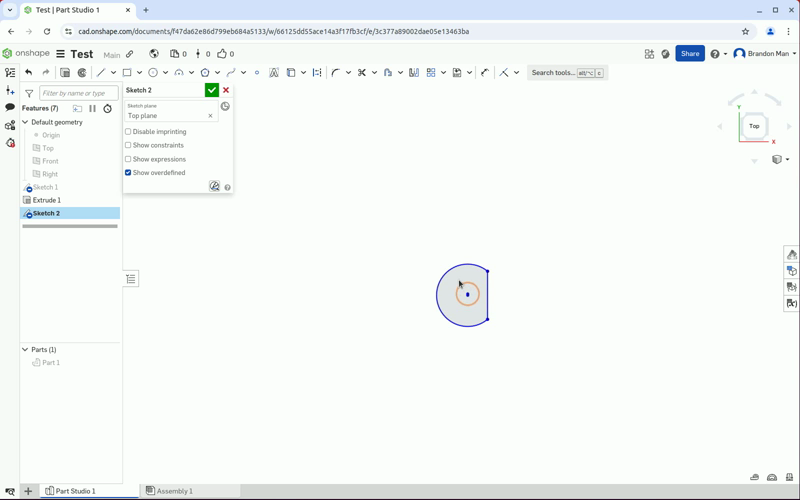
scroll(6)
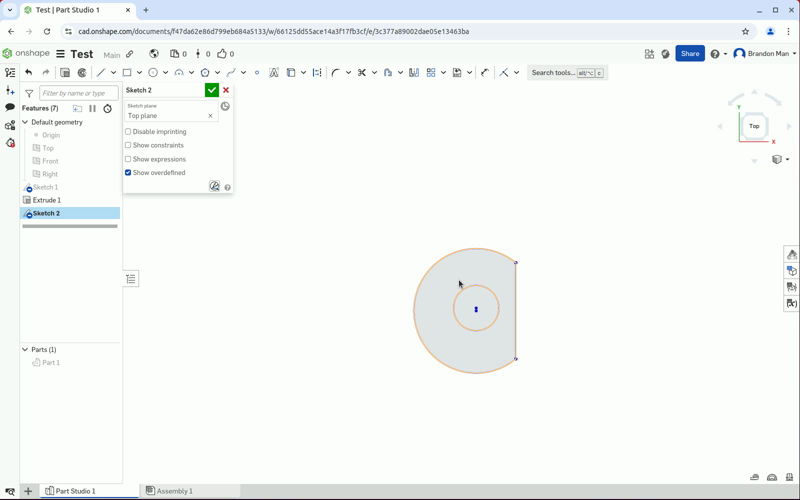
click(459, 279)
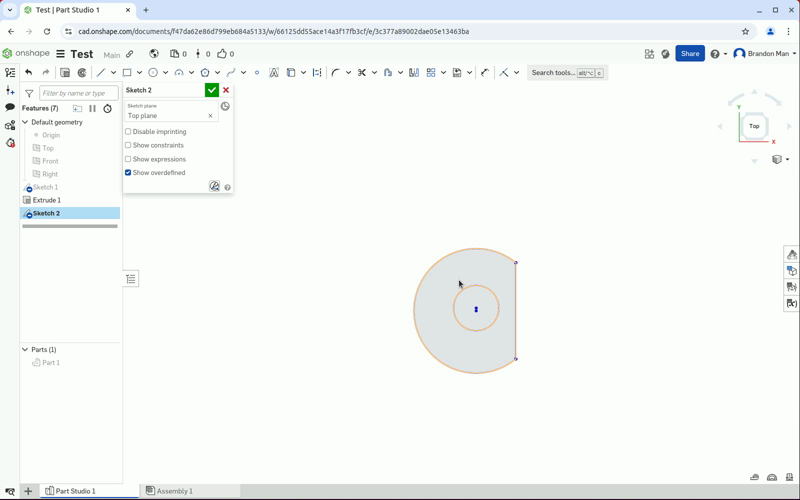
scroll(-6)
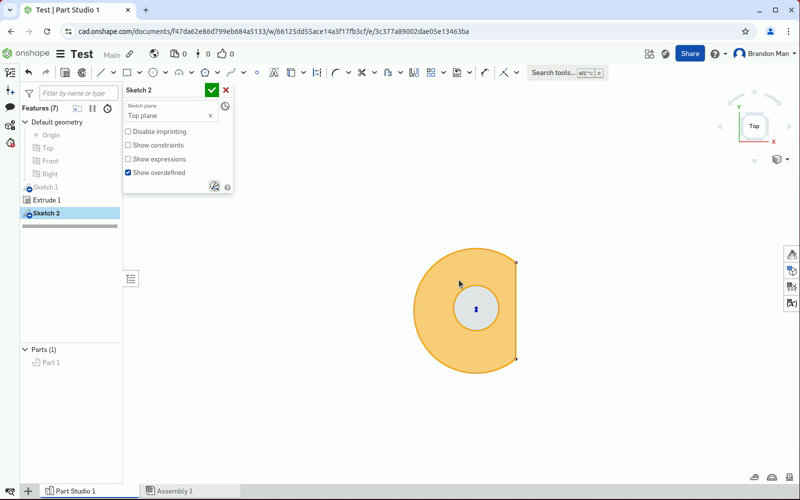
scroll(-6)
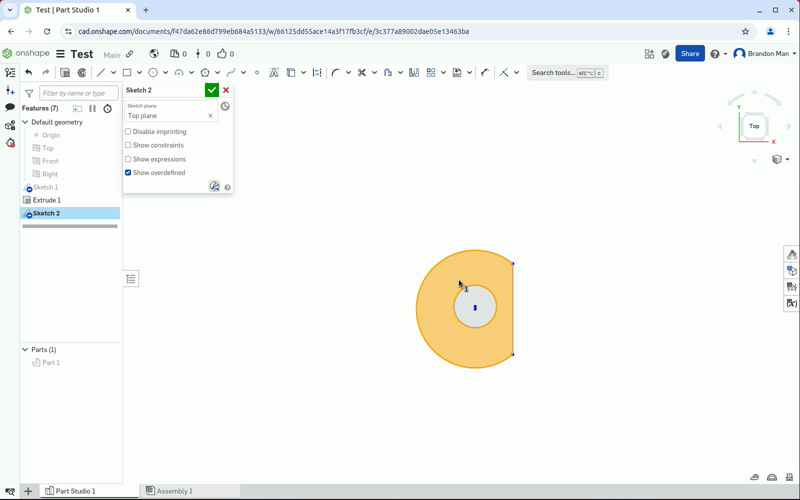
scroll(-6)
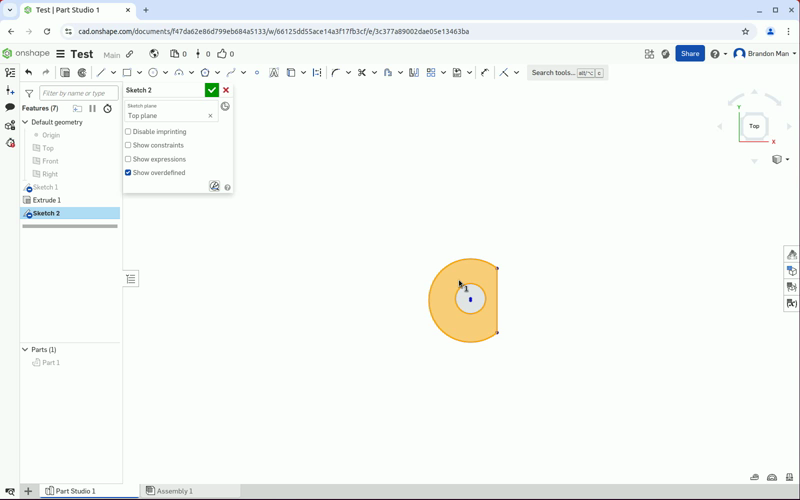
scroll(-6)
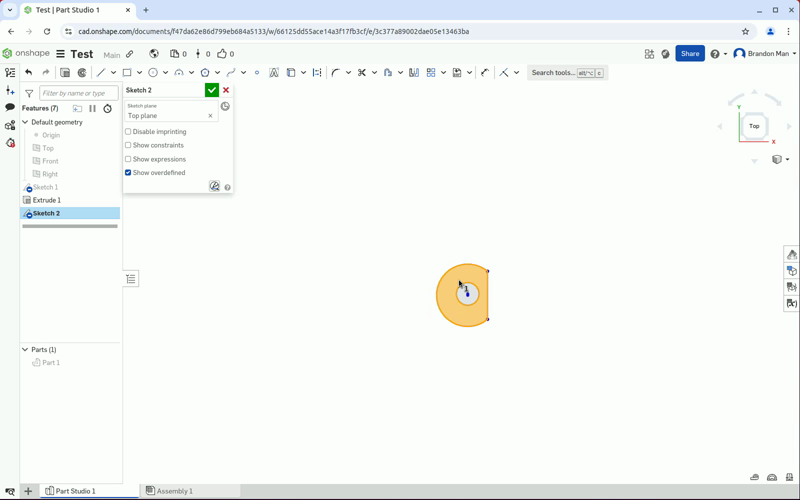
scroll(-6)
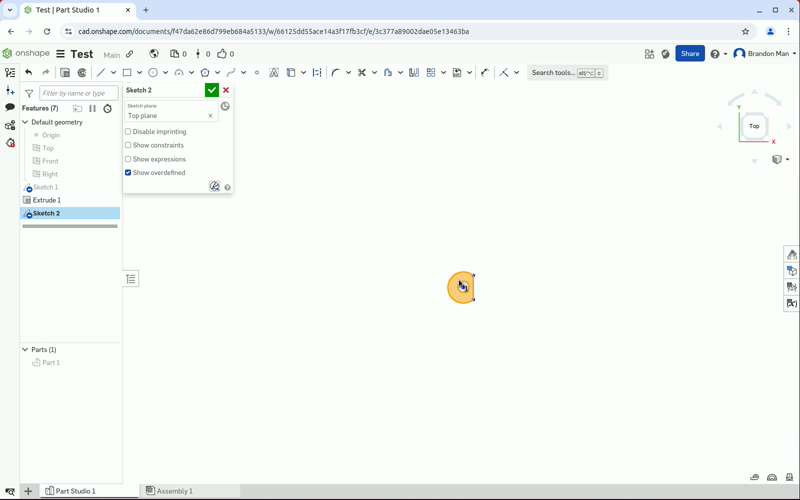
scroll(-6)
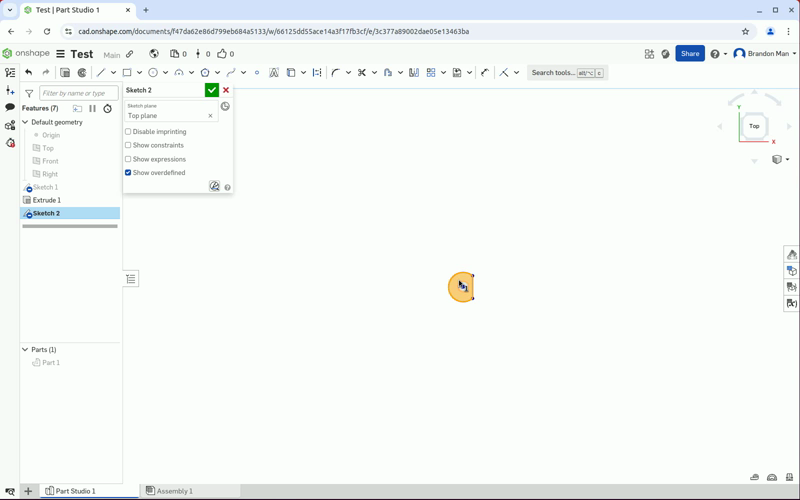
scroll(-6)
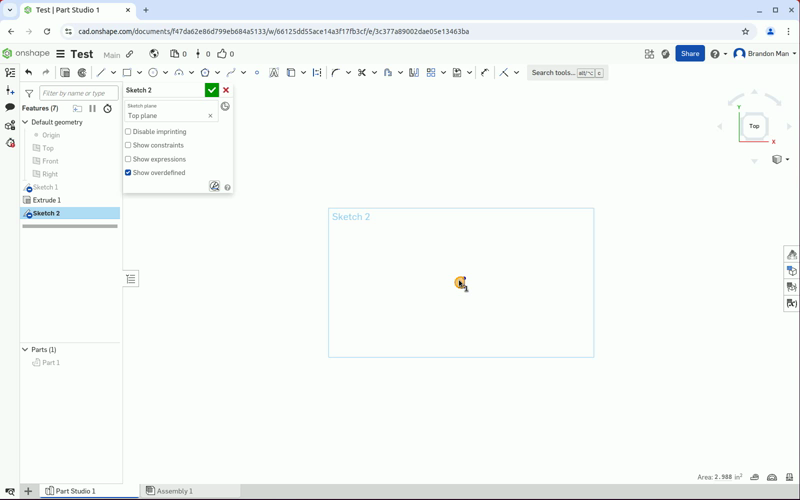
mouse_move(73, 352)
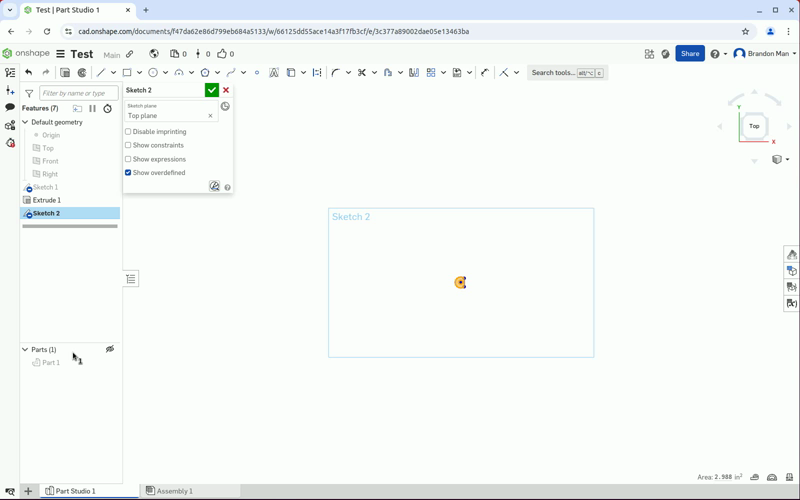
key(shift+y)
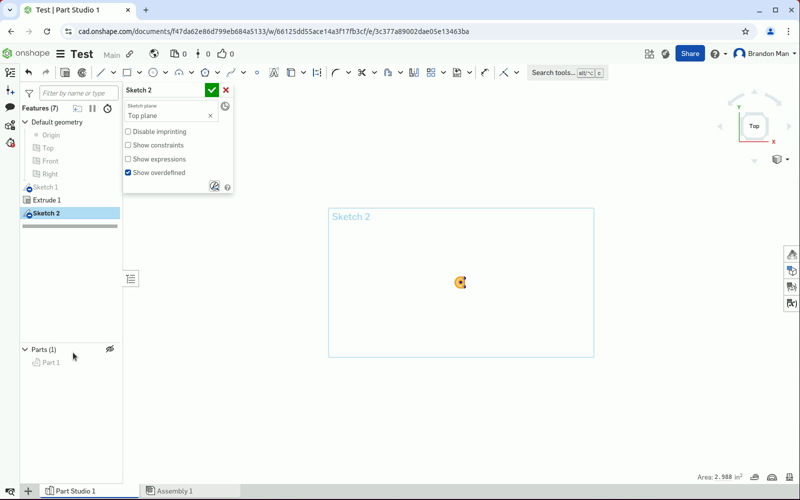
key(shift+e)
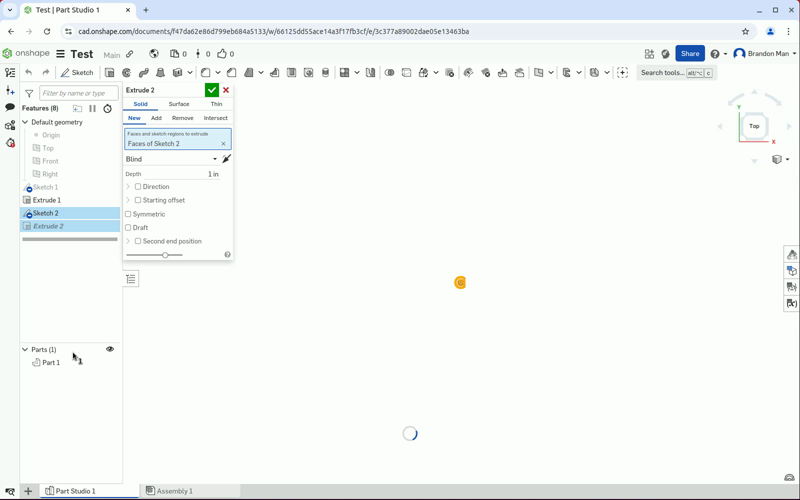
mouse_move(143, 106)
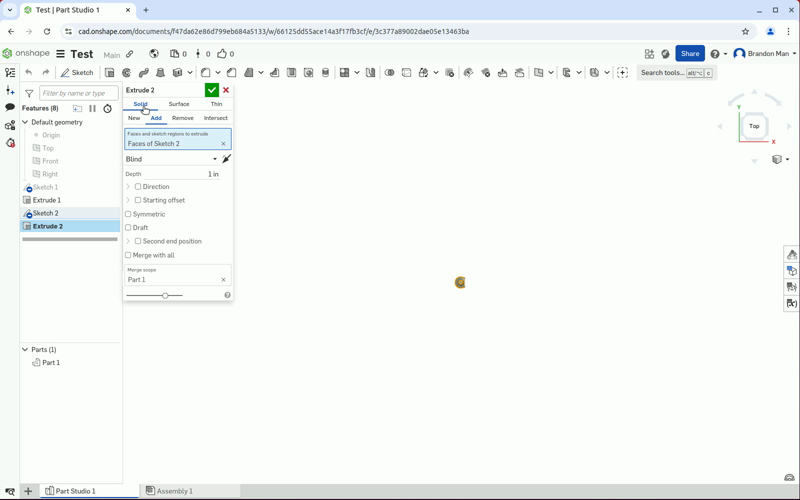
click(143, 106)
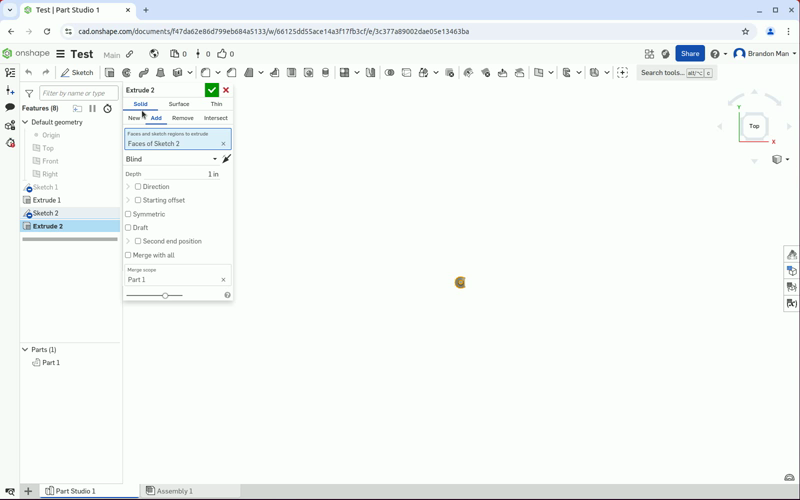
mouse_move(137, 120)
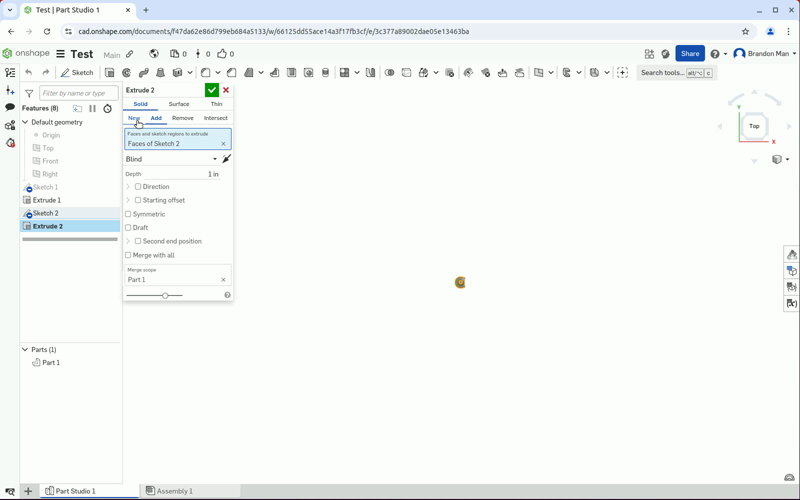
click(137, 120)
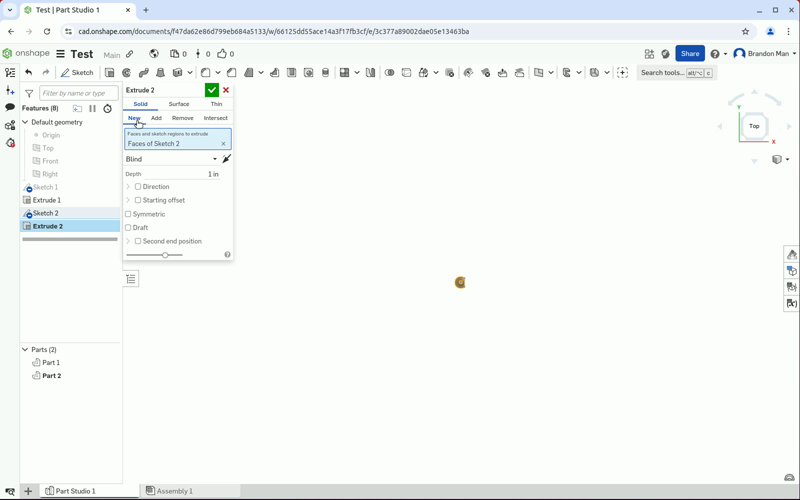
key(tab, 4)
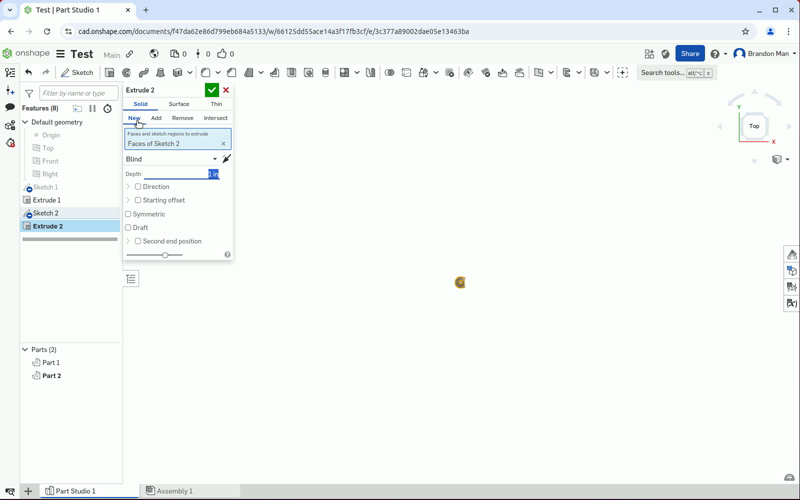
text(1.204)
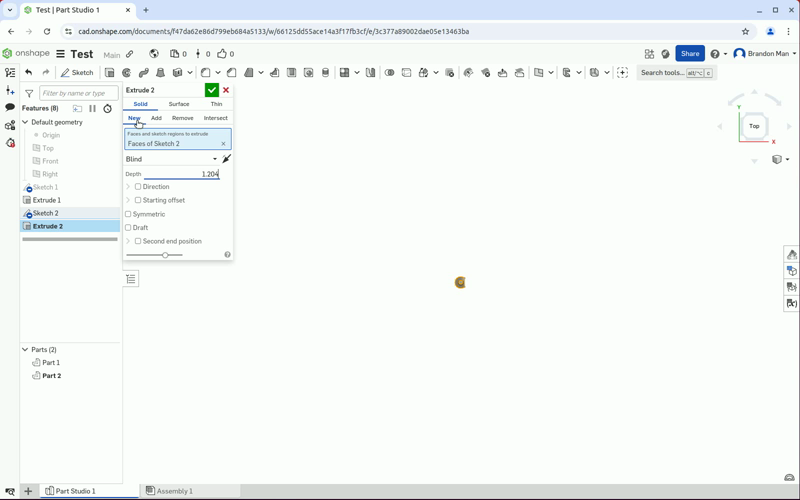
key(enter)
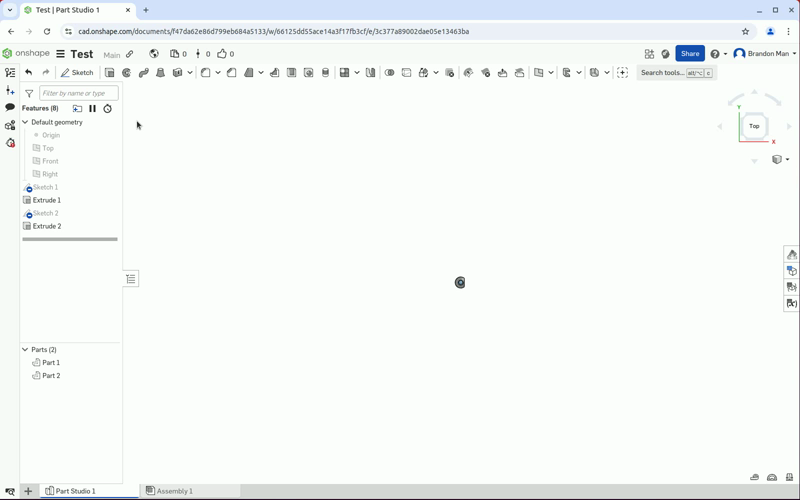
key(shift+h)
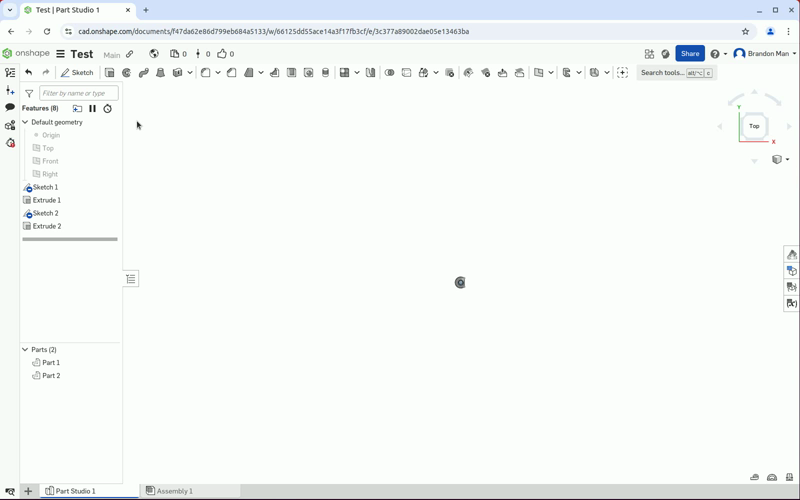
key(shift+h)
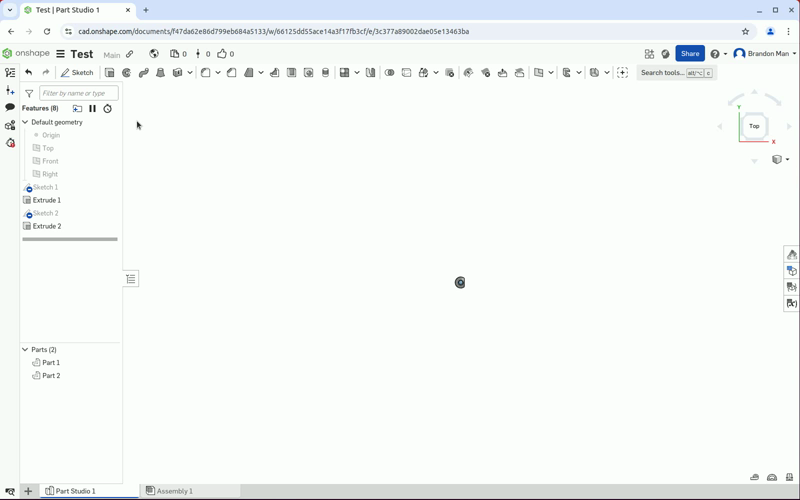
mouse_move(73, 189)
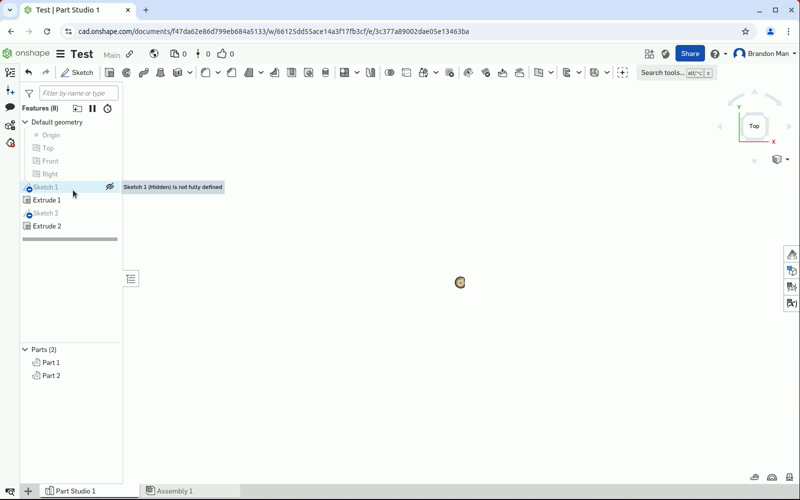
click(73, 189)
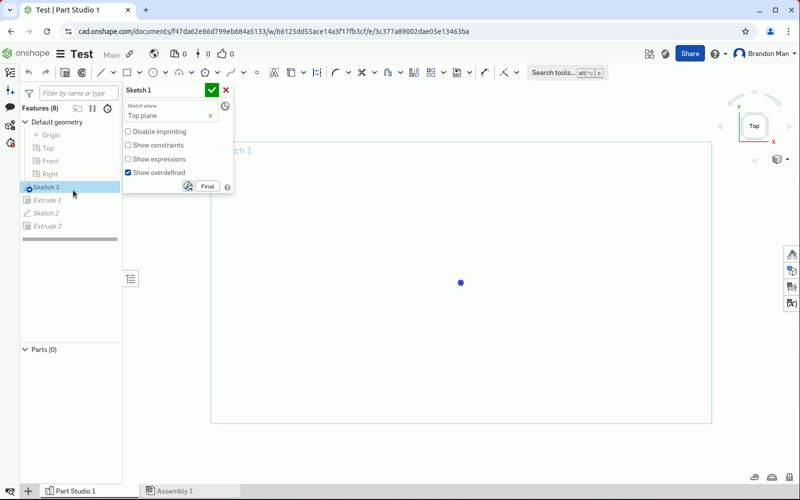
mouse_move(229, 92)
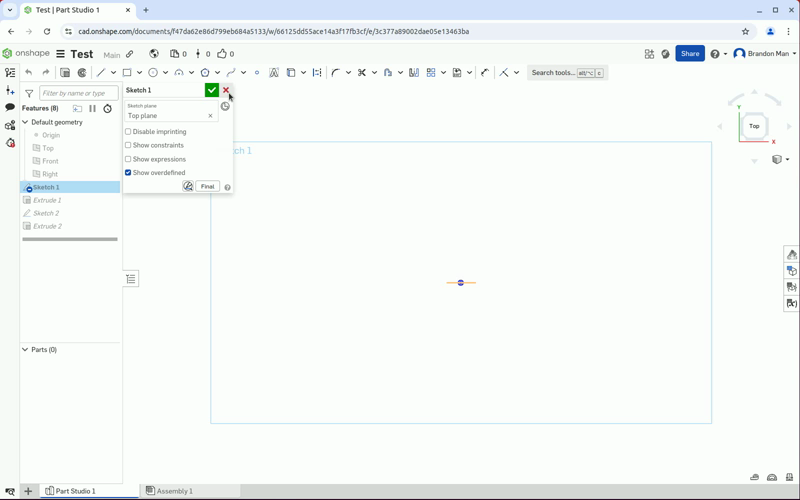
click(229, 92)
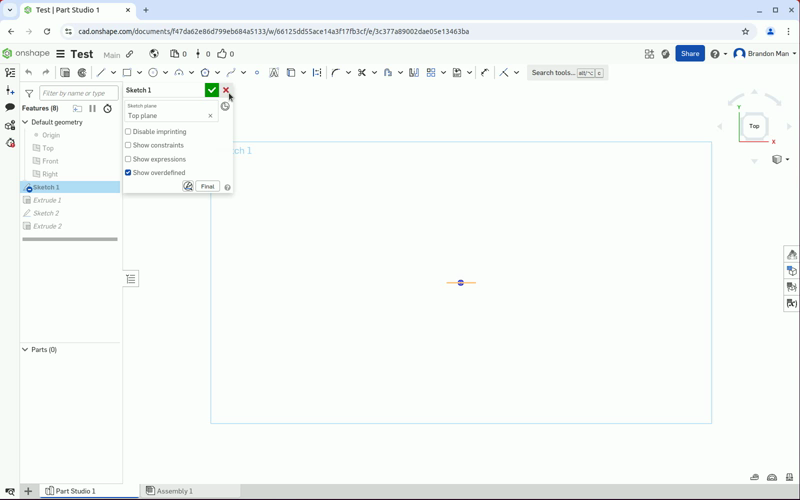
key(shift+s)
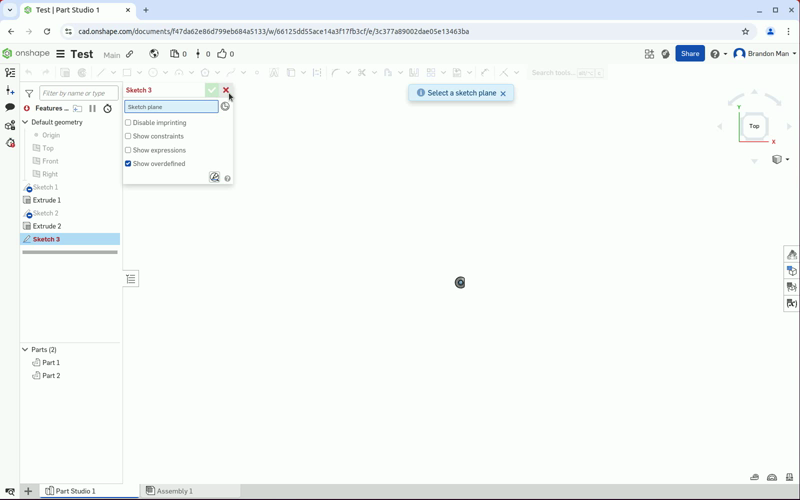
mouse_move(73, 150)
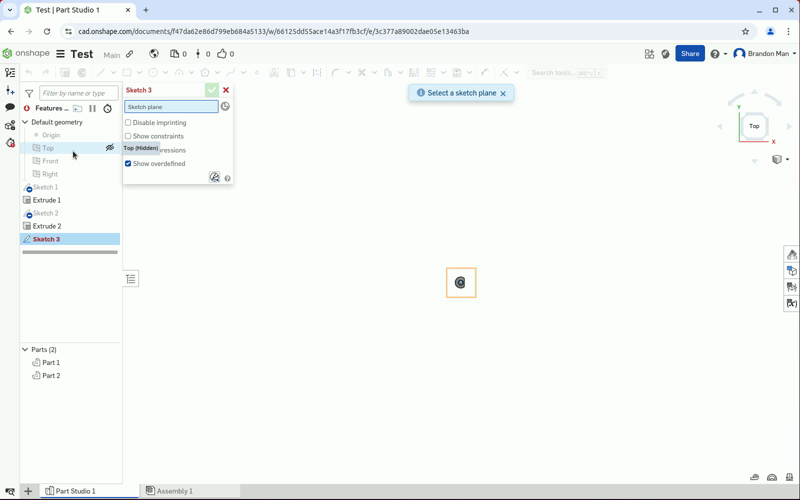
click(73, 150)
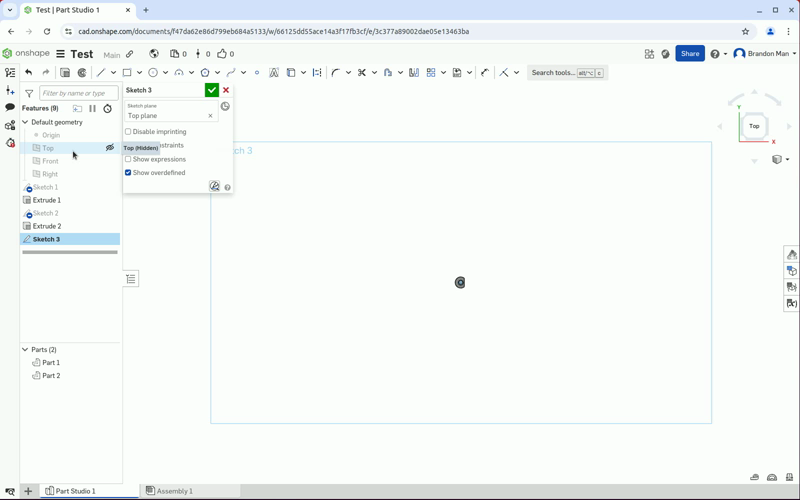
mouse_move(73, 352)
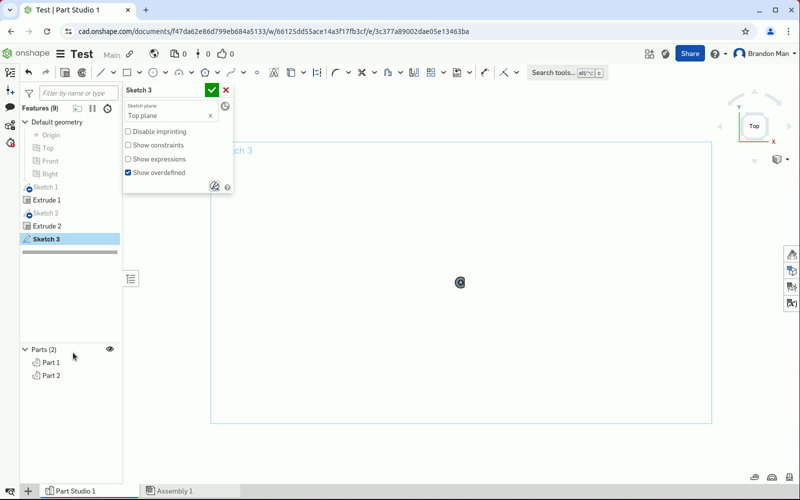
key(y)
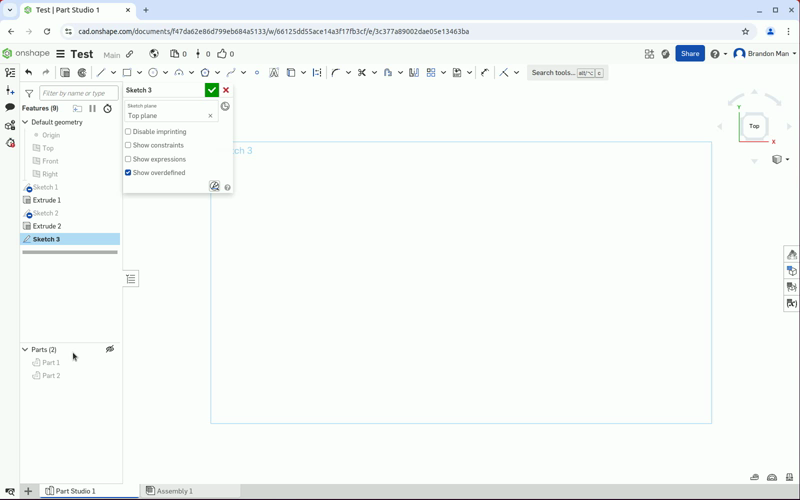
key(c)
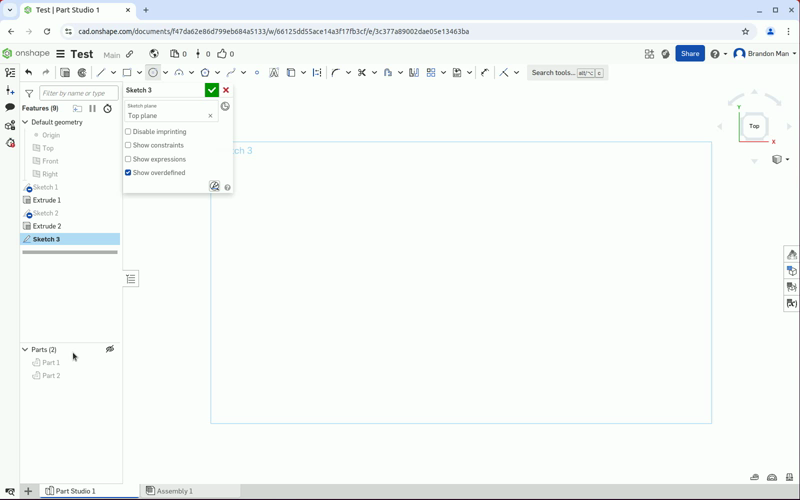
key_down(shift)
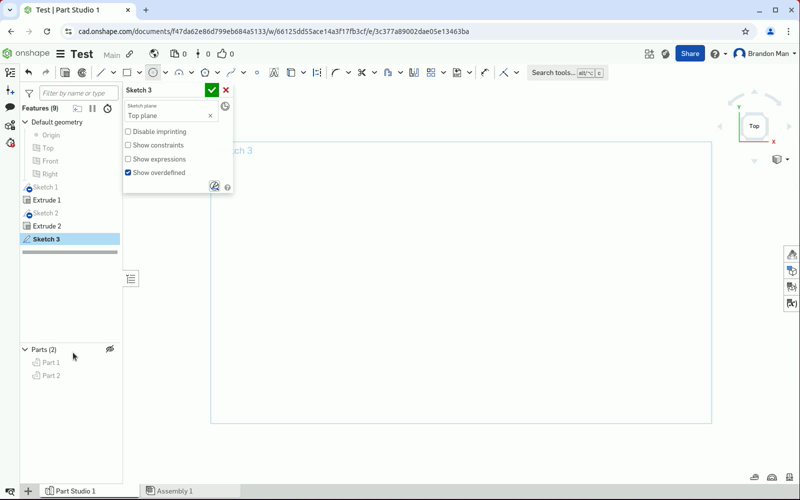
mouse_move(473, 268)
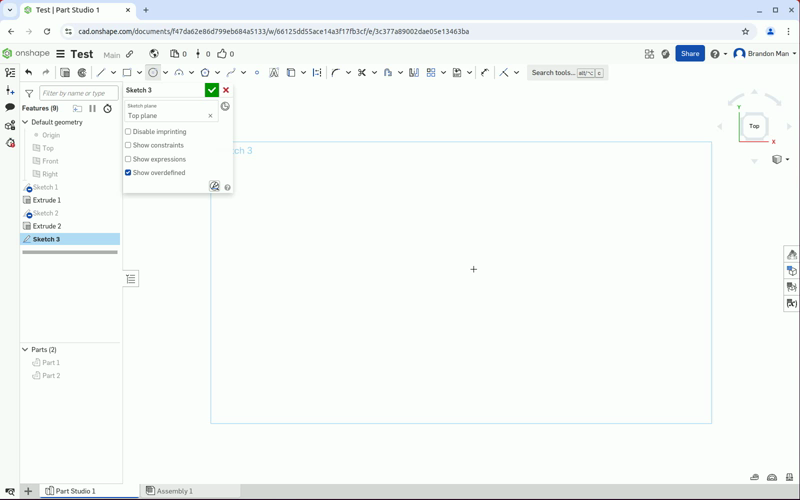
click(473, 268)
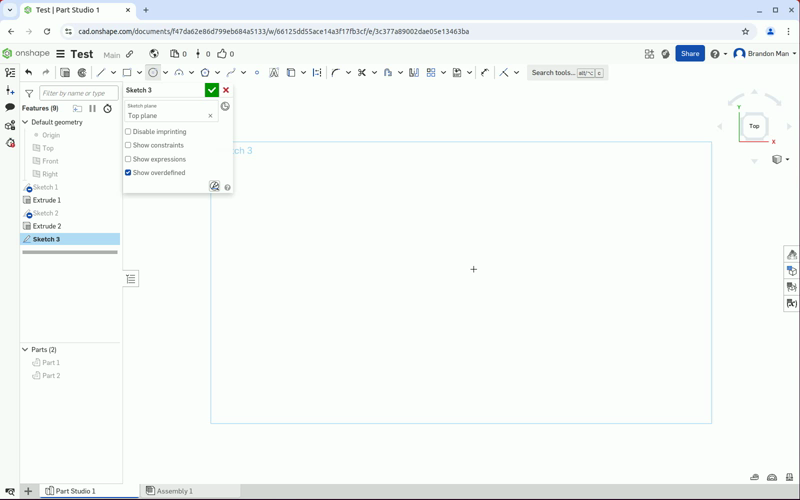
key_up(shift)
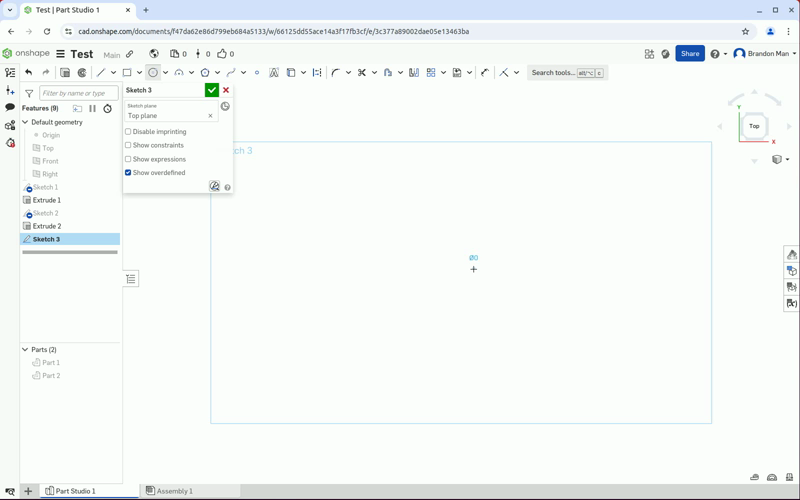
mouse_move(476, 268)
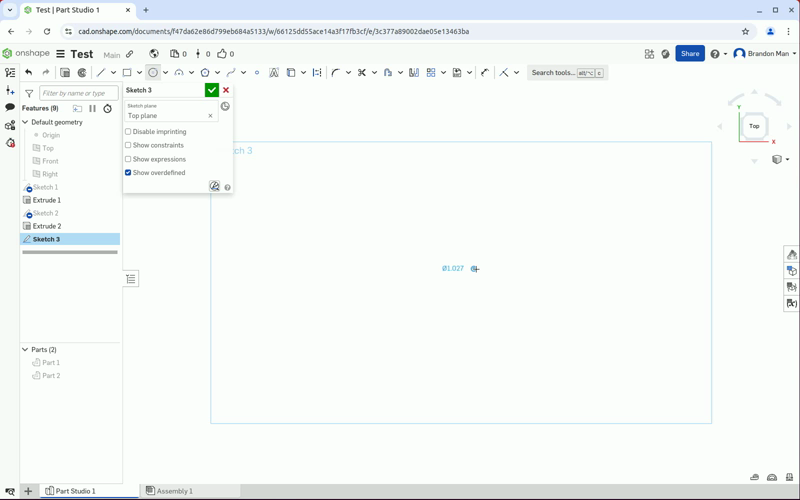
scroll(6)
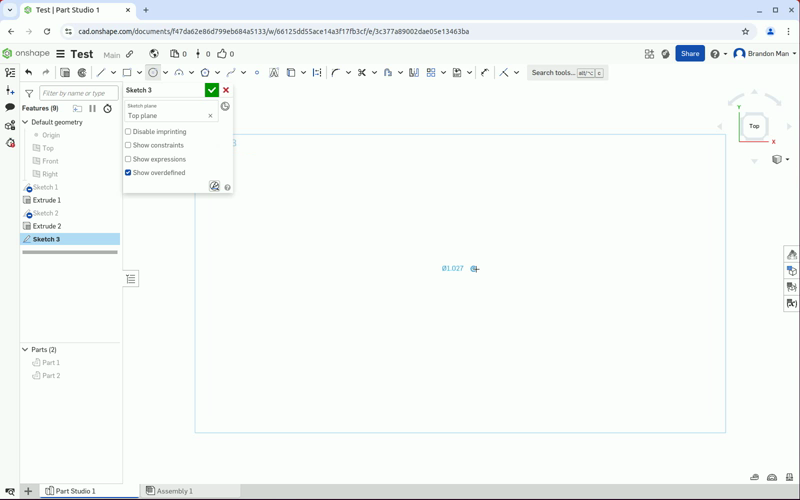
scroll(6)
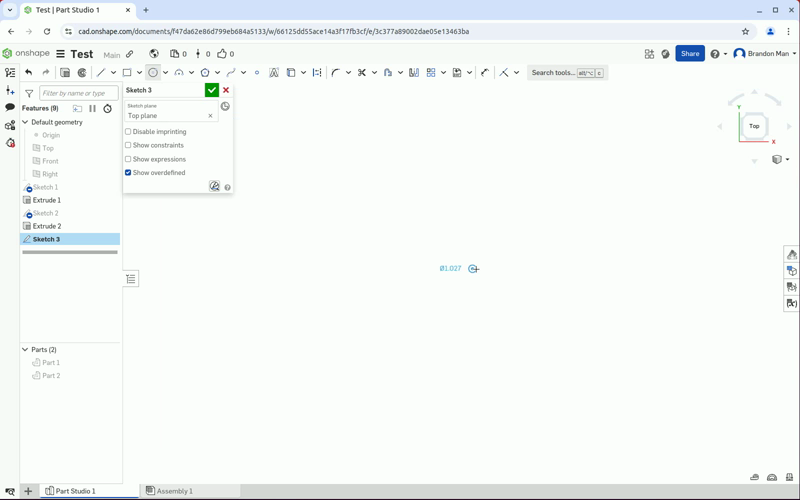
scroll(6)
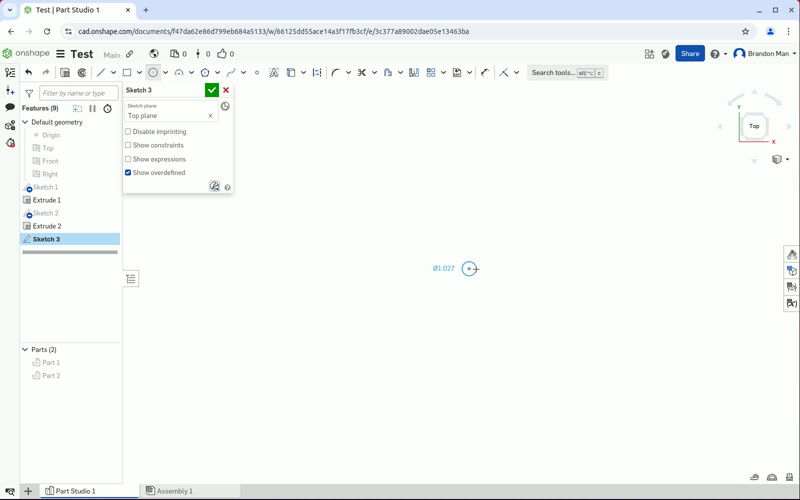
scroll(6)
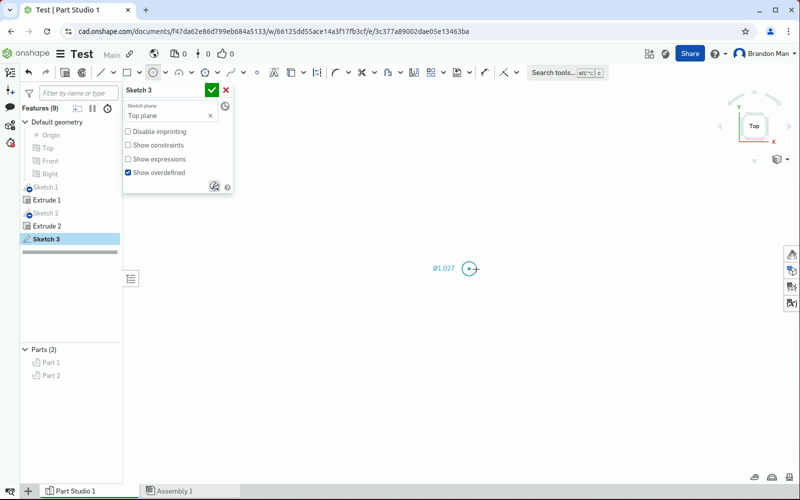
scroll(6)
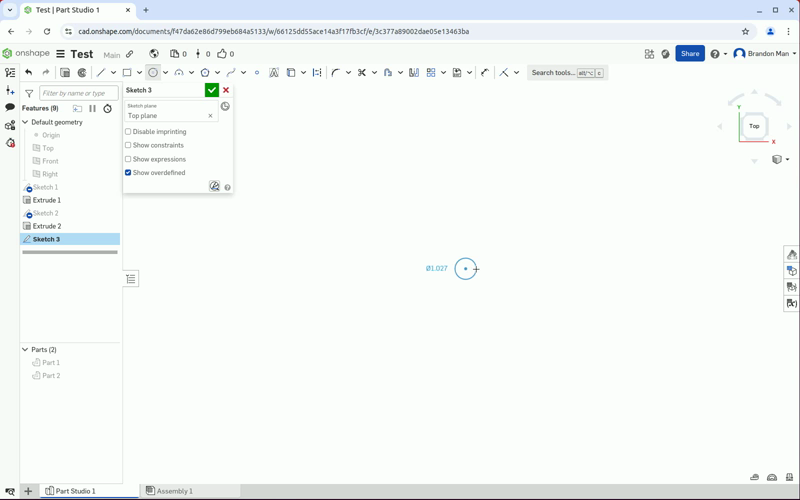
scroll(6)
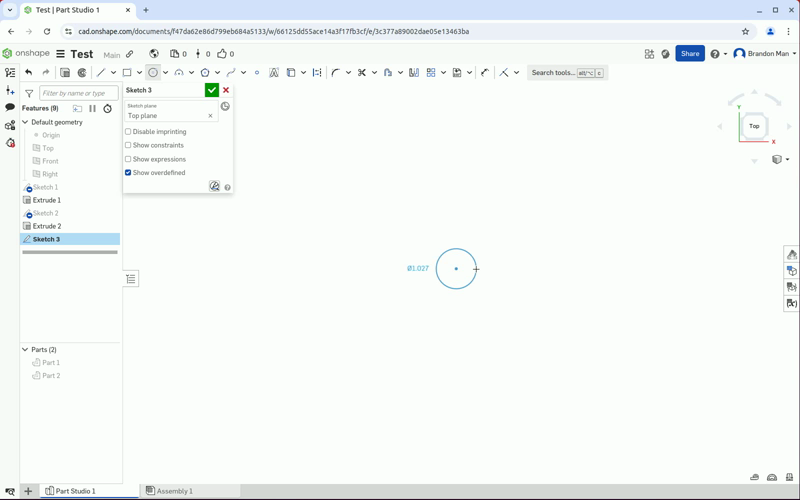
scroll(6)
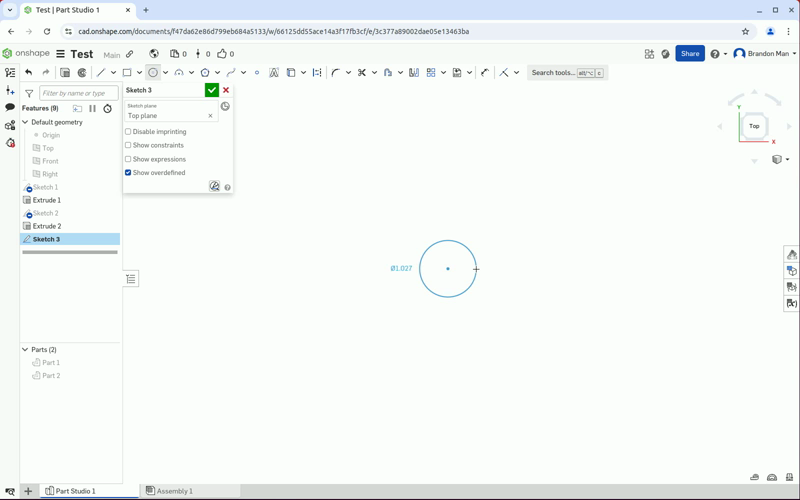
click(476, 268)
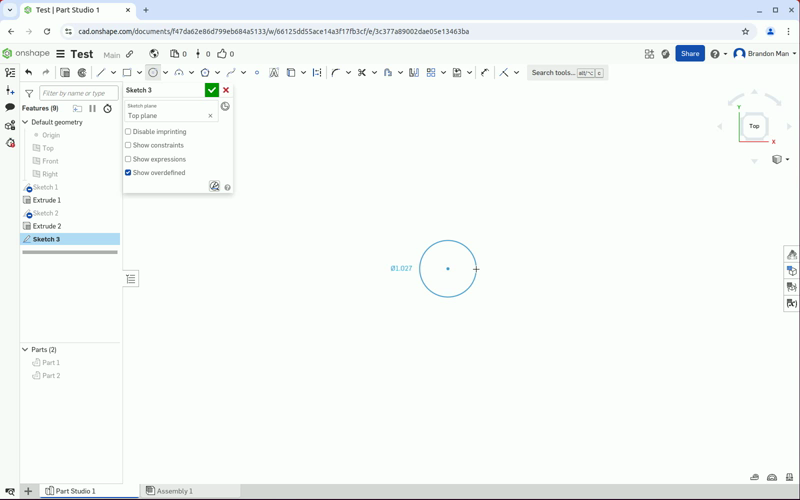
scroll(-6)
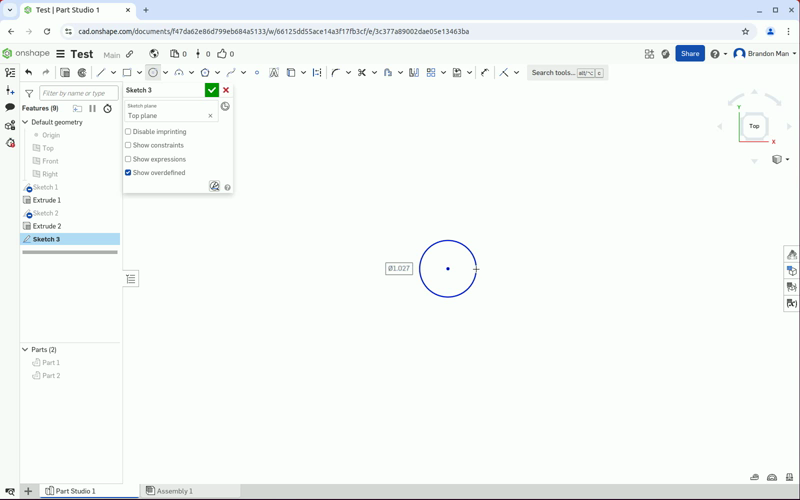
scroll(-6)
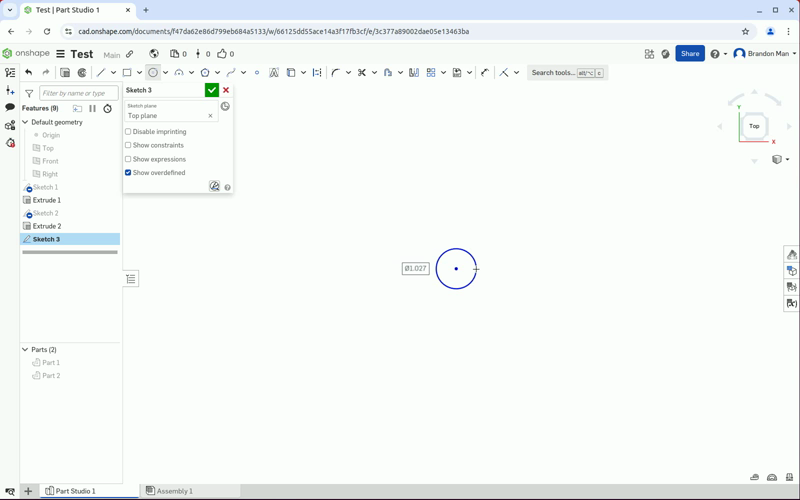
scroll(-6)
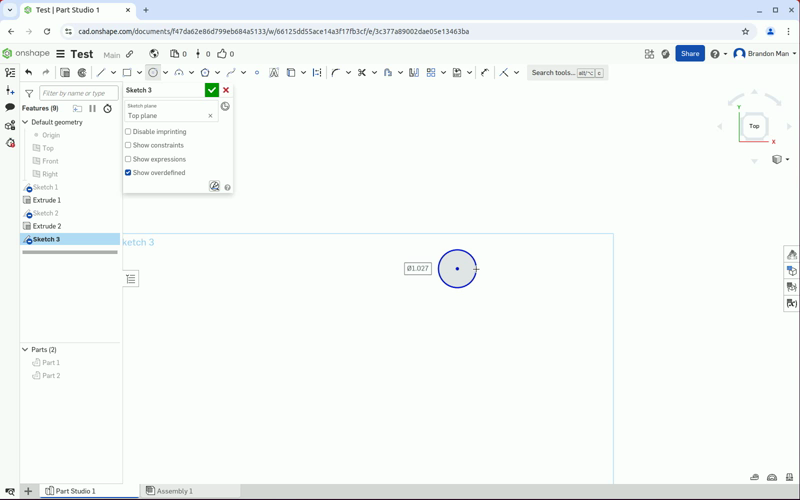
scroll(-6)
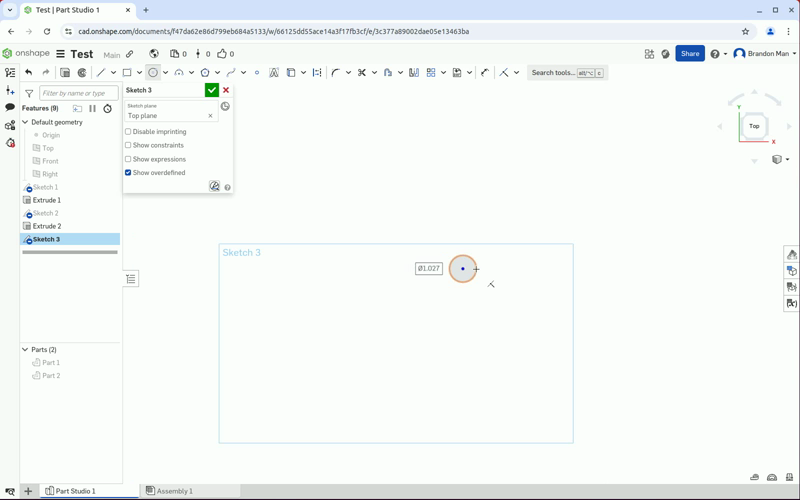
scroll(-6)
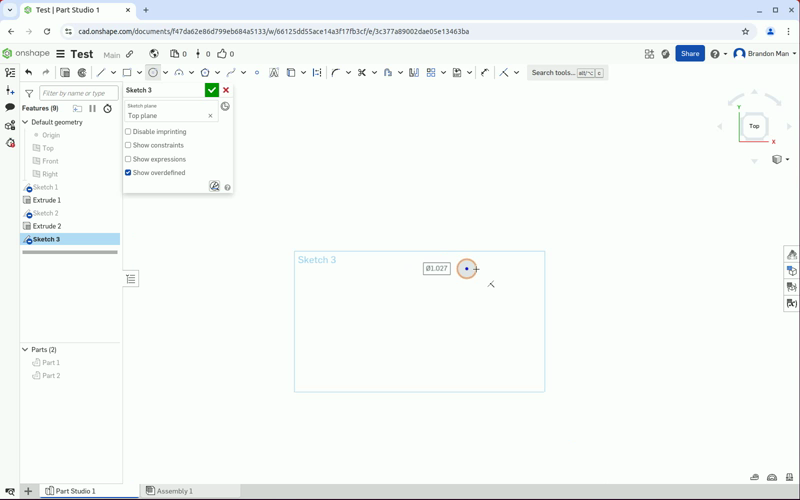
scroll(-6)
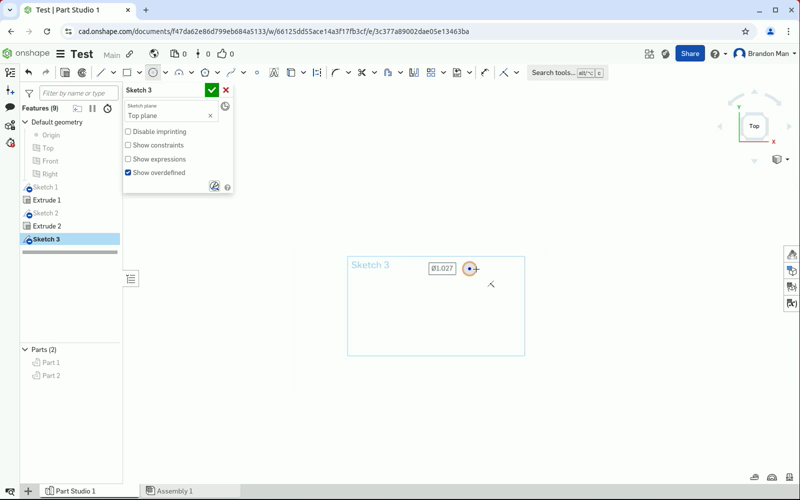
scroll(-6)
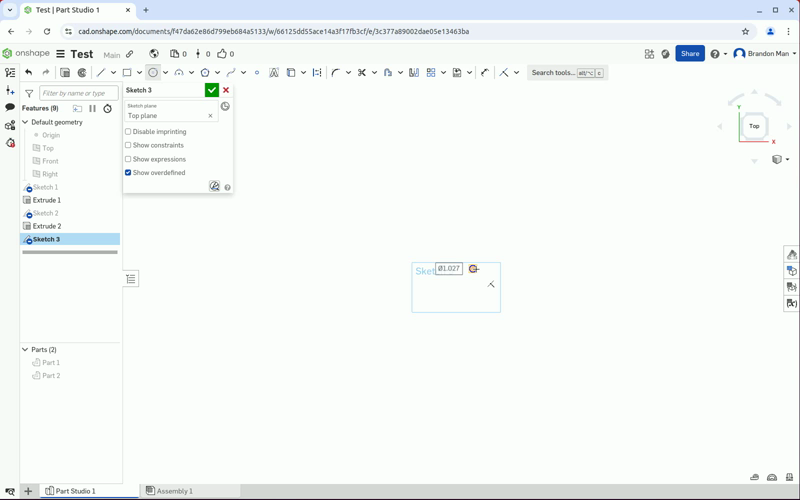
key(esc)
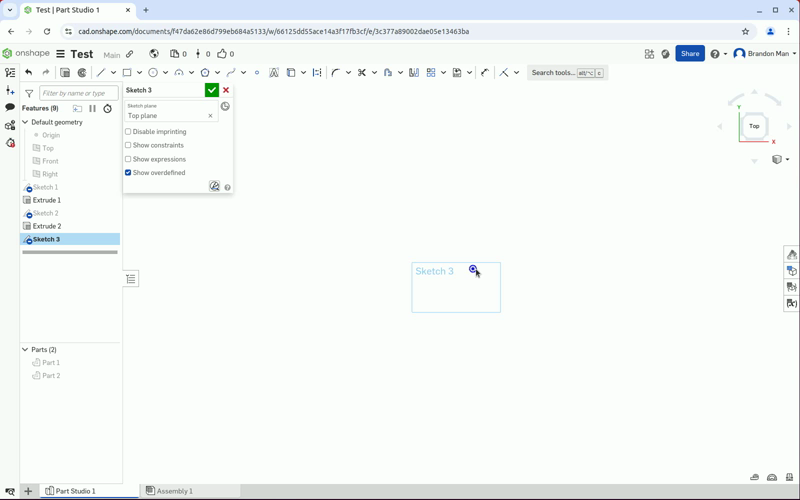
mouse_move(472, 266)
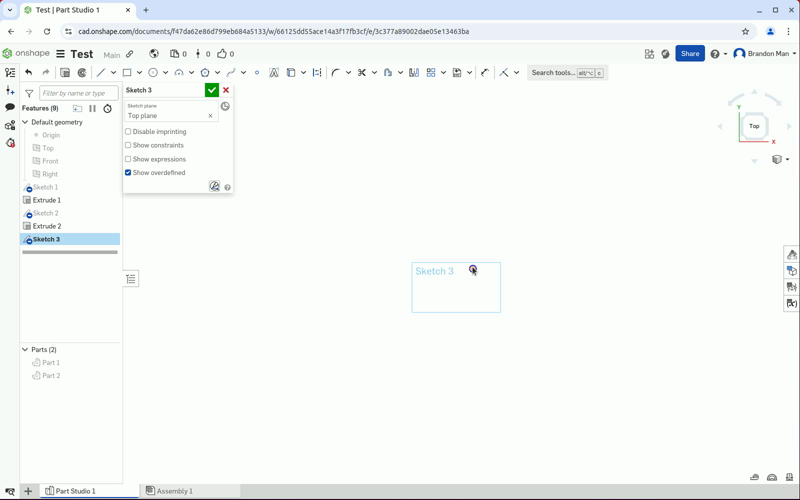
scroll(6)
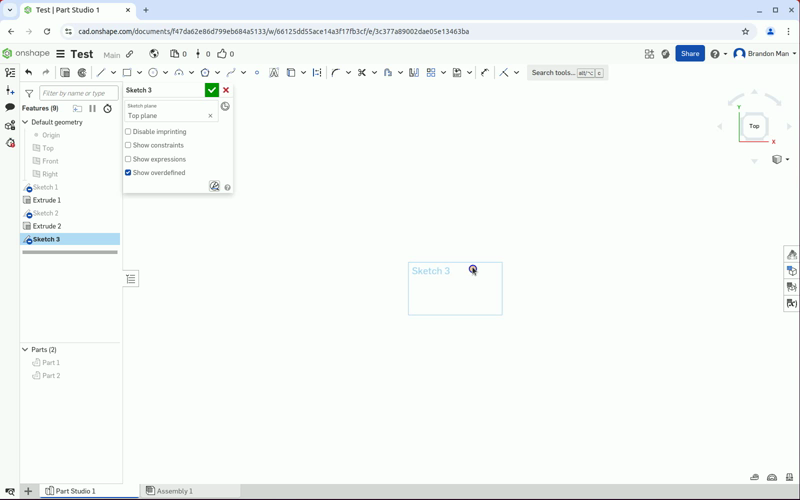
scroll(6)
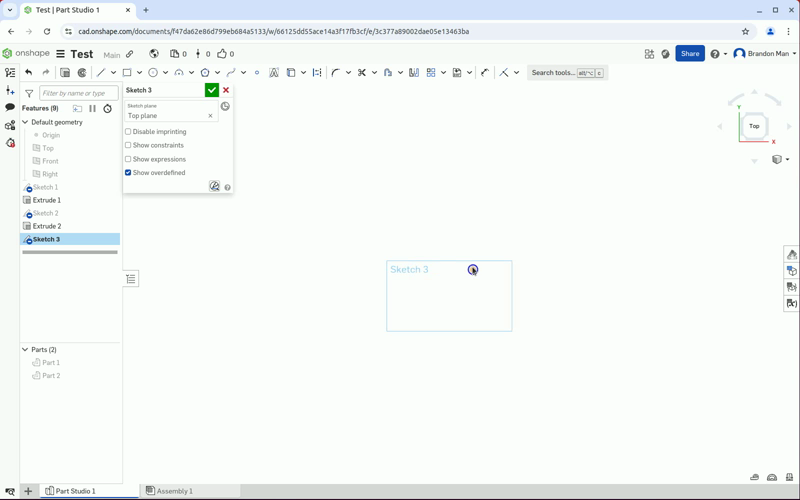
scroll(6)
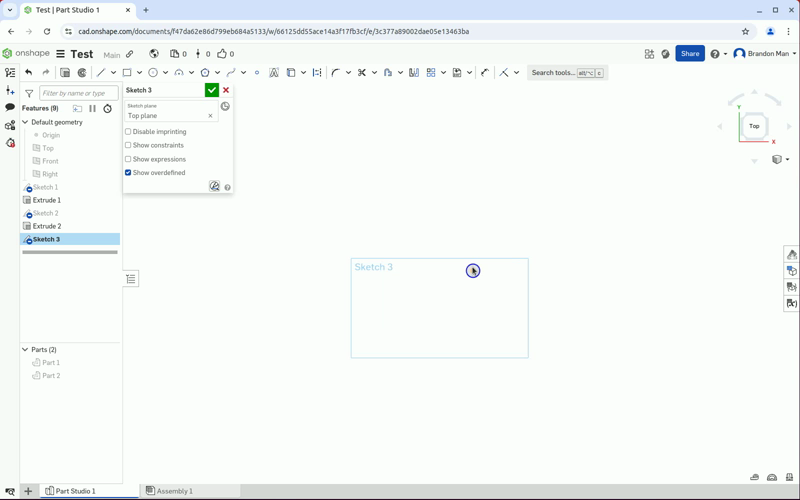
scroll(6)
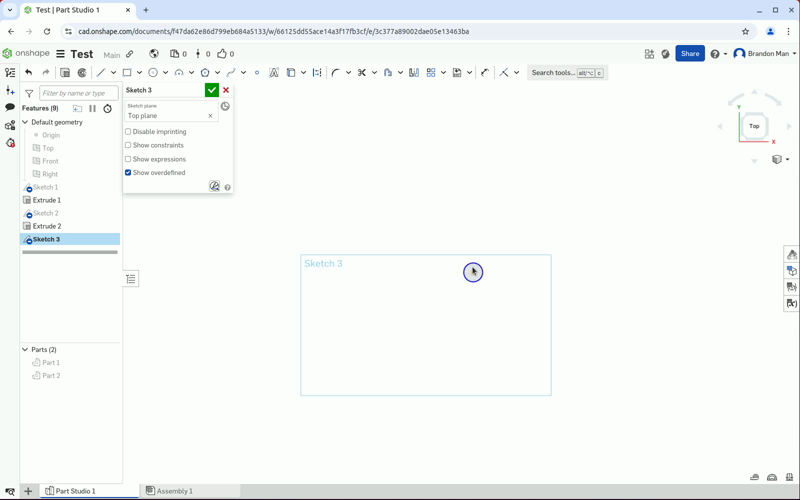
scroll(6)
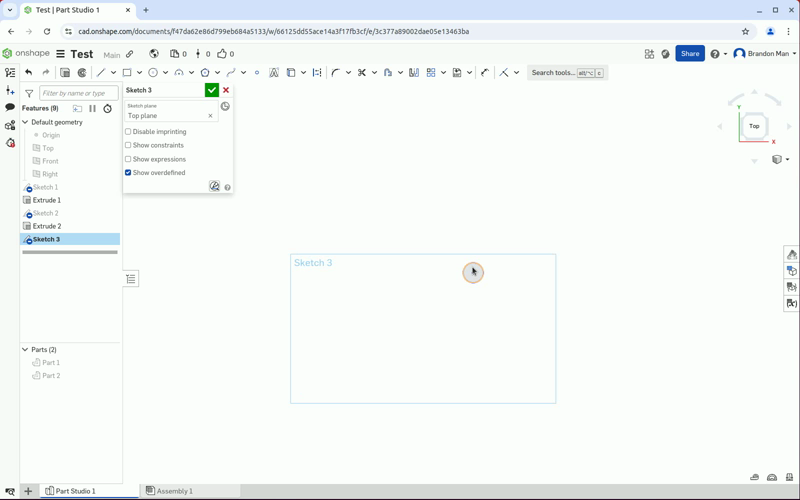
scroll(6)
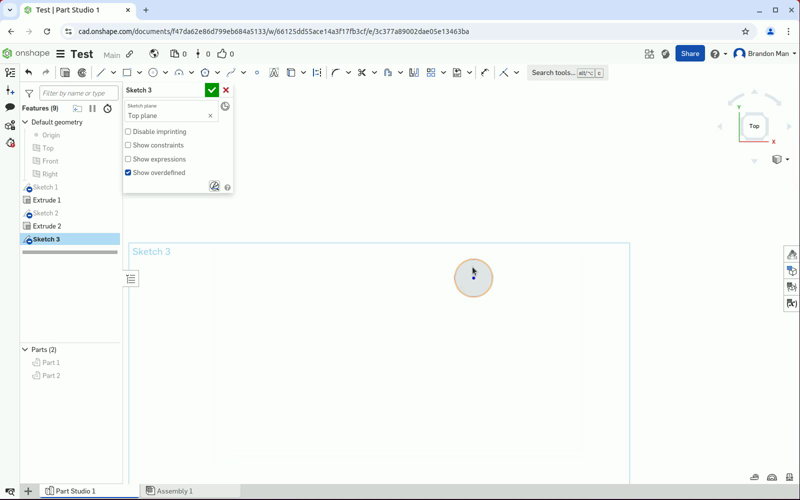
scroll(6)
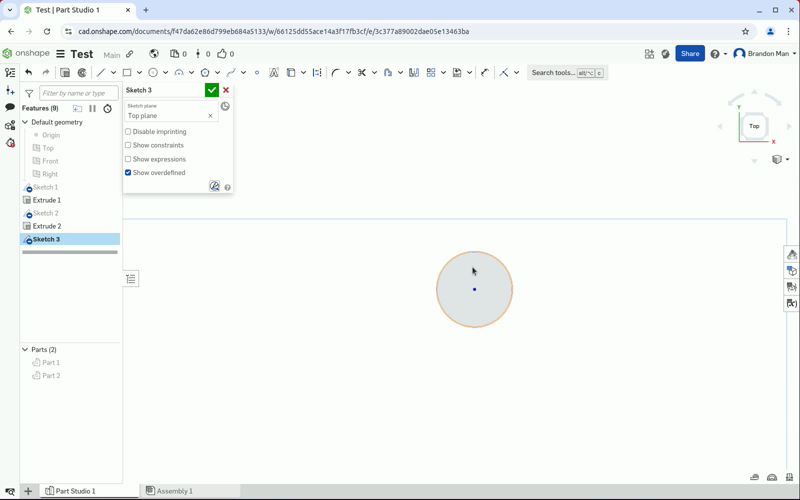
click(472, 266)
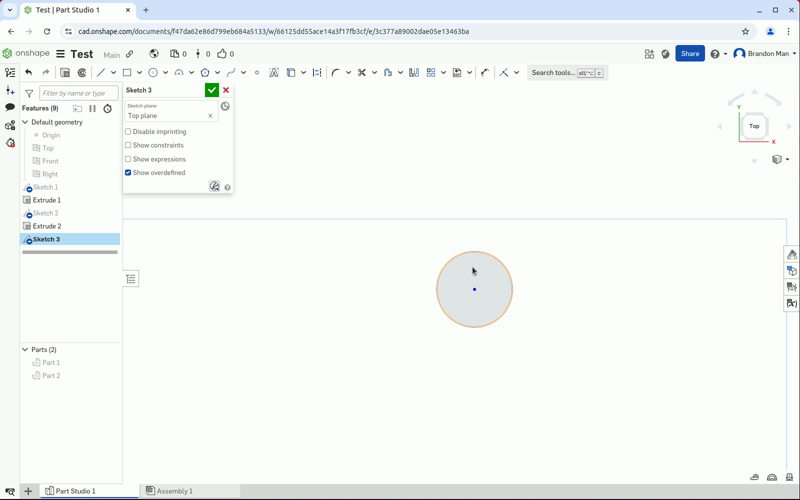
scroll(-6)
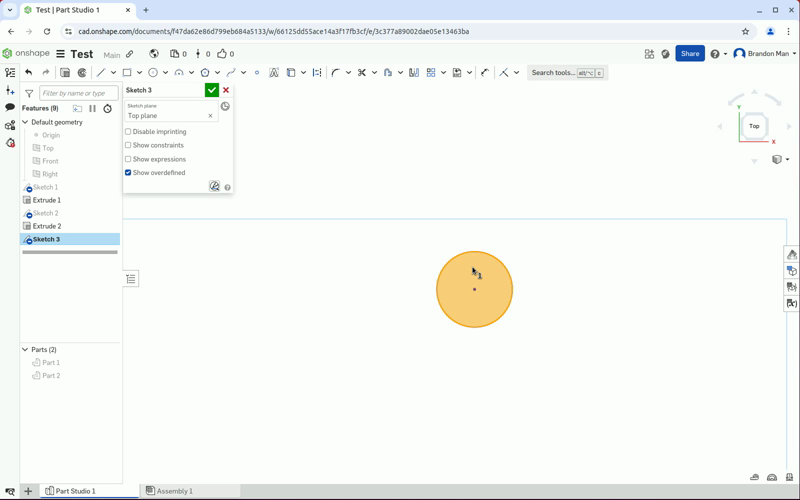
scroll(-6)
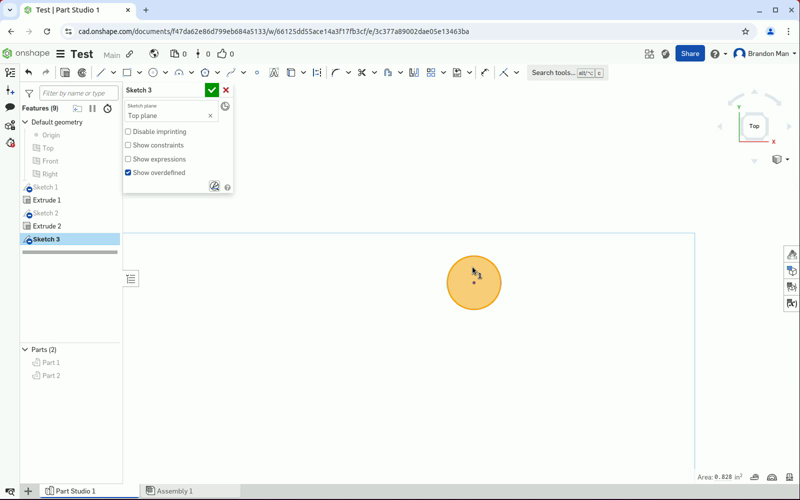
scroll(-6)
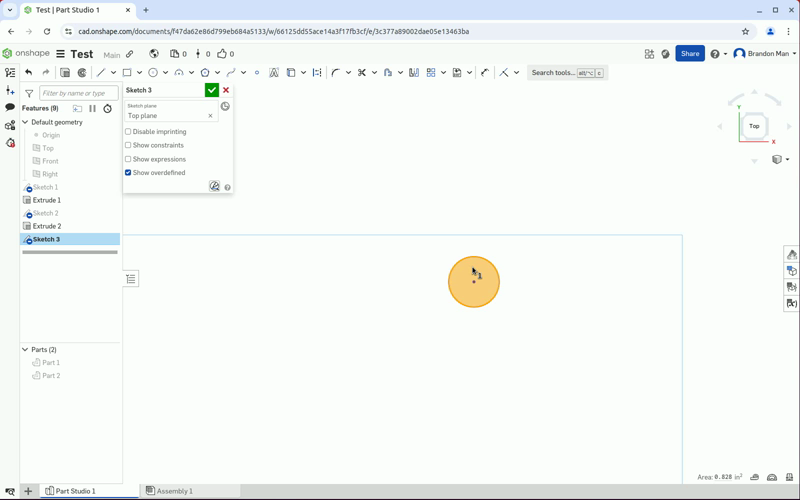
scroll(-6)
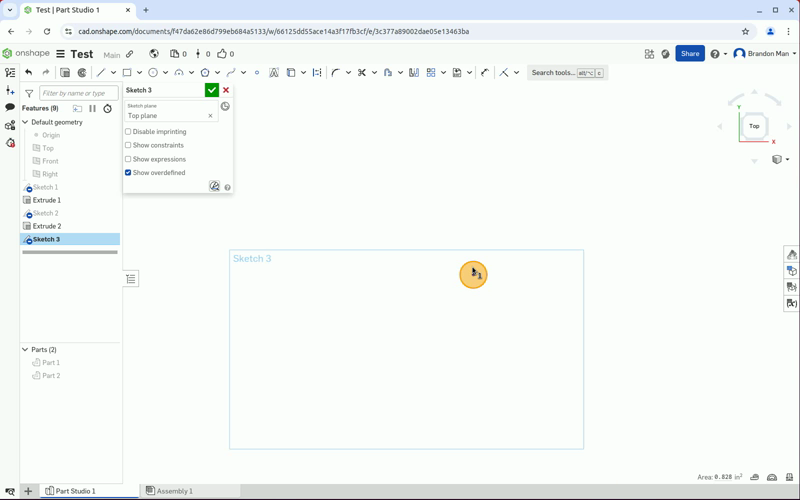
scroll(-6)
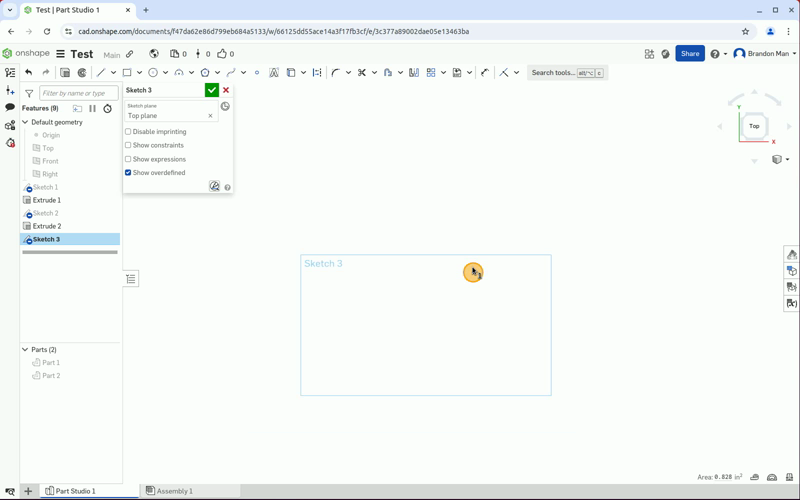
scroll(-6)
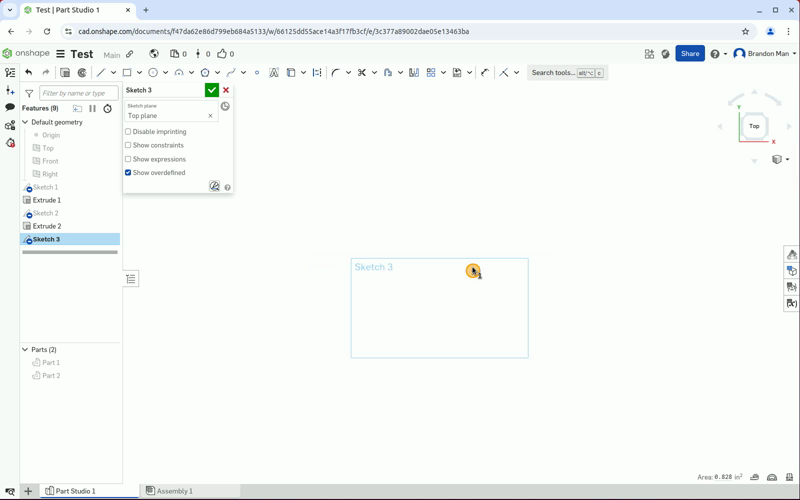
scroll(-6)
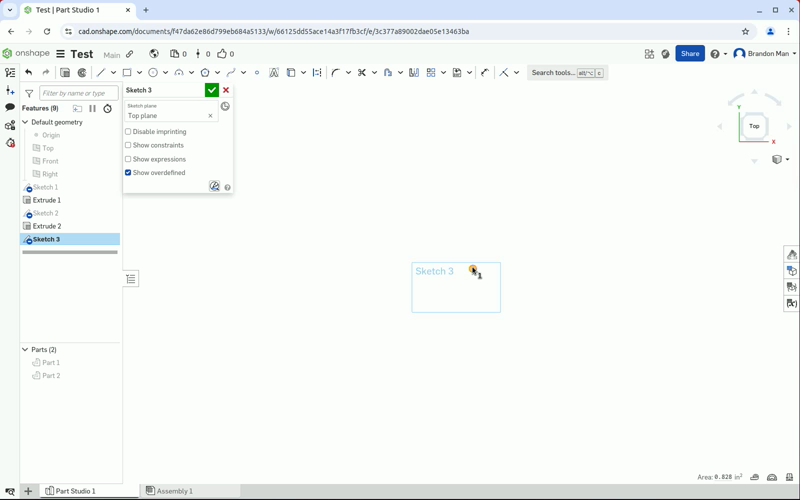
mouse_move(73, 352)
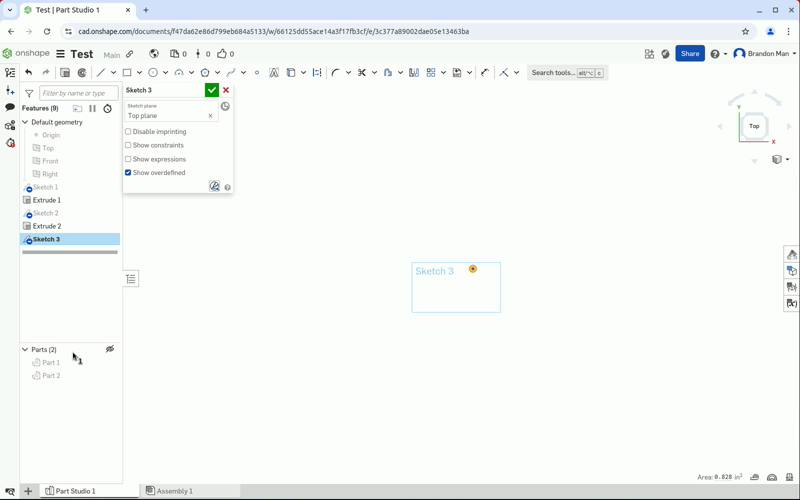
key(shift+y)
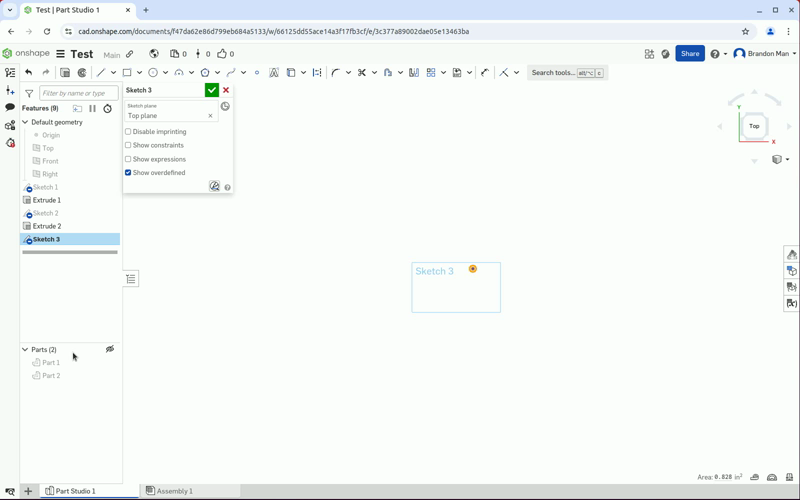
key(shift+e)
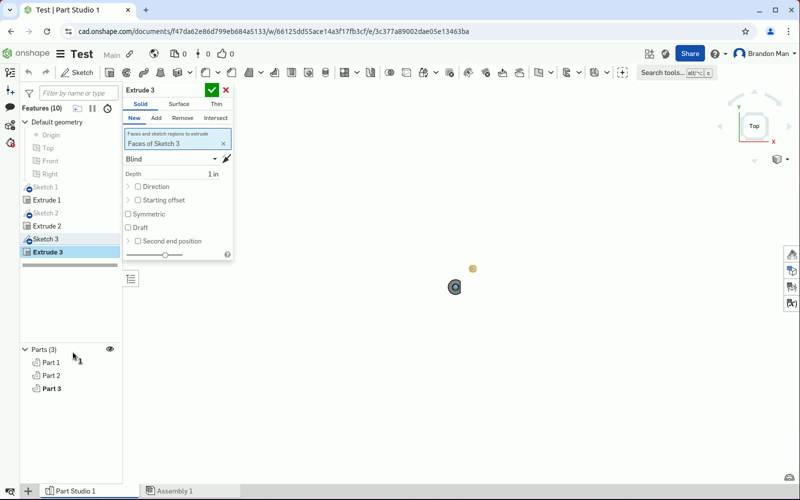
mouse_move(143, 106)
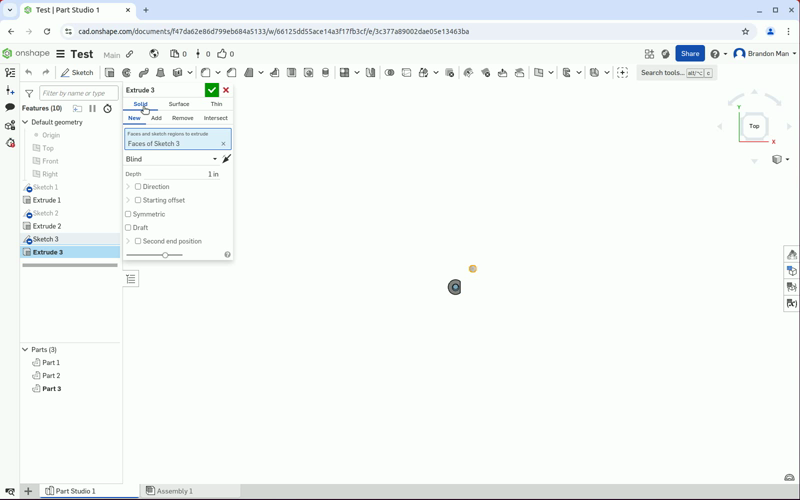
click(143, 106)
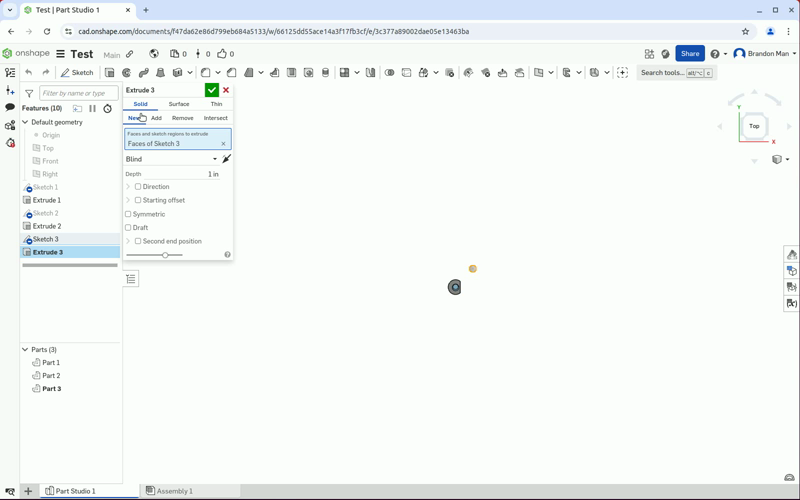
mouse_move(137, 120)
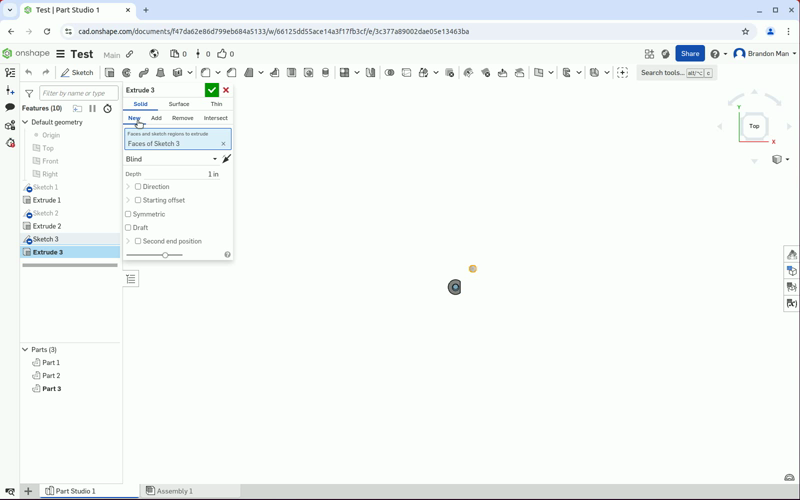
click(137, 120)
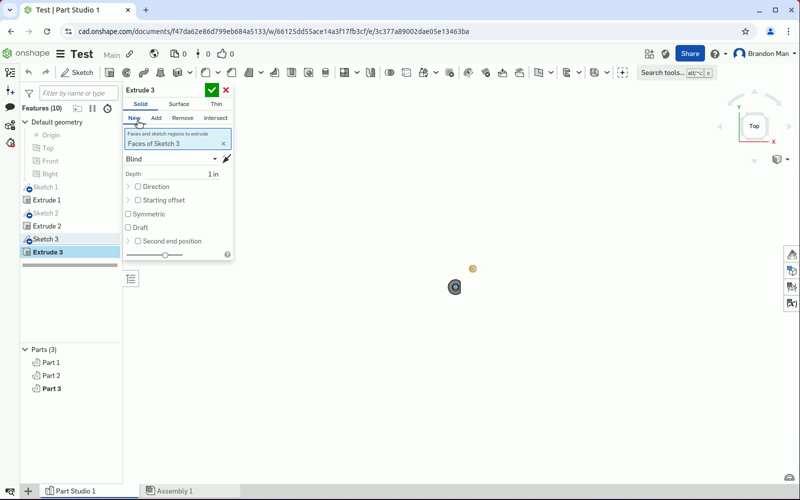
key(tab, 4)
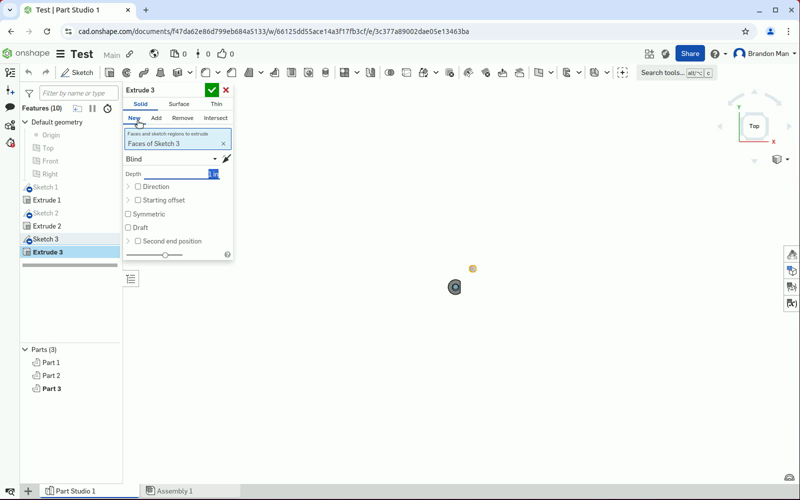
text(1.204)
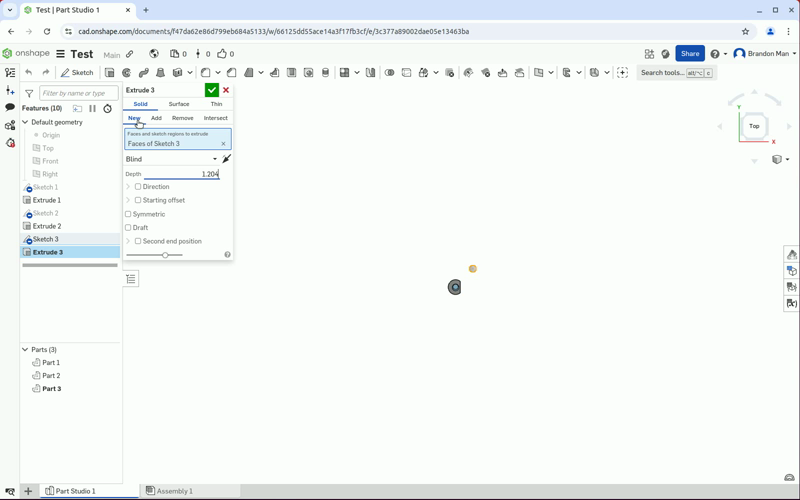
key(enter)
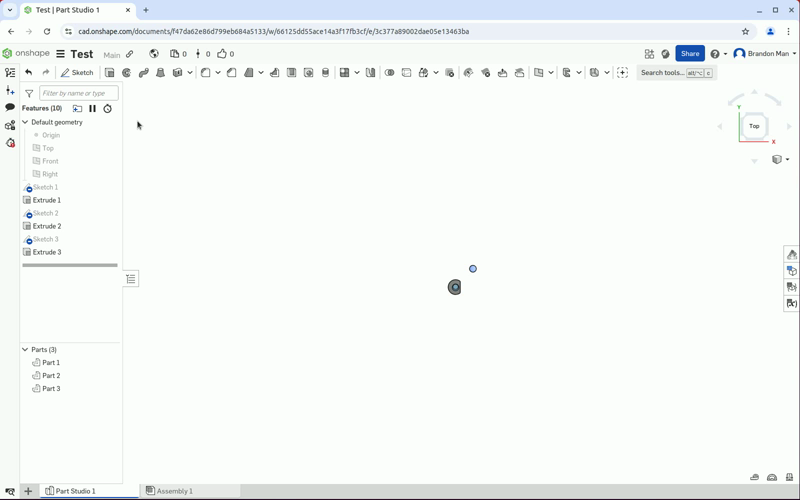
key(shift+h)
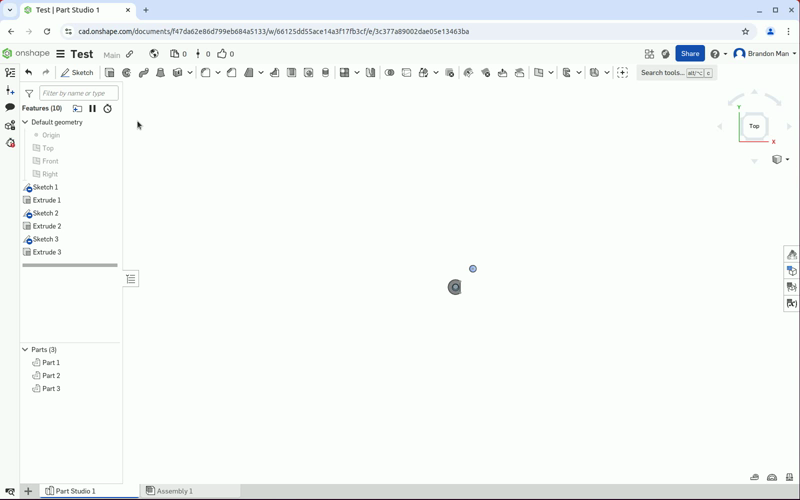
key(shift+h)
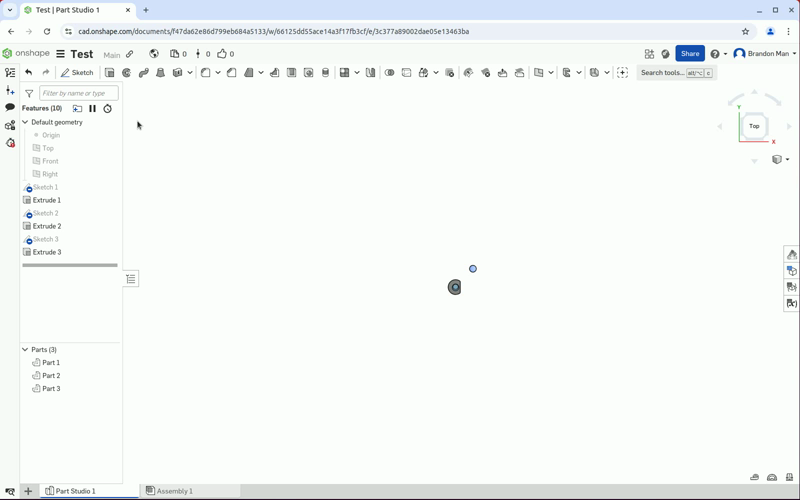
mouse_move(73, 189)
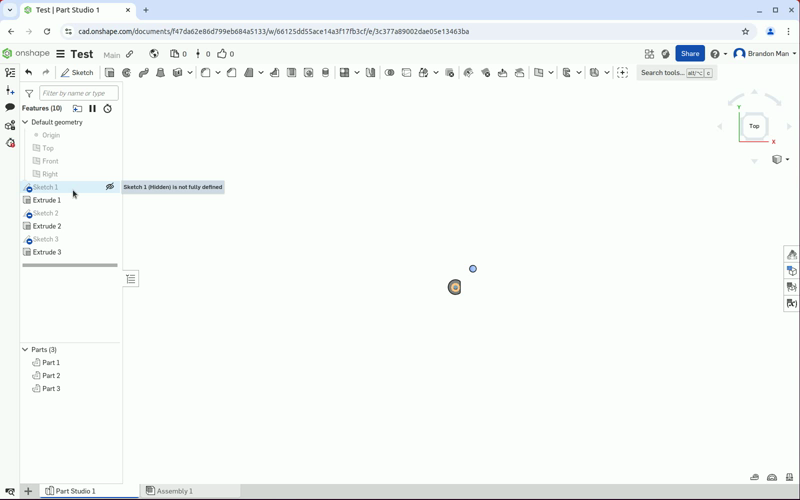
click(73, 189)
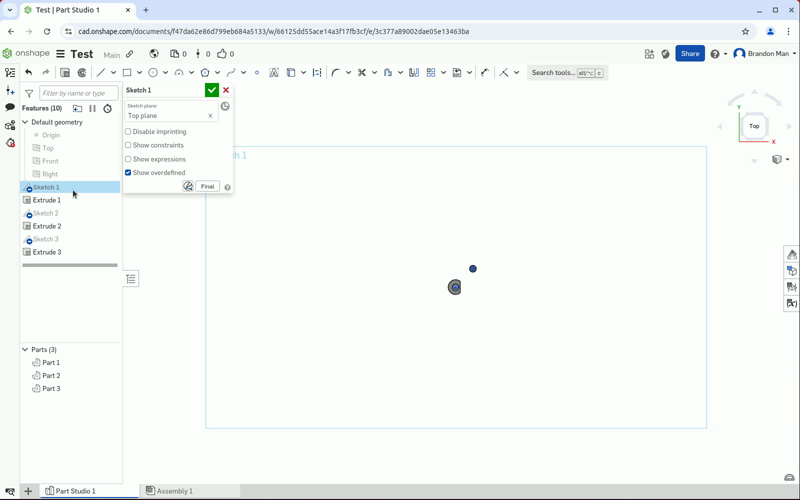
mouse_move(229, 92)
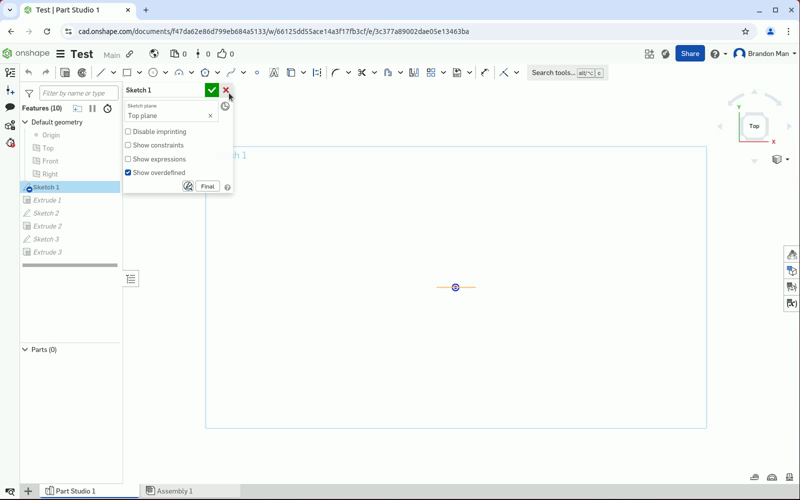
click(229, 92)
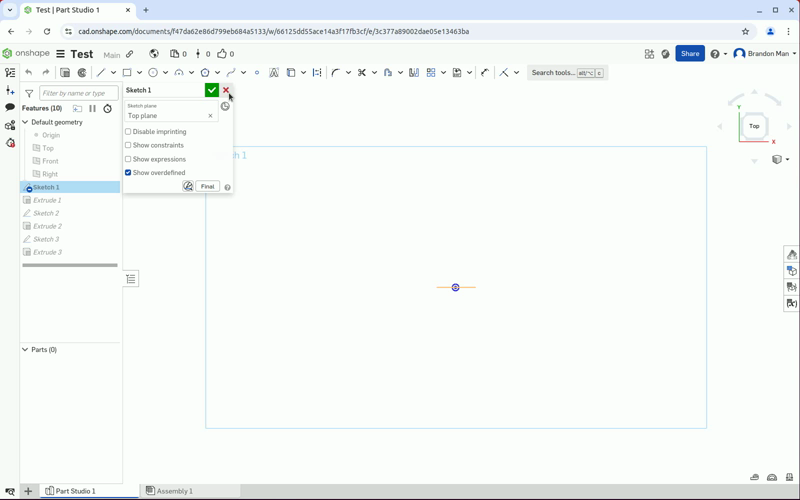
key(shift+s)
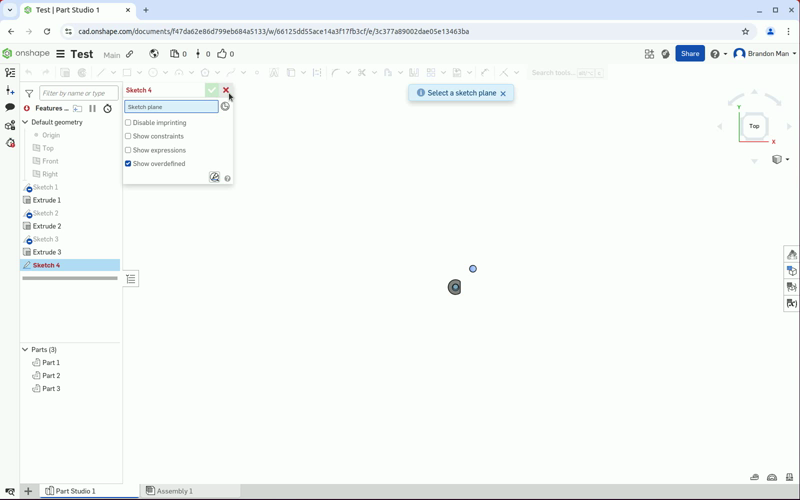
mouse_move(73, 150)
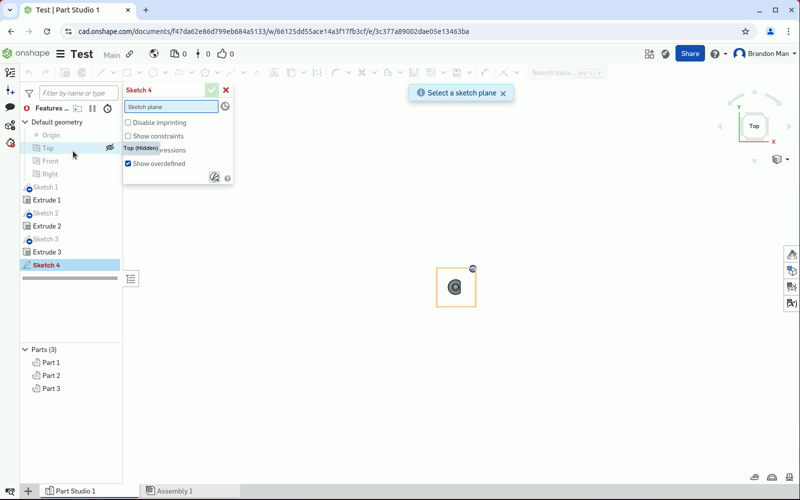
click(73, 150)
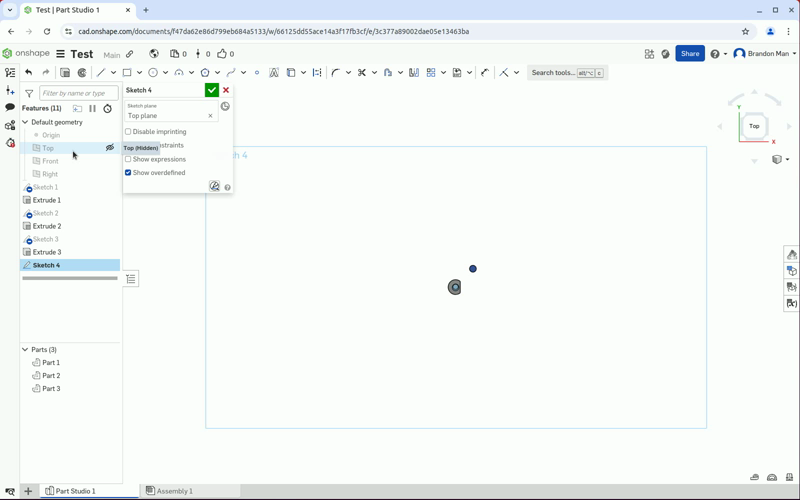
mouse_move(73, 352)
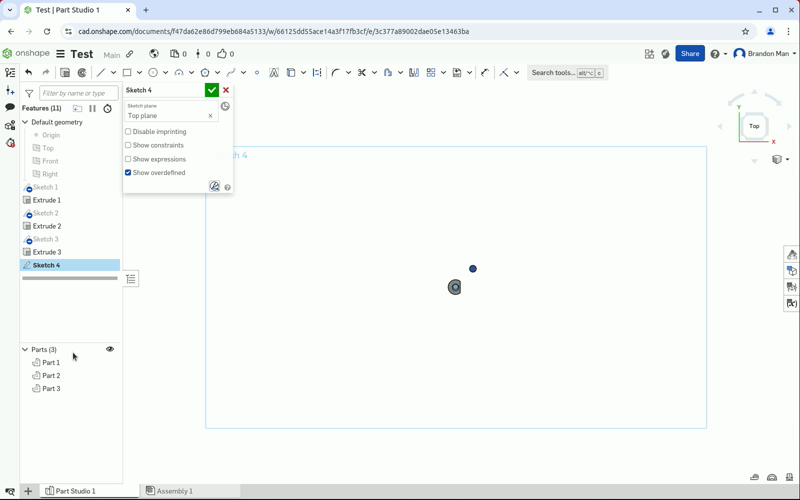
key(y)
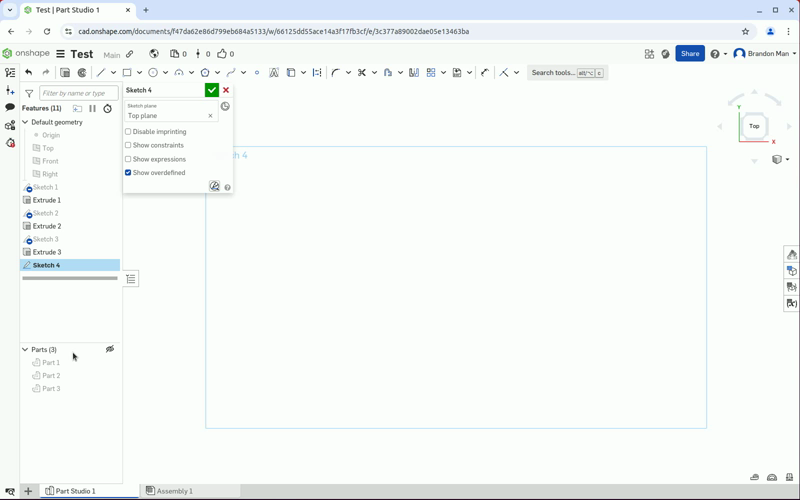
key(l)
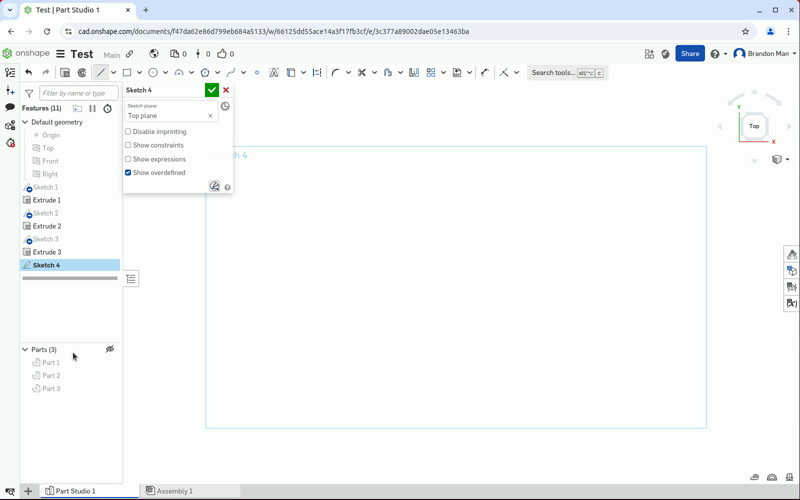
key_down(shift)
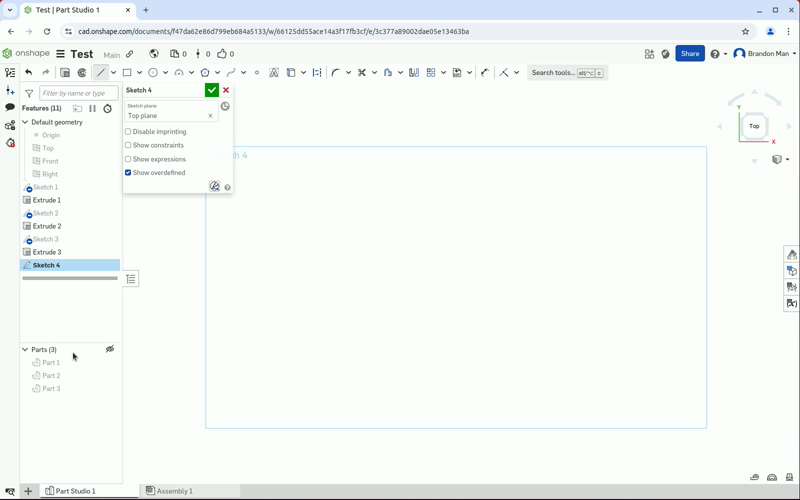
mouse_move(476, 272)
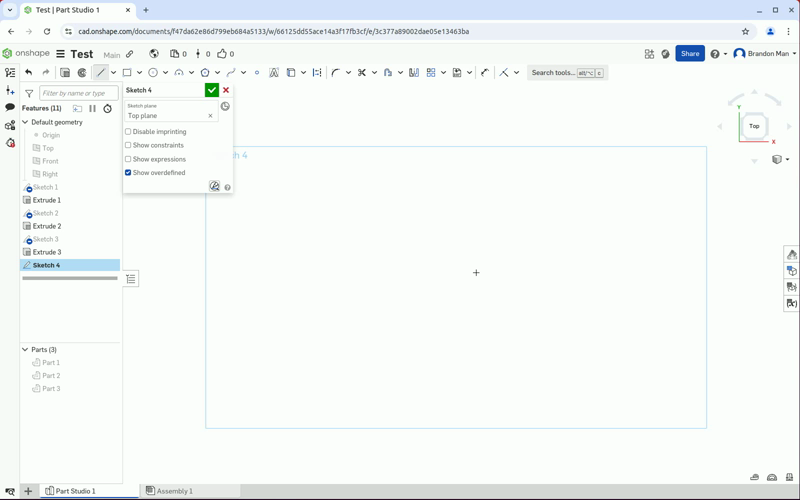
click(476, 272)
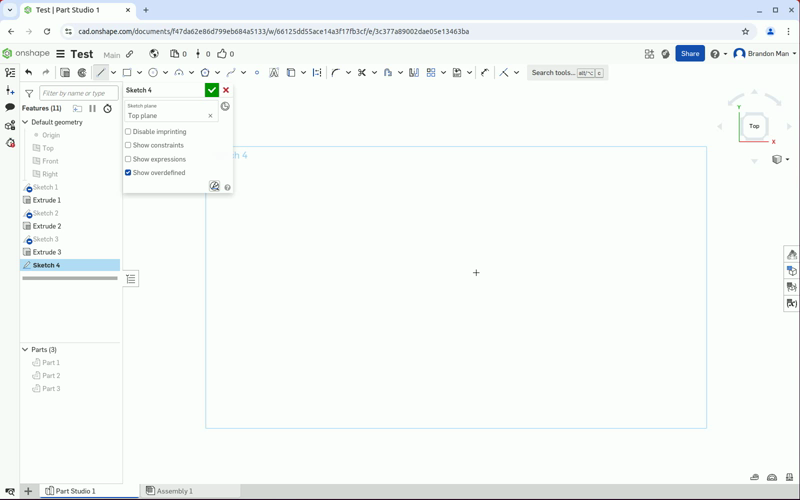
key_up(shift)
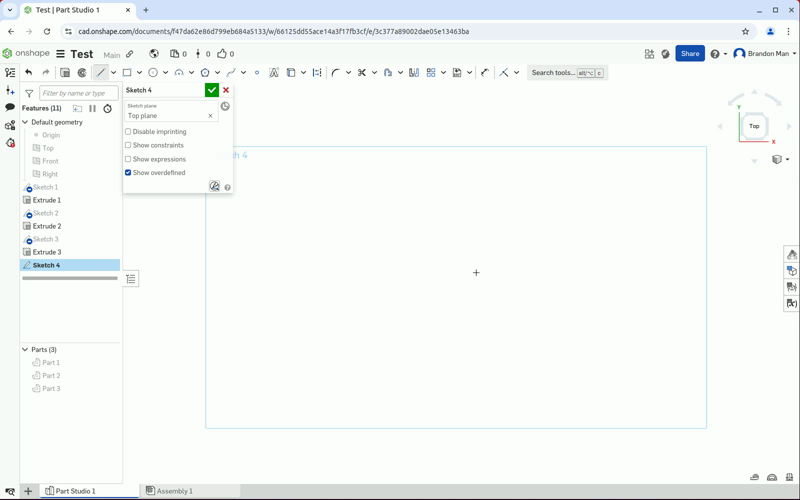
key_down(shift)
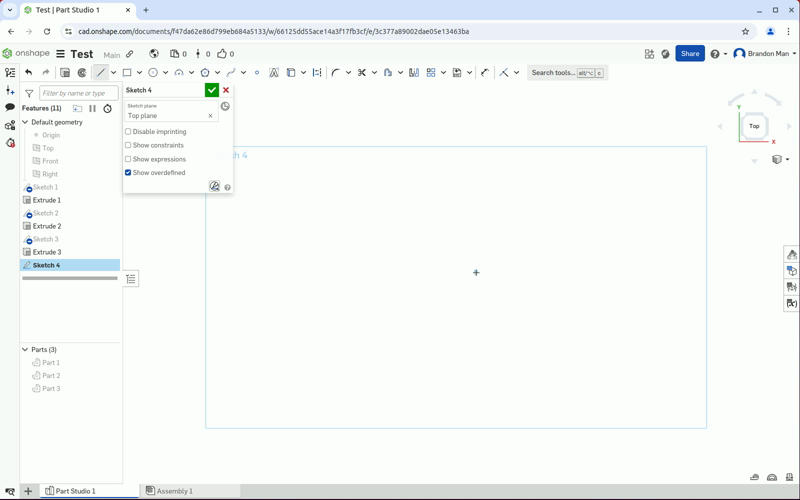
mouse_move(506, 272)
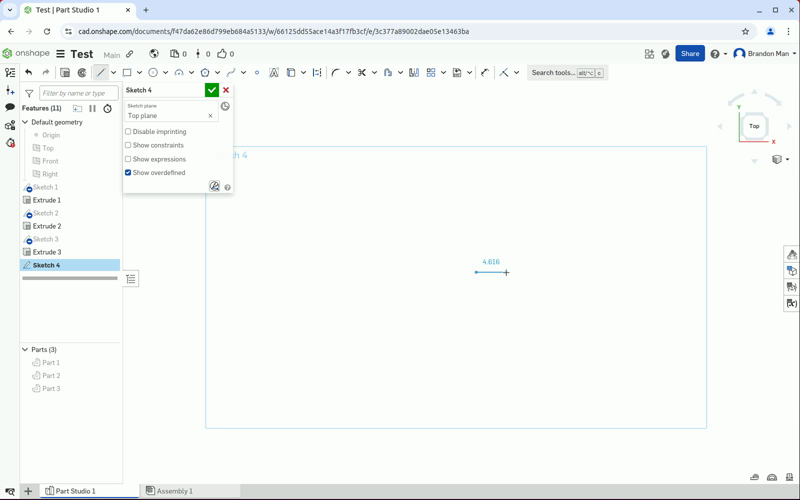
mouse_move(476, 264)
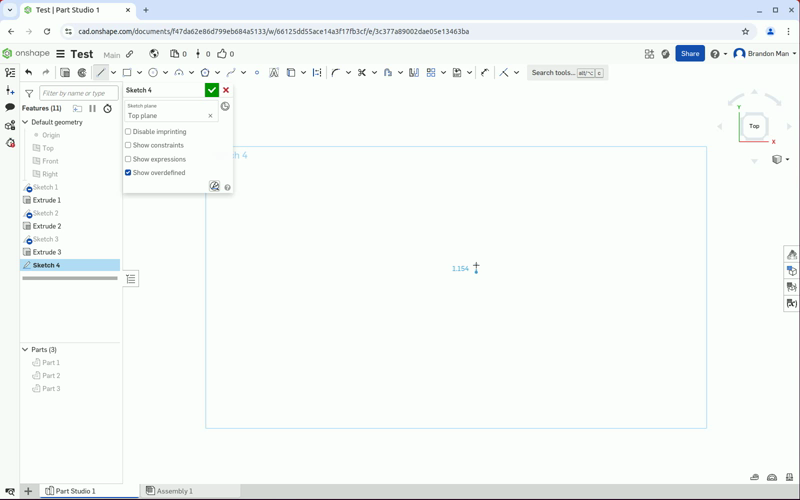
click(476, 264)
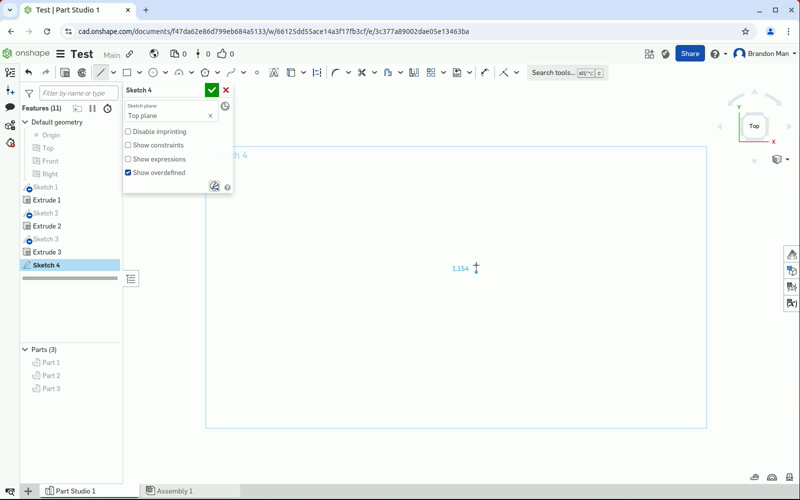
key_up(shift)
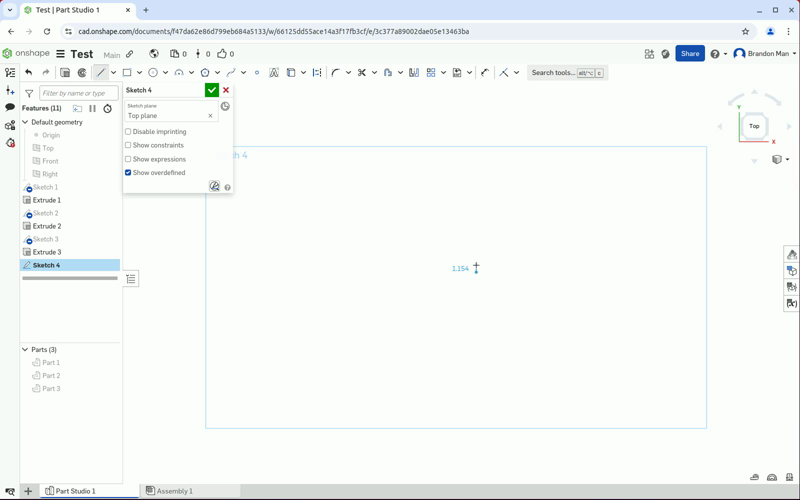
key(esc)
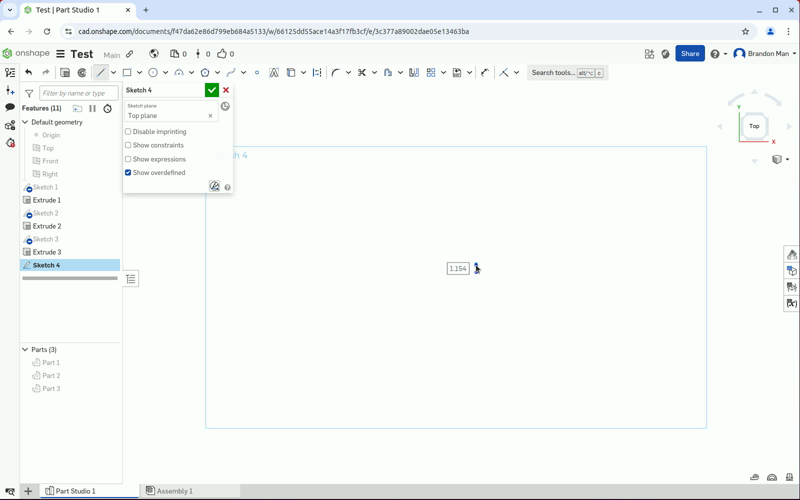
key(a)
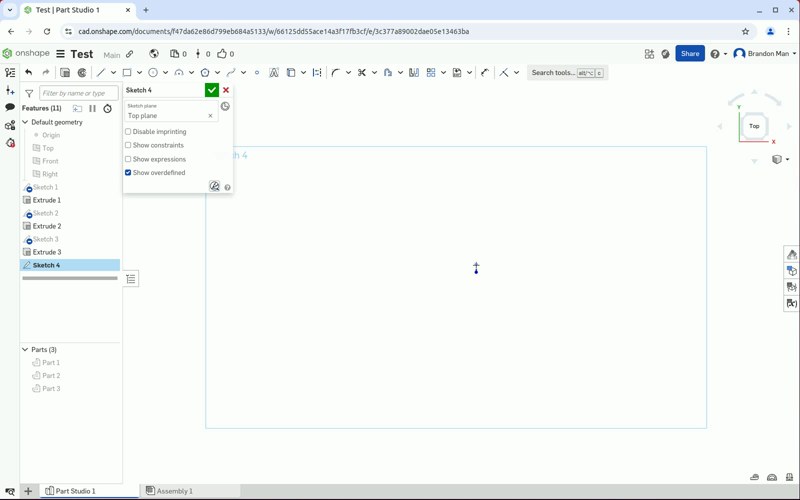
mouse_move(476, 264)
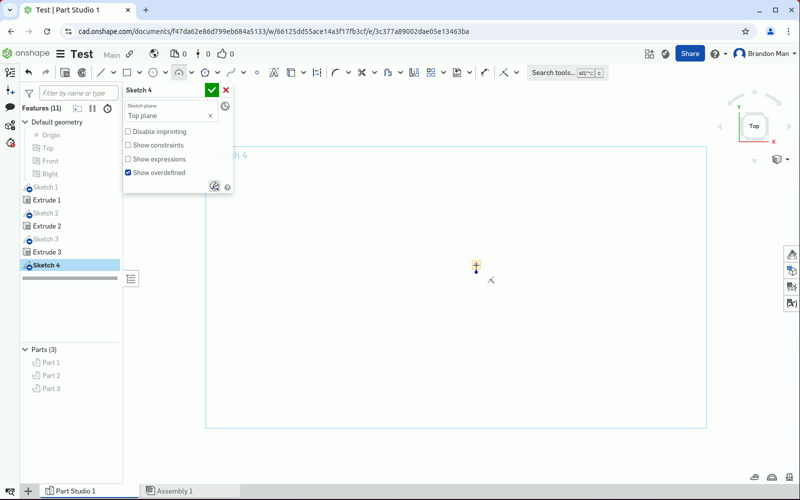
click(476, 264)
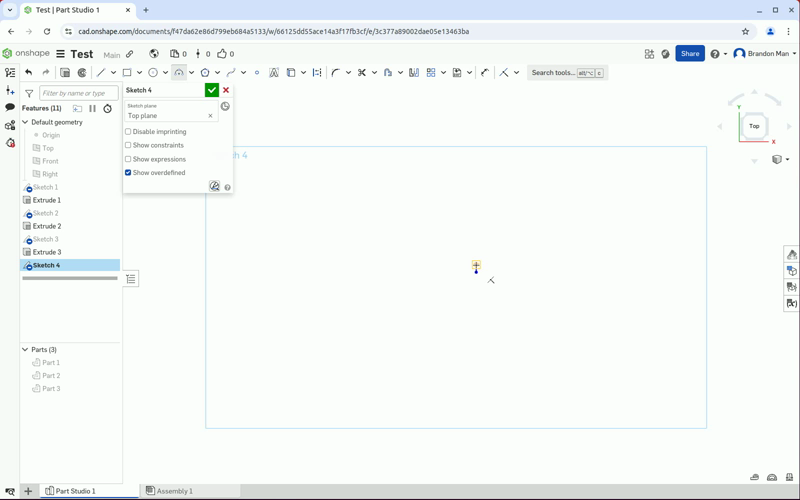
mouse_move(476, 272)
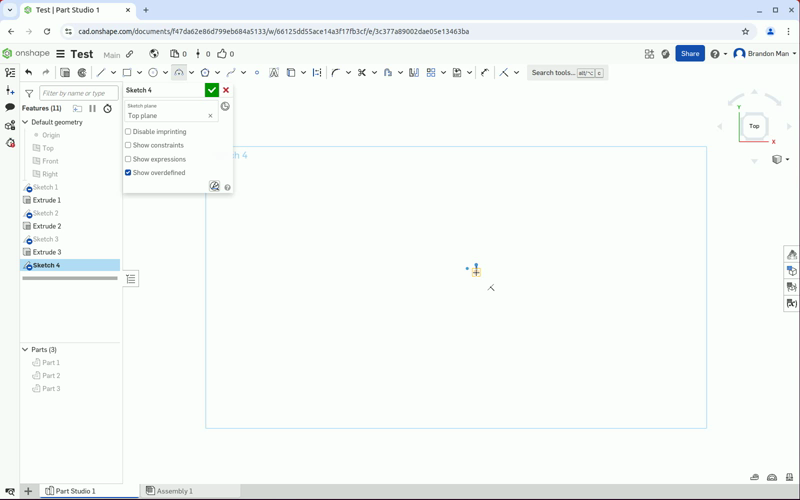
click(476, 272)
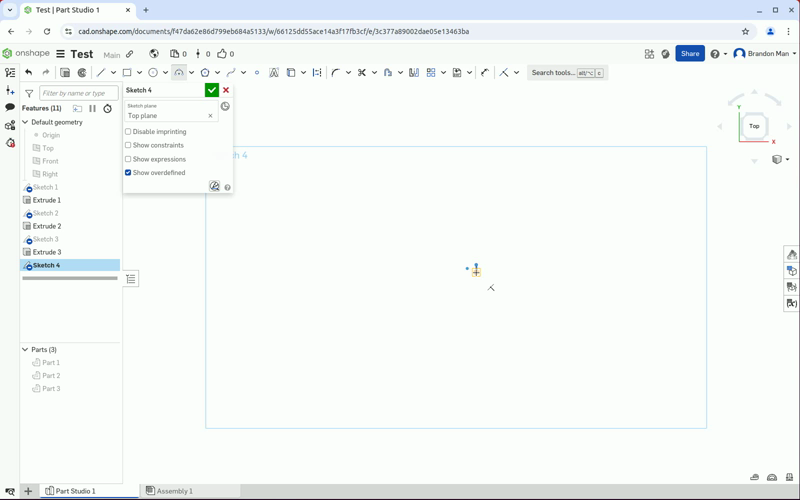
key_down(shift)
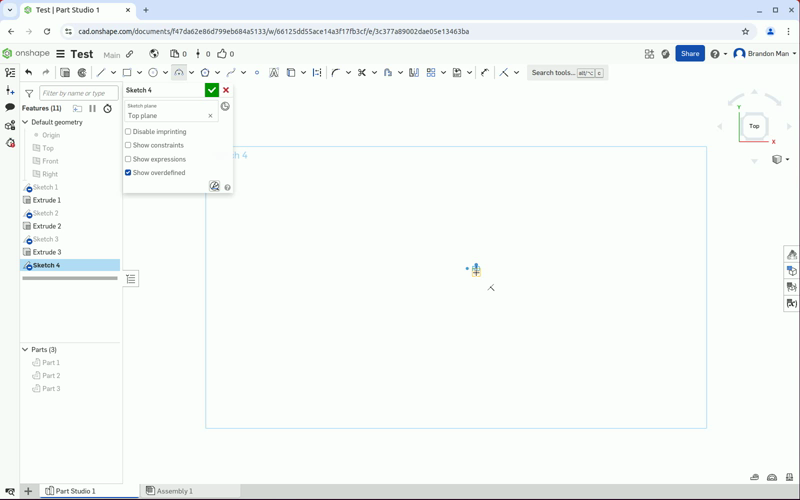
mouse_move(467, 268)
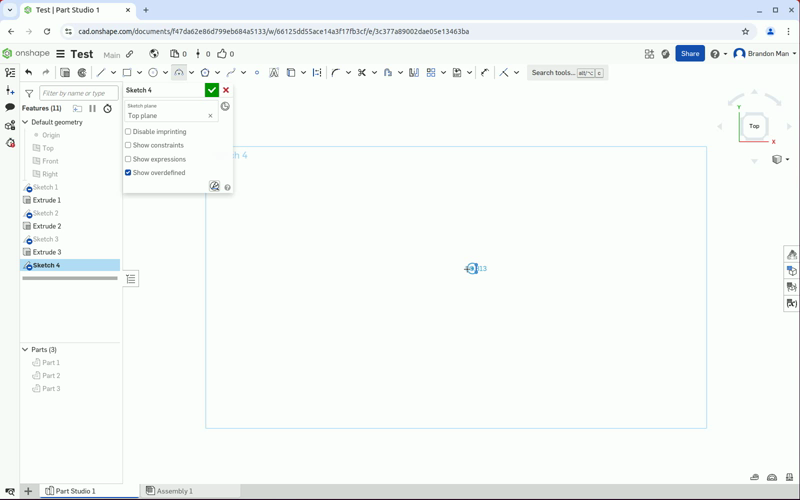
click(467, 268)
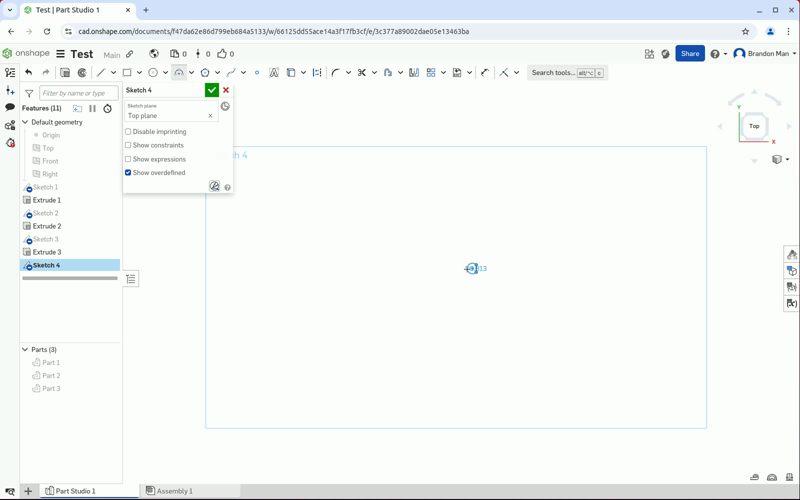
key_up(shift)
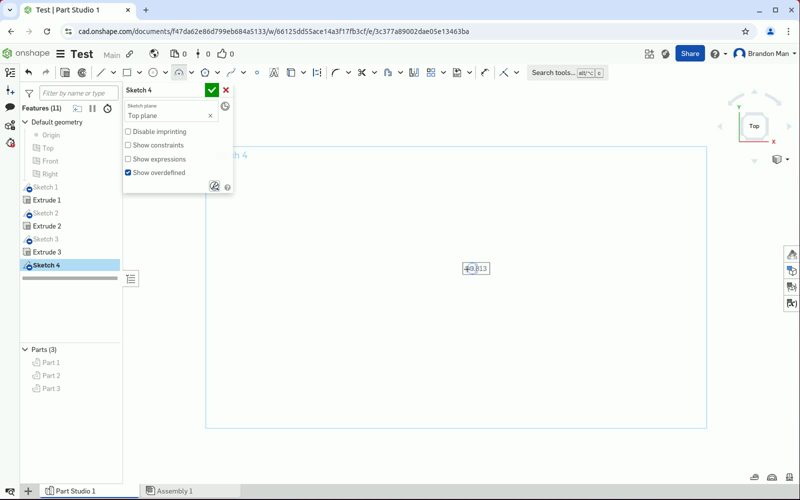
key(esc)
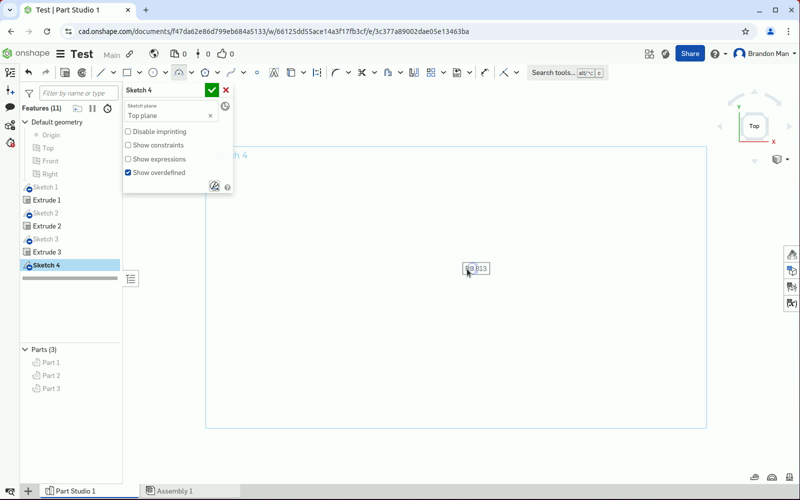
key(c)
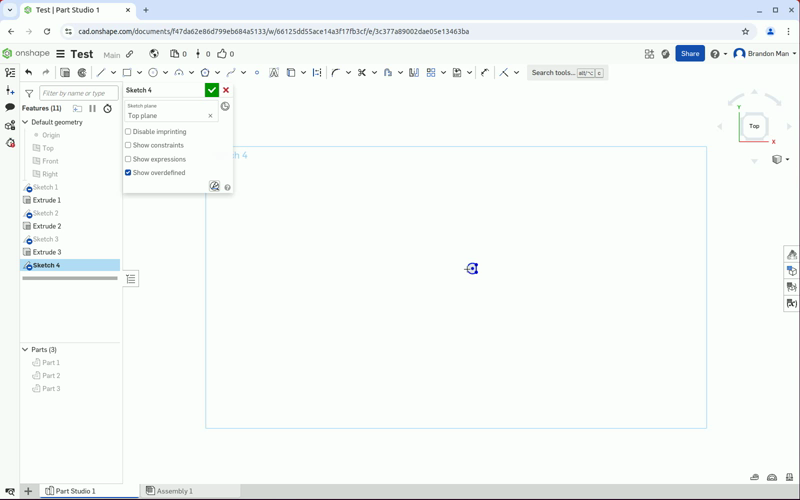
key_down(shift)
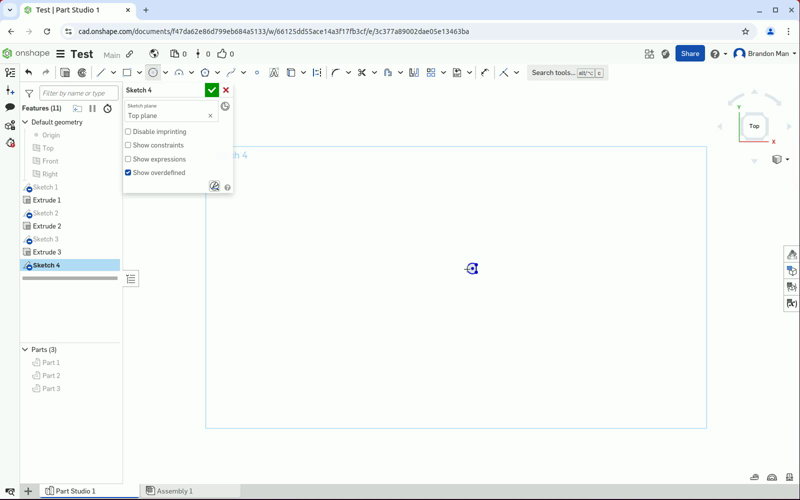
mouse_move(472, 268)
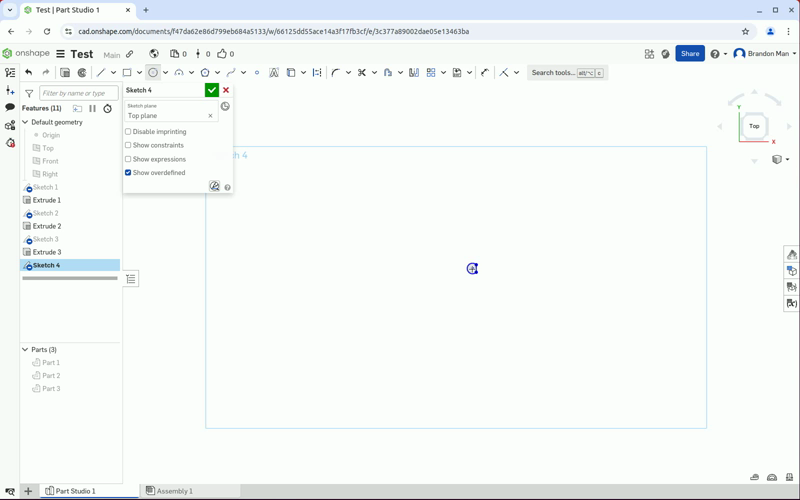
click(472, 268)
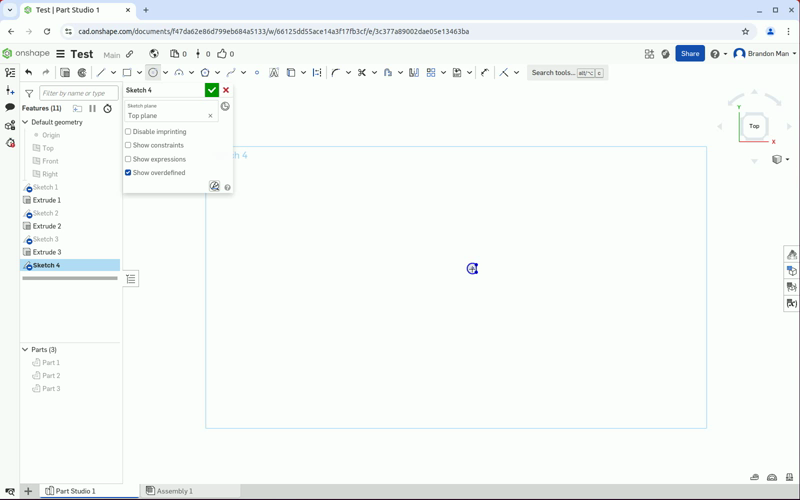
key_up(shift)
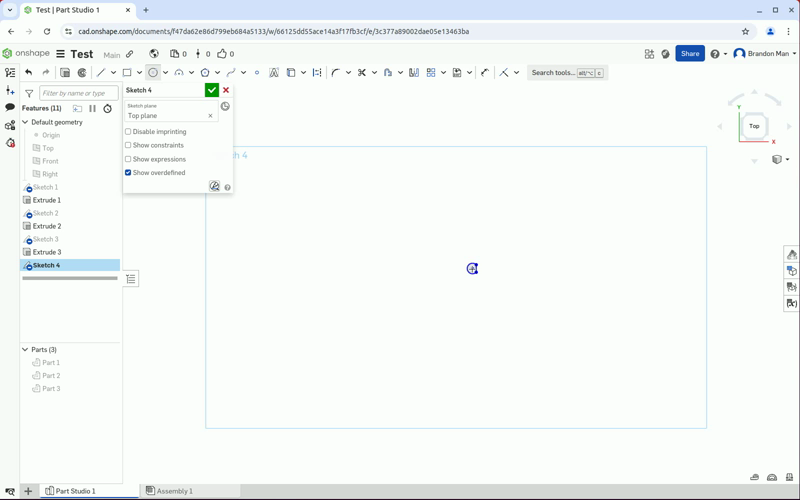
mouse_move(474, 268)
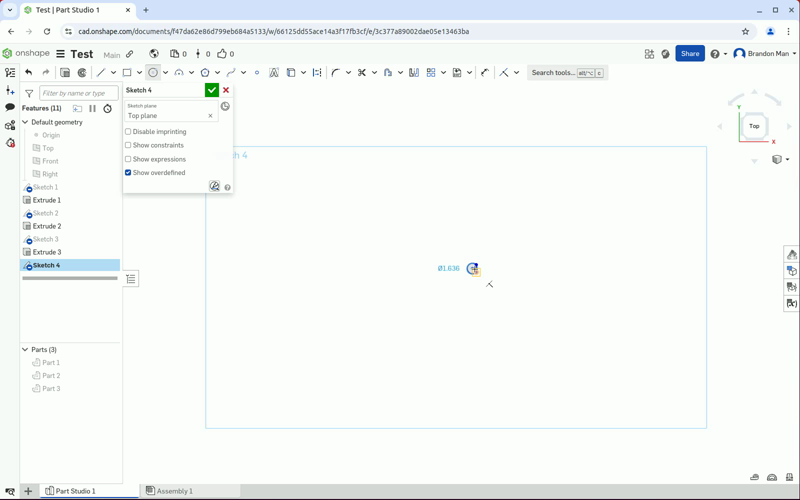
scroll(6)
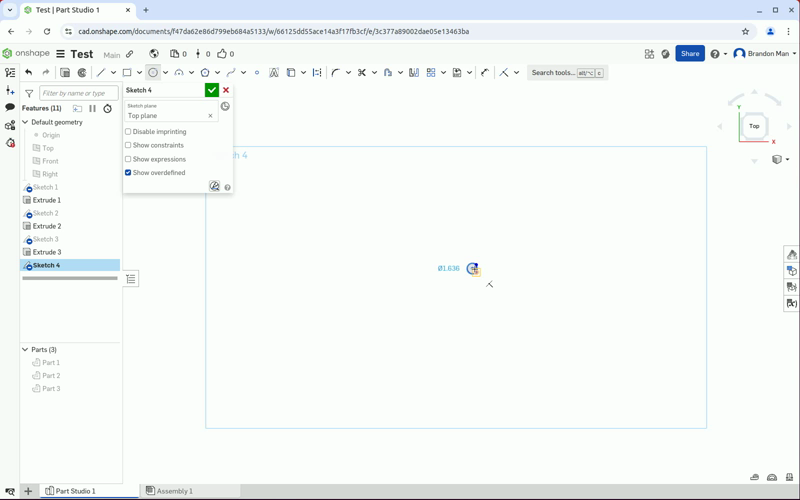
scroll(6)
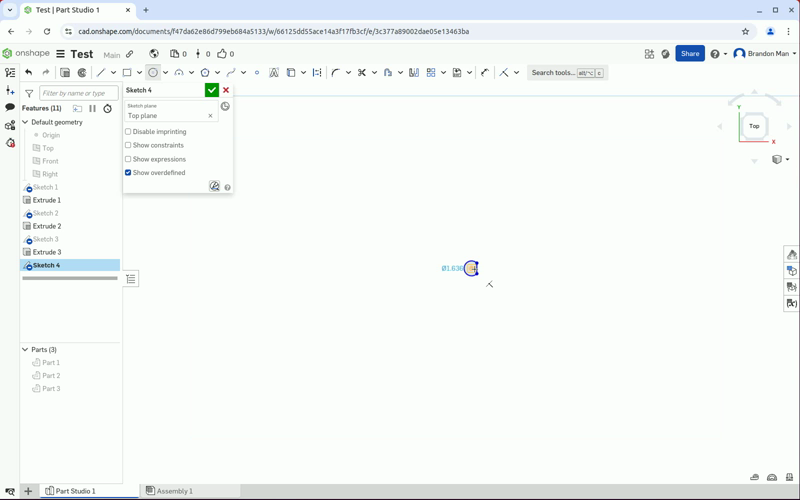
scroll(6)
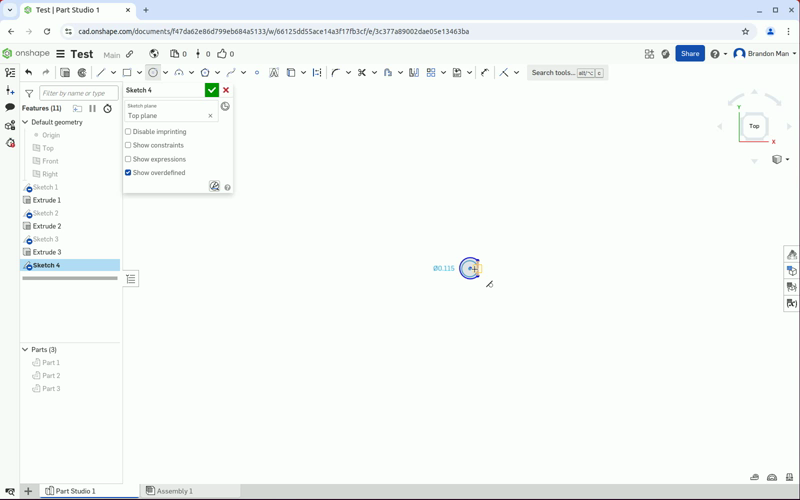
scroll(6)
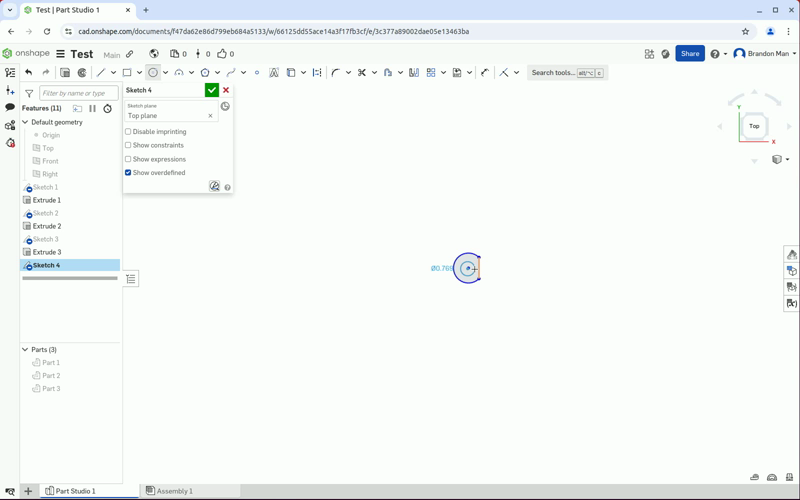
scroll(6)
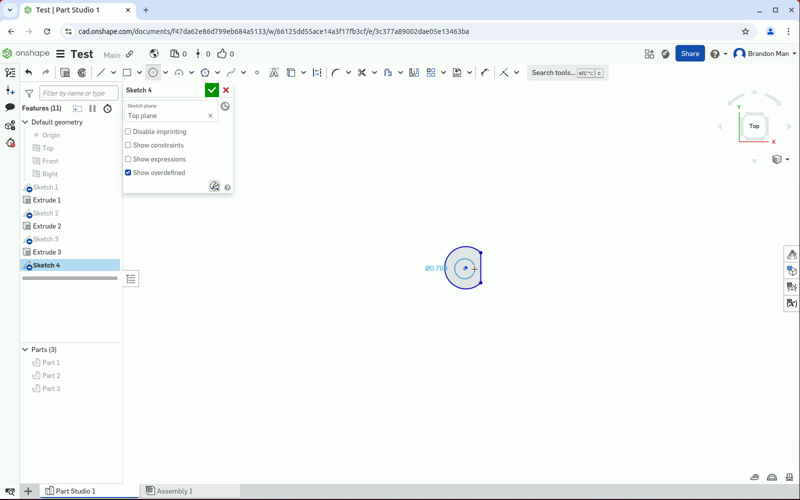
scroll(6)
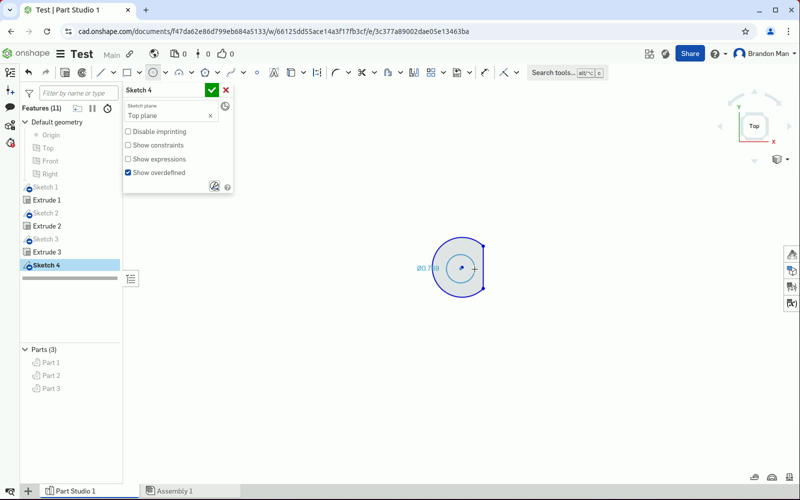
scroll(6)
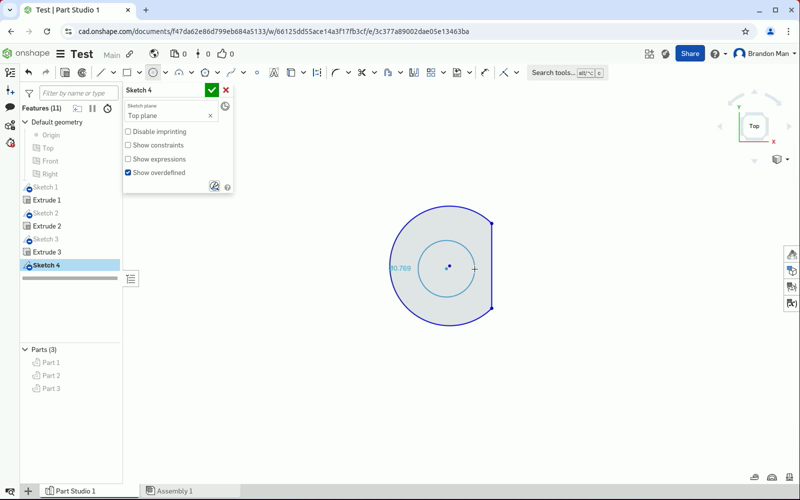
click(474, 268)
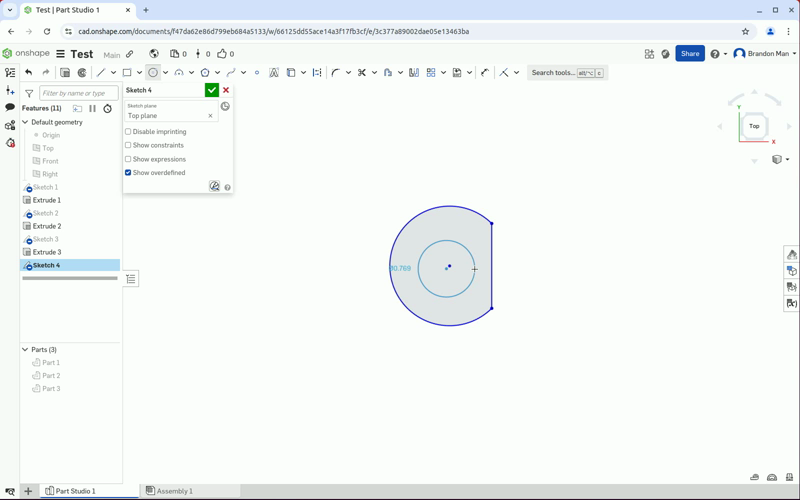
scroll(-6)
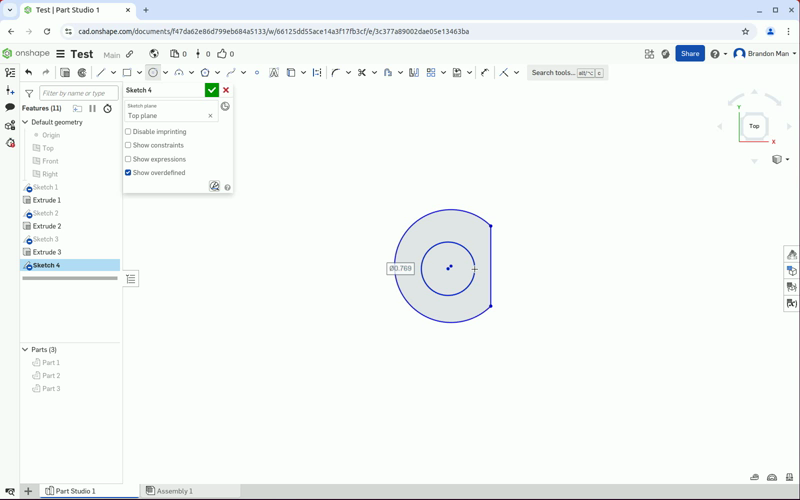
scroll(-6)
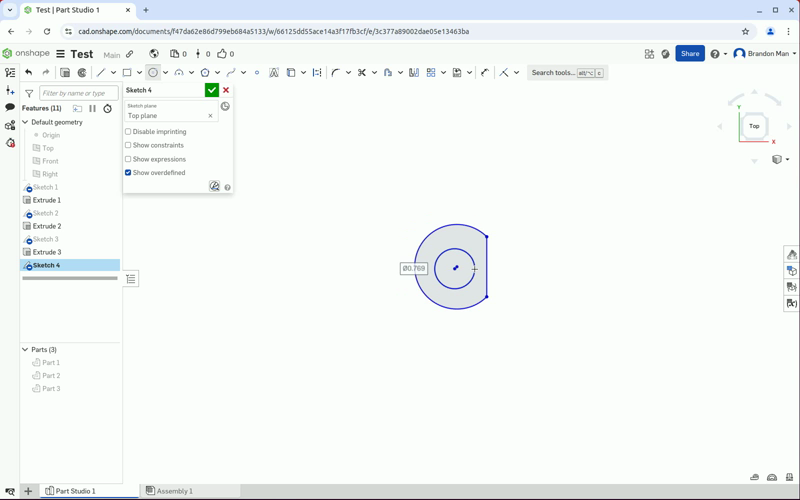
scroll(-6)
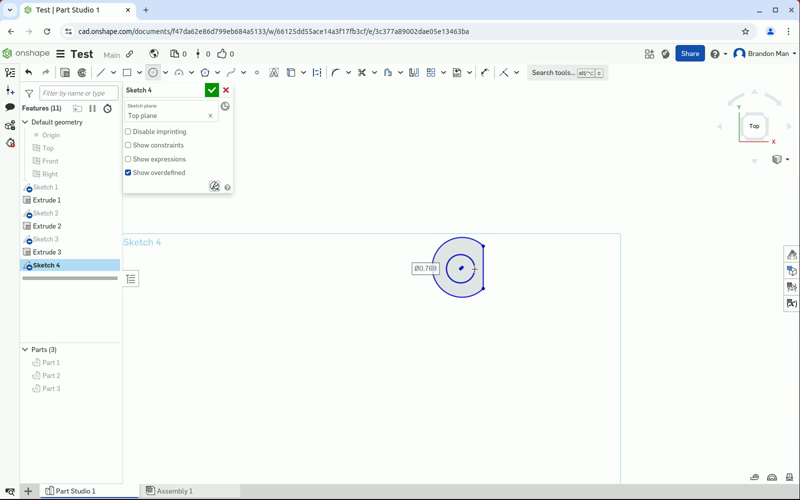
scroll(-6)
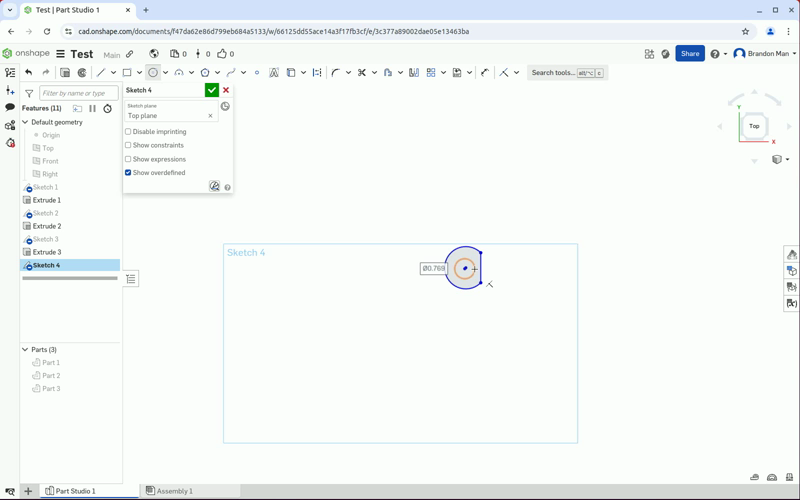
scroll(-6)
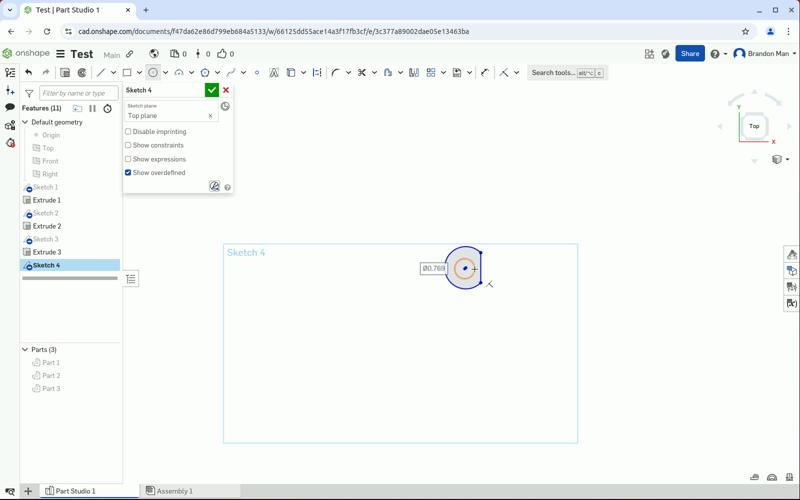
scroll(-6)
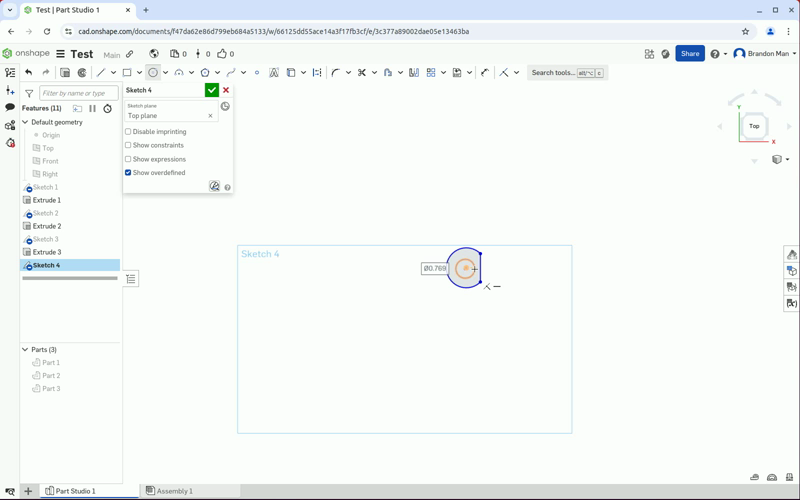
scroll(-6)
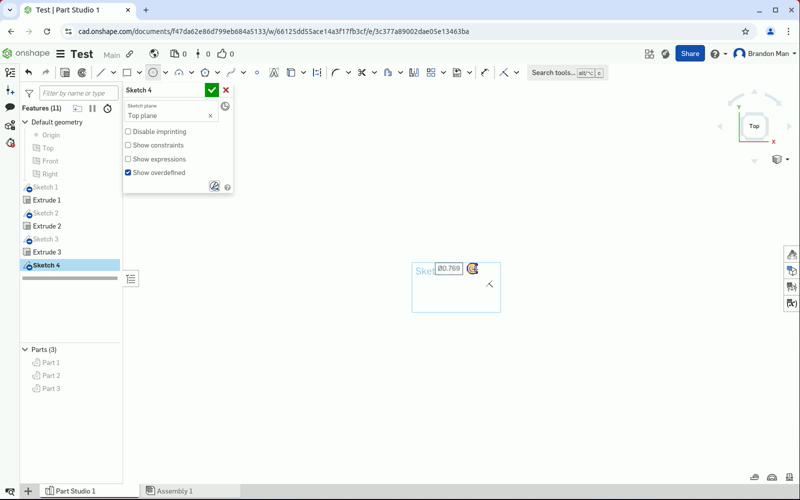
key(esc)
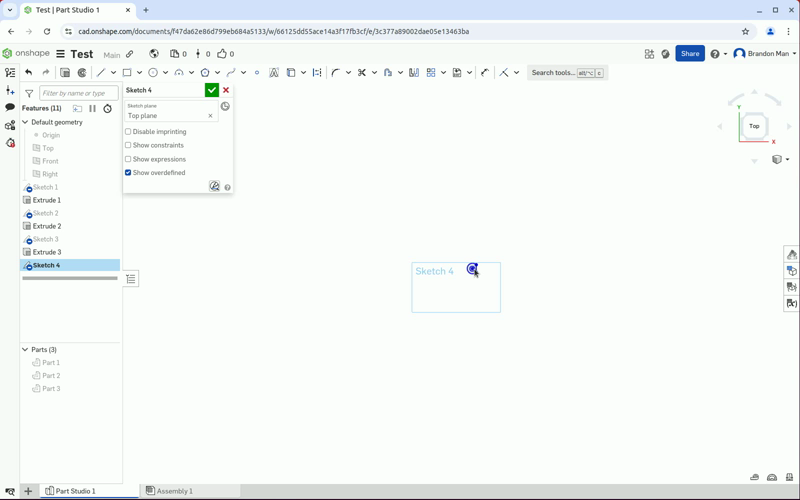
mouse_move(472, 263)
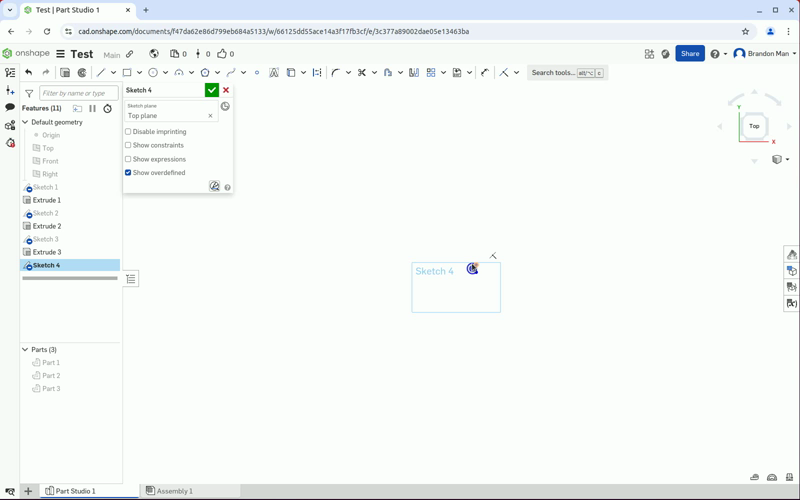
scroll(6)
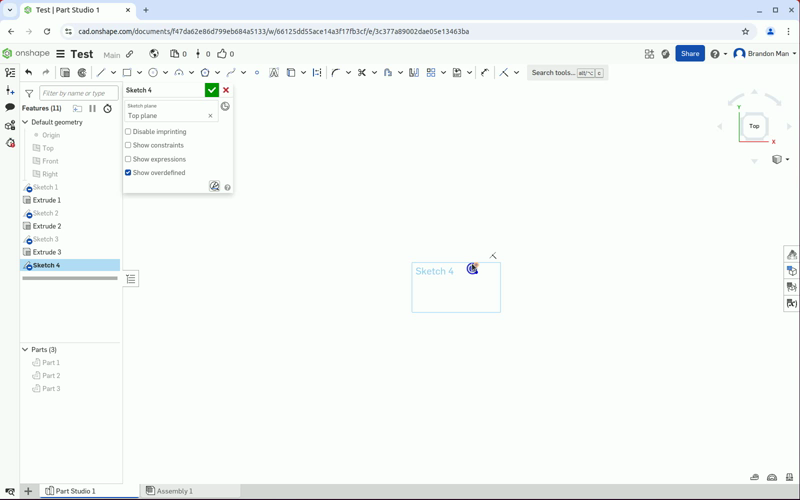
scroll(6)
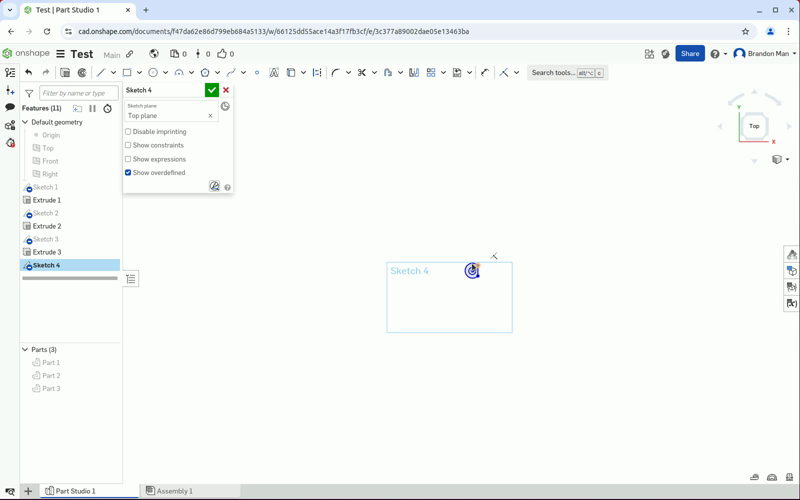
scroll(6)
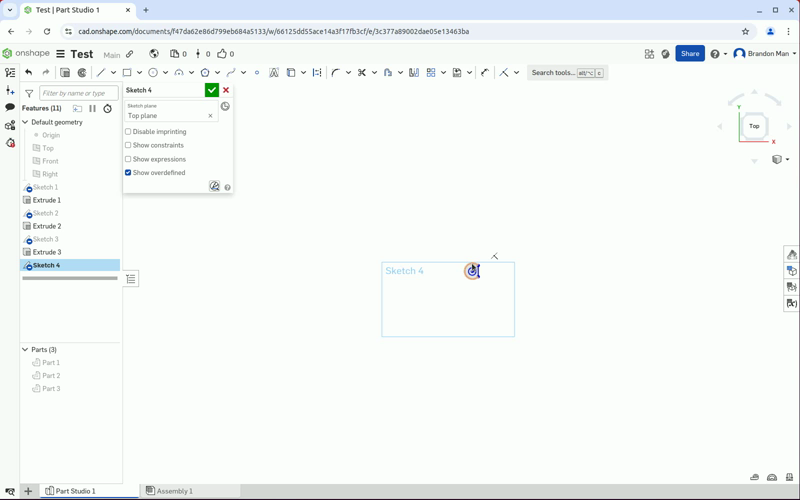
scroll(6)
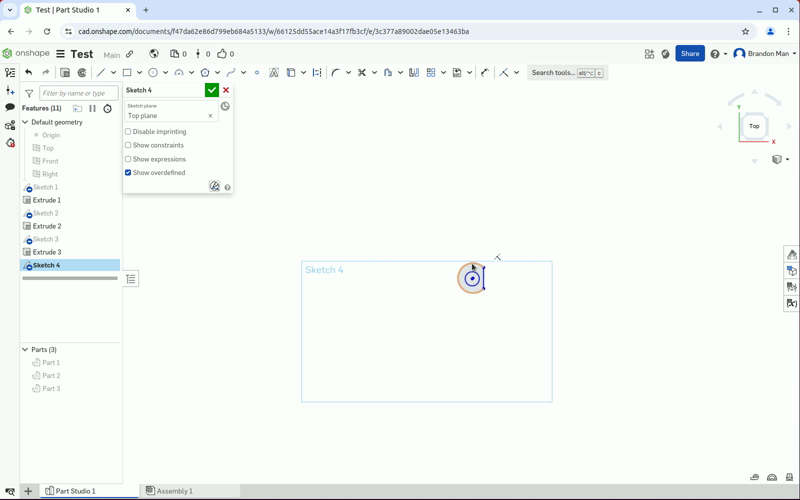
scroll(6)
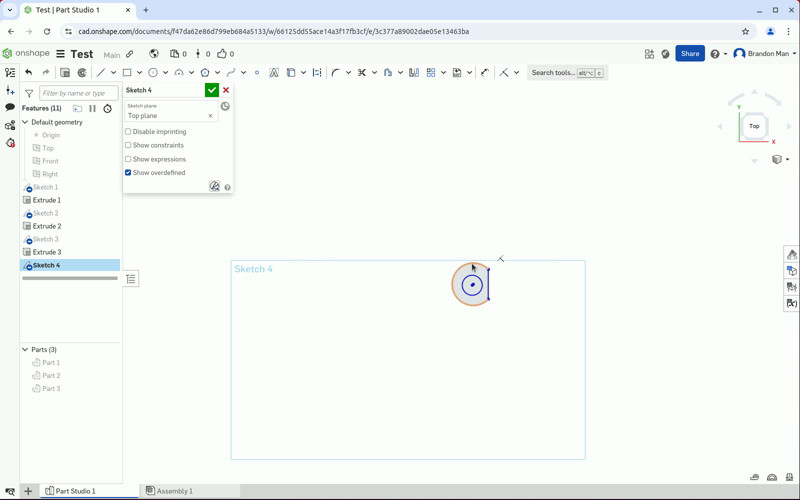
scroll(6)
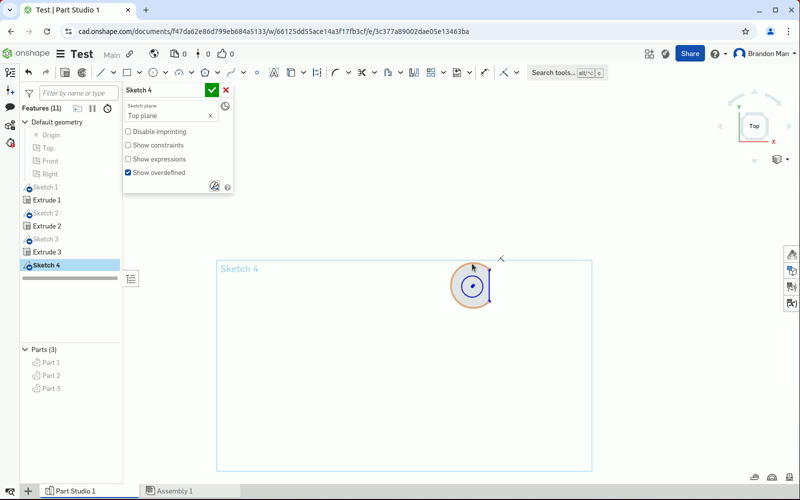
scroll(6)
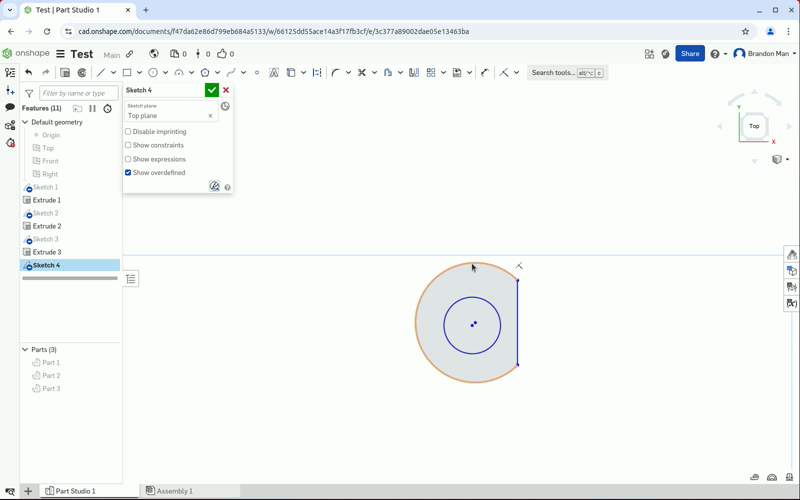
click(472, 263)
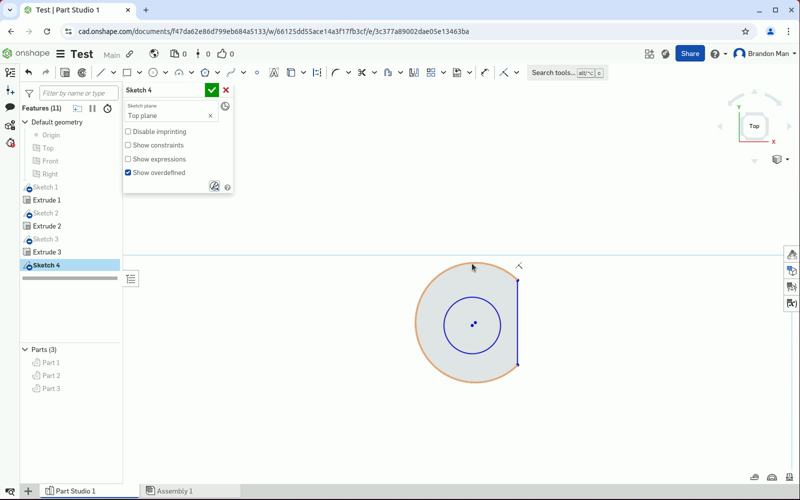
scroll(-6)
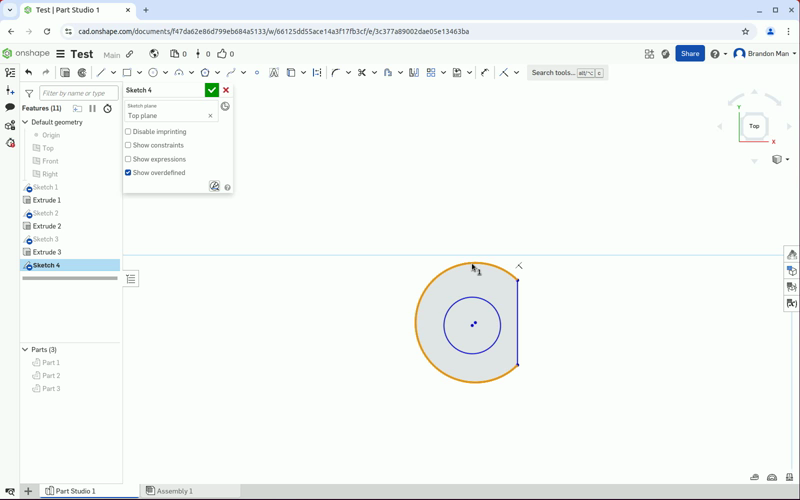
scroll(-6)
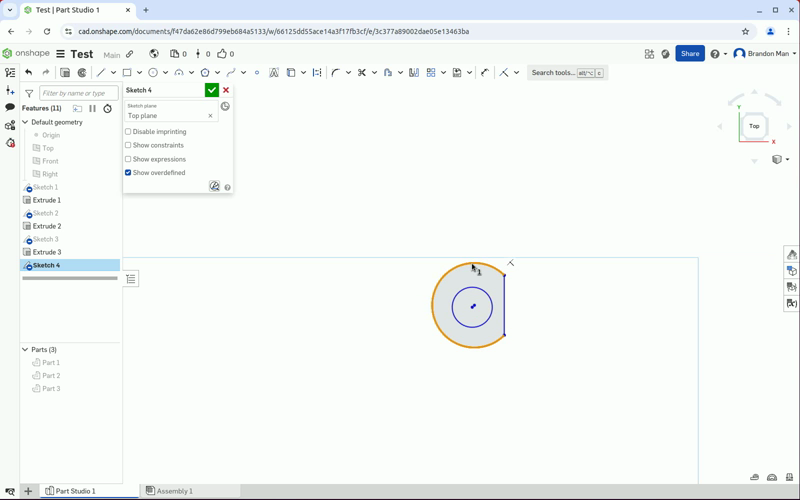
scroll(-6)
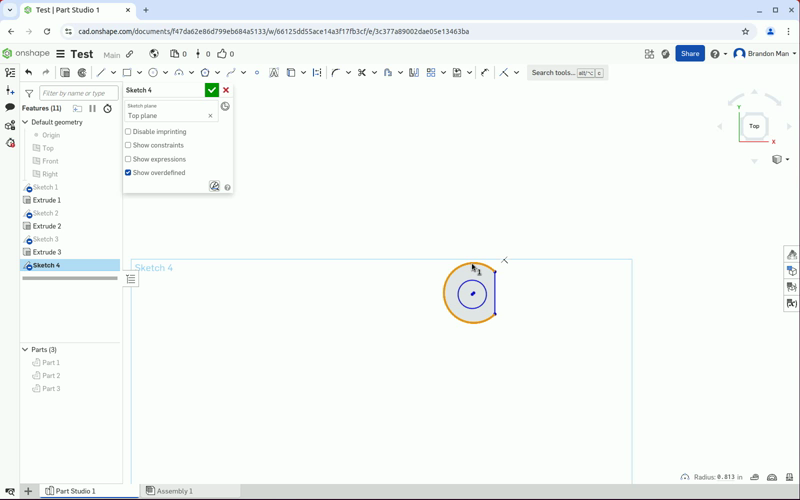
scroll(-6)
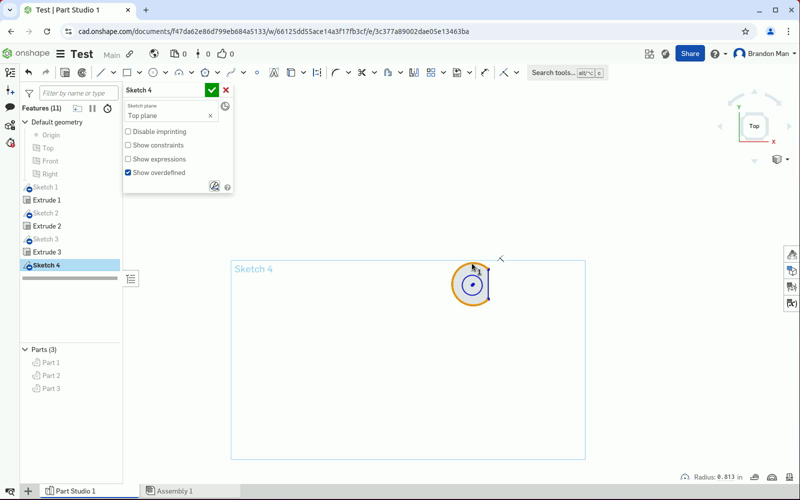
scroll(-6)
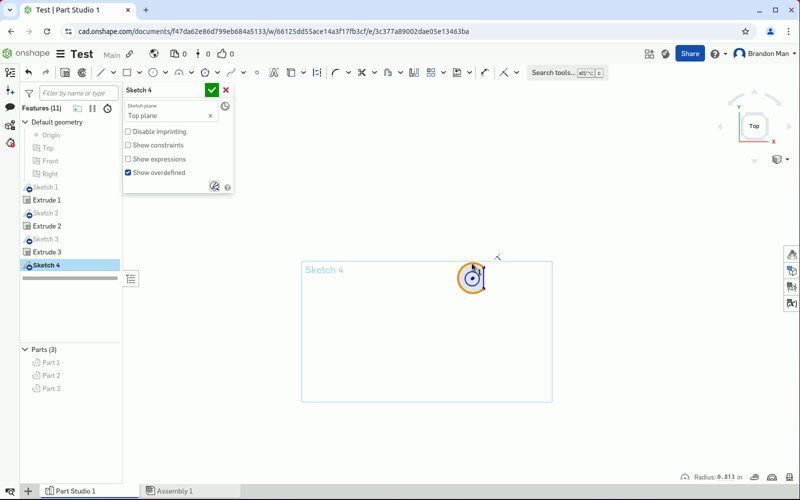
scroll(-6)
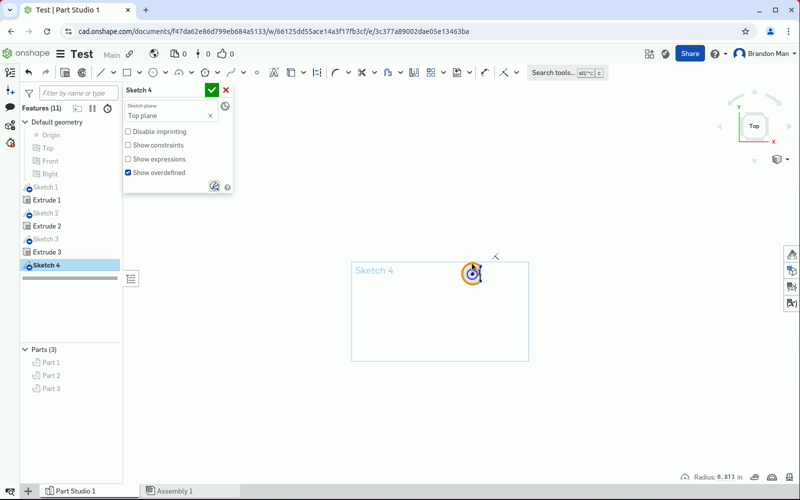
scroll(-6)
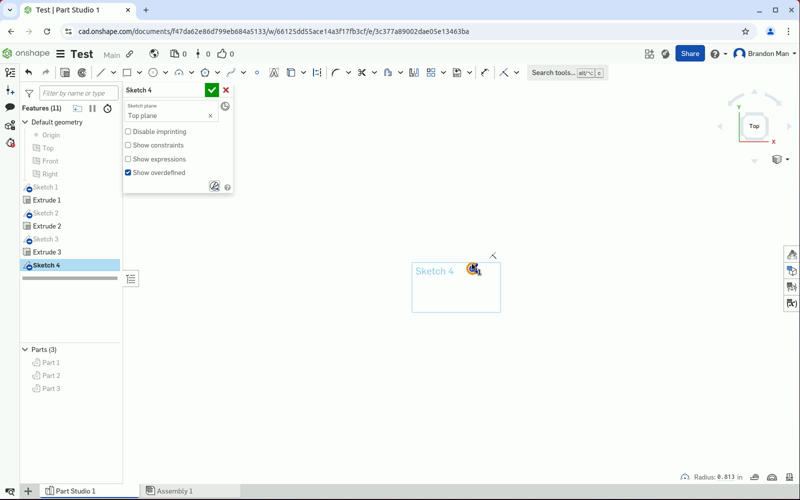
mouse_move(73, 352)
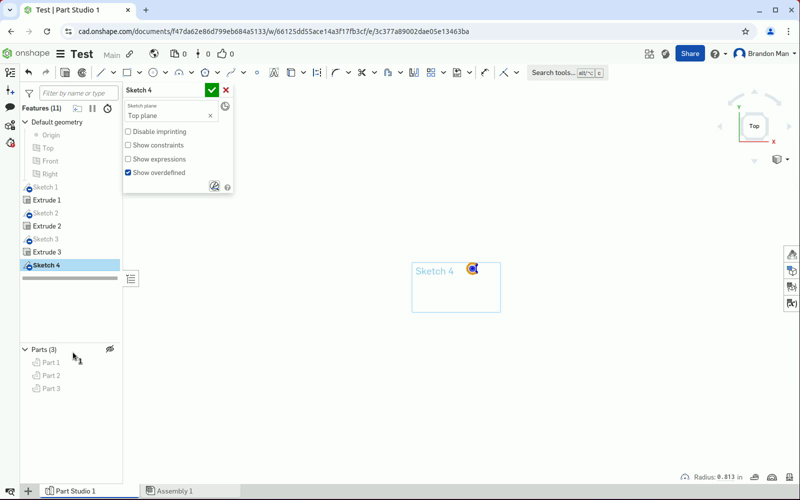
key(shift+y)
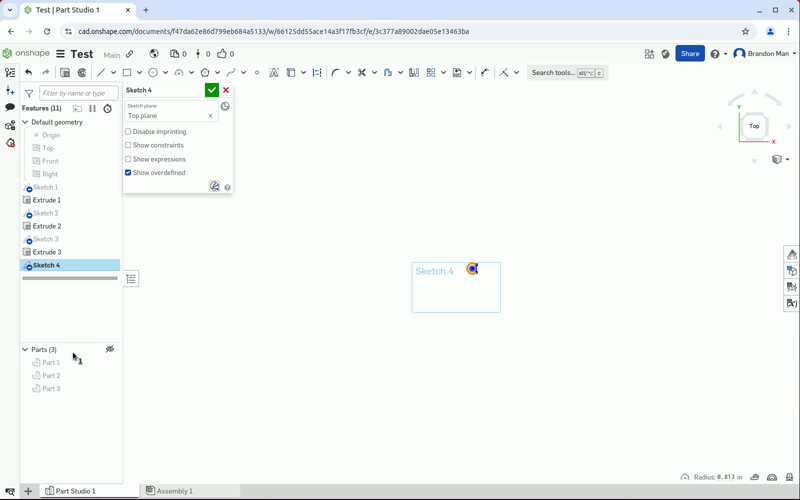
key(shift+e)
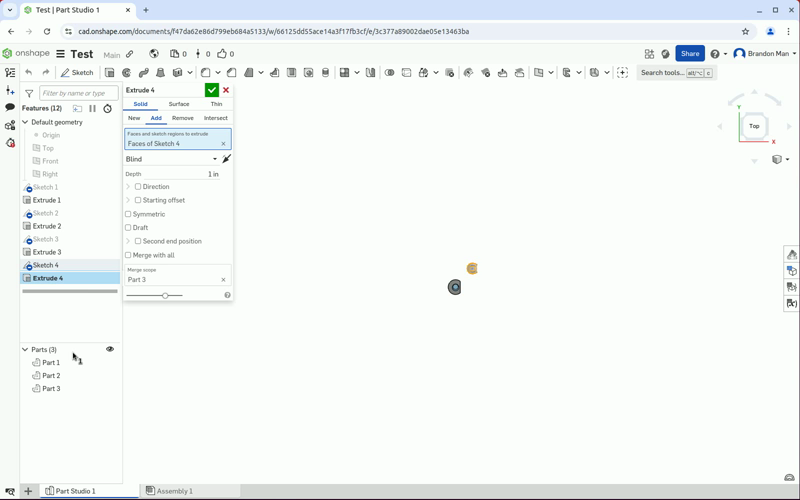
mouse_move(143, 106)
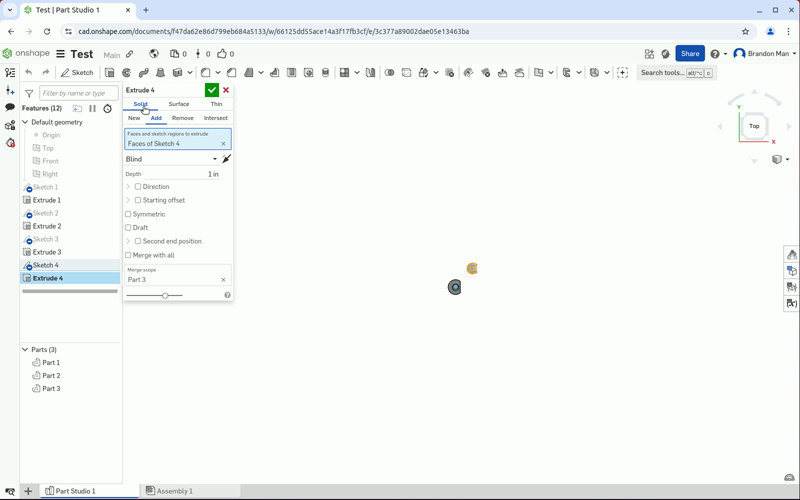
click(143, 106)
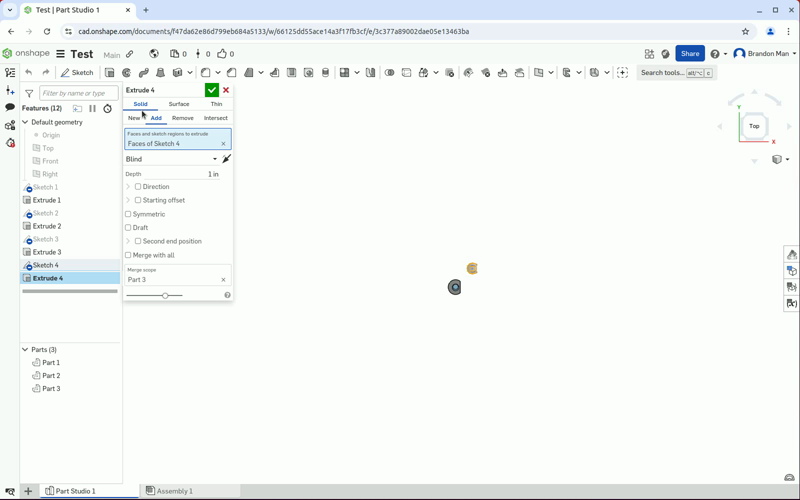
mouse_move(137, 120)
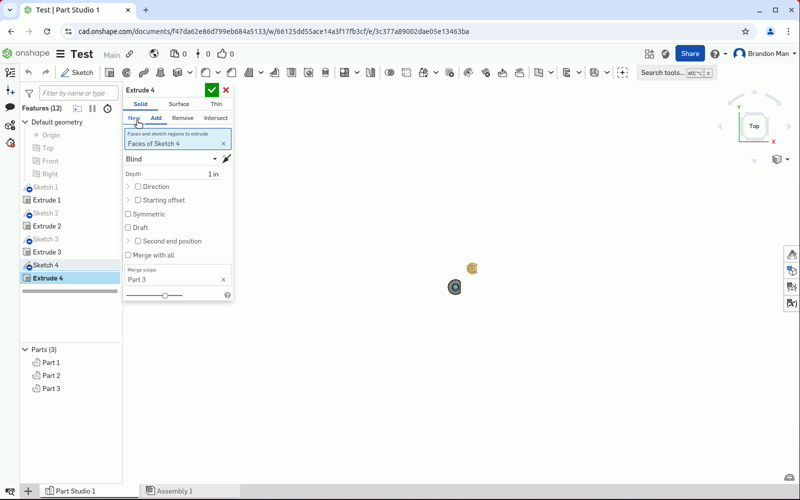
click(137, 120)
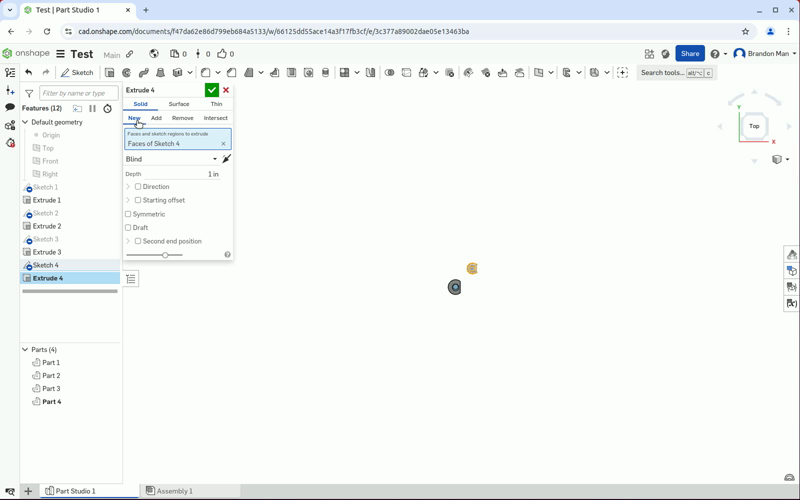
key(tab, 4)
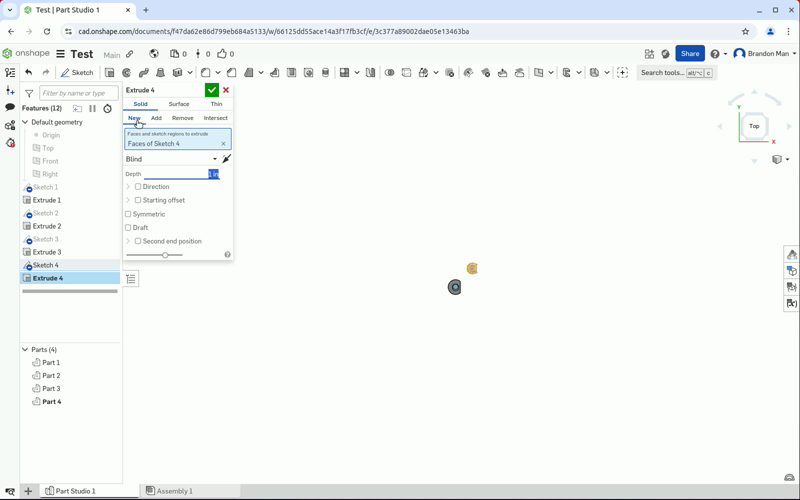
text(1.204)
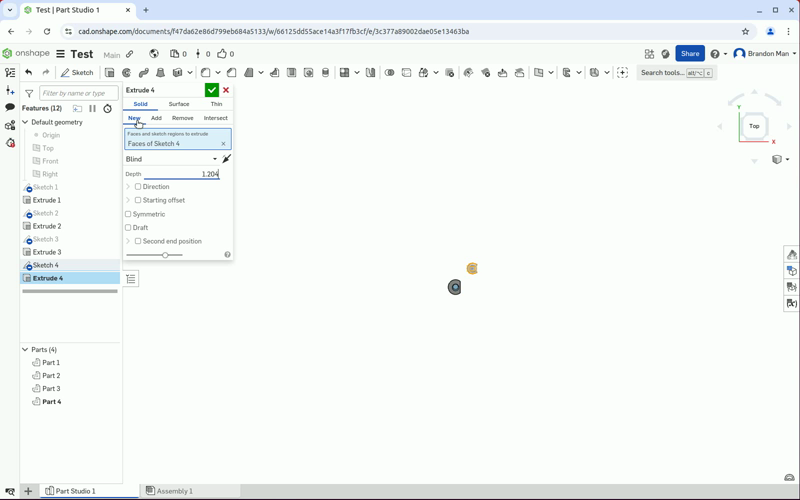
key(enter)
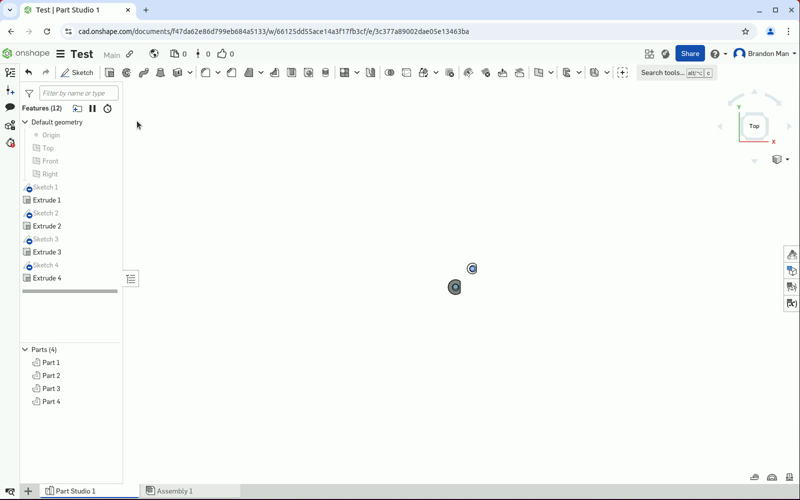
key(shift+h)
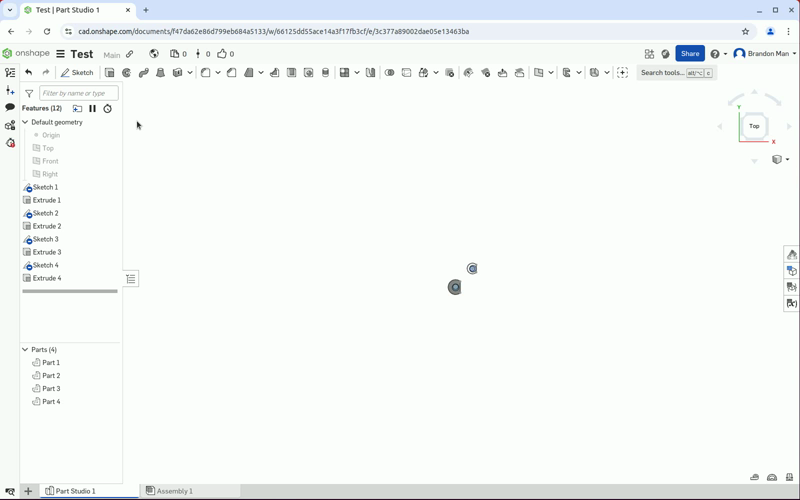
key(shift+h)
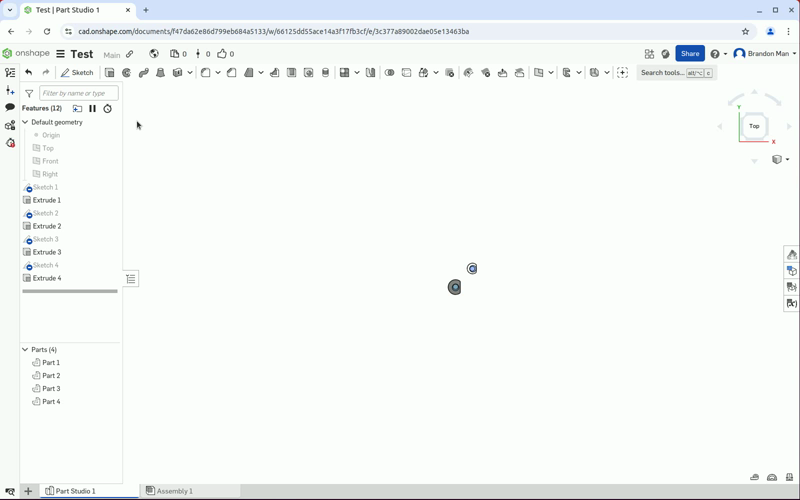
mouse_move(73, 189)
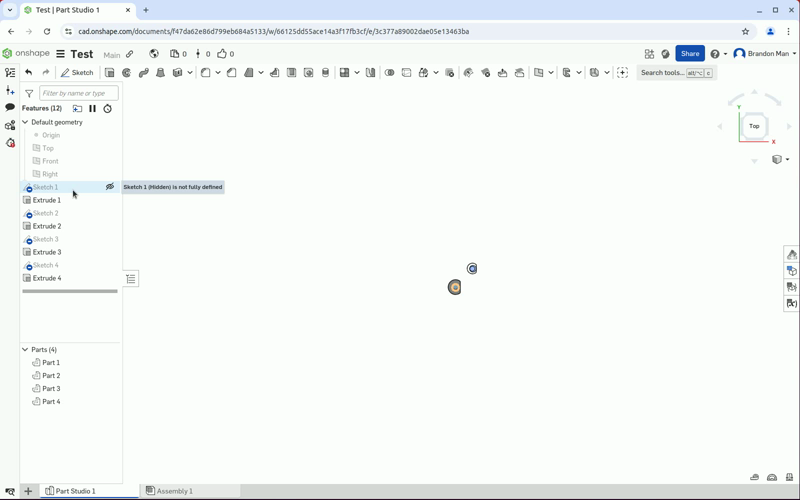
click(73, 189)
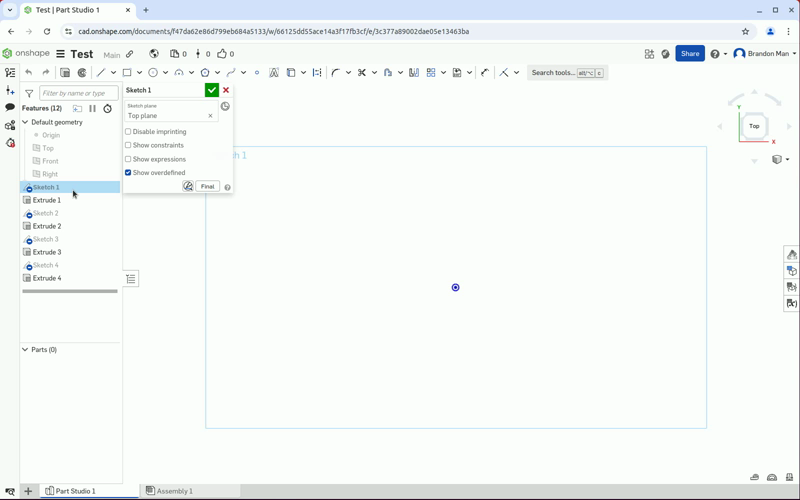
mouse_move(229, 92)
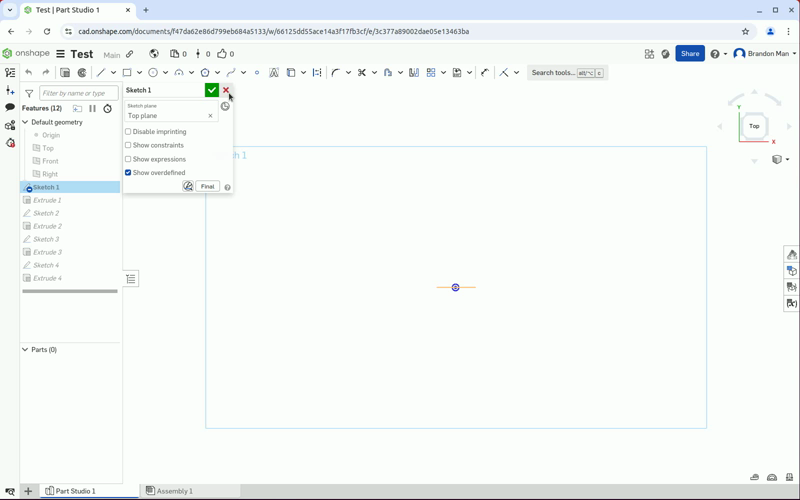
click(229, 92)
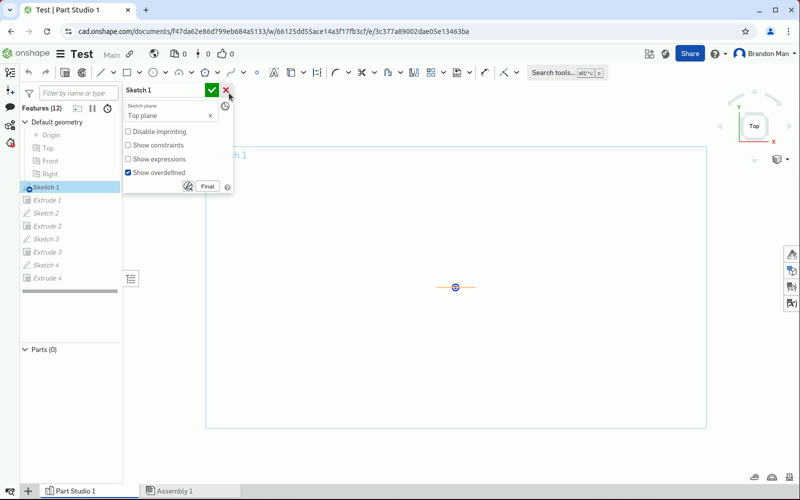
key(shift+s)
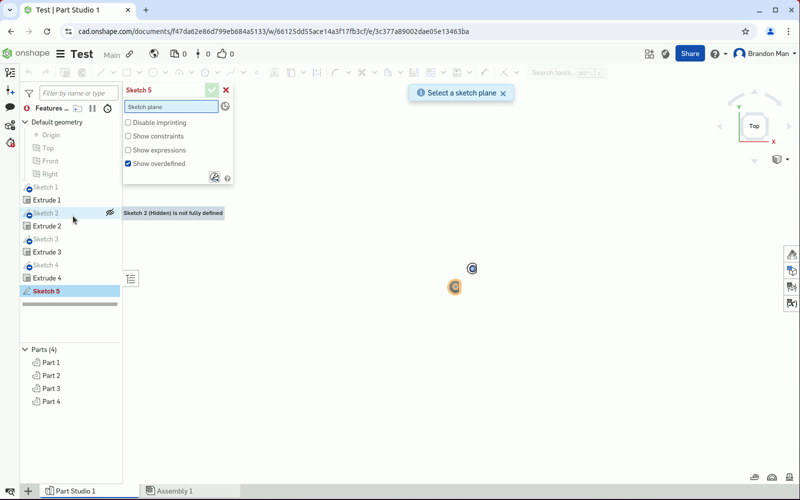
scroll(3)
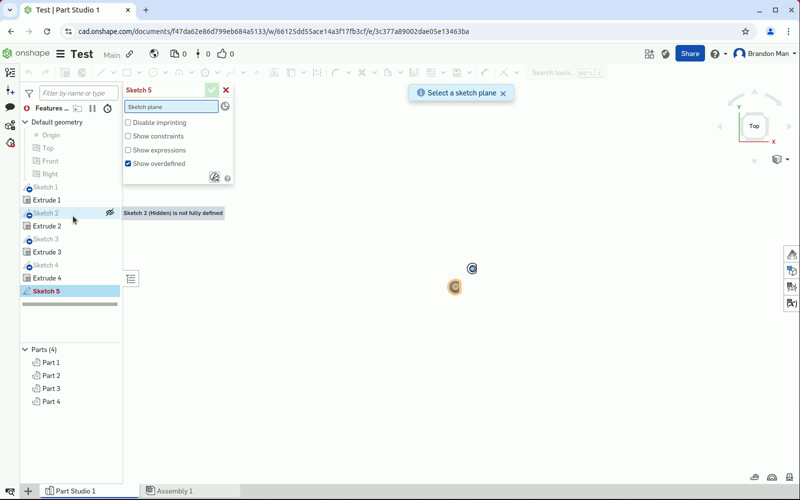
mouse_move(73, 150)
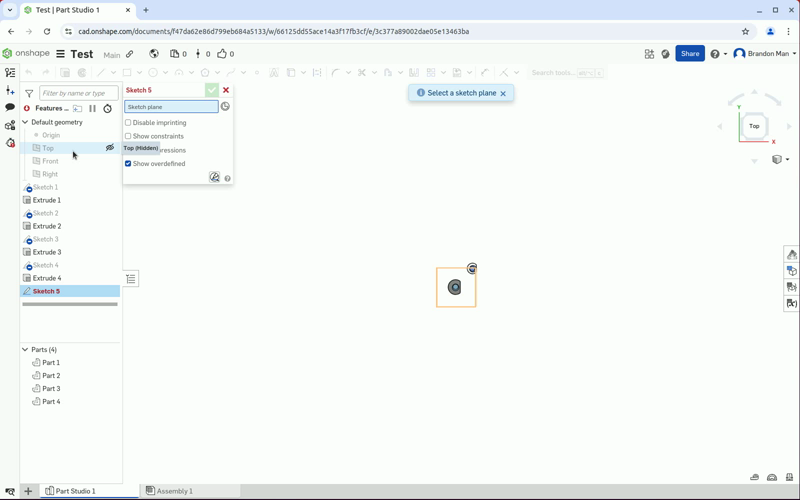
click(73, 150)
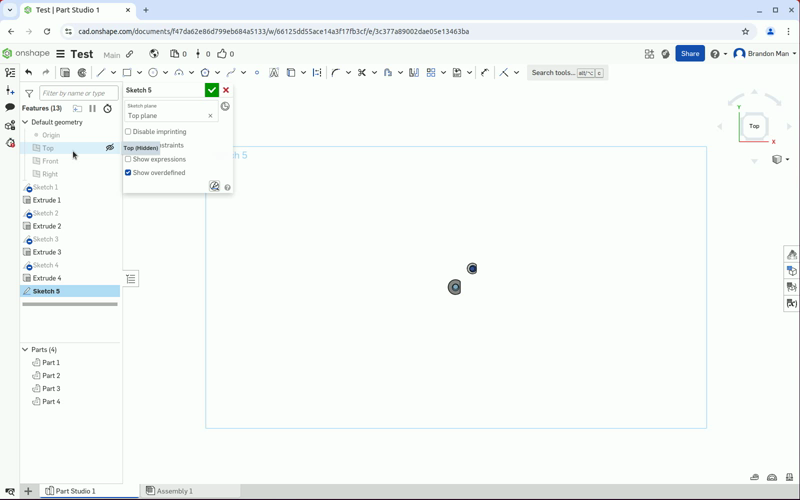
mouse_move(73, 352)
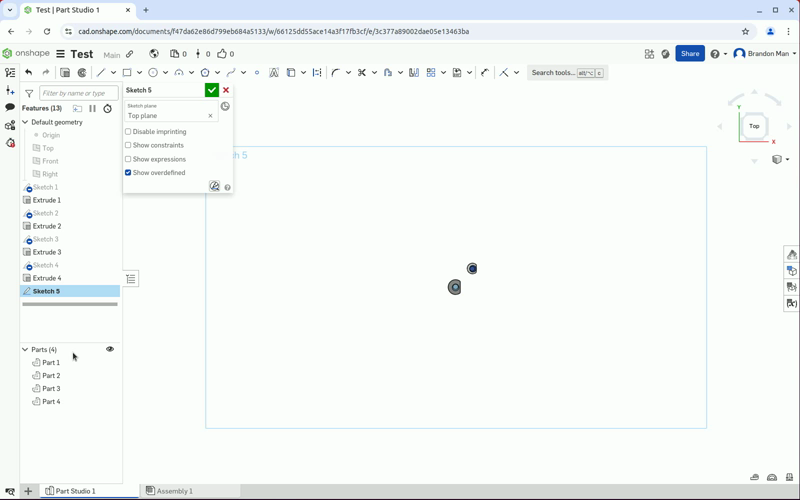
key(y)
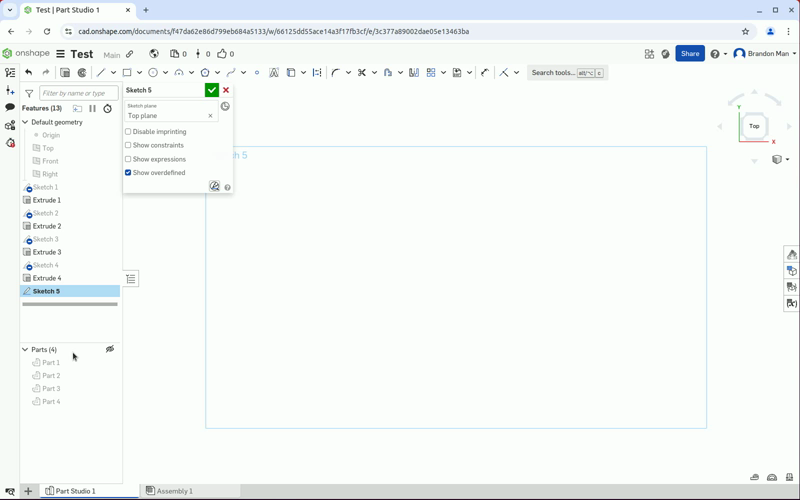
key(a)
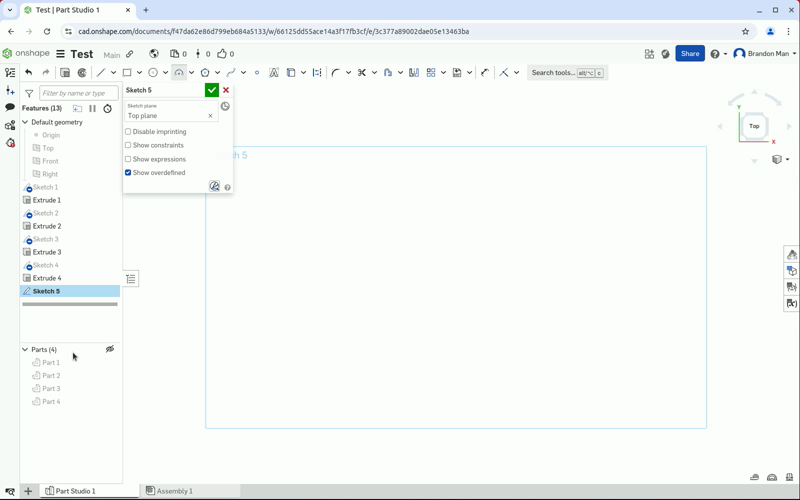
key_down(shift)
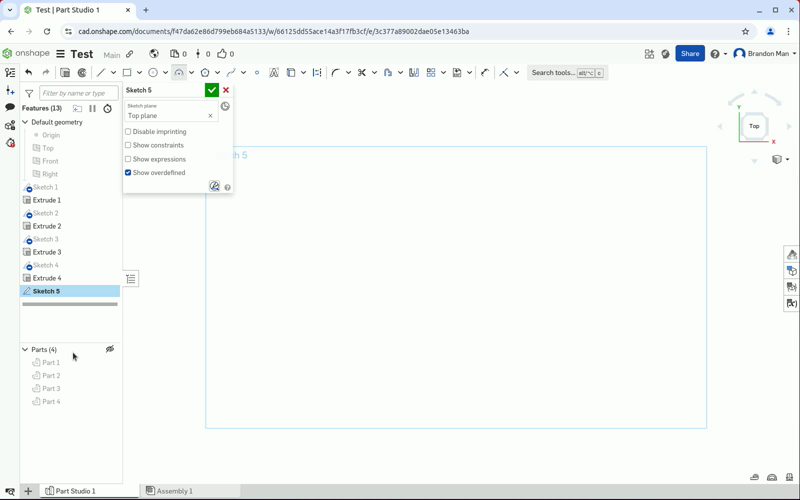
mouse_move(438, 243)
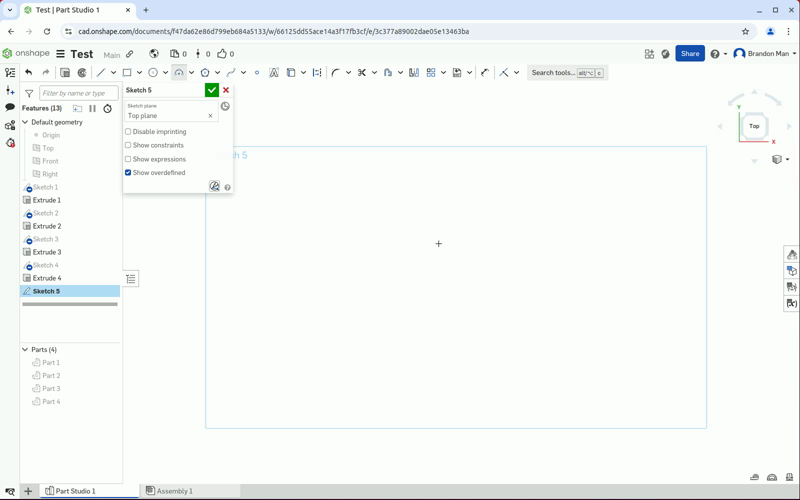
click(438, 243)
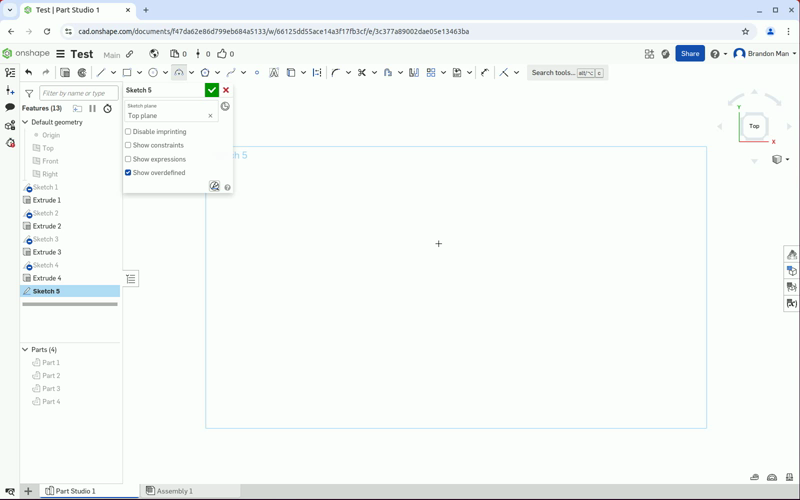
key_up(shift)
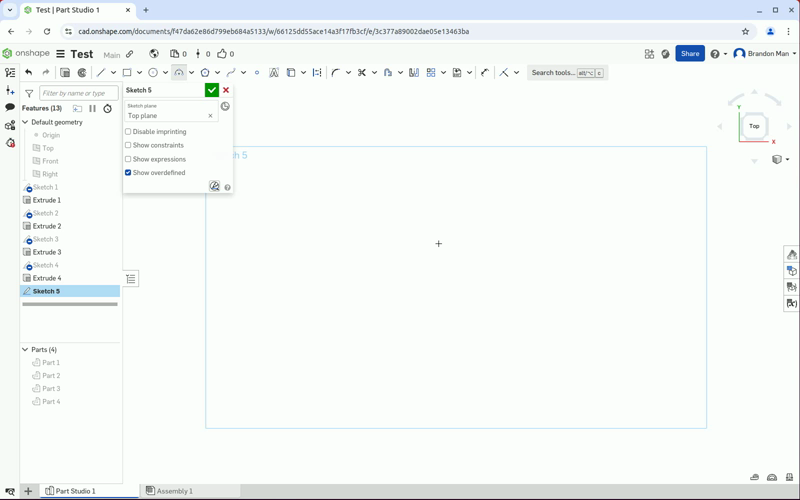
key_down(shift)
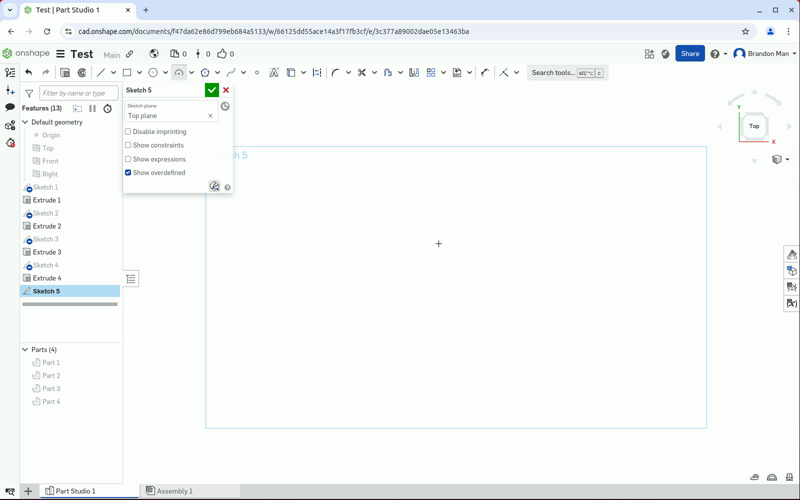
mouse_move(444, 243)
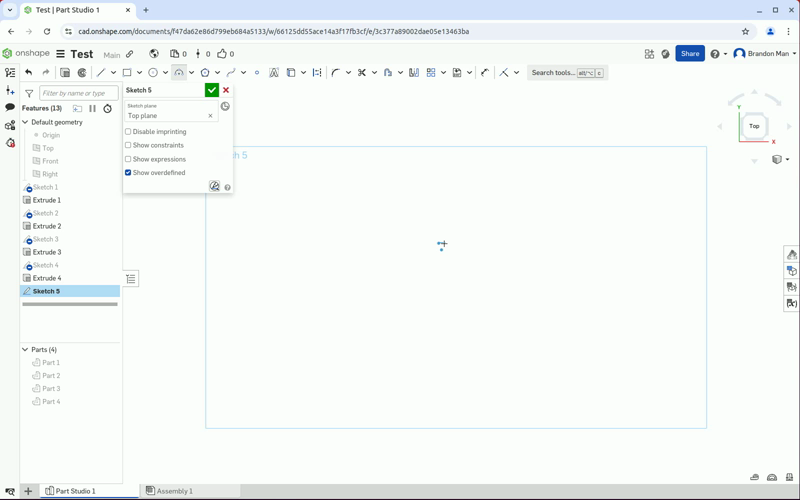
scroll(6)
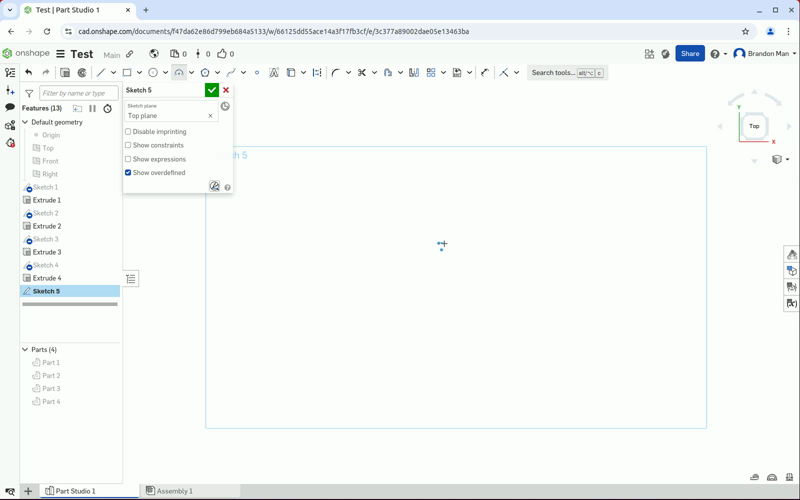
scroll(6)
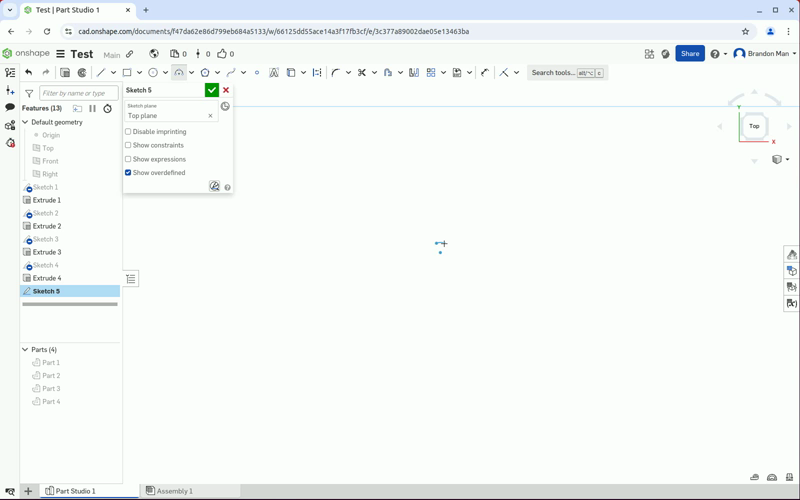
scroll(6)
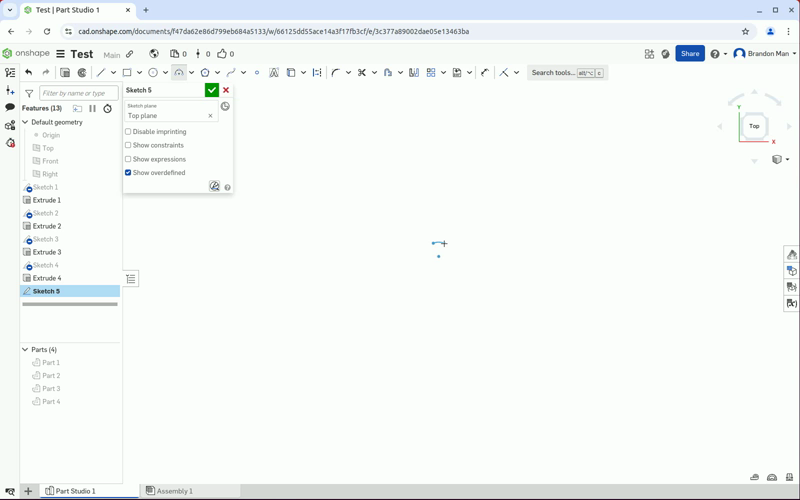
scroll(6)
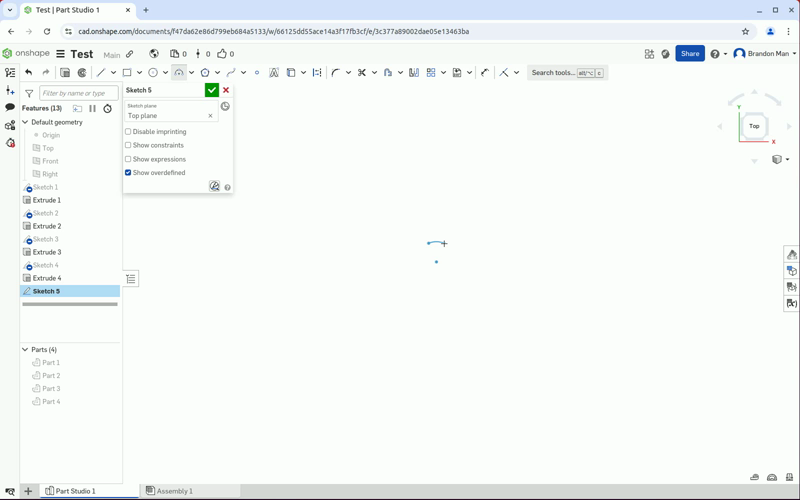
scroll(6)
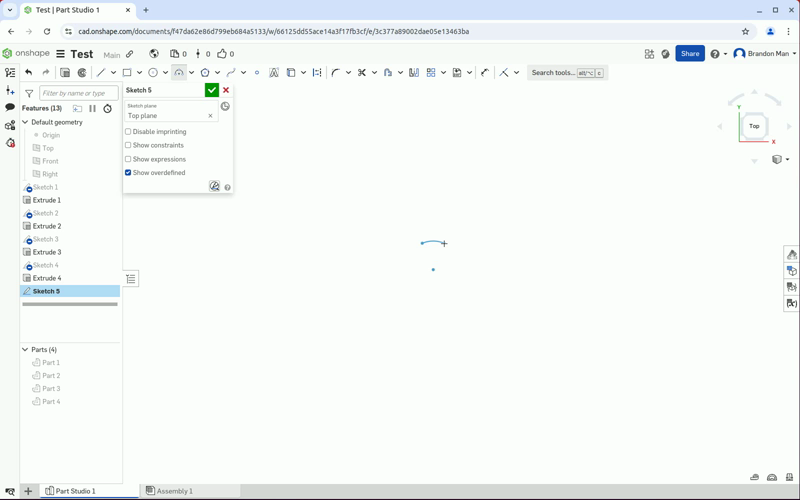
scroll(6)
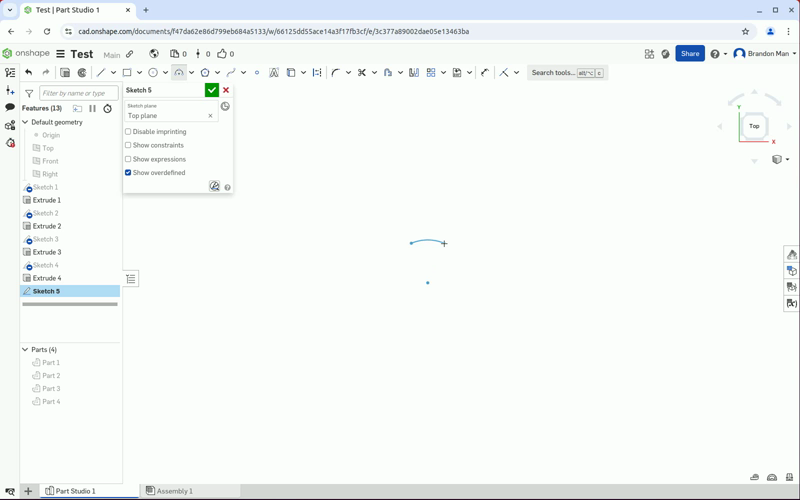
scroll(6)
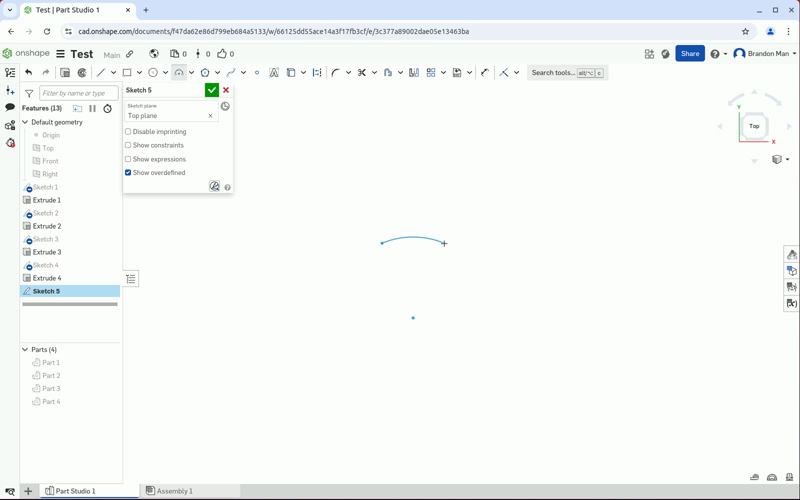
click(444, 243)
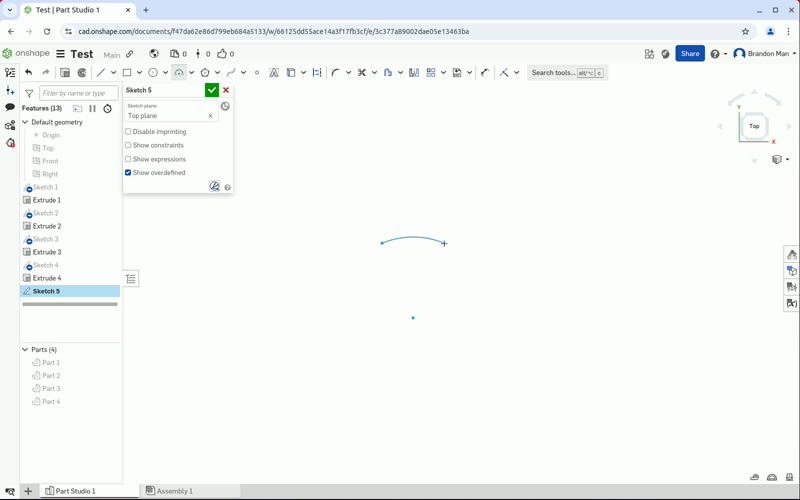
scroll(-6)
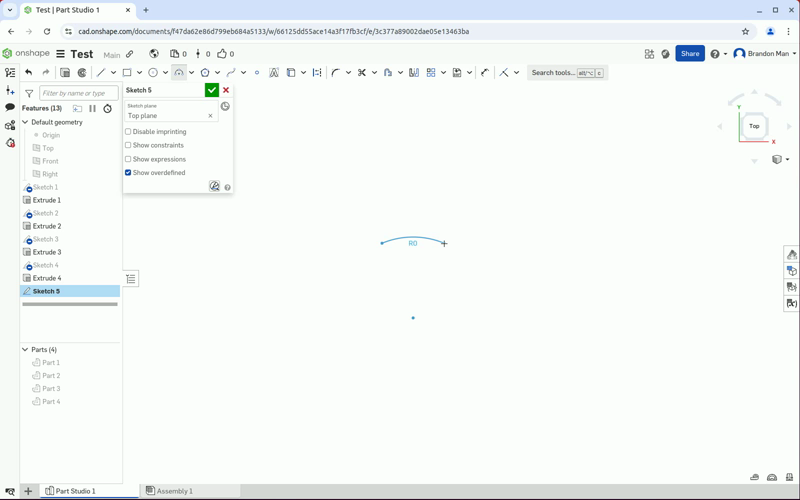
scroll(-6)
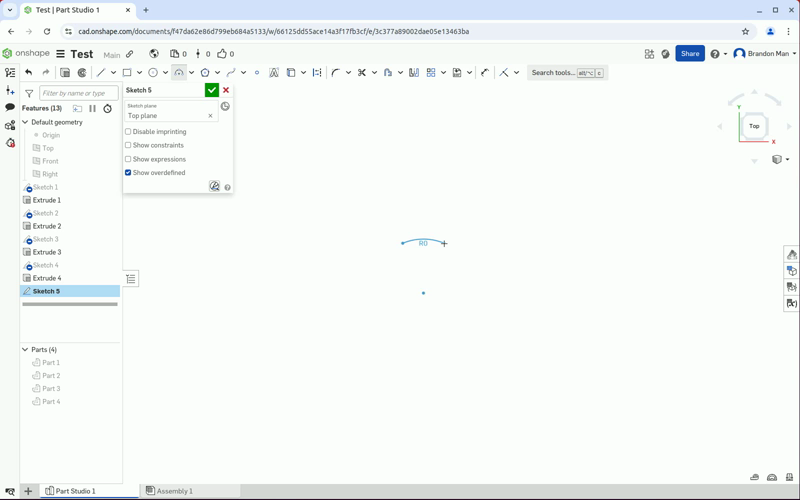
scroll(-6)
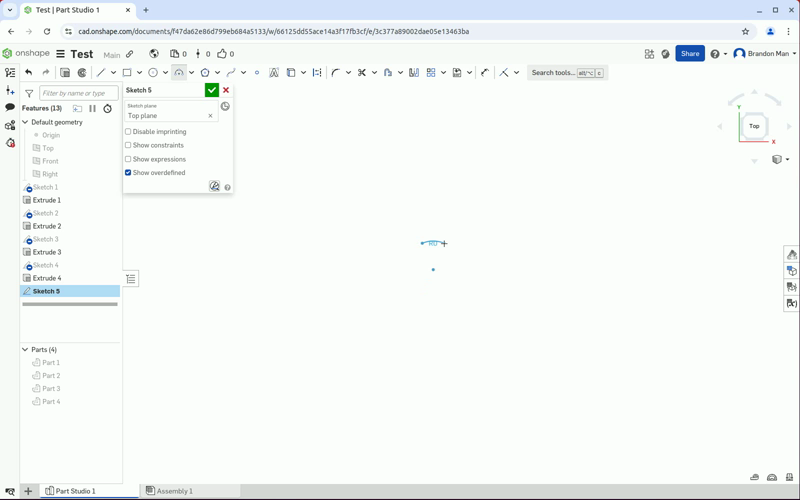
scroll(-6)
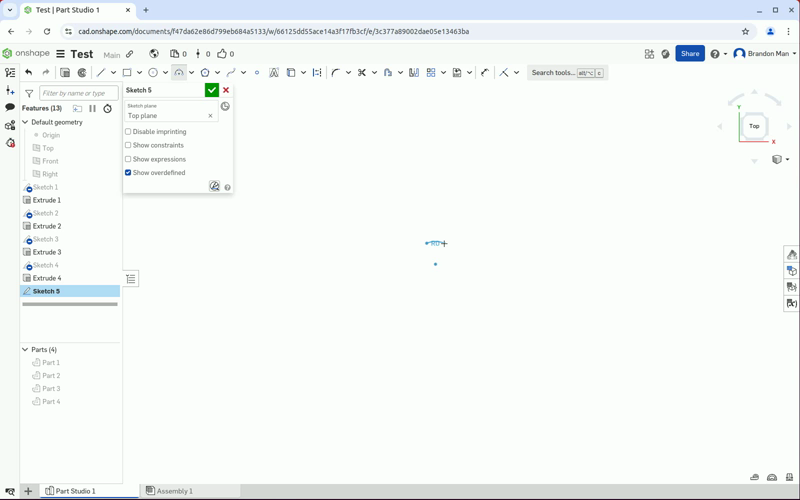
scroll(-6)
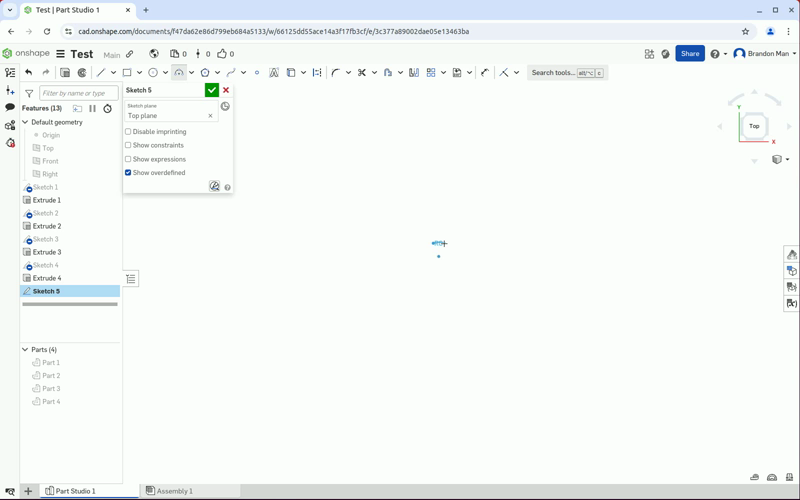
scroll(-6)
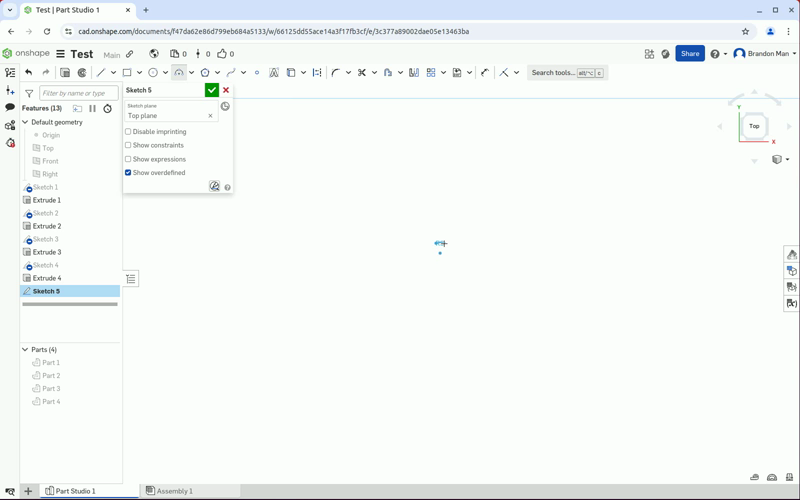
scroll(-6)
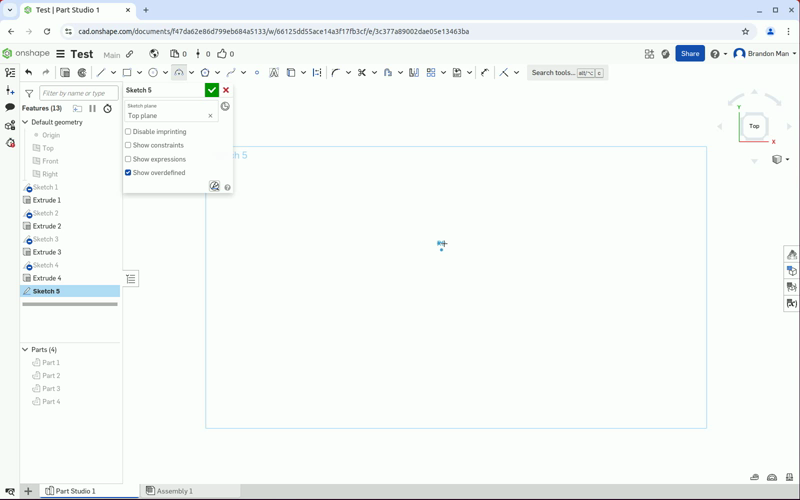
mouse_move(441, 252)
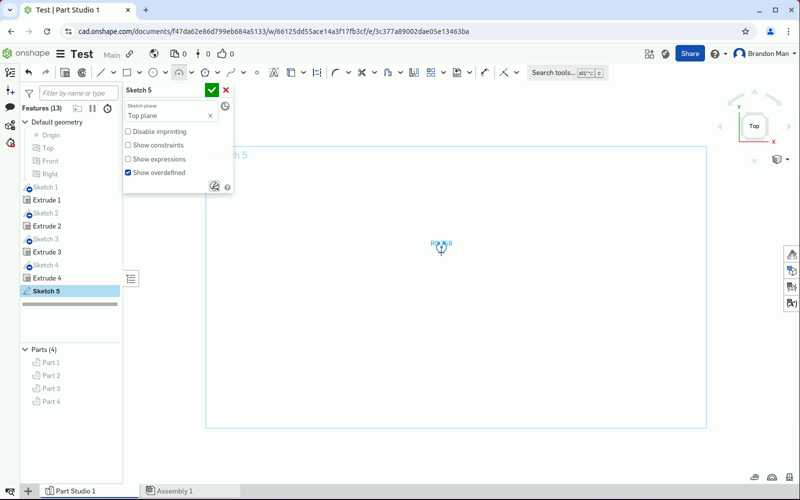
scroll(6)
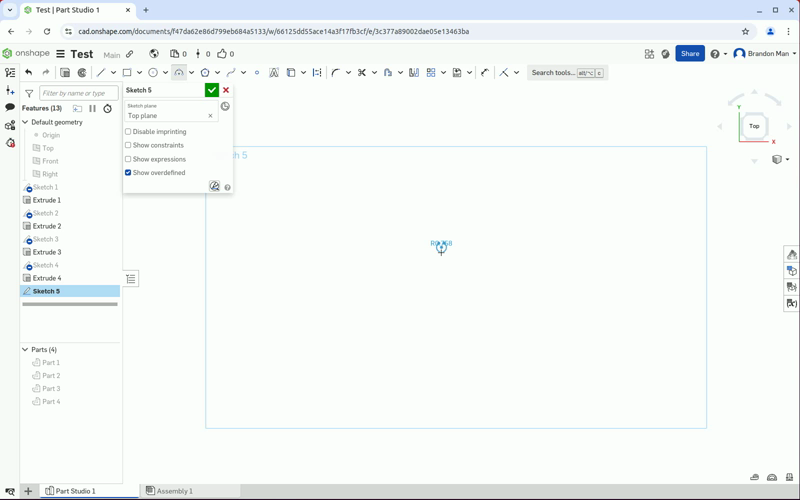
scroll(6)
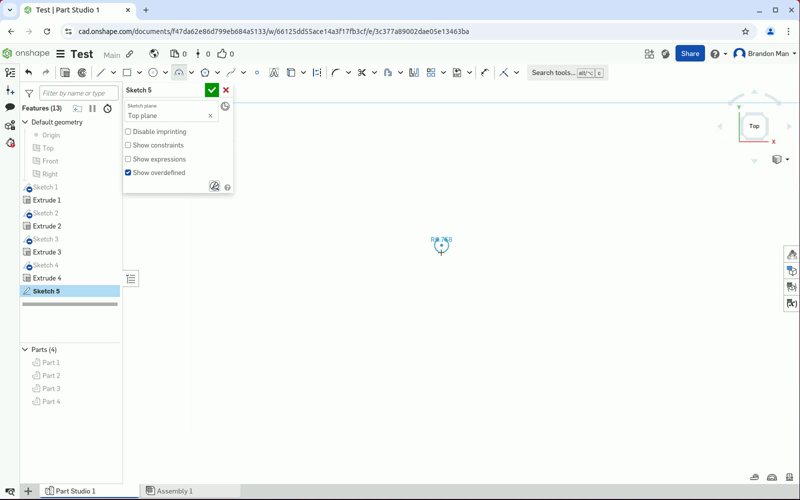
scroll(6)
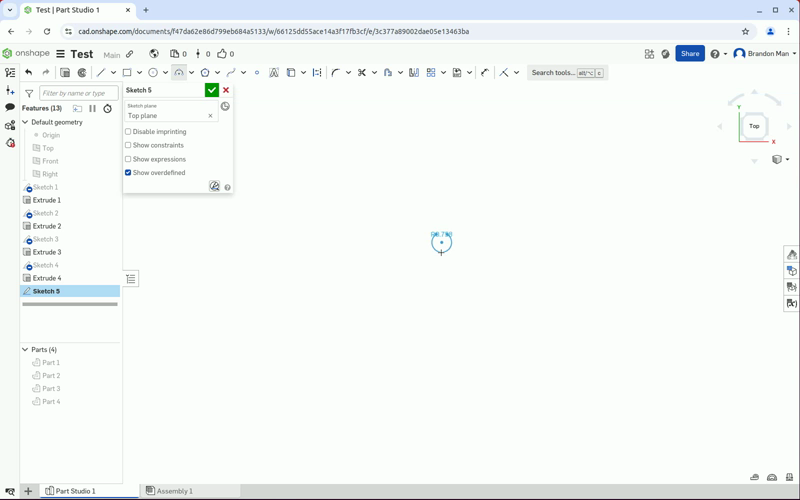
scroll(6)
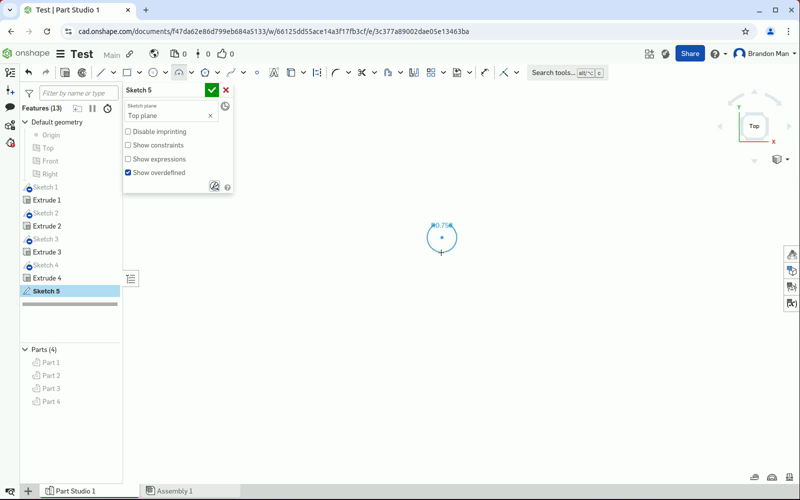
scroll(6)
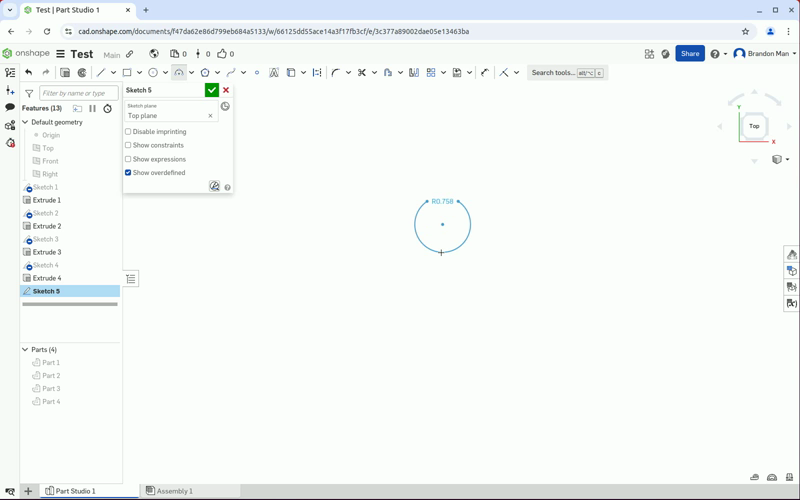
scroll(6)
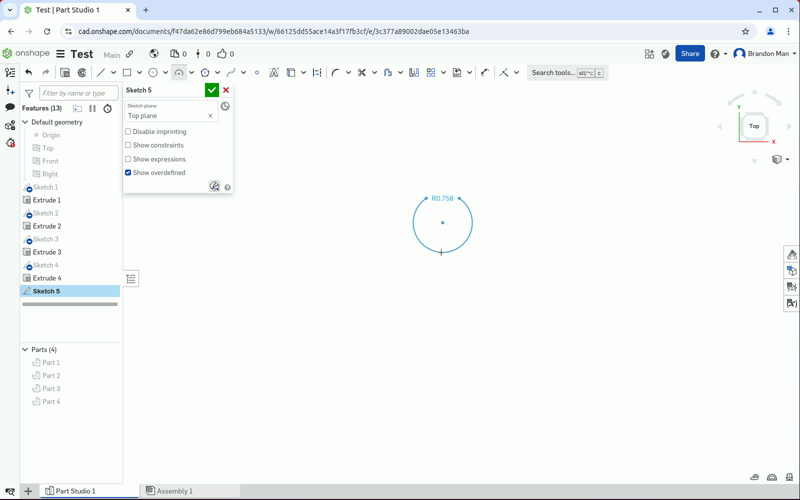
scroll(6)
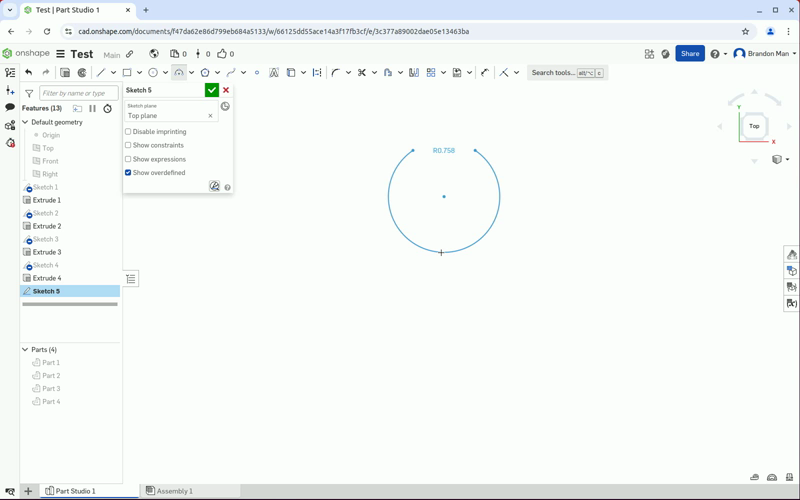
click(441, 252)
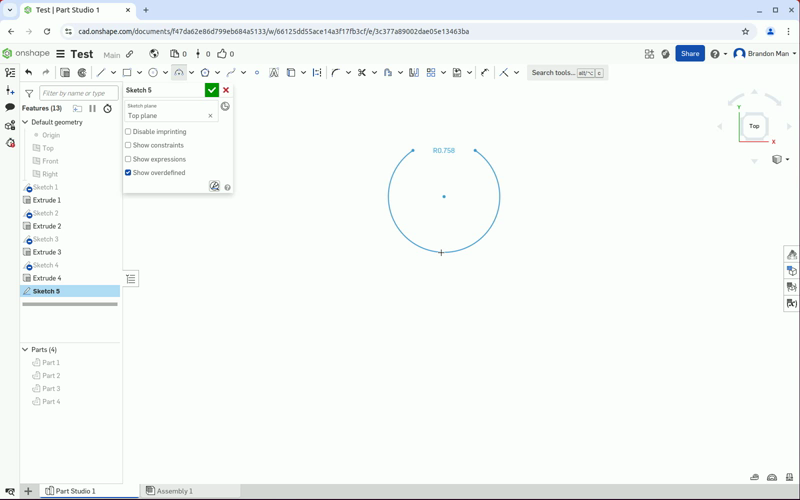
scroll(-6)
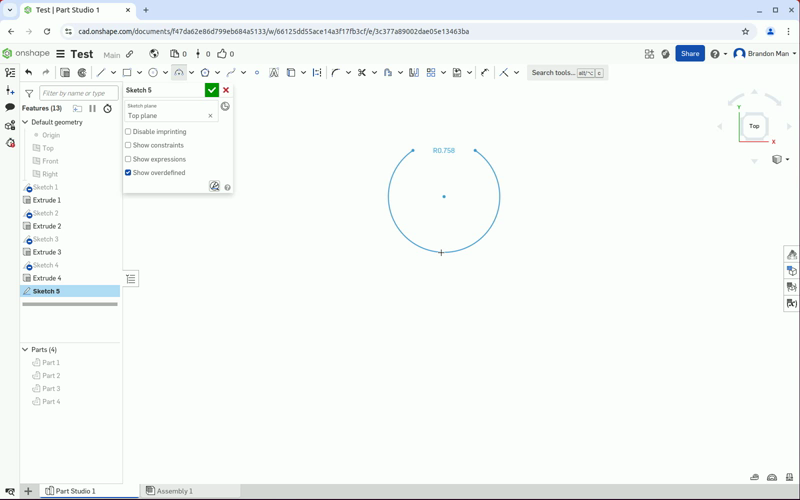
scroll(-6)
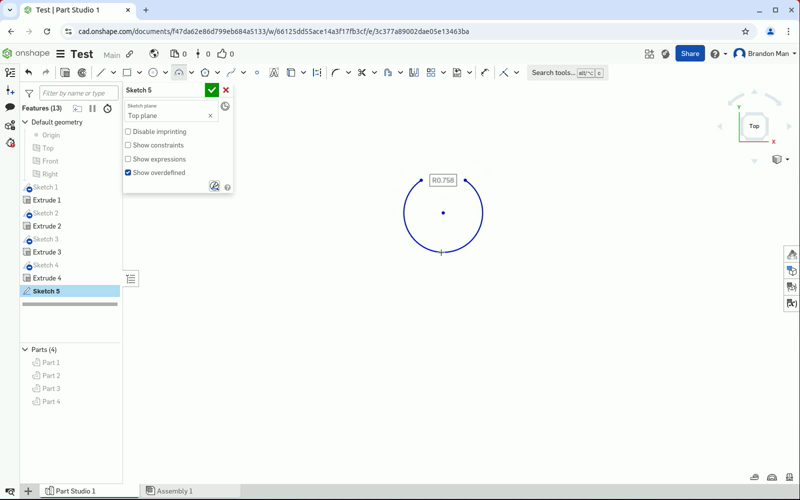
scroll(-6)
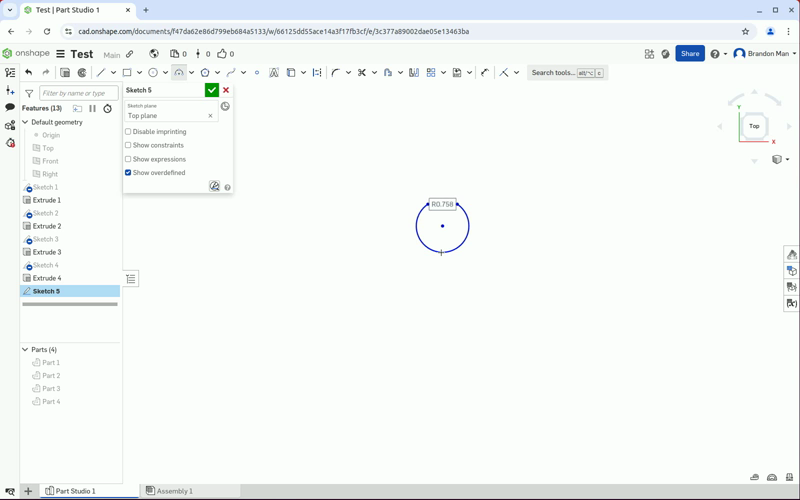
scroll(-6)
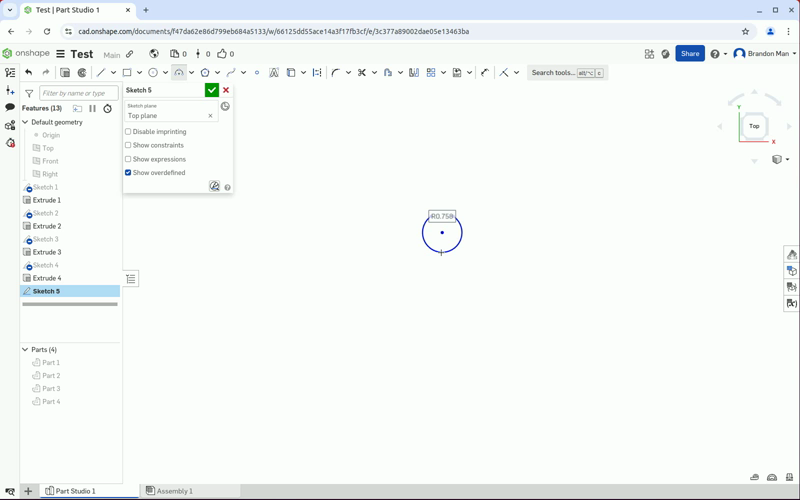
scroll(-6)
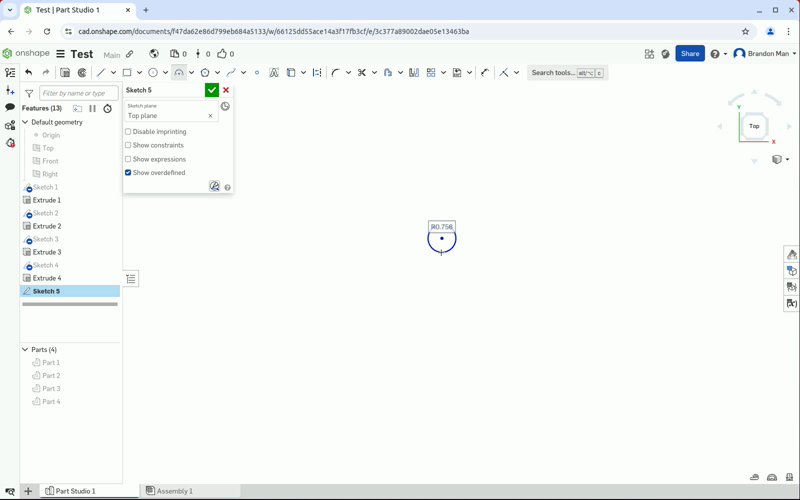
scroll(-6)
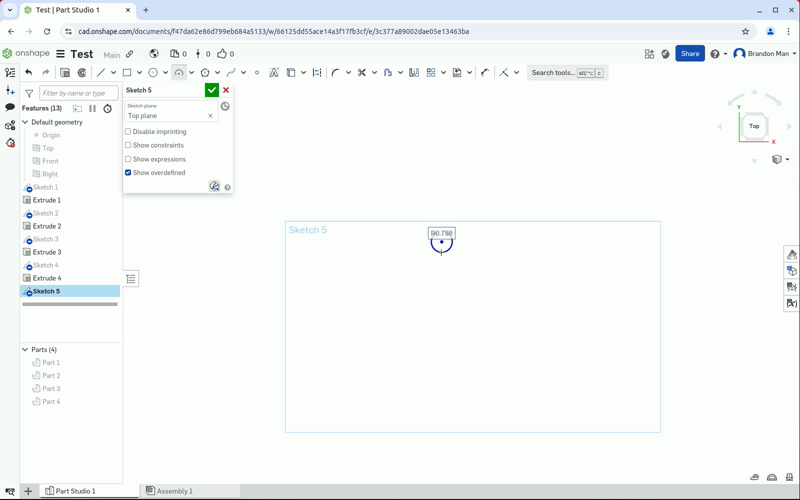
scroll(-6)
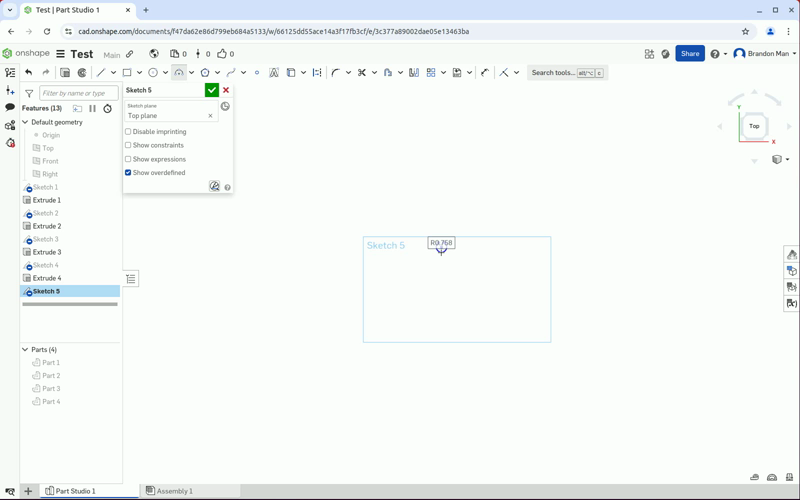
key_up(shift)
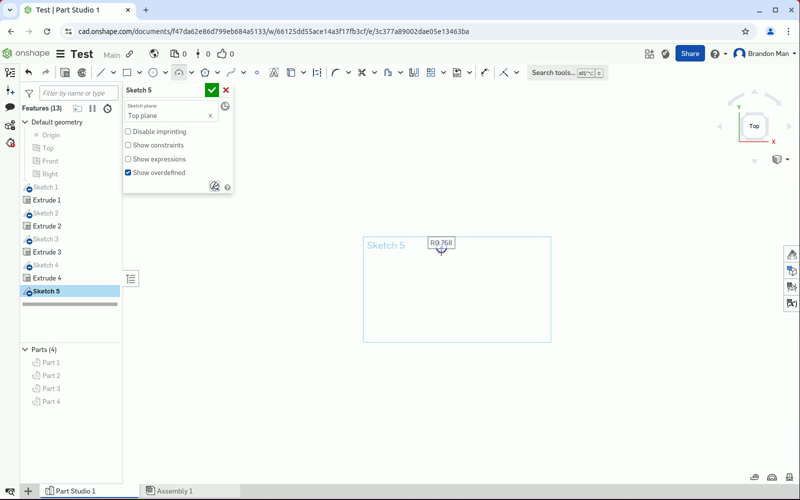
key(esc)
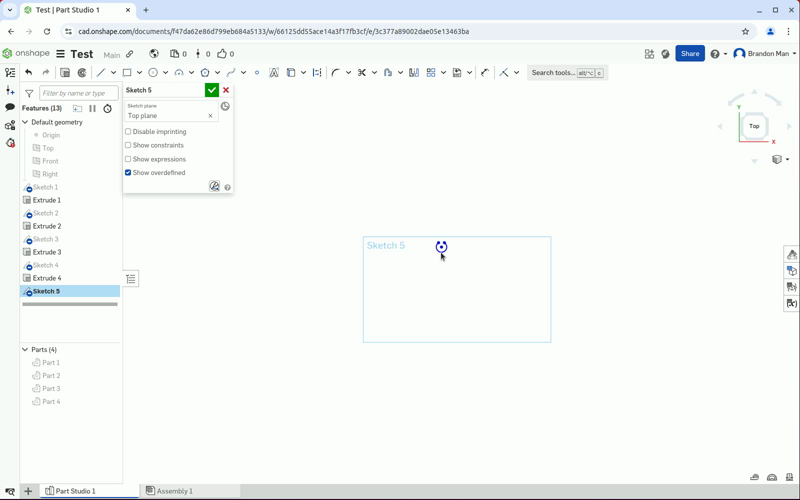
key(l)
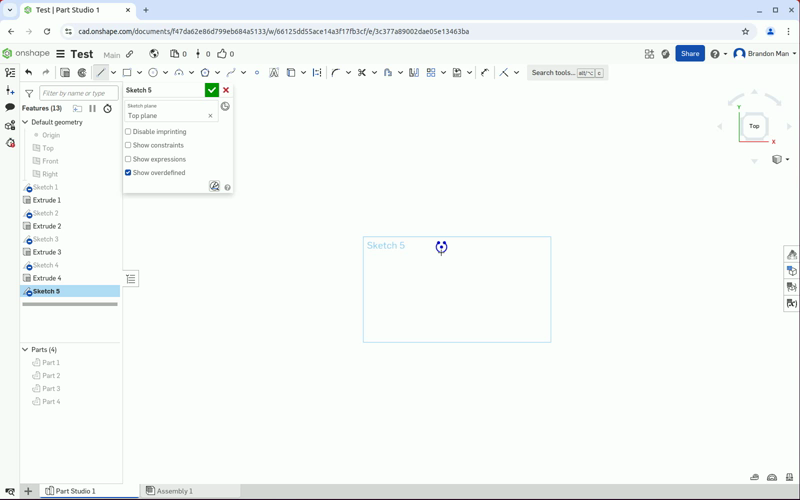
mouse_move(444, 243)
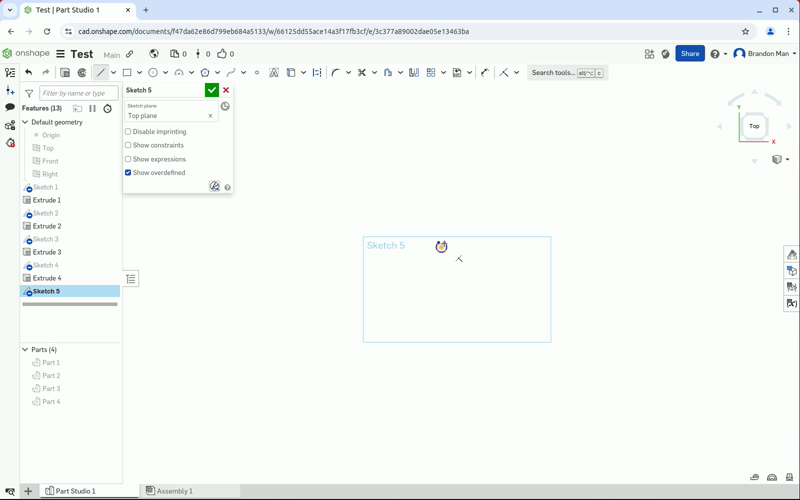
click(444, 243)
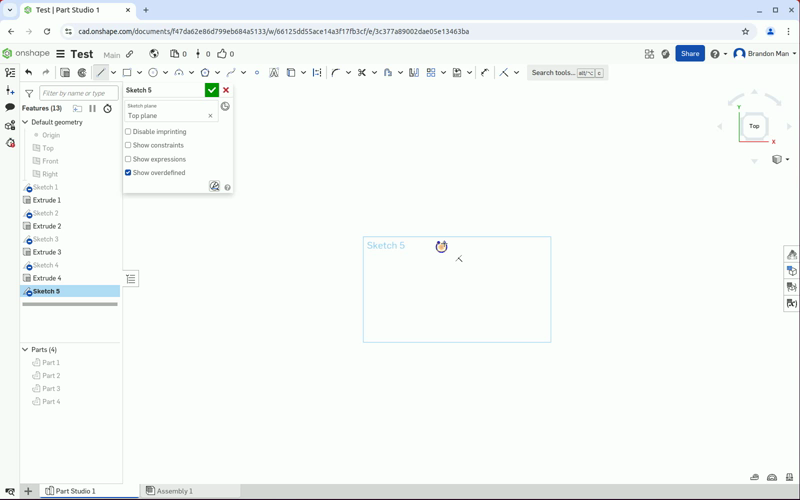
mouse_move(474, 243)
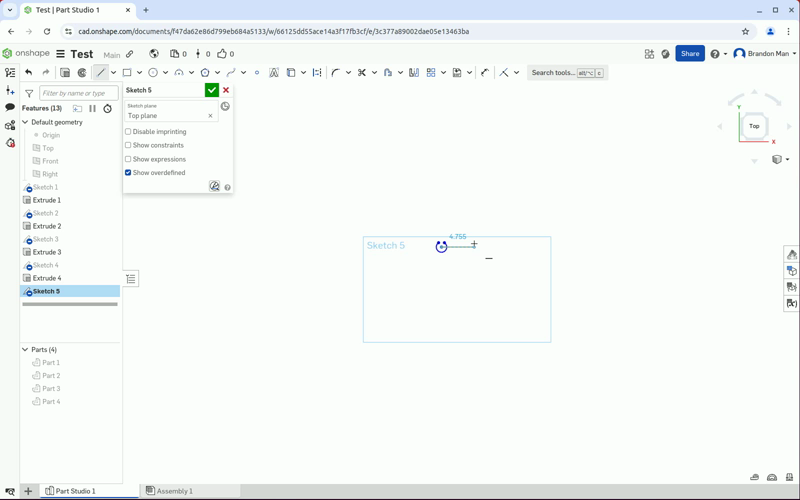
key_down(shift)
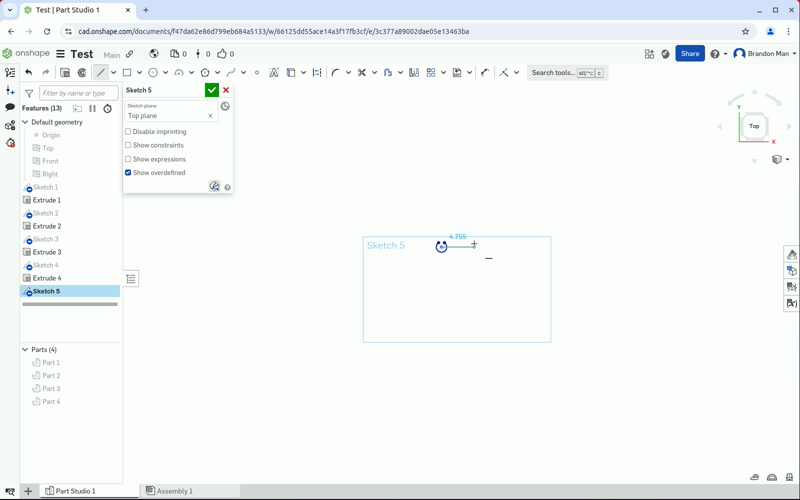
mouse_move(438, 243)
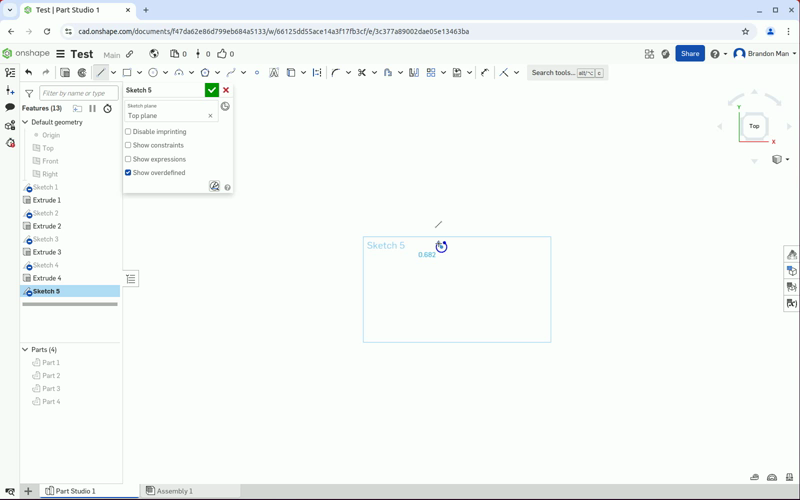
scroll(6)
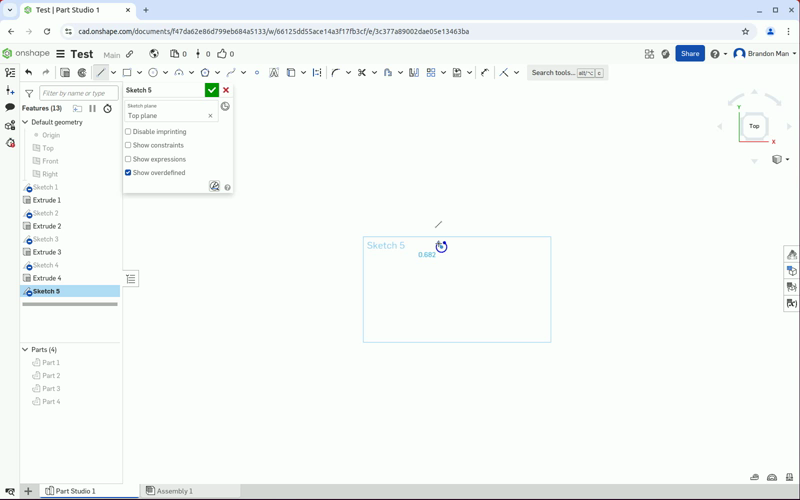
scroll(6)
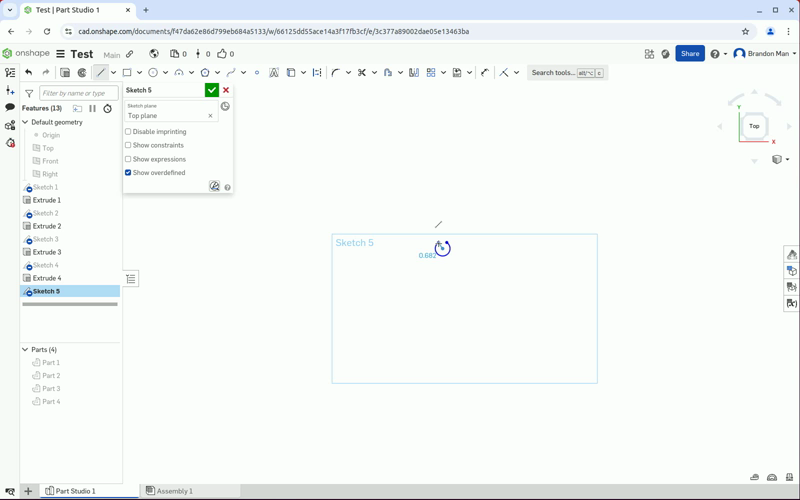
scroll(6)
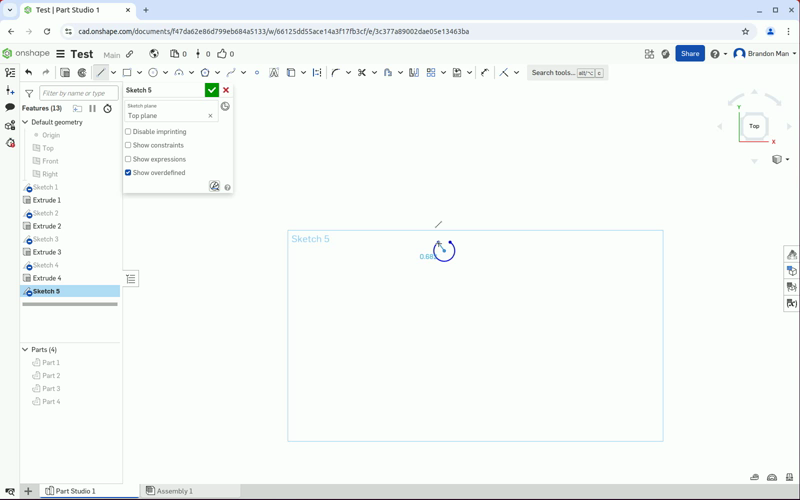
scroll(6)
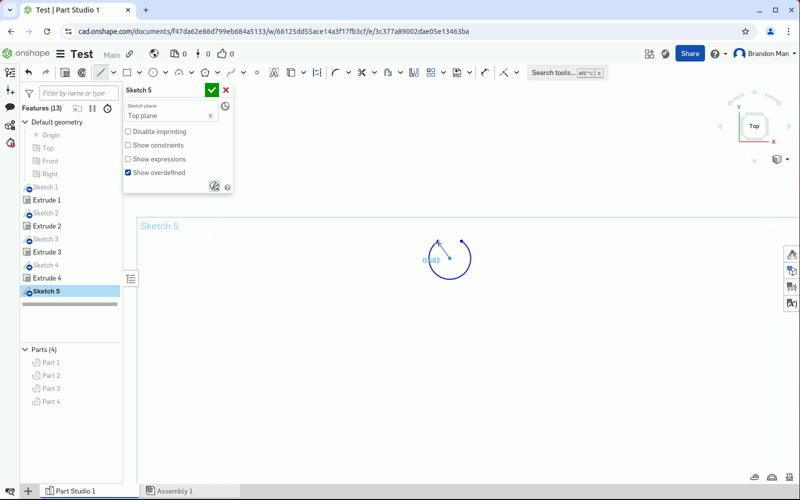
scroll(6)
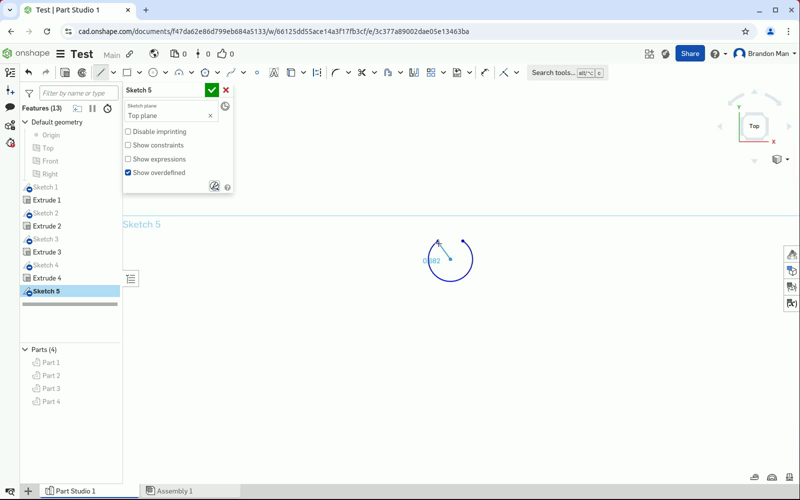
scroll(6)
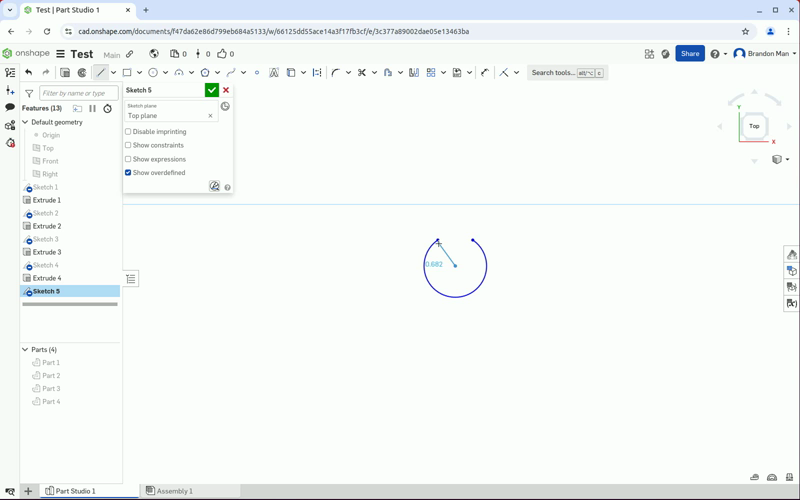
scroll(6)
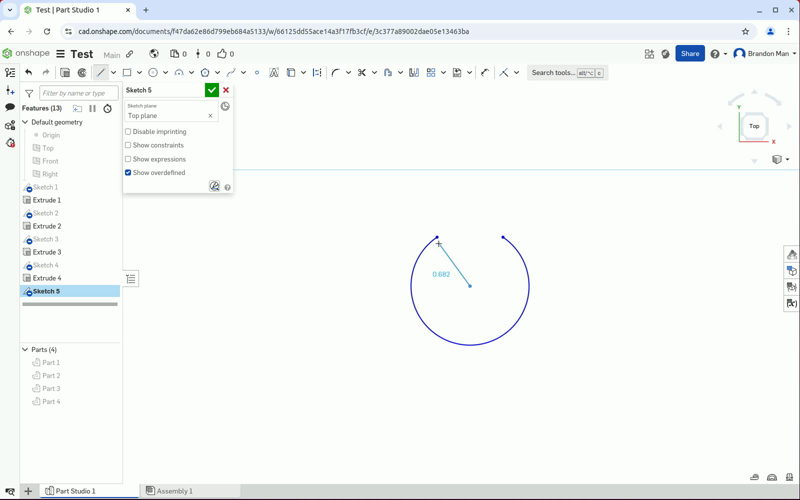
key_up(shift)
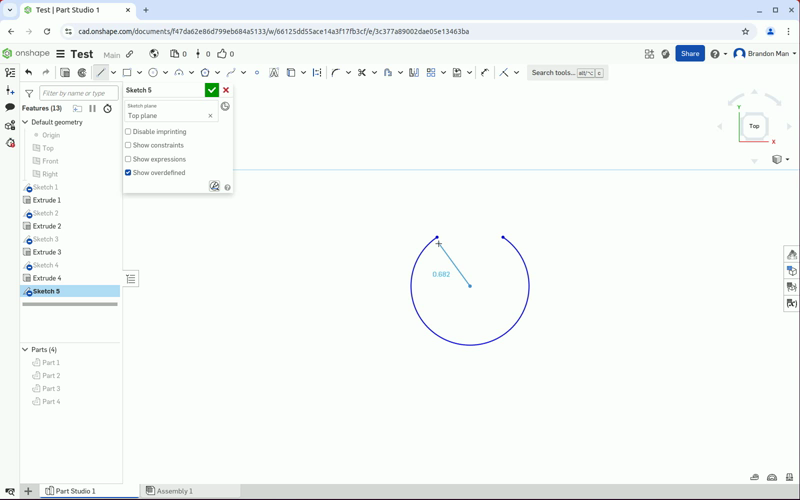
click(438, 243)
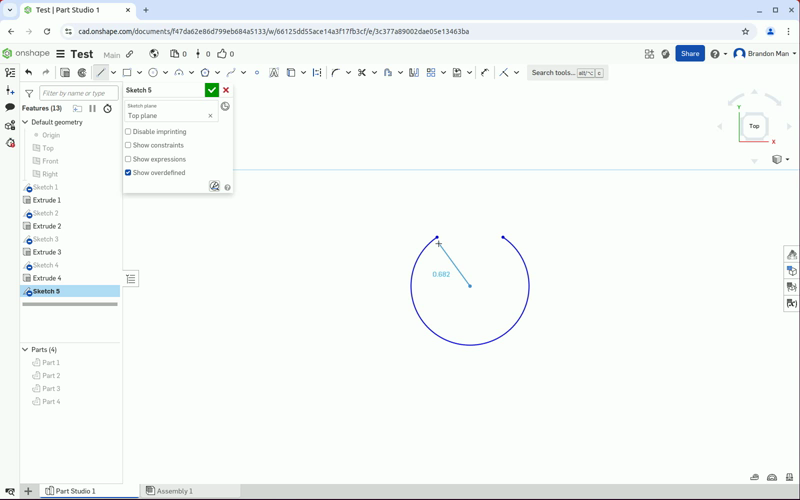
scroll(-6)
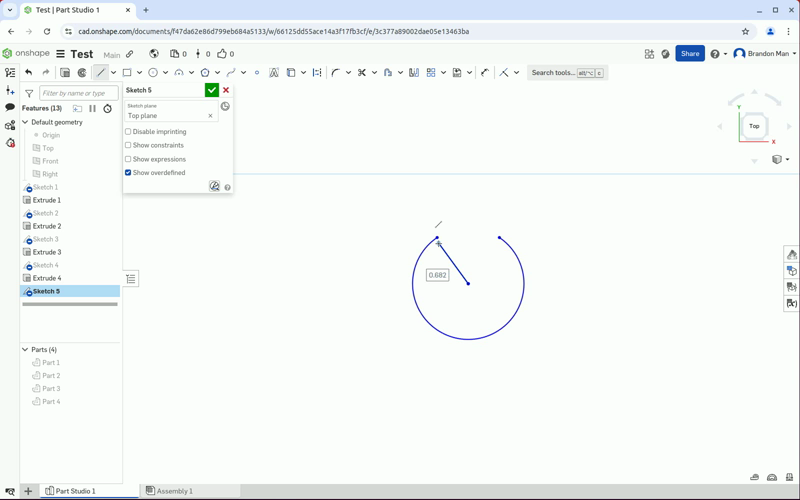
scroll(-6)
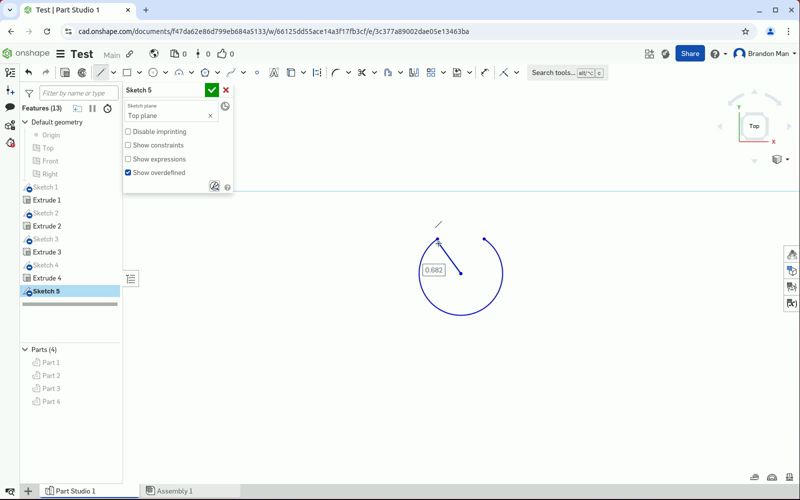
scroll(-6)
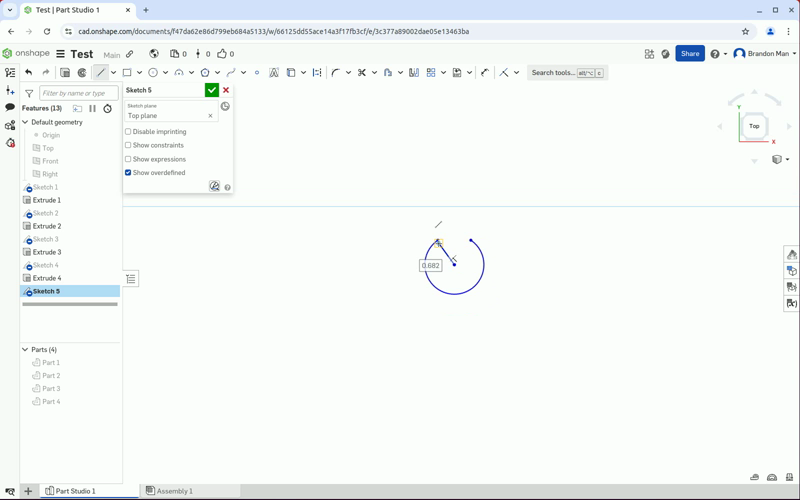
scroll(-6)
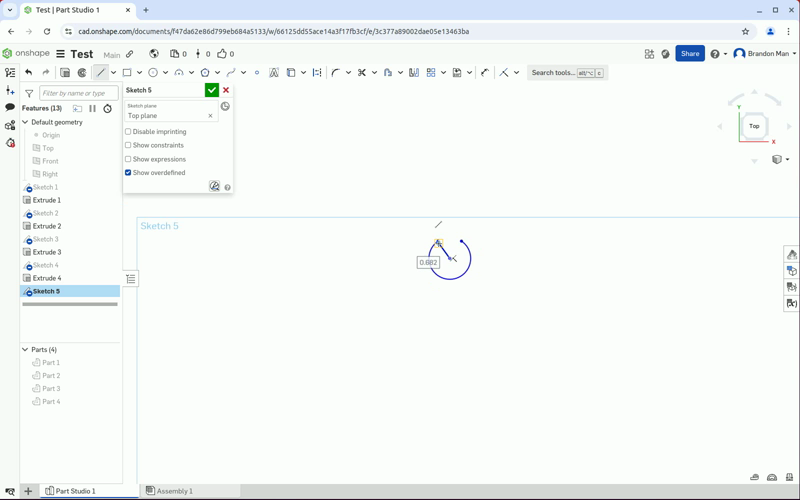
scroll(-6)
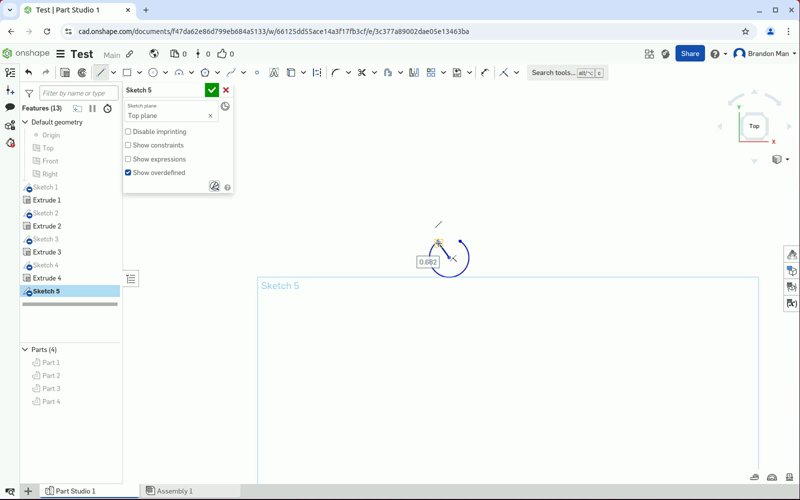
scroll(-6)
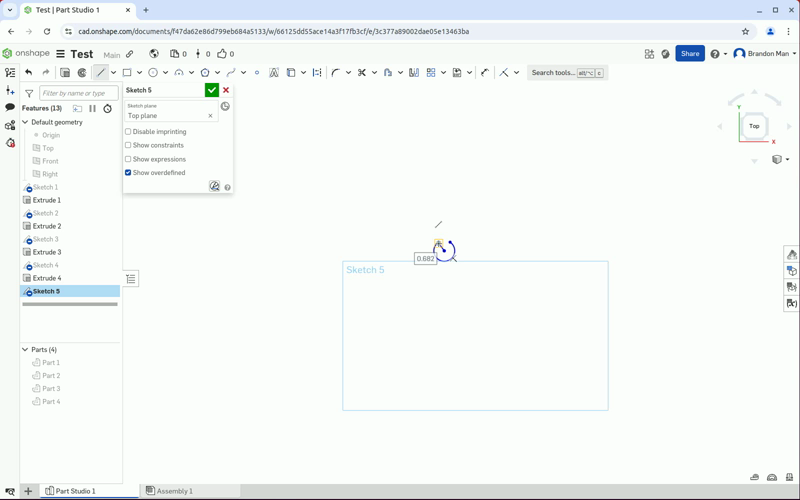
scroll(-6)
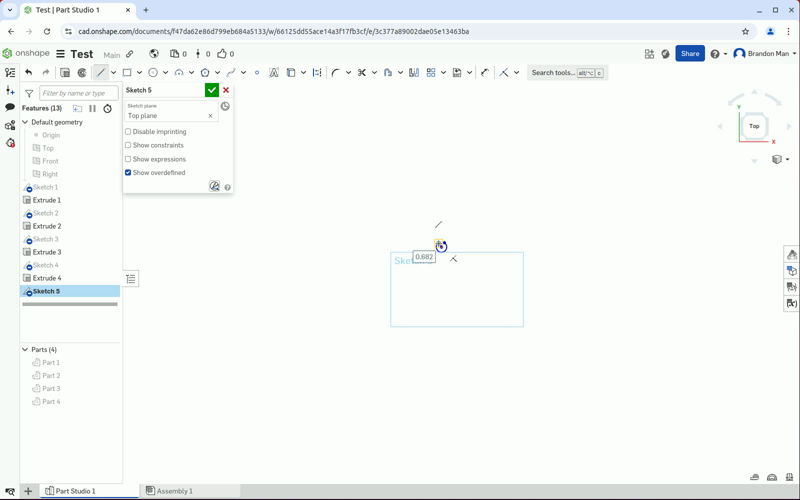
key(esc)
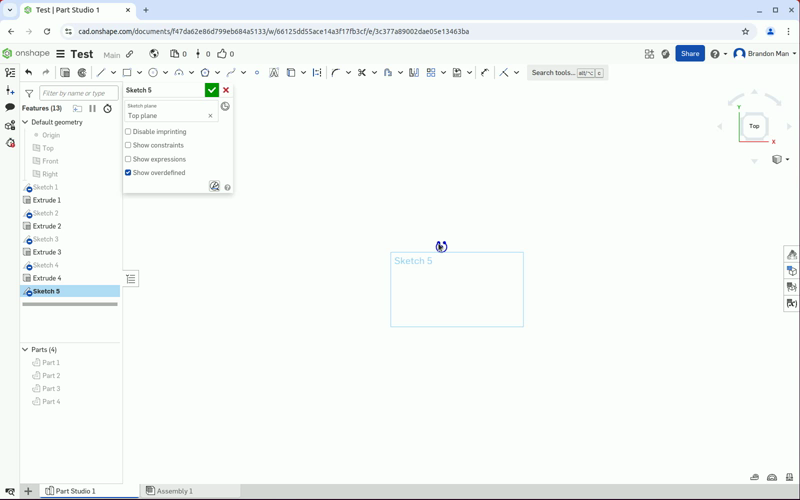
key(c)
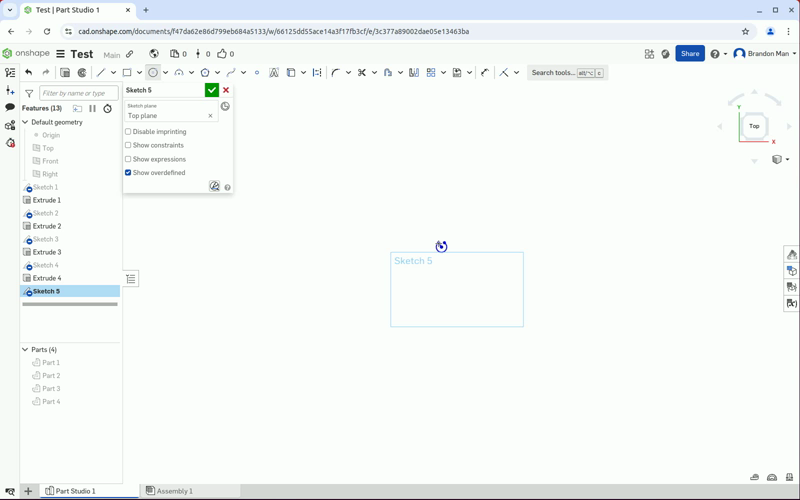
key_down(shift)
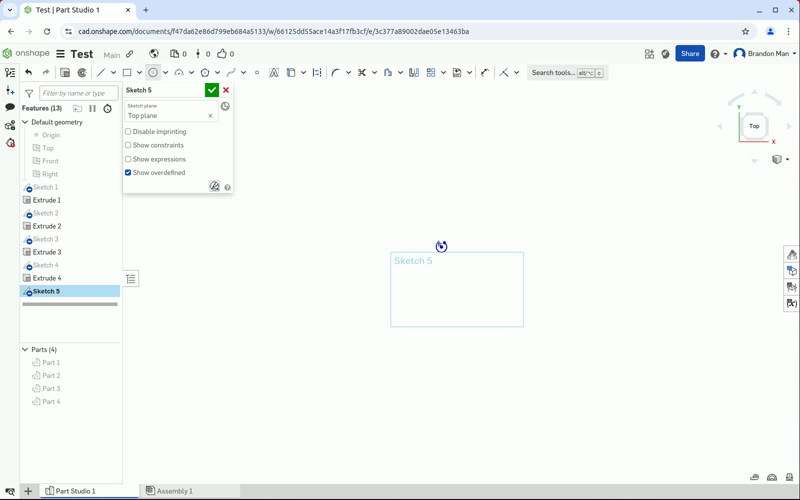
mouse_move(441, 247)
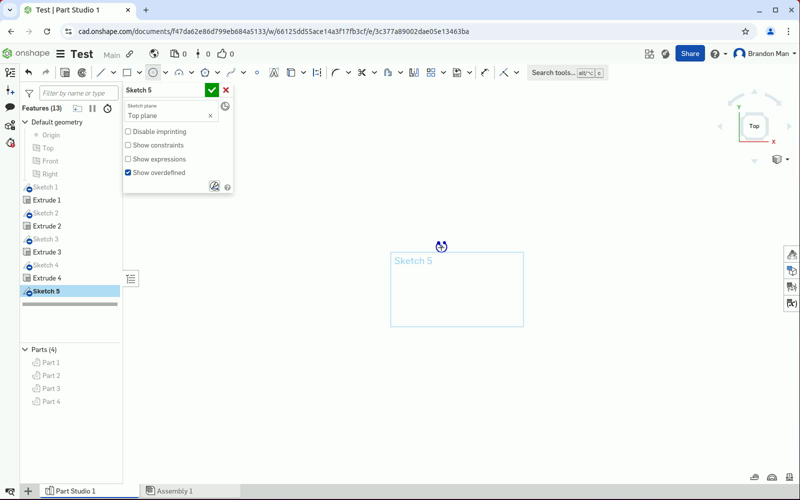
click(441, 247)
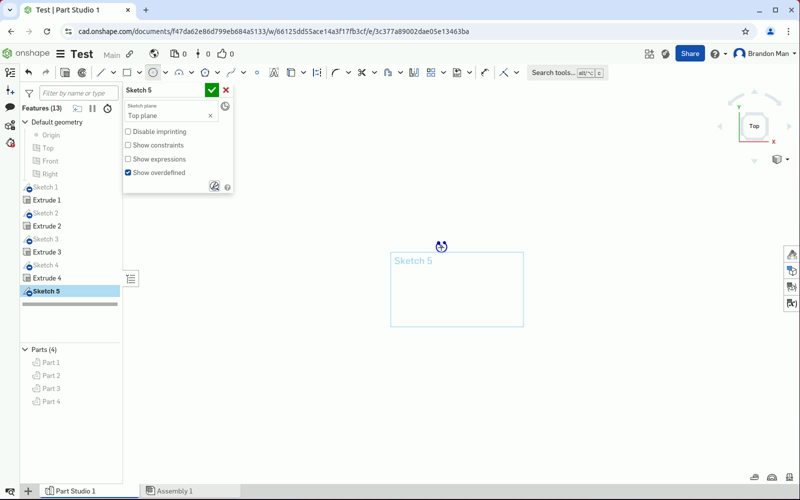
key_up(shift)
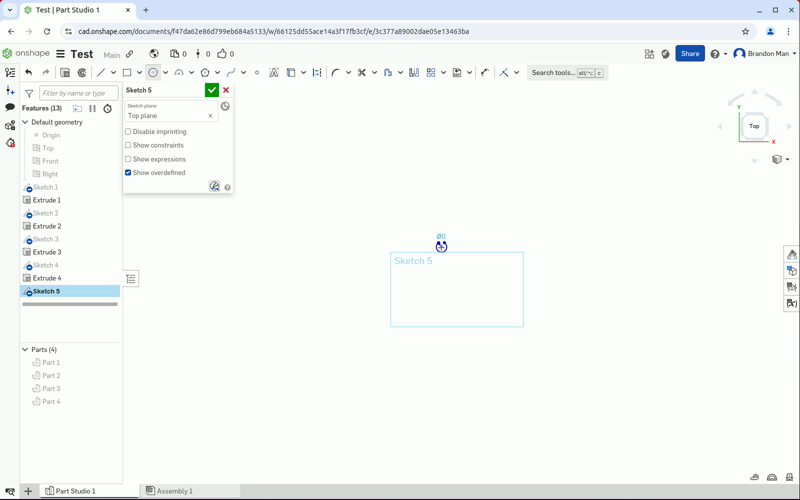
mouse_move(443, 247)
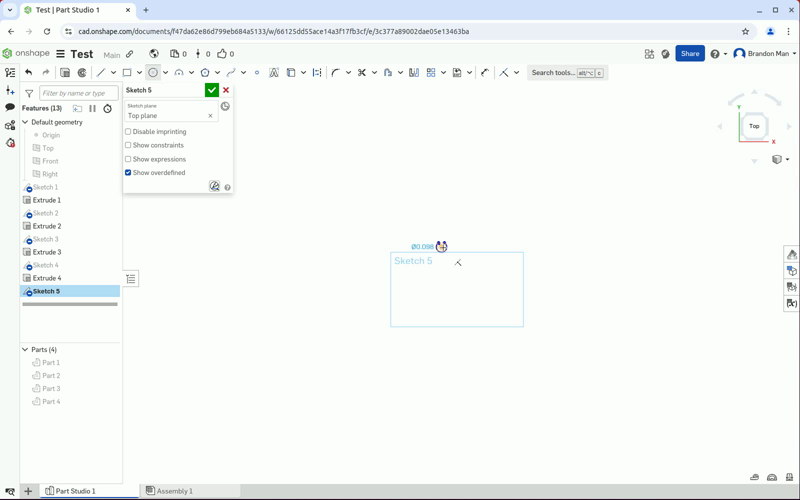
scroll(6)
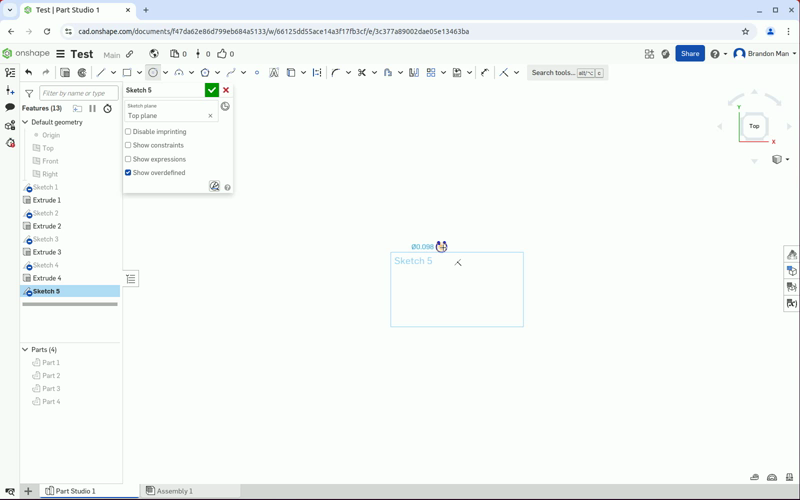
scroll(6)
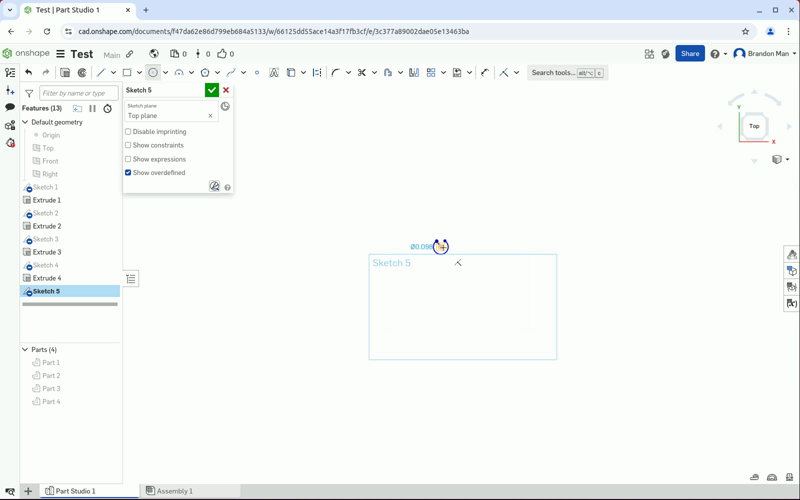
scroll(6)
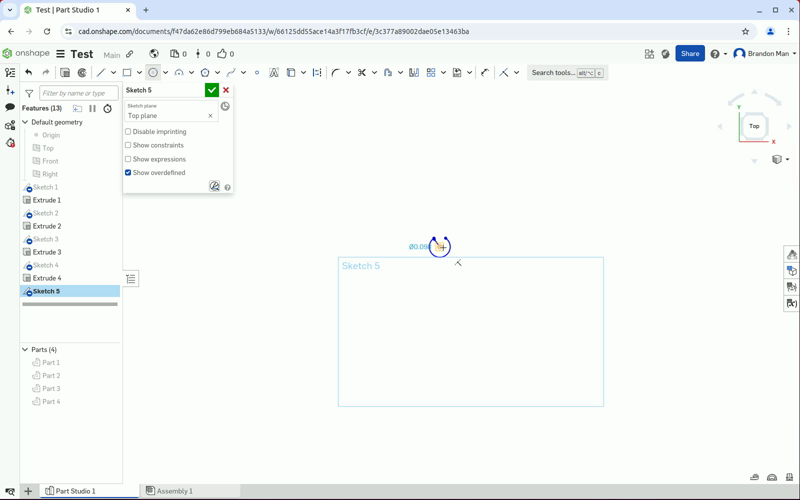
scroll(6)
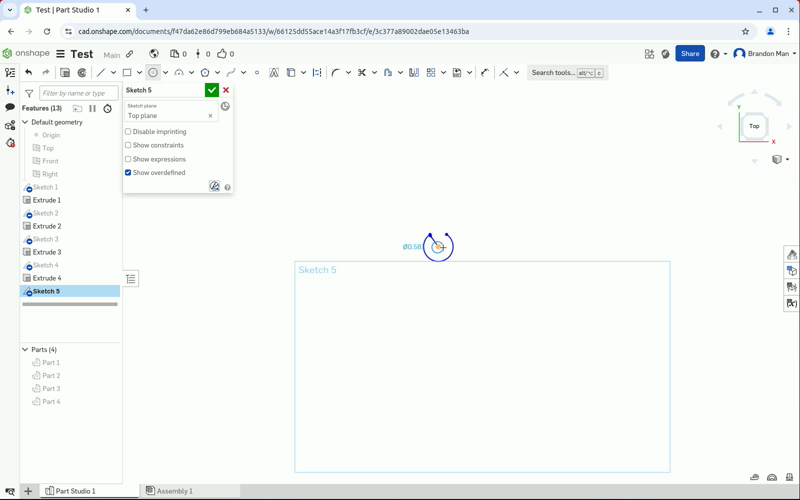
scroll(6)
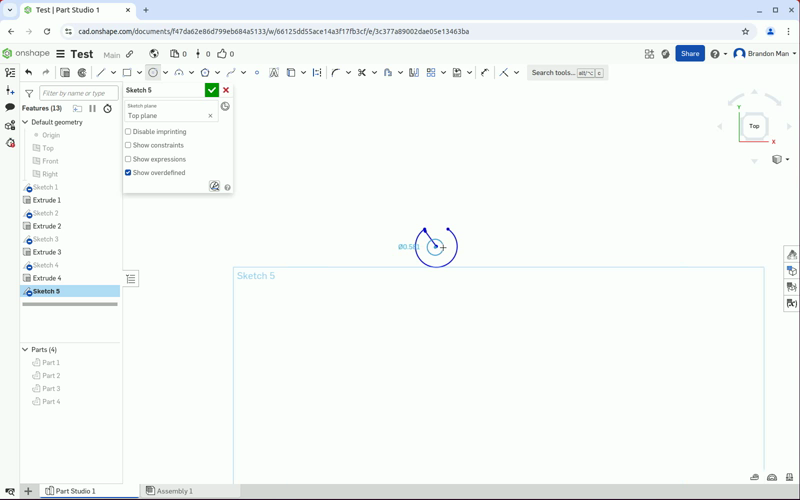
scroll(6)
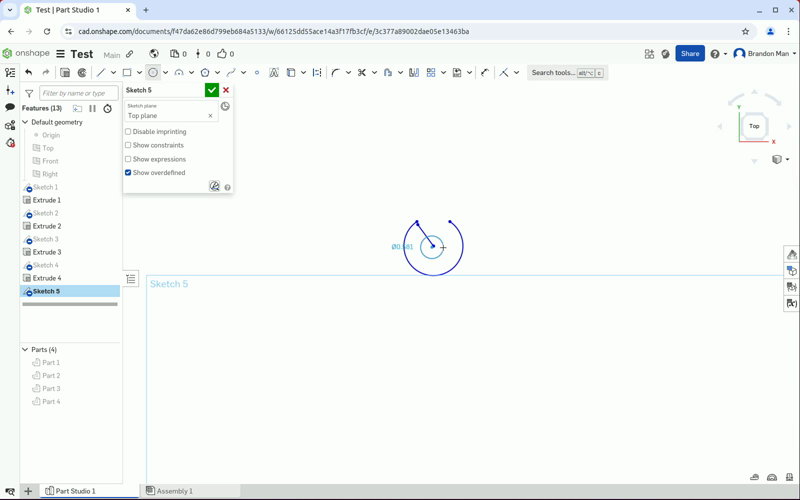
scroll(6)
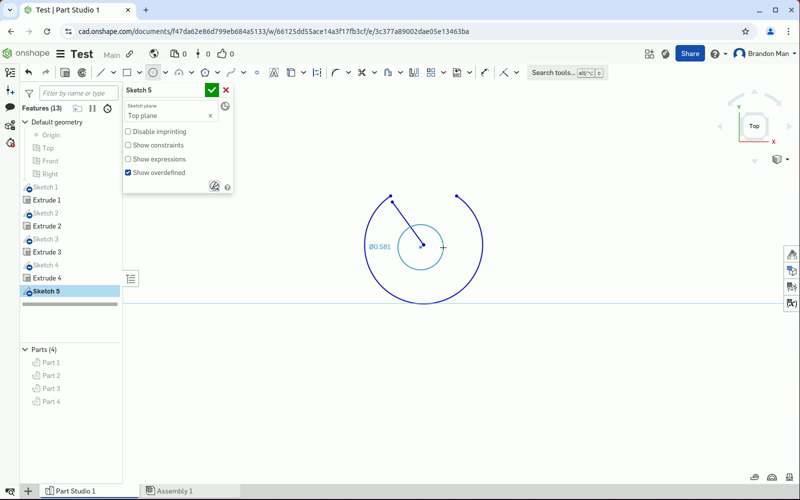
click(443, 247)
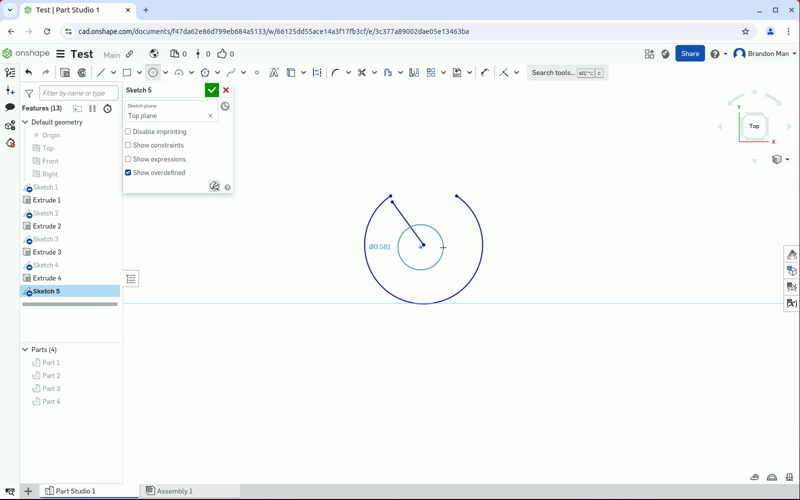
scroll(-6)
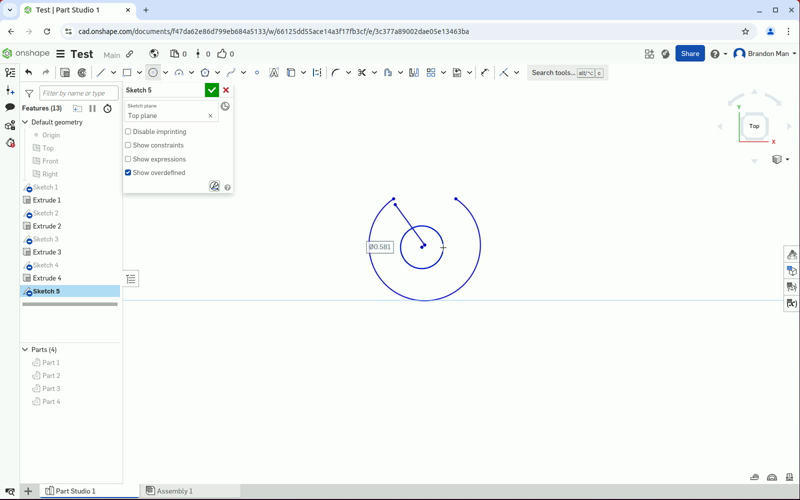
scroll(-6)
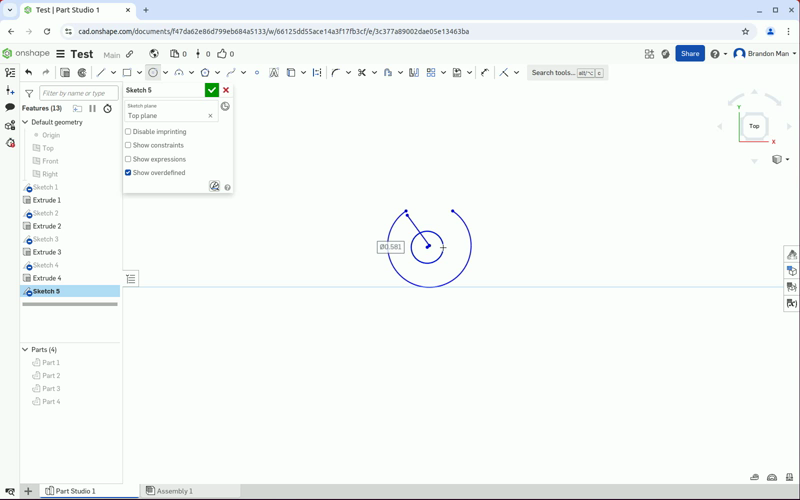
scroll(-6)
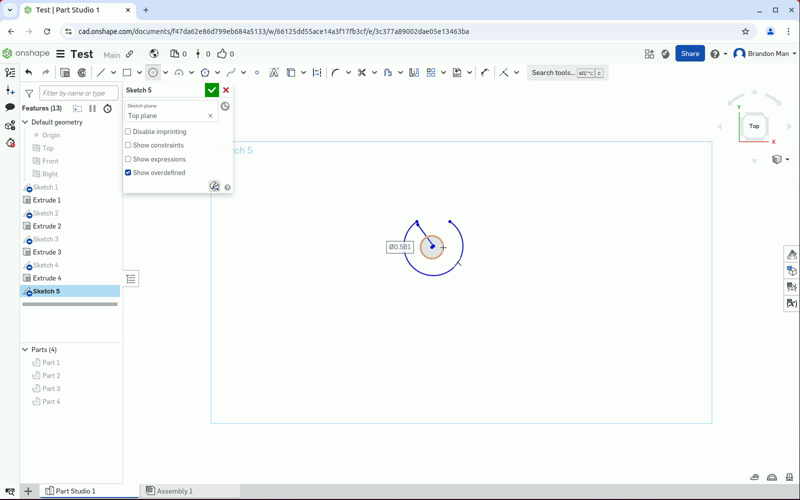
scroll(-6)
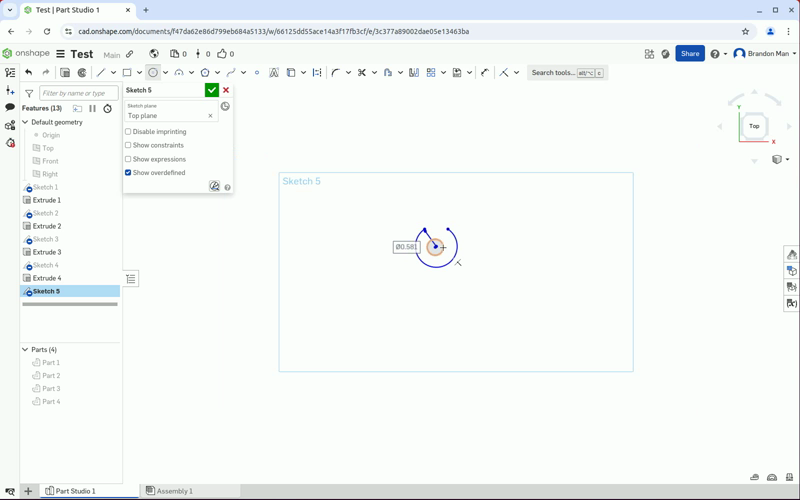
scroll(-6)
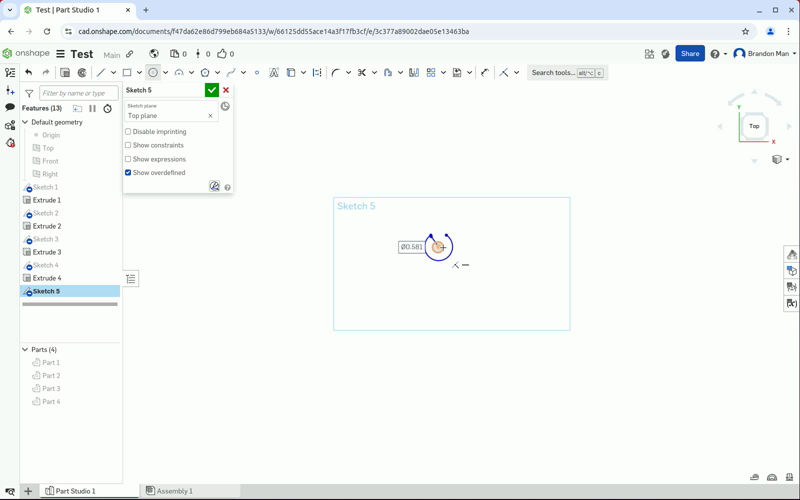
scroll(-6)
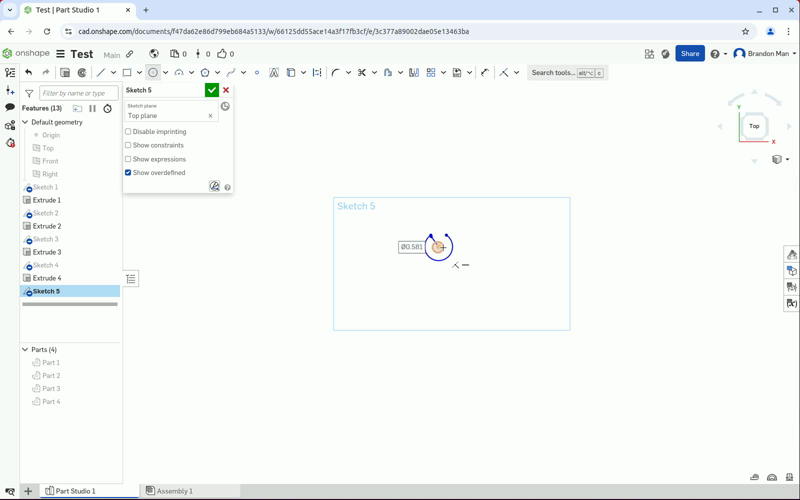
scroll(-6)
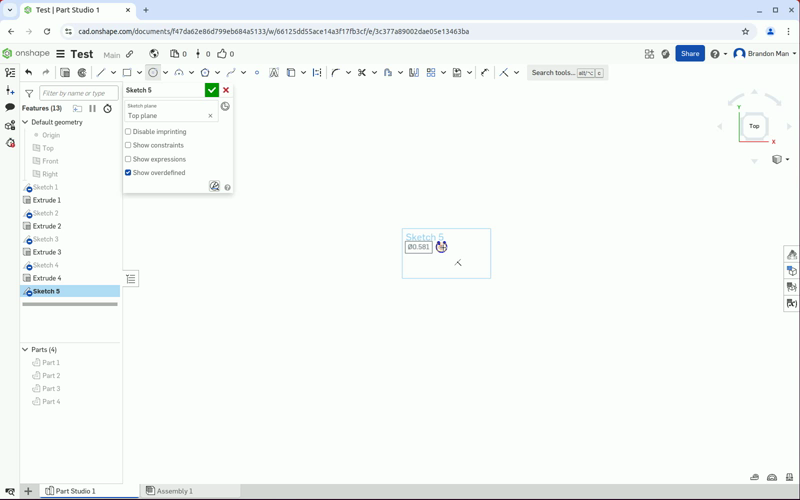
key(esc)
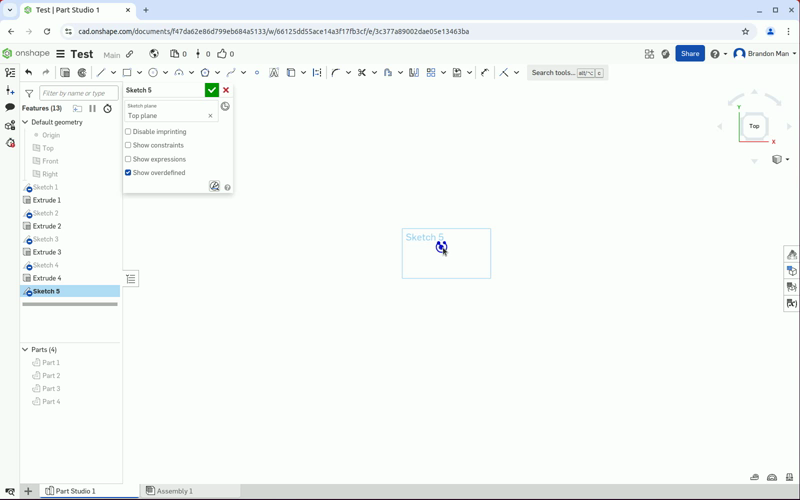
mouse_move(445, 249)
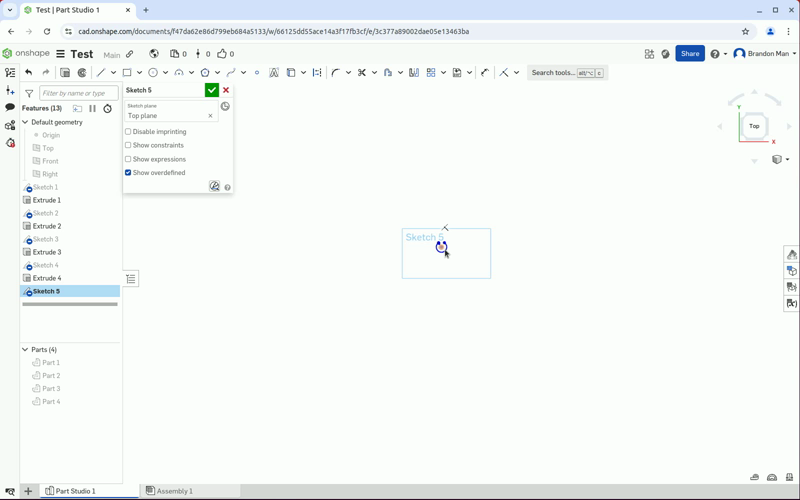
scroll(6)
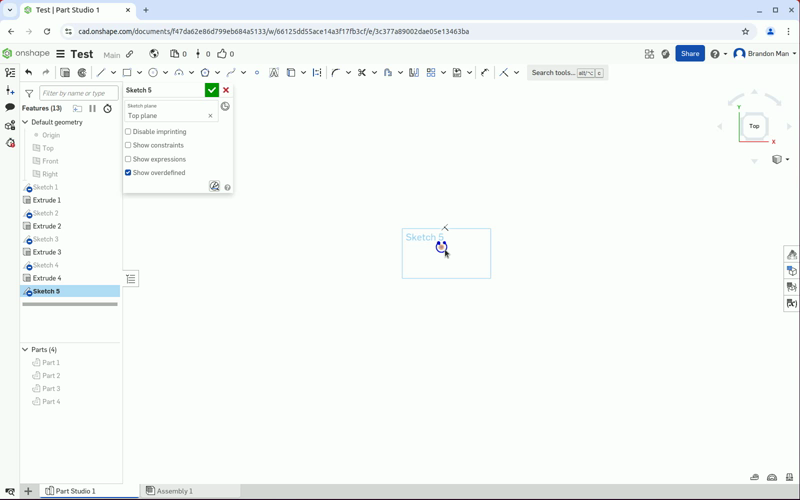
scroll(6)
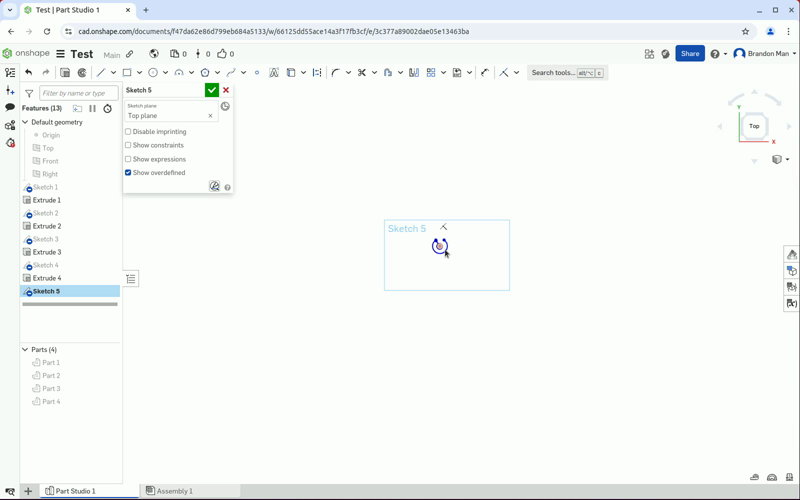
scroll(6)
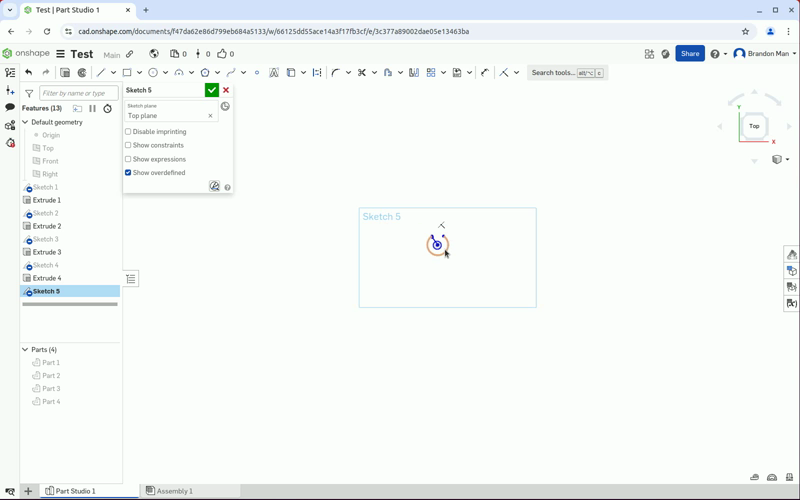
scroll(6)
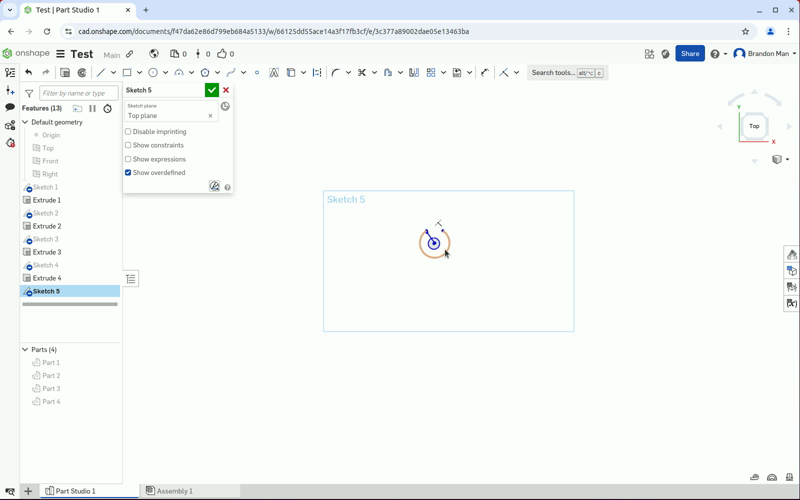
scroll(6)
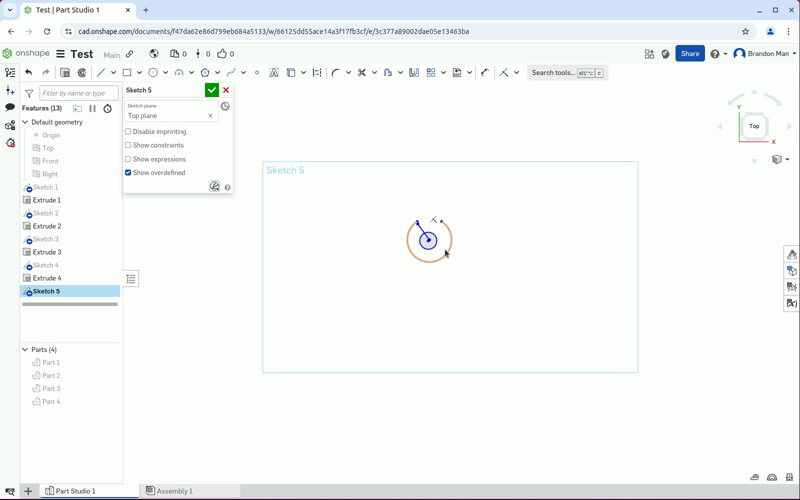
scroll(6)
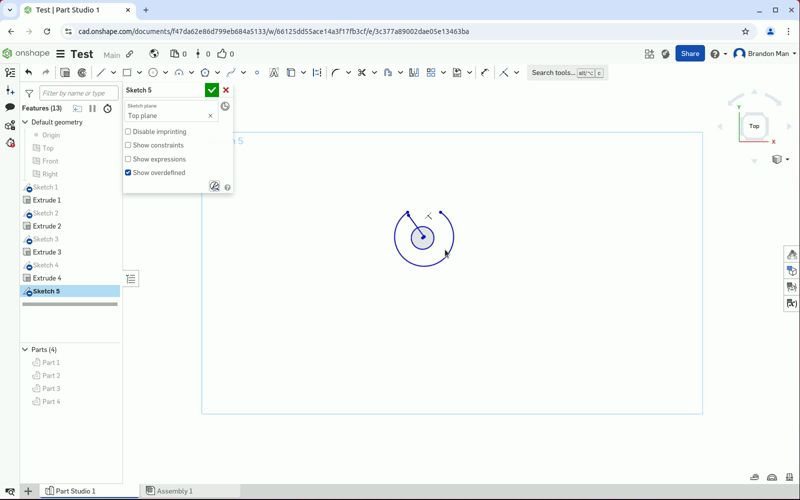
scroll(6)
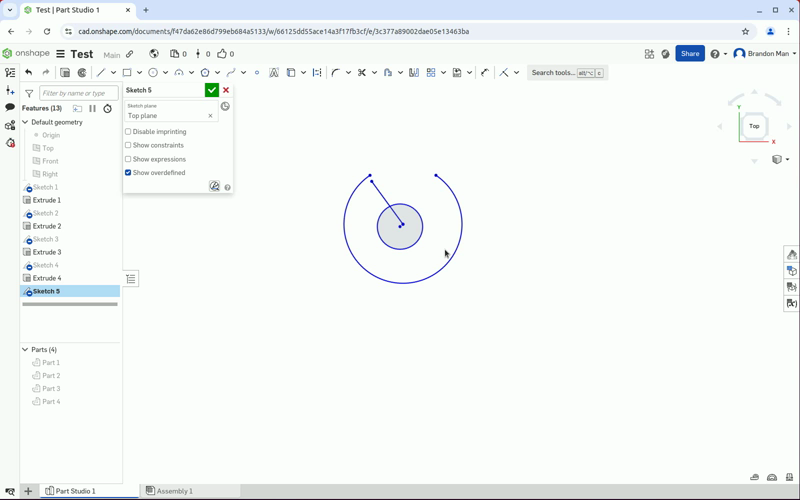
click(445, 249)
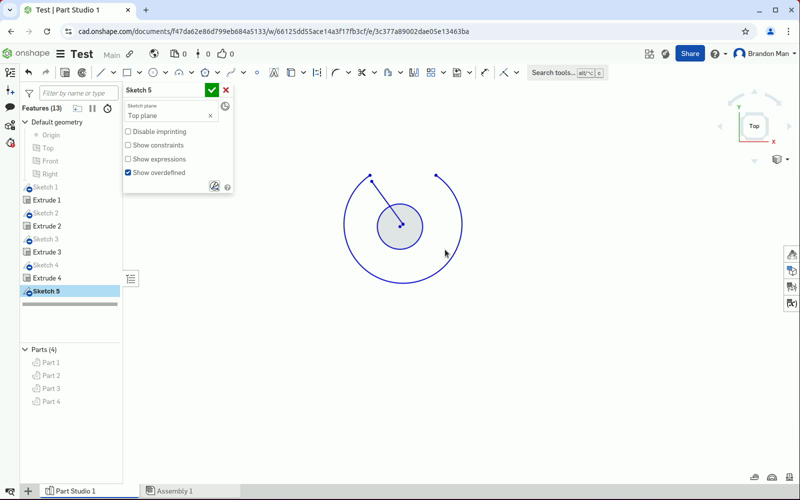
scroll(-6)
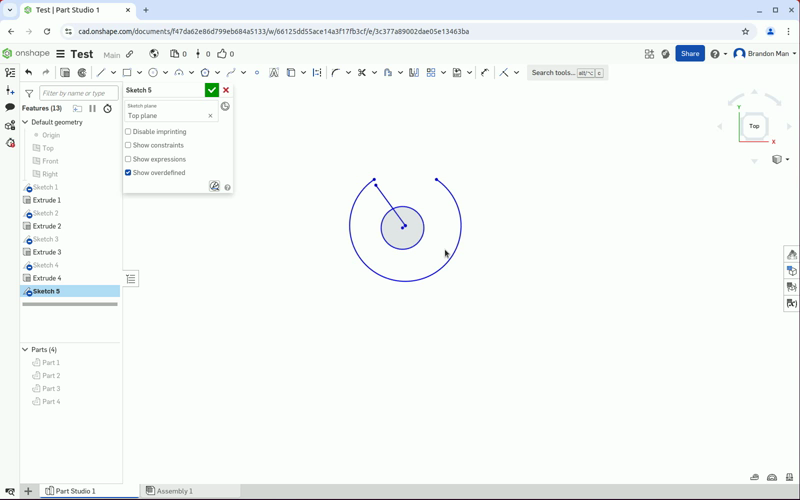
scroll(-6)
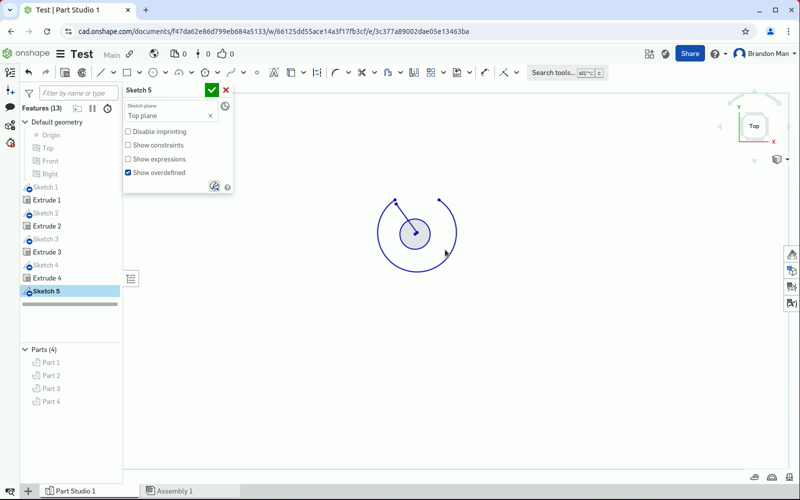
scroll(-6)
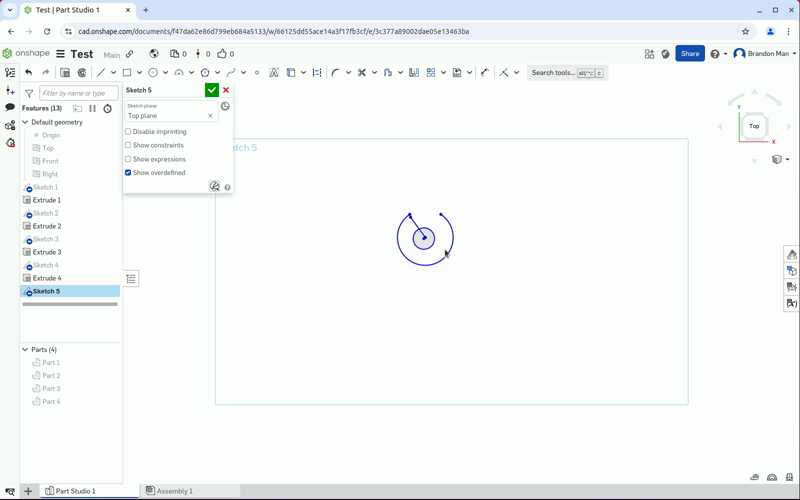
scroll(-6)
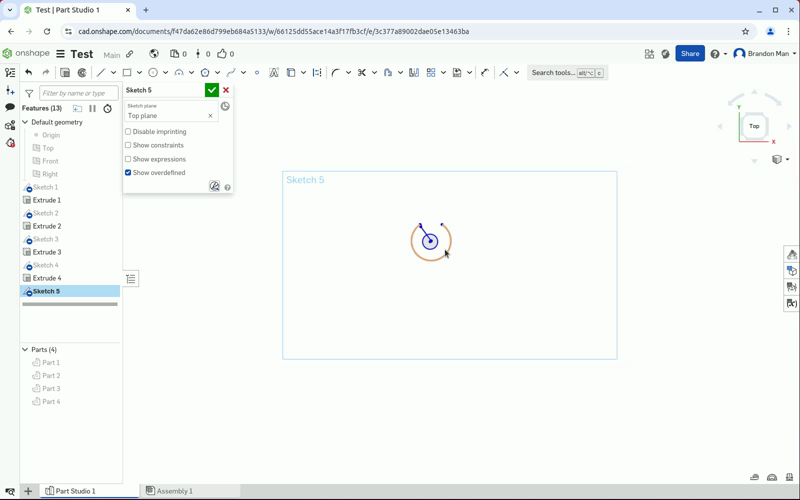
scroll(-6)
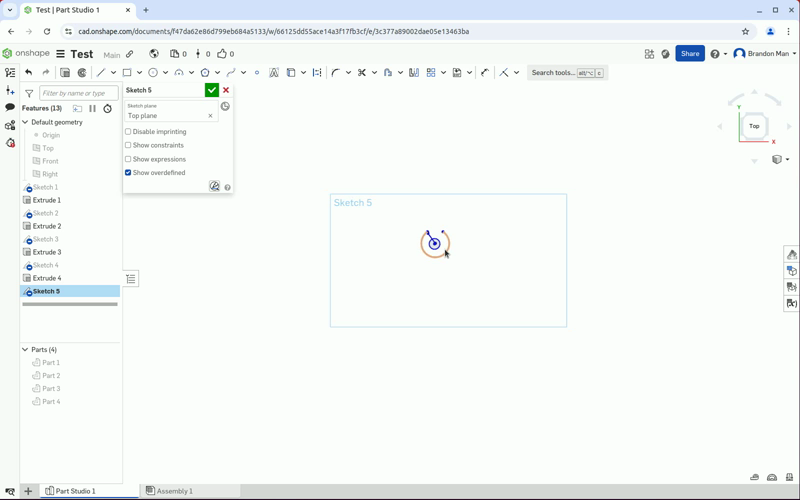
scroll(-6)
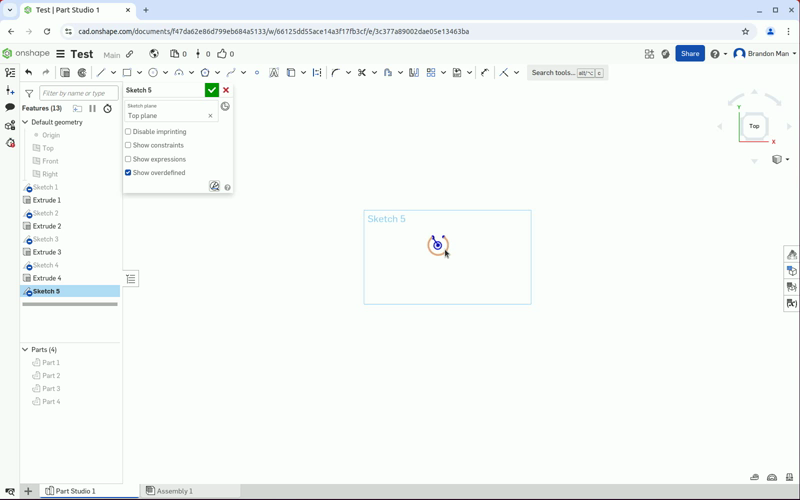
scroll(-6)
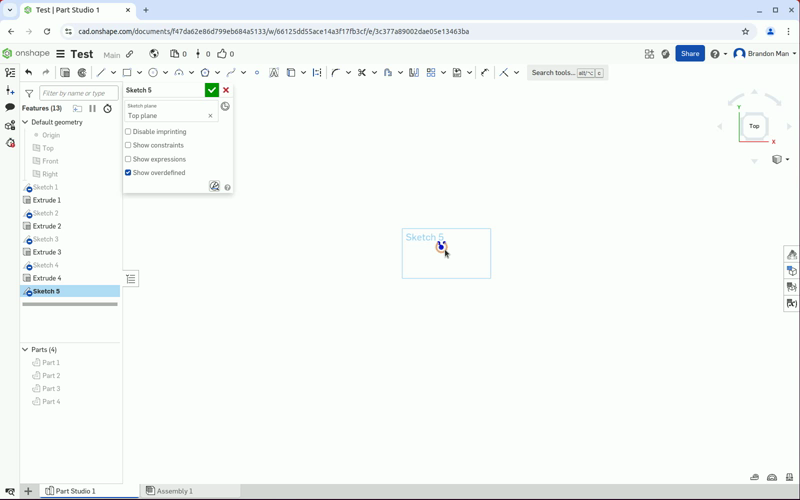
mouse_move(73, 352)
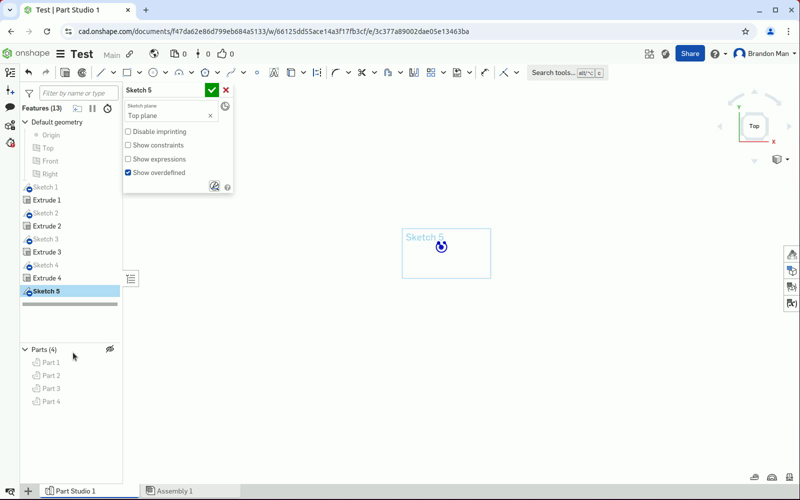
key(shift+y)
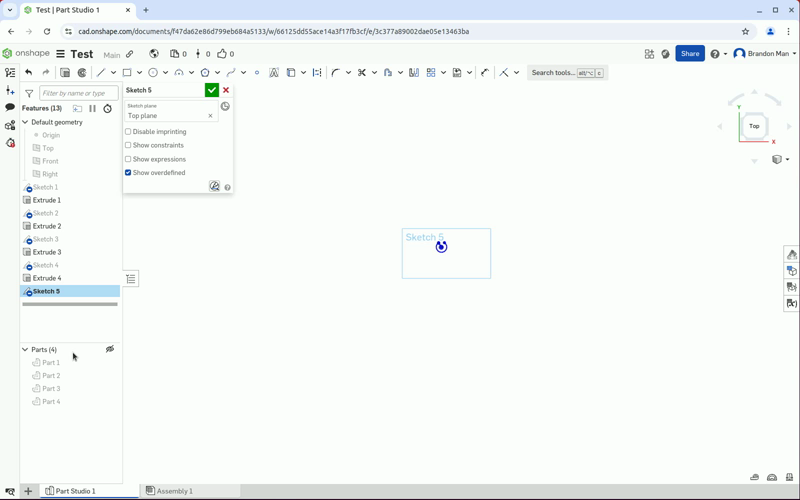
key(shift+e)
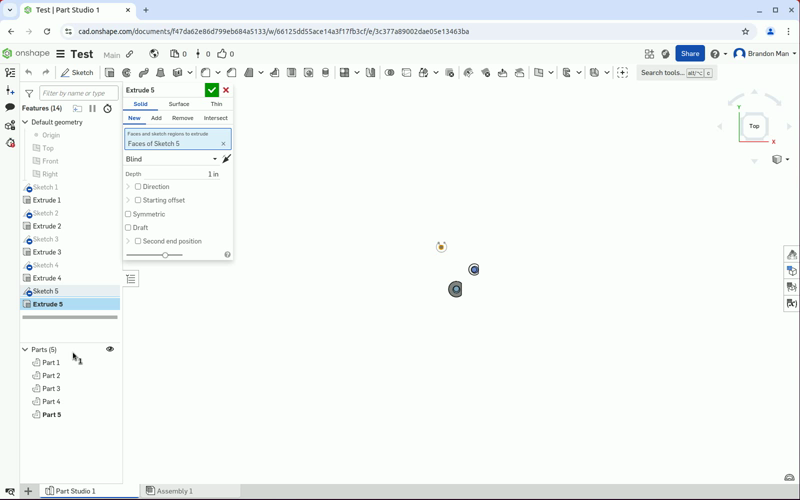
mouse_move(143, 106)
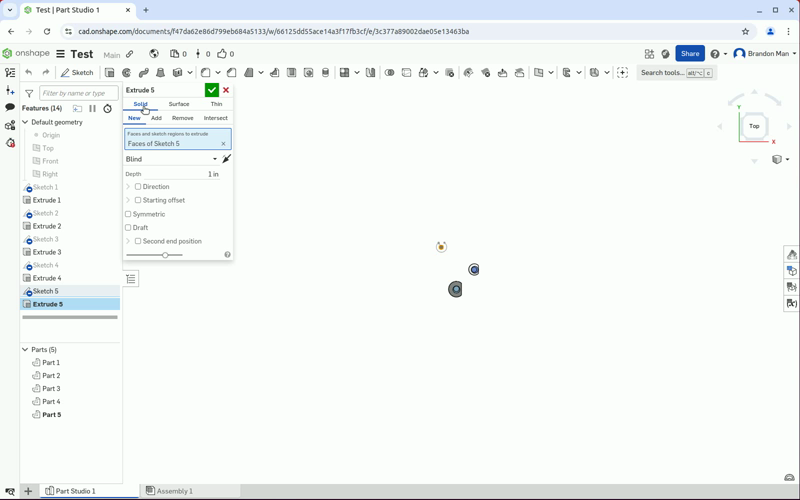
click(143, 106)
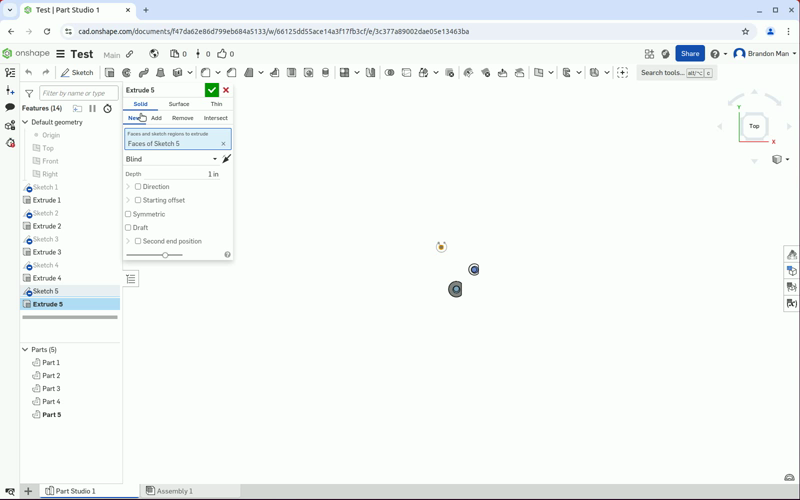
mouse_move(137, 120)
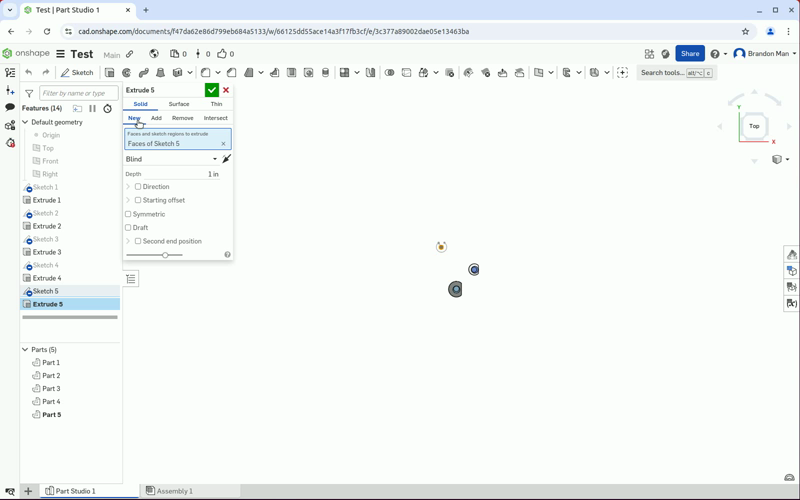
click(137, 120)
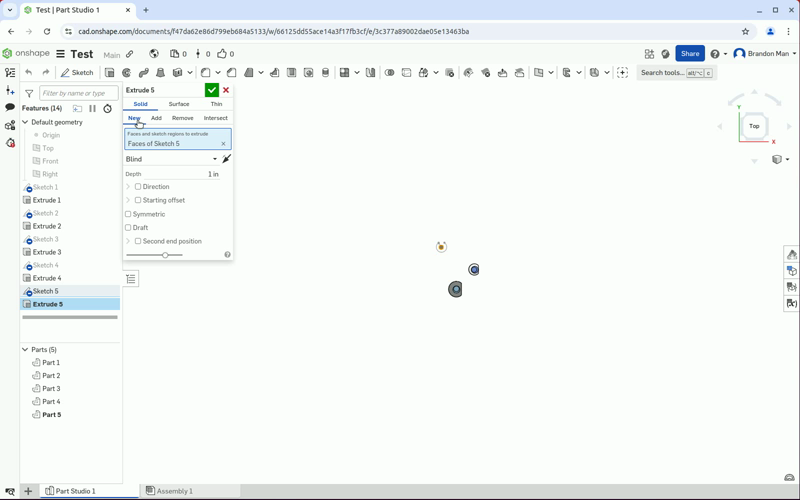
key(tab, 4)
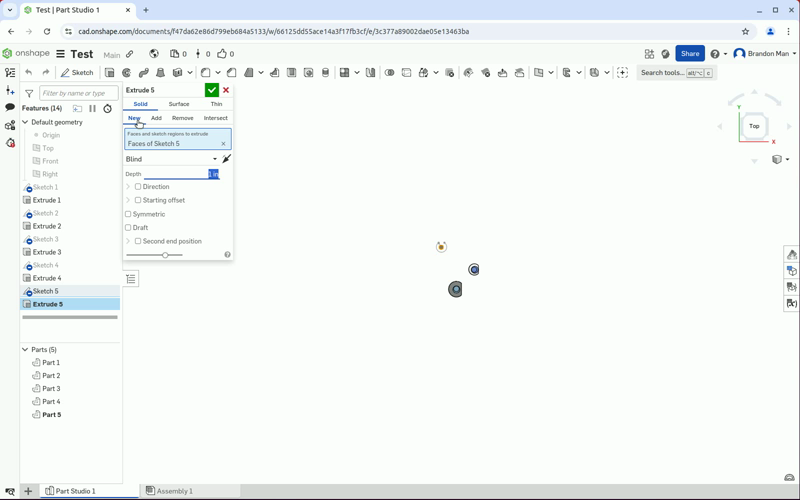
text(0.963)
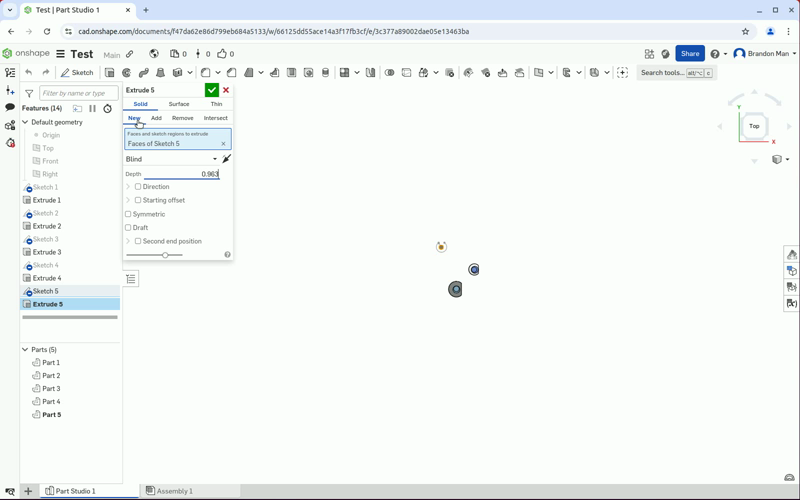
key(enter)
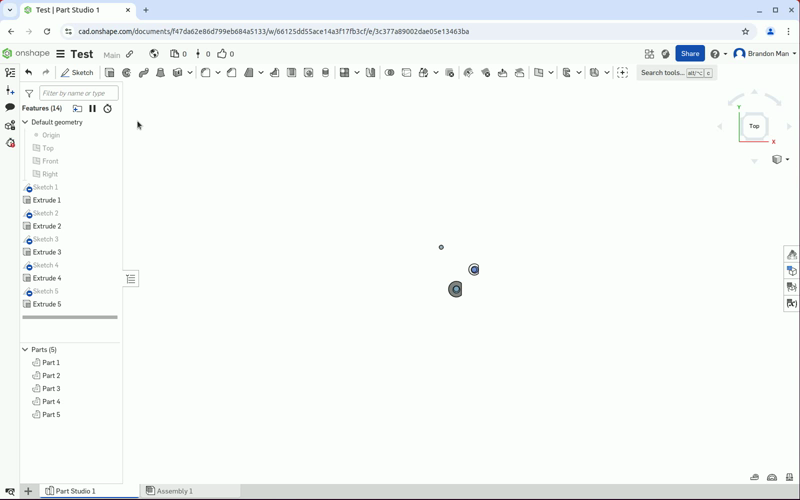
key(shift+h)
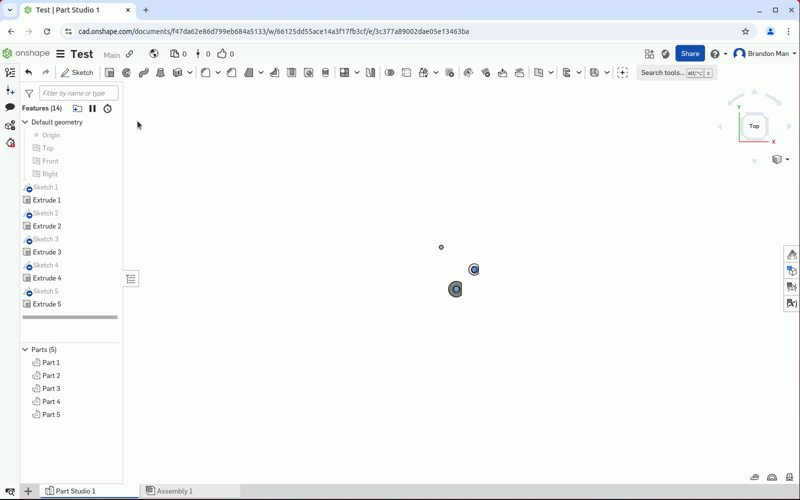
key(shift+h)
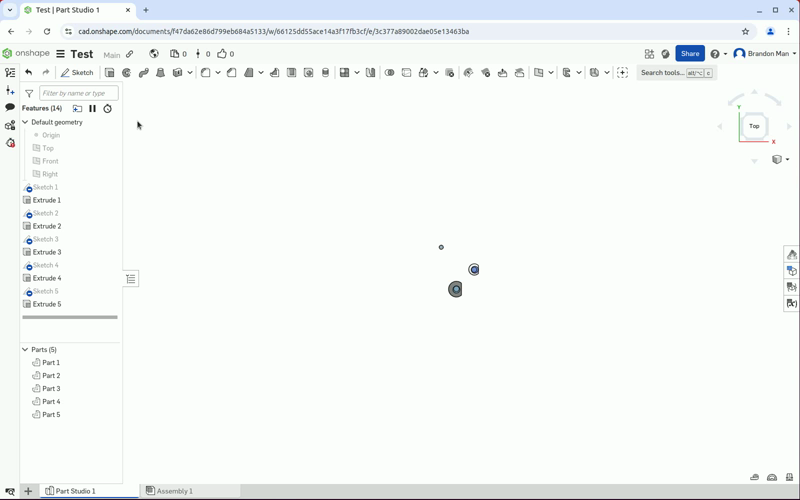
mouse_move(73, 189)
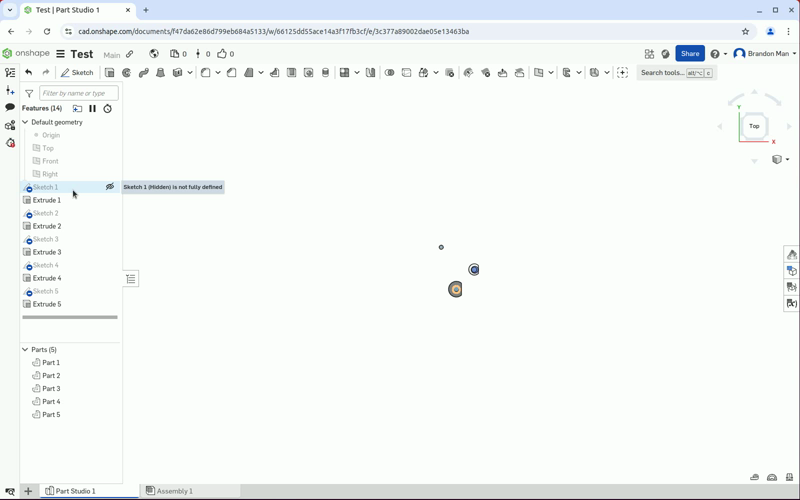
click(73, 189)
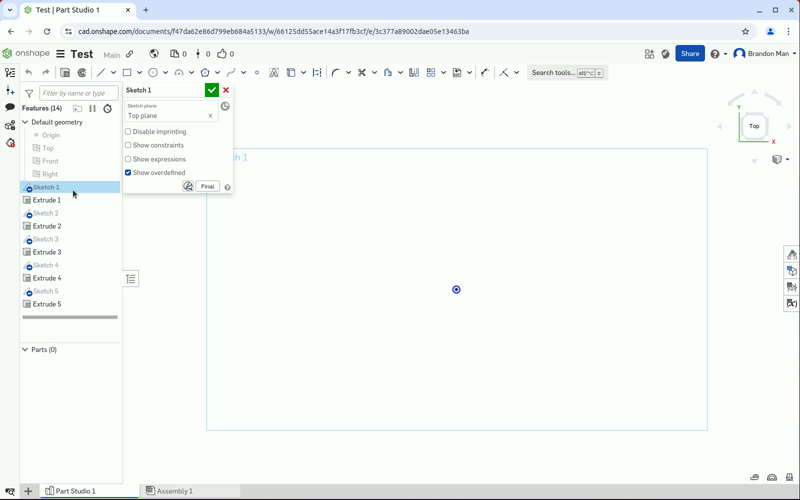
mouse_move(229, 92)
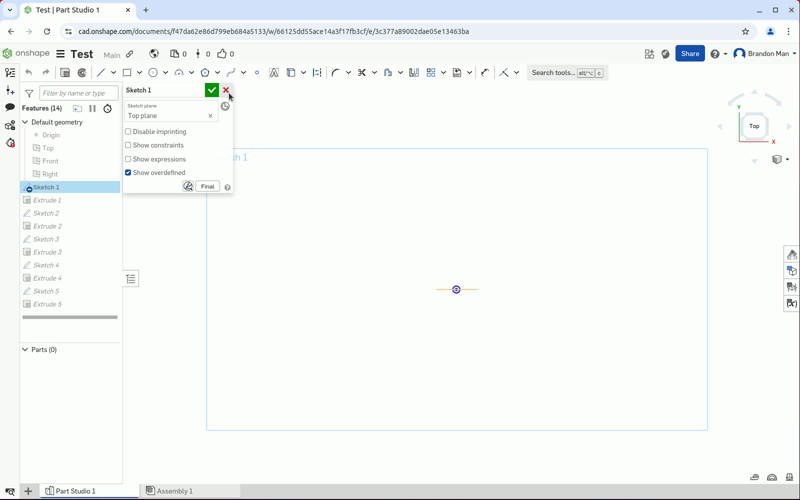
click(229, 92)
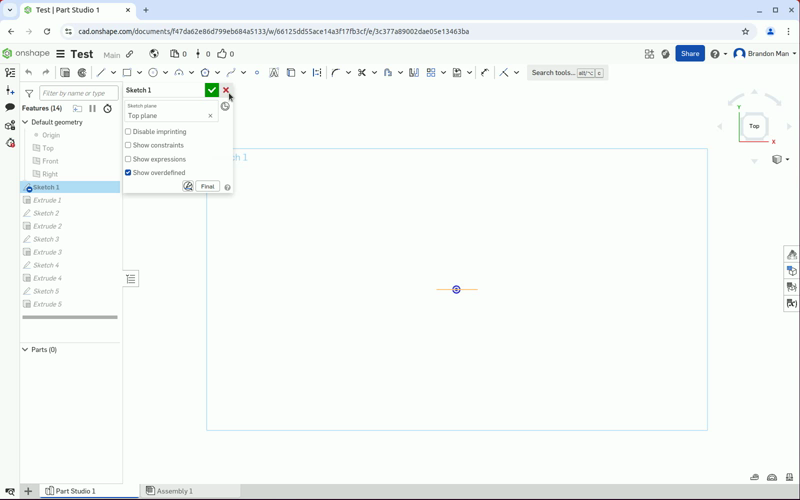
key(shift+s)
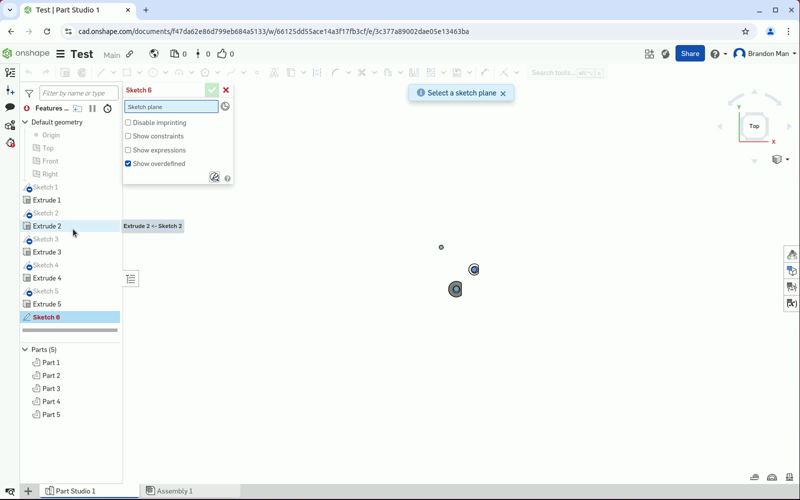
scroll(3)
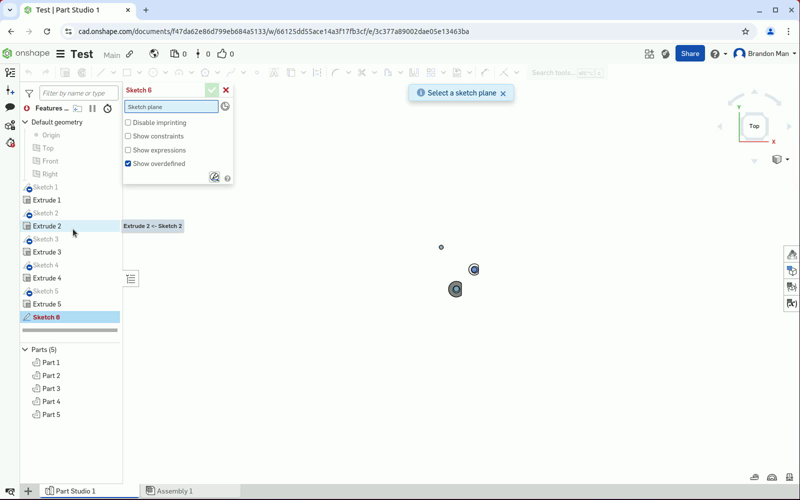
mouse_move(73, 150)
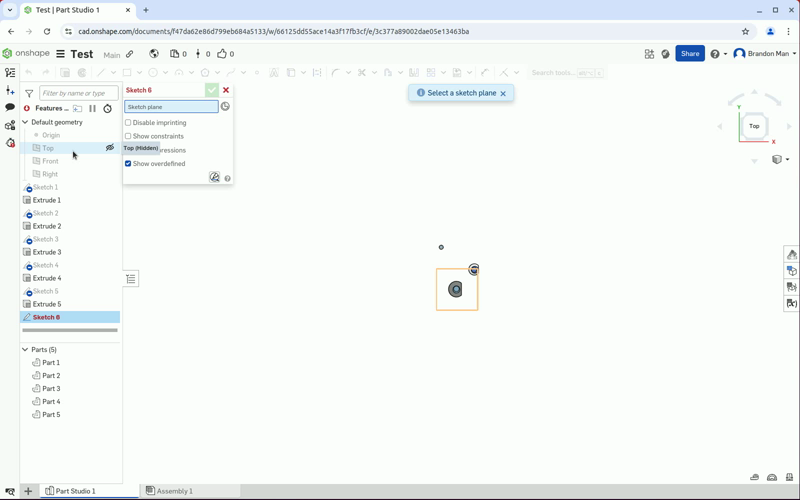
click(73, 150)
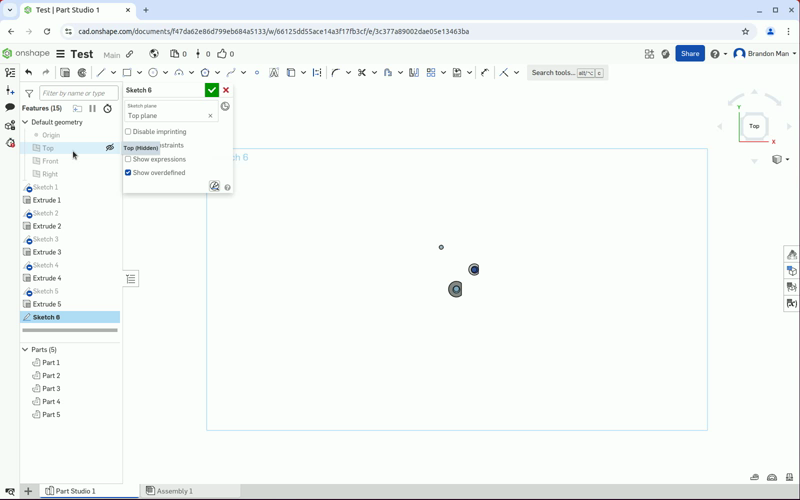
mouse_move(73, 352)
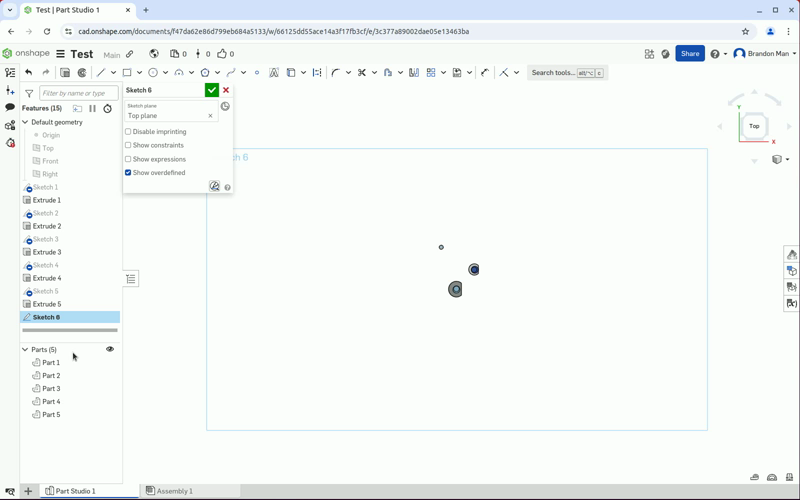
key(y)
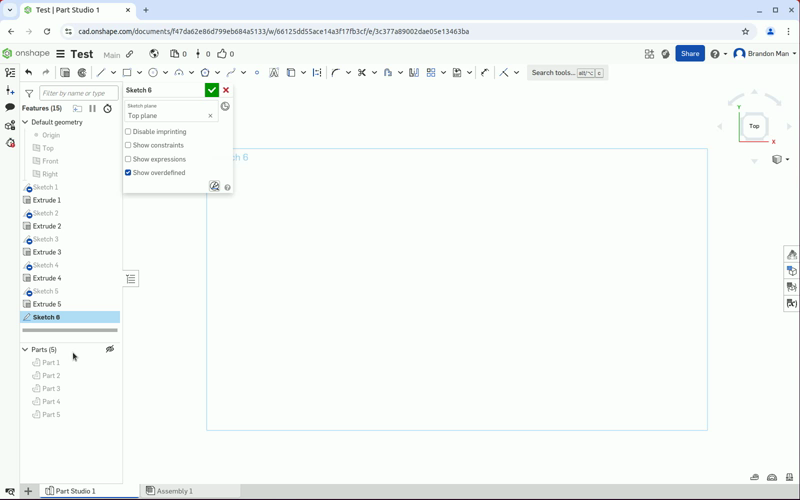
key(c)
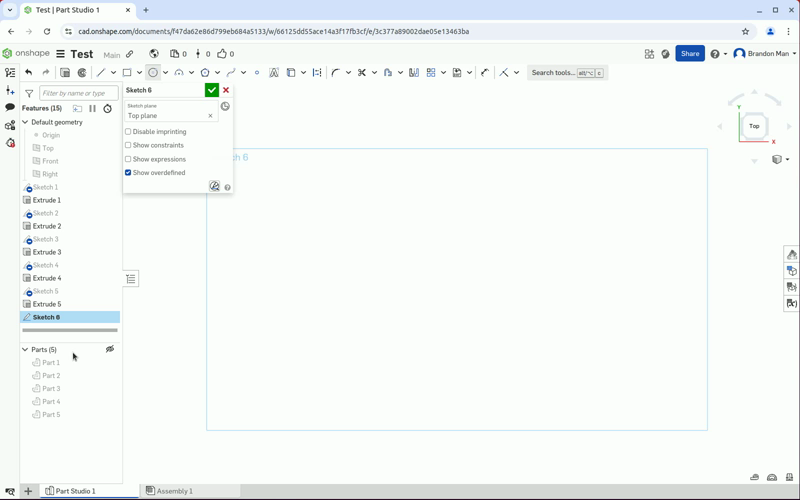
key_down(shift)
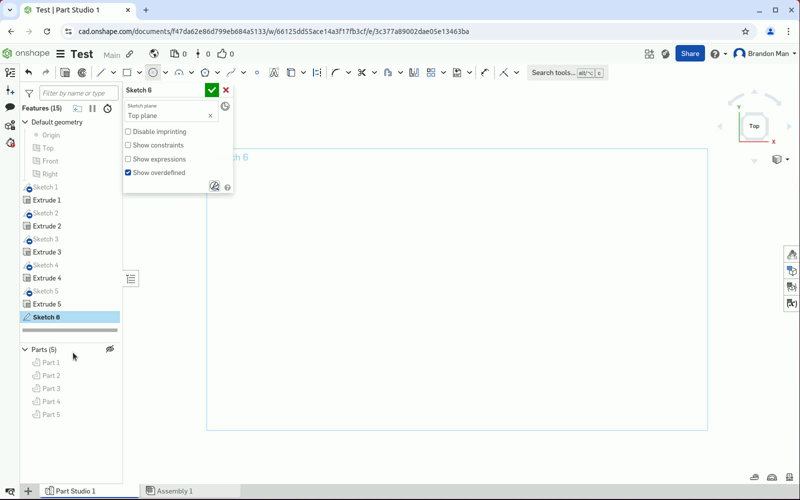
mouse_move(441, 247)
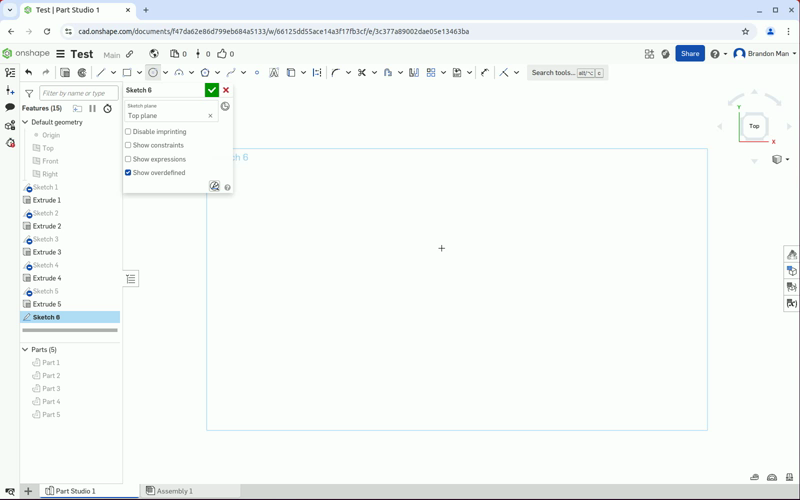
click(441, 247)
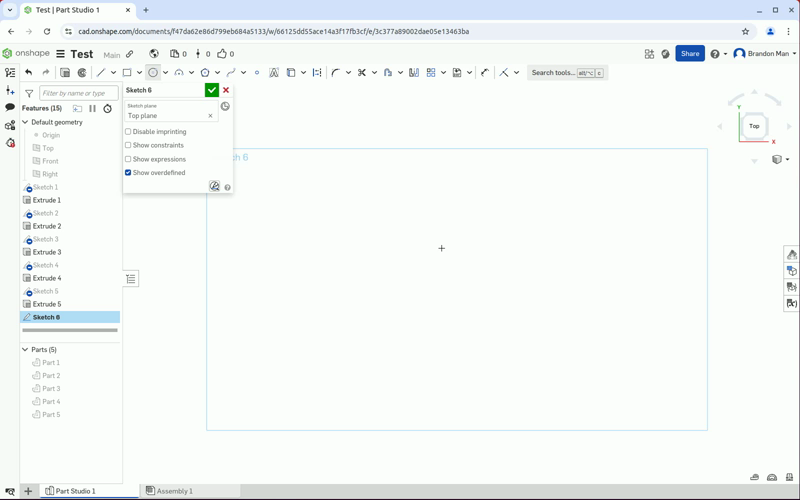
key_up(shift)
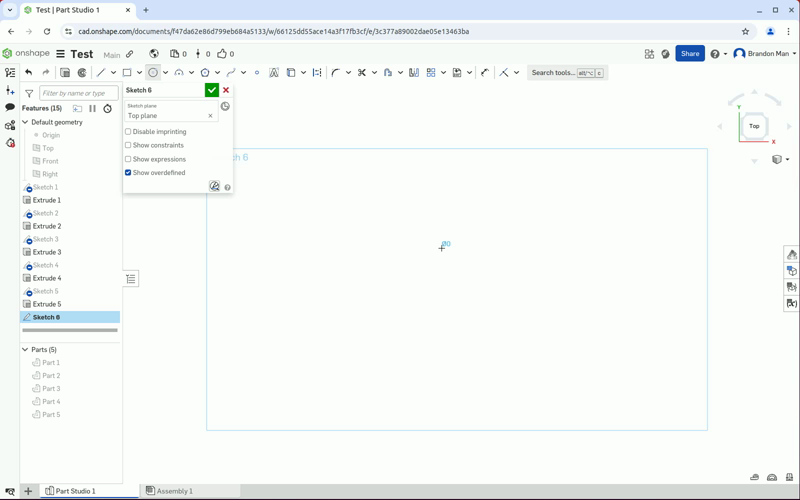
mouse_move(444, 247)
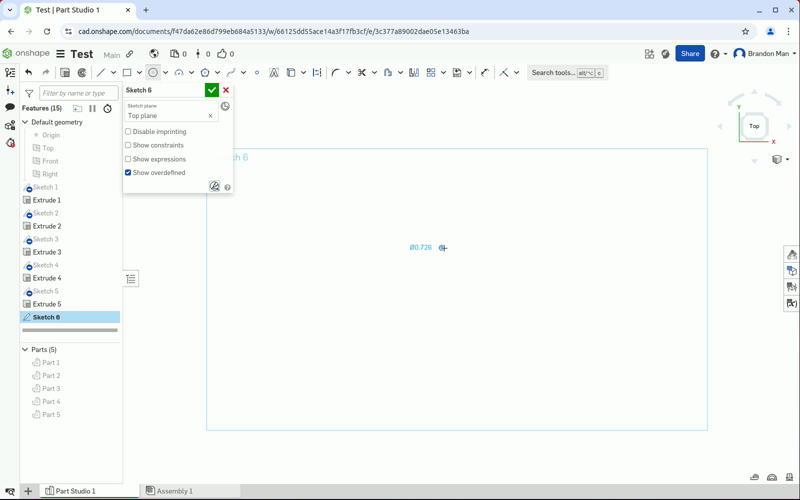
scroll(6)
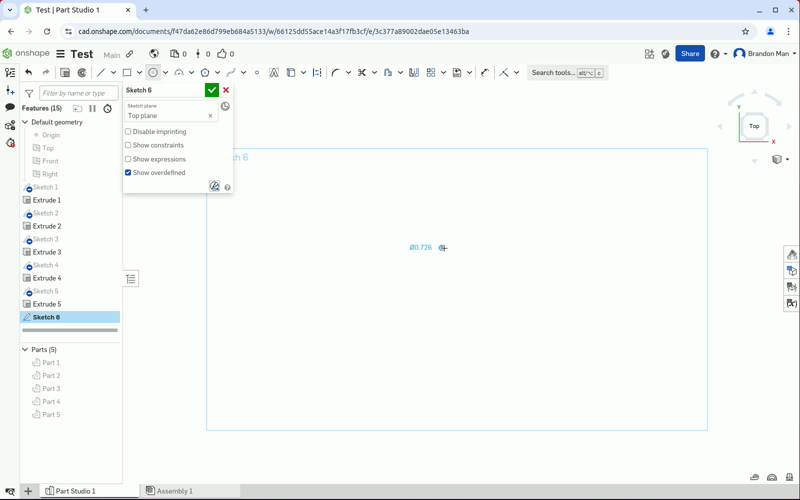
scroll(6)
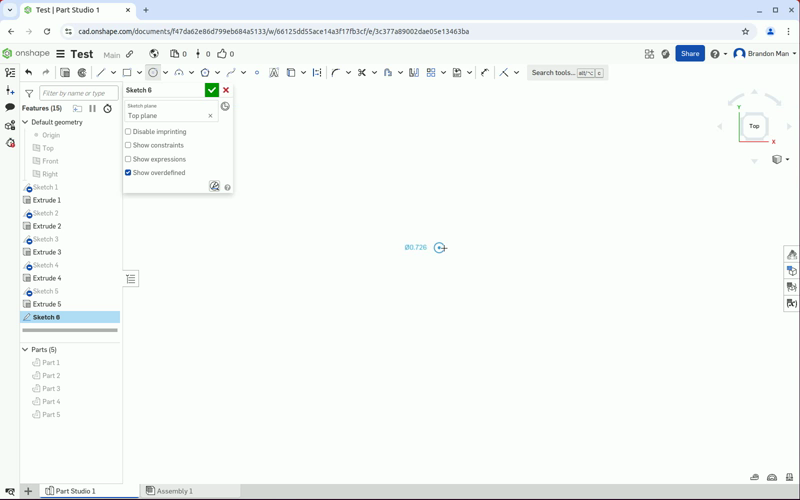
scroll(6)
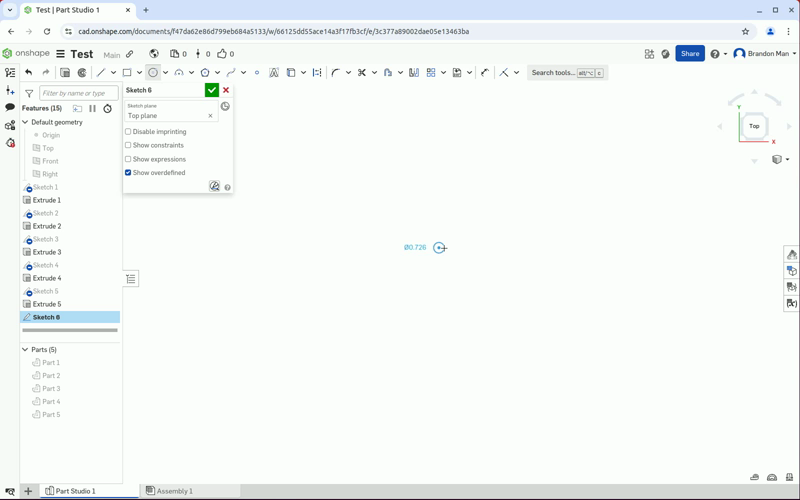
scroll(6)
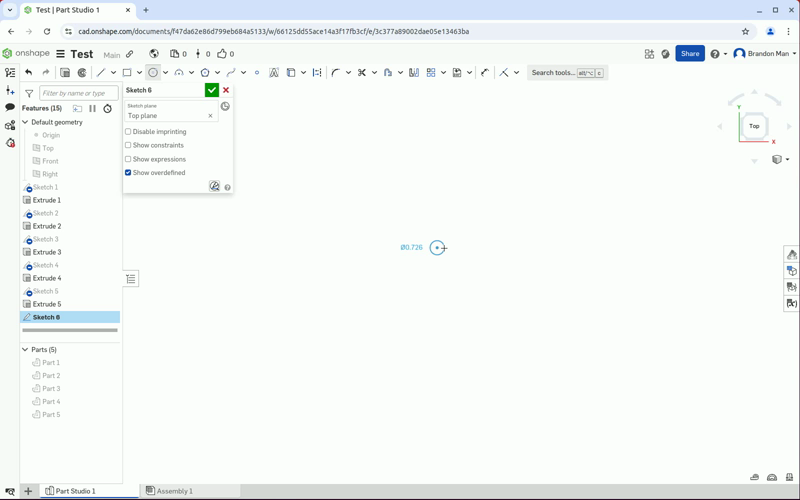
scroll(6)
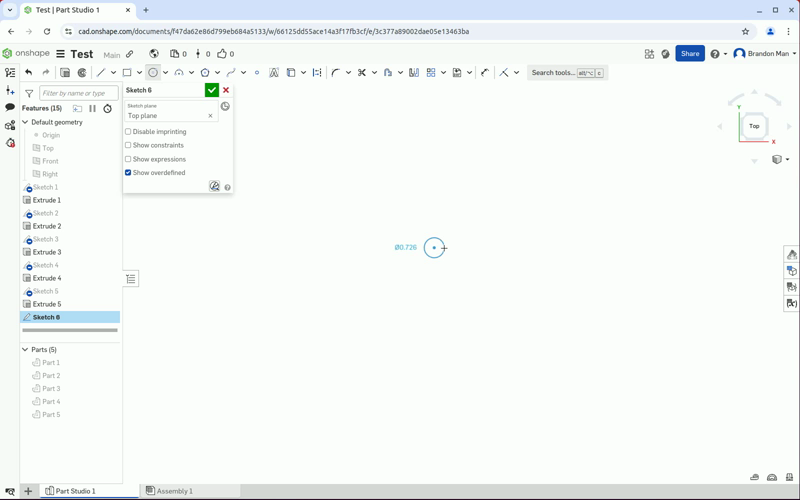
scroll(6)
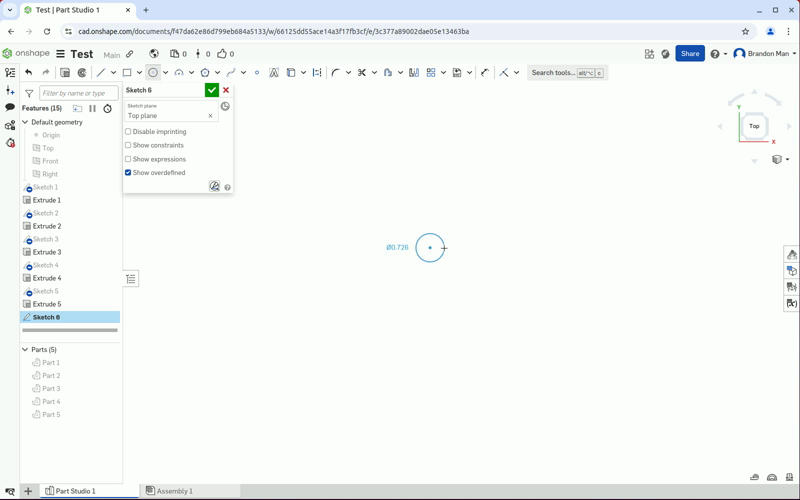
scroll(6)
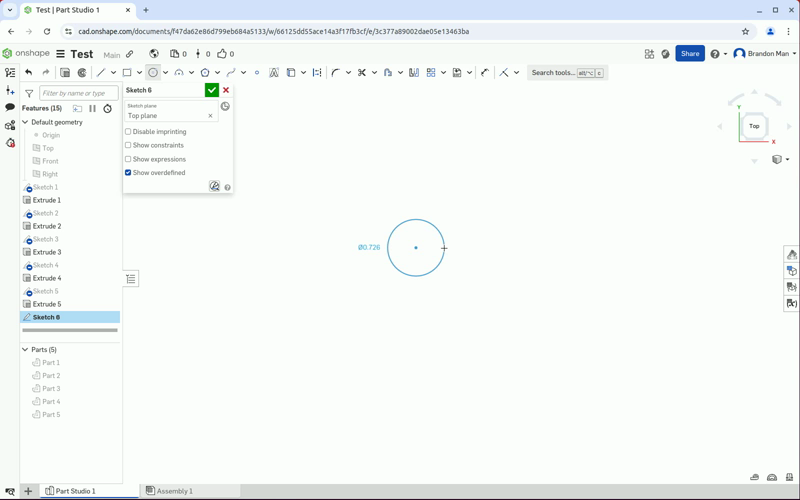
click(444, 247)
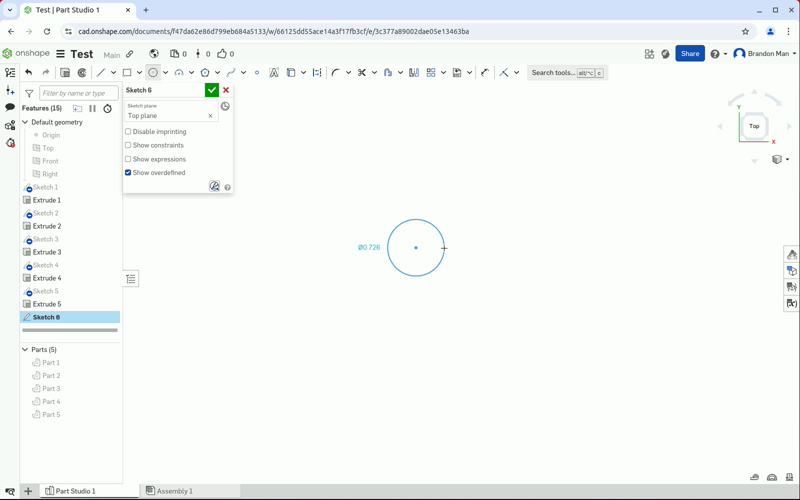
scroll(-6)
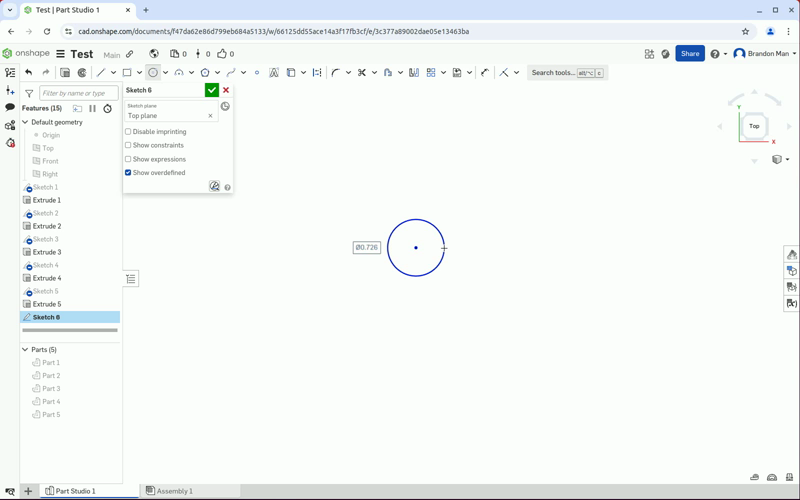
scroll(-6)
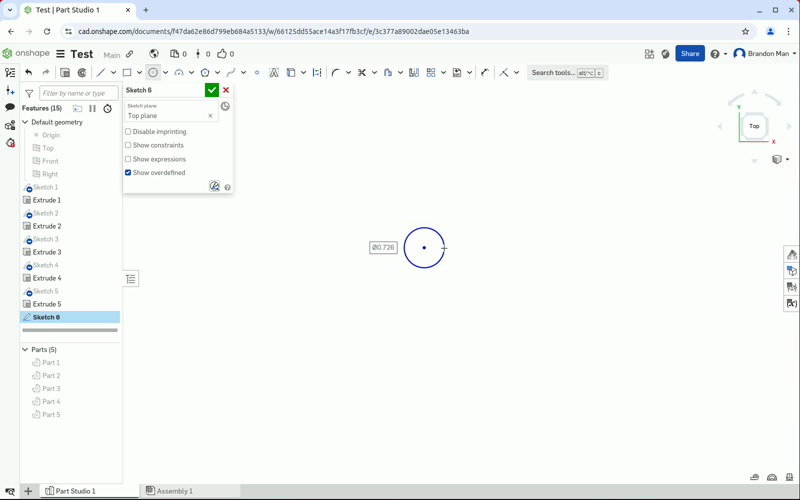
scroll(-6)
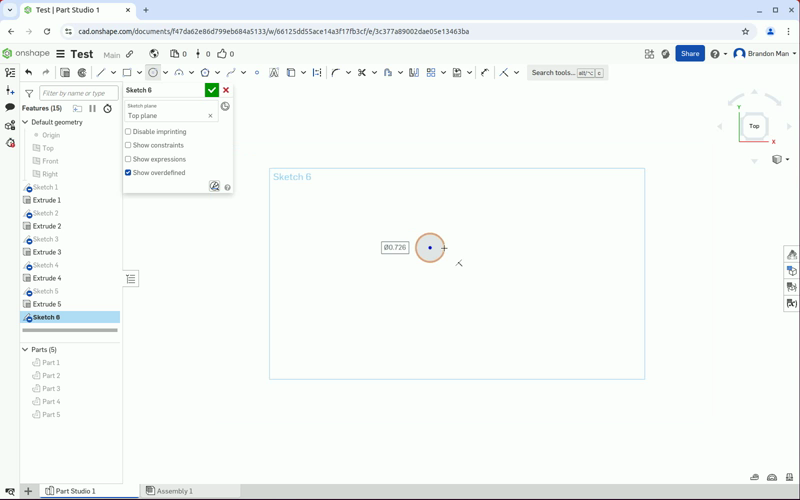
scroll(-6)
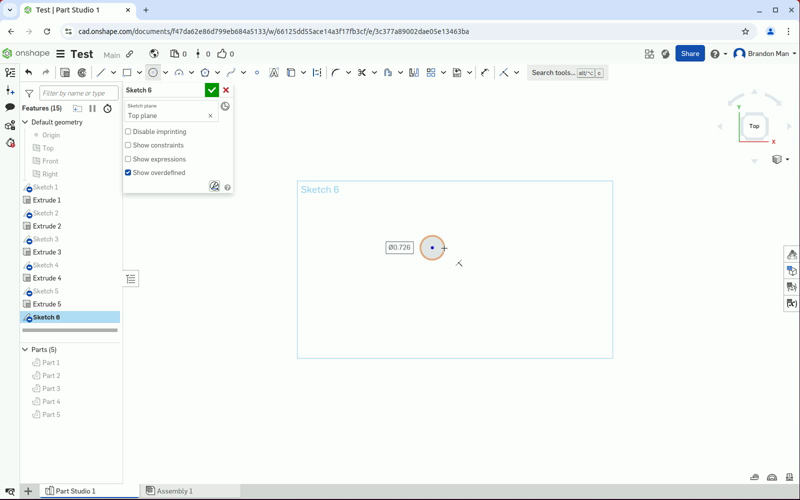
scroll(-6)
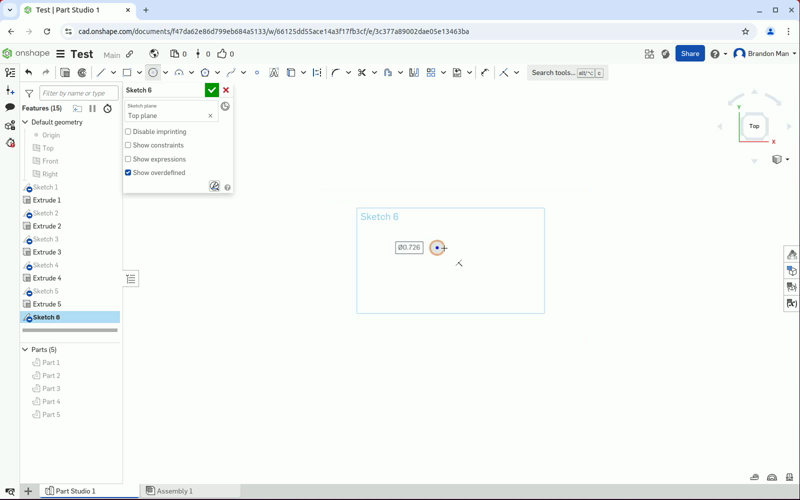
scroll(-6)
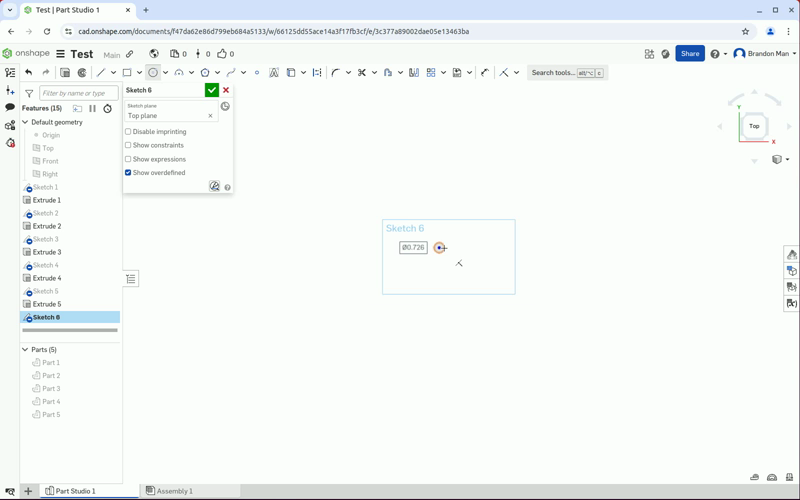
scroll(-6)
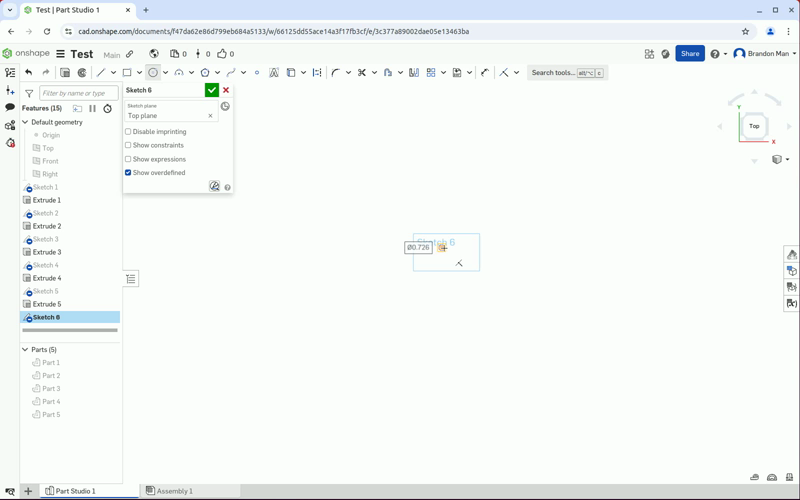
key(esc)
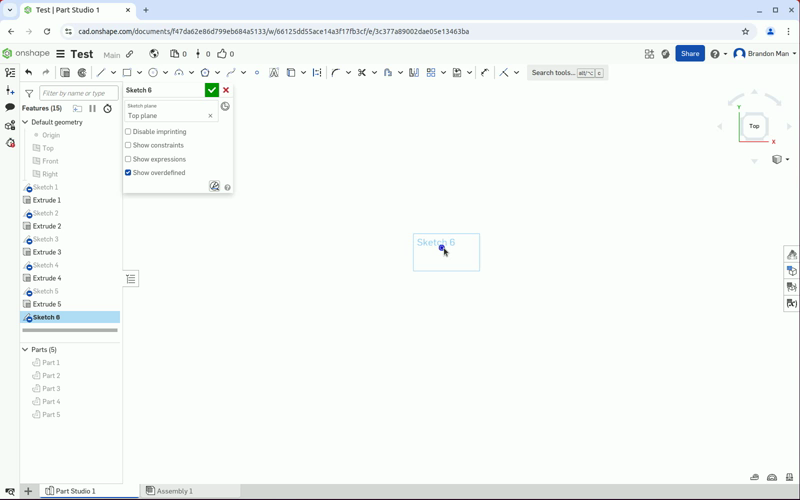
mouse_move(441, 247)
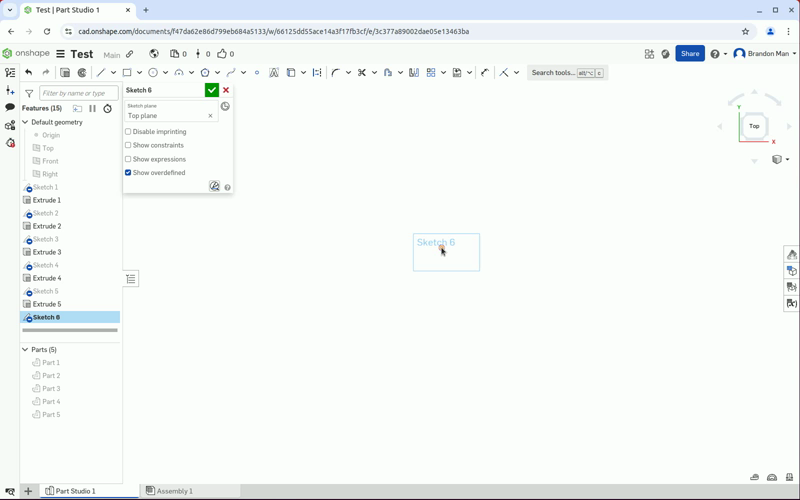
scroll(6)
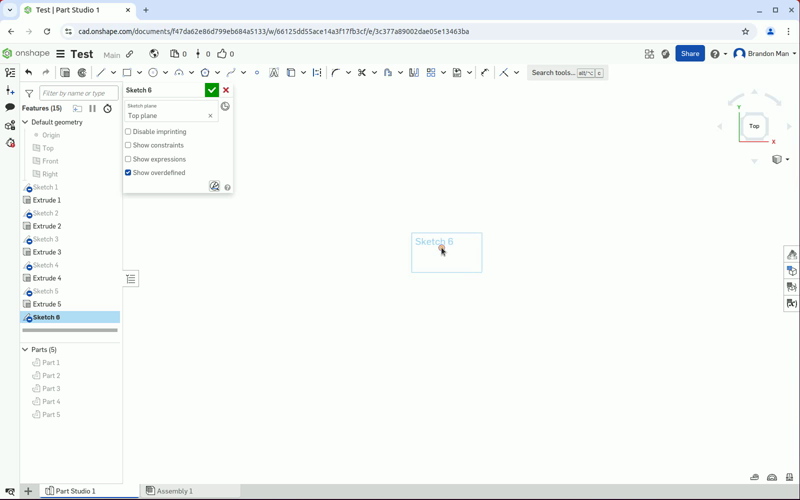
scroll(6)
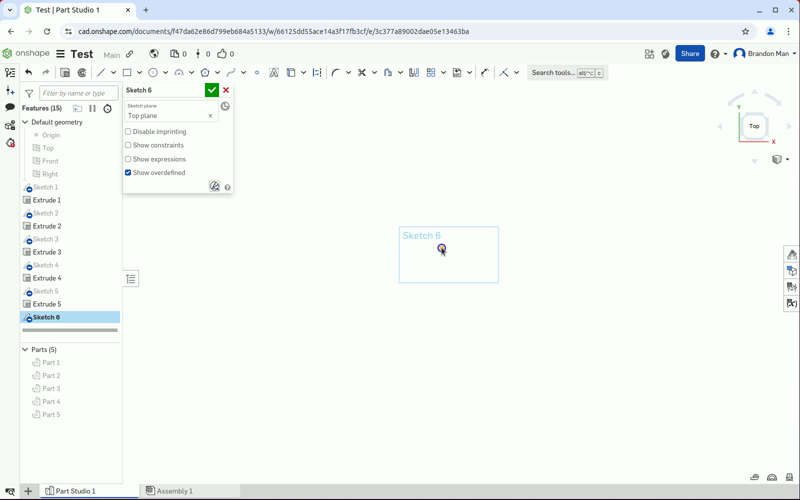
scroll(6)
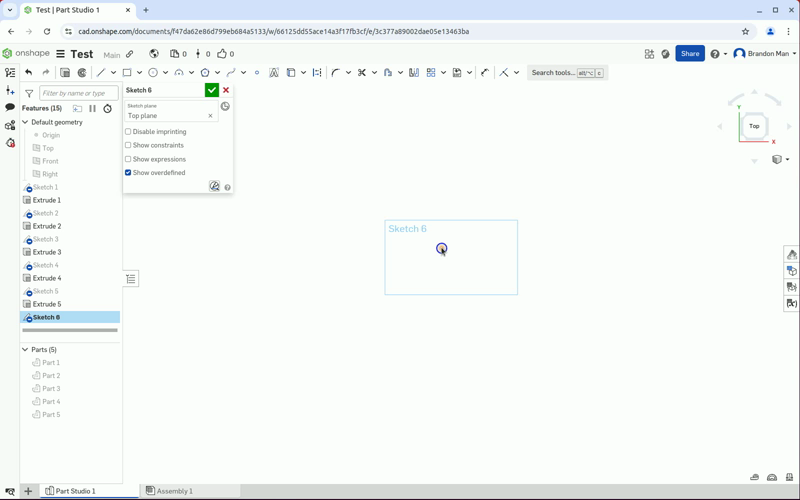
scroll(6)
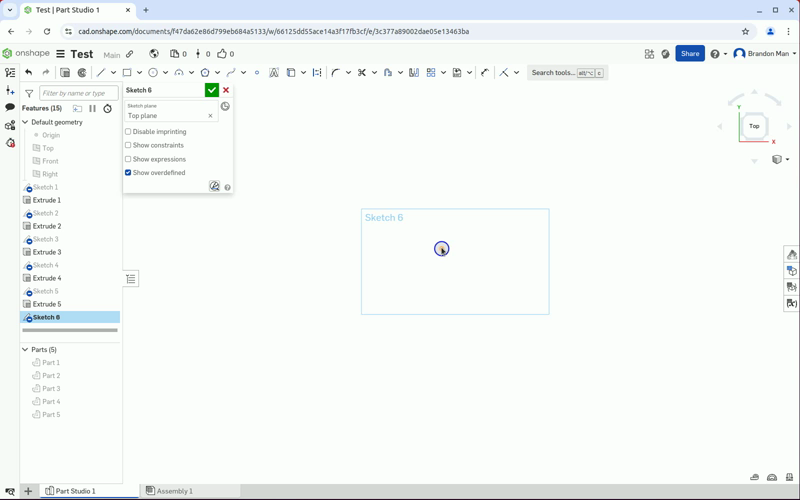
scroll(6)
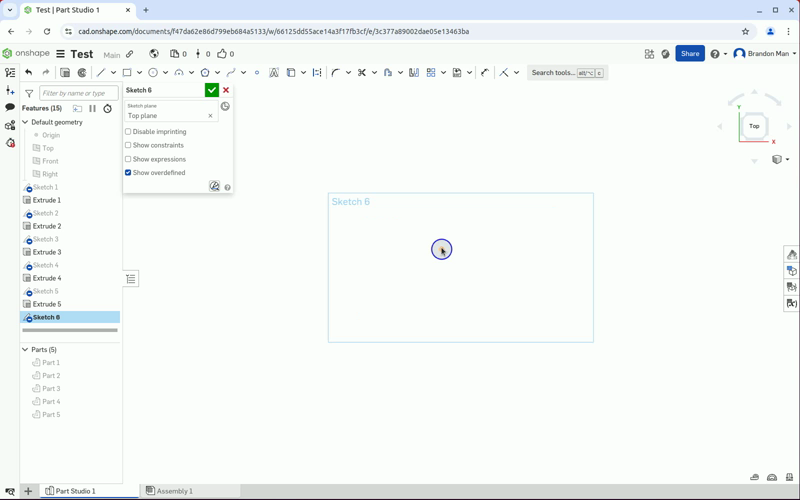
scroll(6)
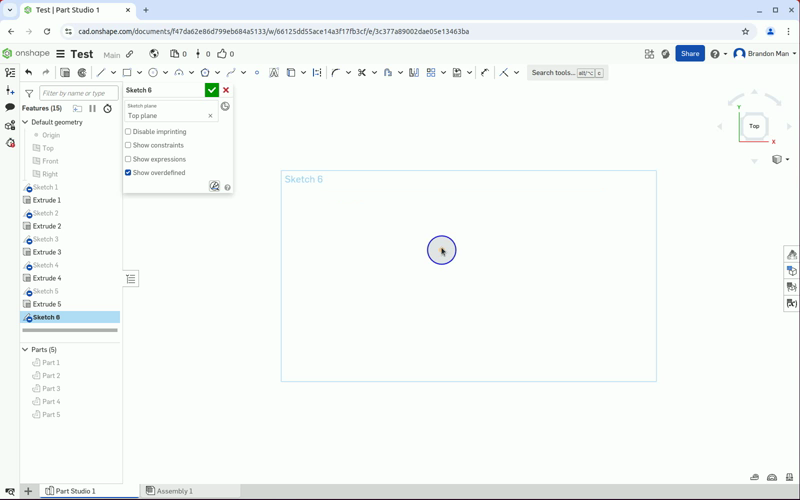
scroll(6)
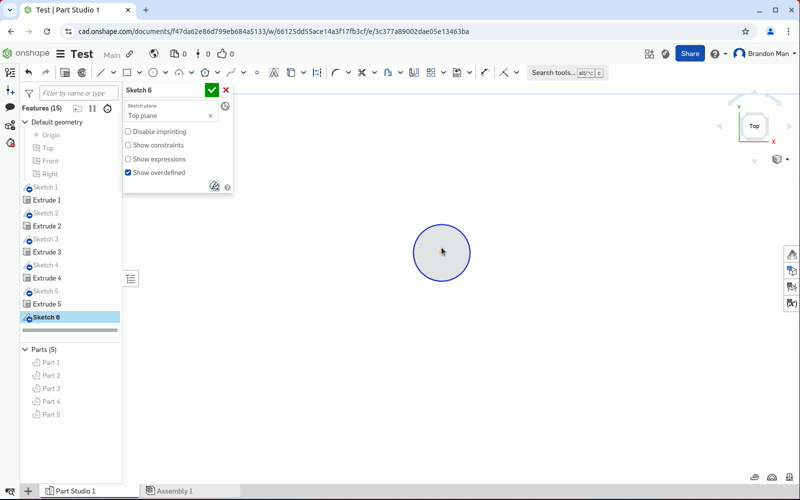
click(441, 247)
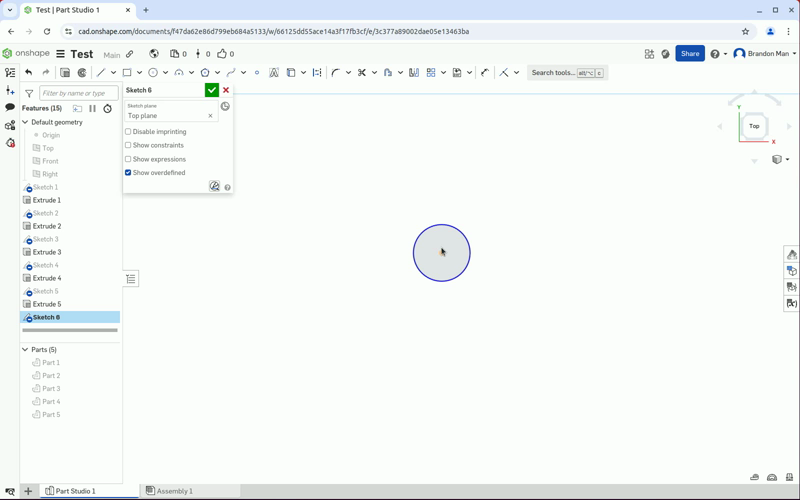
scroll(-6)
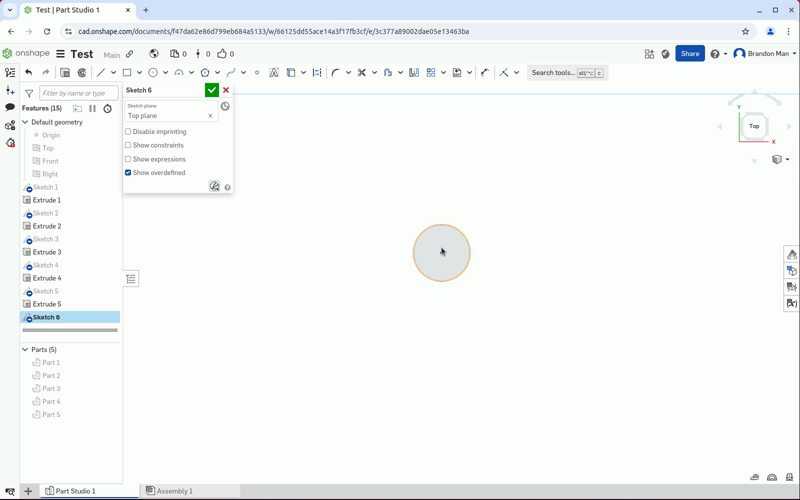
scroll(-6)
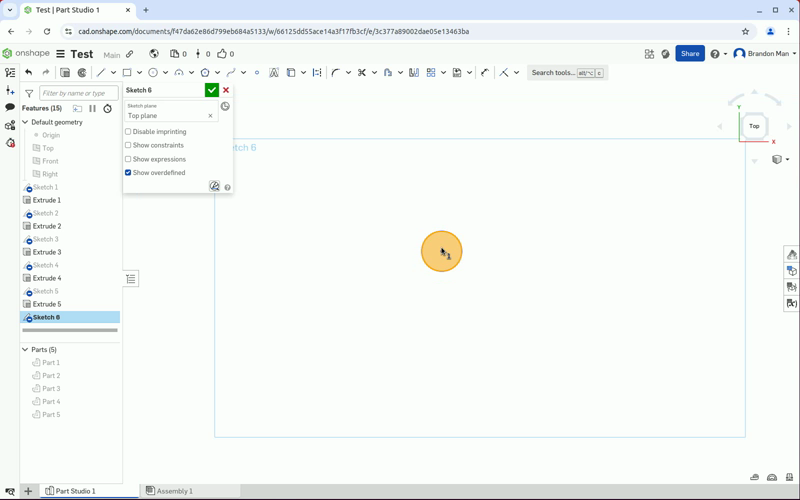
scroll(-6)
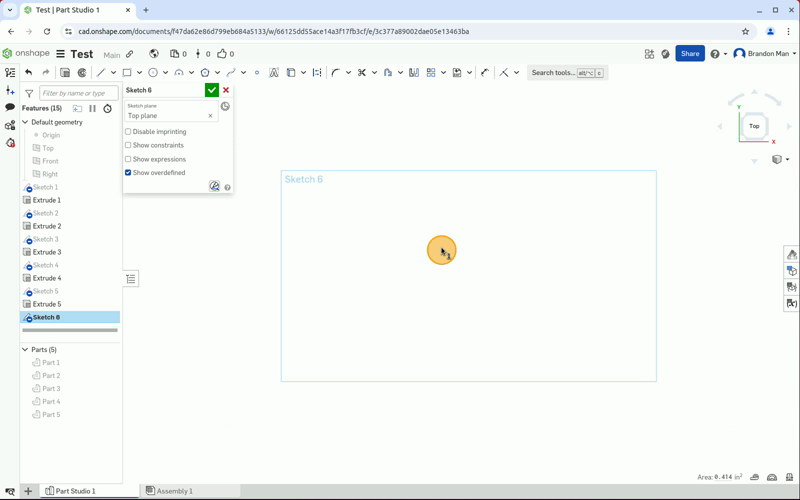
scroll(-6)
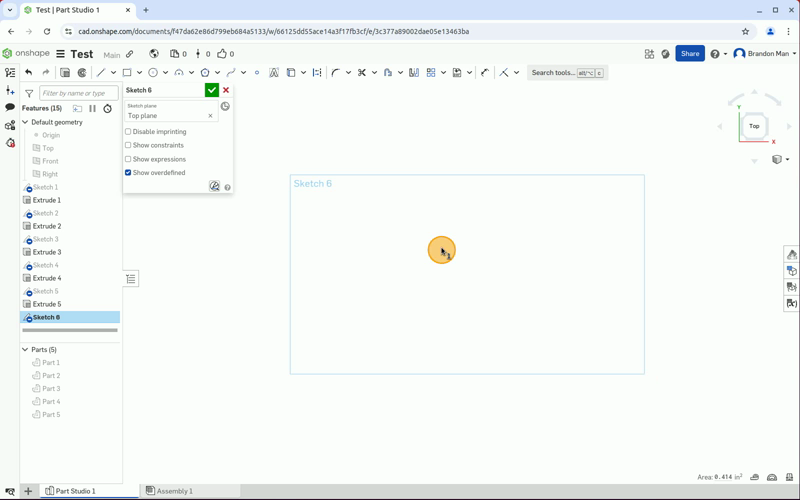
scroll(-6)
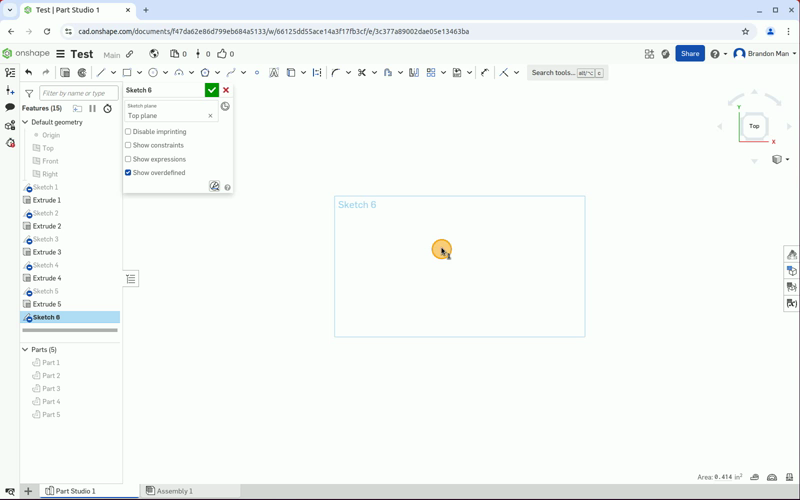
scroll(-6)
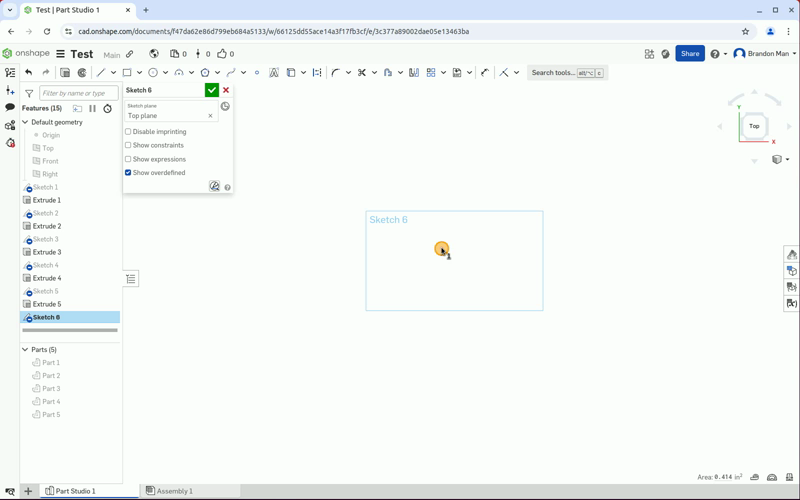
scroll(-6)
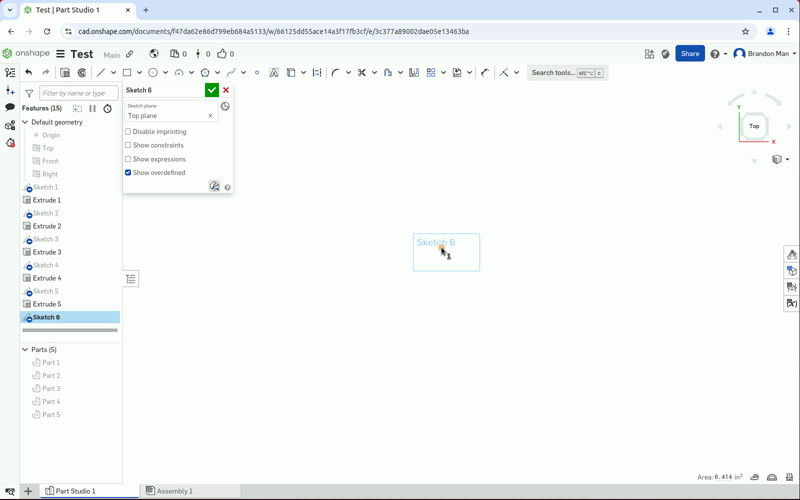
mouse_move(73, 352)
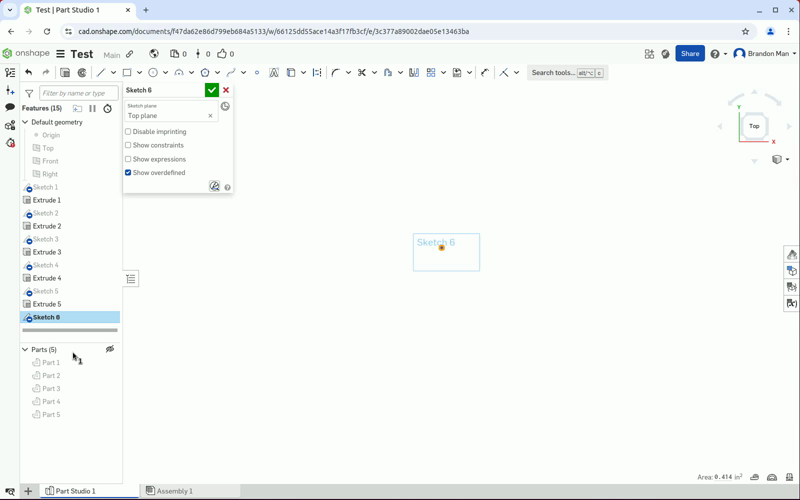
key(shift+y)
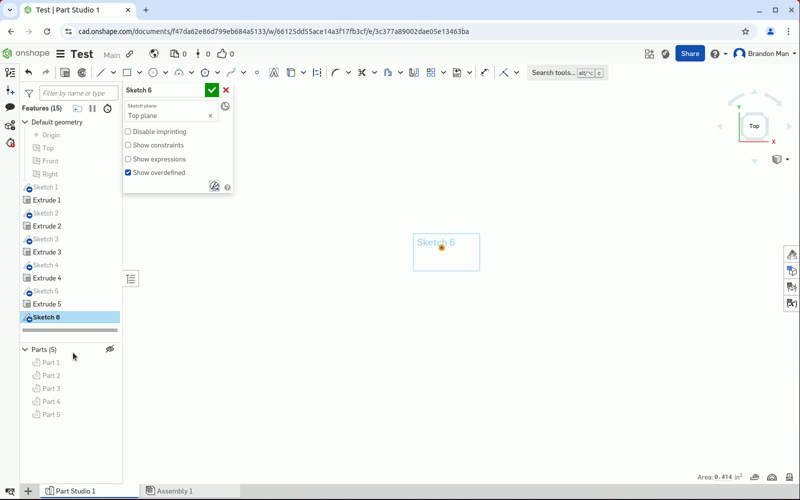
key(shift+e)
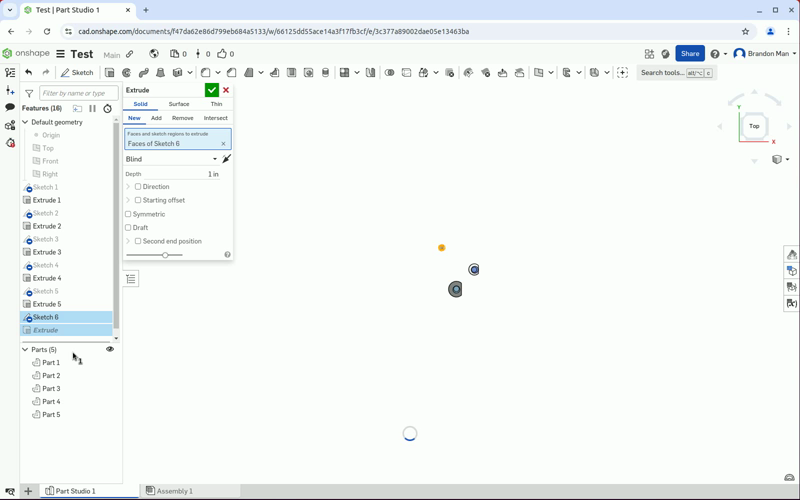
mouse_move(143, 106)
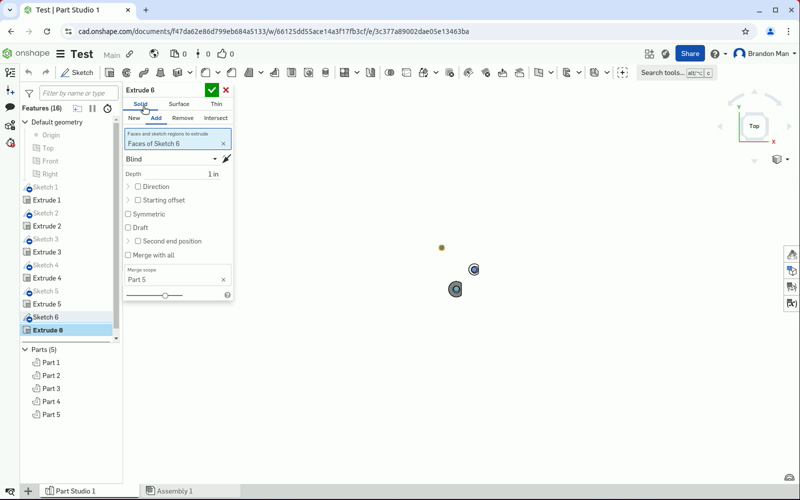
click(143, 106)
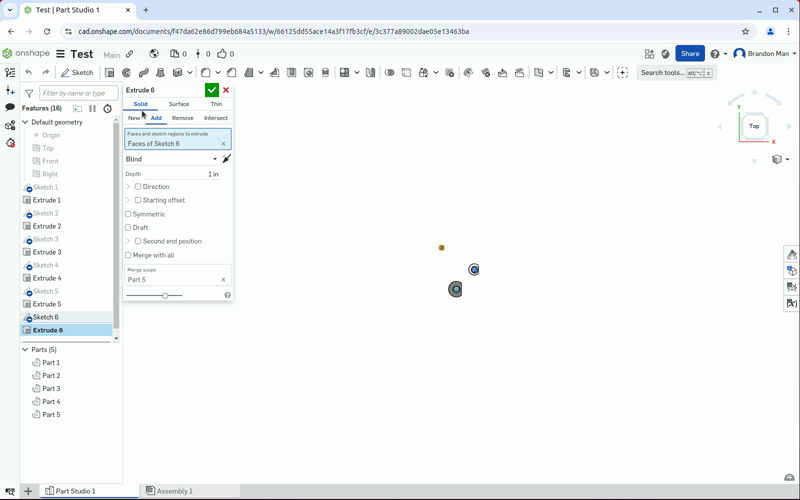
mouse_move(137, 120)
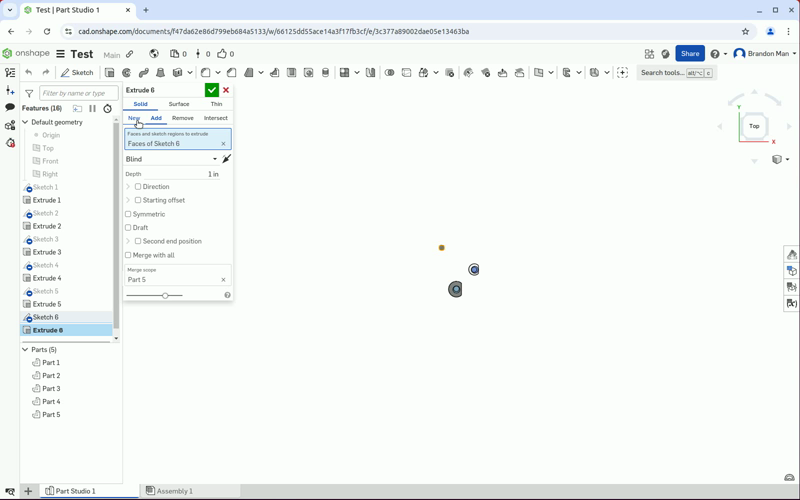
click(137, 120)
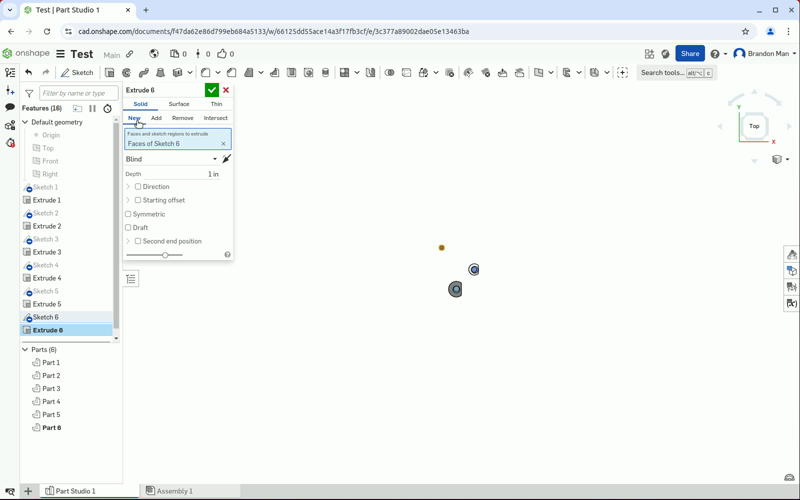
key(tab, 4)
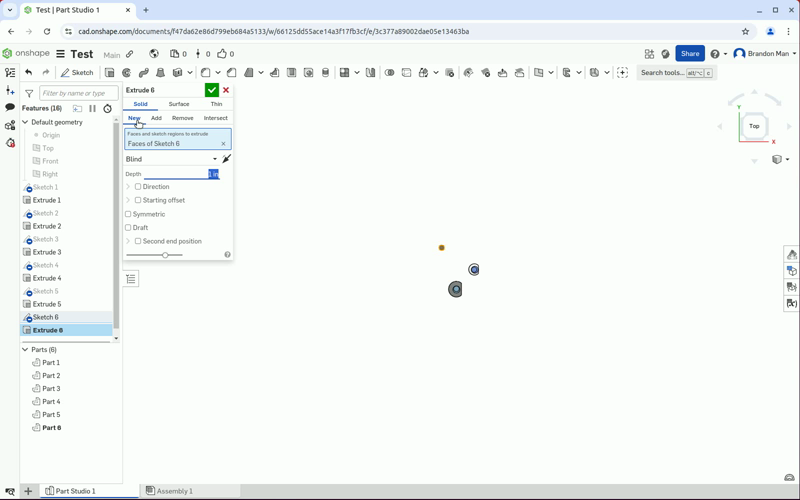
text(0.963)
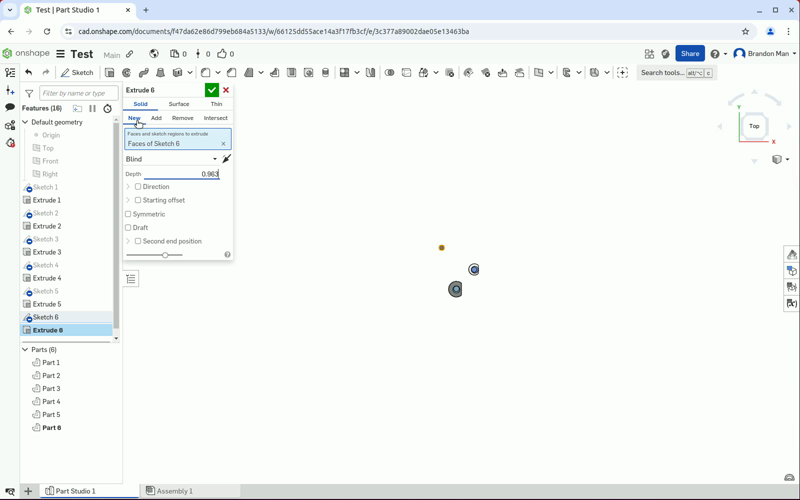
key(enter)
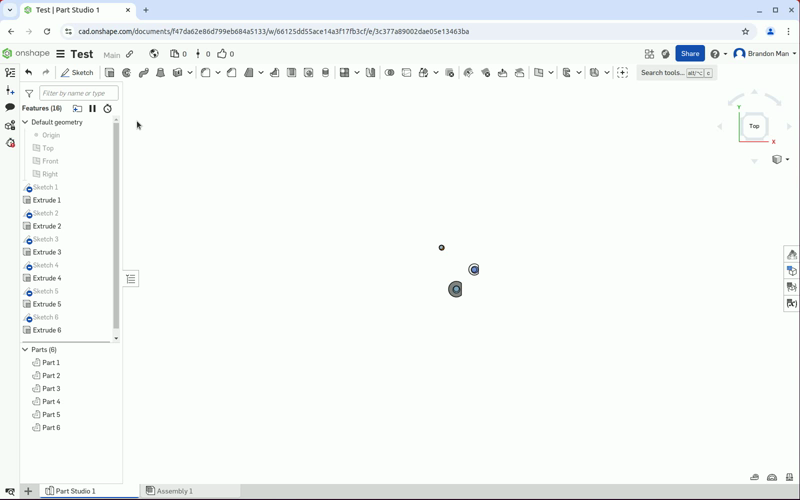
key(shift+h)
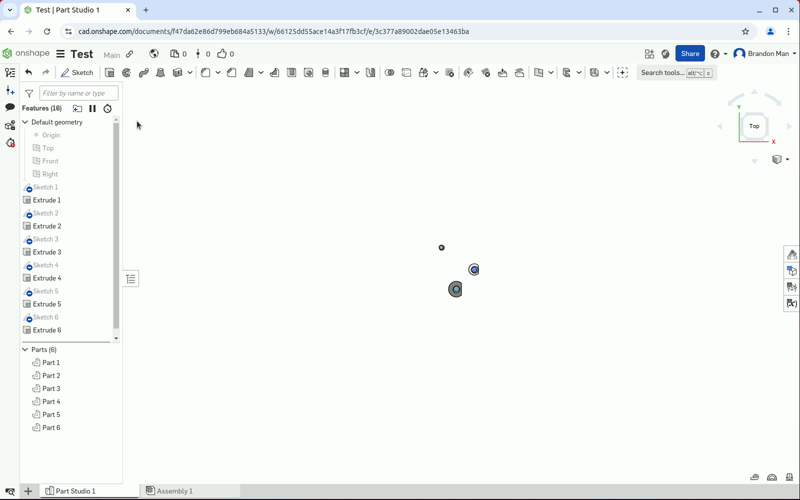
key(shift+h)
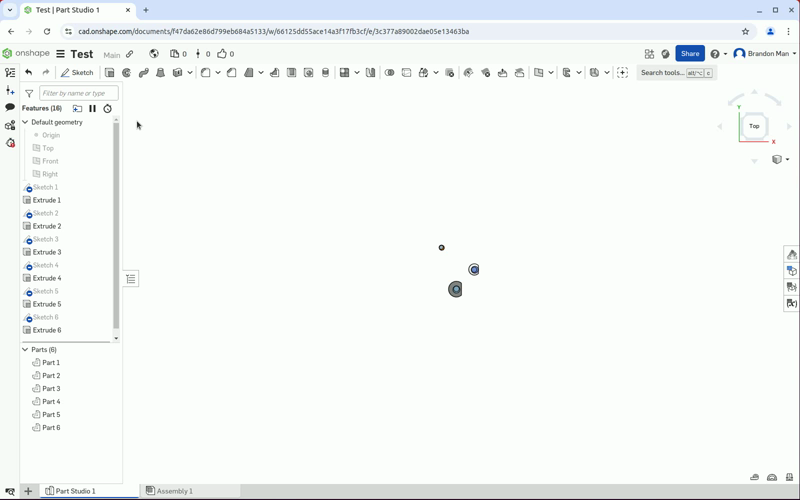
mouse_move(69, 189)
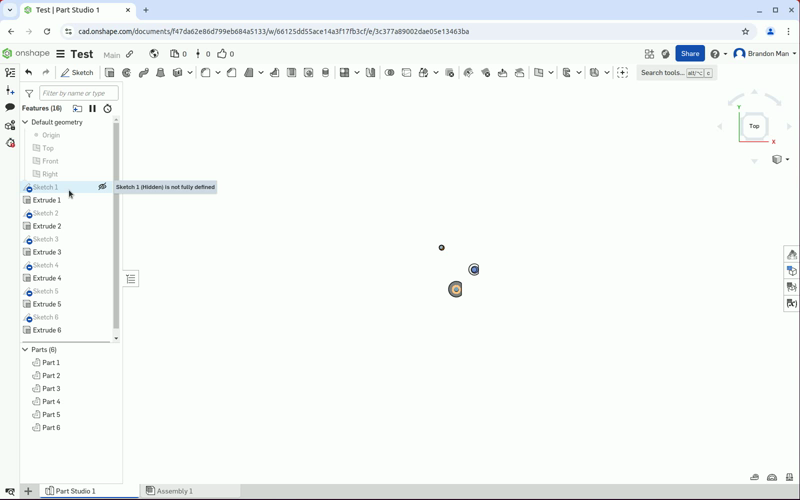
click(69, 189)
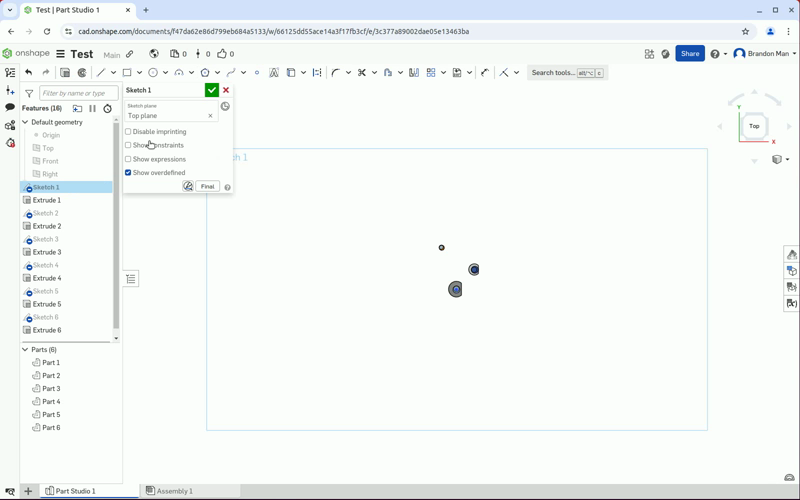
mouse_move(229, 92)
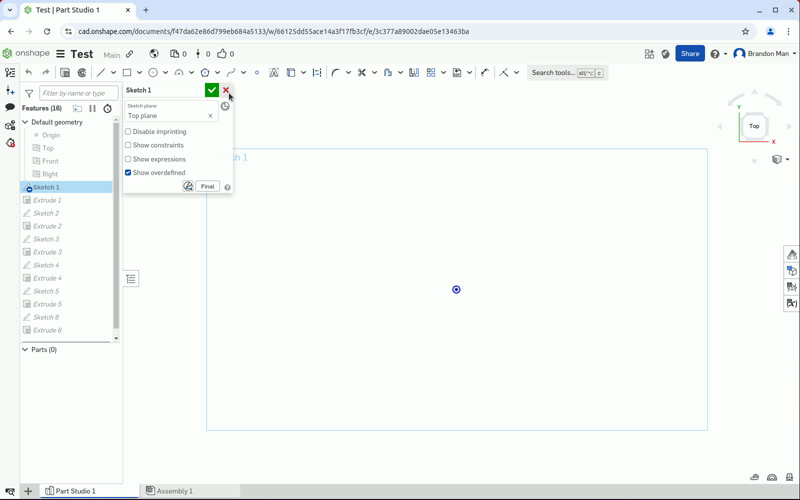
click(229, 92)
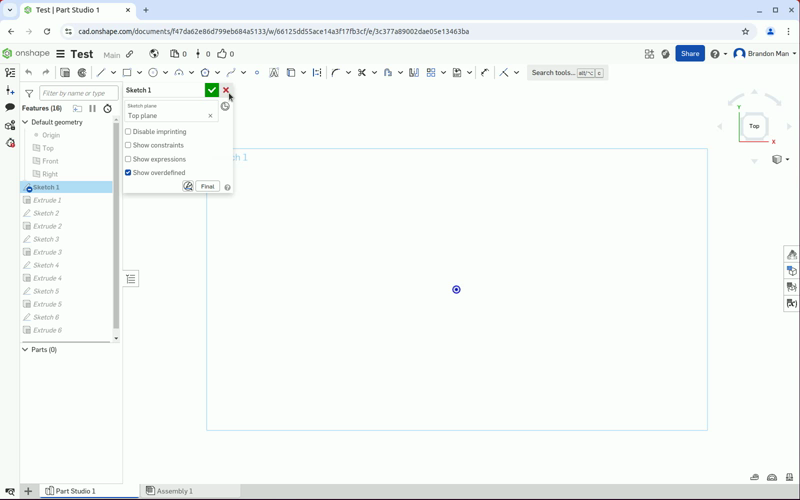
key(shift+s)
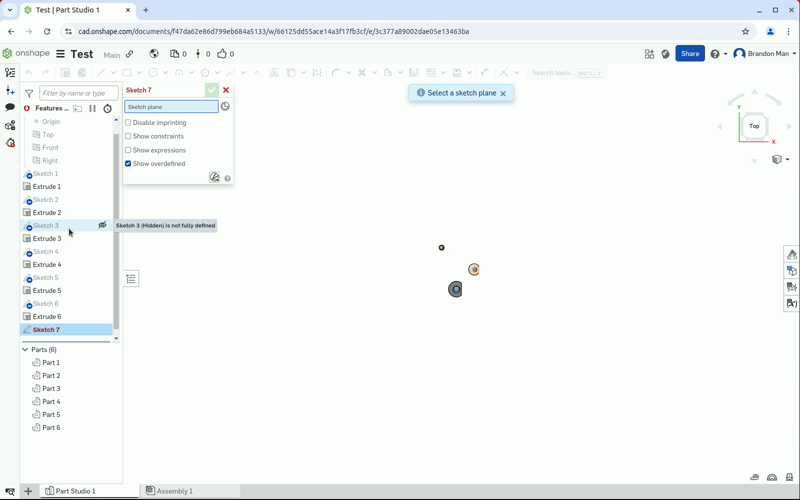
scroll(3)
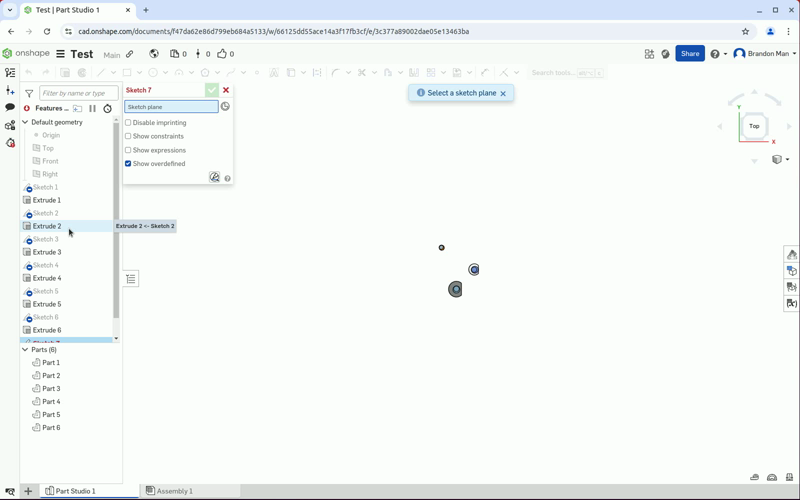
mouse_move(69, 150)
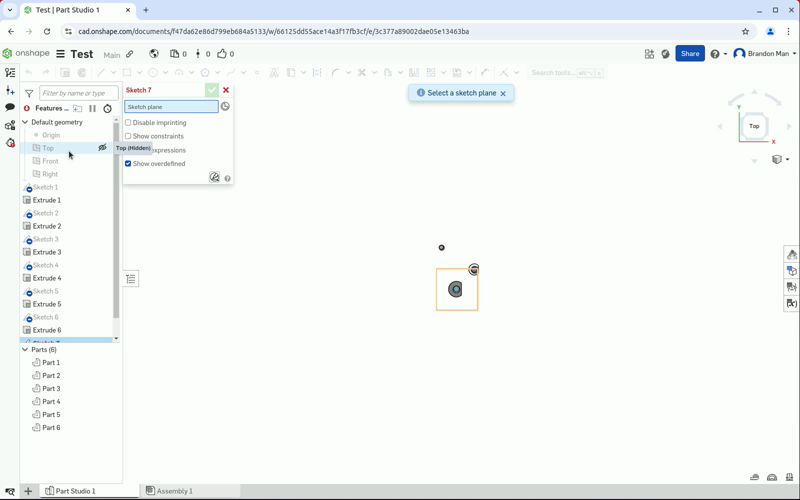
click(69, 150)
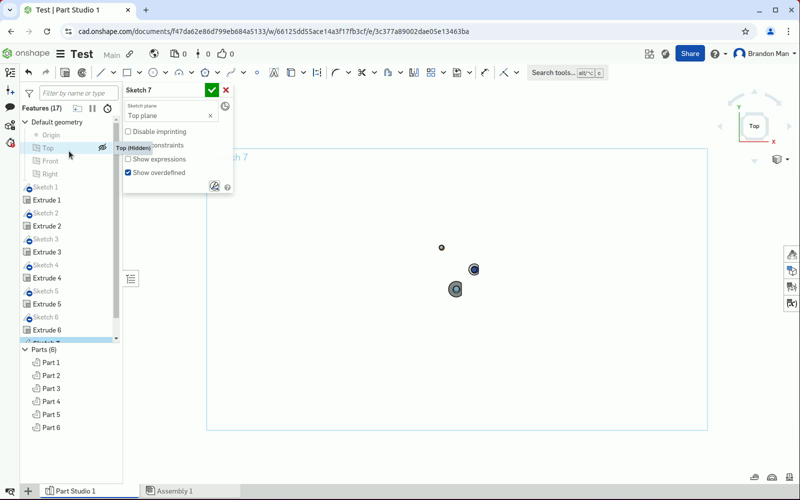
mouse_move(73, 352)
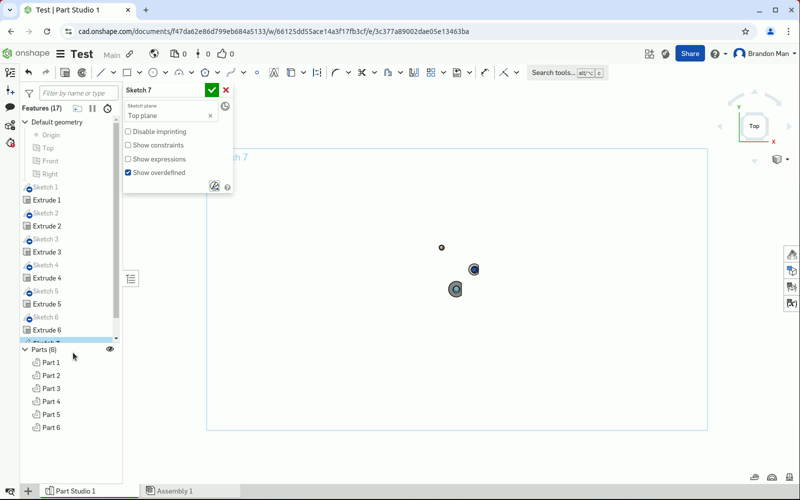
key(y)
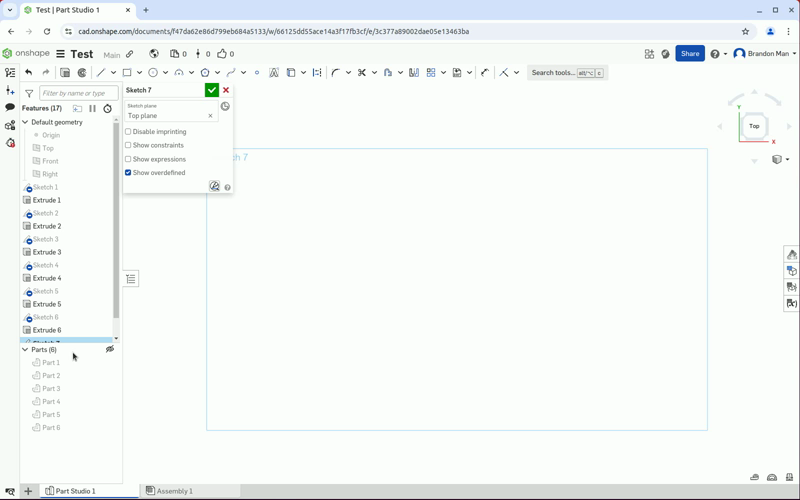
key(a)
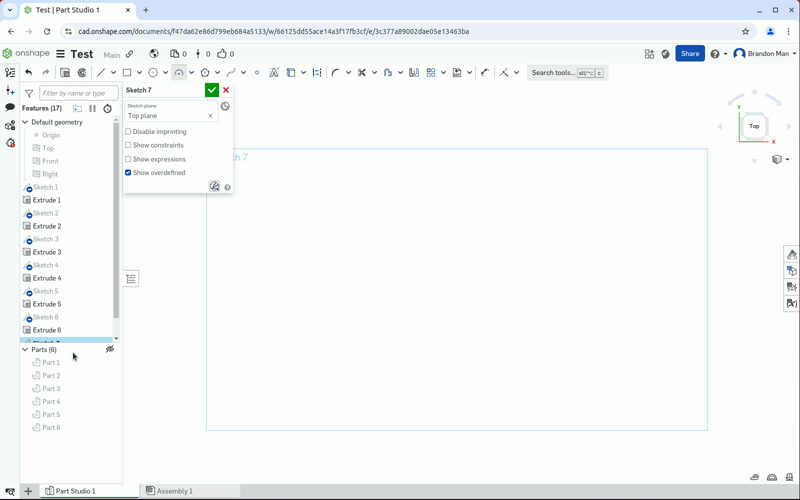
key_down(shift)
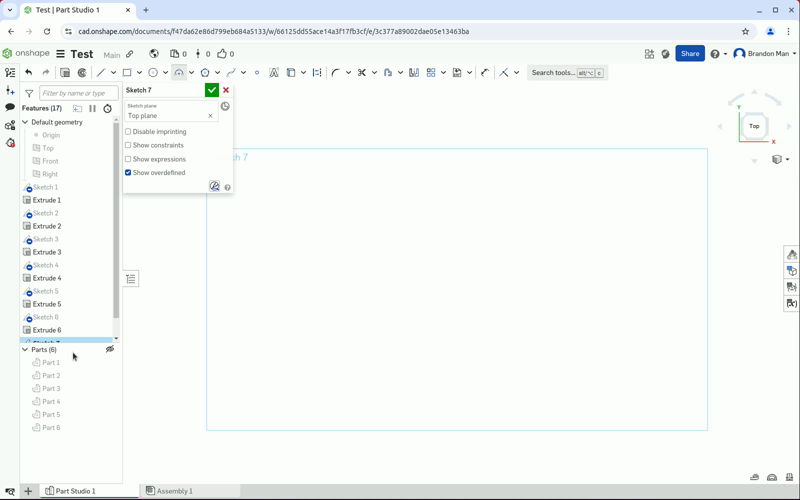
mouse_move(350, 243)
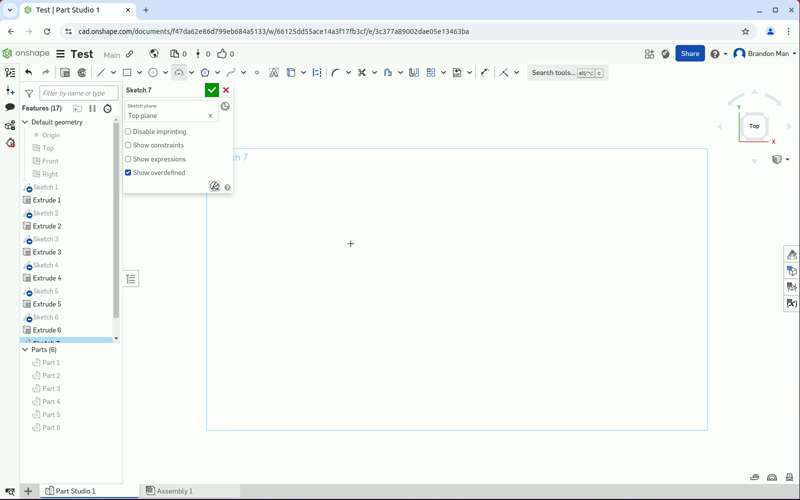
click(350, 243)
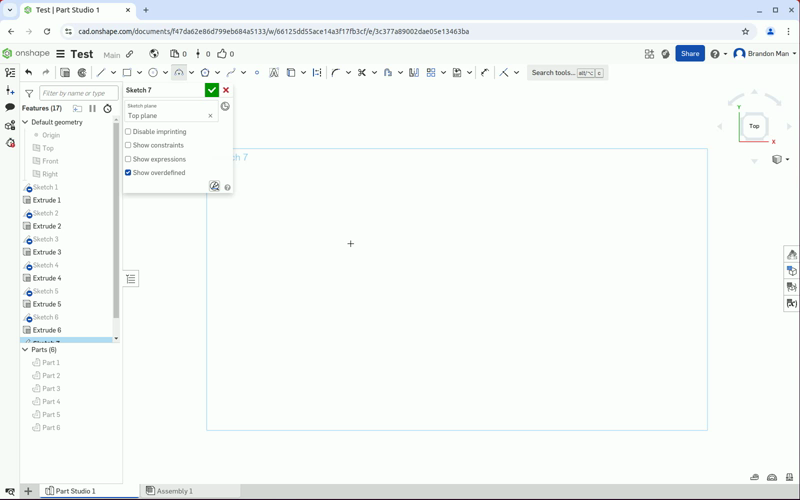
key_up(shift)
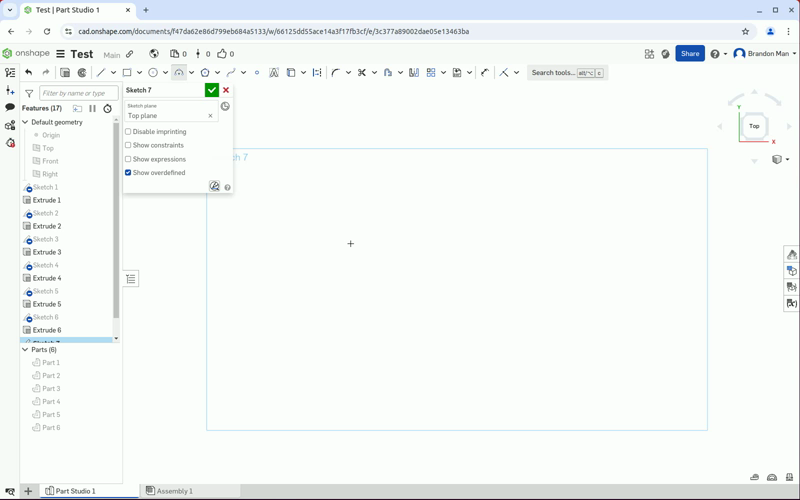
key_down(shift)
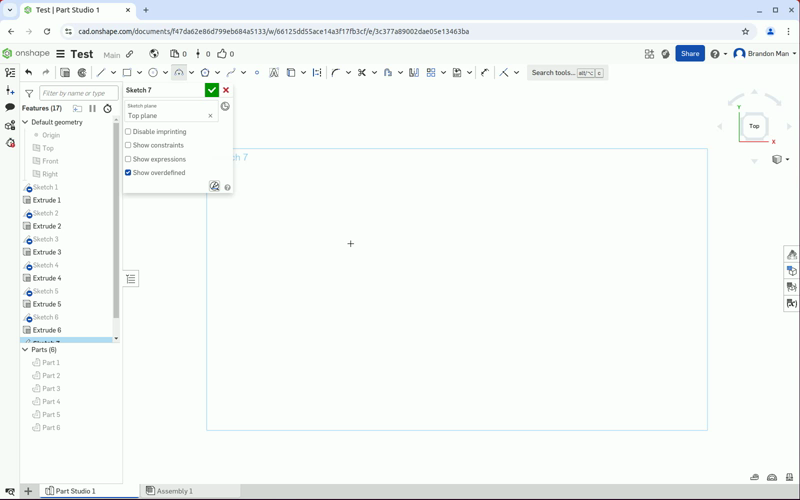
mouse_move(356, 243)
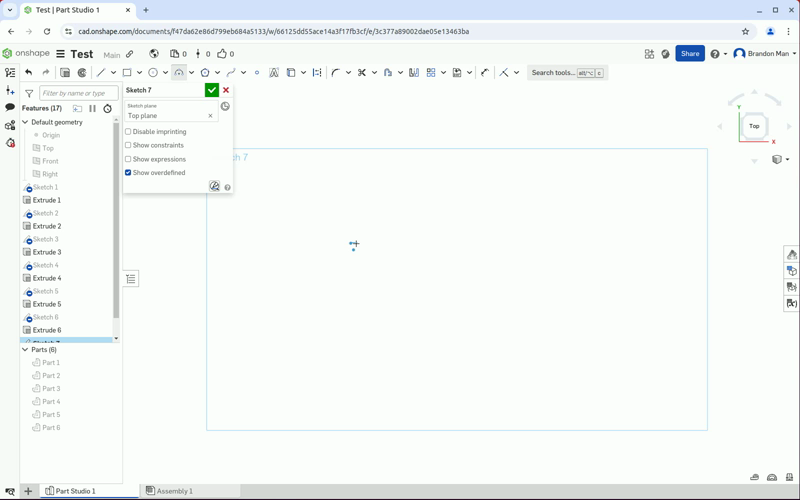
scroll(6)
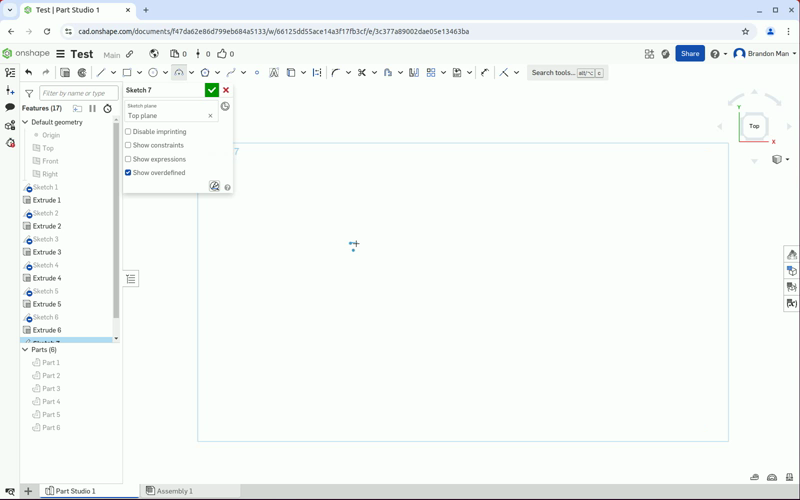
scroll(6)
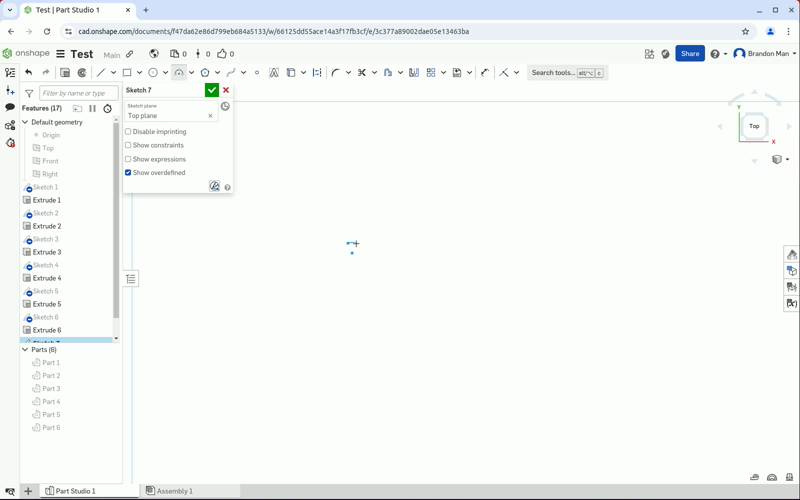
scroll(6)
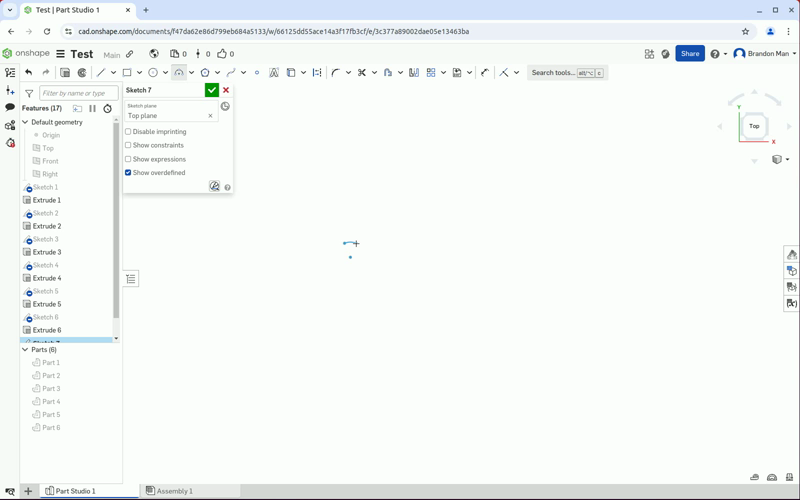
scroll(6)
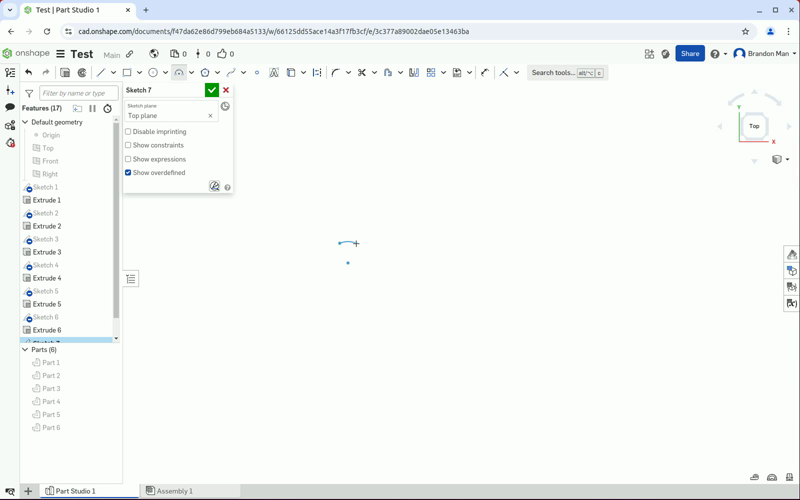
scroll(6)
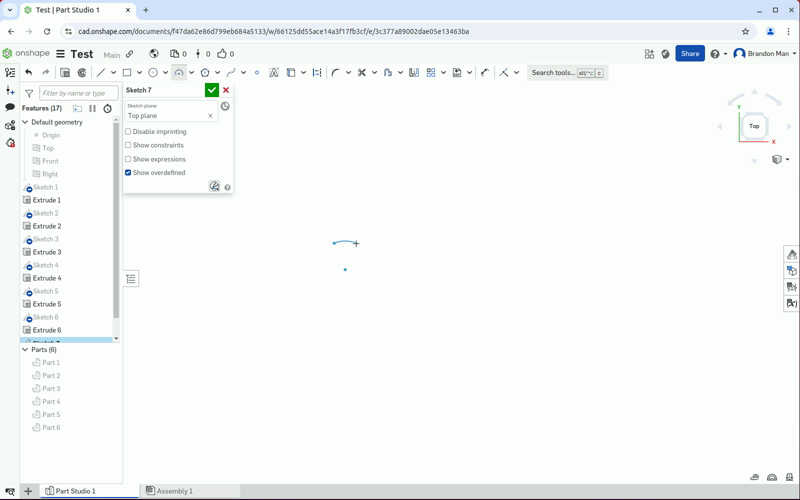
scroll(6)
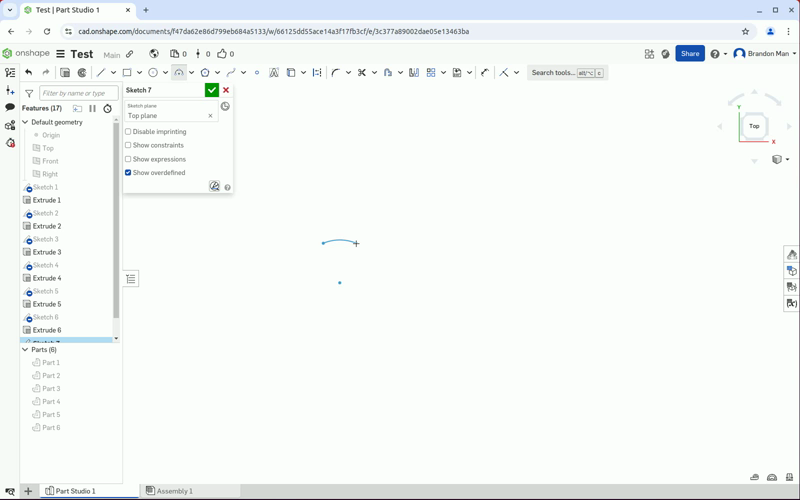
scroll(6)
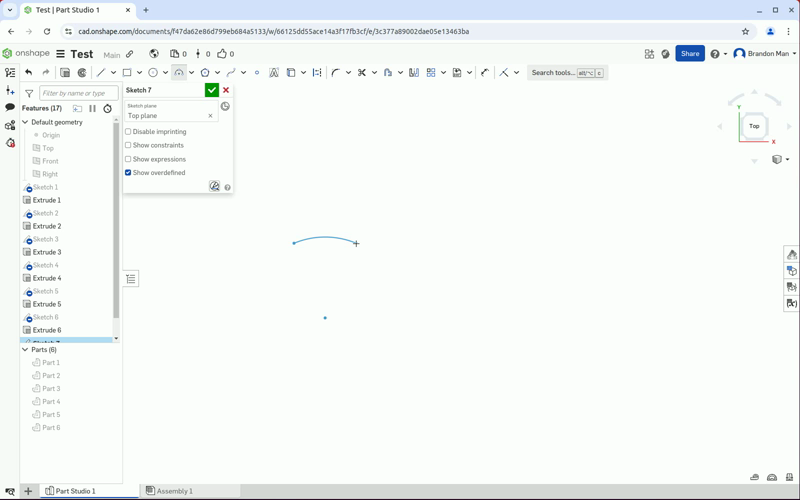
click(356, 243)
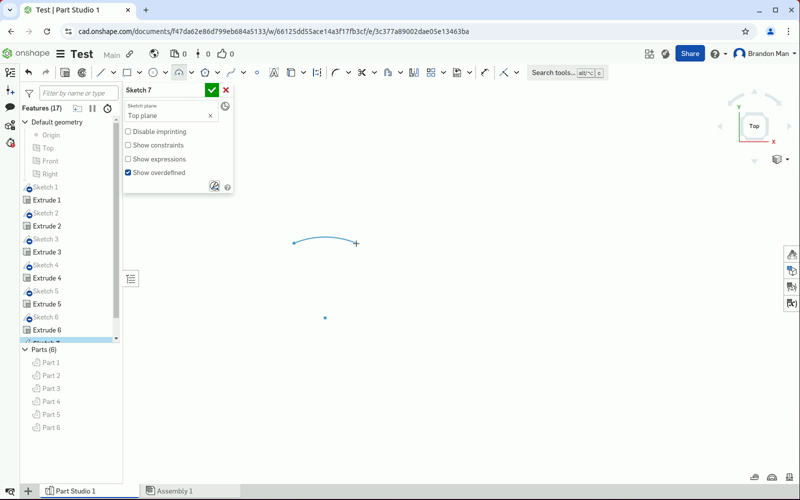
scroll(-6)
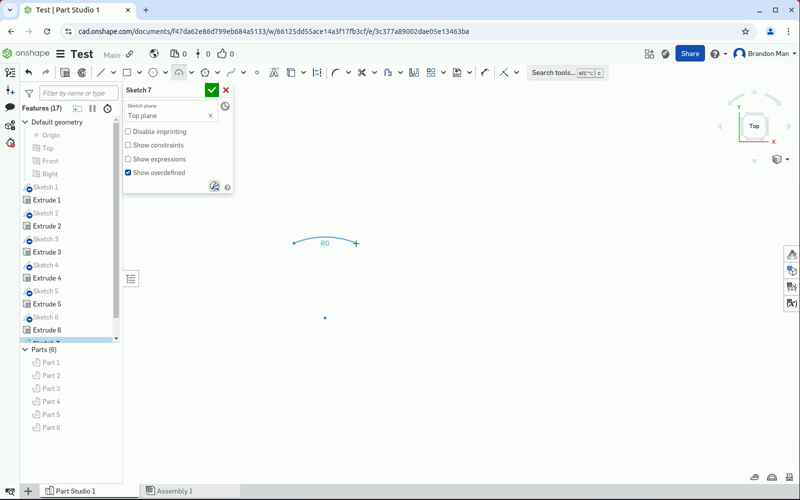
scroll(-6)
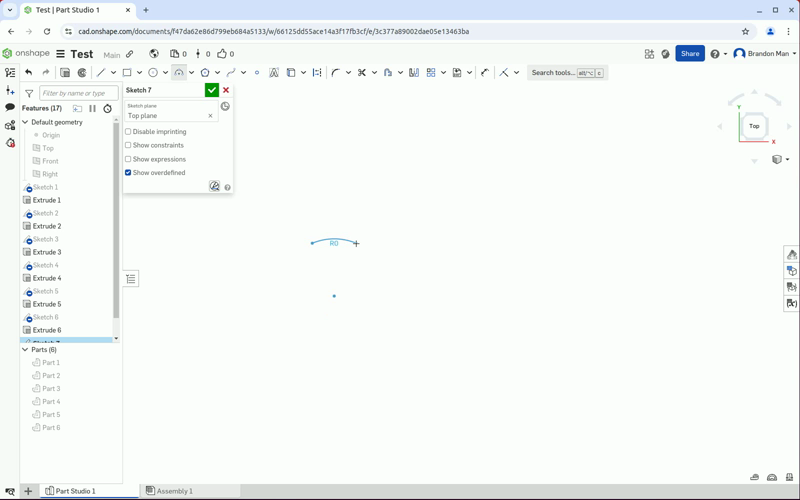
scroll(-6)
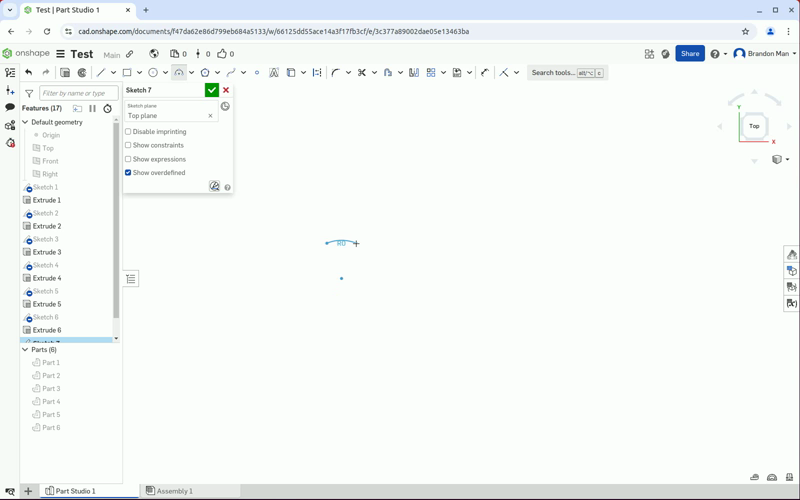
scroll(-6)
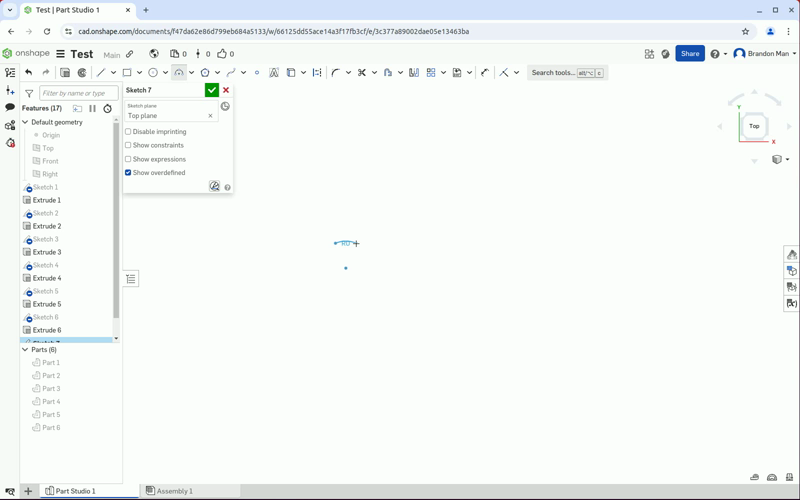
scroll(-6)
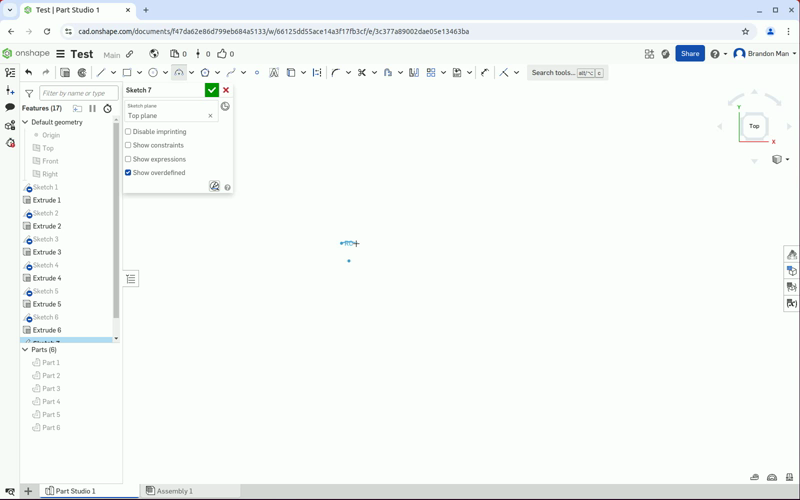
scroll(-6)
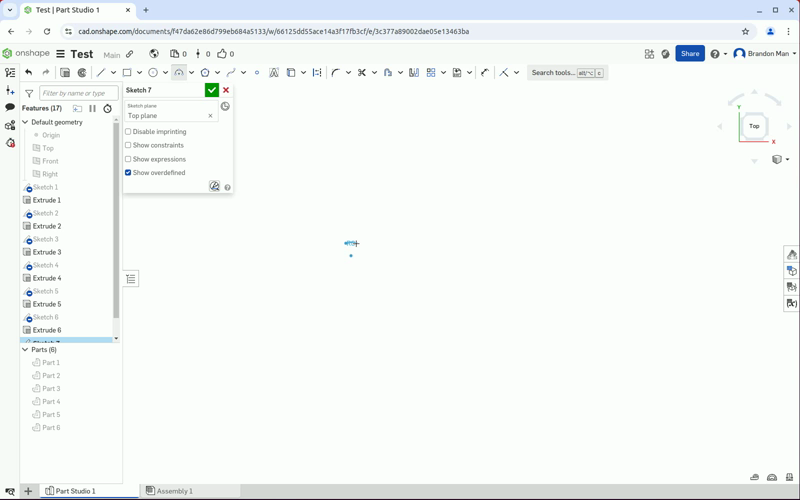
scroll(-6)
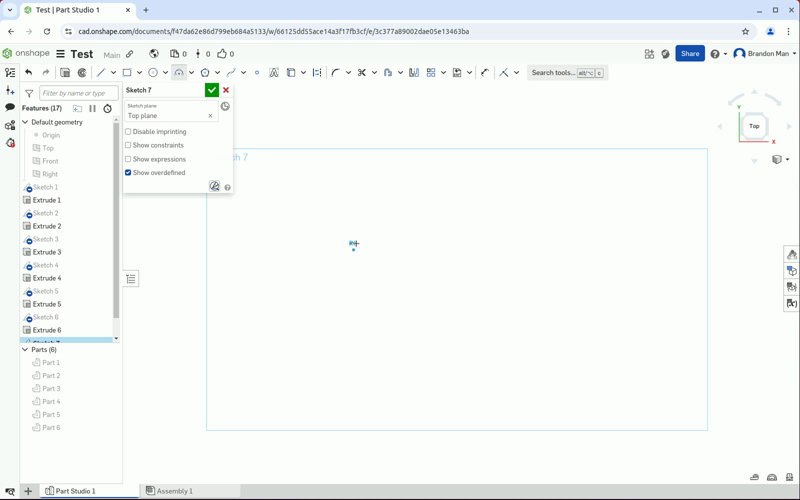
mouse_move(353, 252)
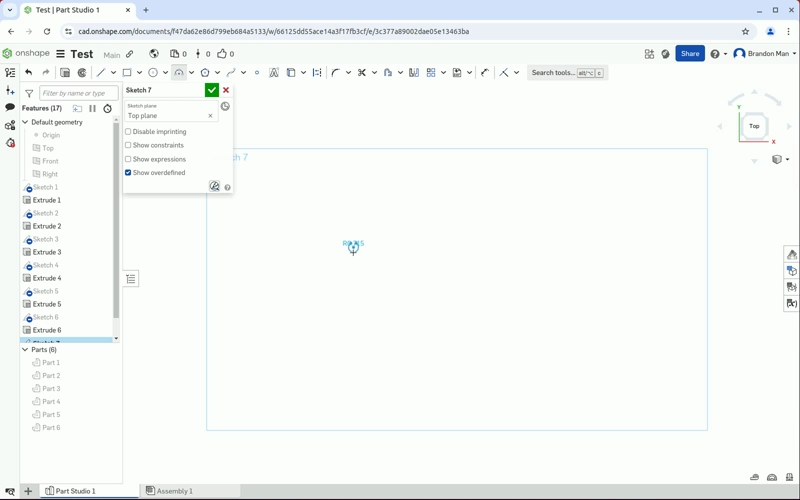
scroll(6)
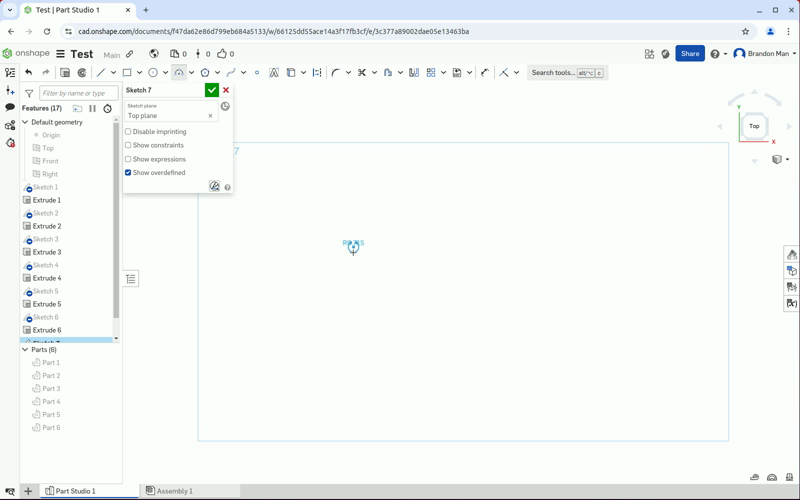
scroll(6)
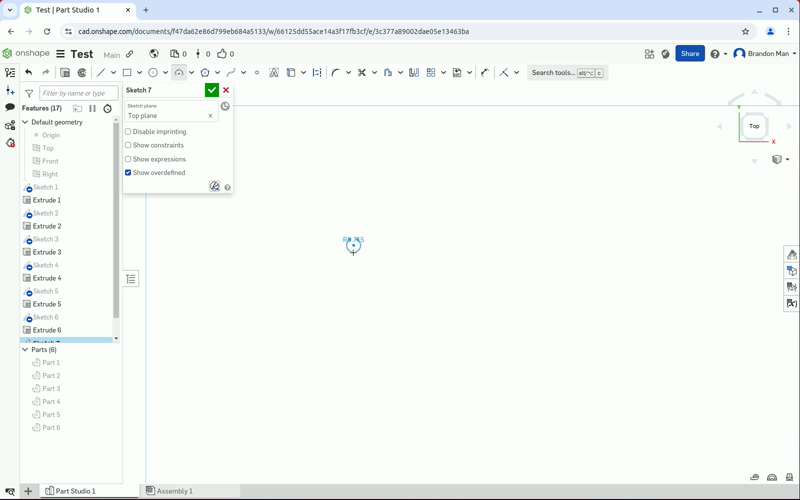
scroll(6)
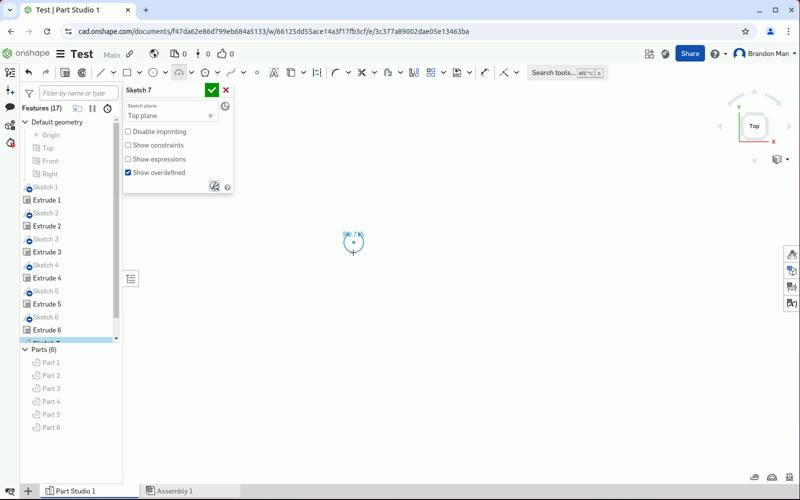
scroll(6)
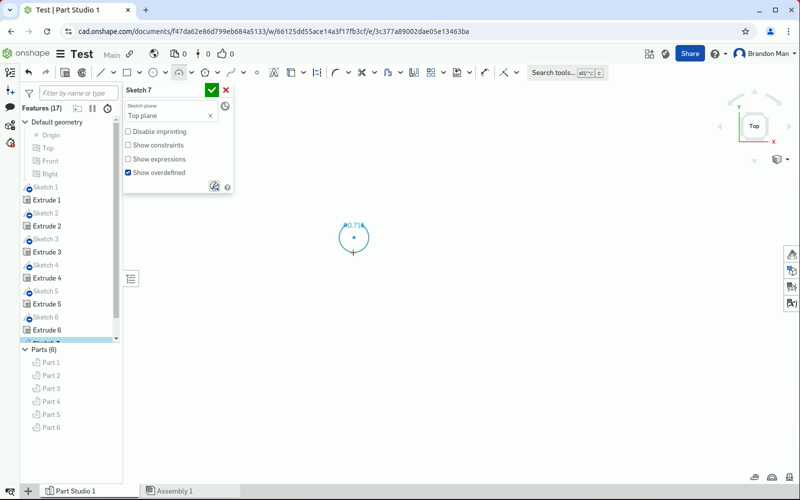
scroll(6)
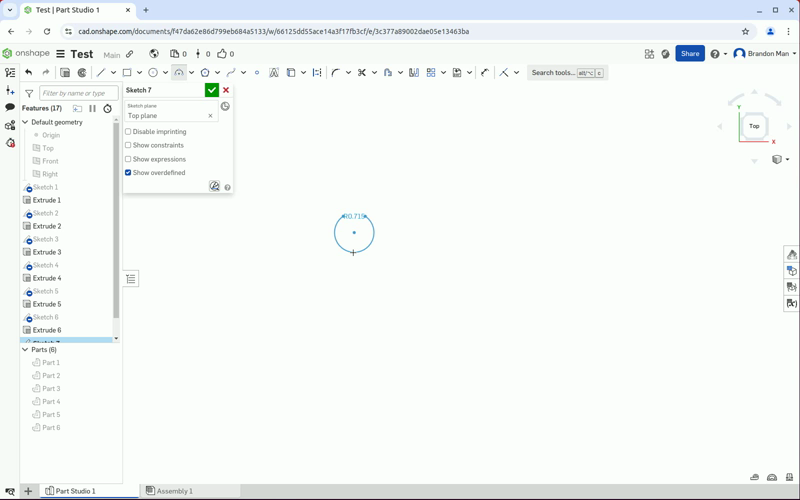
scroll(6)
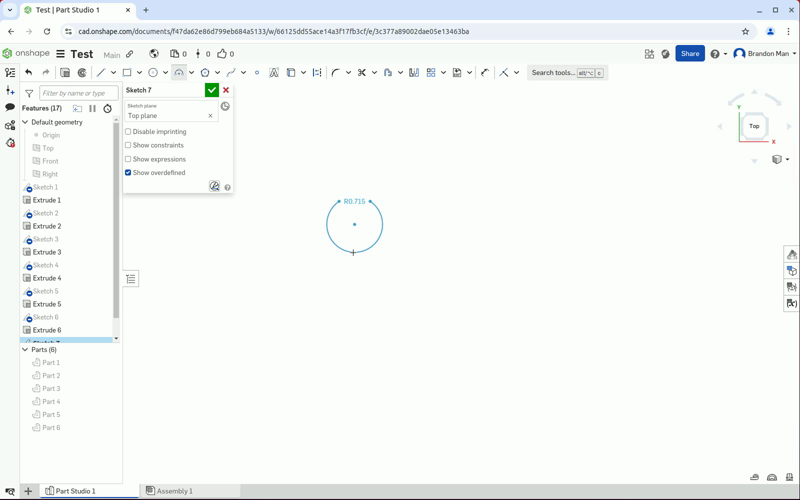
scroll(6)
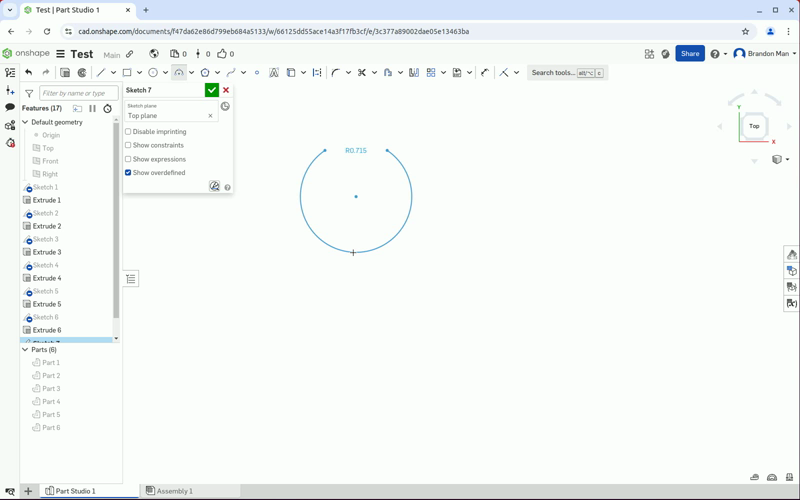
click(353, 252)
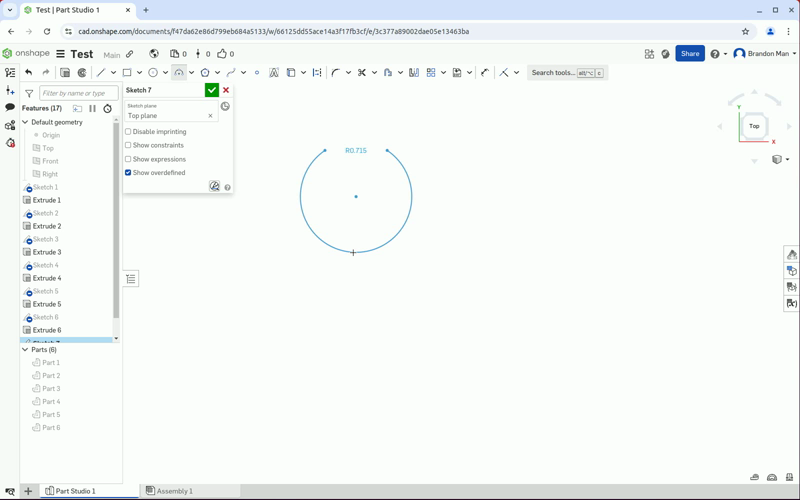
scroll(-6)
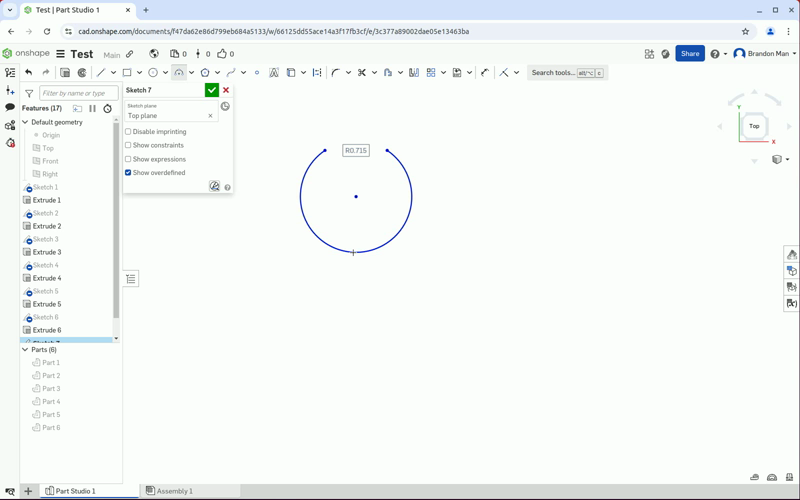
scroll(-6)
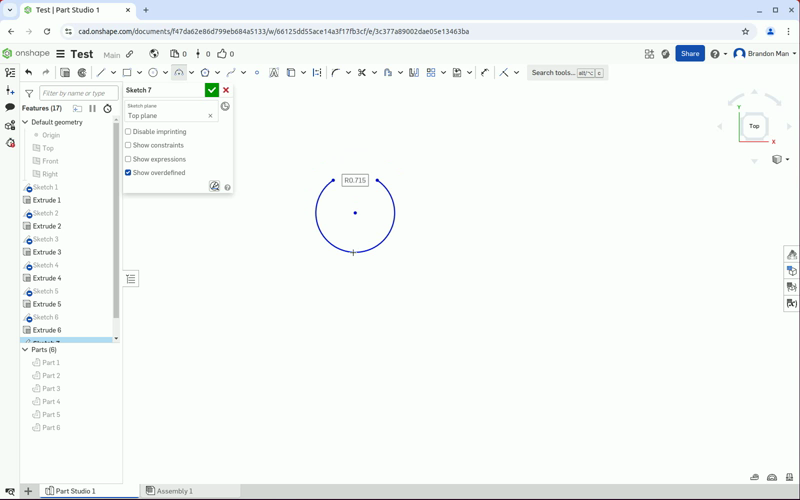
scroll(-6)
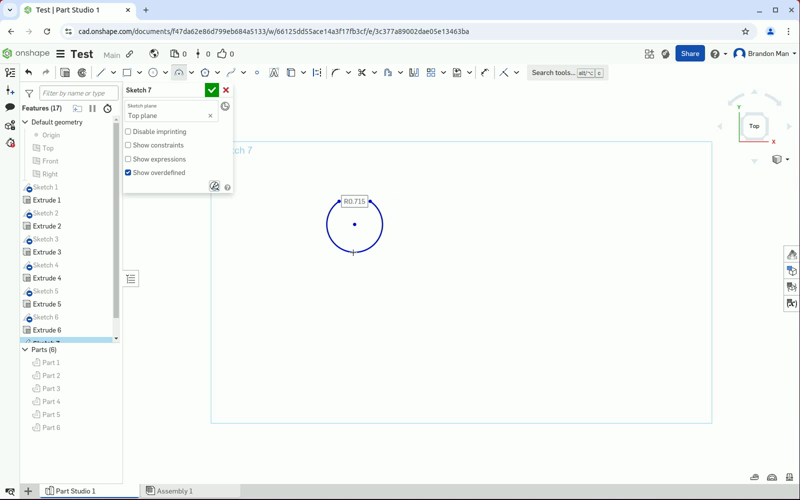
scroll(-6)
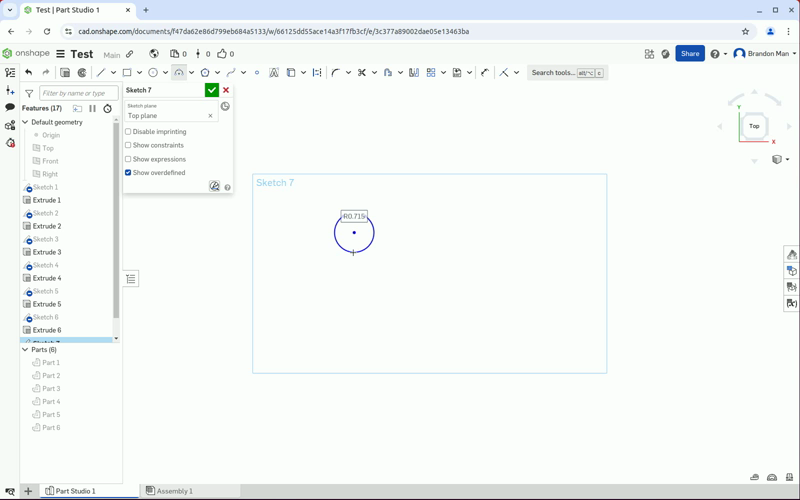
scroll(-6)
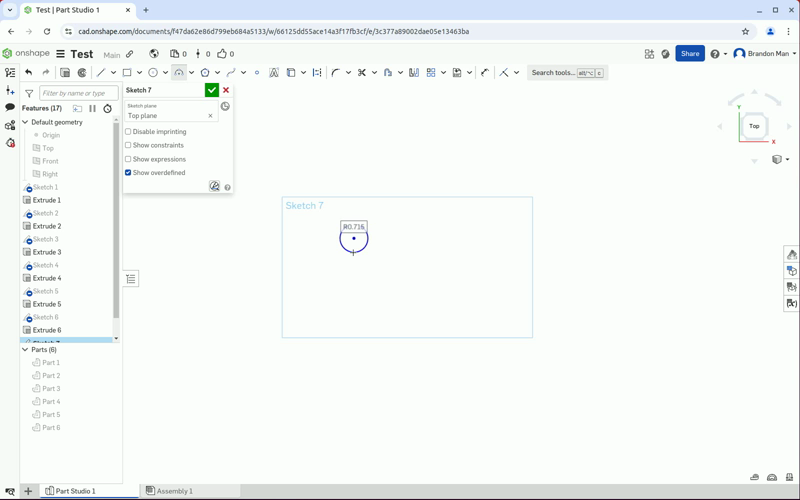
scroll(-6)
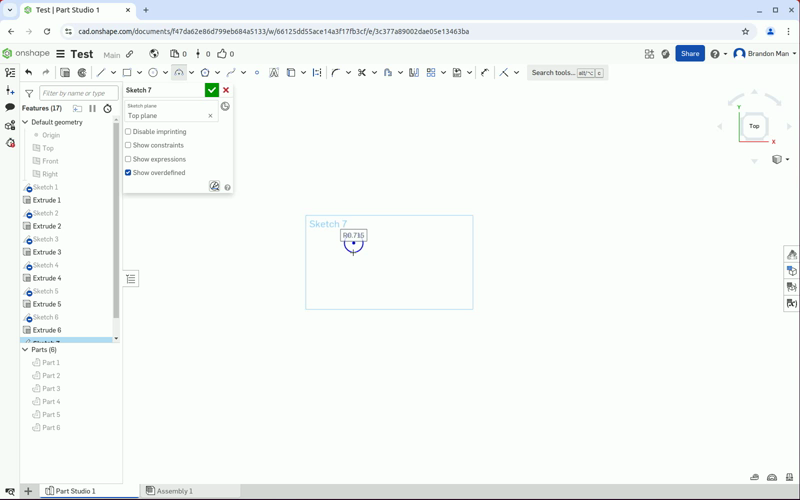
scroll(-6)
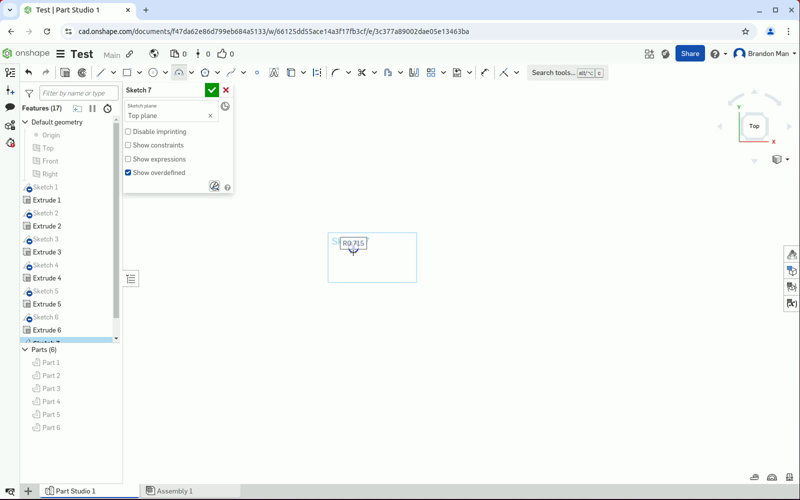
key_up(shift)
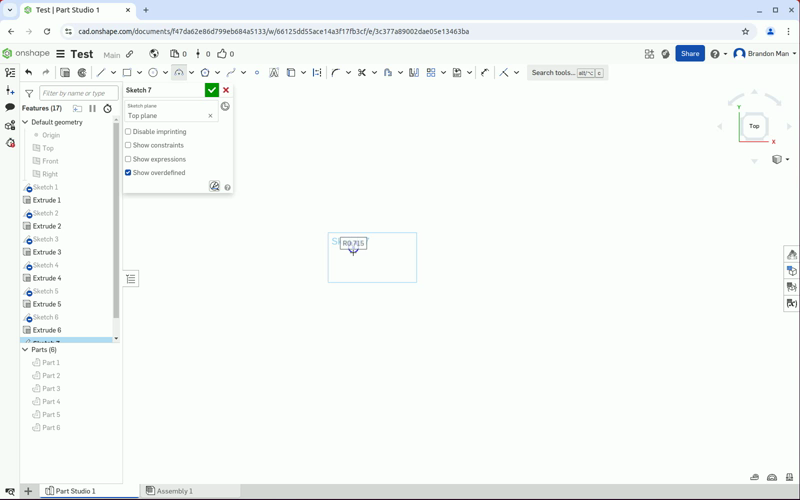
key(esc)
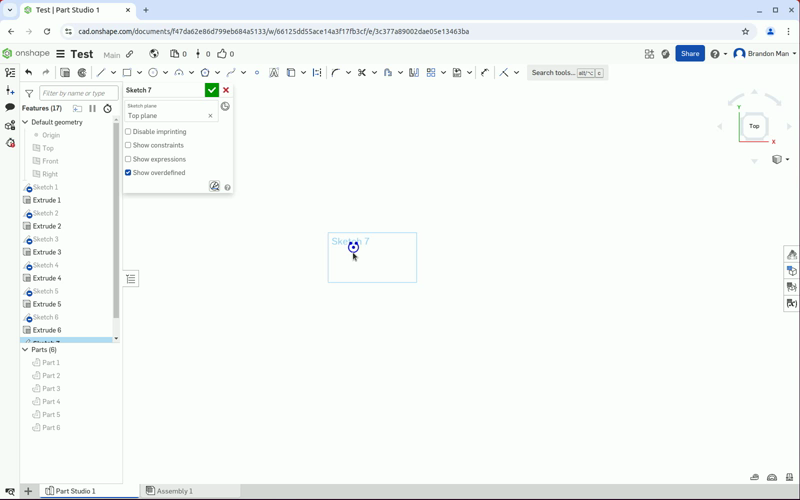
key(l)
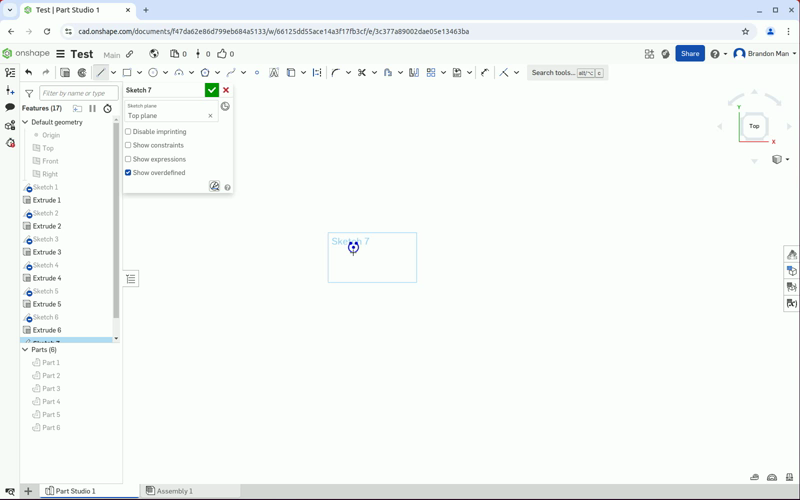
mouse_move(356, 243)
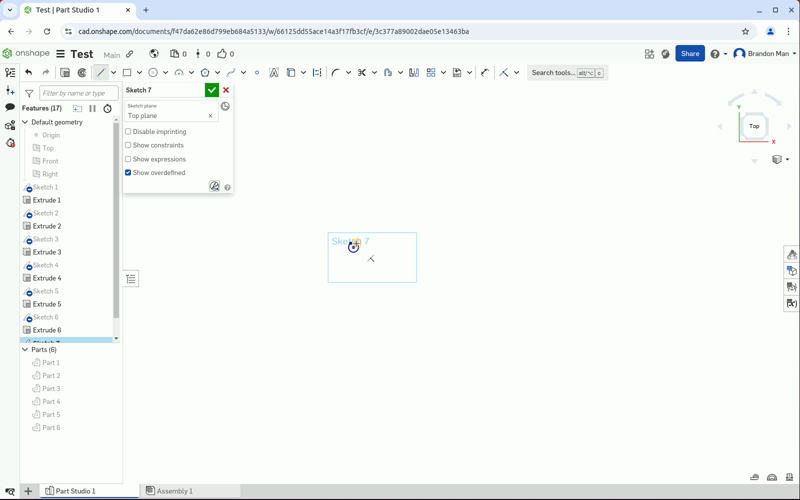
click(356, 243)
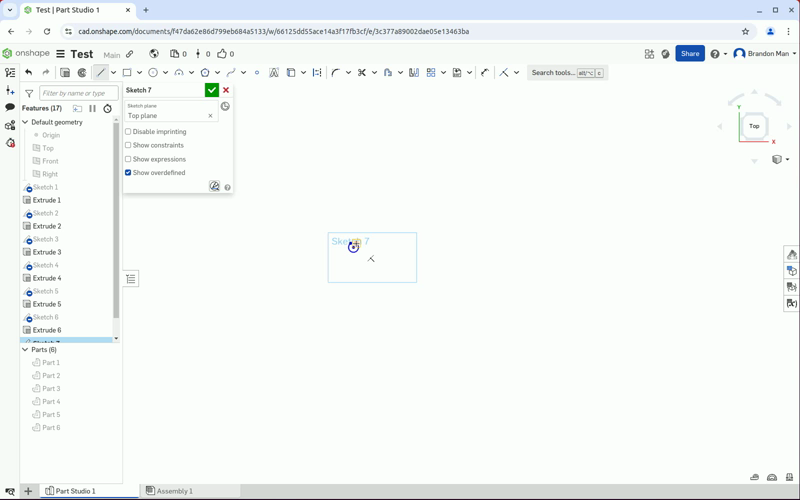
mouse_move(386, 243)
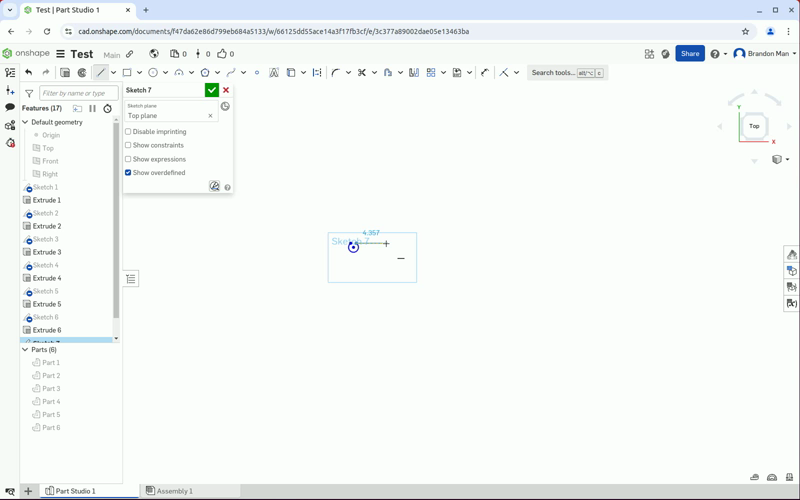
key_down(shift)
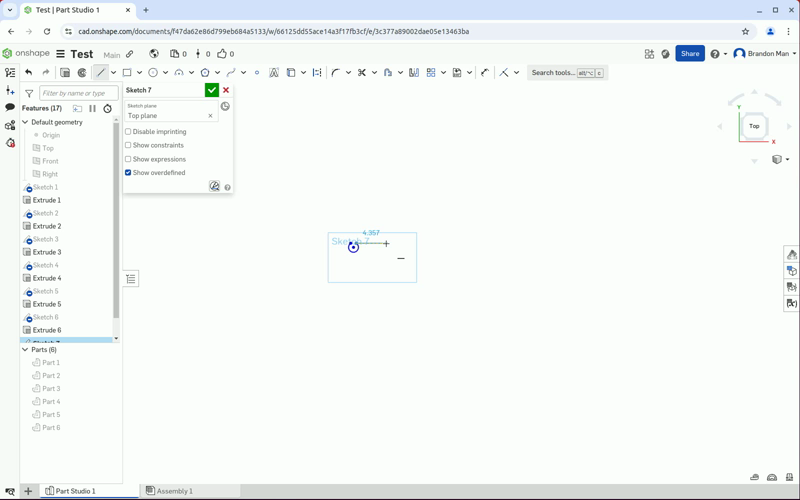
mouse_move(350, 243)
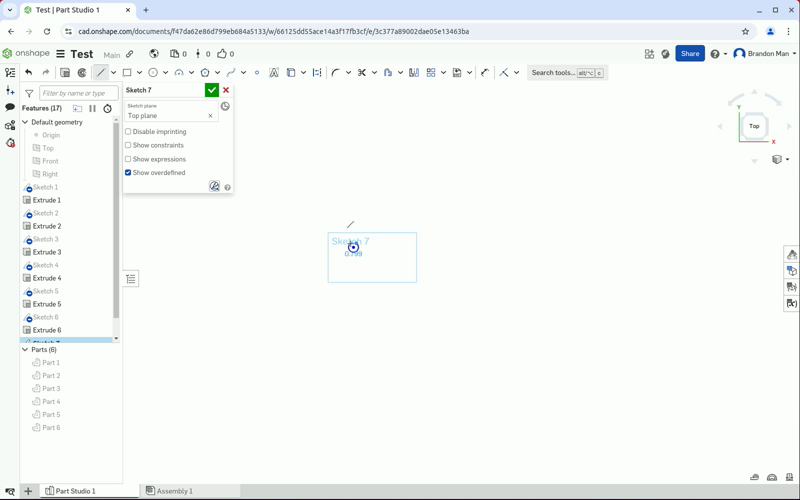
scroll(6)
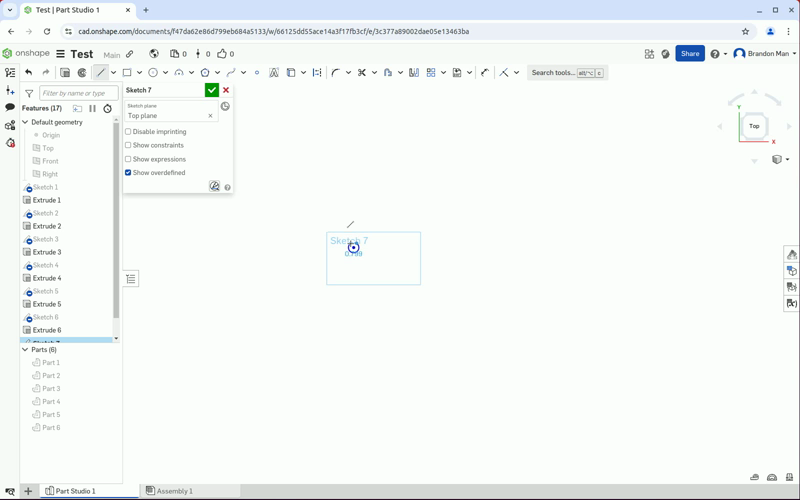
scroll(6)
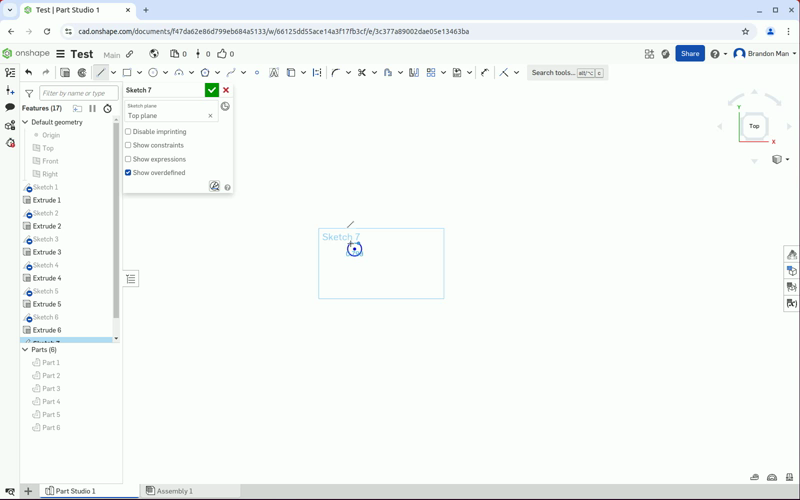
scroll(6)
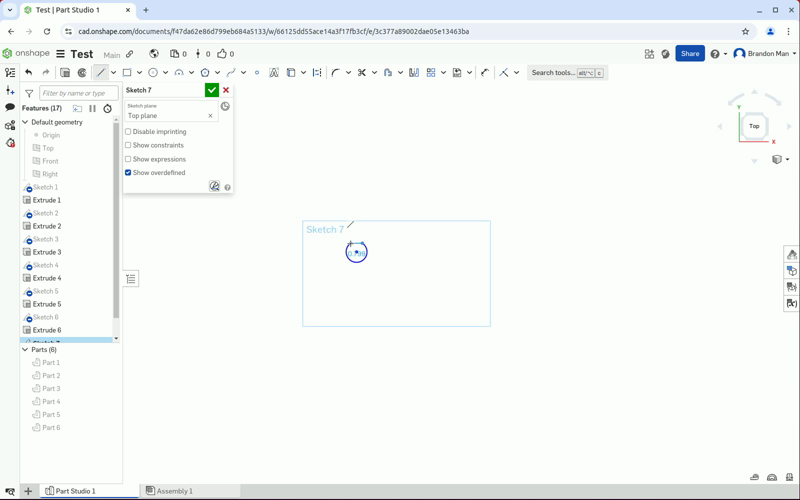
scroll(6)
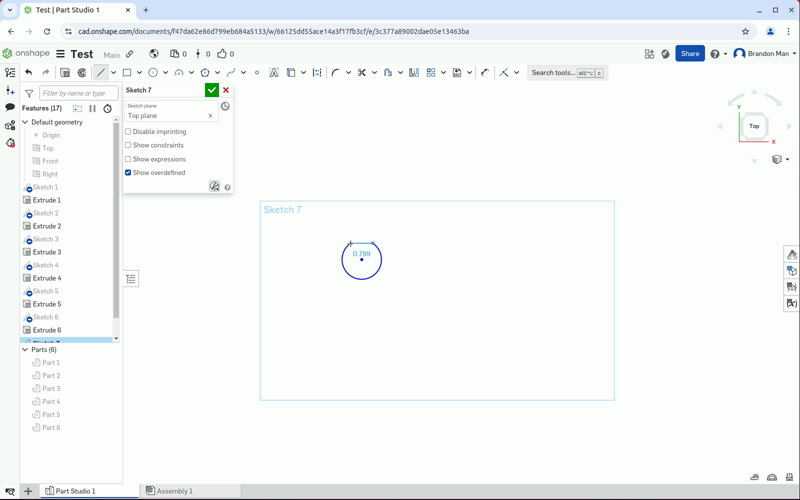
scroll(6)
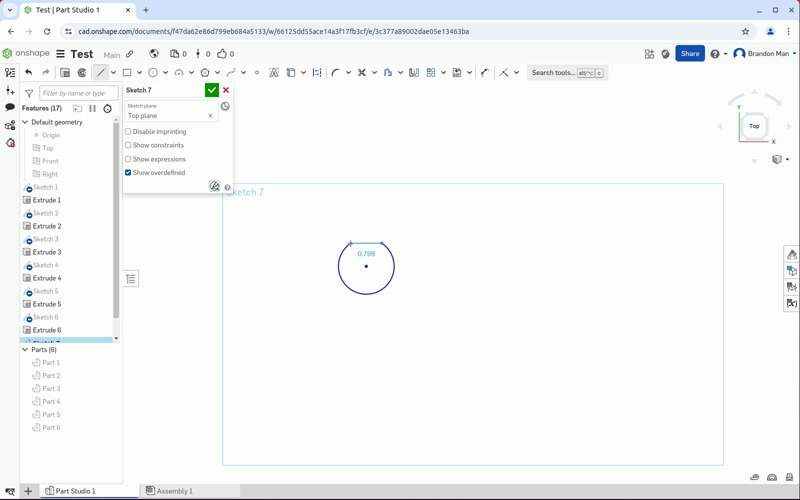
scroll(6)
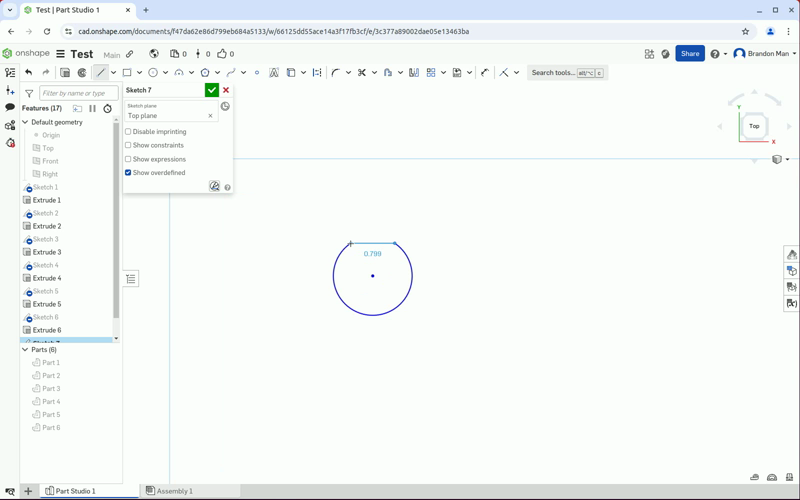
scroll(6)
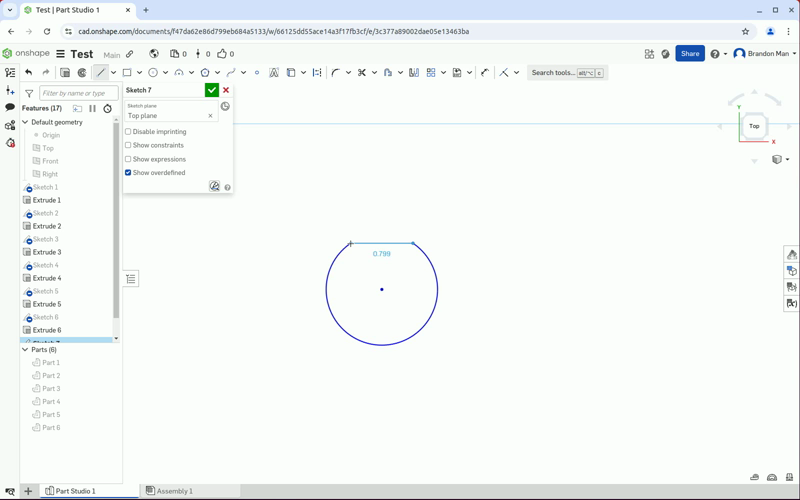
key_up(shift)
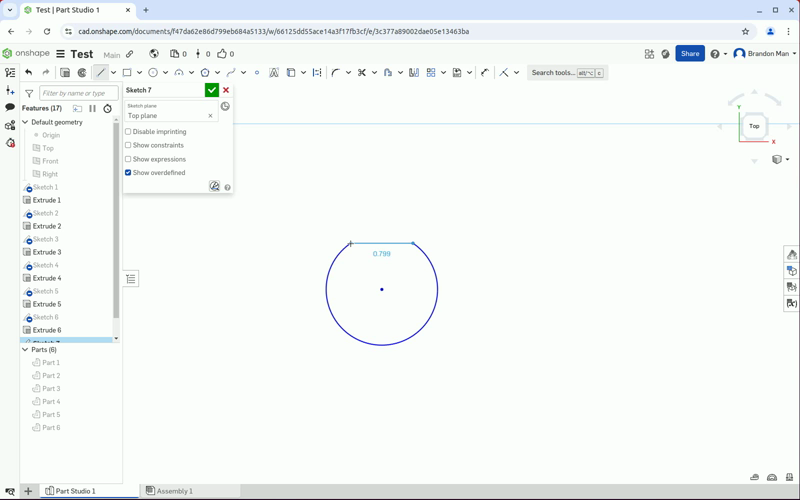
click(350, 243)
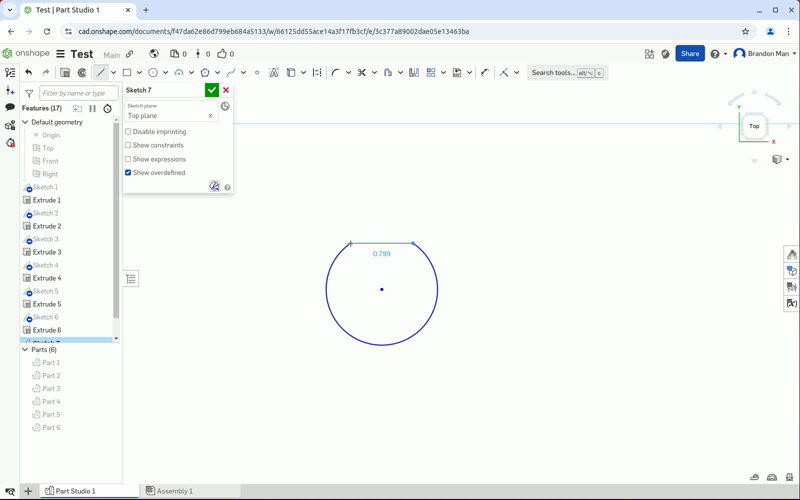
scroll(-6)
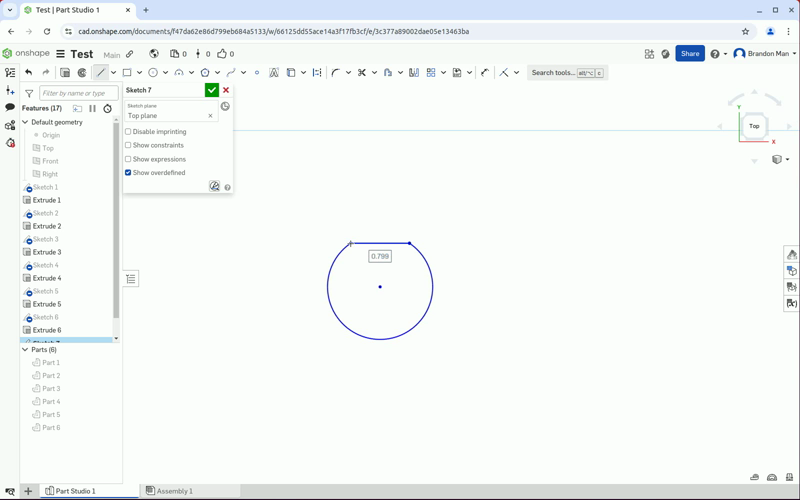
scroll(-6)
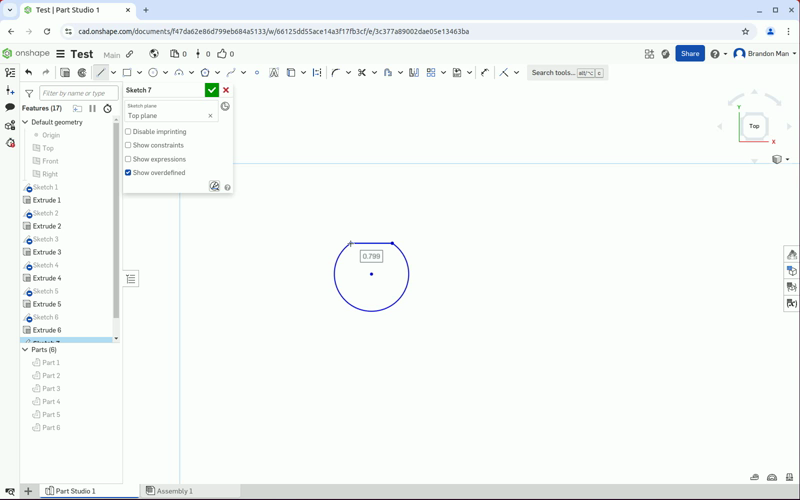
scroll(-6)
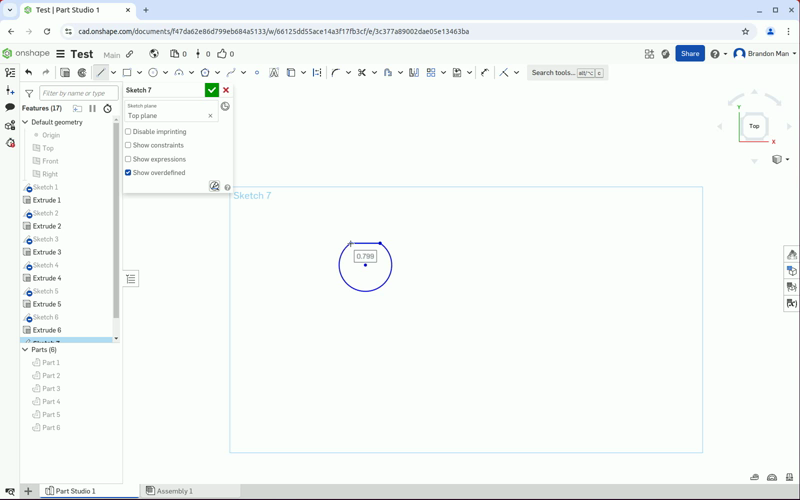
scroll(-6)
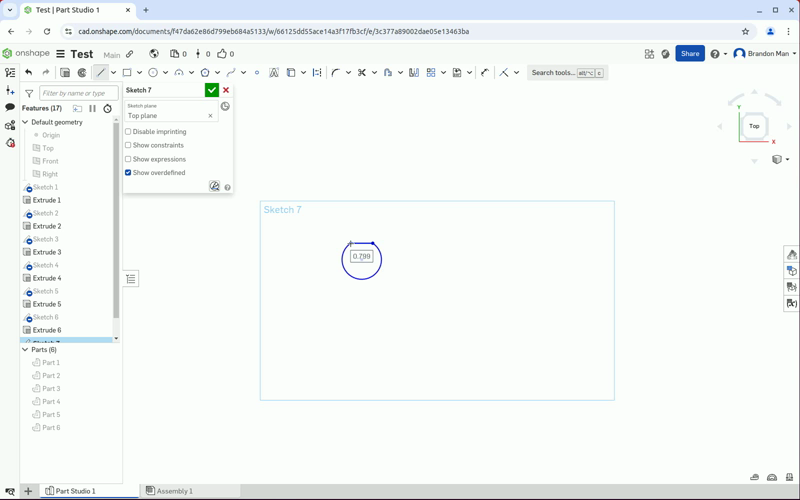
scroll(-6)
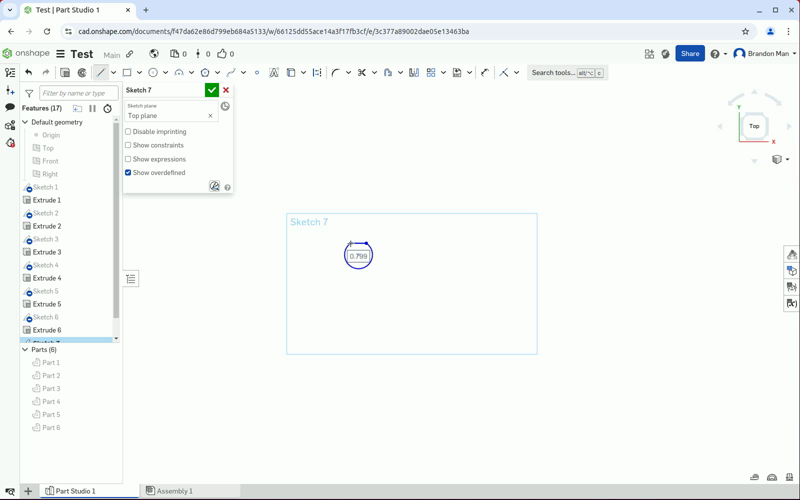
scroll(-6)
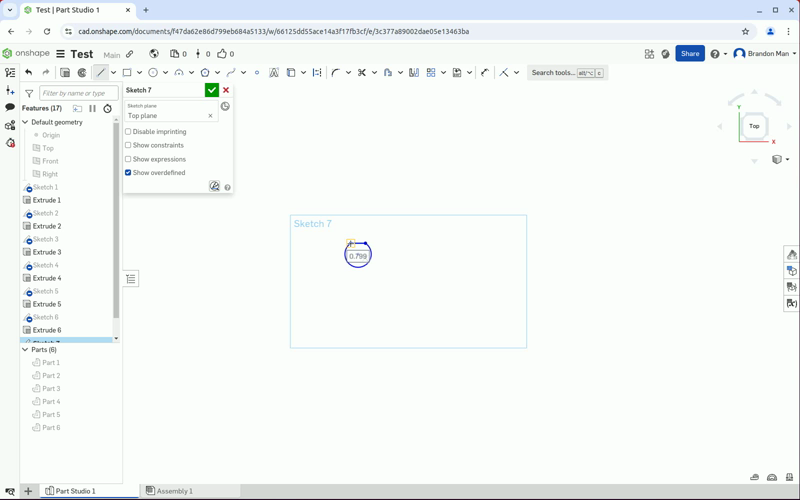
scroll(-6)
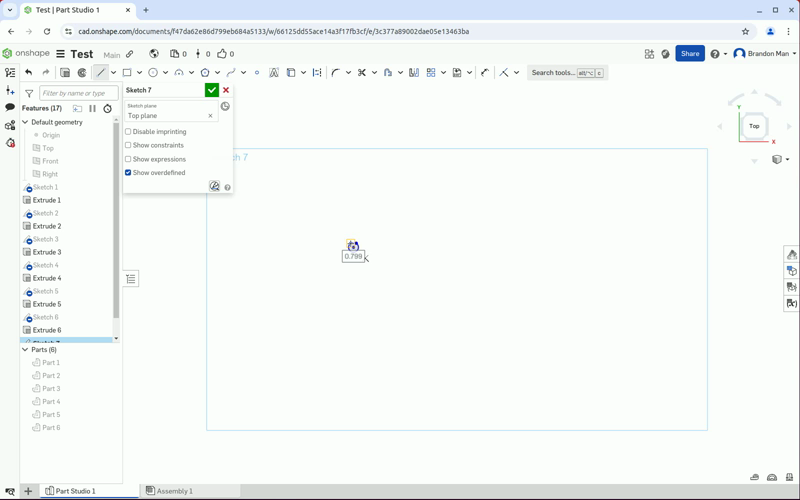
key(esc)
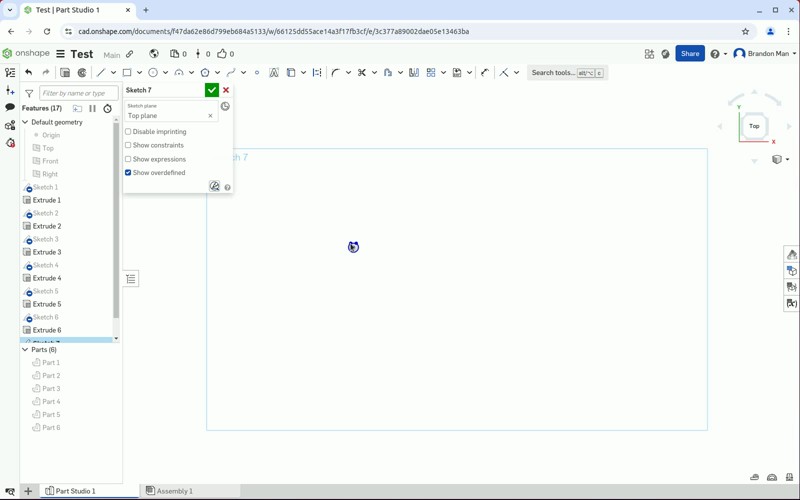
key(c)
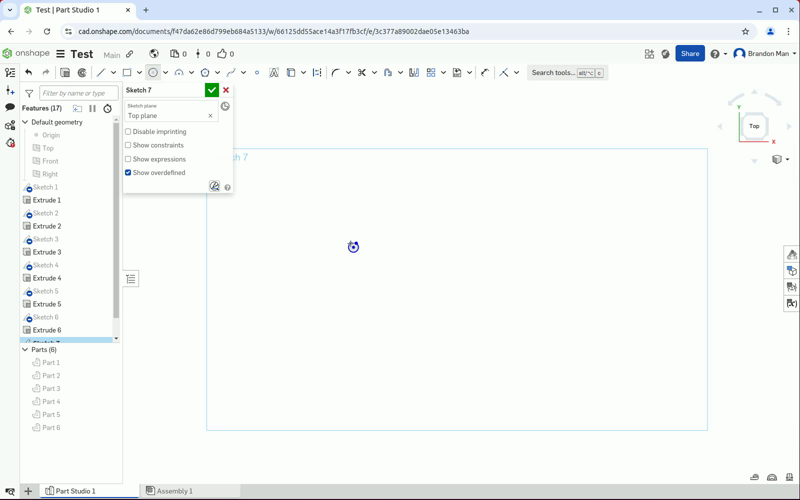
key_down(shift)
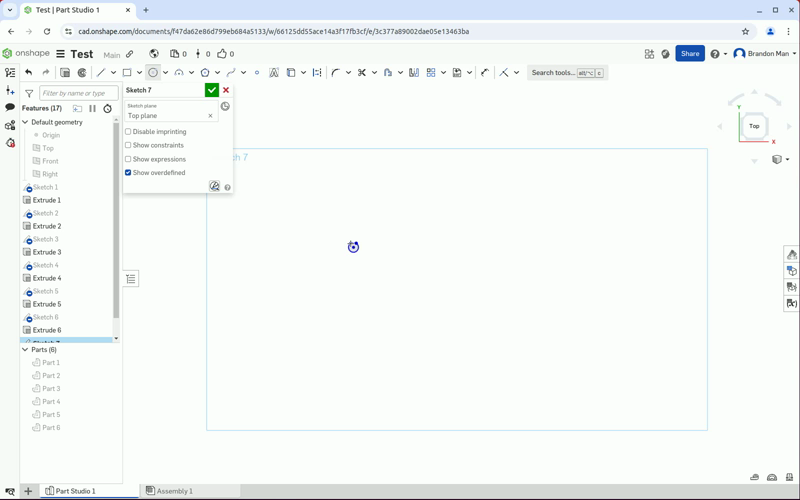
mouse_move(353, 247)
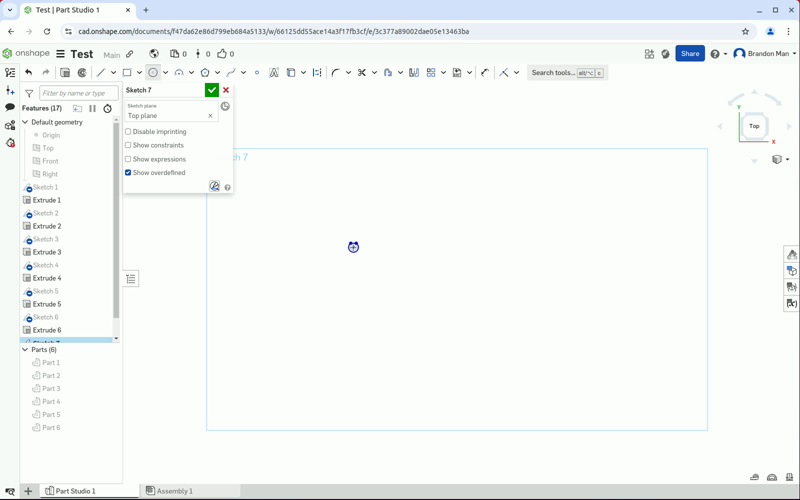
click(353, 247)
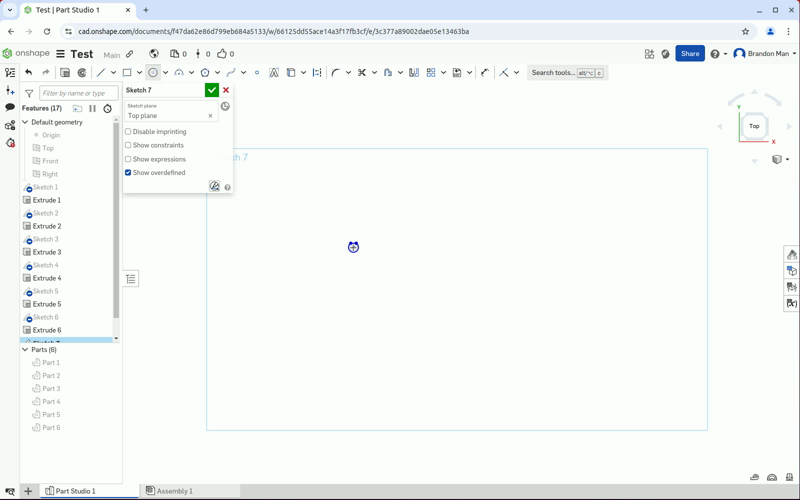
key_up(shift)
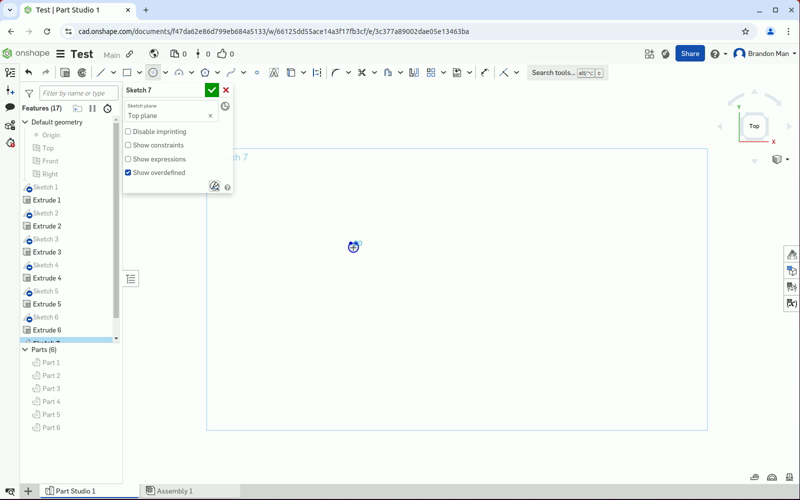
mouse_move(355, 247)
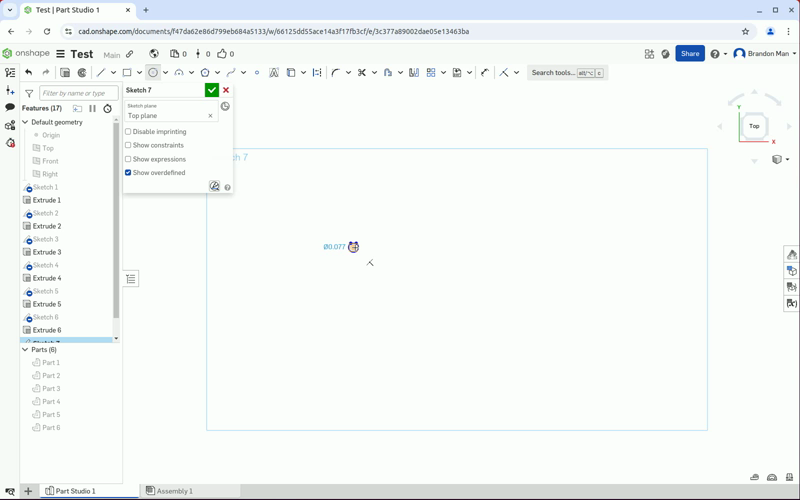
scroll(6)
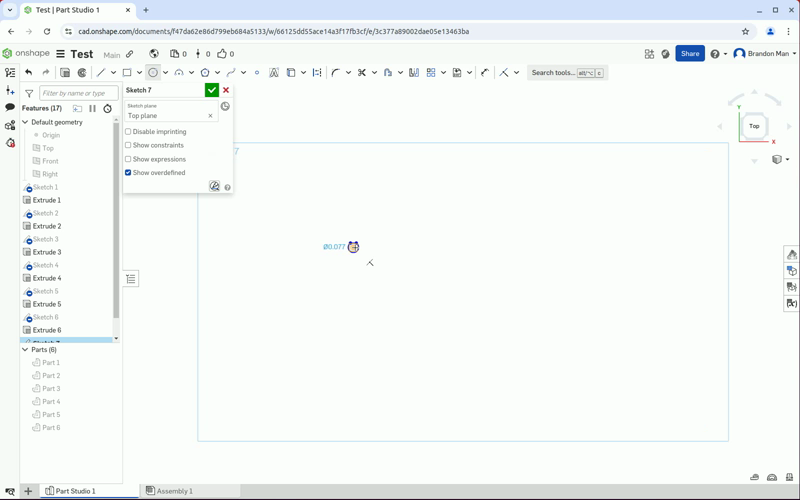
scroll(6)
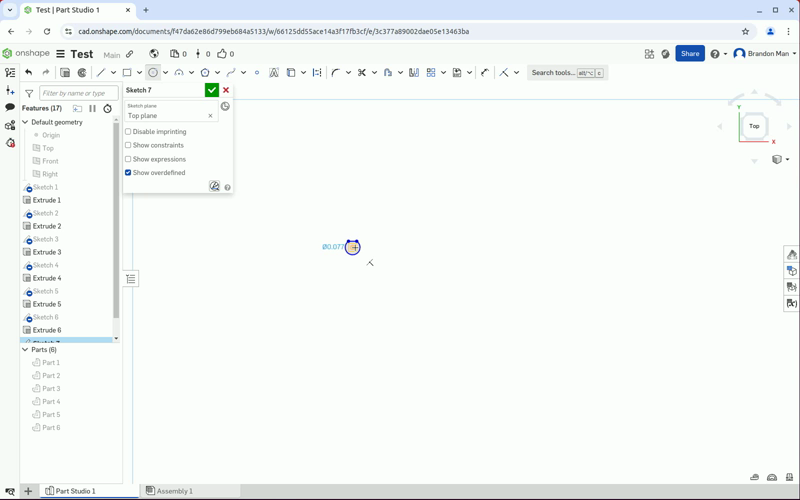
scroll(6)
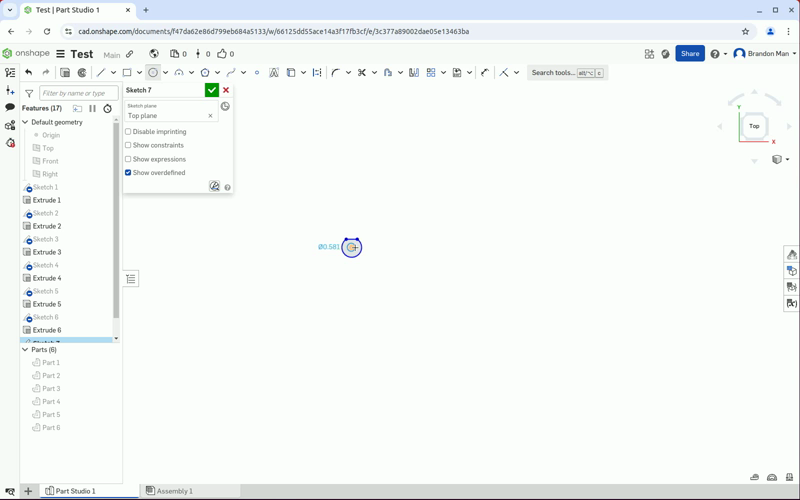
scroll(6)
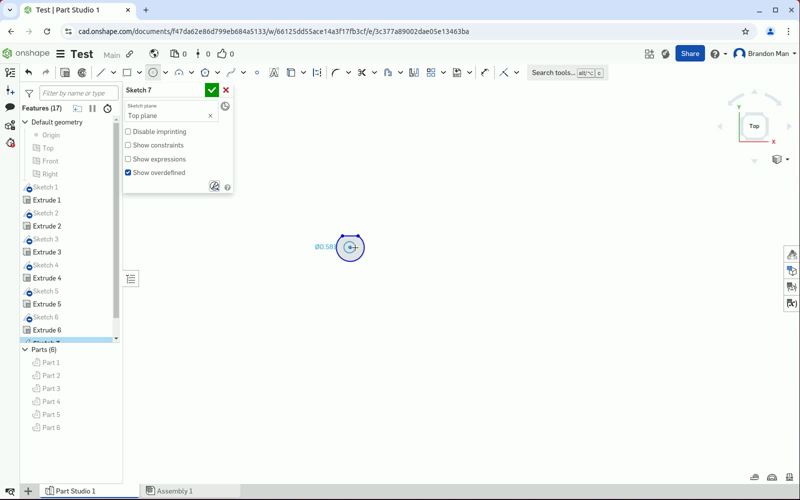
scroll(6)
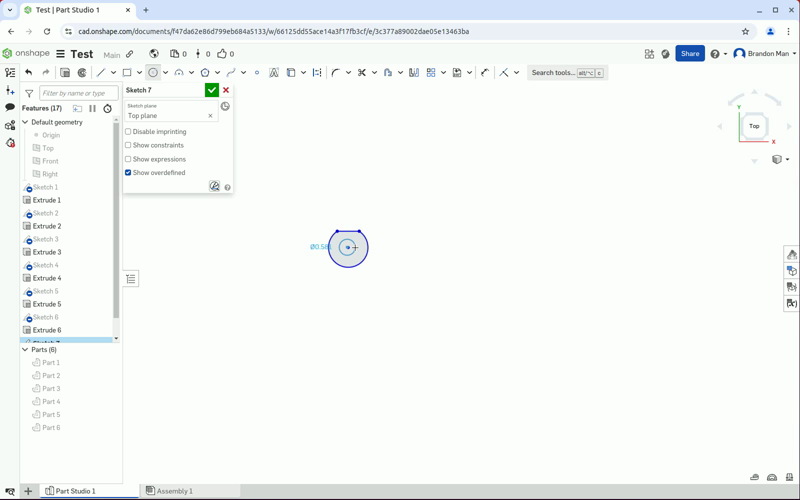
scroll(6)
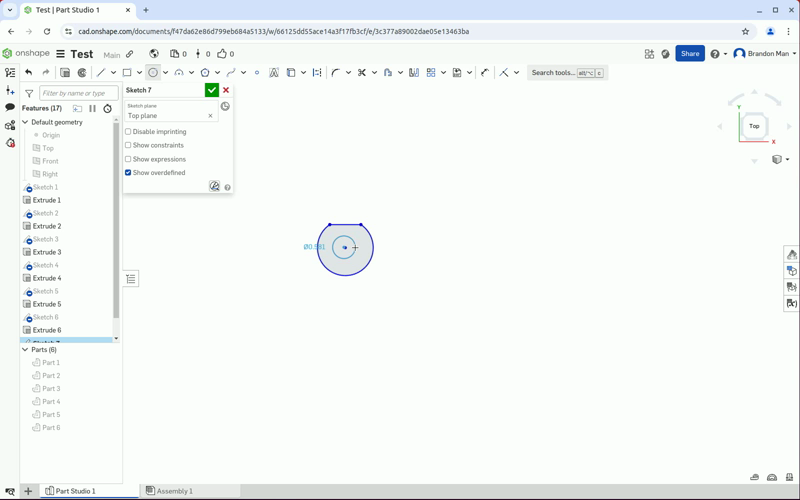
scroll(6)
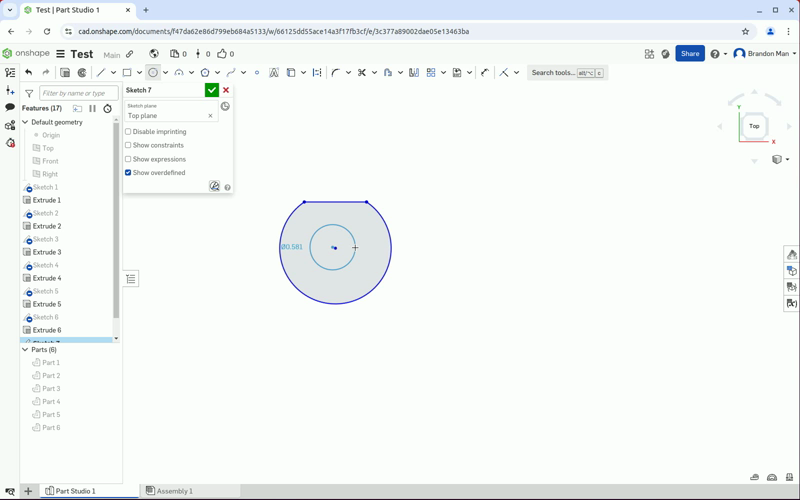
click(355, 247)
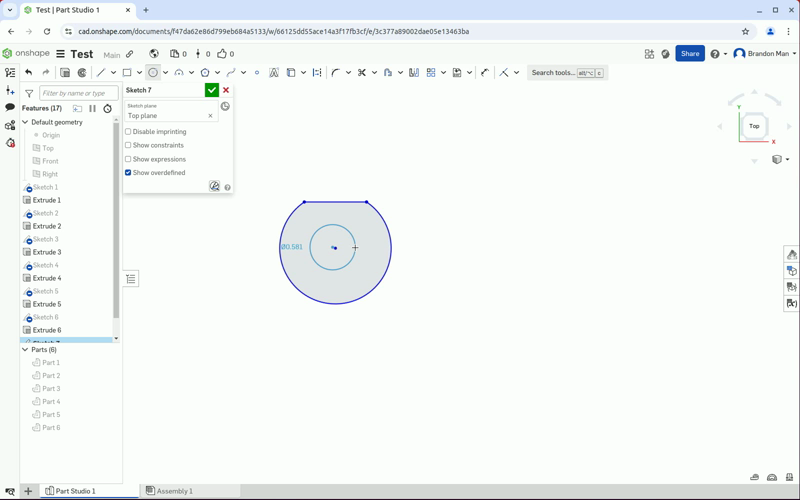
scroll(-6)
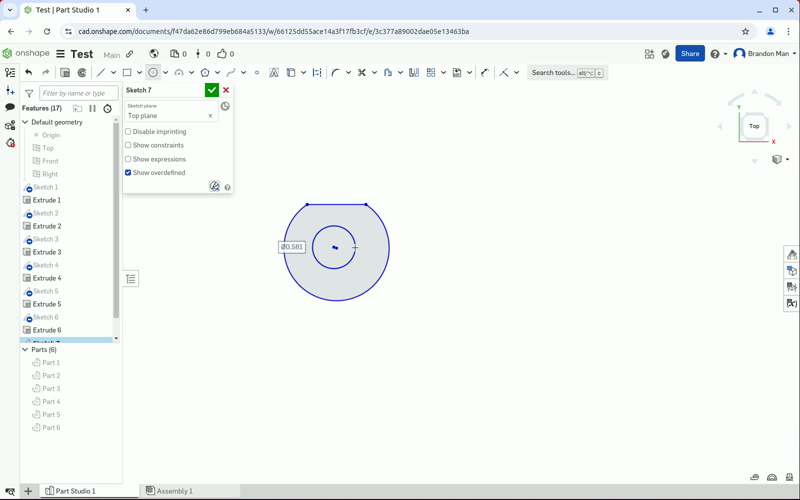
scroll(-6)
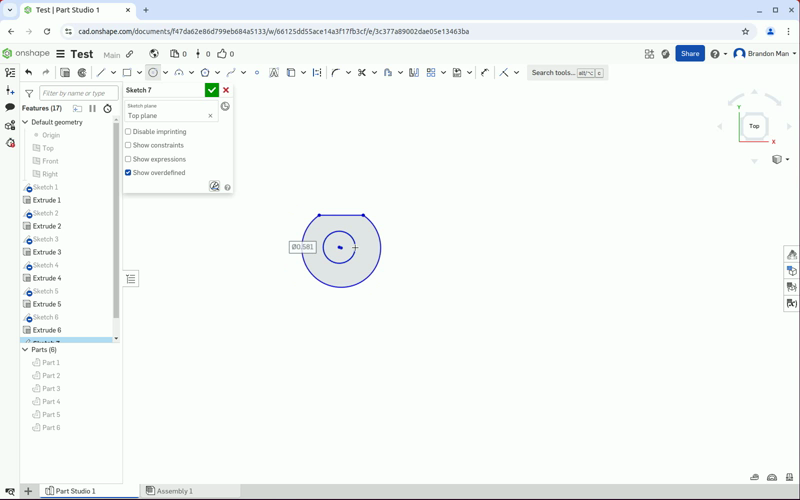
scroll(-6)
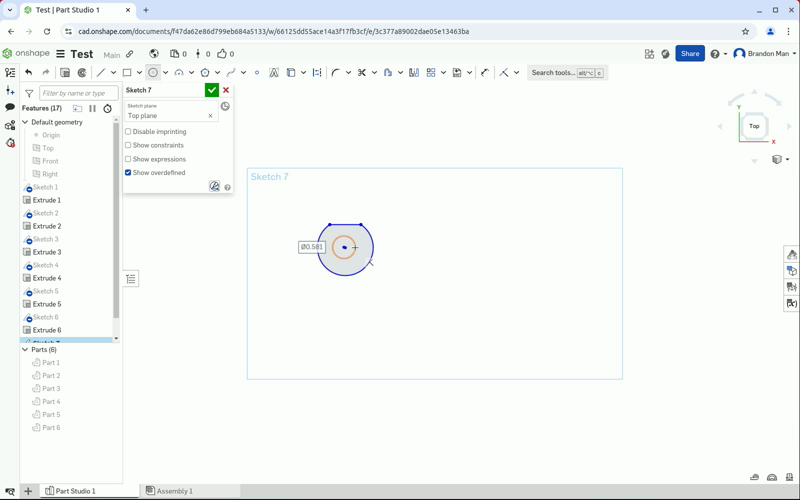
scroll(-6)
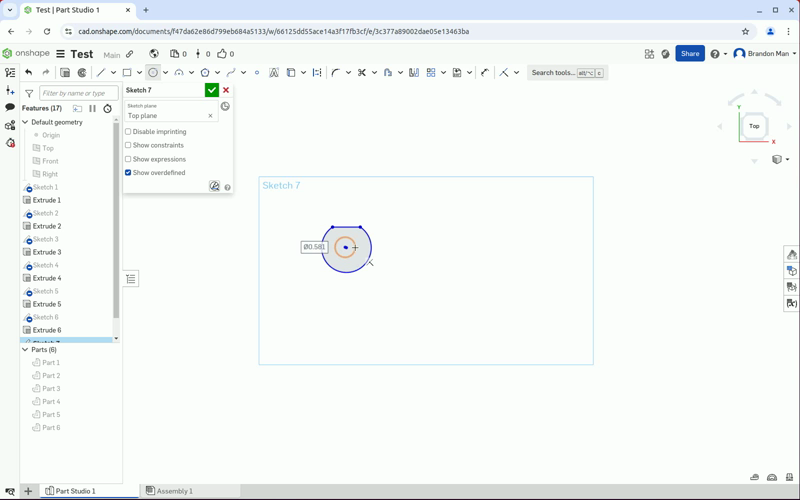
scroll(-6)
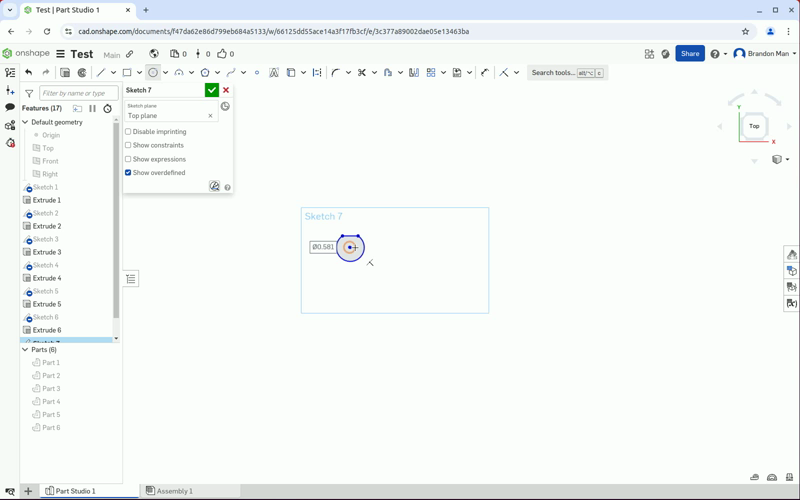
scroll(-6)
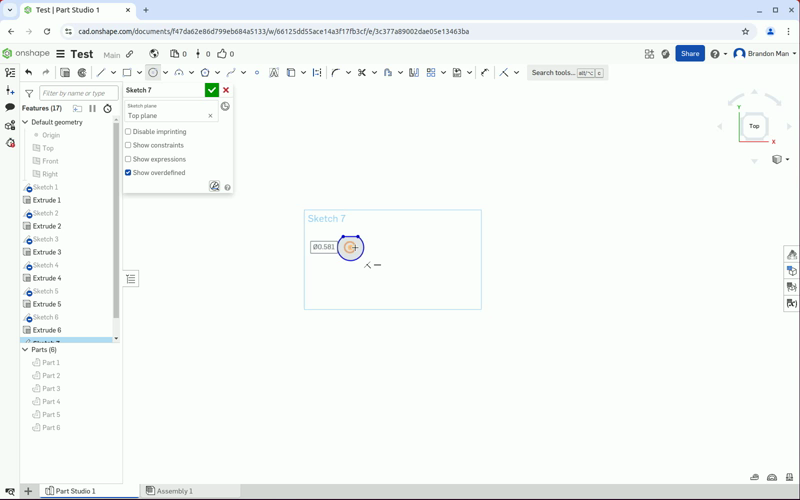
scroll(-6)
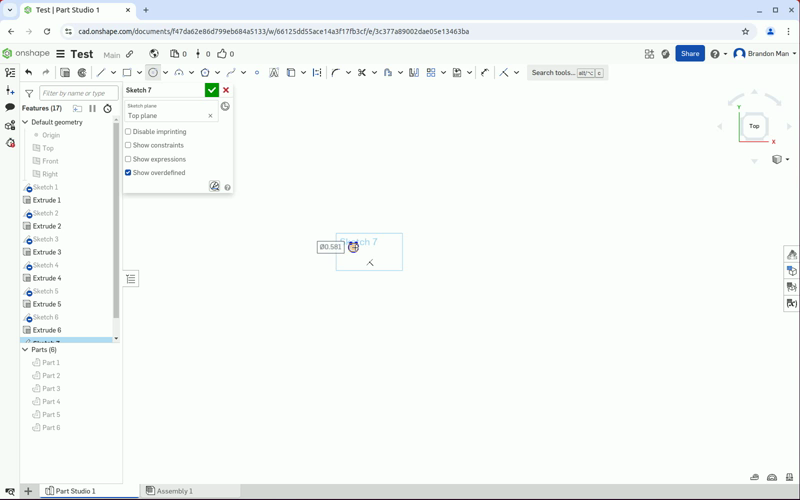
key(esc)
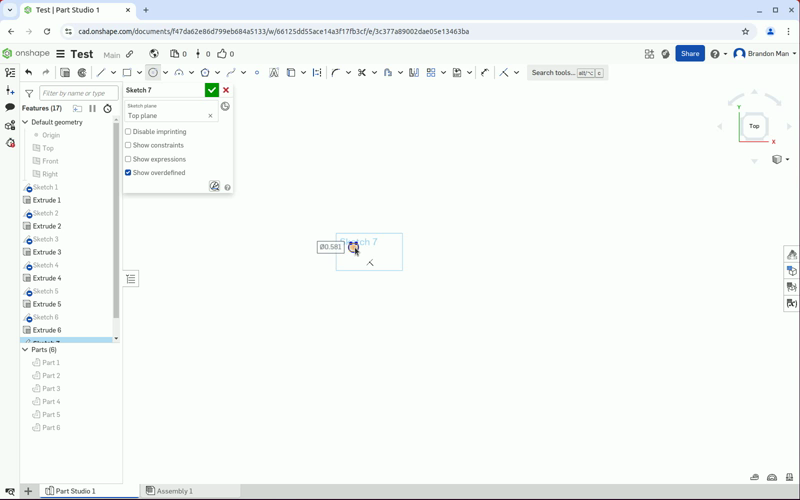
mouse_move(349, 245)
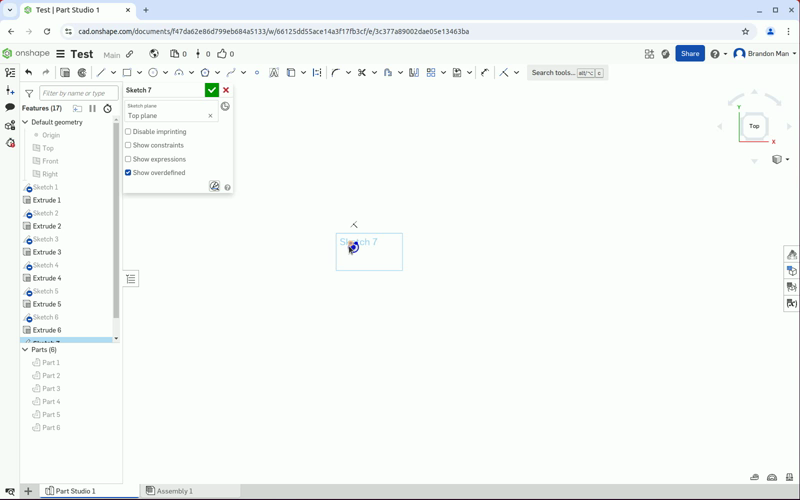
scroll(6)
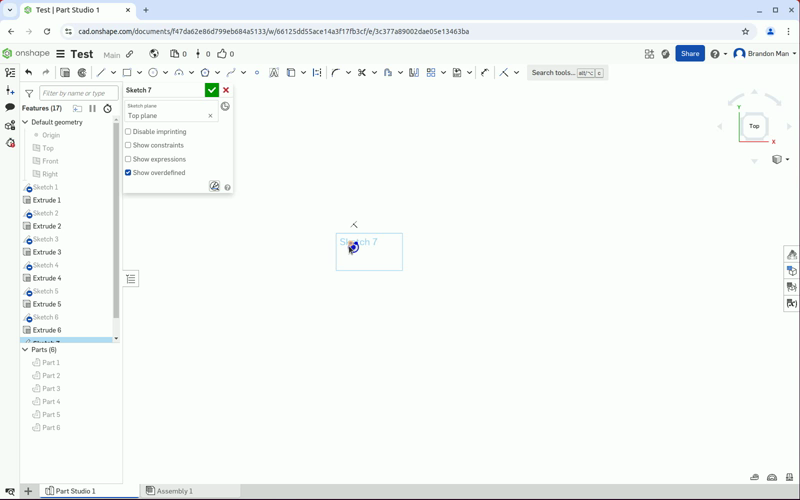
scroll(6)
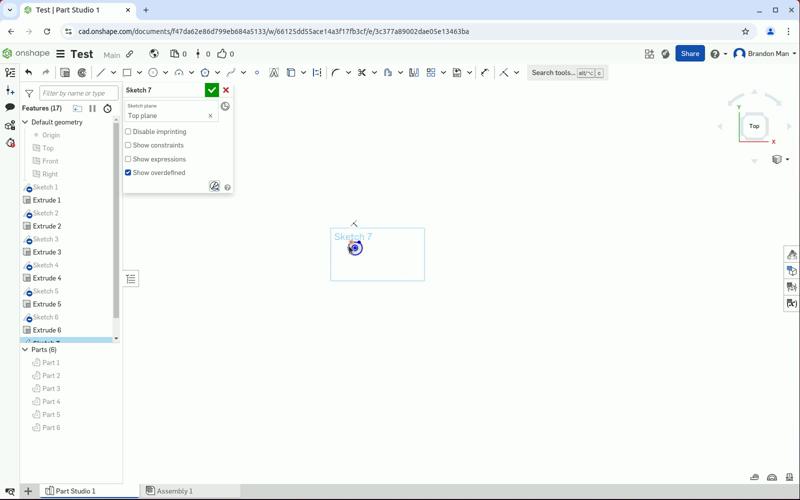
scroll(6)
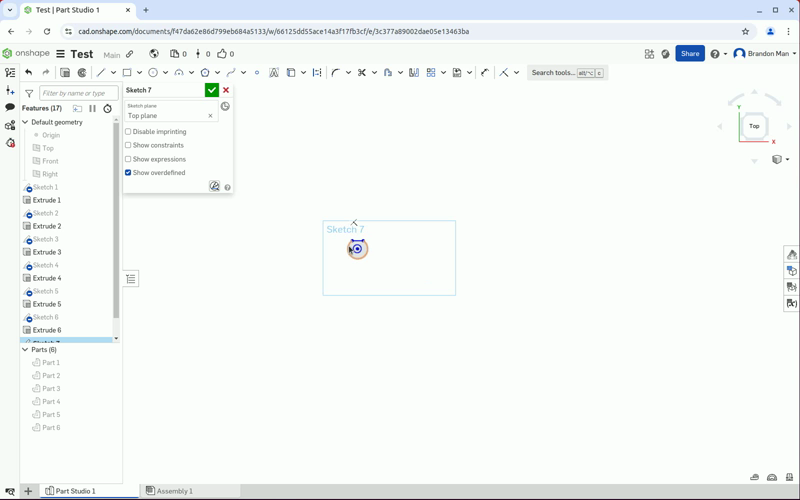
scroll(6)
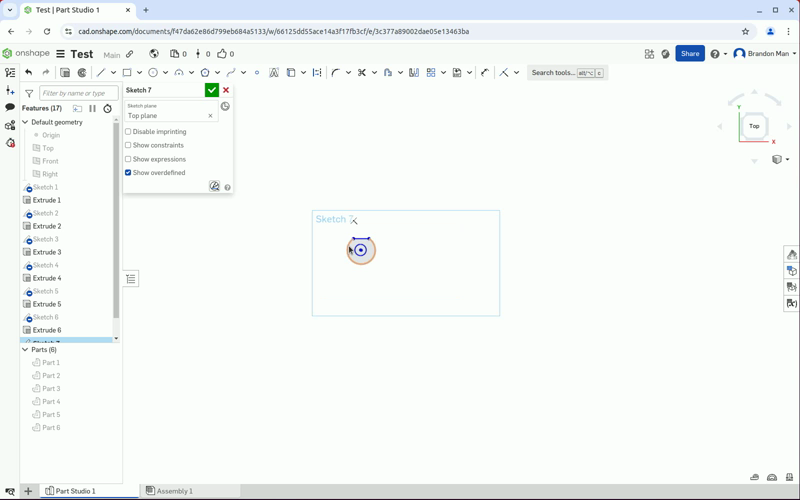
scroll(6)
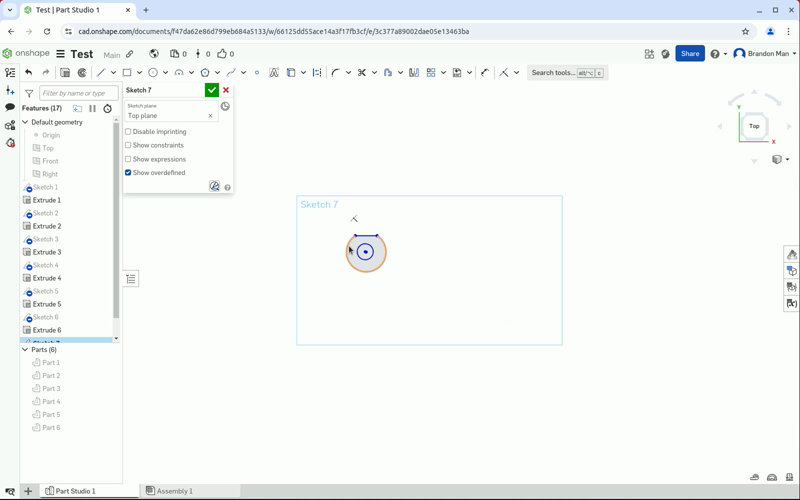
scroll(6)
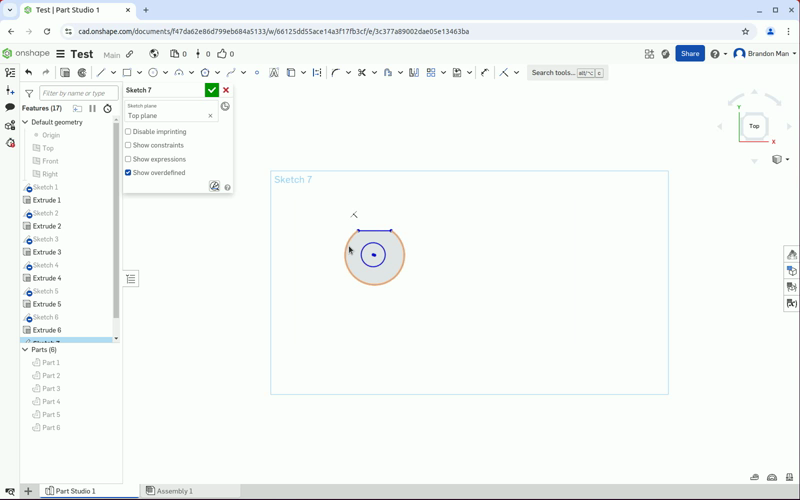
scroll(6)
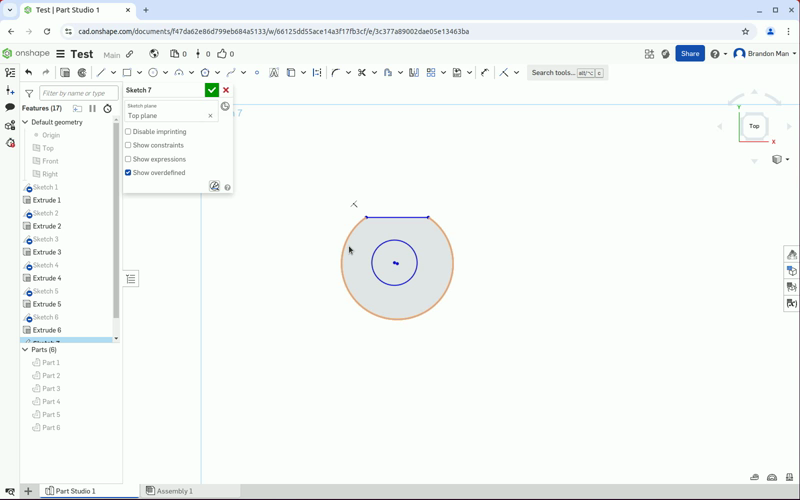
click(349, 245)
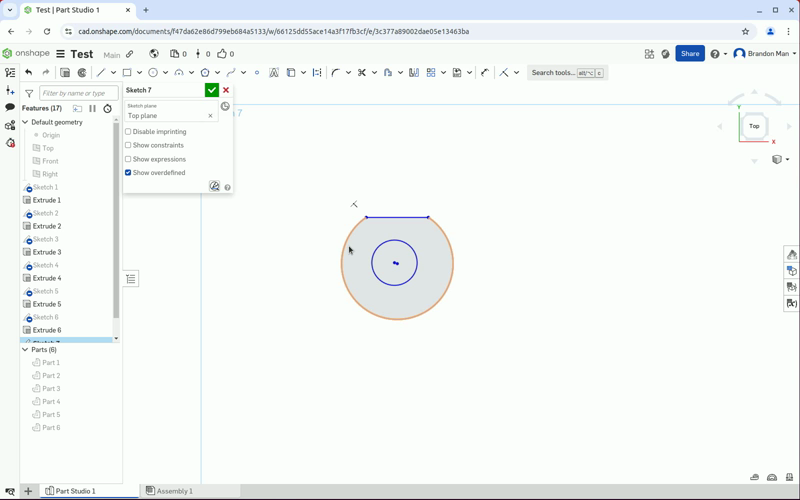
scroll(-6)
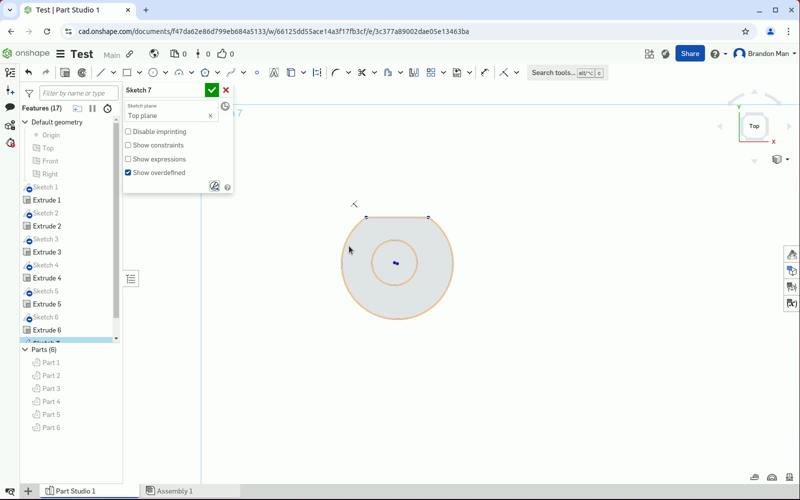
scroll(-6)
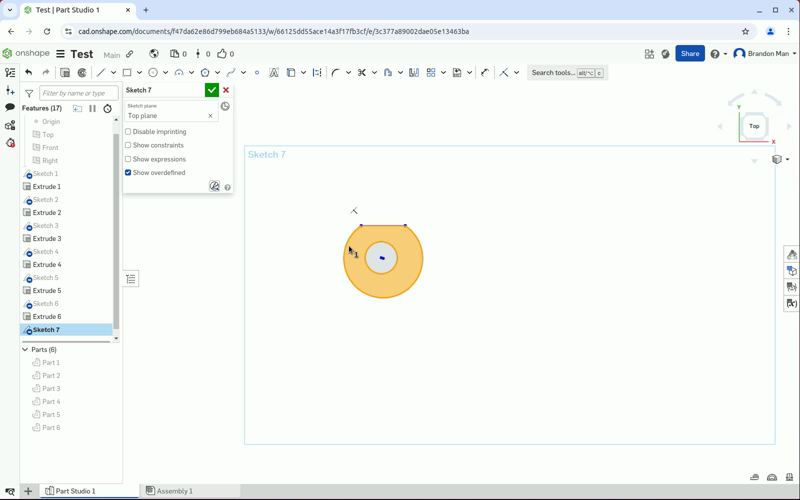
scroll(-6)
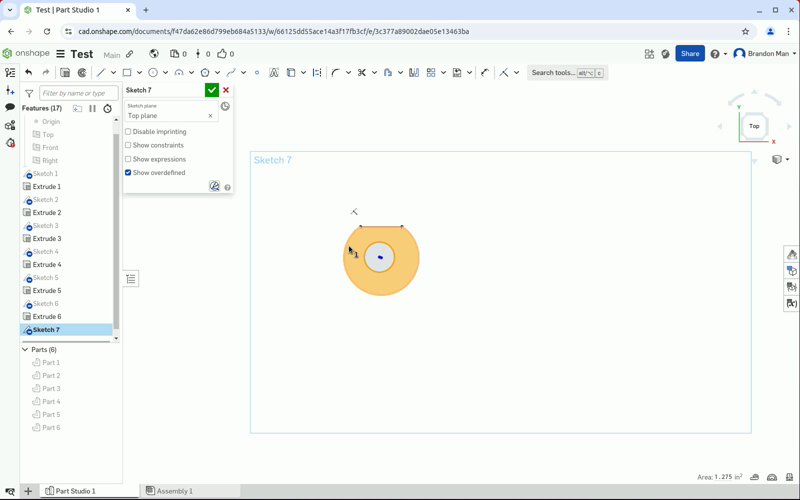
scroll(-6)
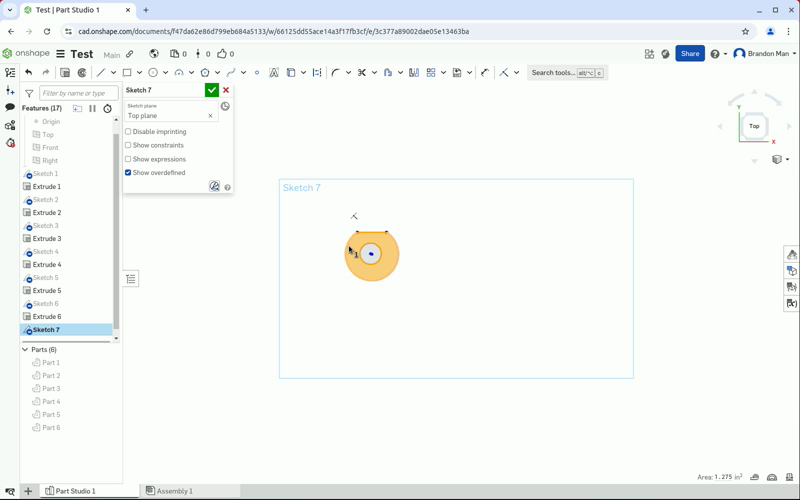
scroll(-6)
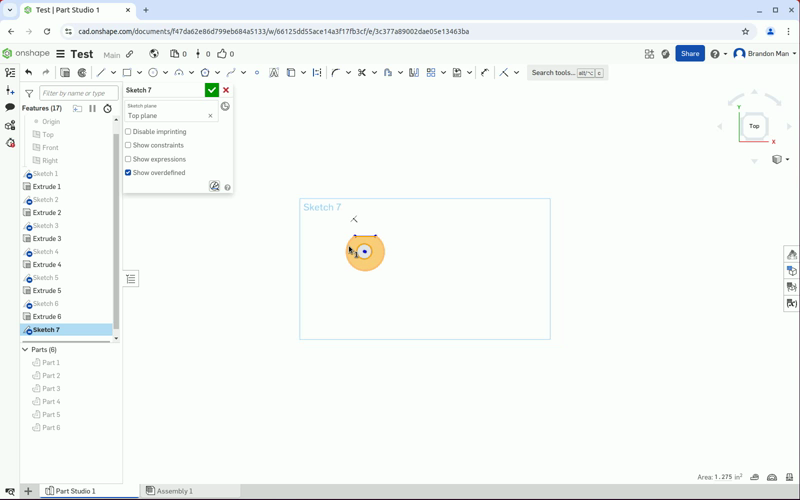
scroll(-6)
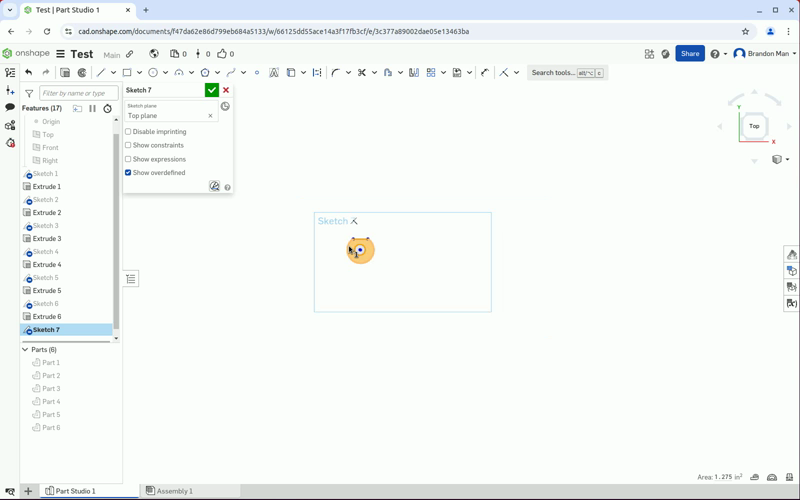
scroll(-6)
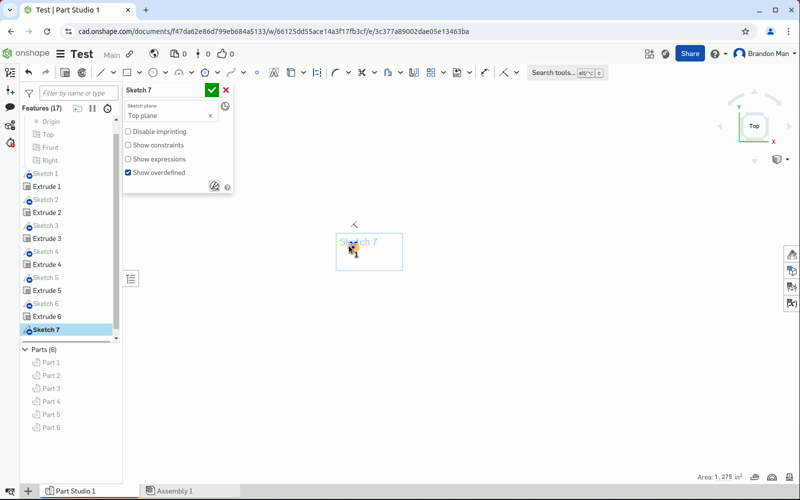
mouse_move(73, 352)
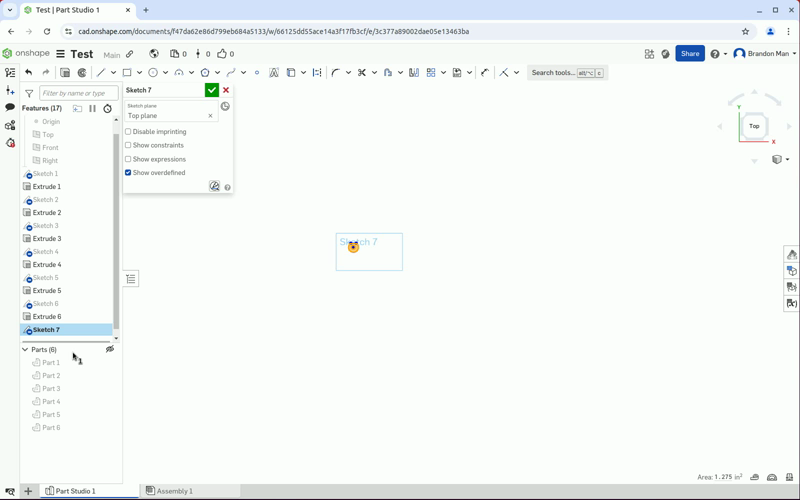
key(shift+y)
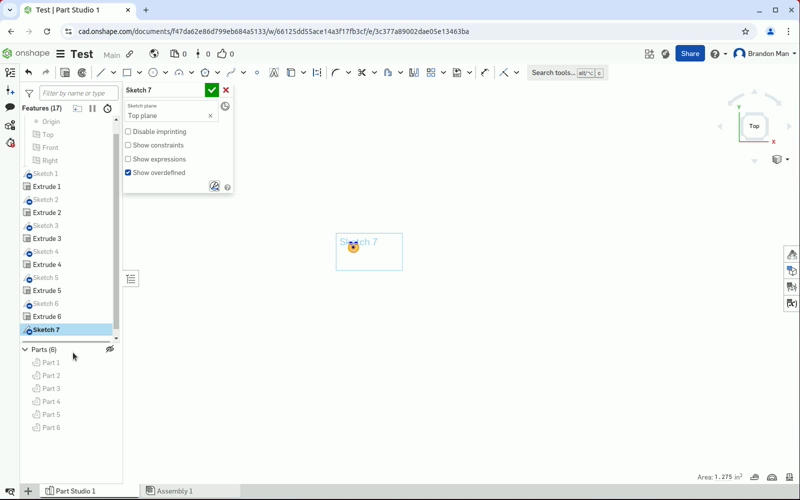
key(shift+e)
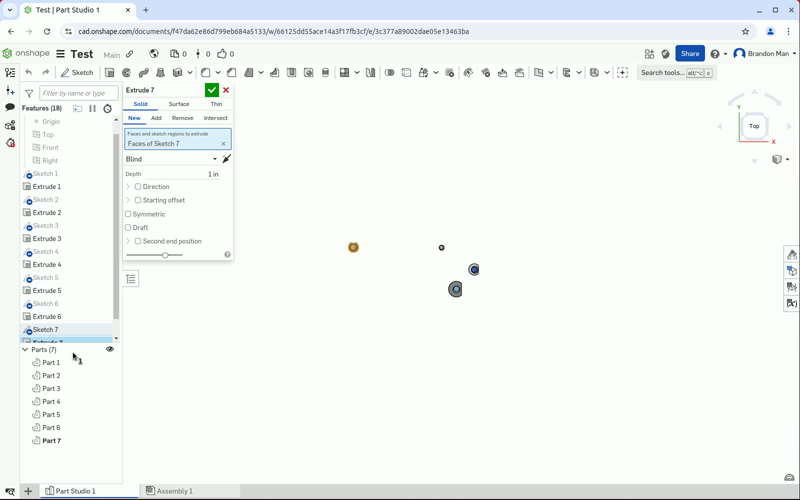
mouse_move(143, 106)
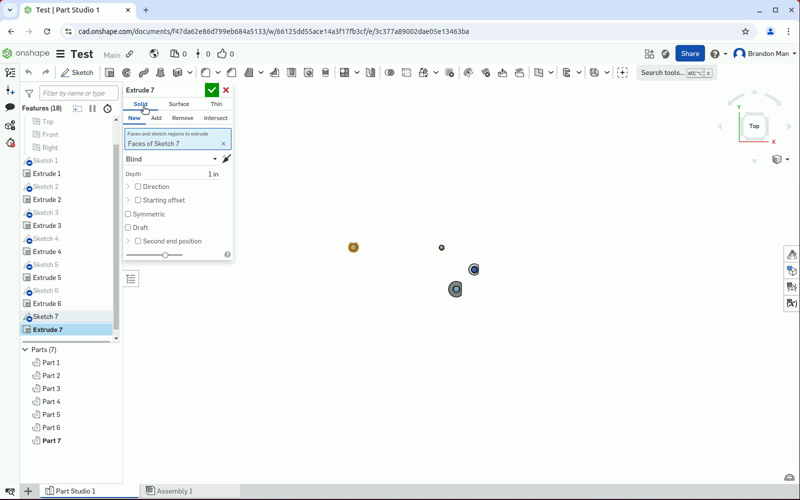
click(143, 106)
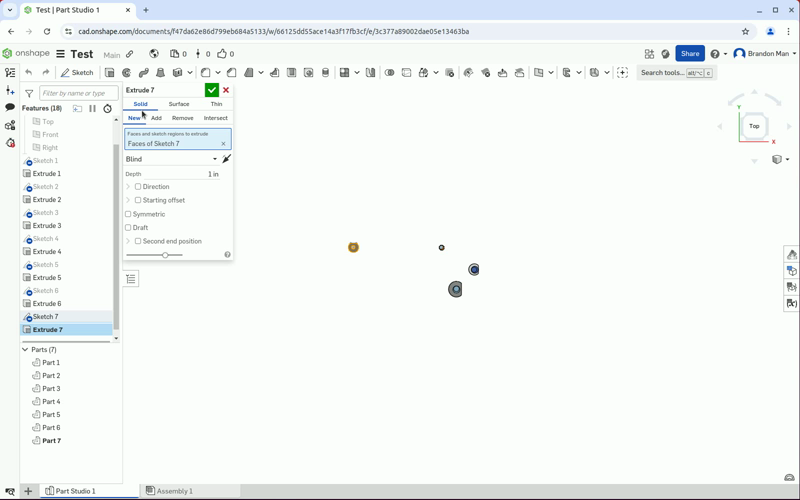
mouse_move(137, 120)
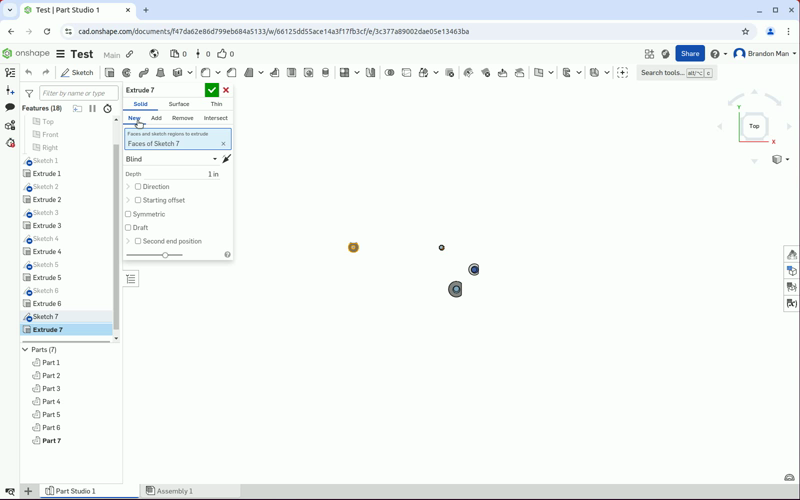
click(137, 120)
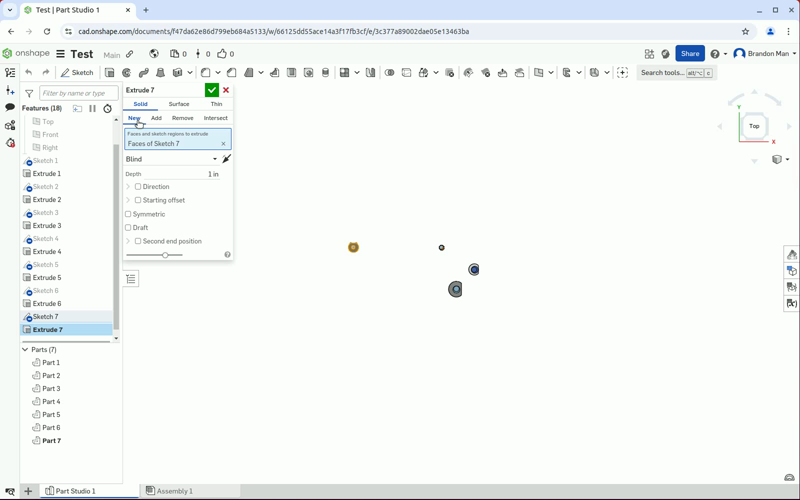
key(tab, 4)
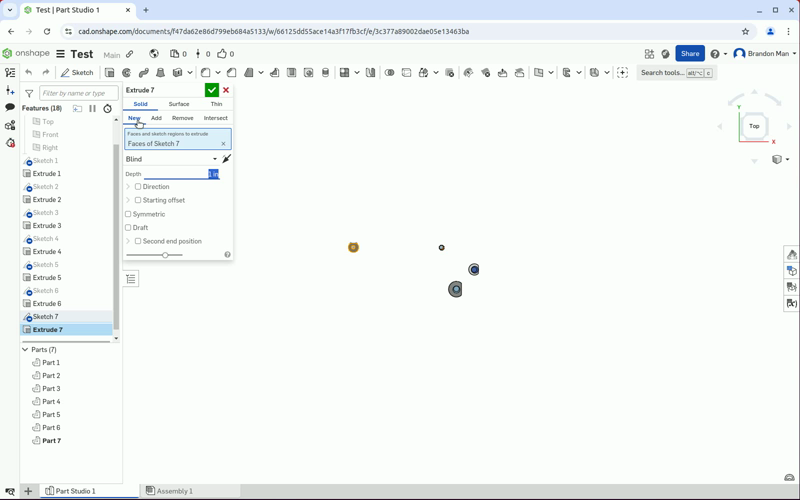
text(0.963)
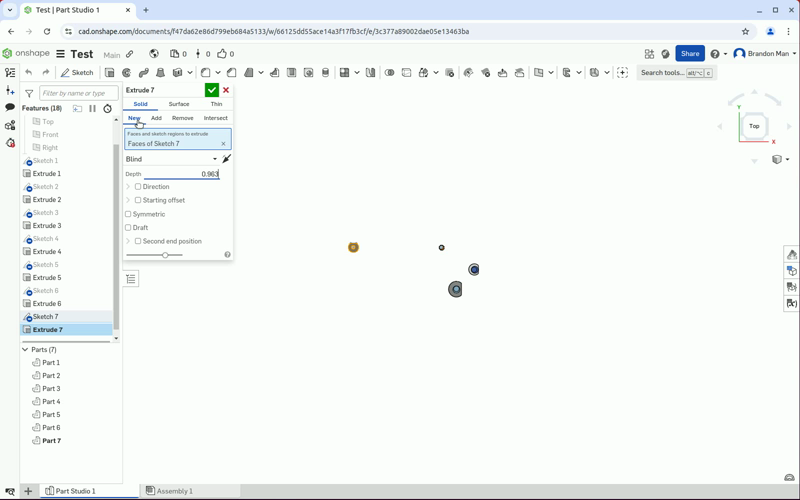
key(enter)
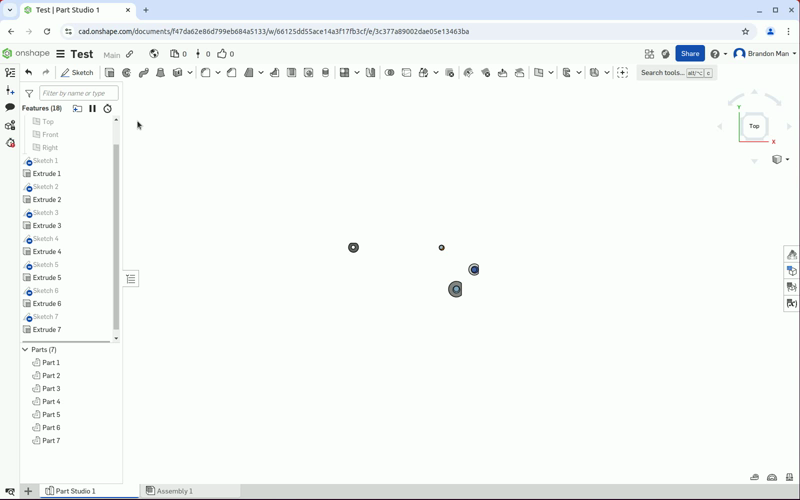
key(shift+h)
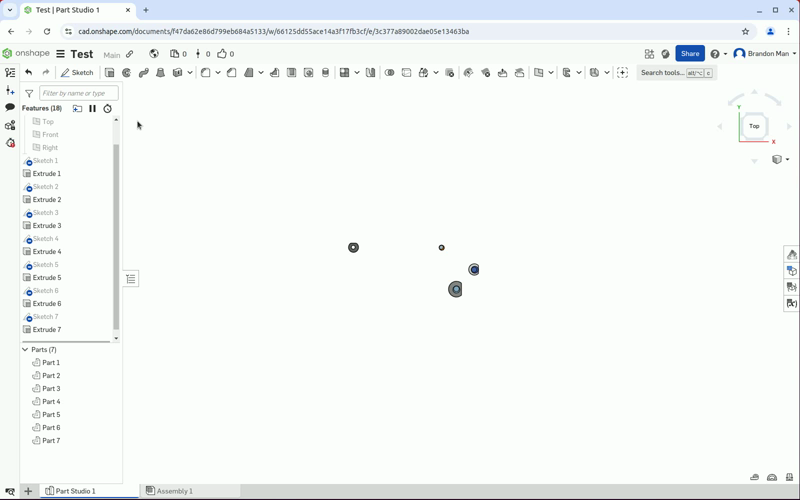
key(shift+h)
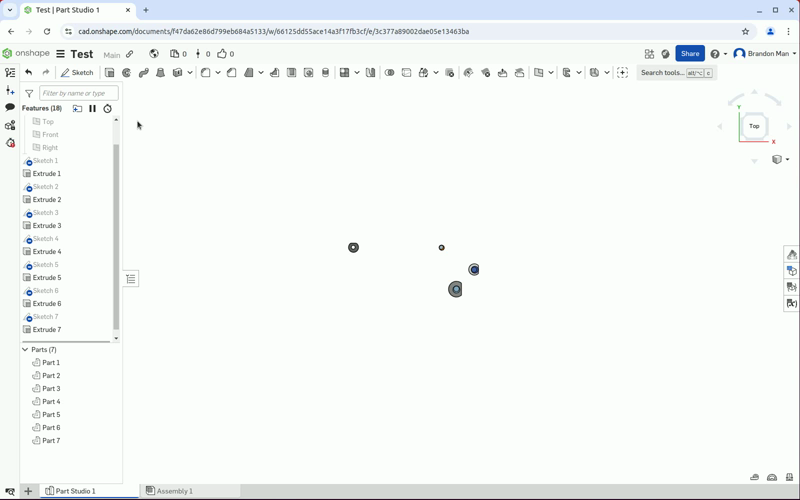
mouse_move(69, 163)
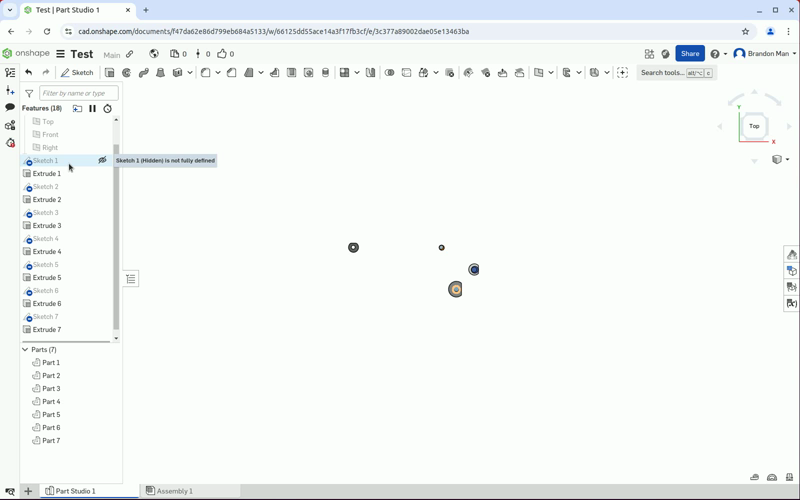
click(69, 163)
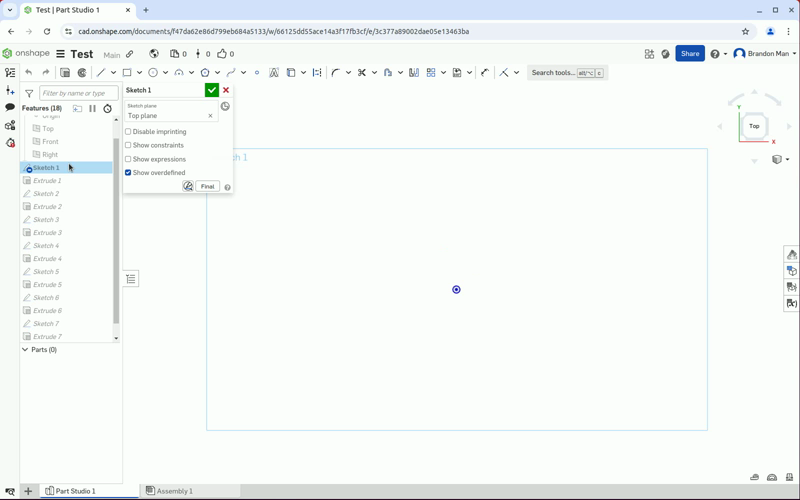
mouse_move(229, 92)
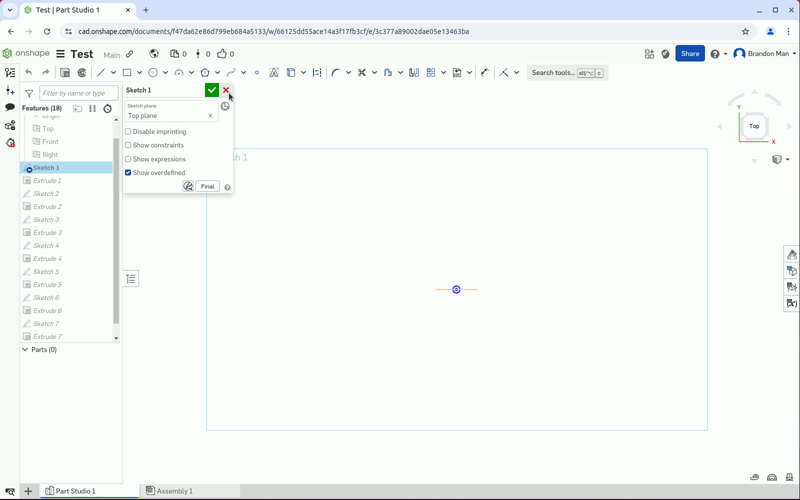
click(229, 92)
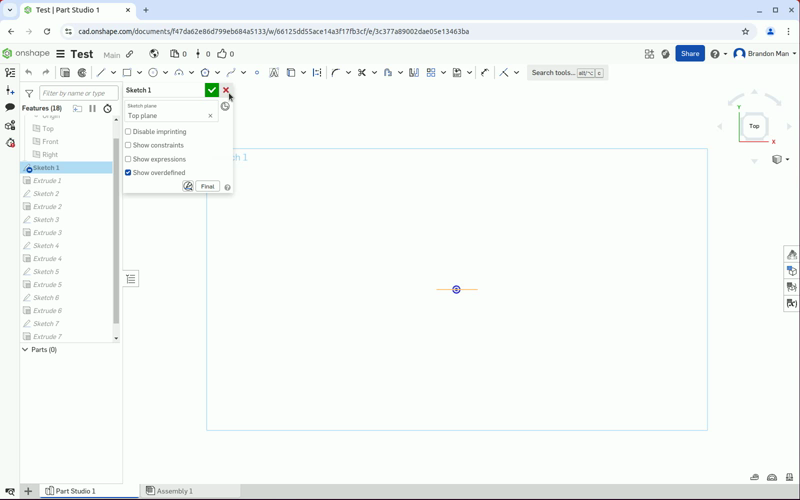
key(shift+s)
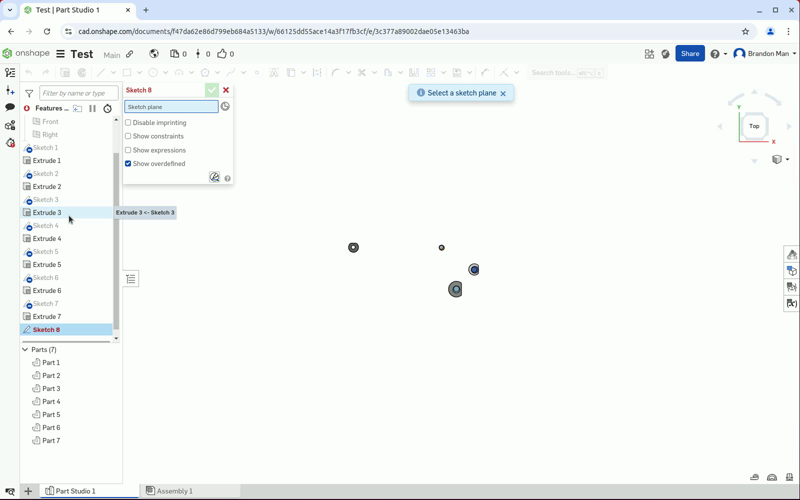
scroll(3)
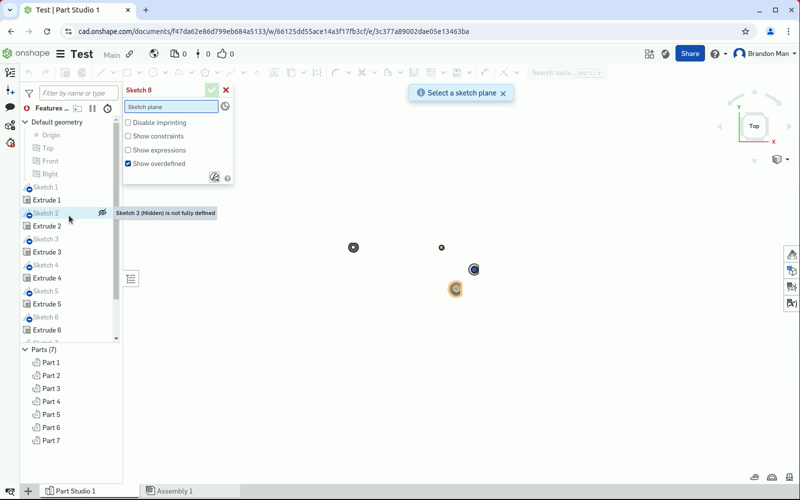
mouse_move(69, 150)
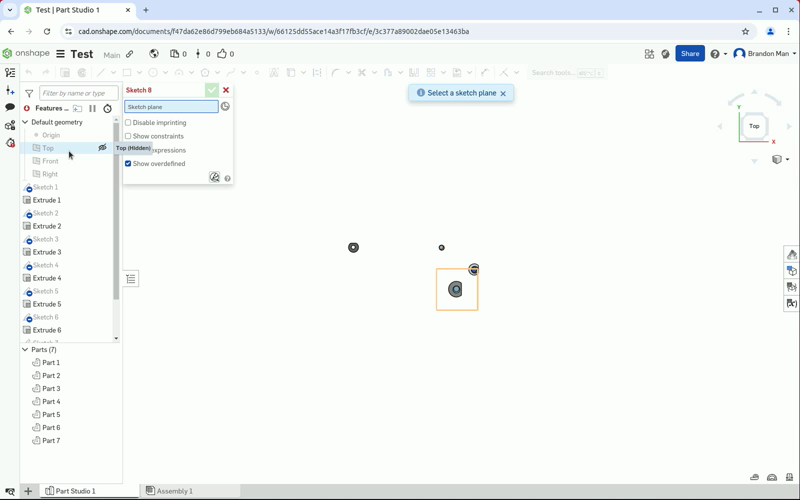
click(69, 150)
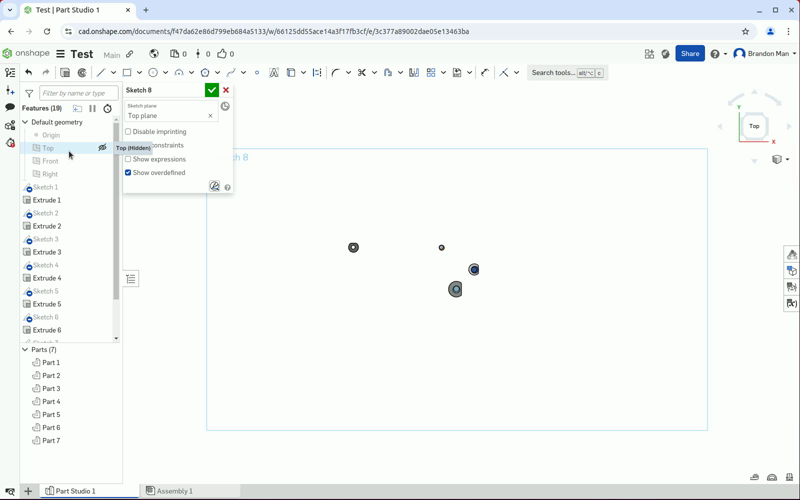
mouse_move(73, 352)
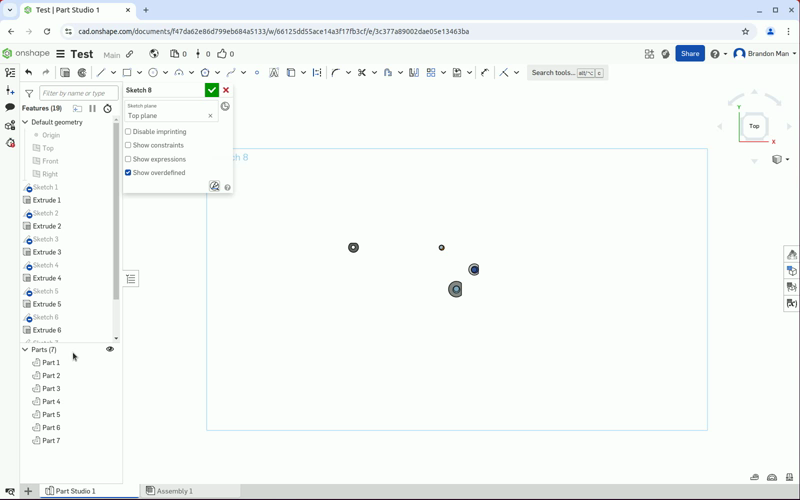
key(y)
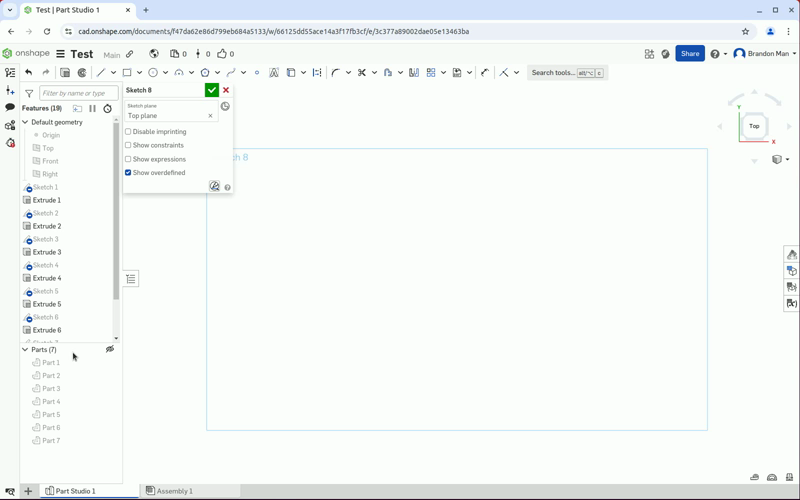
key(c)
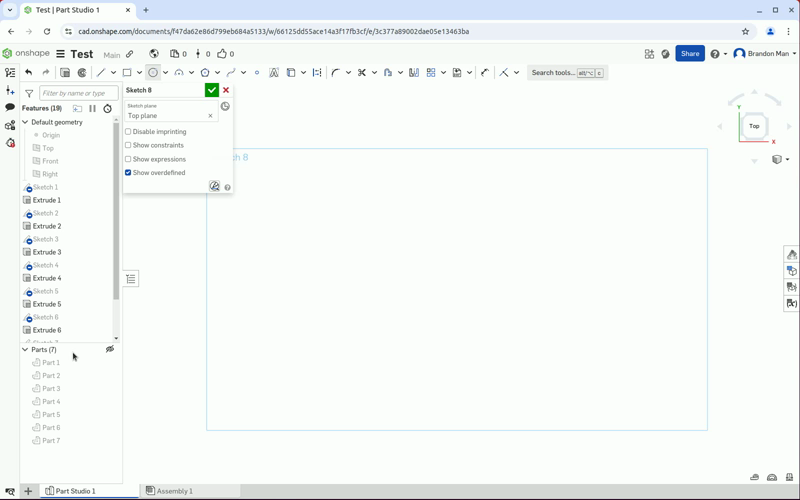
key_down(shift)
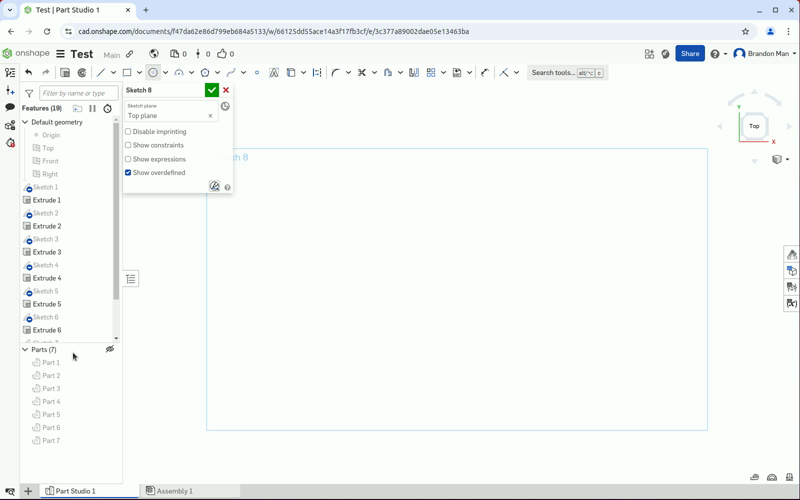
mouse_move(353, 247)
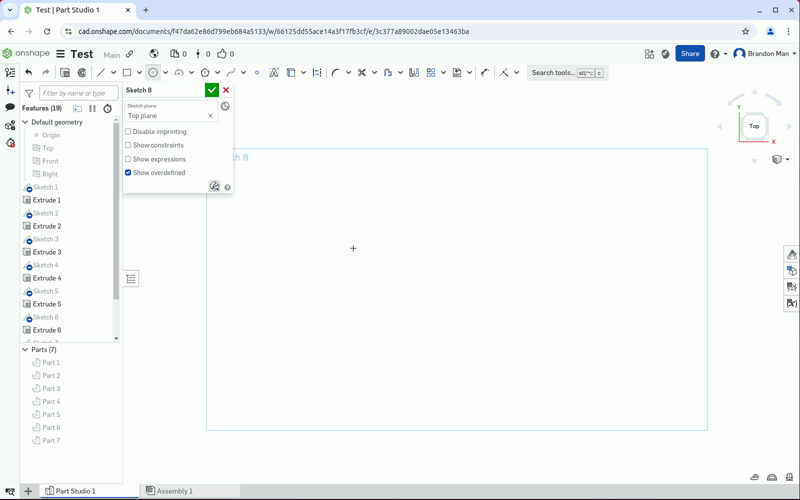
click(353, 247)
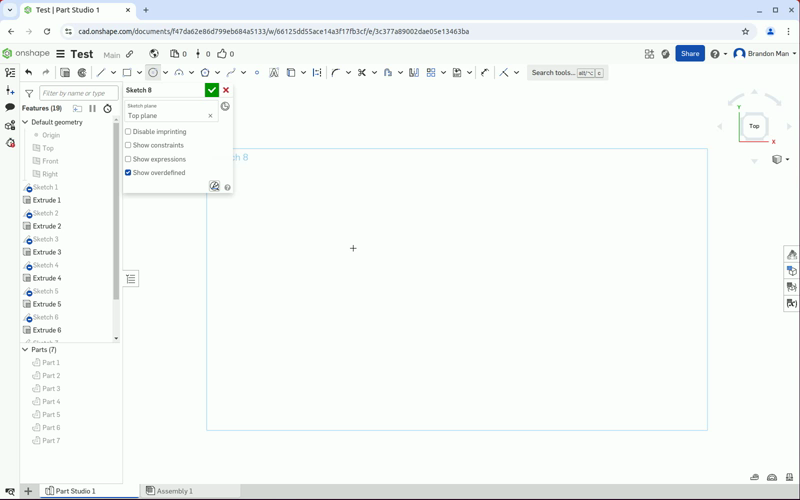
key_up(shift)
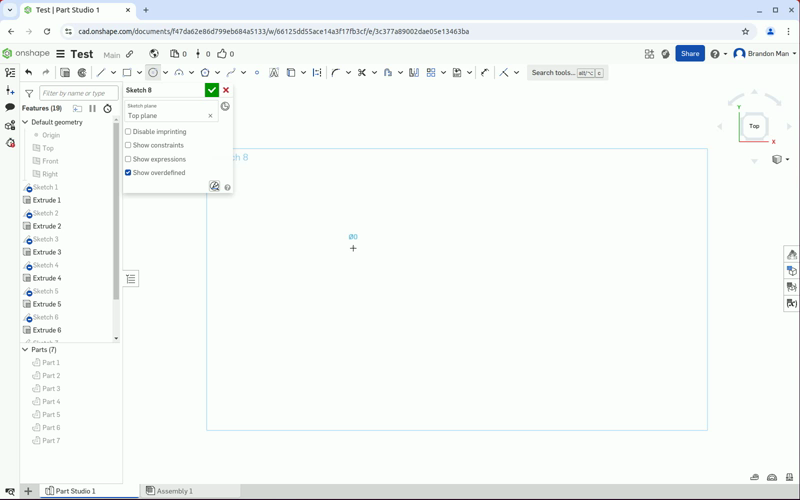
mouse_move(355, 247)
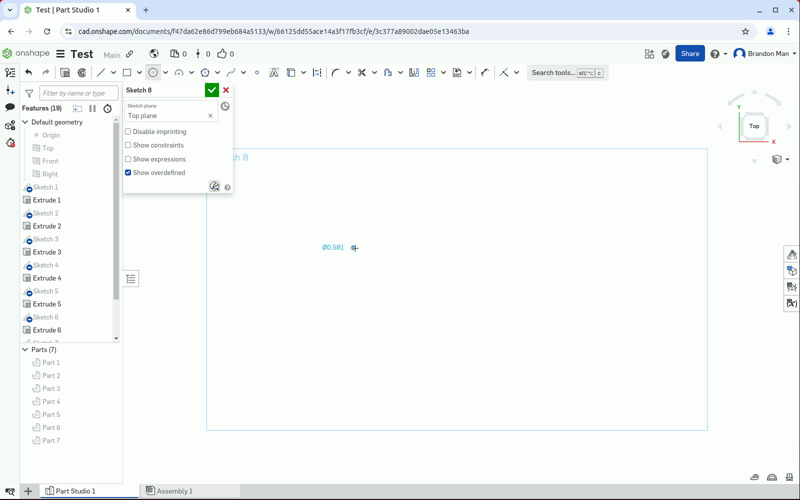
scroll(6)
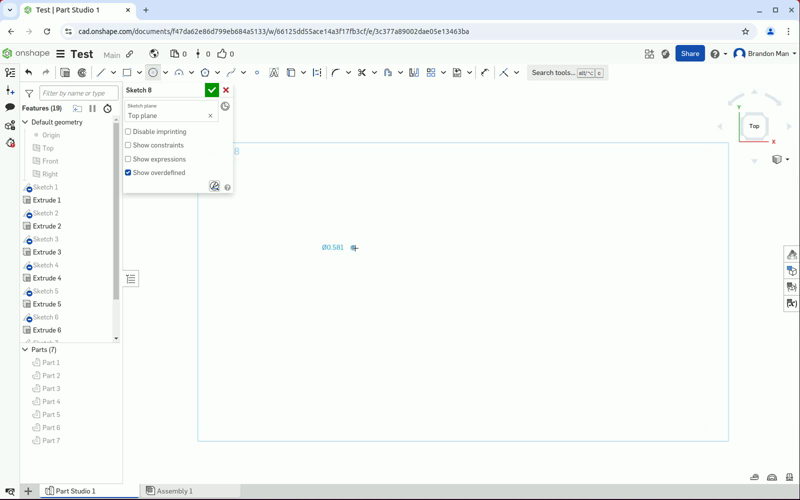
scroll(6)
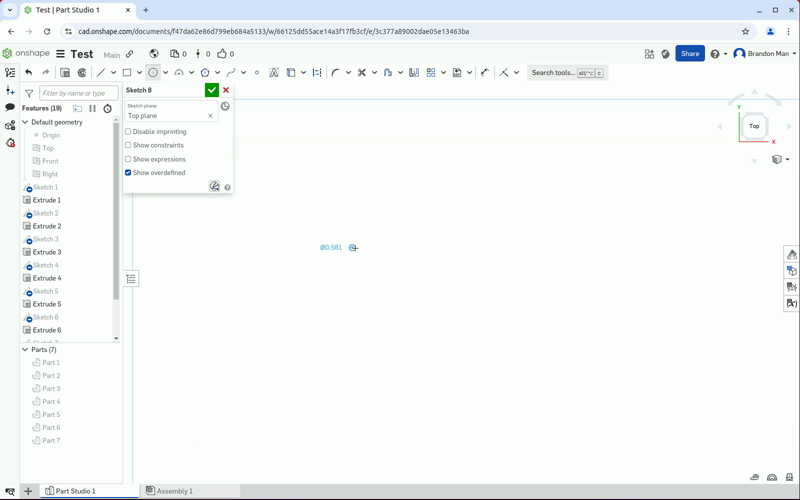
scroll(6)
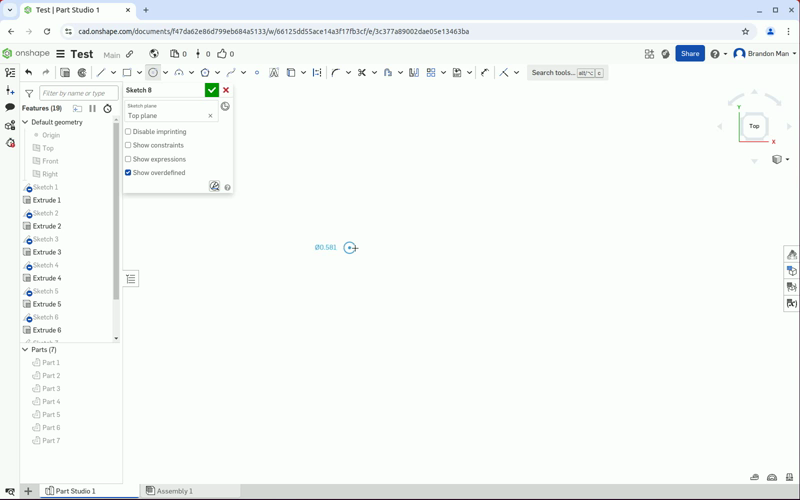
scroll(6)
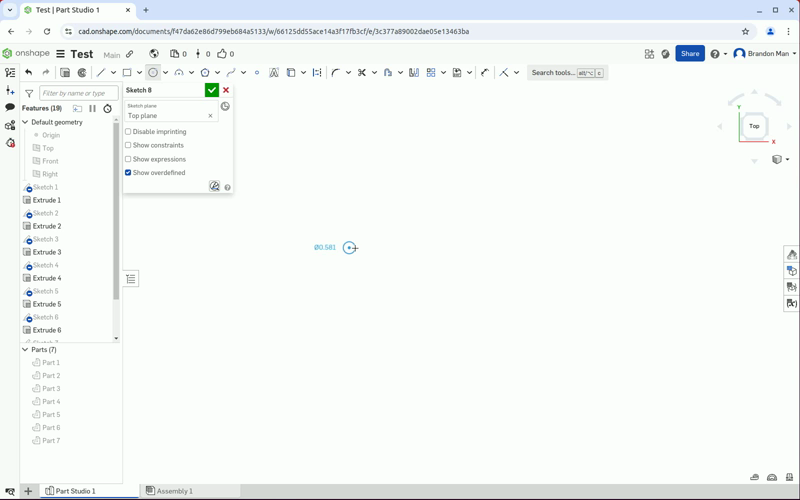
scroll(6)
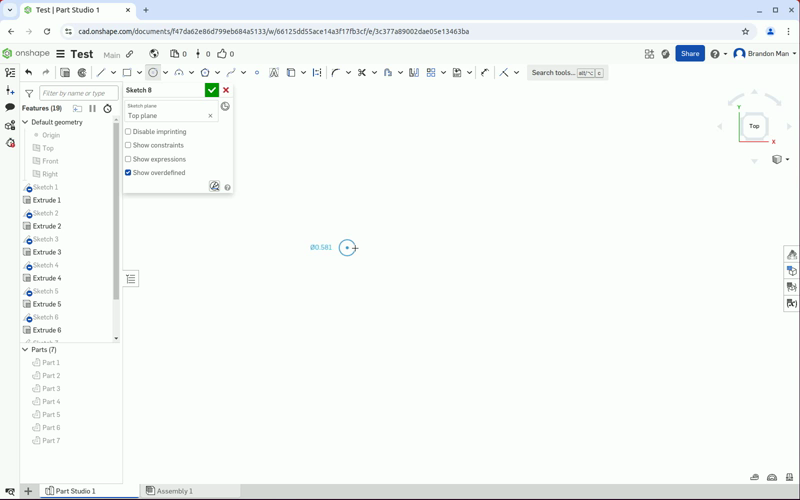
scroll(6)
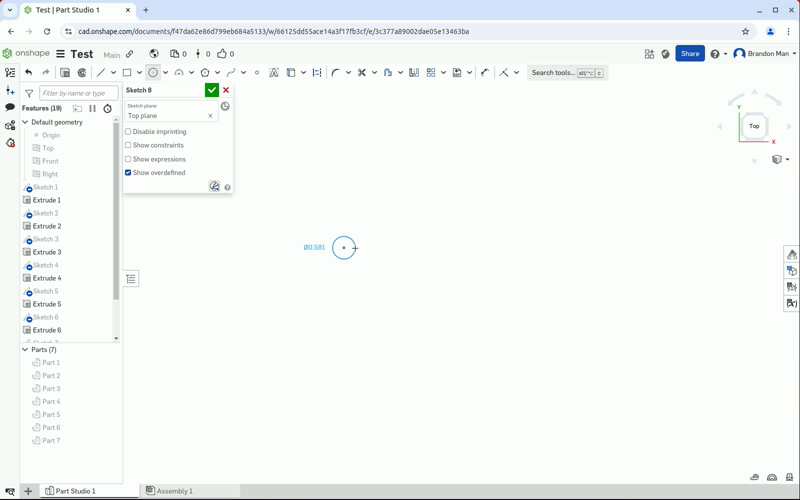
scroll(6)
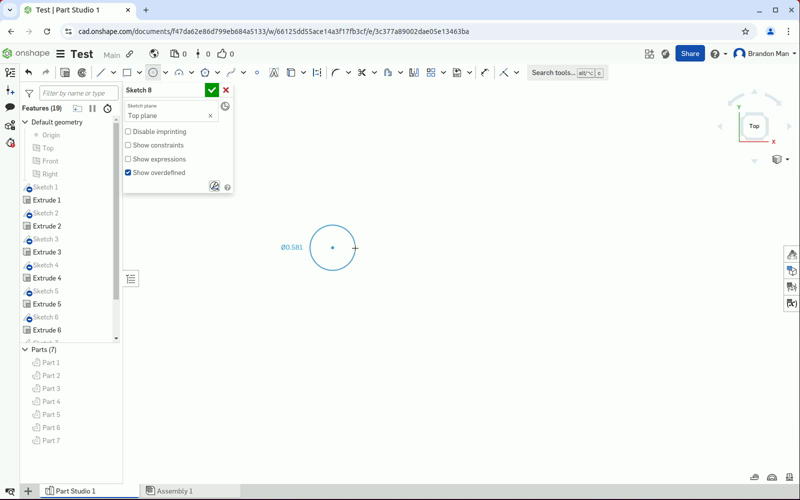
click(355, 247)
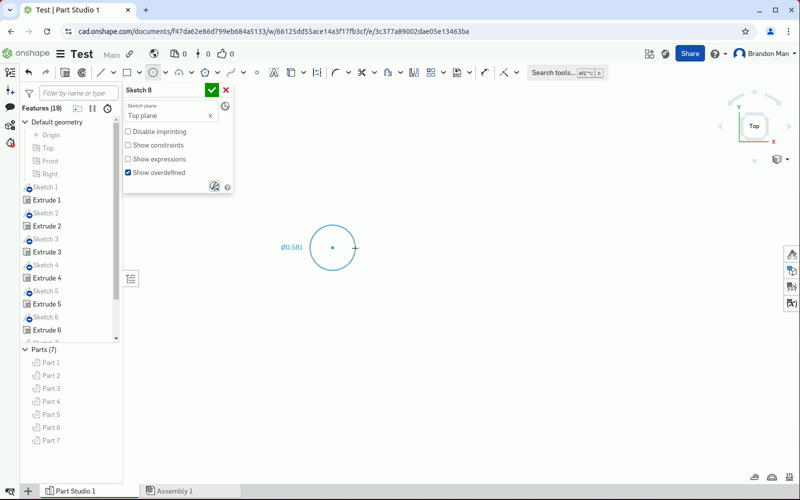
scroll(-6)
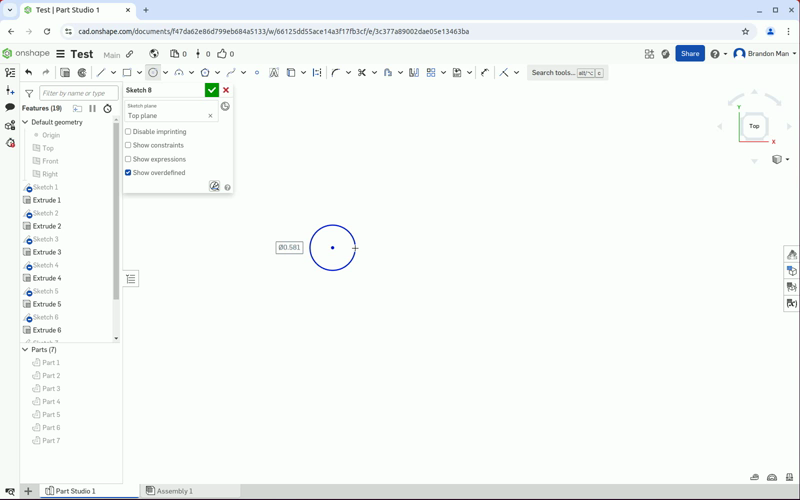
scroll(-6)
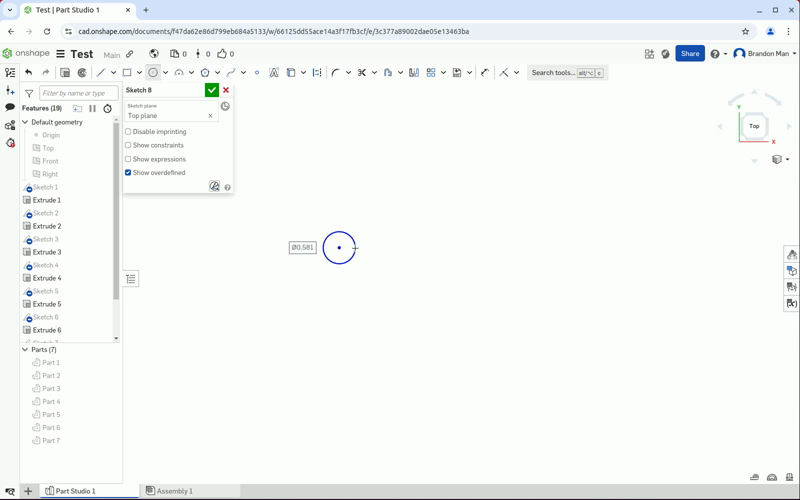
scroll(-6)
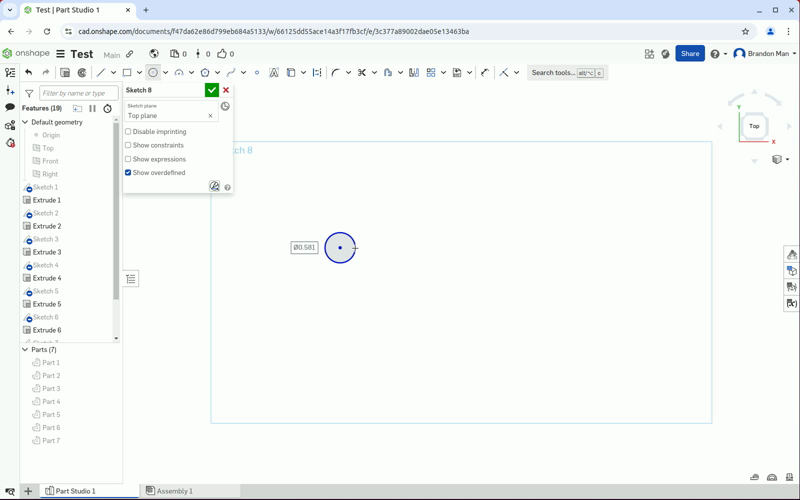
scroll(-6)
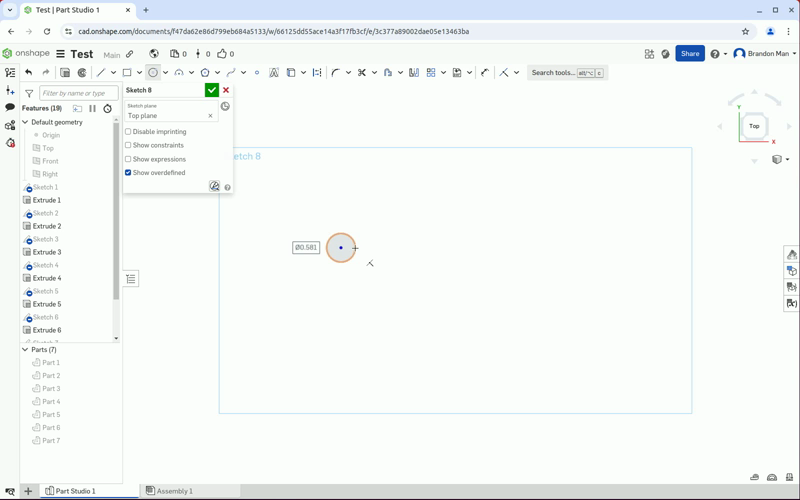
scroll(-6)
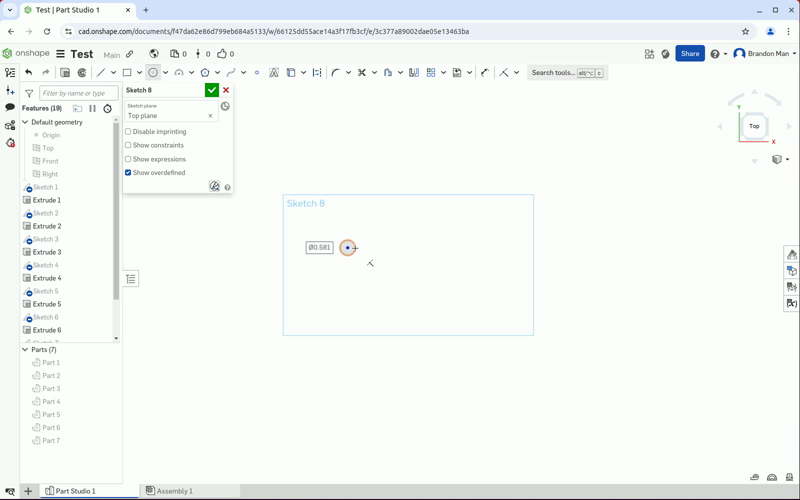
scroll(-6)
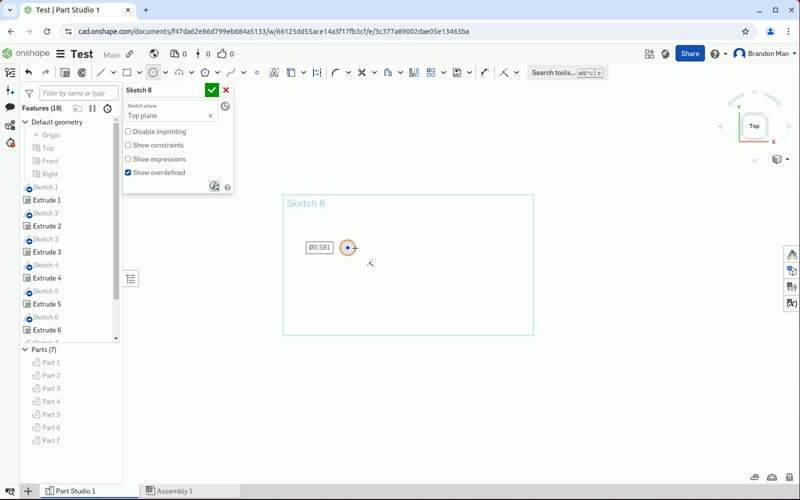
scroll(-6)
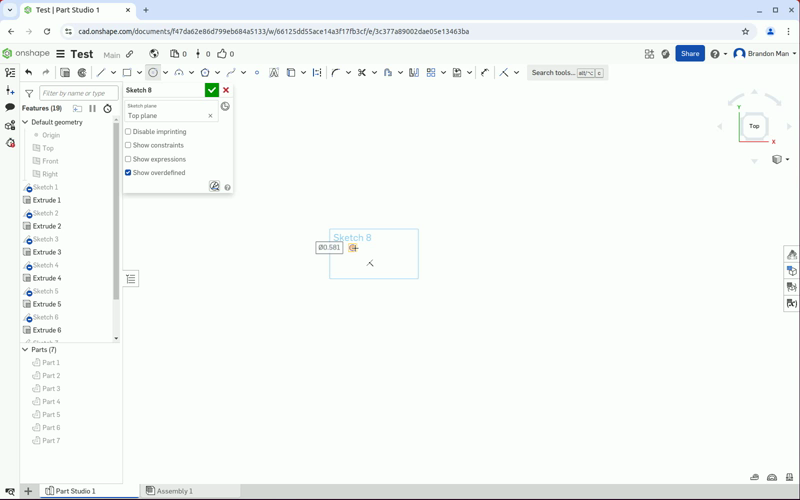
key(esc)
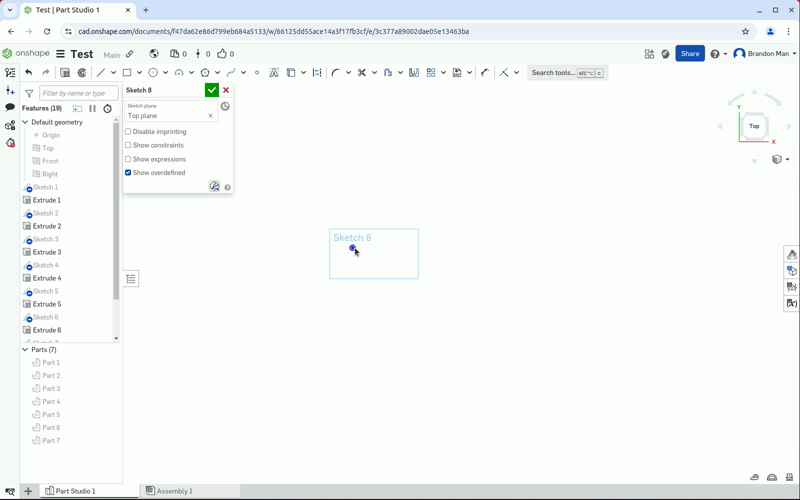
mouse_move(354, 245)
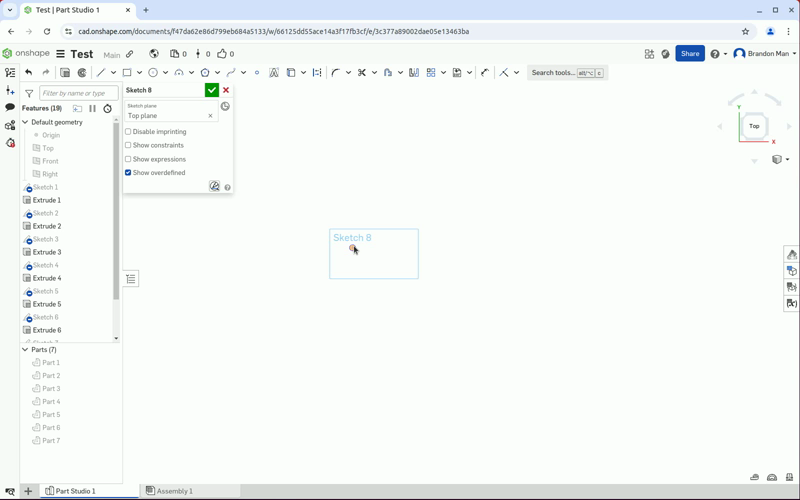
scroll(6)
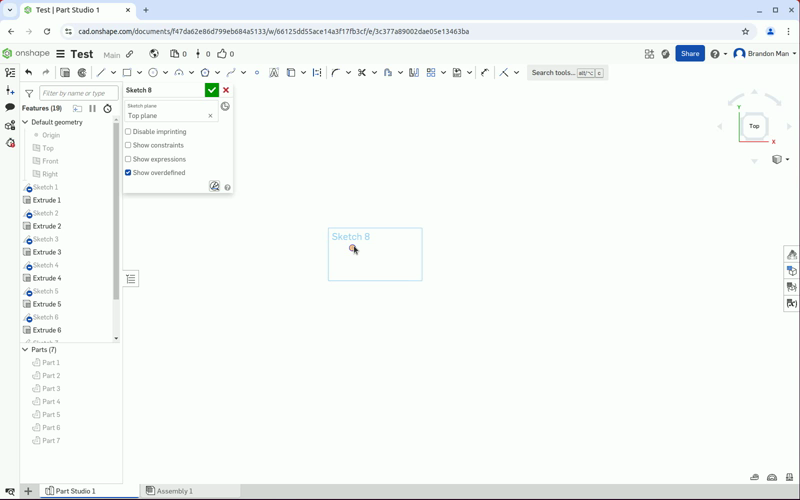
scroll(6)
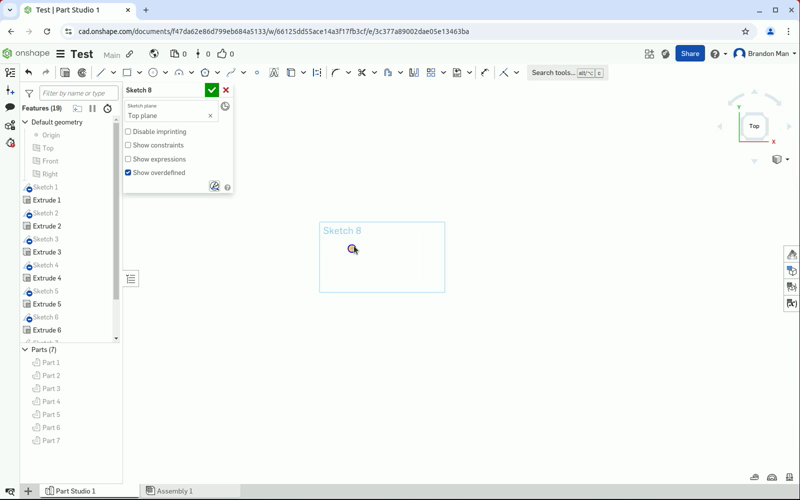
scroll(6)
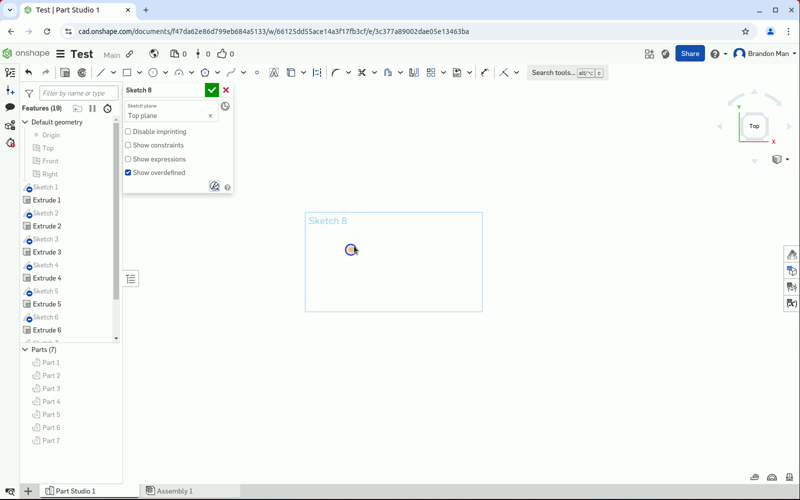
scroll(6)
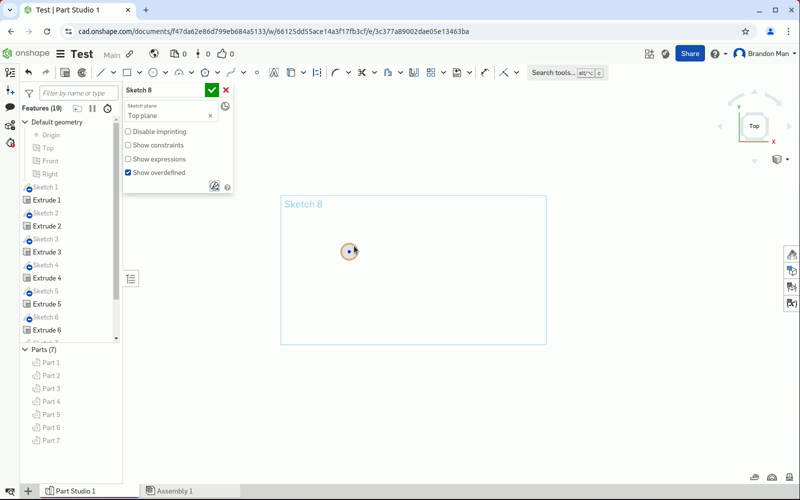
scroll(6)
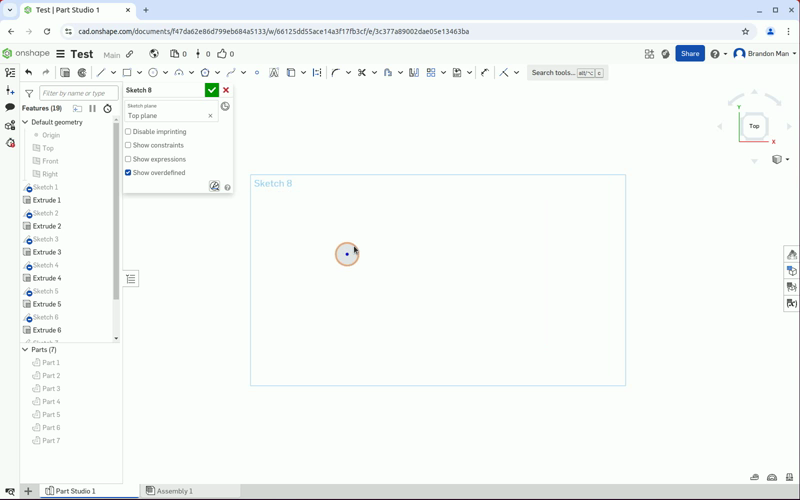
scroll(6)
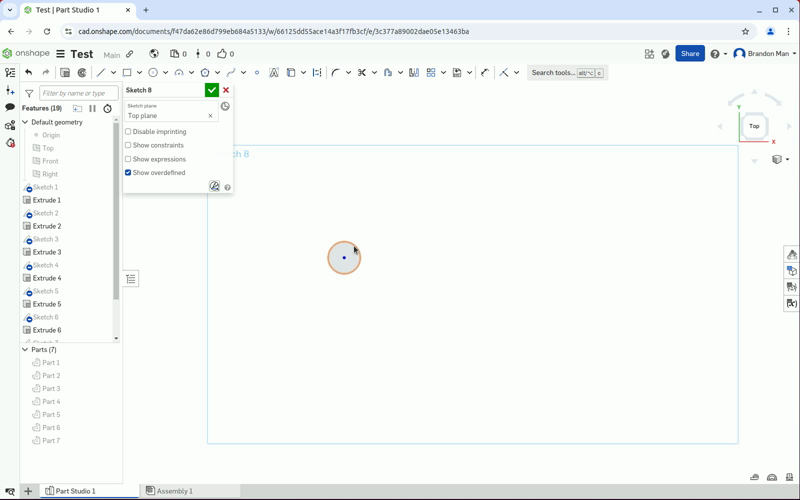
scroll(6)
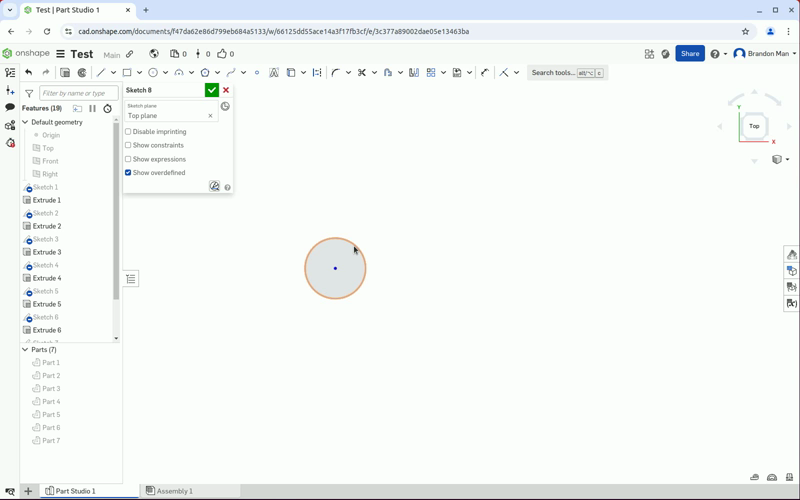
click(354, 245)
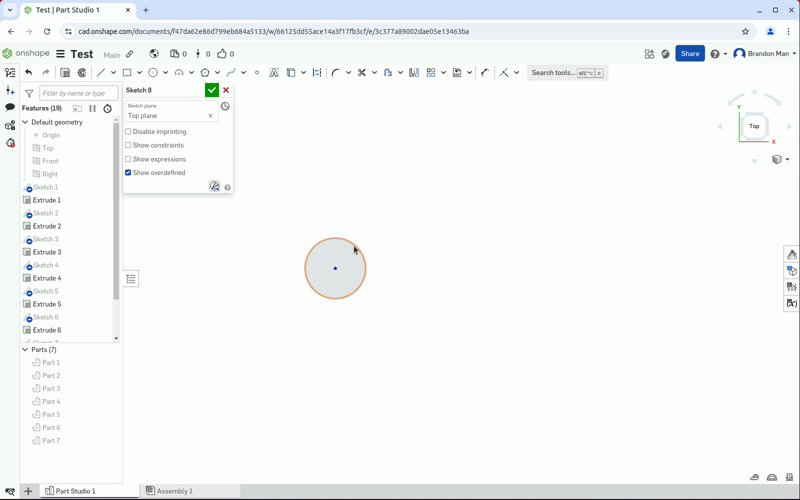
scroll(-6)
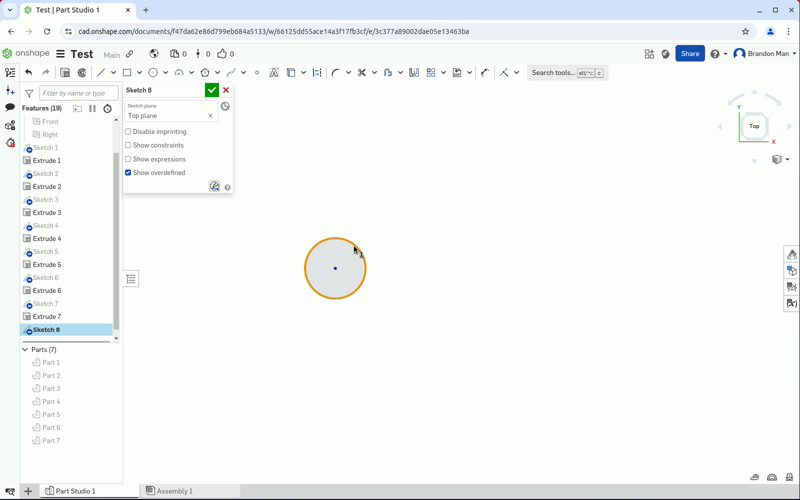
scroll(-6)
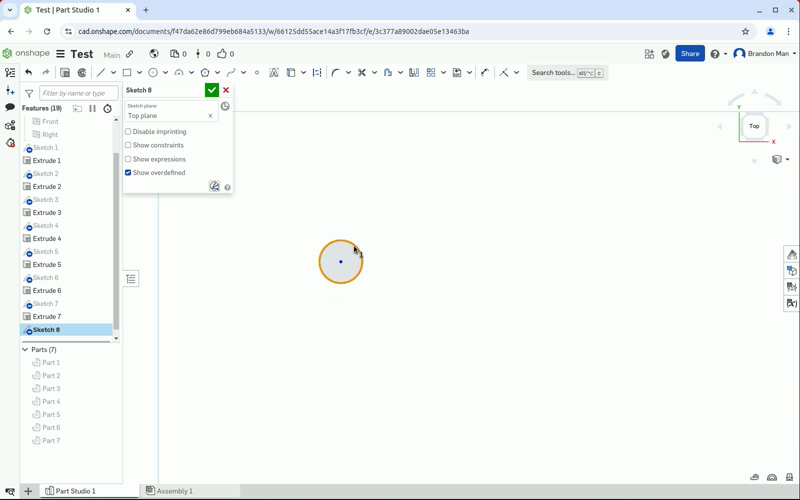
scroll(-6)
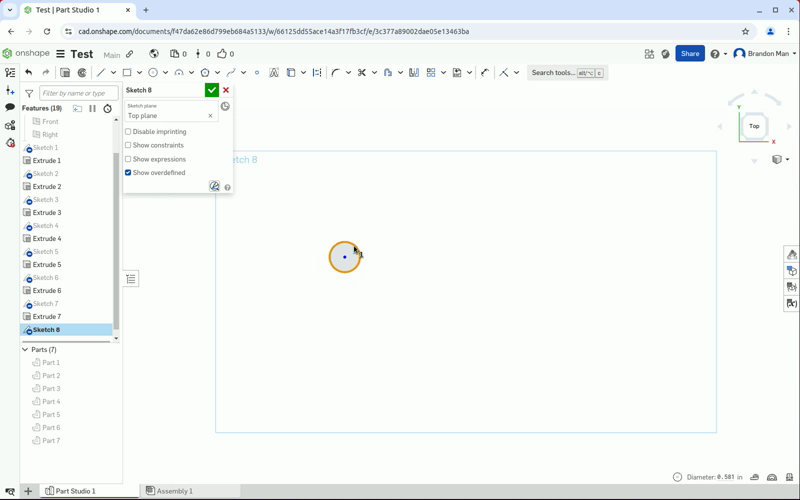
scroll(-6)
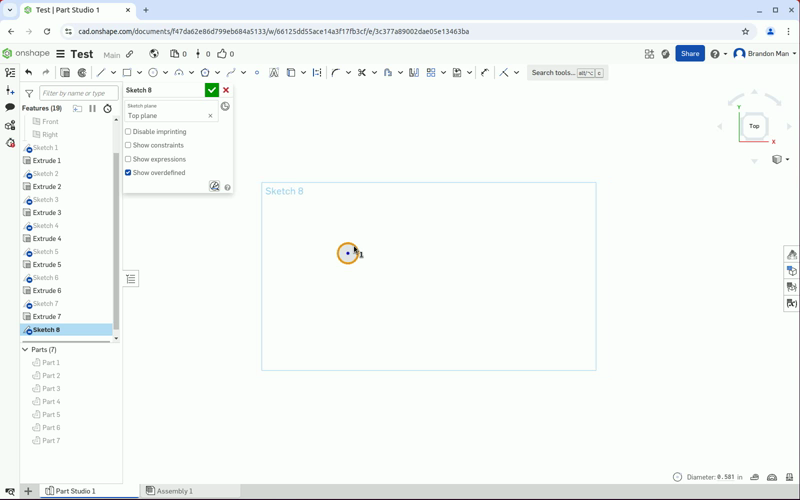
scroll(-6)
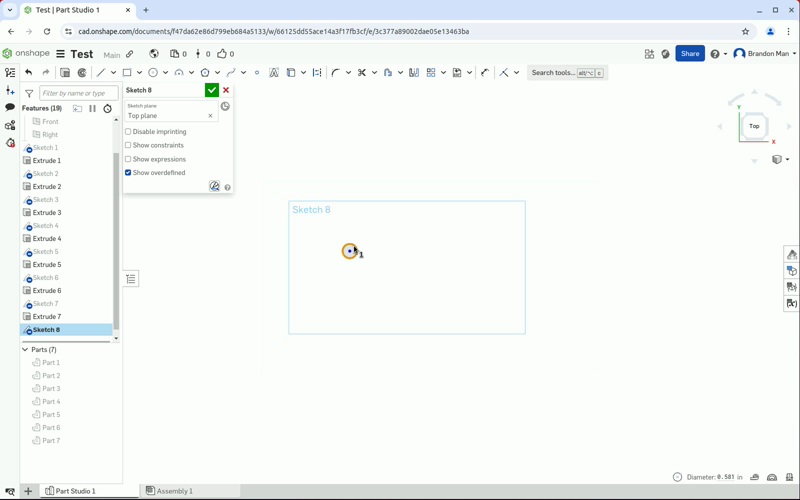
scroll(-6)
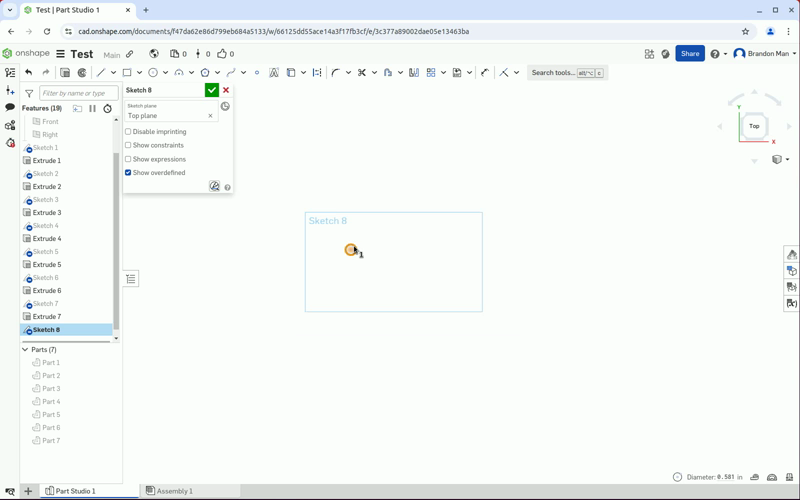
scroll(-6)
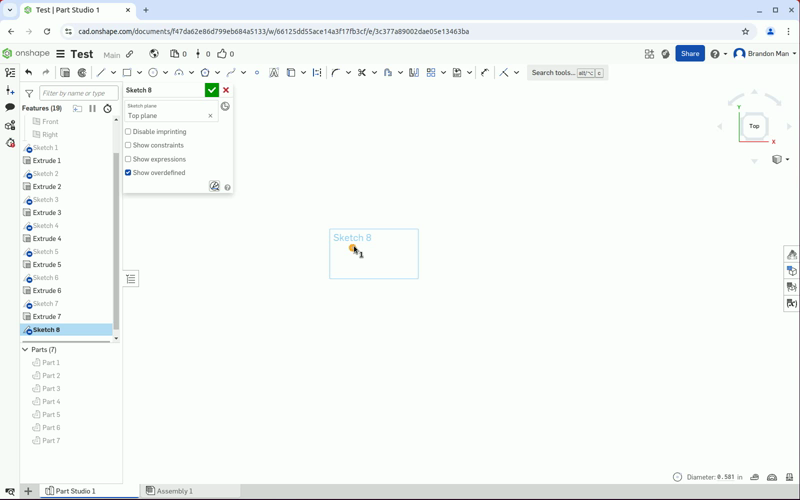
mouse_move(73, 352)
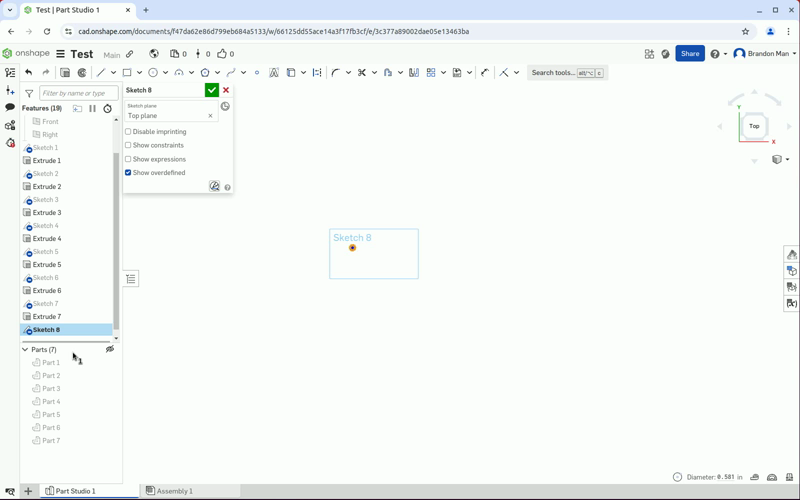
key(shift+y)
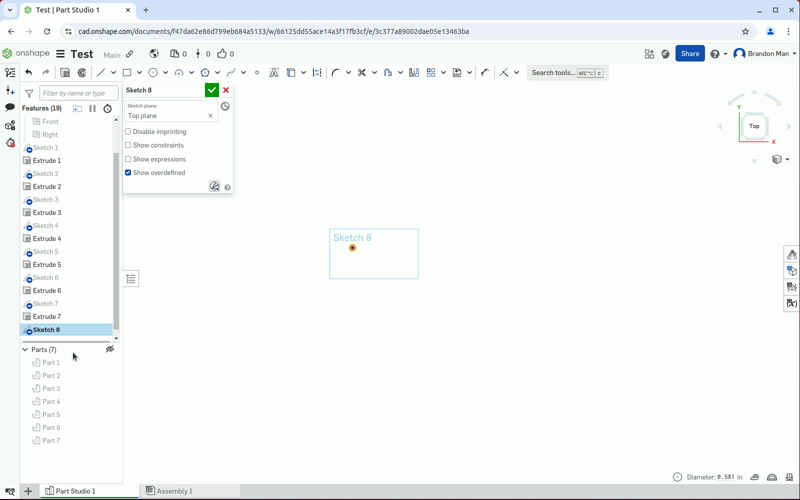
key(shift+e)
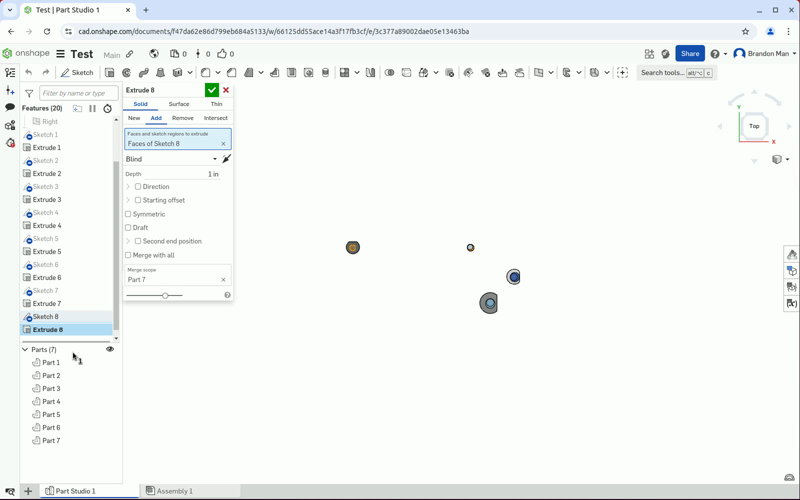
mouse_move(143, 106)
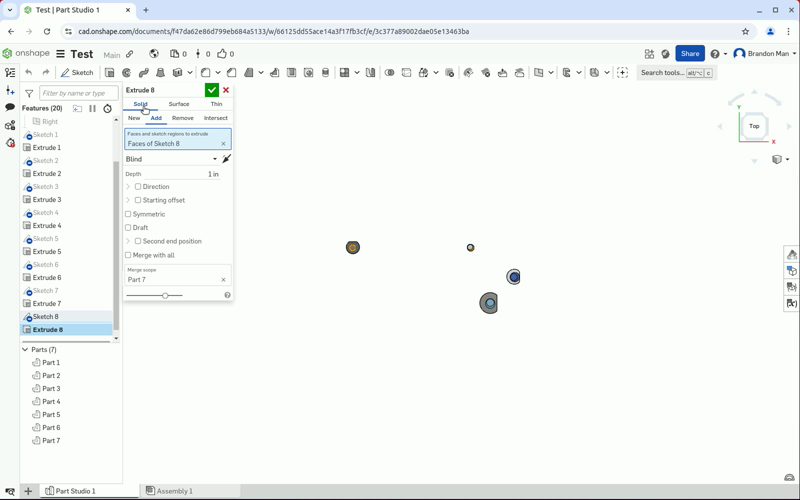
click(143, 106)
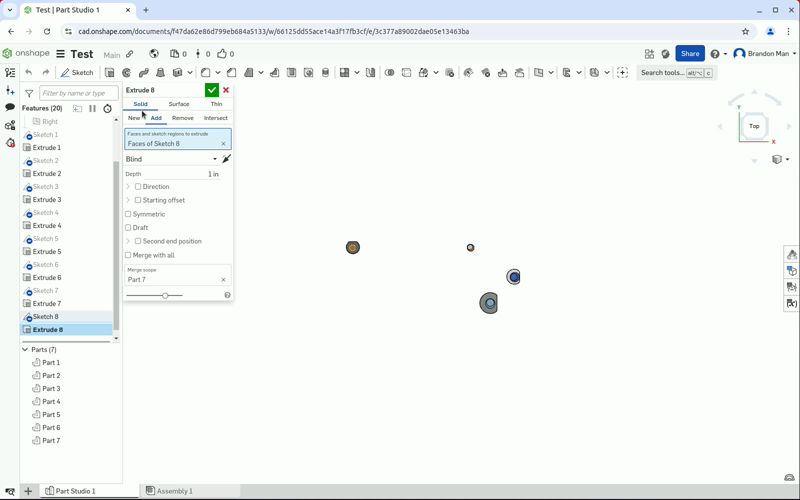
mouse_move(137, 120)
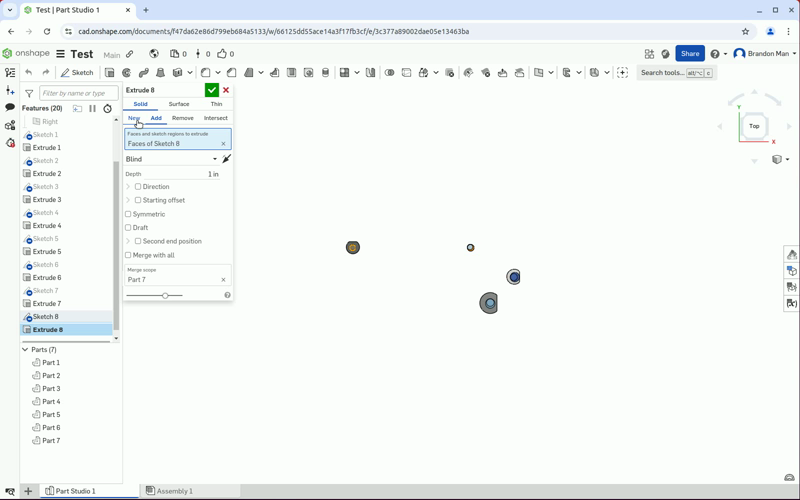
click(137, 120)
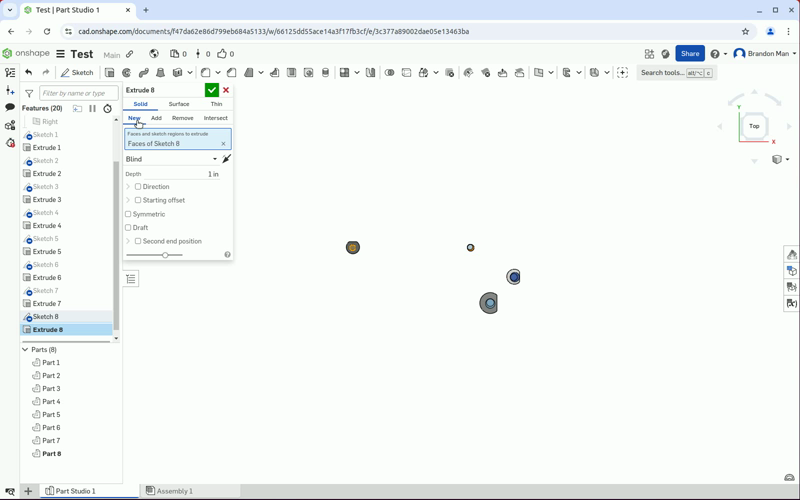
key(tab, 4)
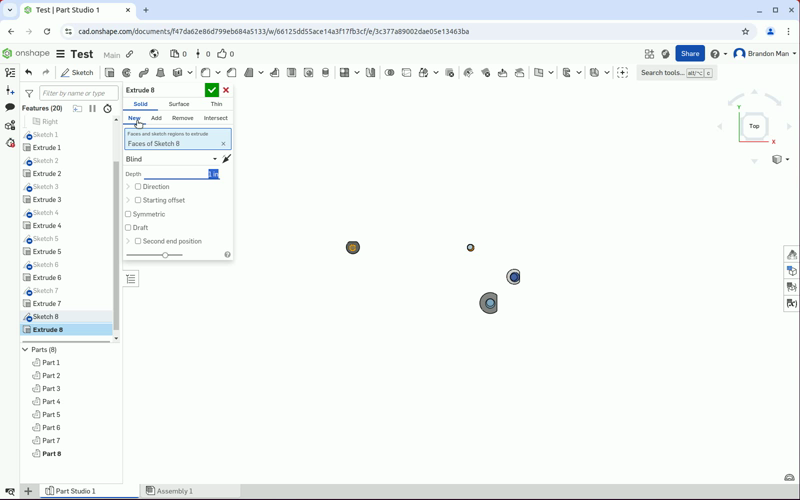
text(0.963)
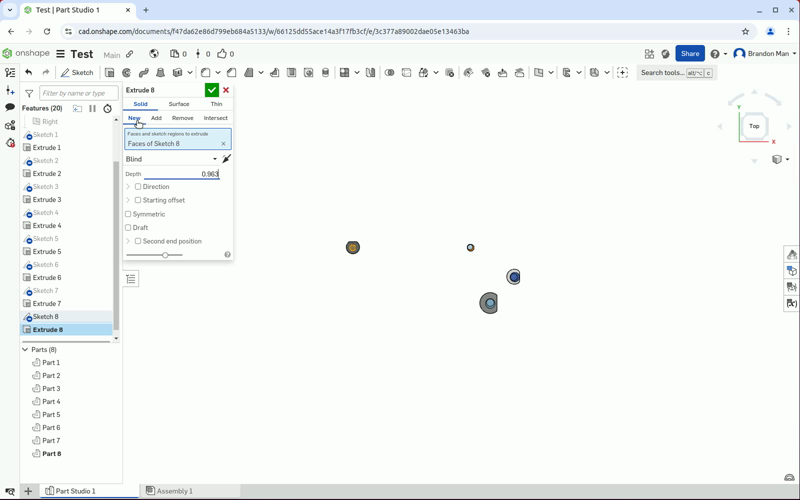
key(enter)
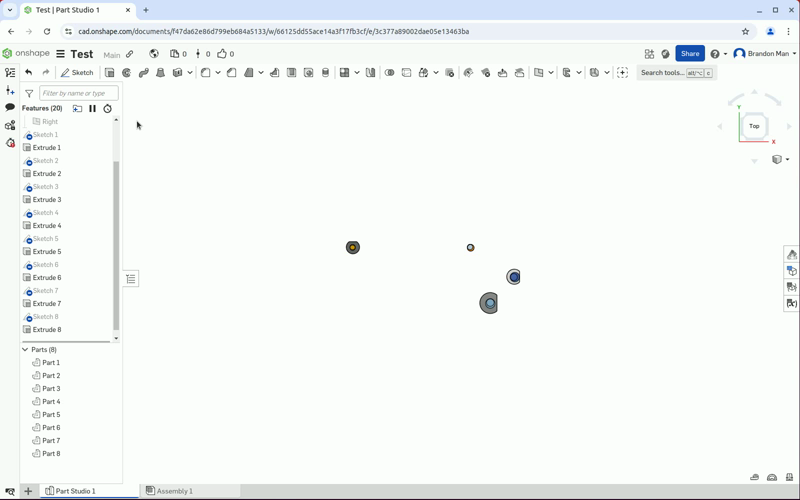
key(shift+h)
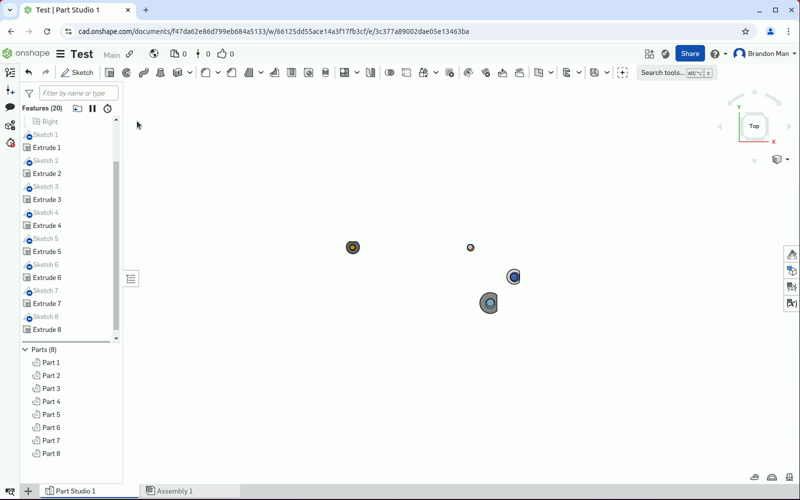
key(shift+h)
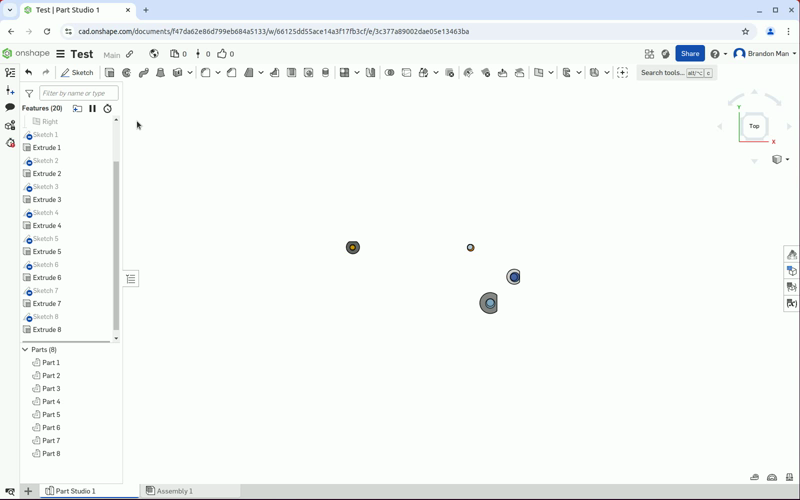
mouse_move(69, 137)
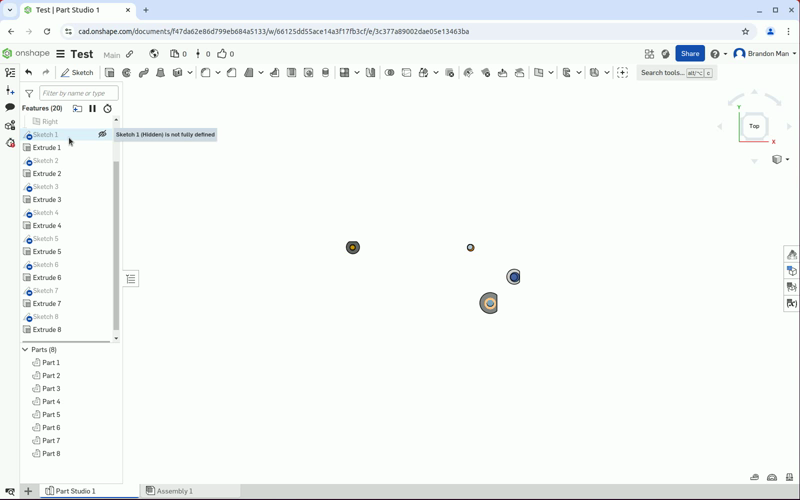
click(69, 137)
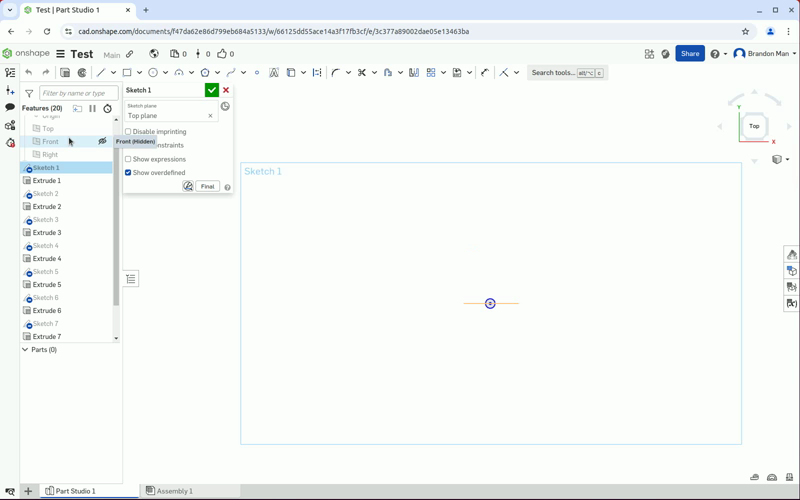
mouse_move(229, 92)
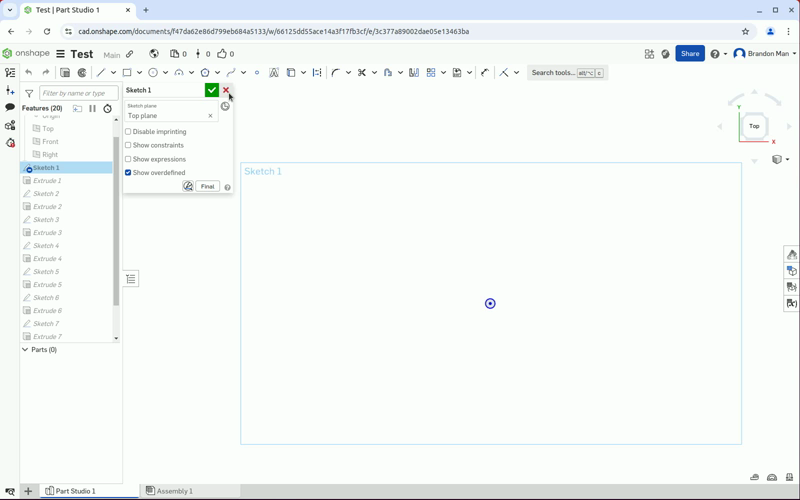
click(229, 92)
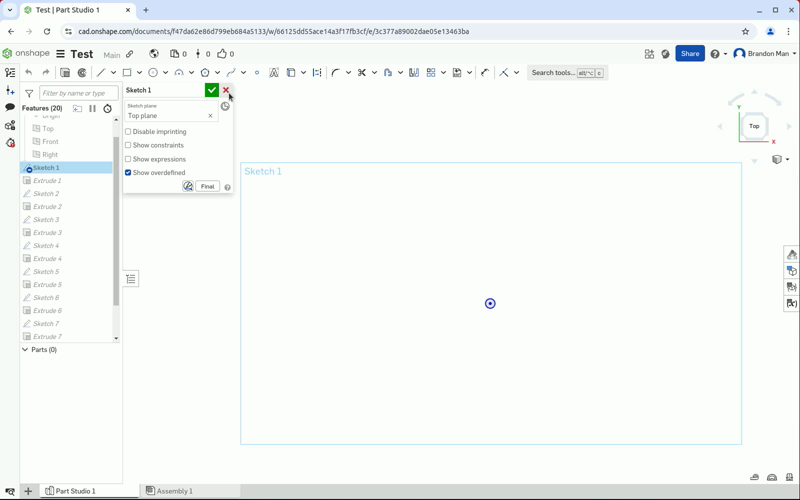
key(shift+s)
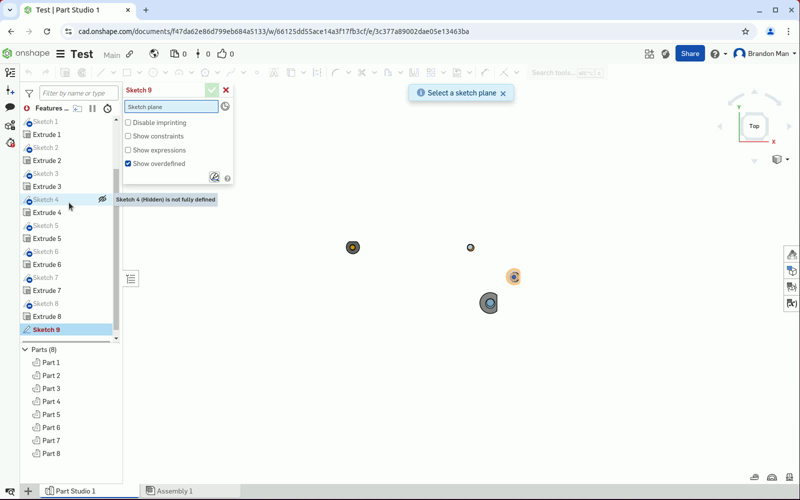
scroll(3)
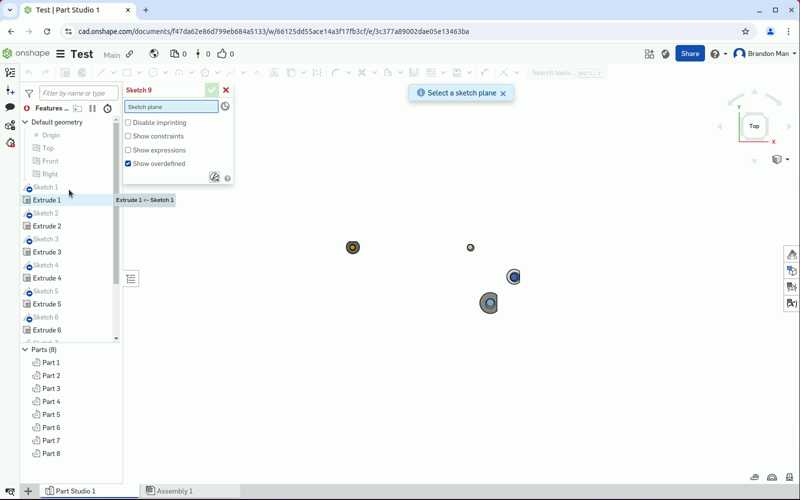
mouse_move(69, 150)
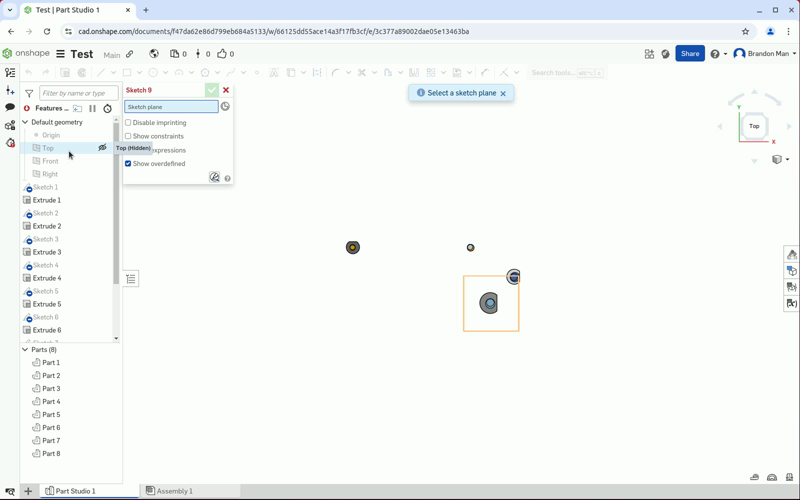
click(69, 150)
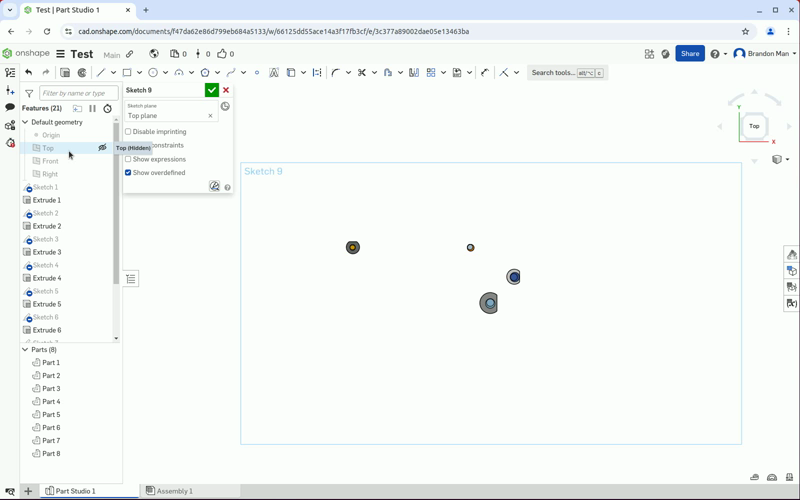
mouse_move(73, 352)
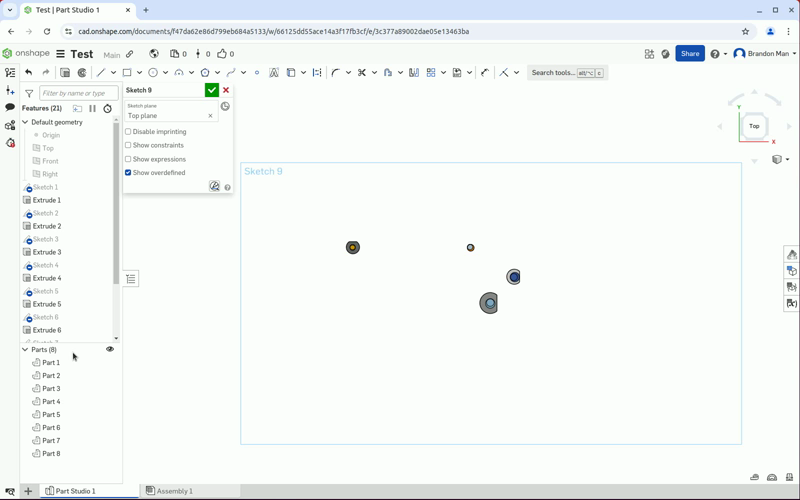
key(y)
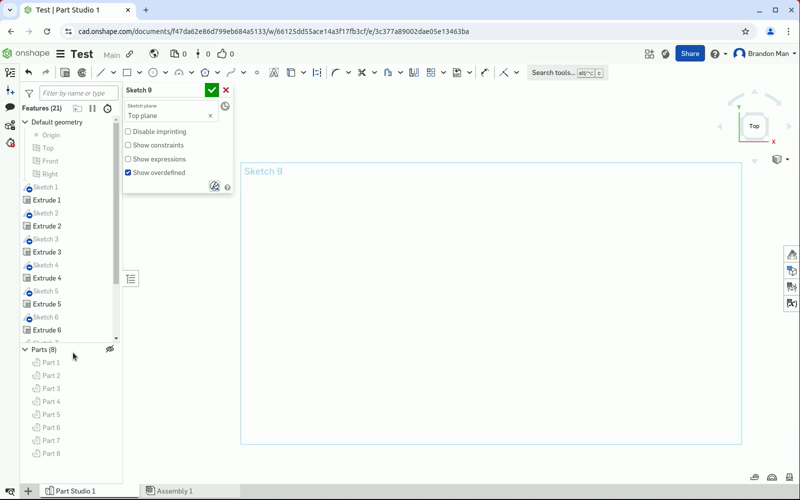
key(c)
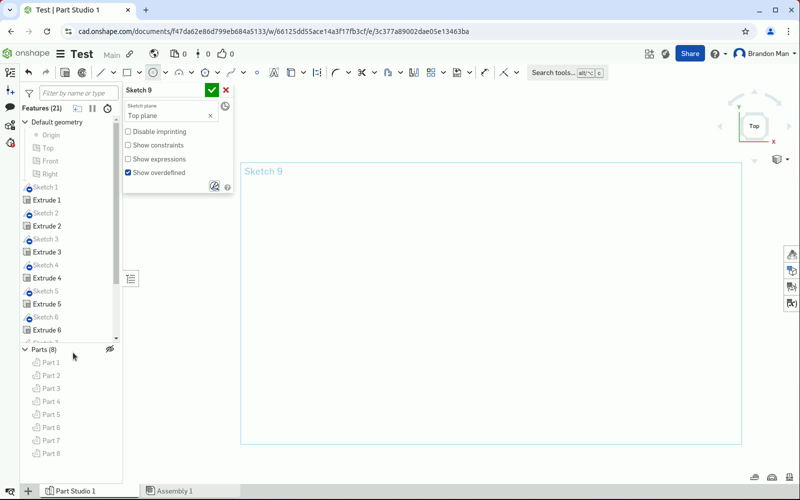
key_down(shift)
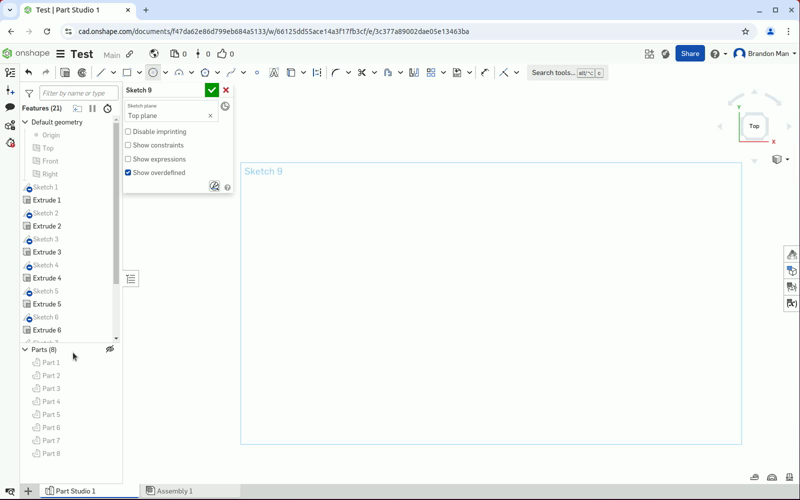
mouse_move(353, 282)
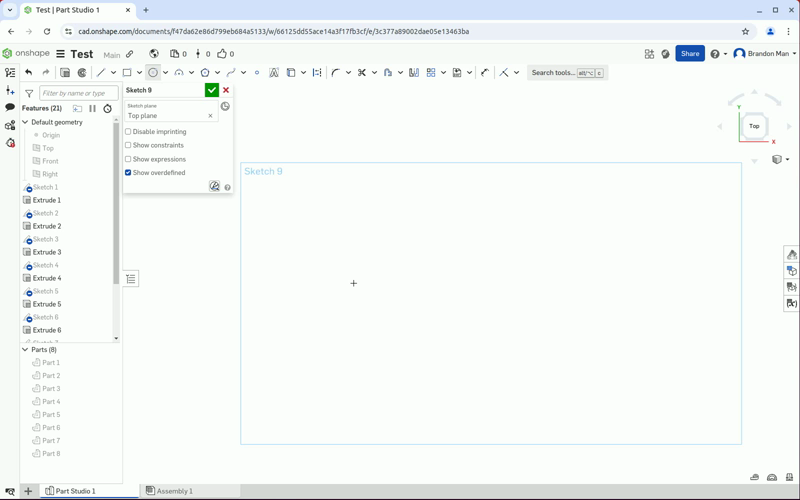
click(353, 282)
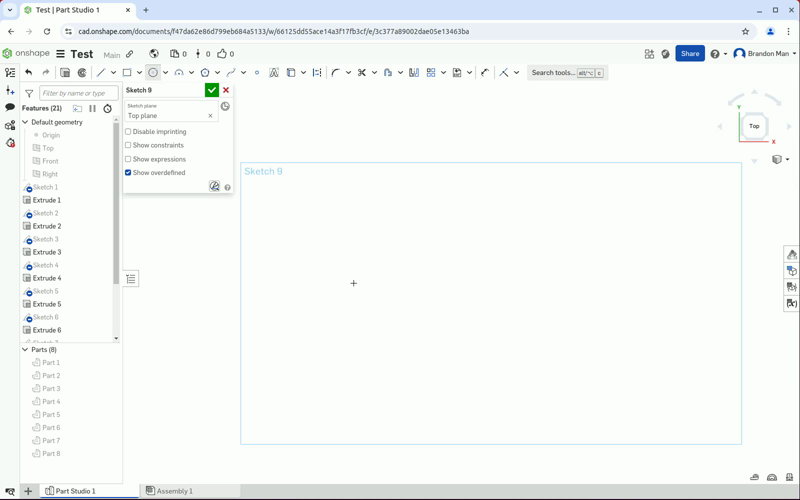
key_up(shift)
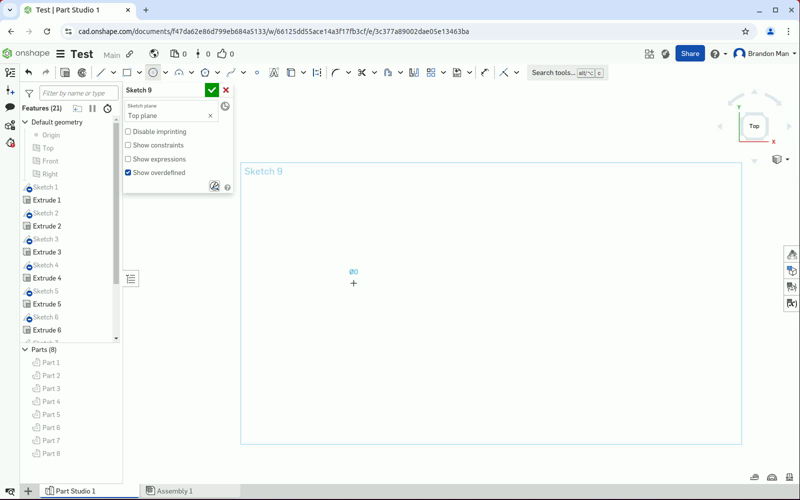
mouse_move(358, 282)
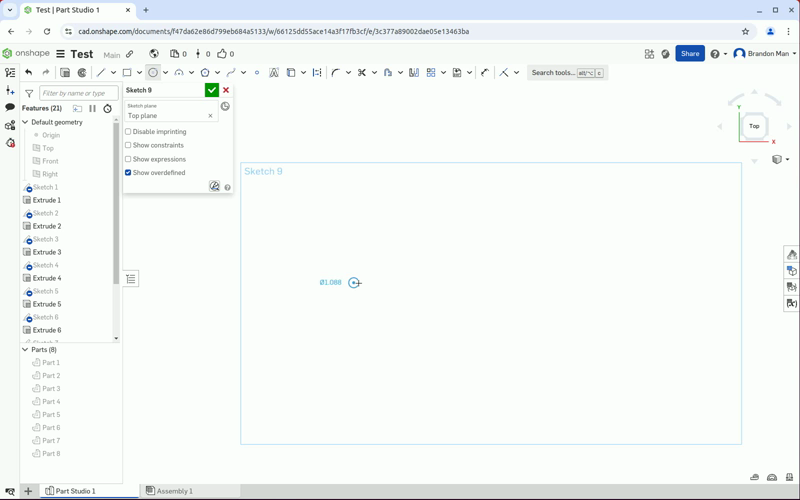
click(358, 282)
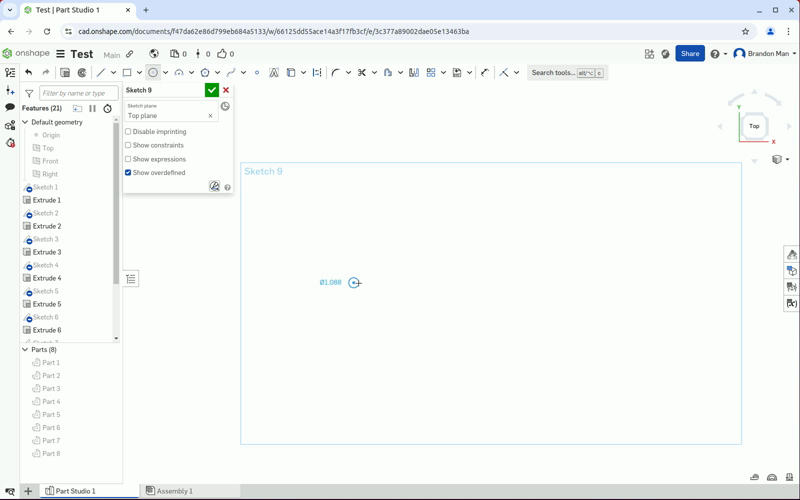
key(esc)
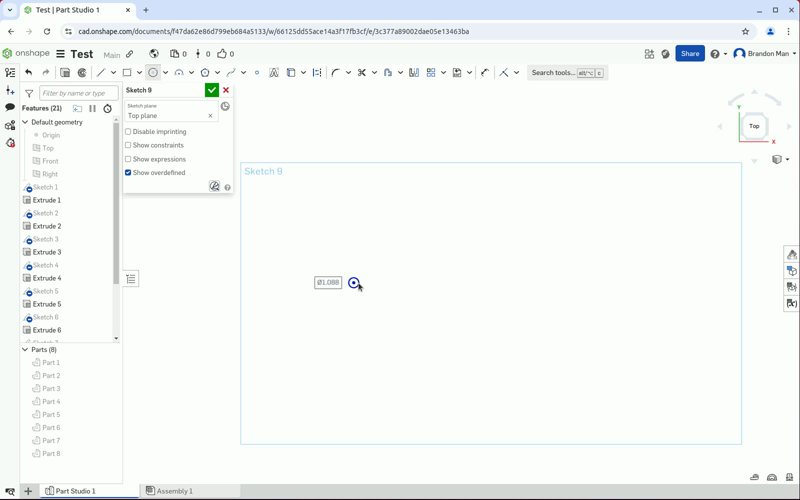
key(c)
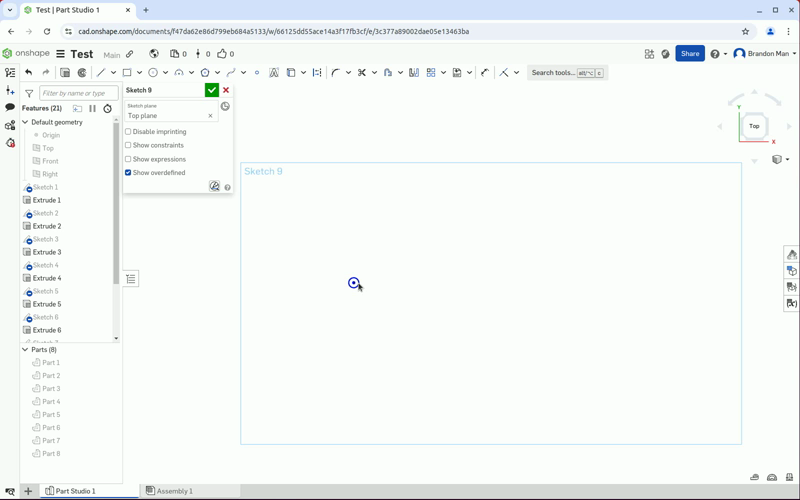
key_down(shift)
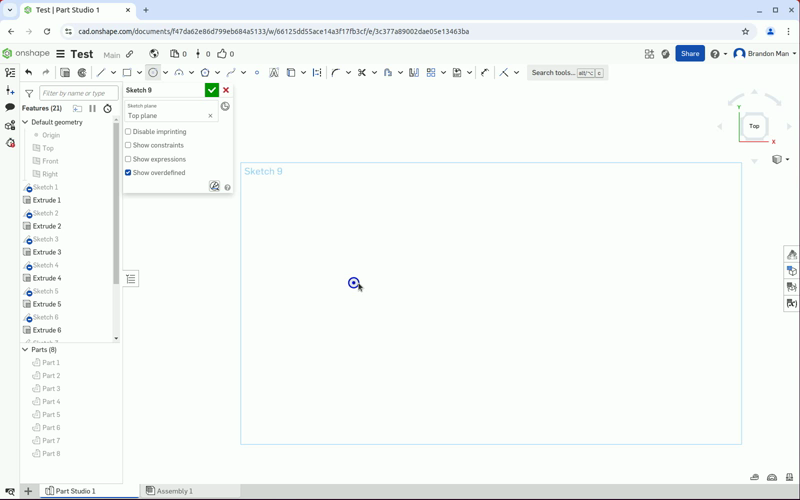
mouse_move(353, 282)
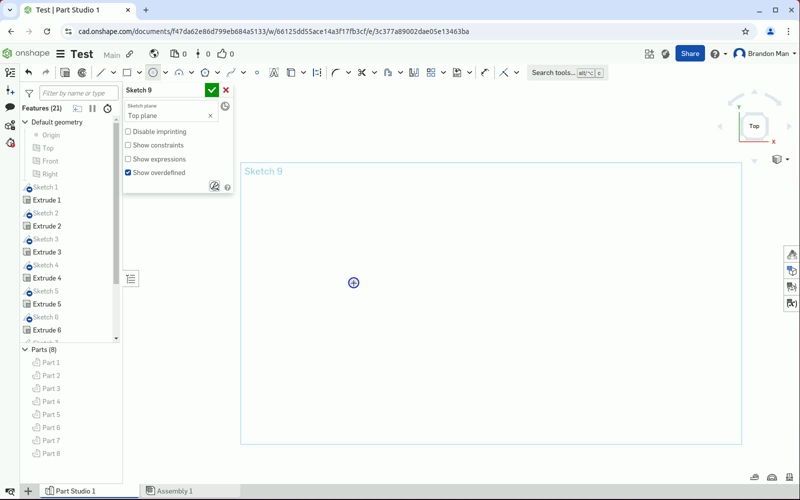
click(353, 282)
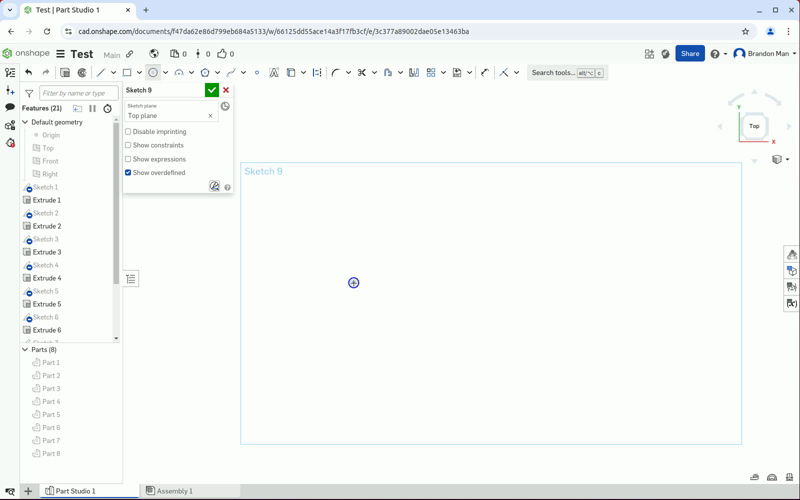
key_up(shift)
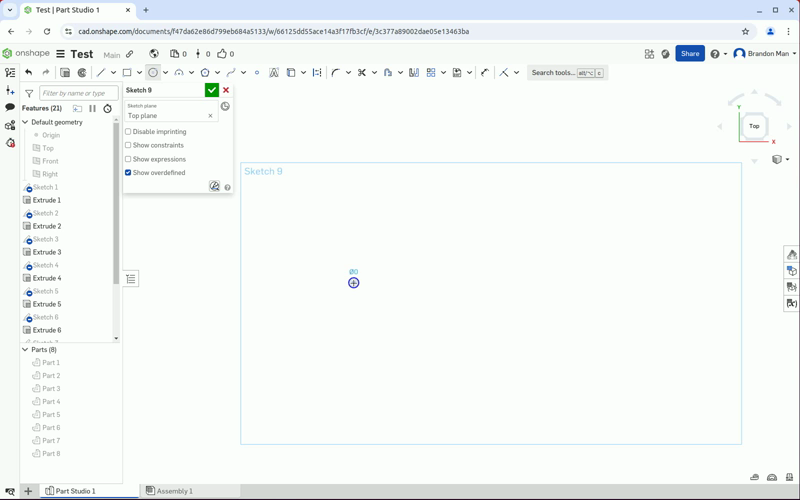
mouse_move(356, 282)
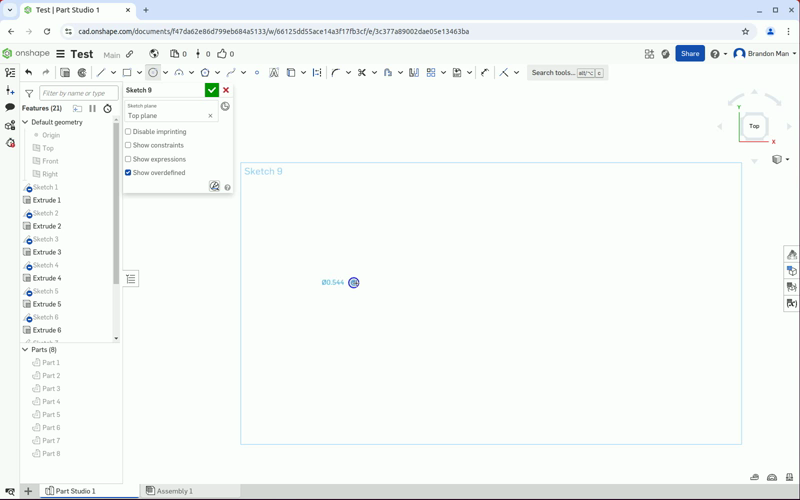
scroll(6)
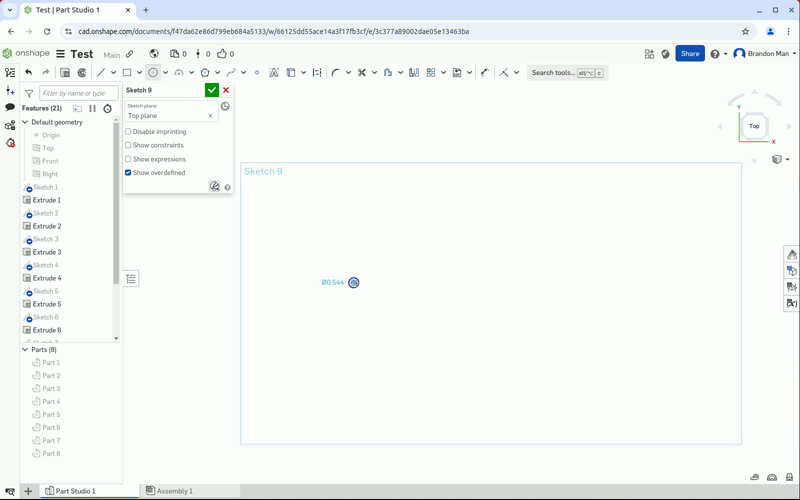
scroll(6)
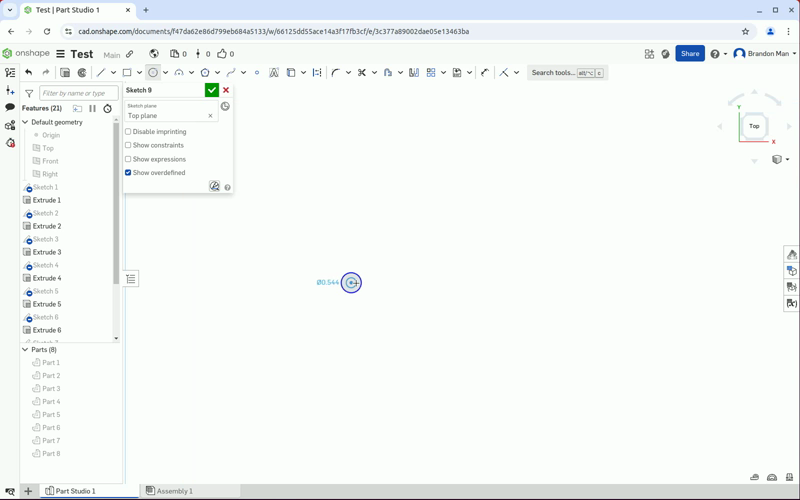
scroll(6)
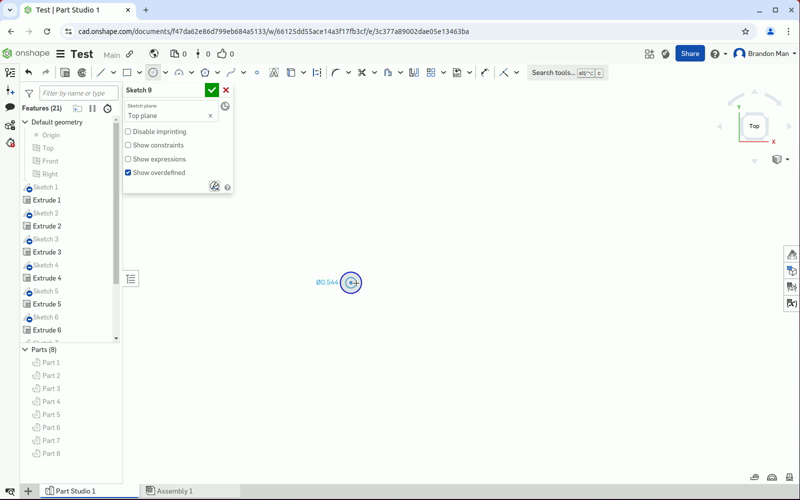
scroll(6)
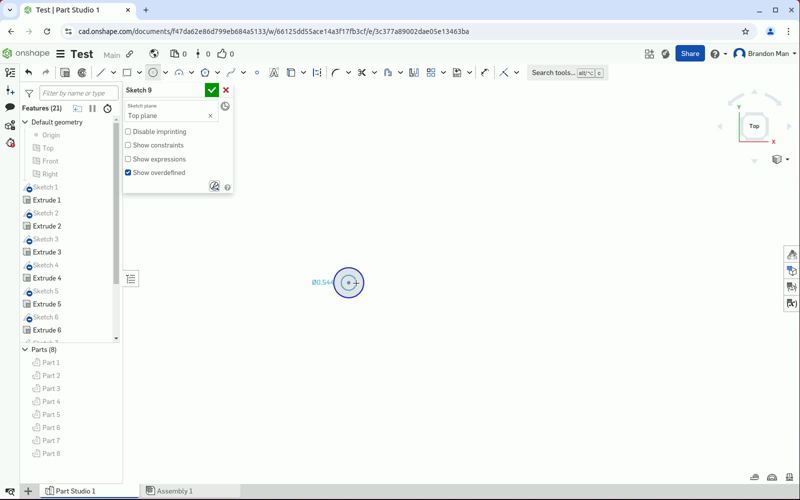
scroll(6)
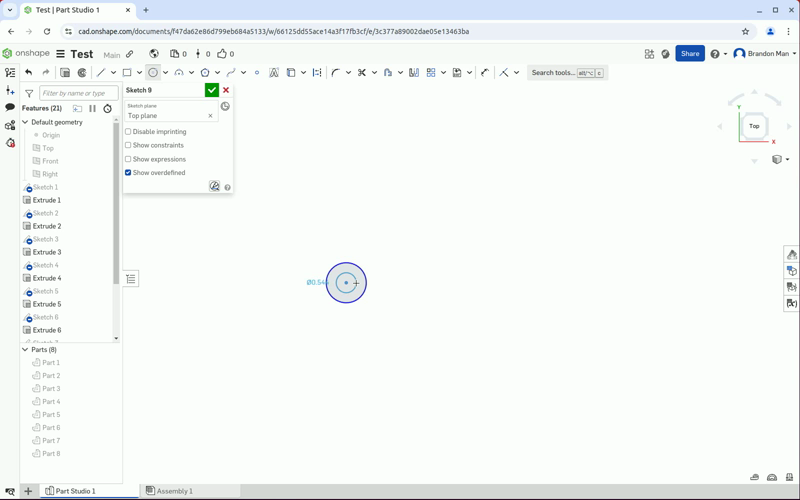
scroll(6)
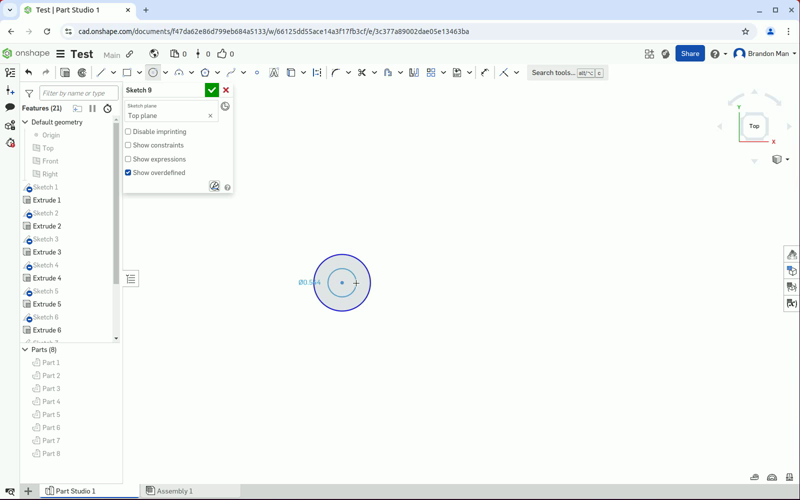
scroll(6)
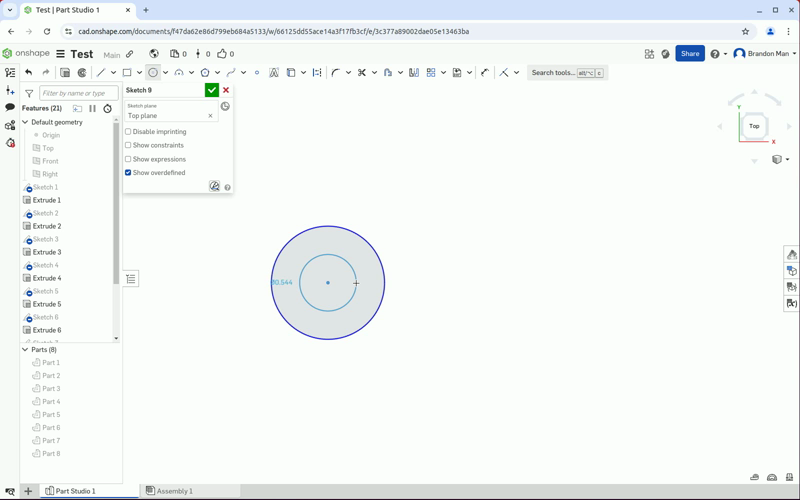
click(356, 282)
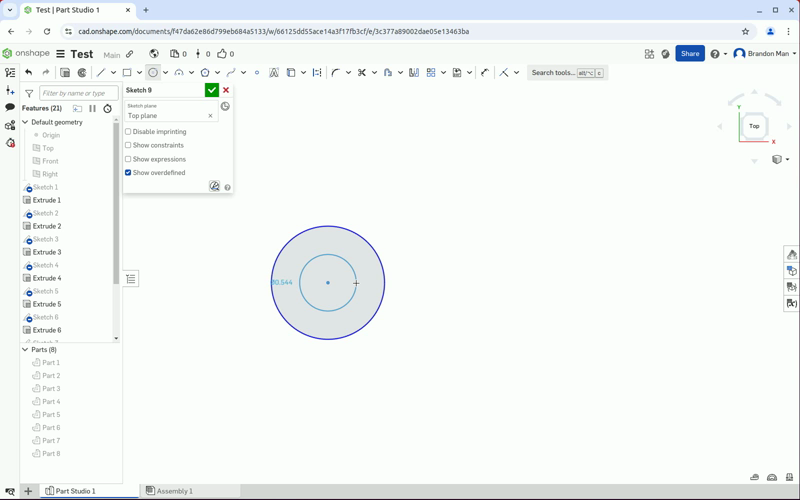
scroll(-6)
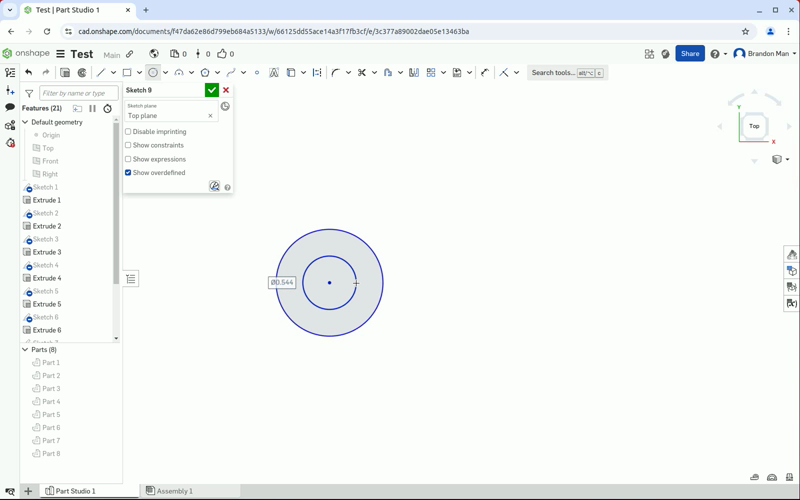
scroll(-6)
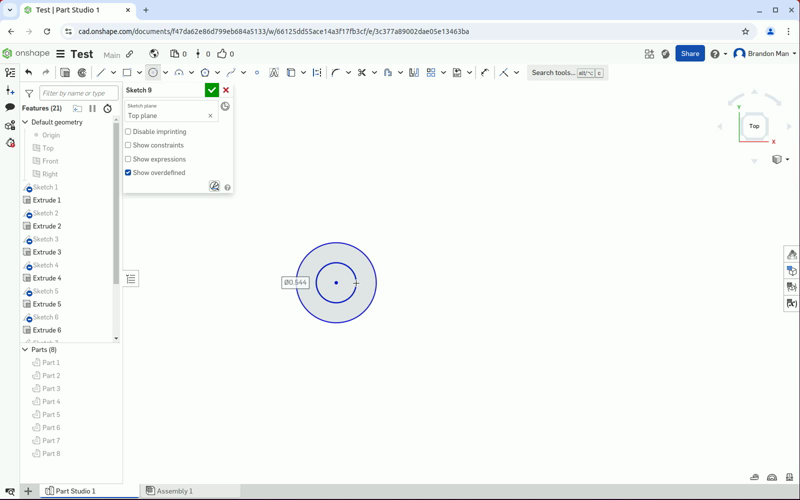
scroll(-6)
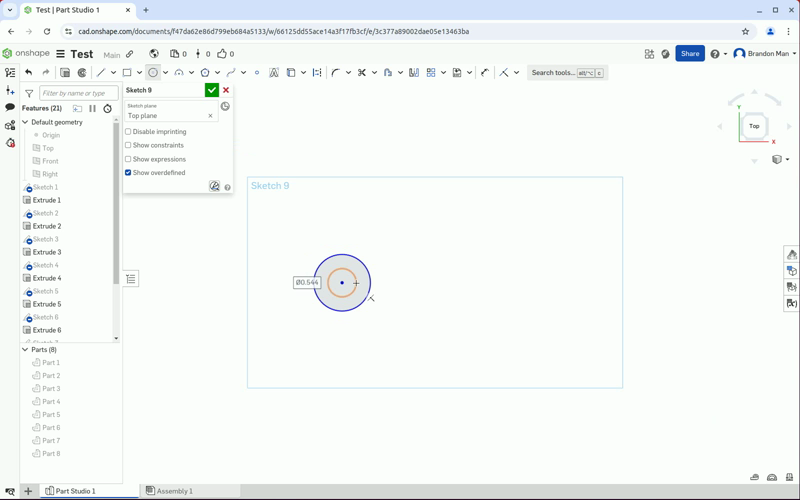
scroll(-6)
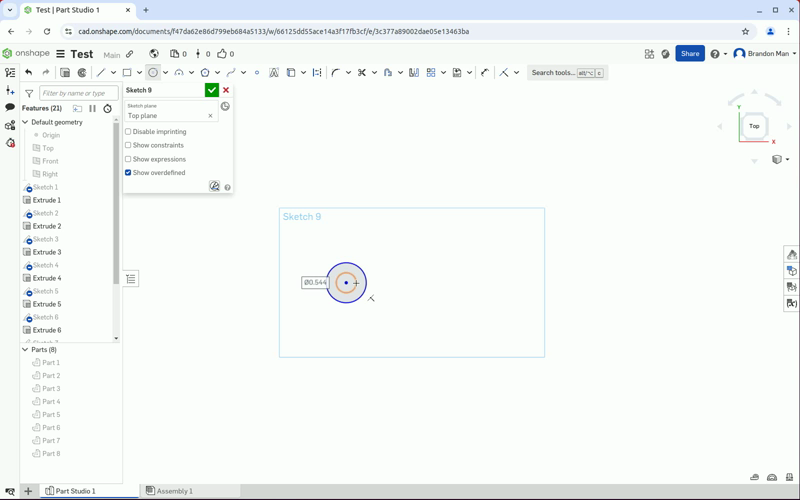
scroll(-6)
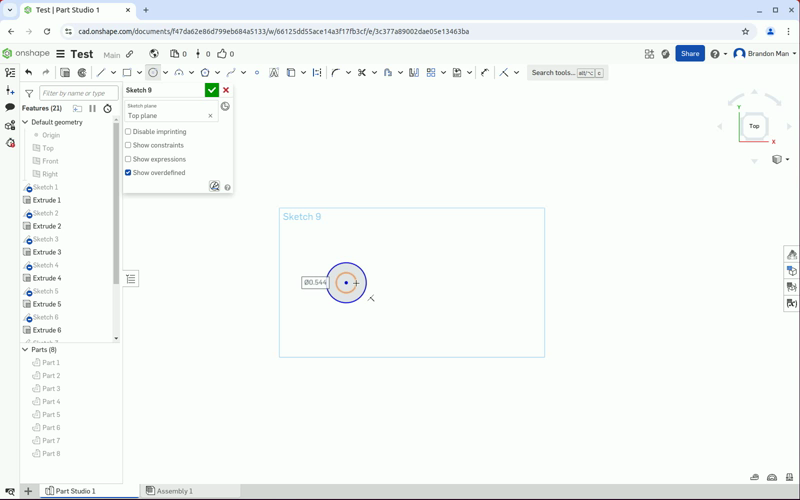
scroll(-6)
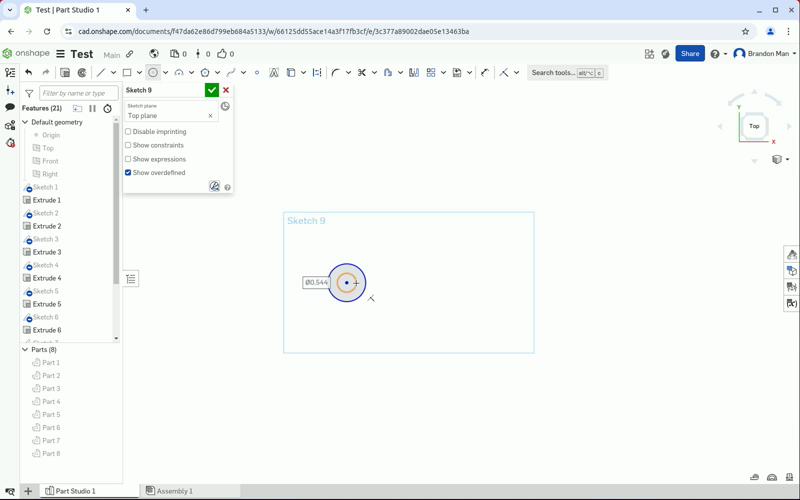
scroll(-6)
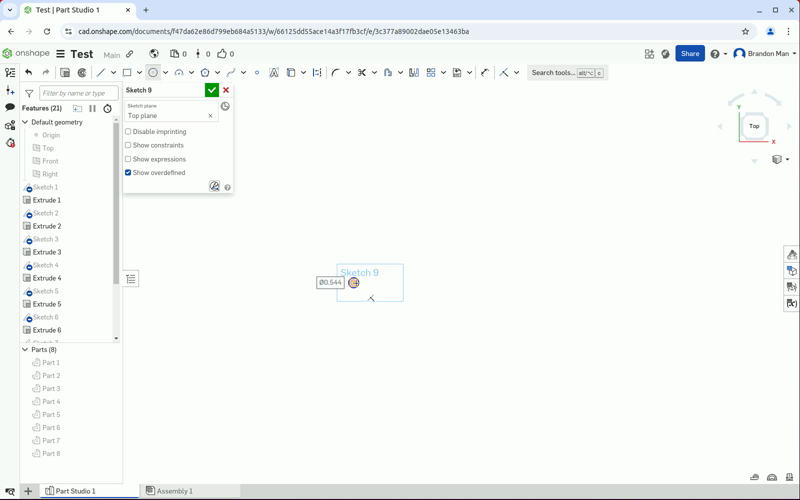
key(esc)
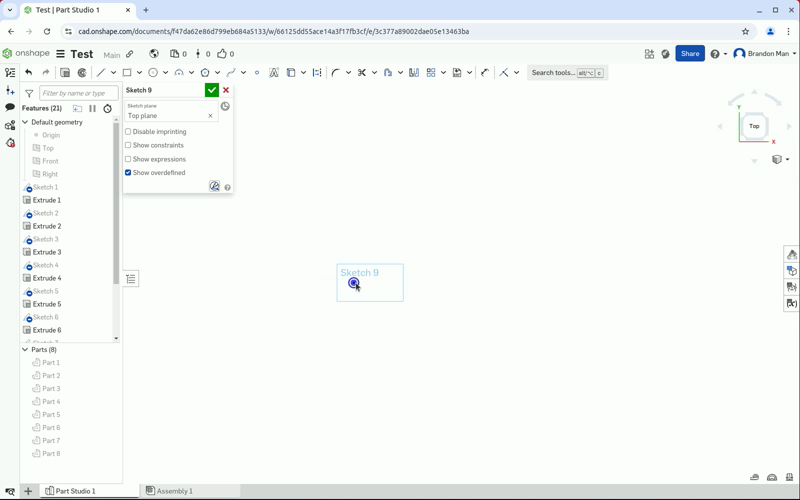
mouse_move(353, 279)
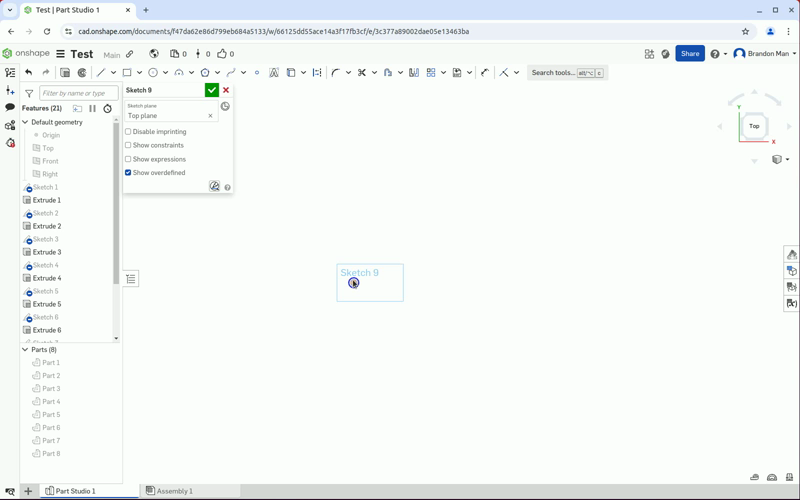
scroll(6)
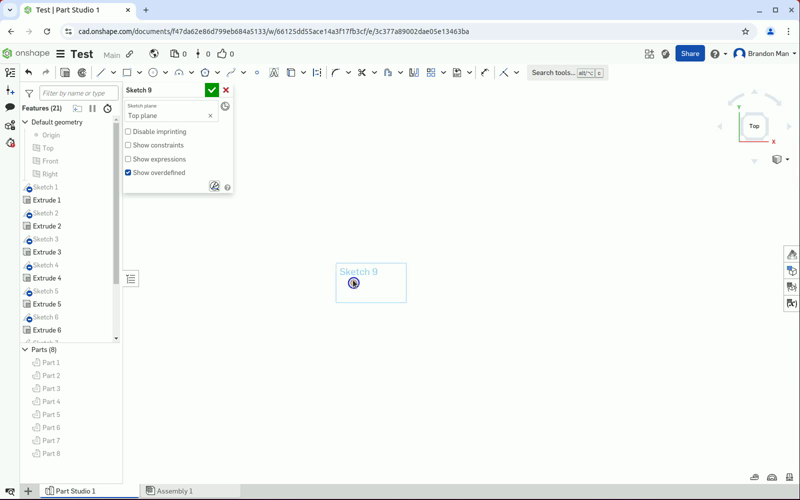
scroll(6)
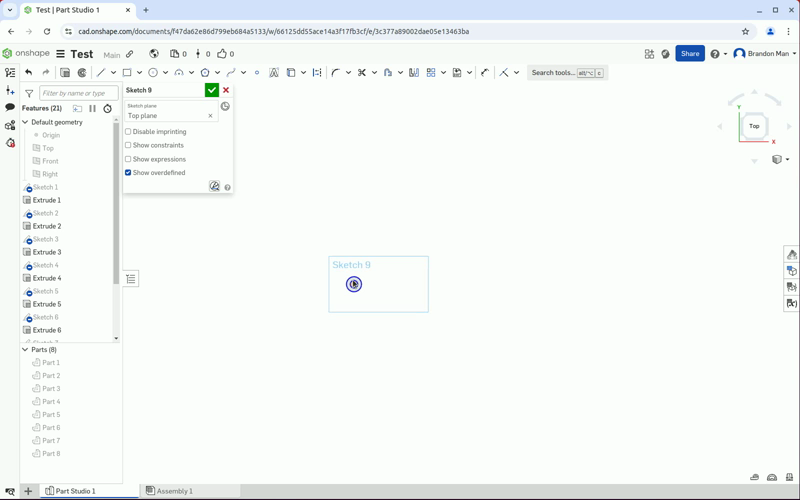
scroll(6)
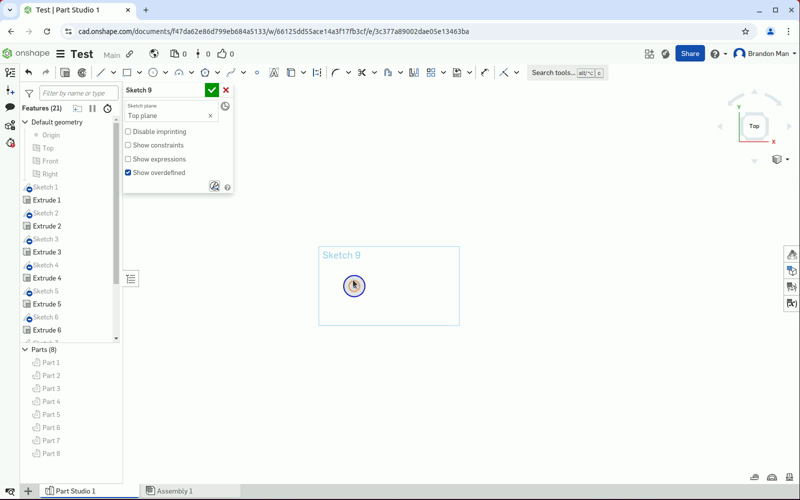
scroll(6)
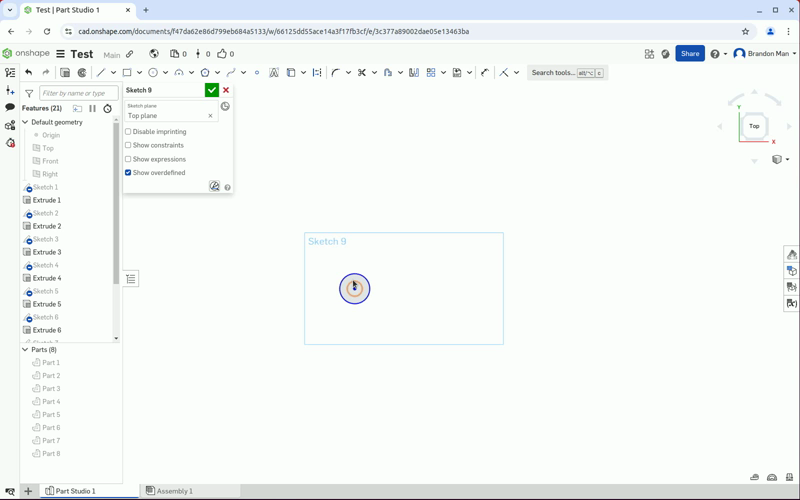
scroll(6)
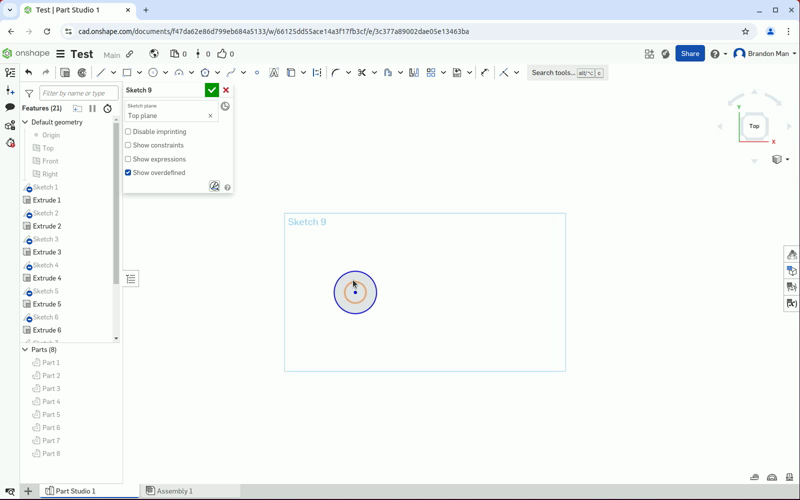
scroll(6)
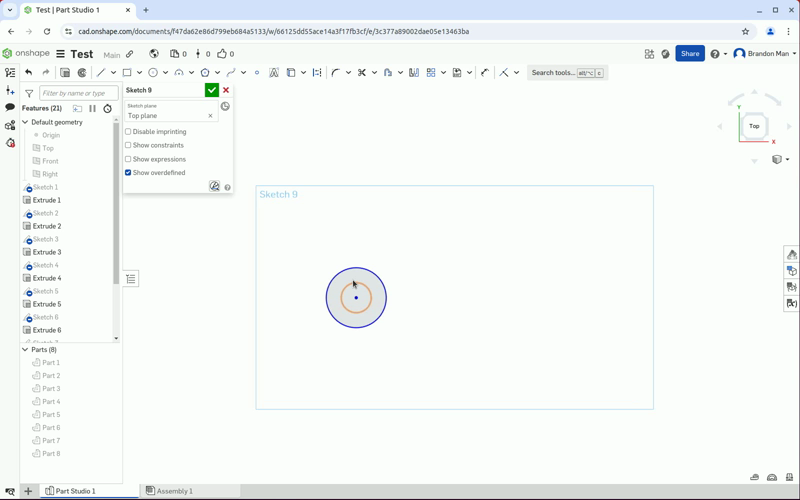
scroll(6)
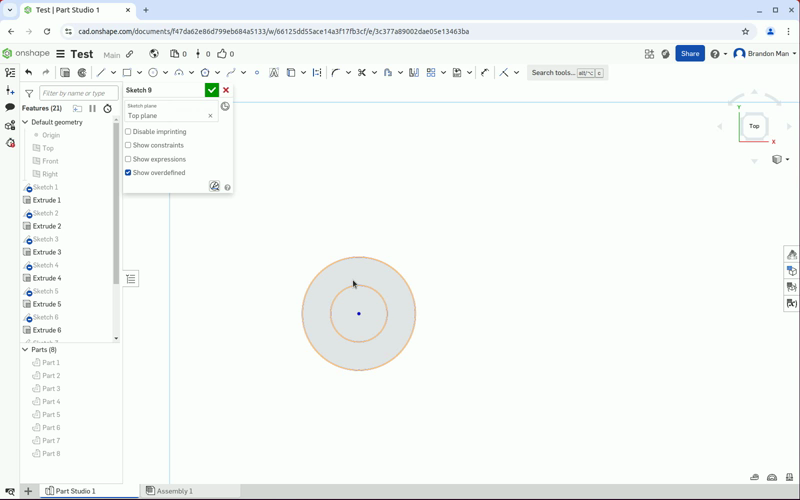
click(353, 279)
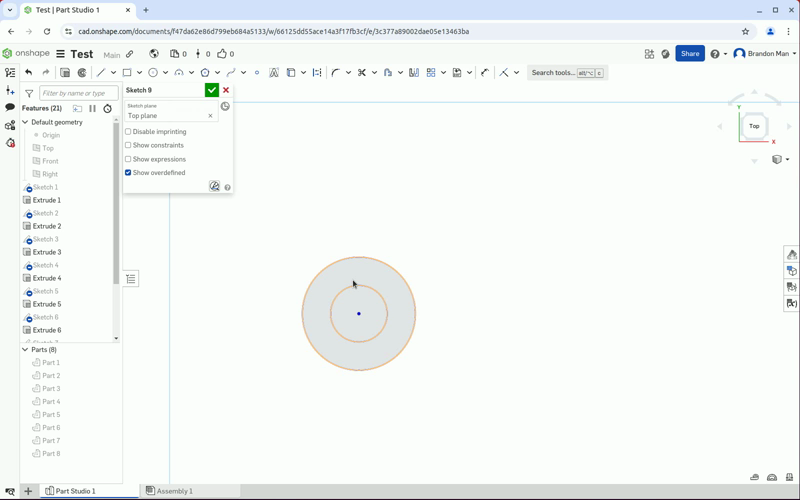
scroll(-6)
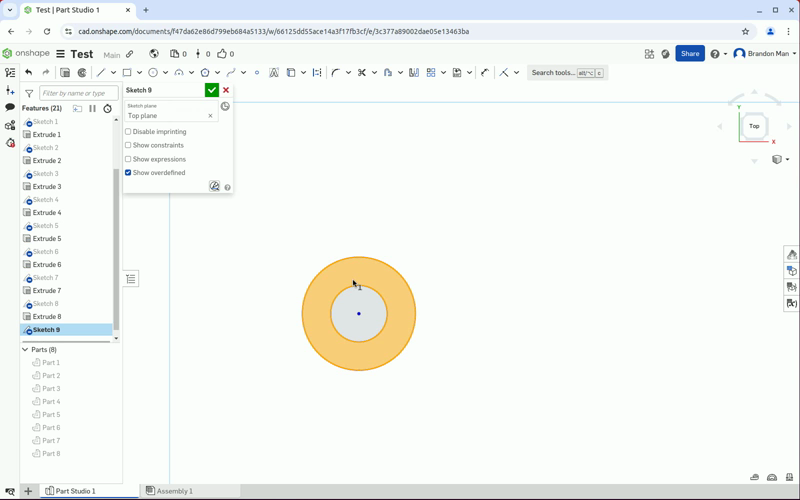
scroll(-6)
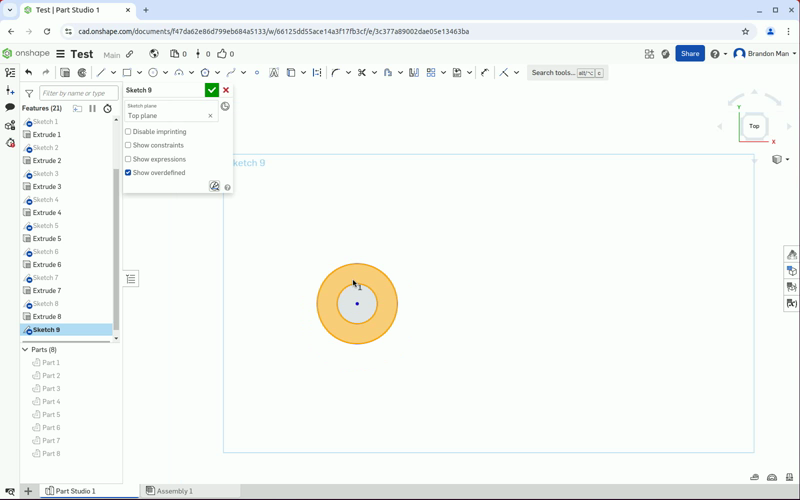
scroll(-6)
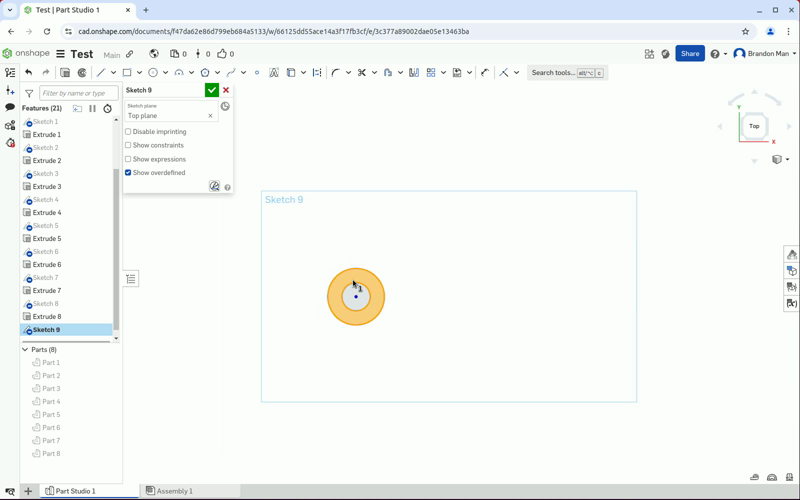
scroll(-6)
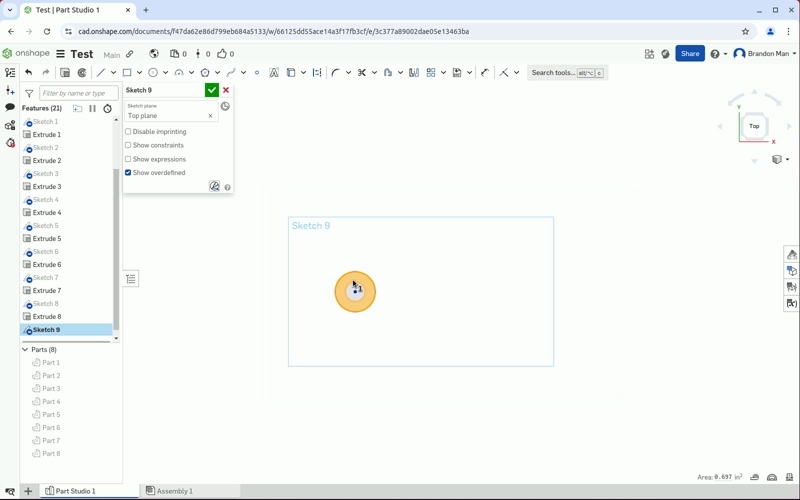
scroll(-6)
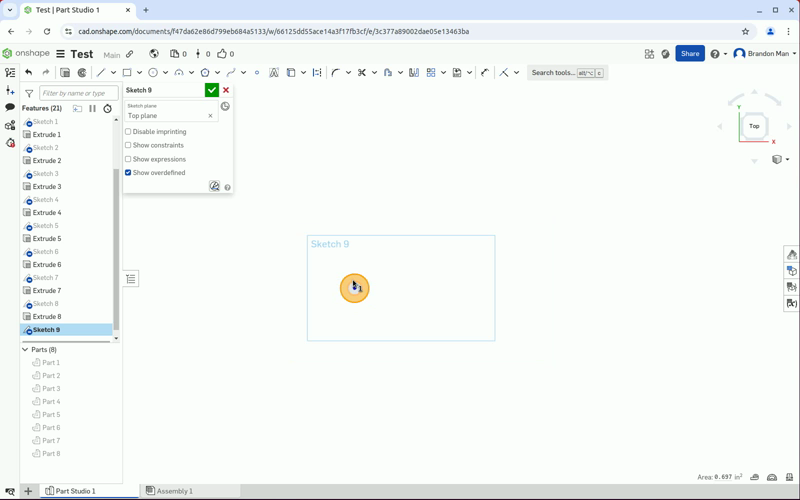
scroll(-6)
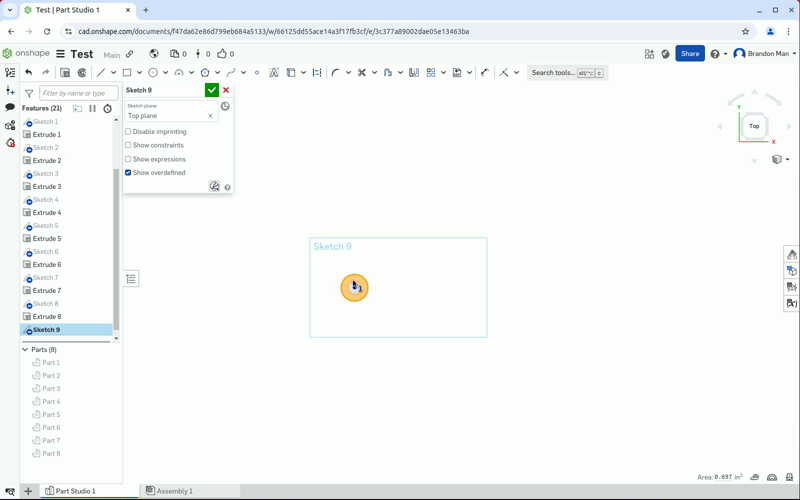
scroll(-6)
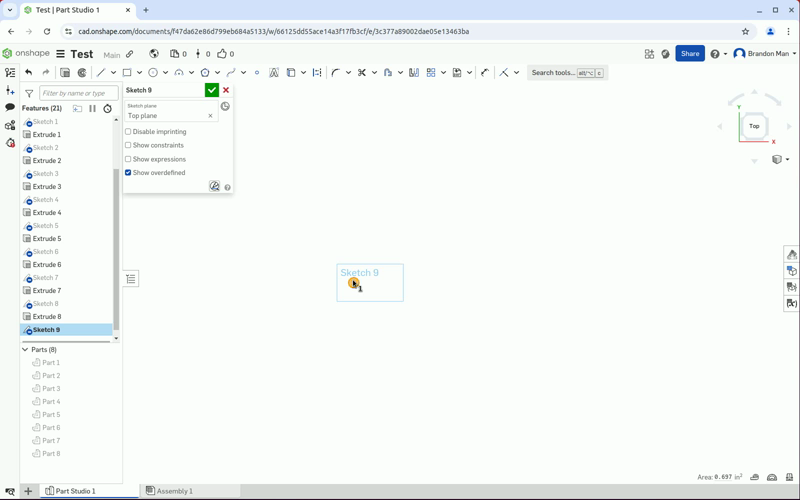
mouse_move(73, 352)
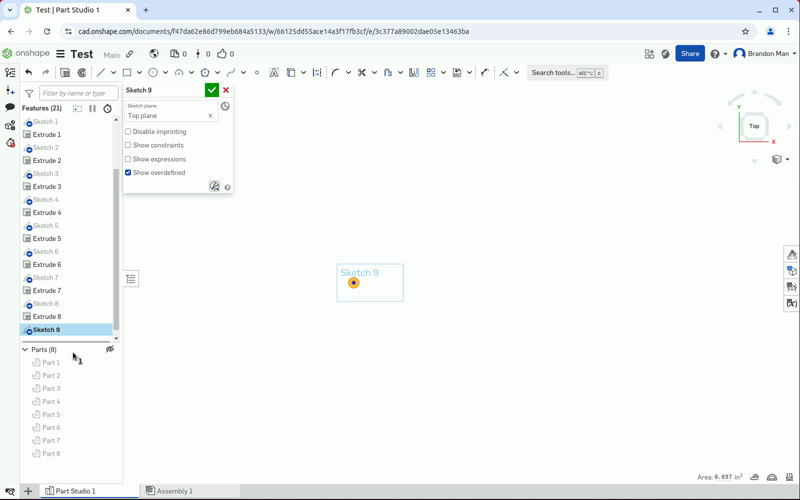
key(shift+y)
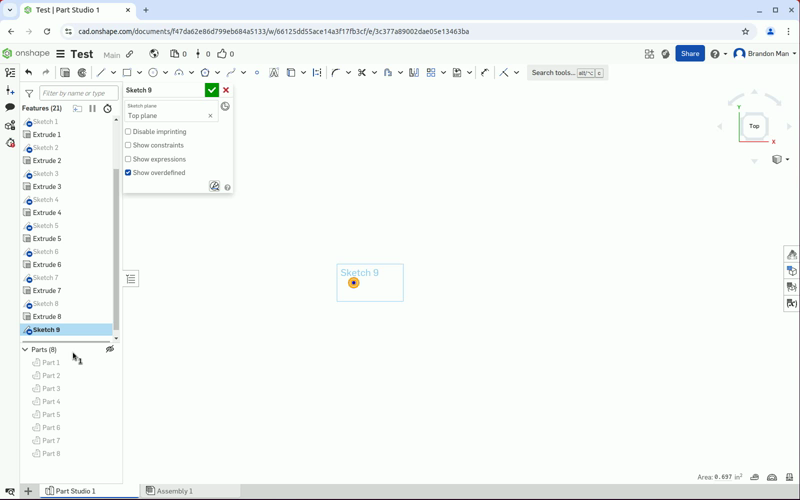
key(shift+e)
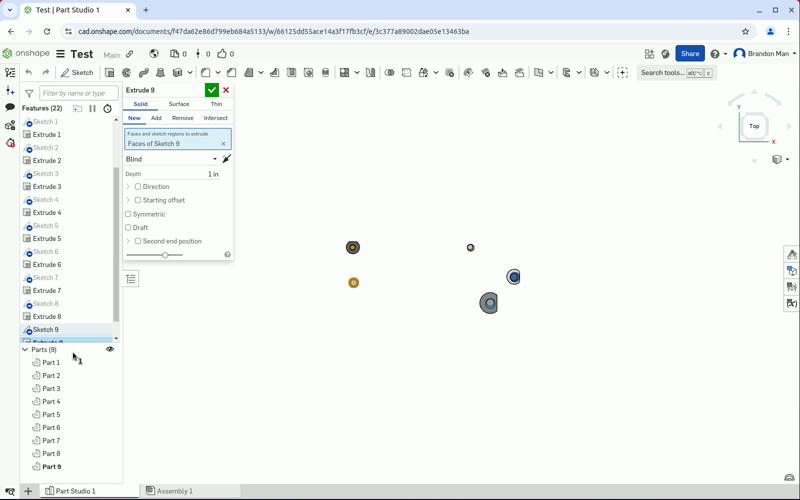
mouse_move(143, 106)
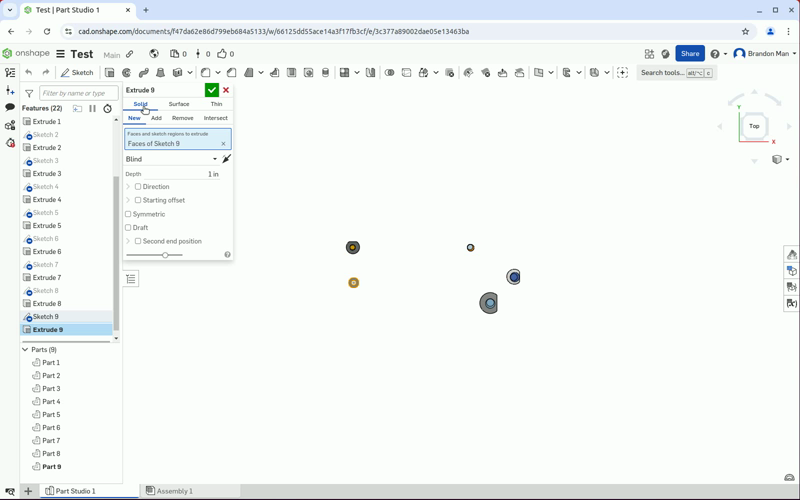
click(143, 106)
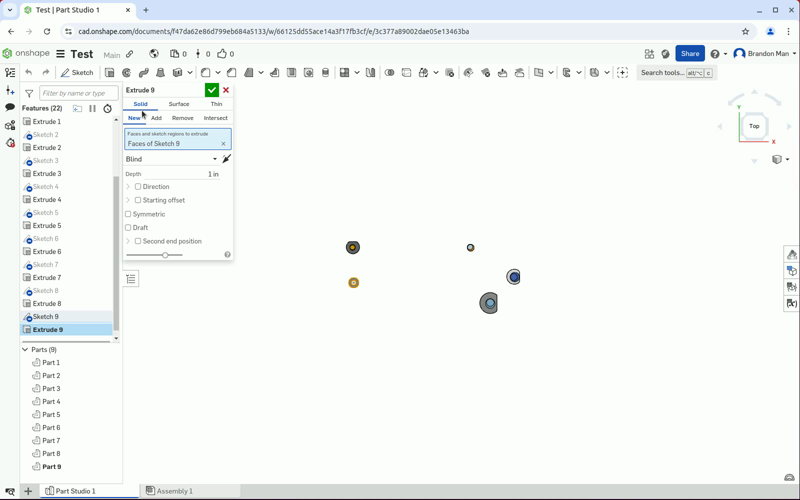
mouse_move(137, 120)
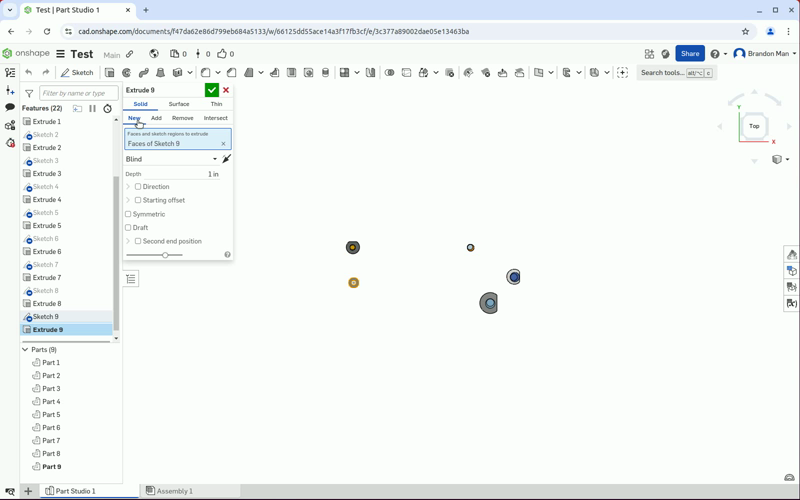
click(137, 120)
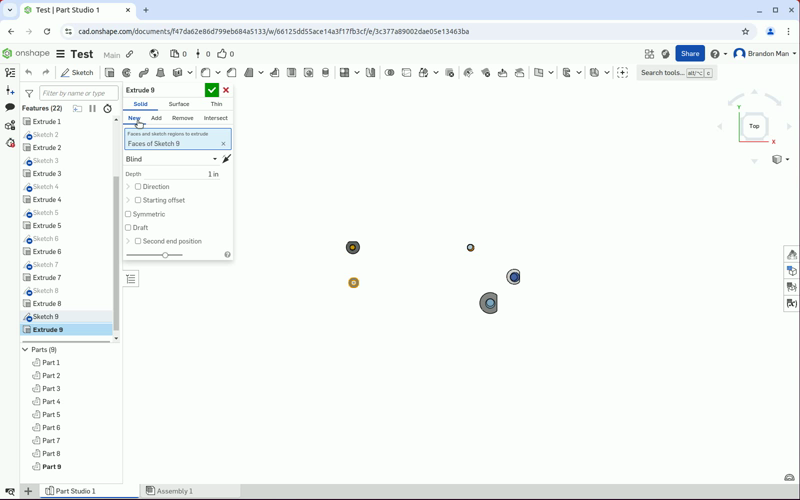
key(tab, 4)
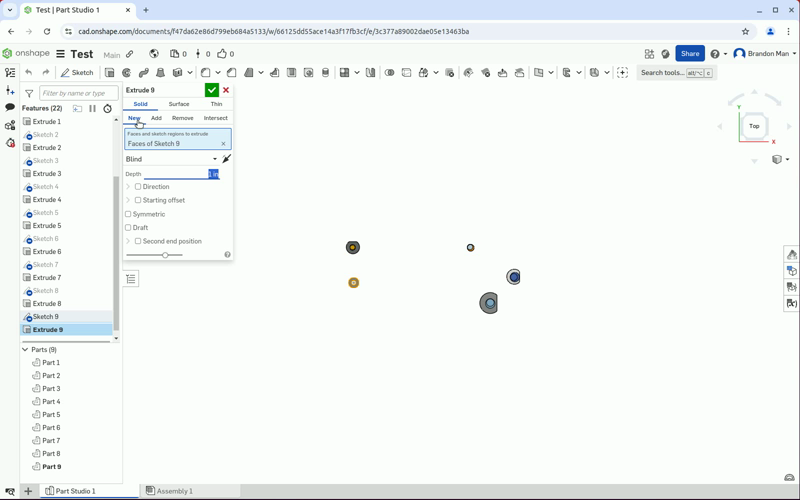
text(0.963)
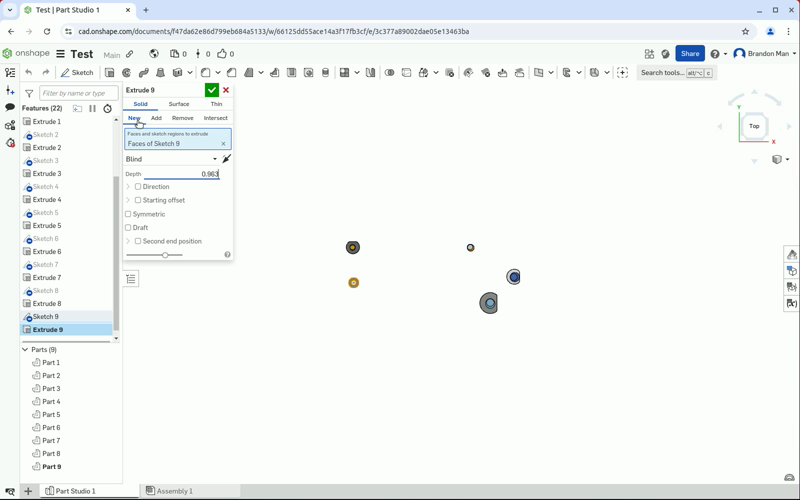
key(enter)
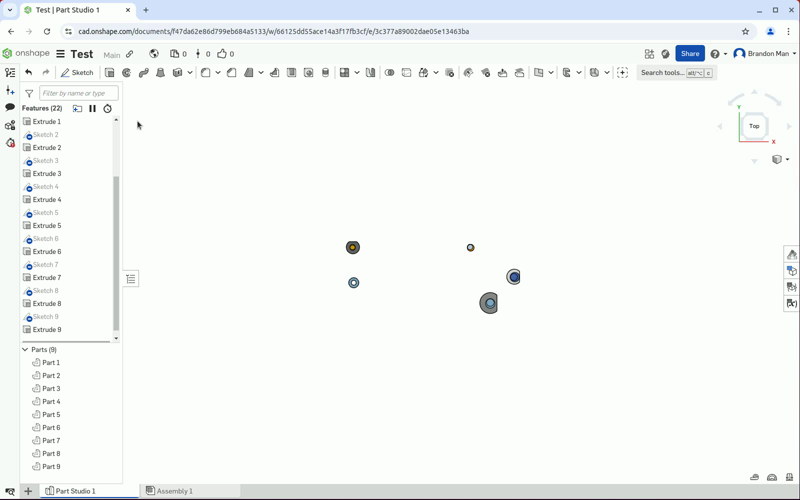
key(shift+h)
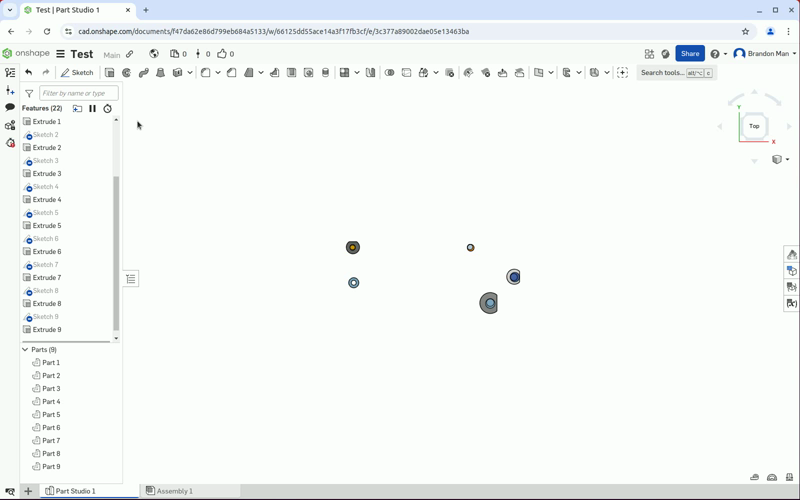
key(shift+h)
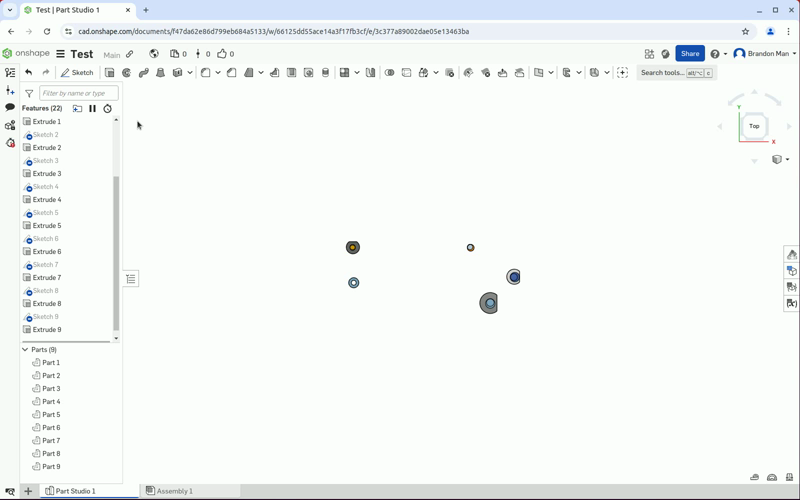
mouse_move(69, 111)
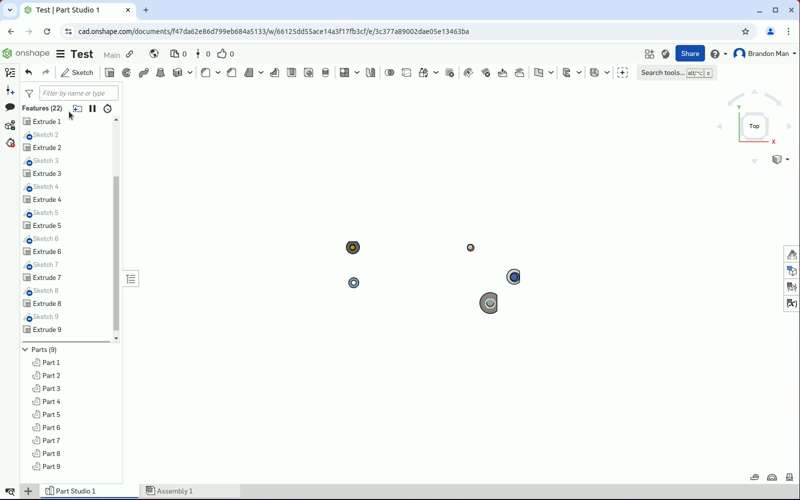
click(69, 111)
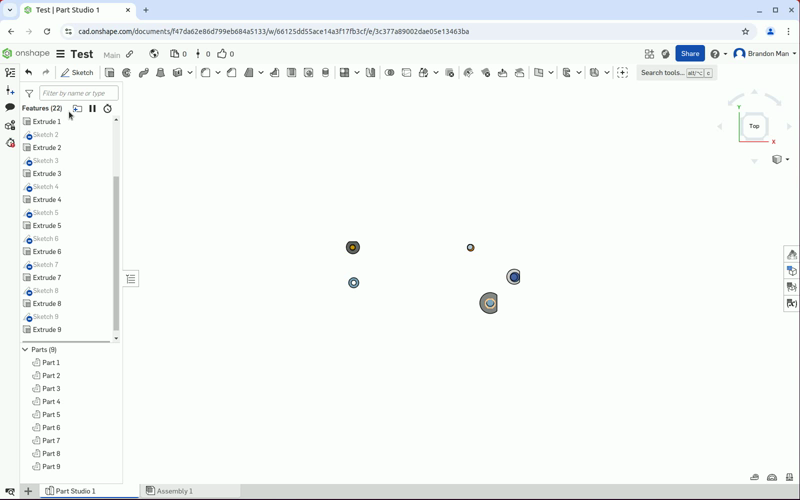
key(shift+s)
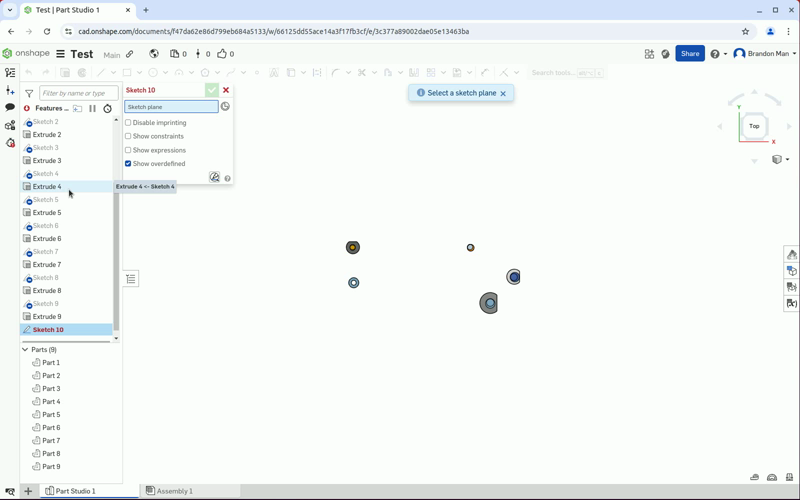
scroll(3)
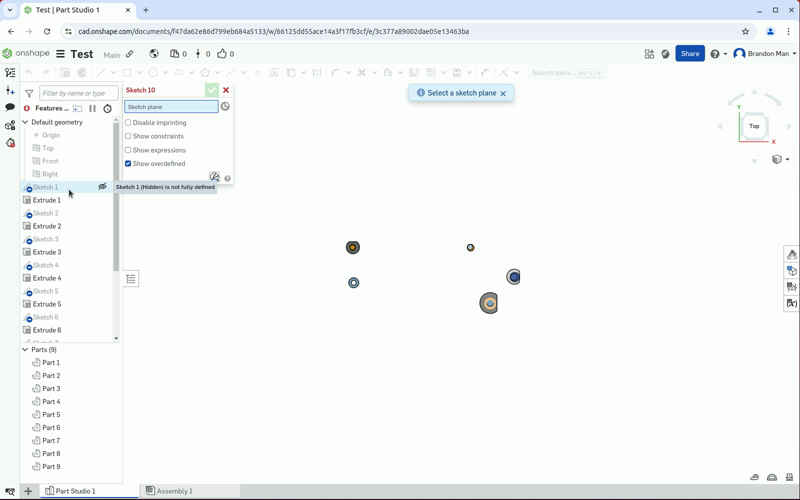
mouse_move(69, 150)
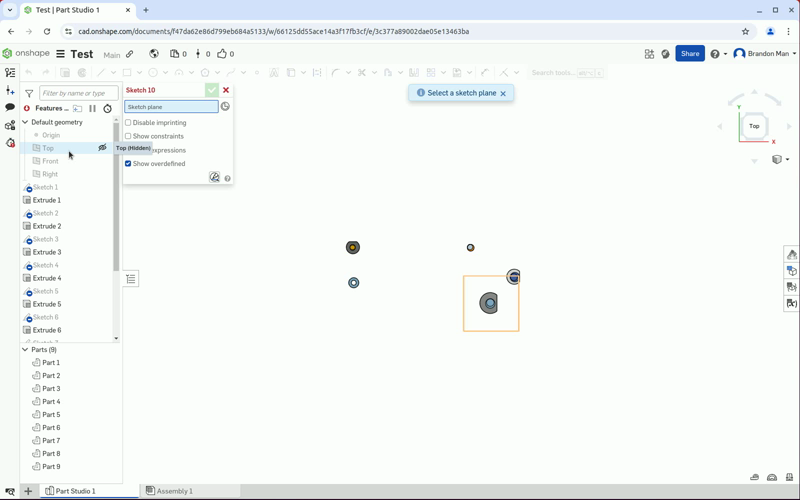
click(69, 150)
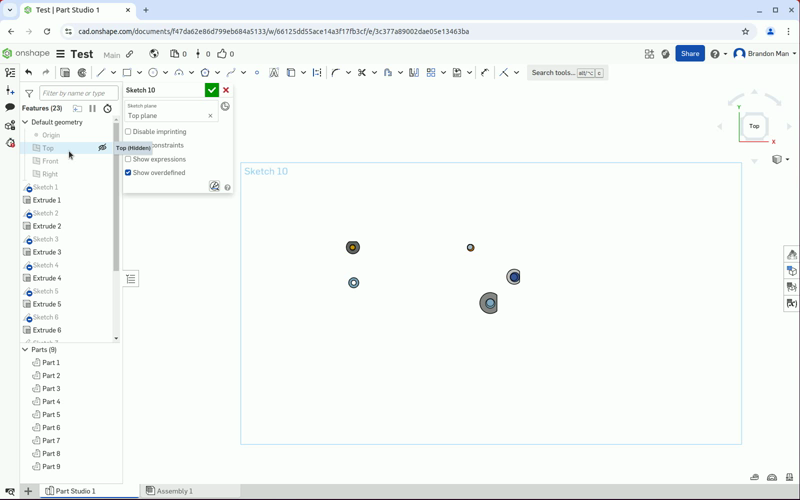
mouse_move(73, 352)
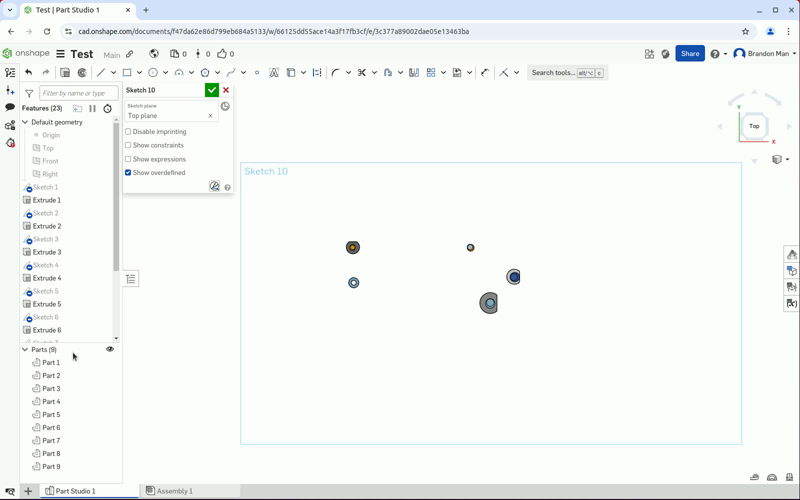
key(y)
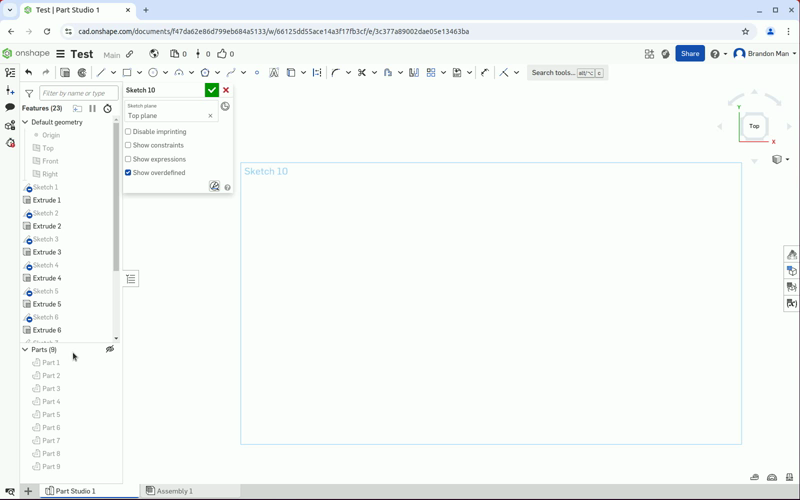
key(c)
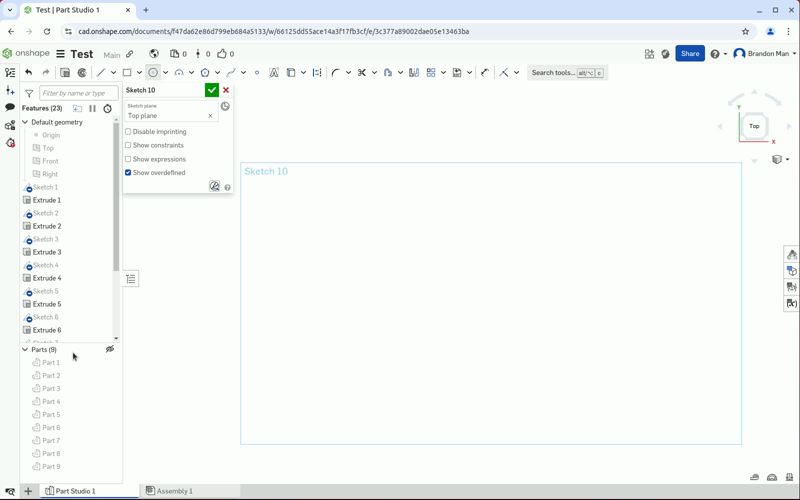
key_down(shift)
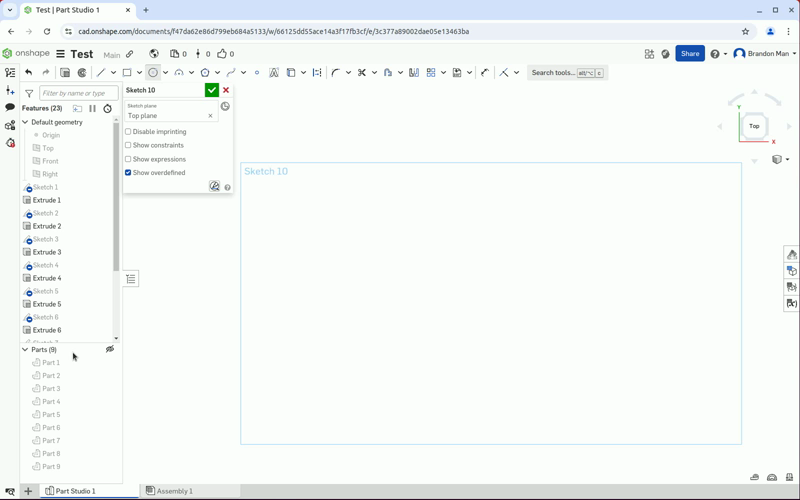
mouse_move(441, 282)
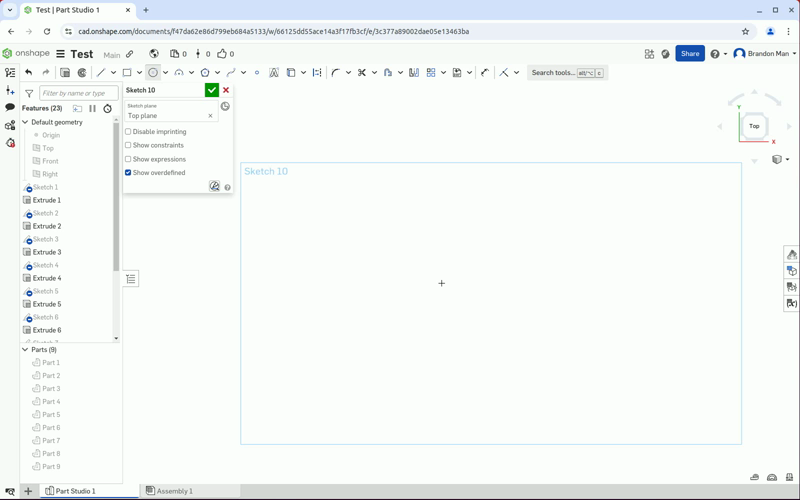
click(441, 282)
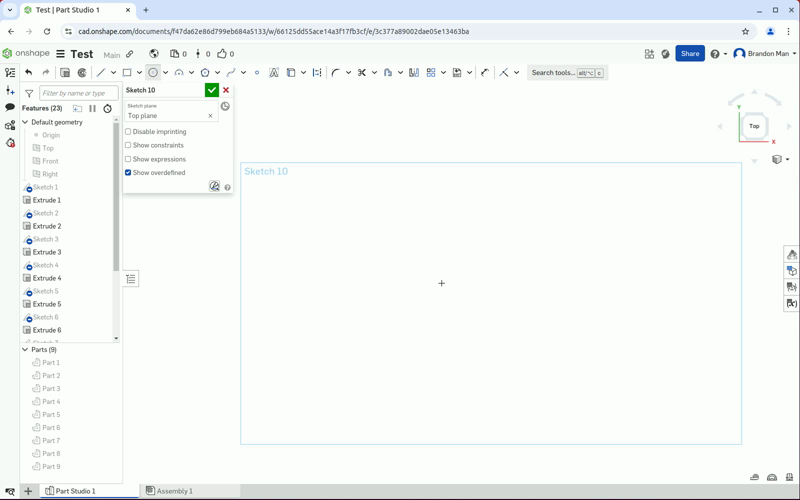
key_up(shift)
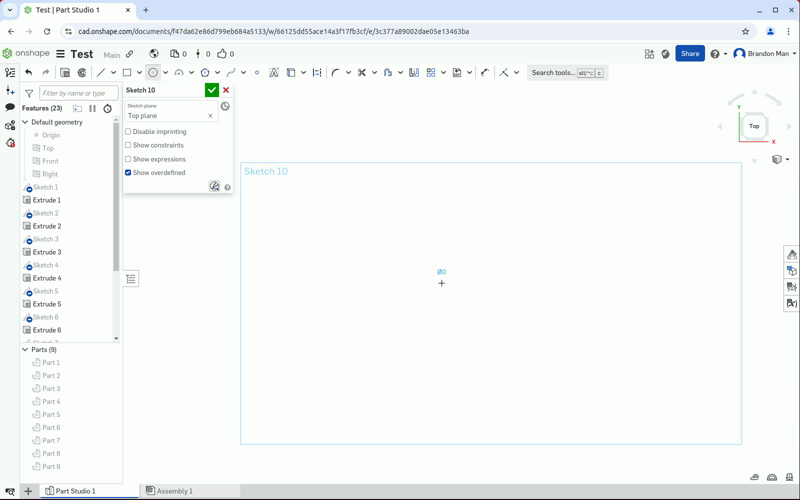
mouse_move(447, 282)
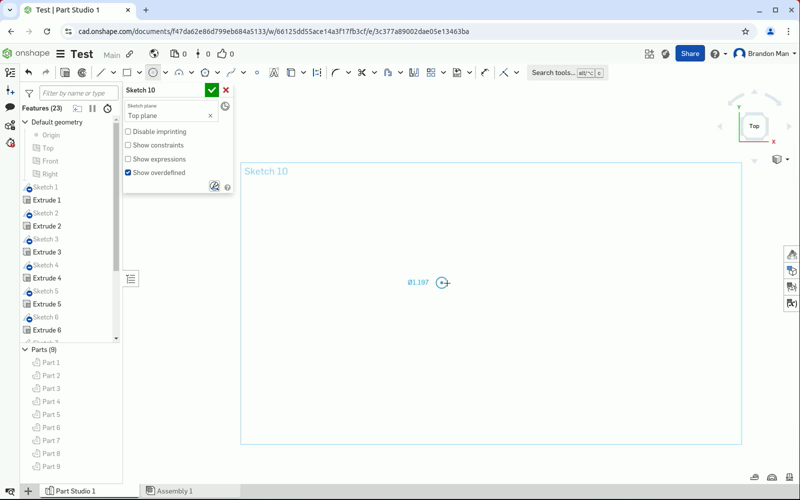
click(447, 282)
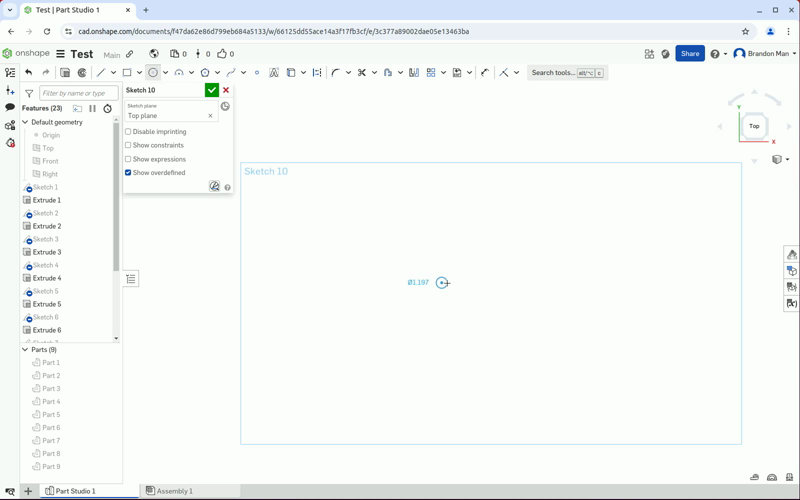
key(esc)
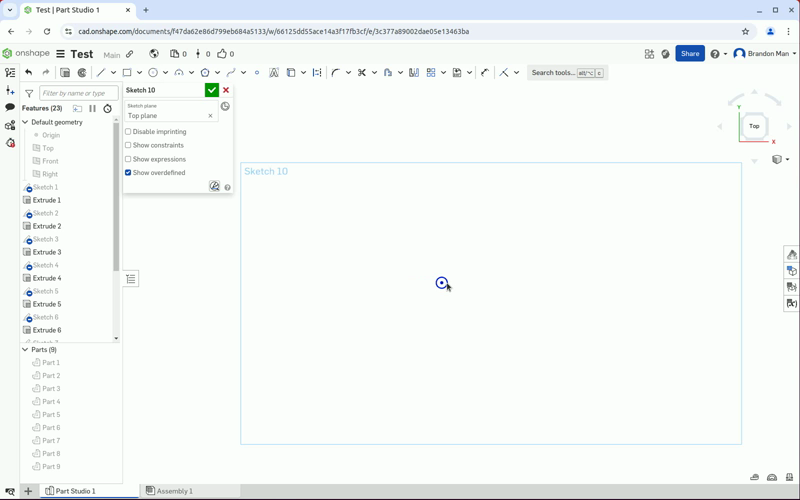
key(c)
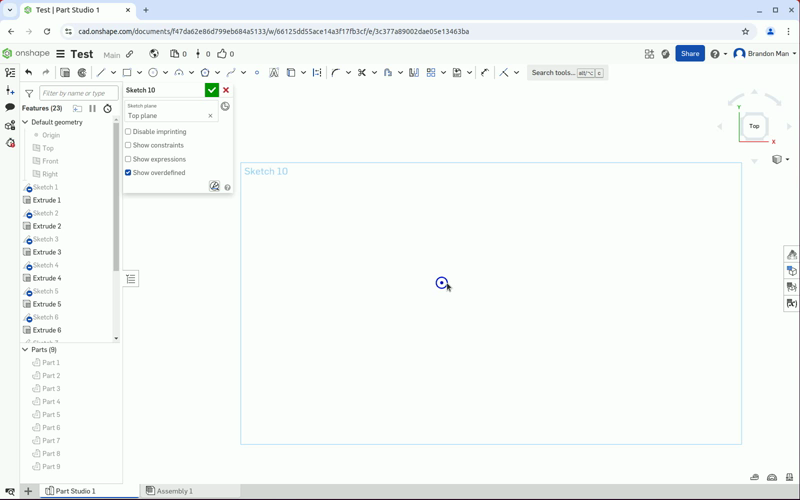
key_down(shift)
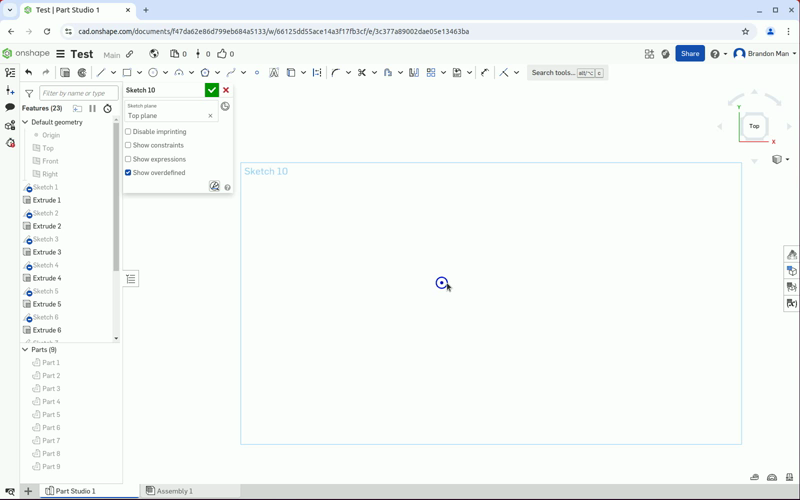
mouse_move(441, 282)
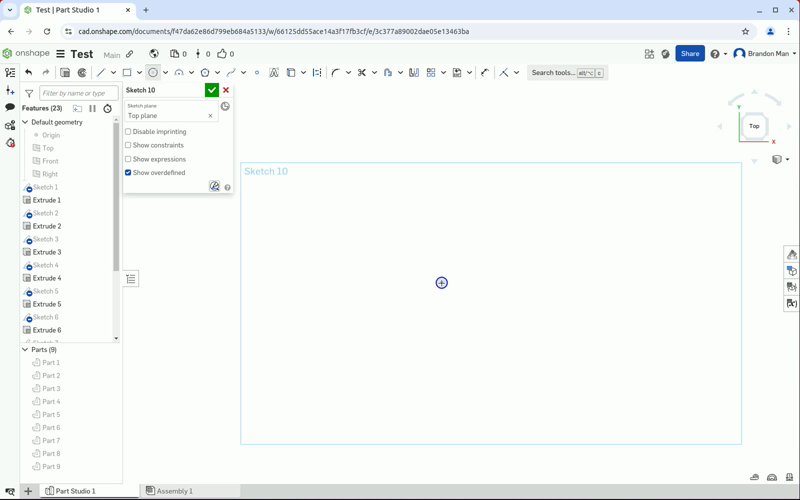
click(441, 282)
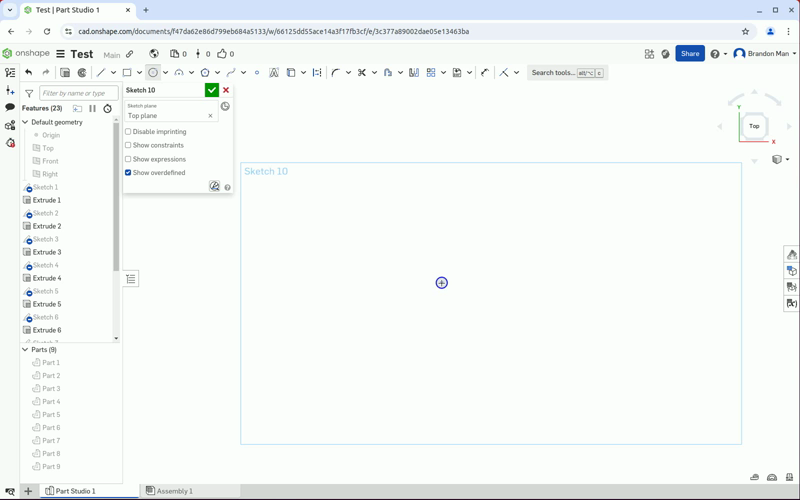
key_up(shift)
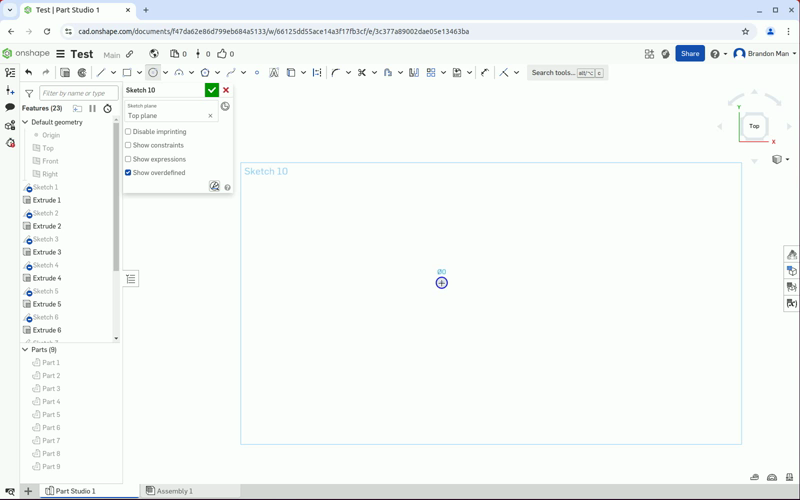
mouse_move(444, 282)
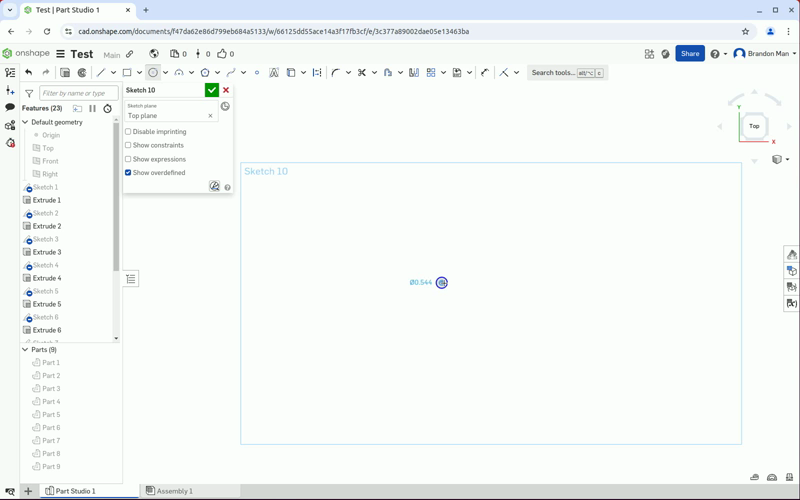
scroll(6)
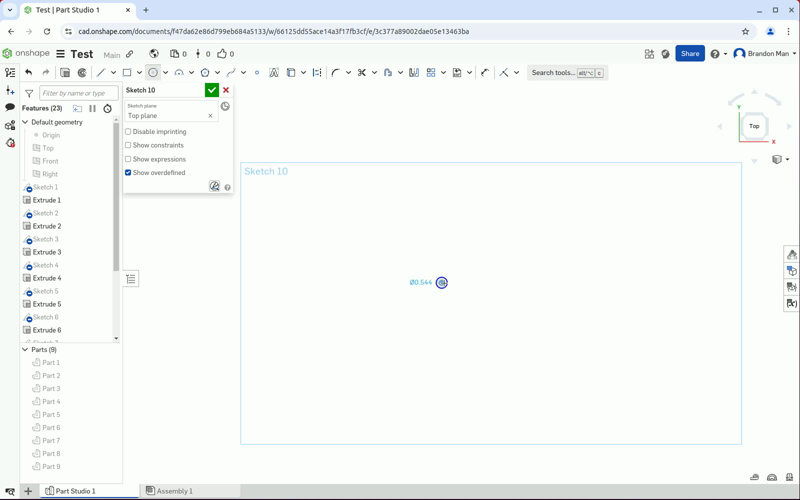
scroll(6)
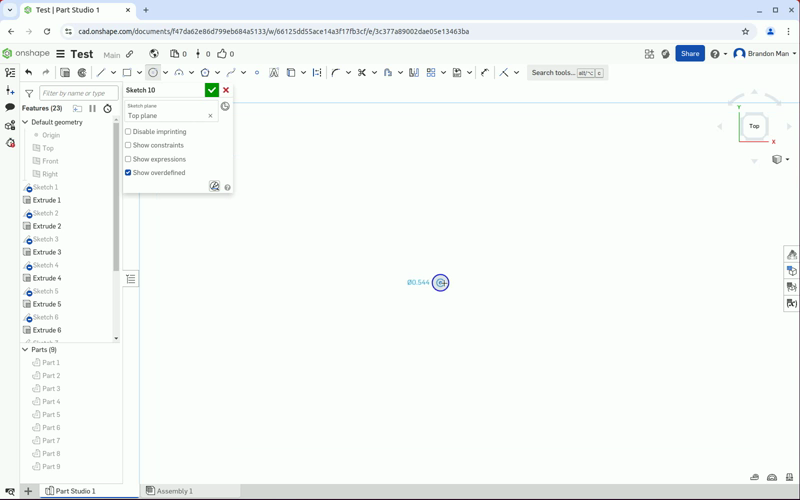
scroll(6)
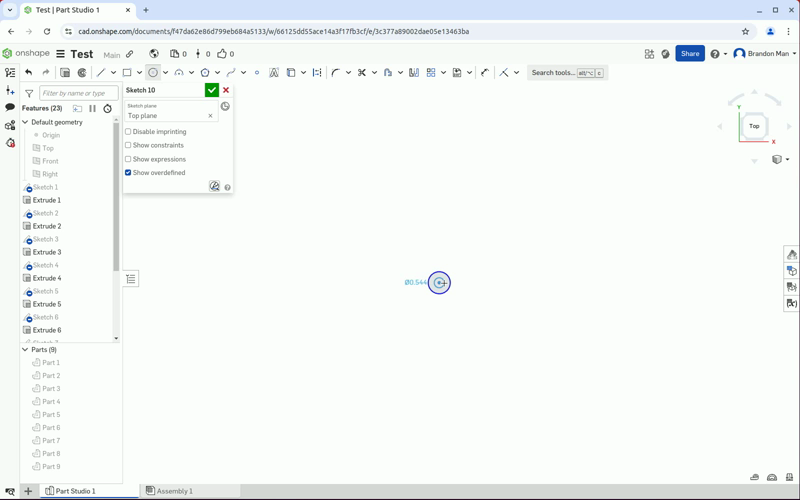
scroll(6)
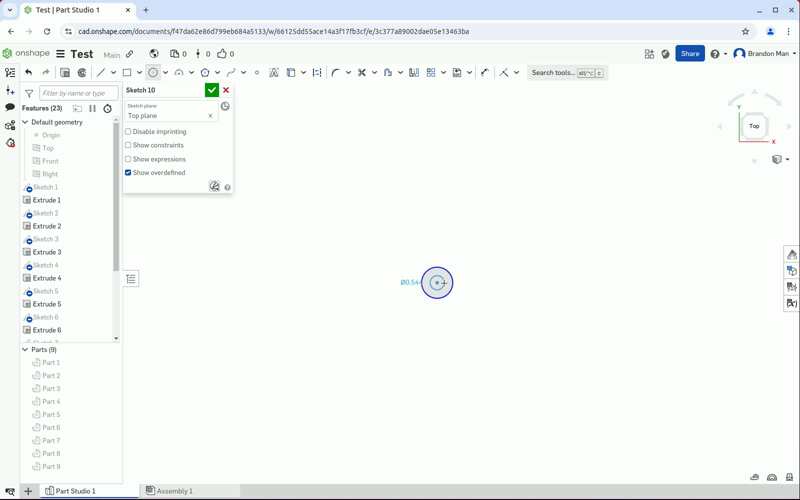
scroll(6)
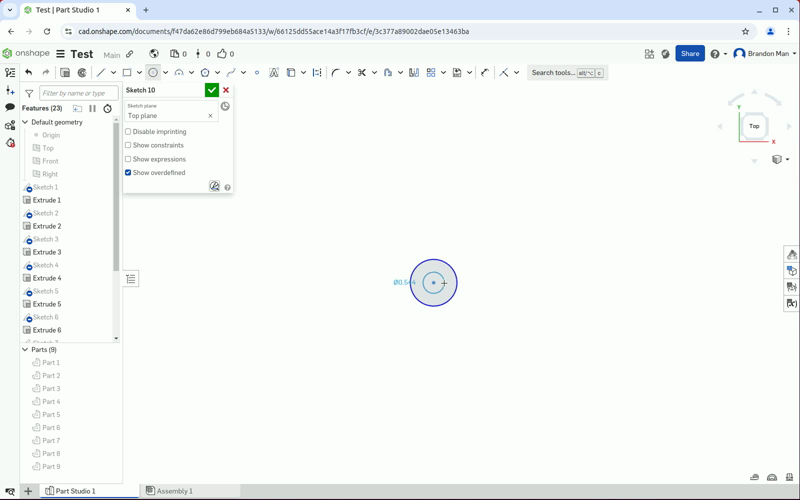
scroll(6)
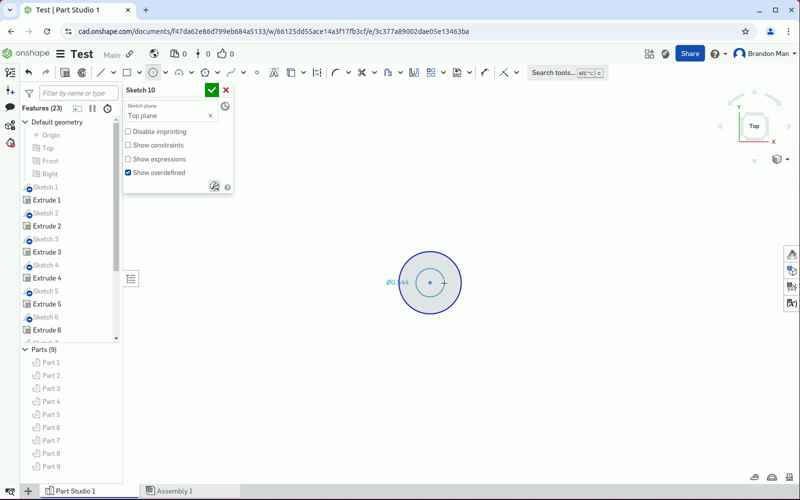
scroll(6)
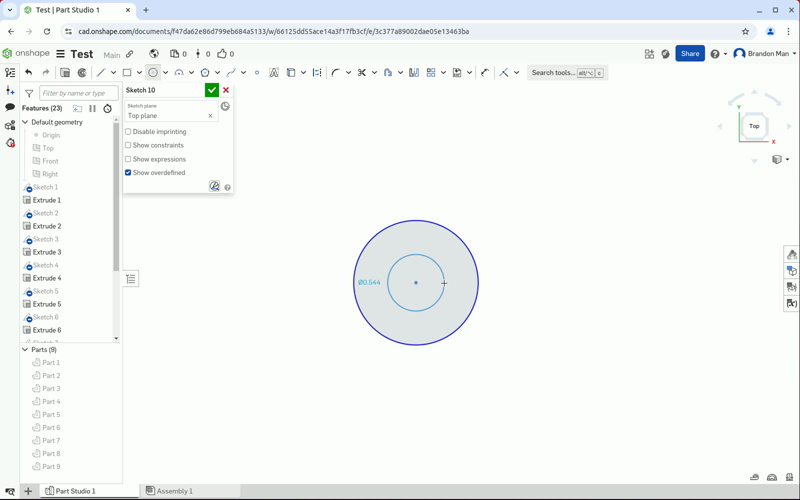
click(444, 282)
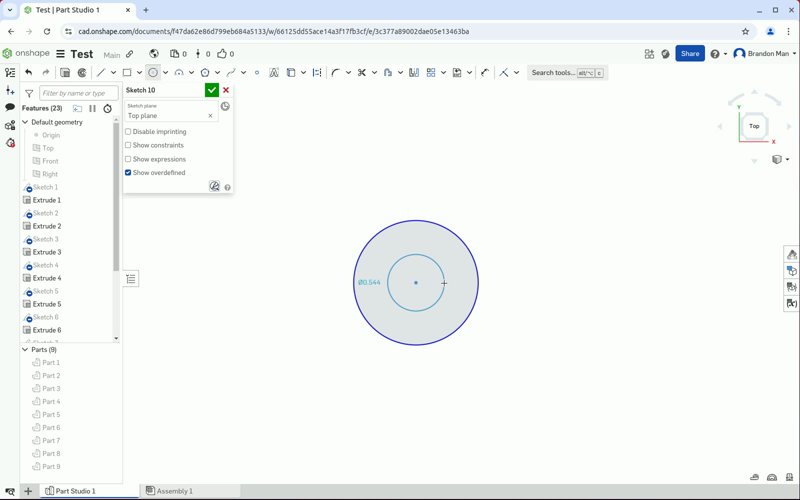
scroll(-6)
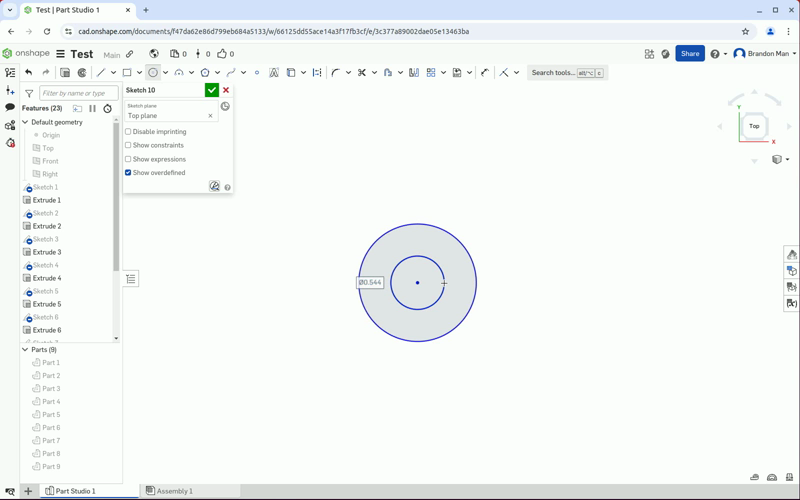
scroll(-6)
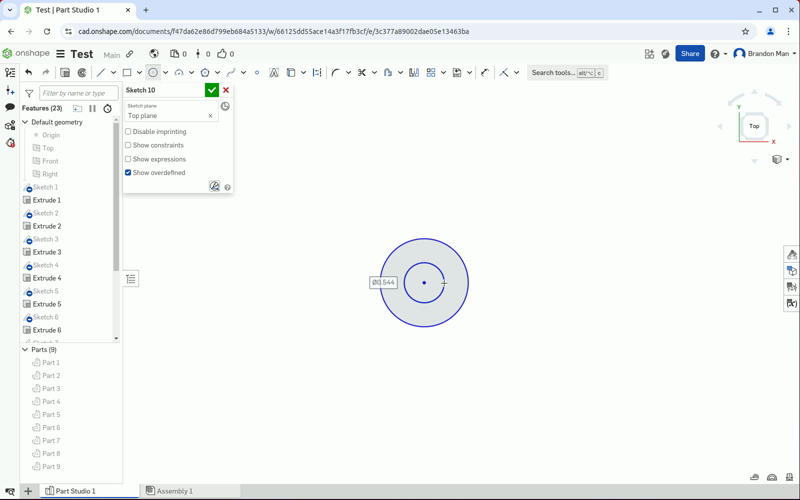
scroll(-6)
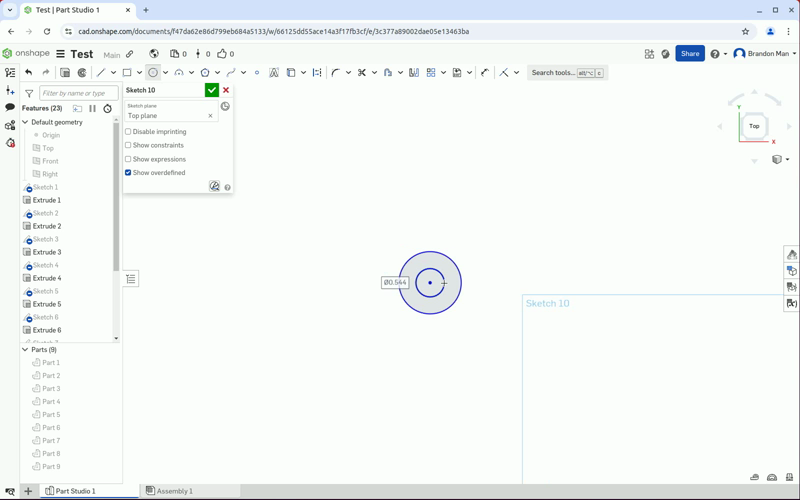
scroll(-6)
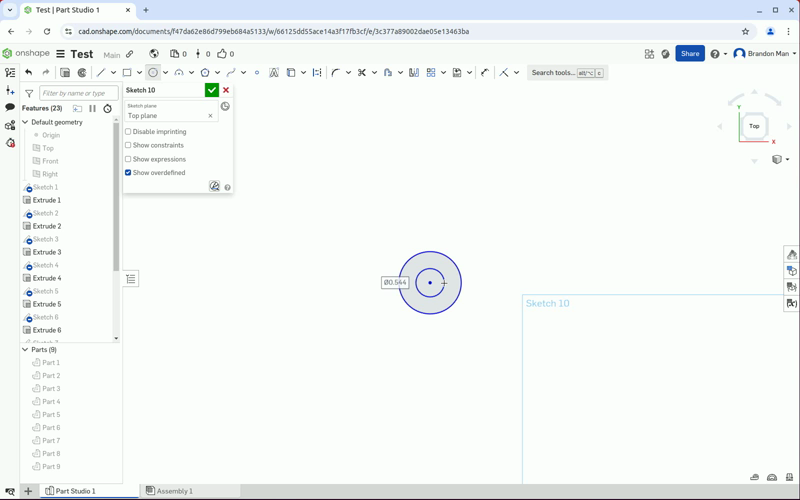
scroll(-6)
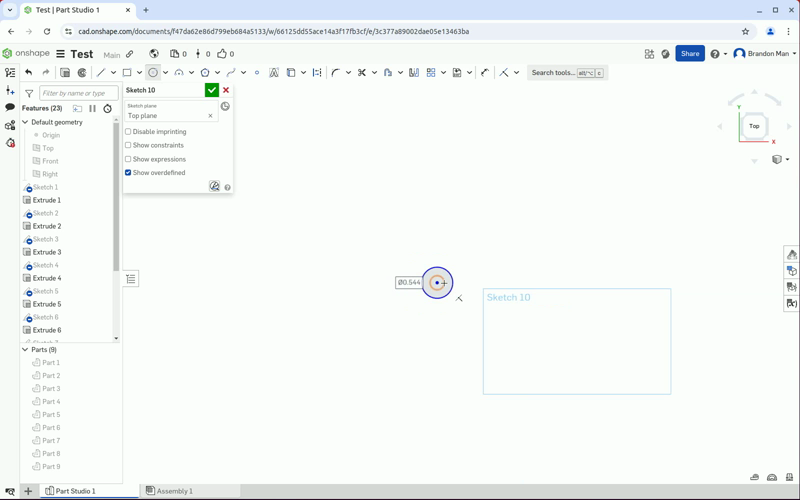
scroll(-6)
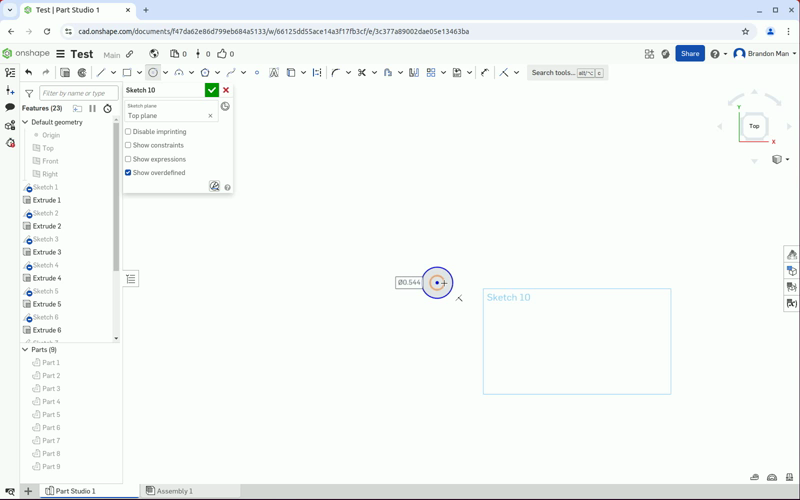
scroll(-6)
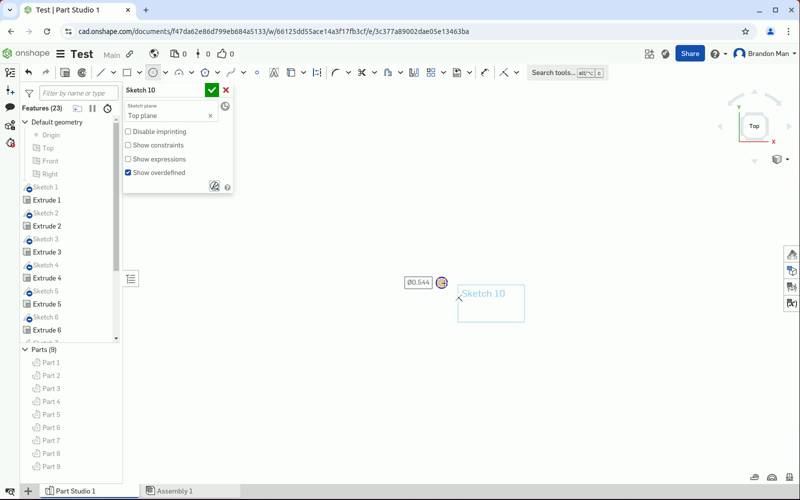
key(esc)
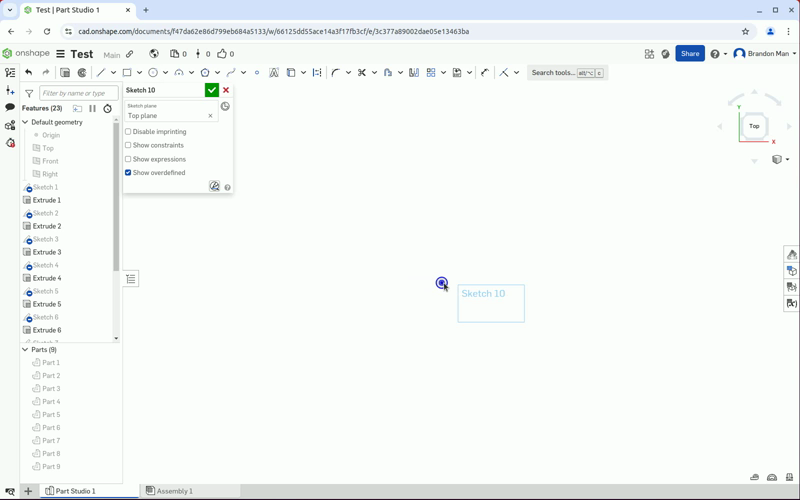
mouse_move(439, 281)
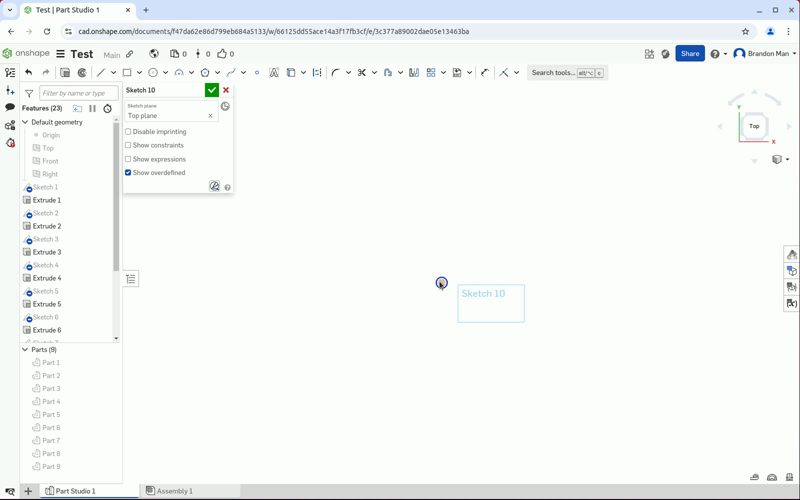
scroll(6)
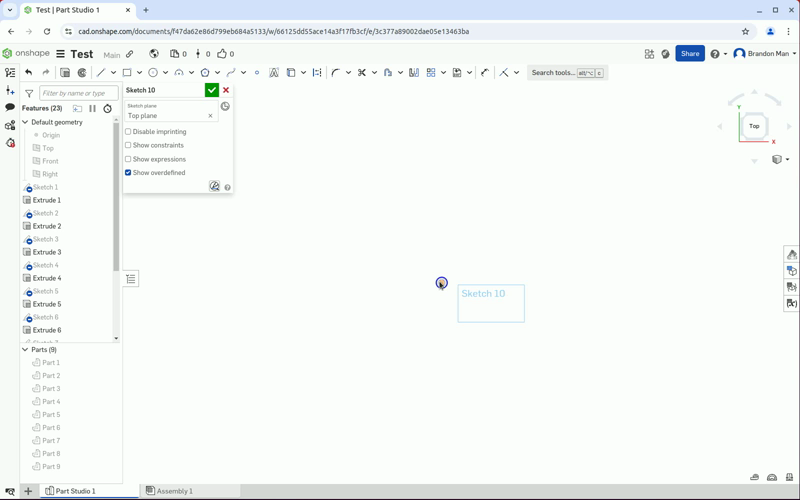
scroll(6)
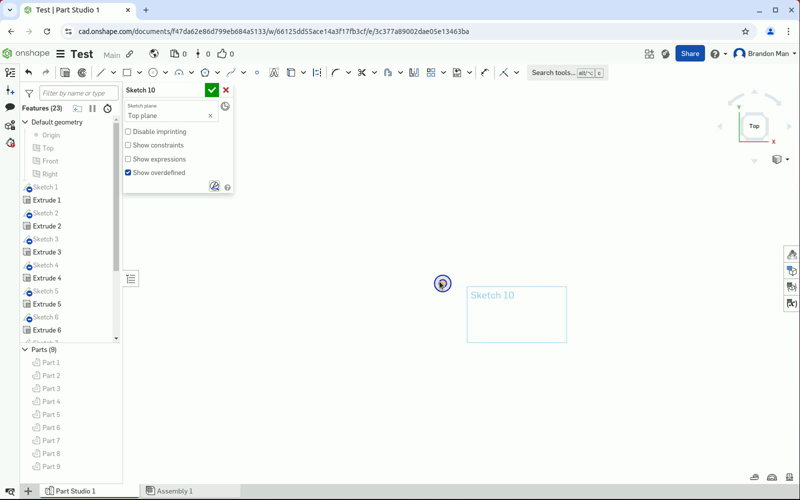
scroll(6)
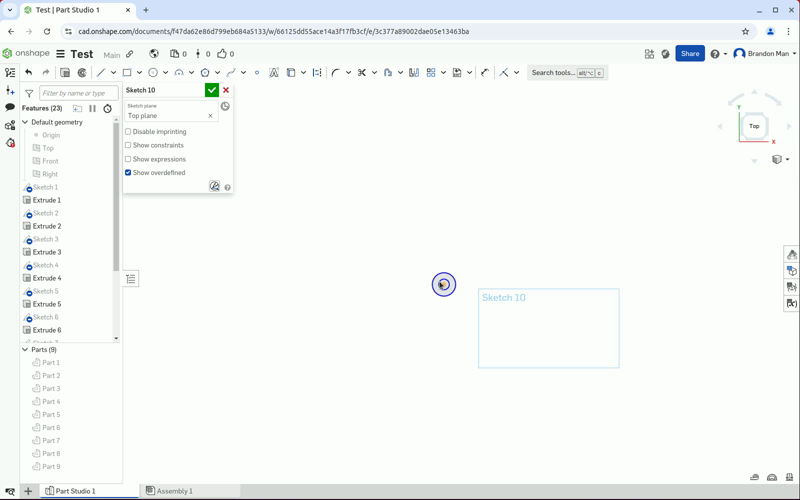
scroll(6)
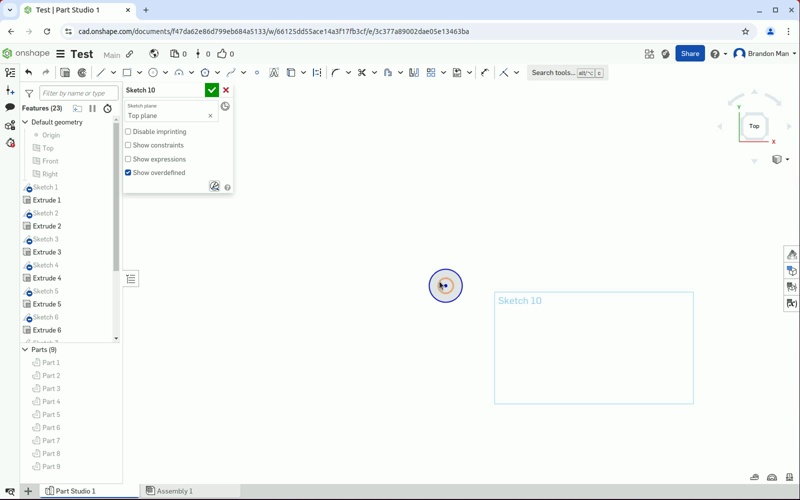
scroll(6)
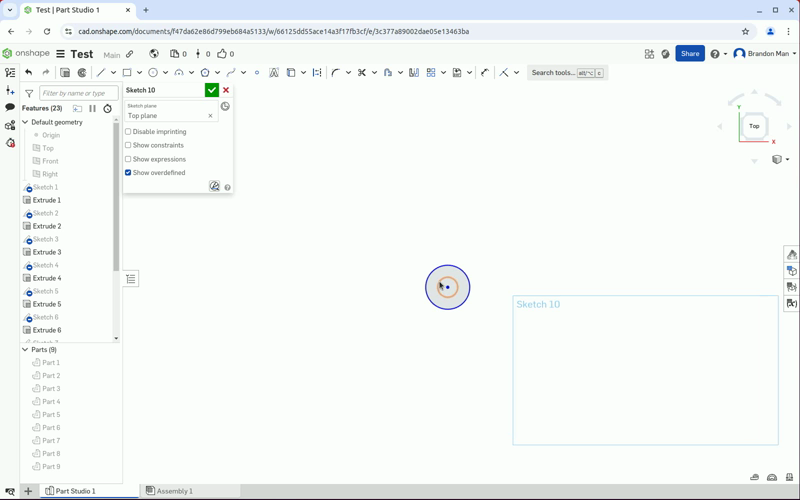
scroll(6)
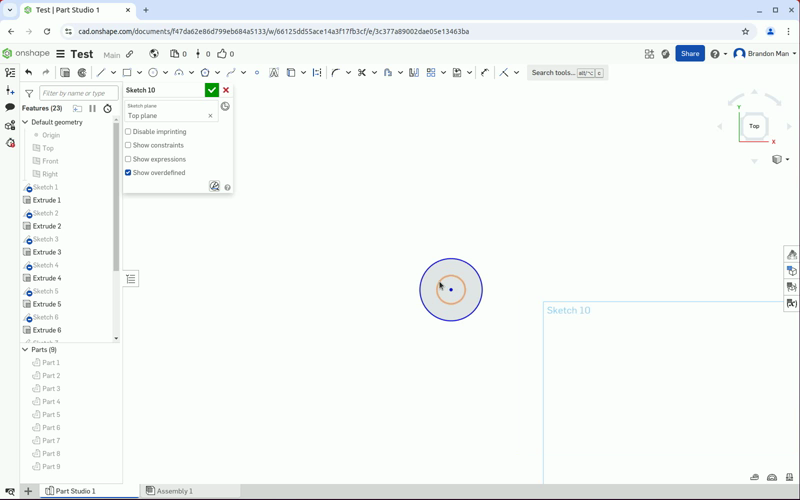
scroll(6)
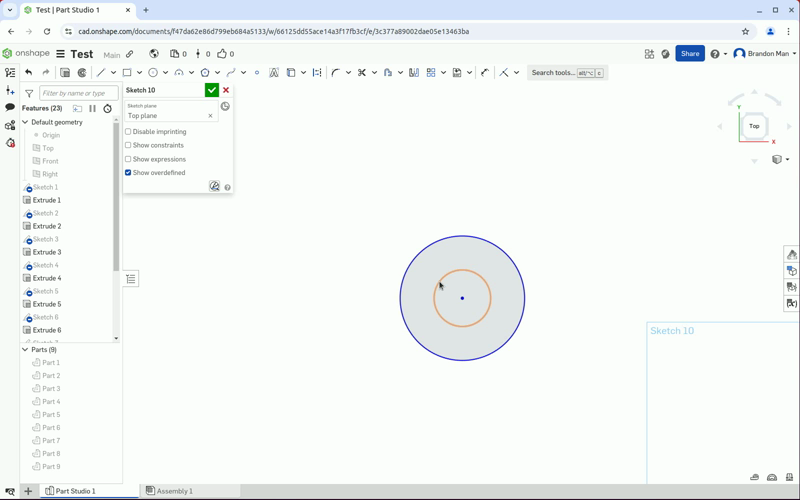
click(439, 281)
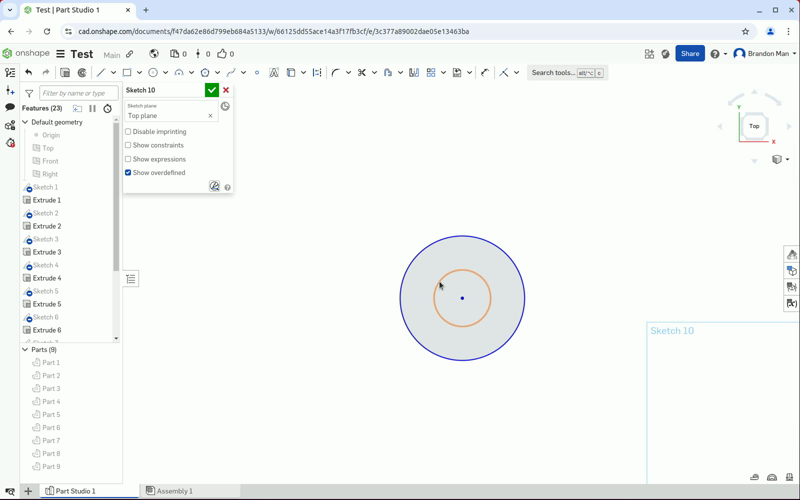
scroll(-6)
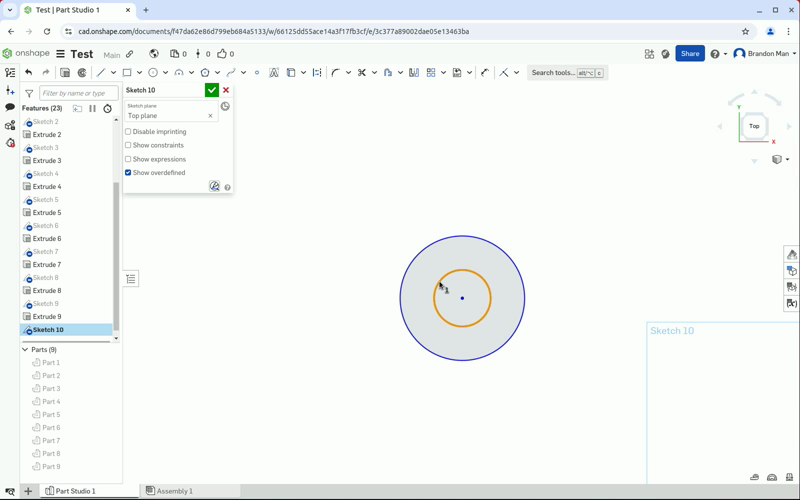
scroll(-6)
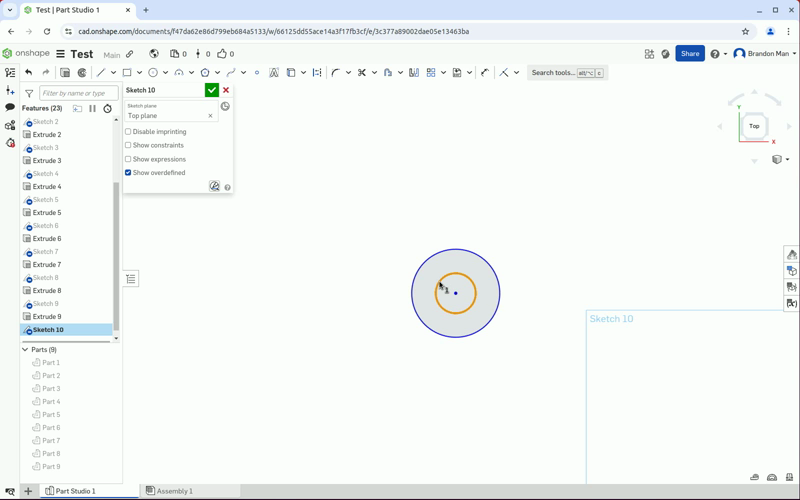
scroll(-6)
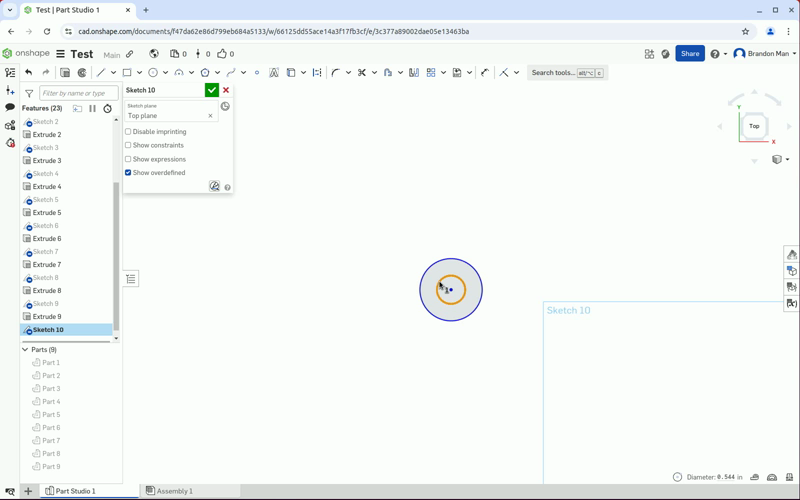
scroll(-6)
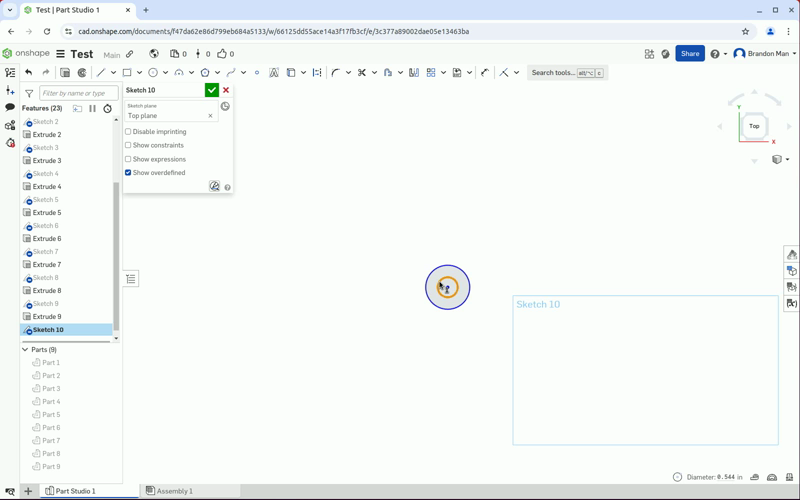
scroll(-6)
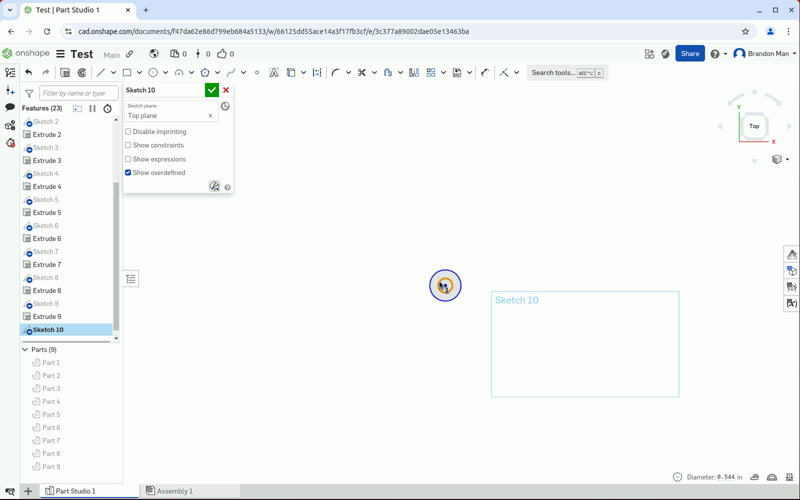
scroll(-6)
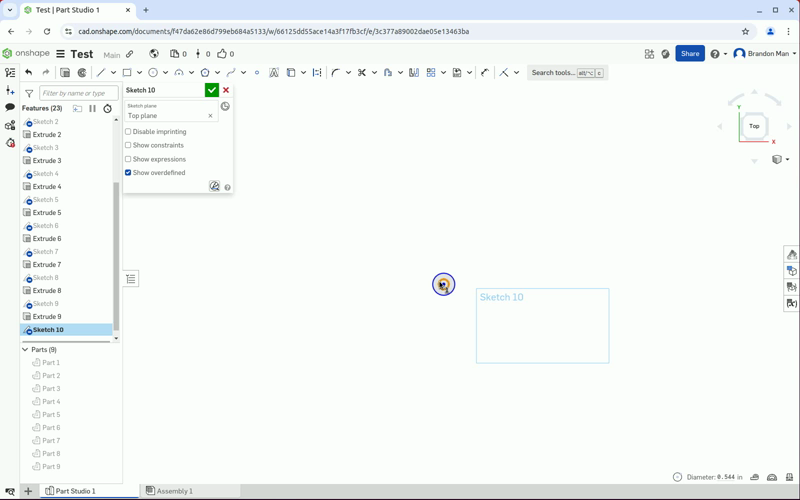
scroll(-6)
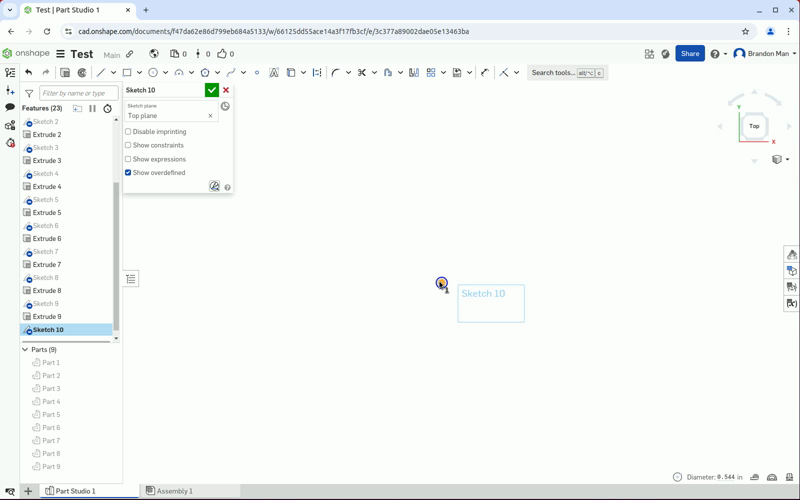
mouse_move(73, 352)
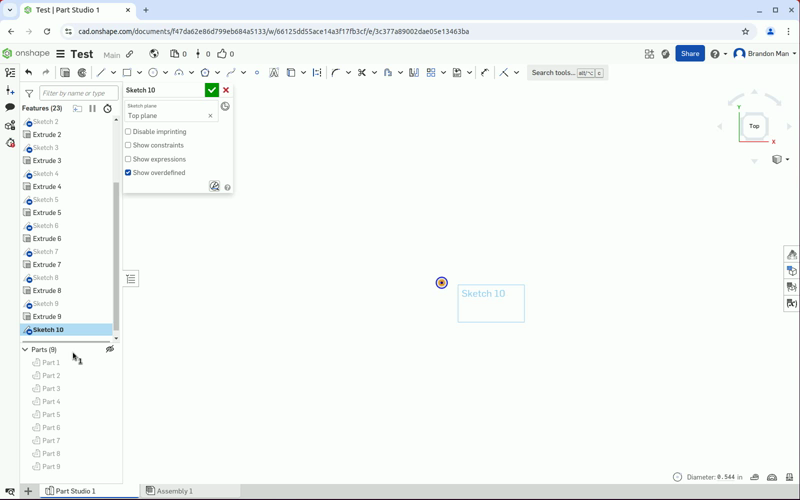
key(shift+y)
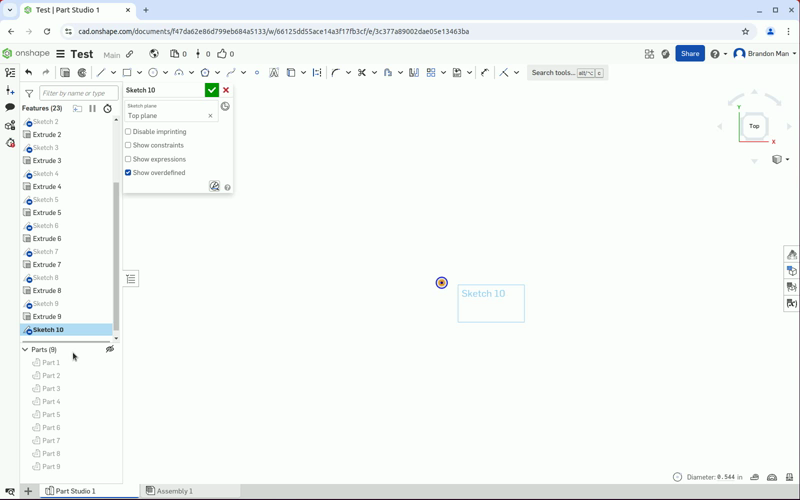
key(shift+e)
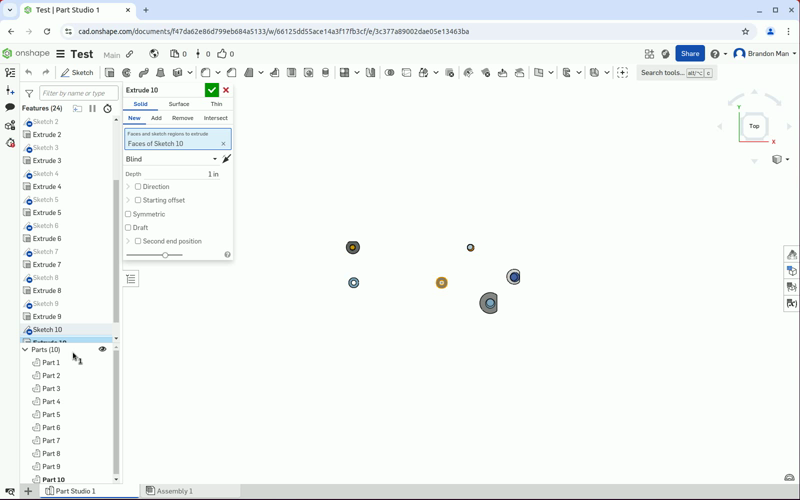
mouse_move(143, 106)
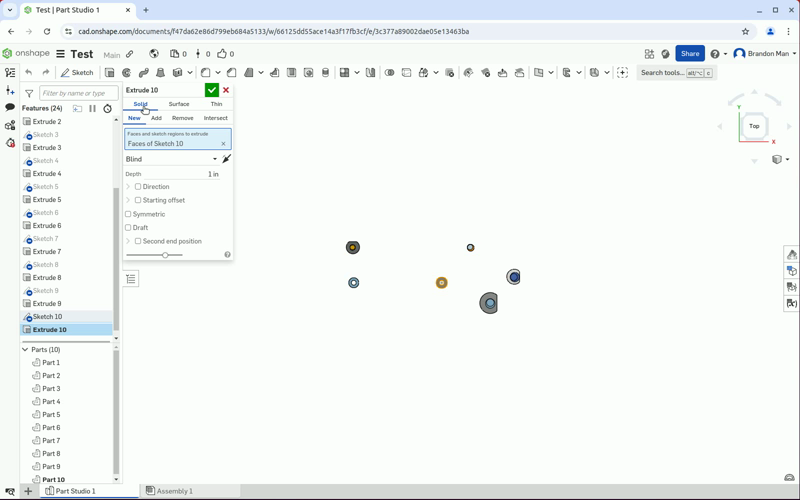
click(143, 106)
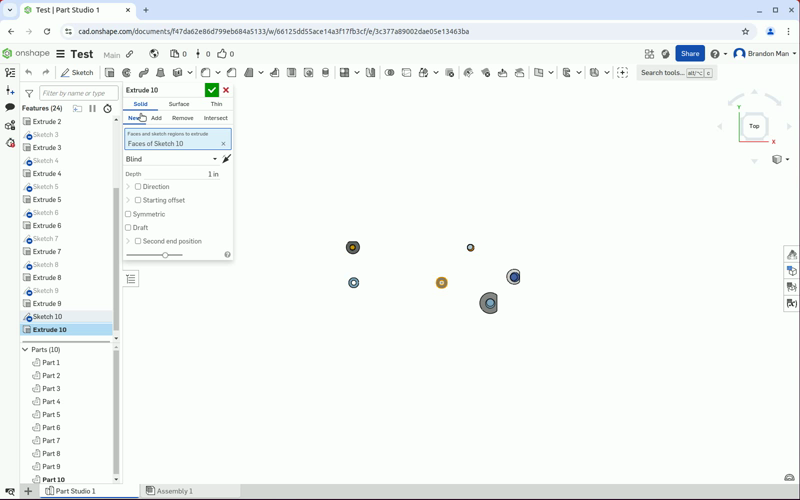
mouse_move(137, 120)
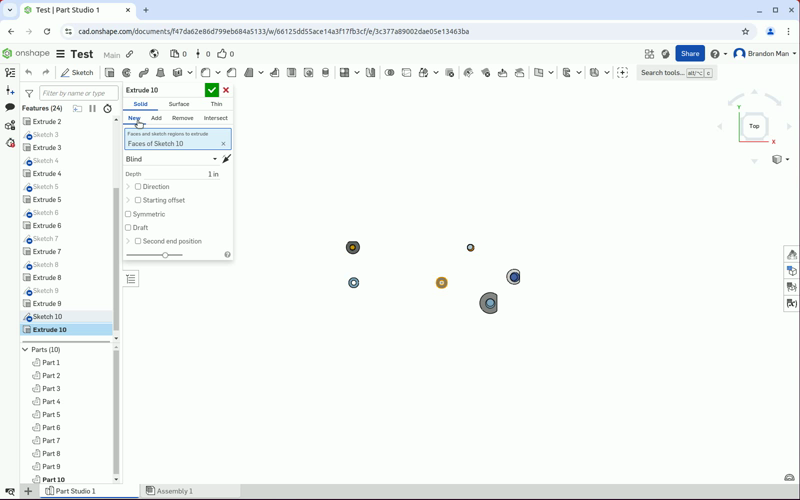
click(137, 120)
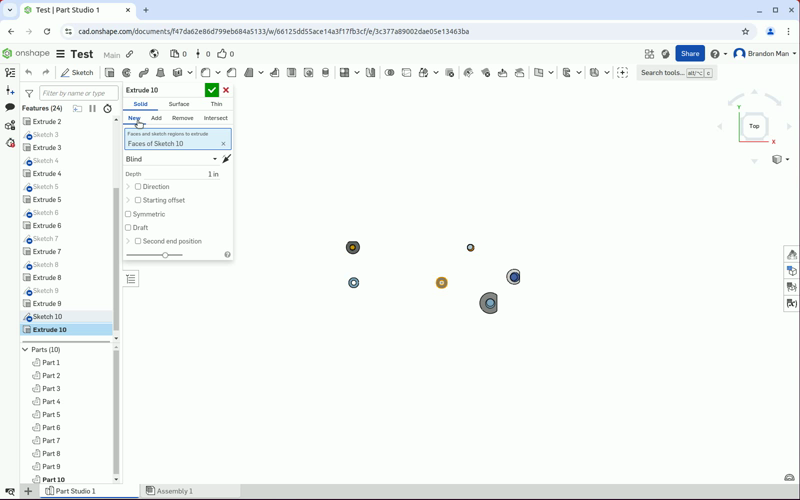
key(tab, 4)
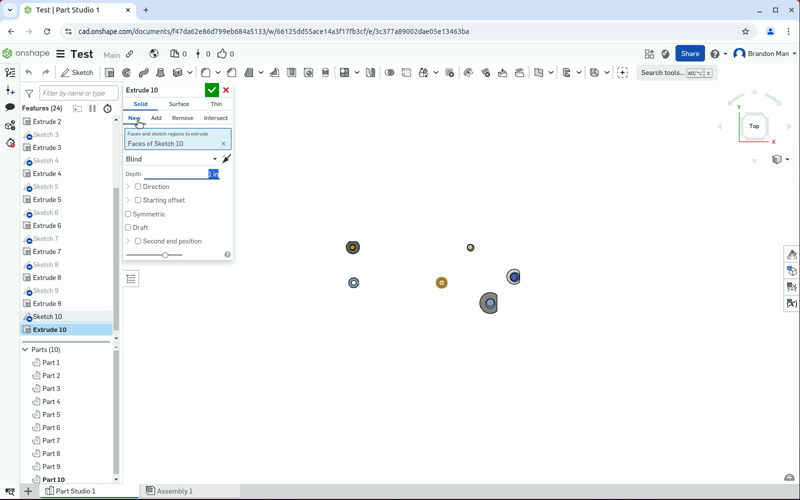
text(0.963)
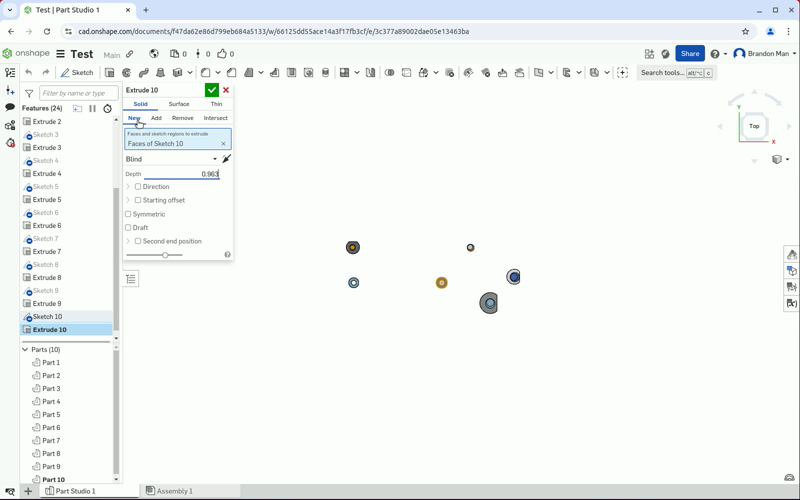
key(enter)
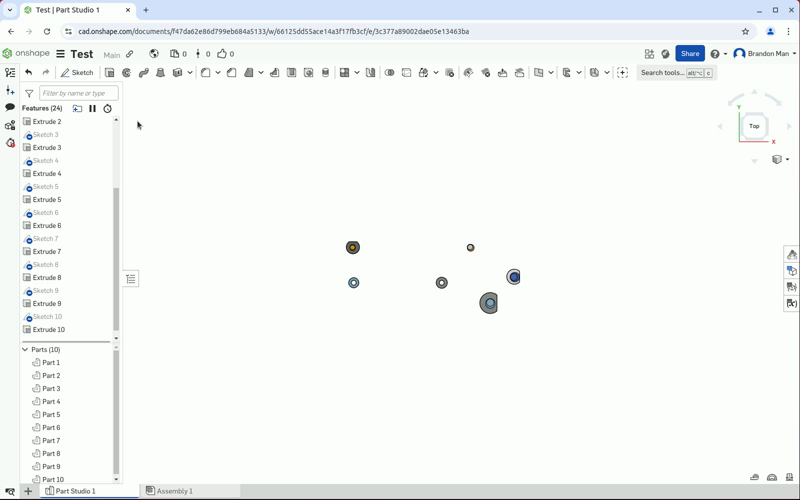
key(shift+h)
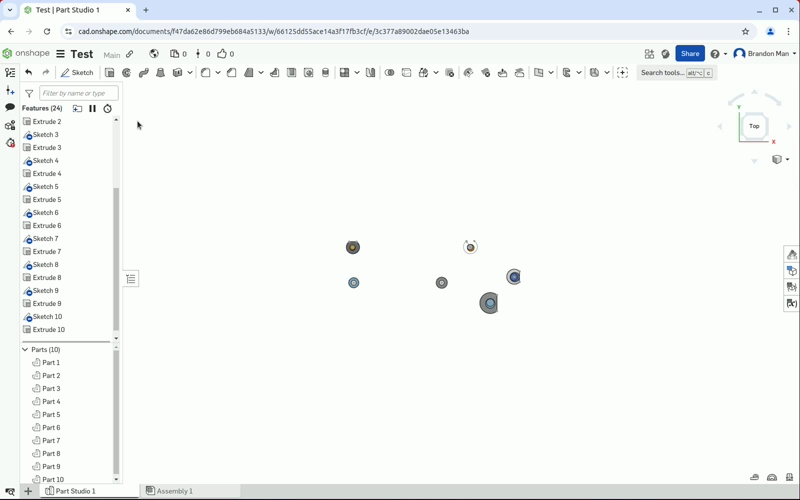
key(shift+h)
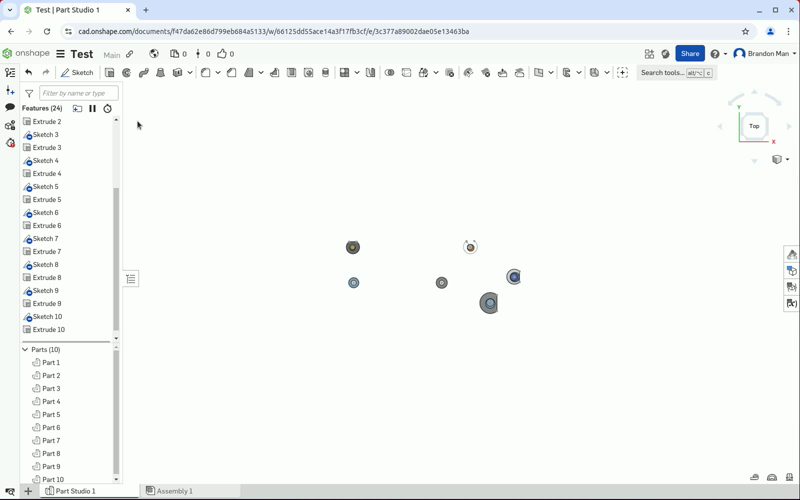
key(shift+7)
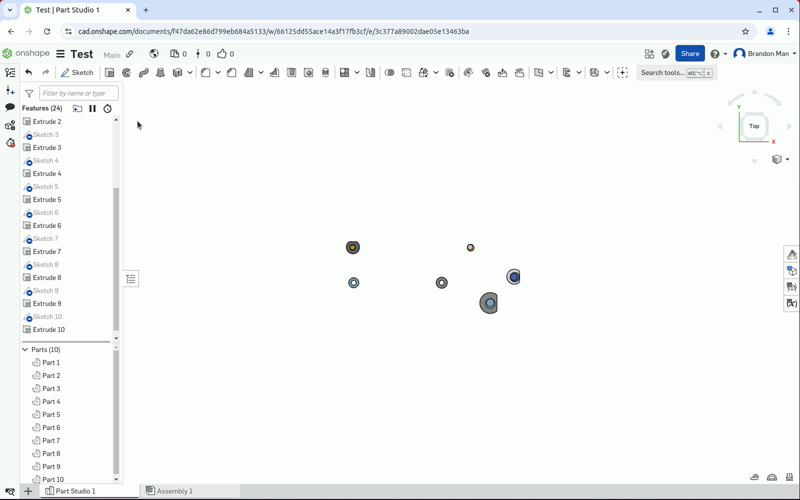
key(up, 3)
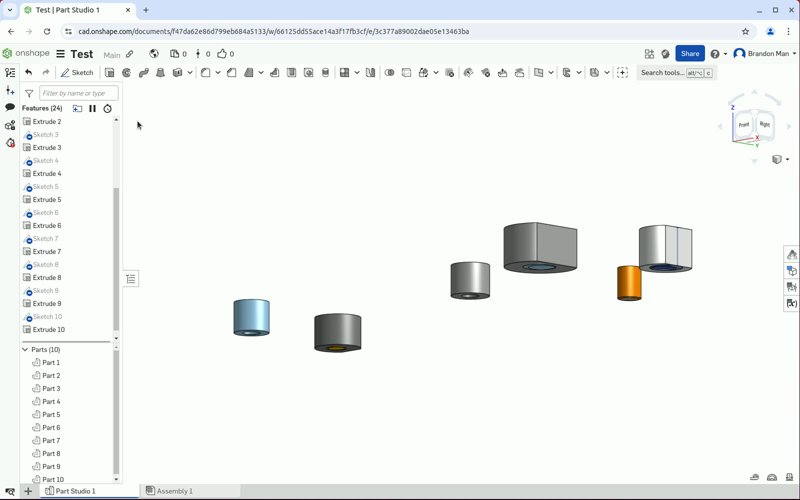
key(left, 3)
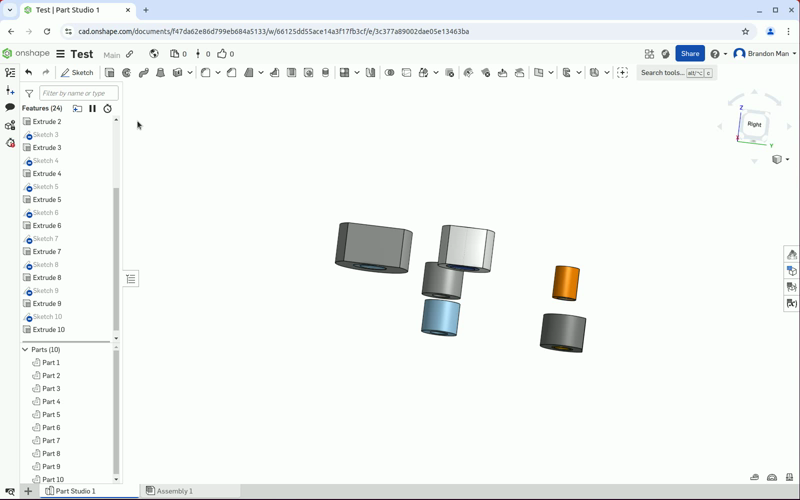
key(right, 3)
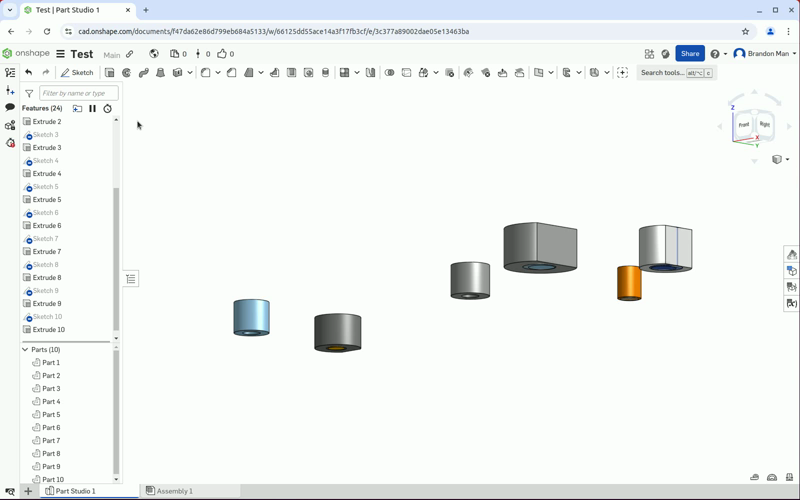
key(down, 3)
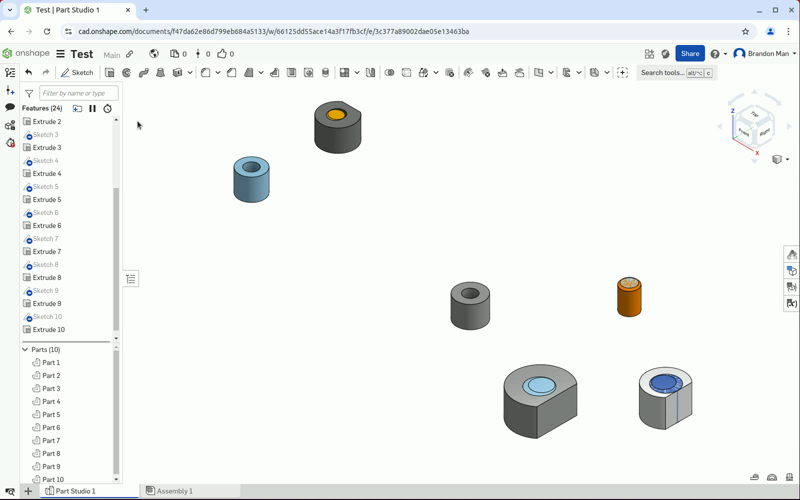
mouse_move(69, 85)
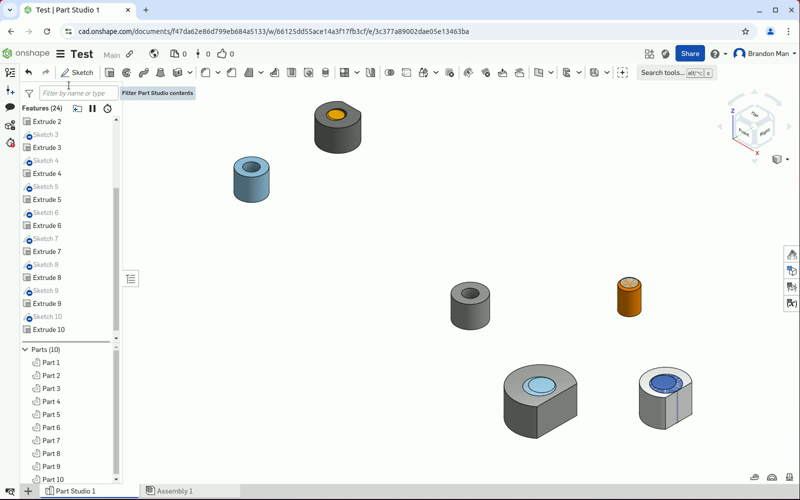
click(69, 85)